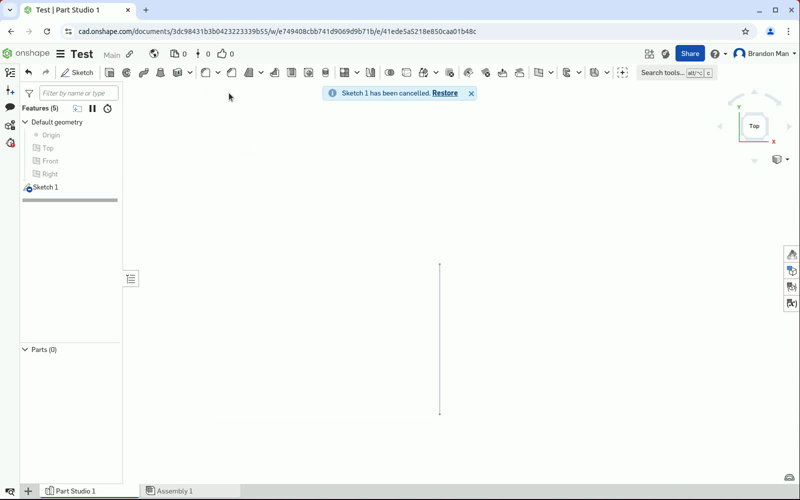
key(shift+h)
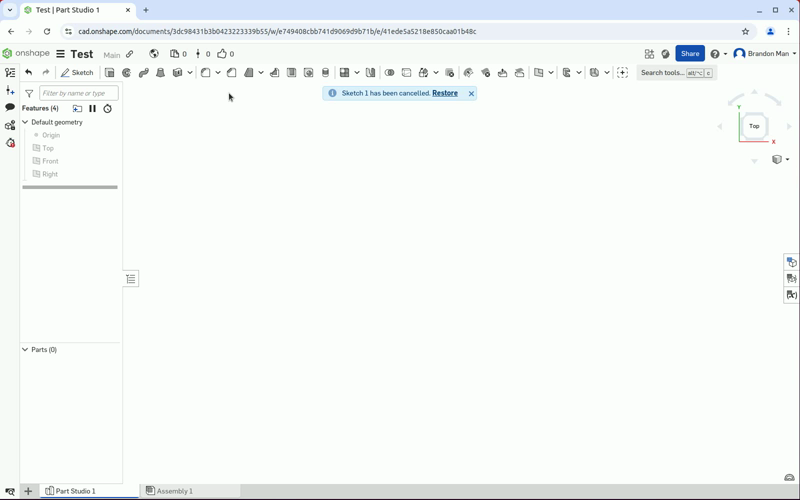
mouse_move(73, 352)
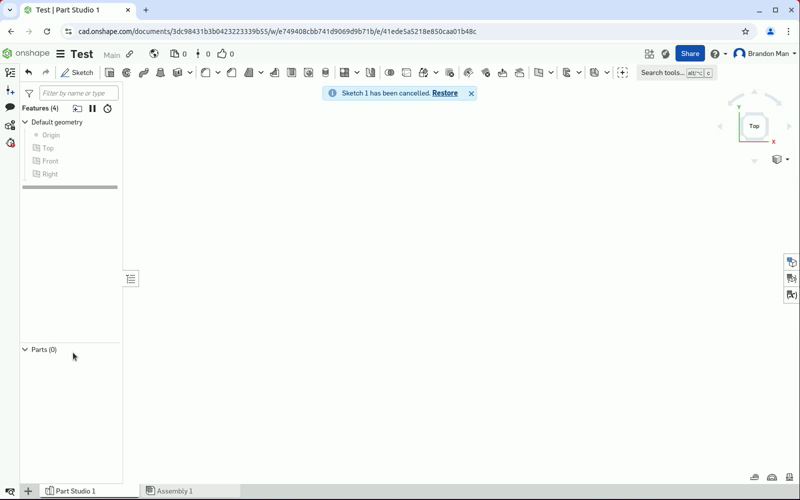
key(y)
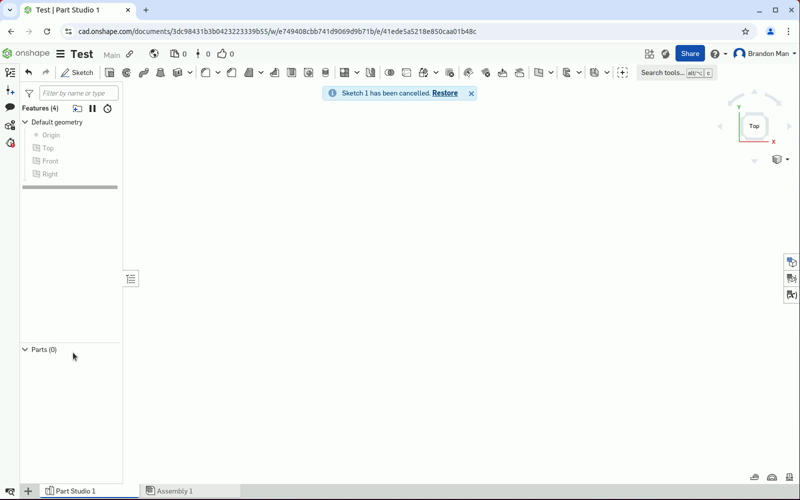
key(shift+p)
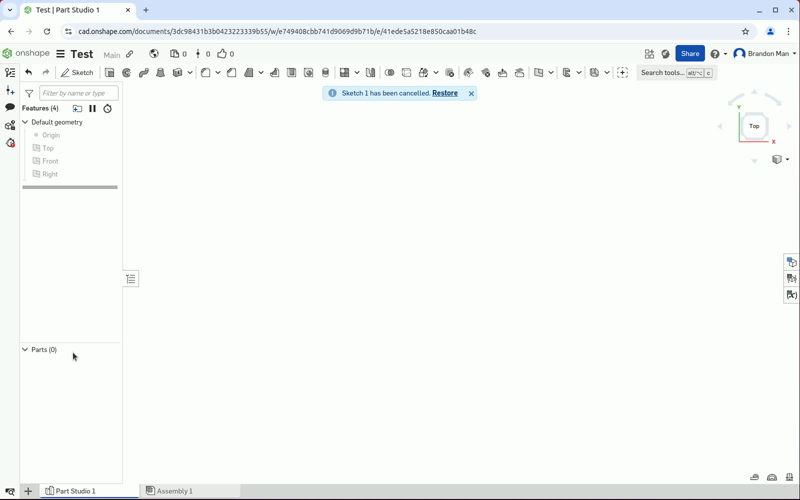
key(space)
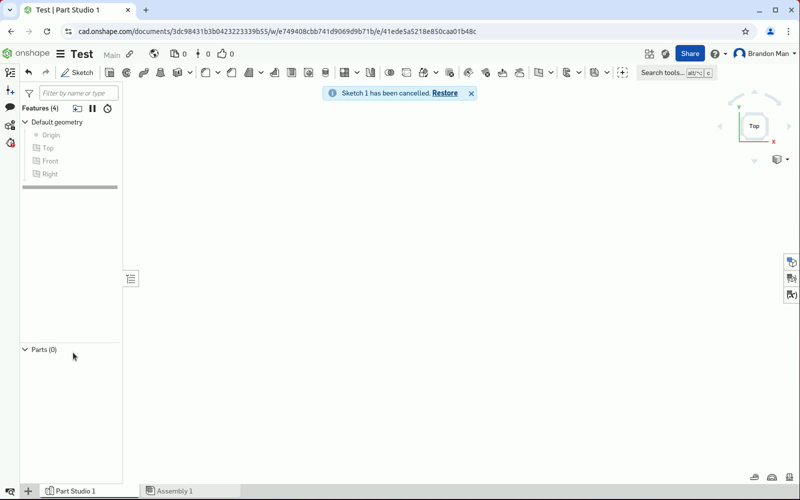
key_down(shift)
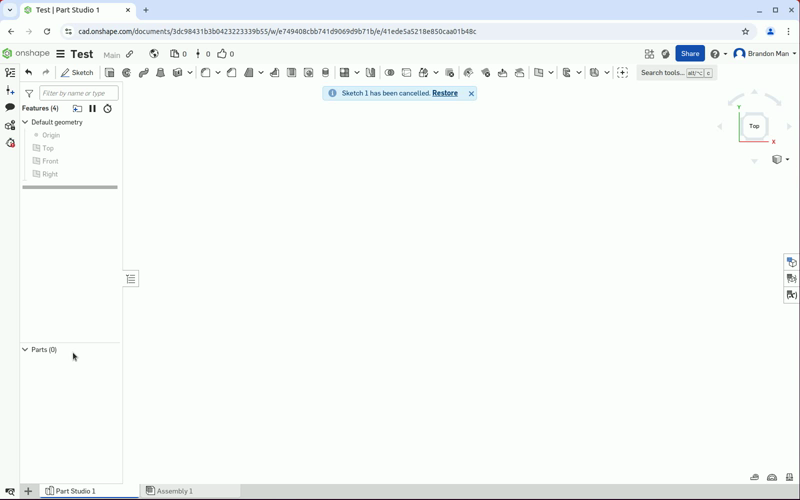
key(up)
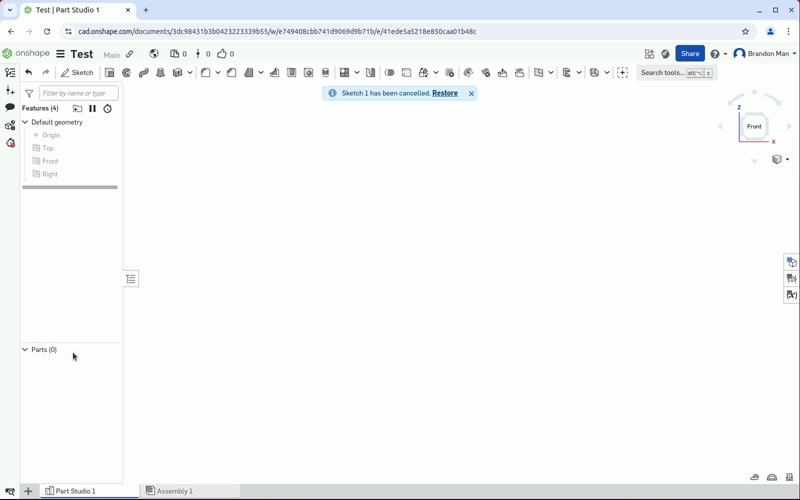
key_up(shift)
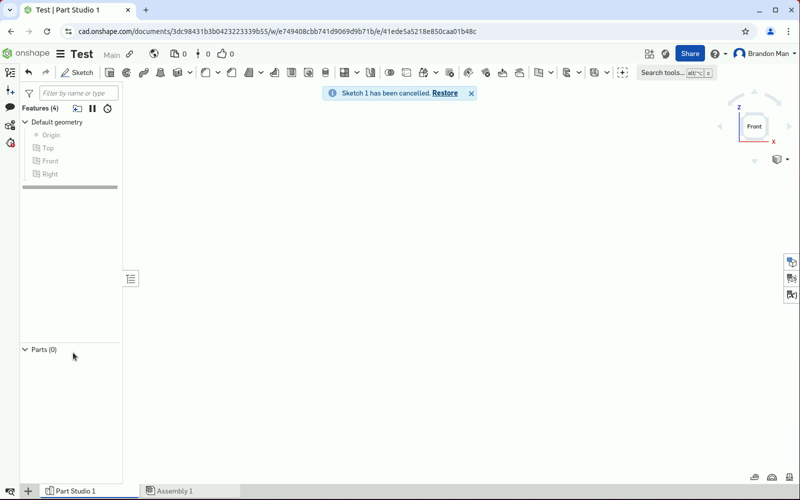
key(space)
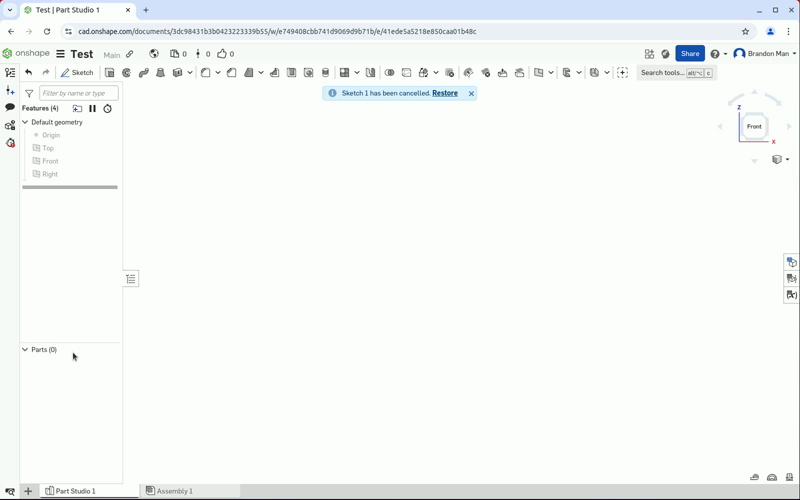
key_down(shift)
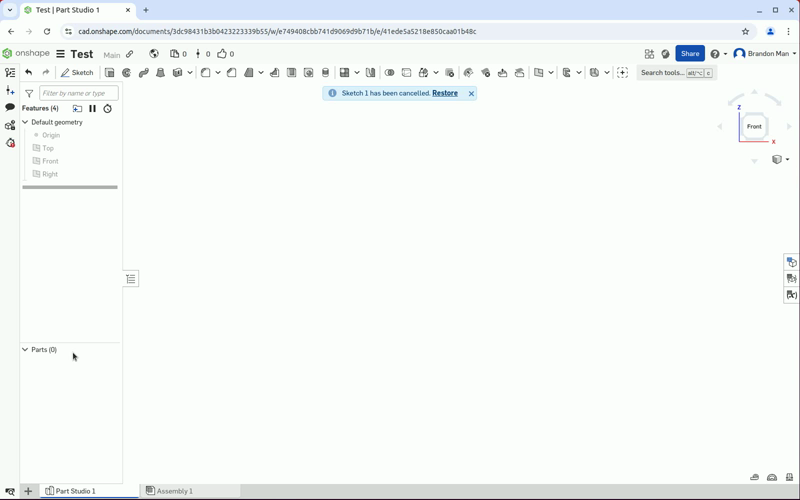
key(left)
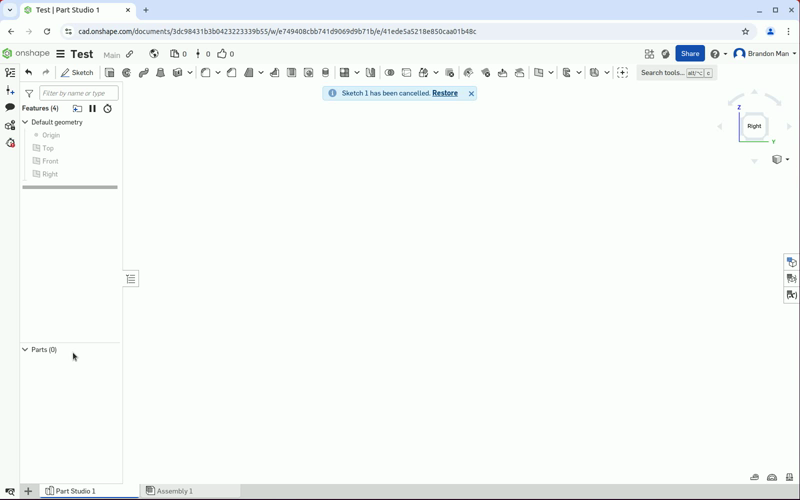
key_up(shift)
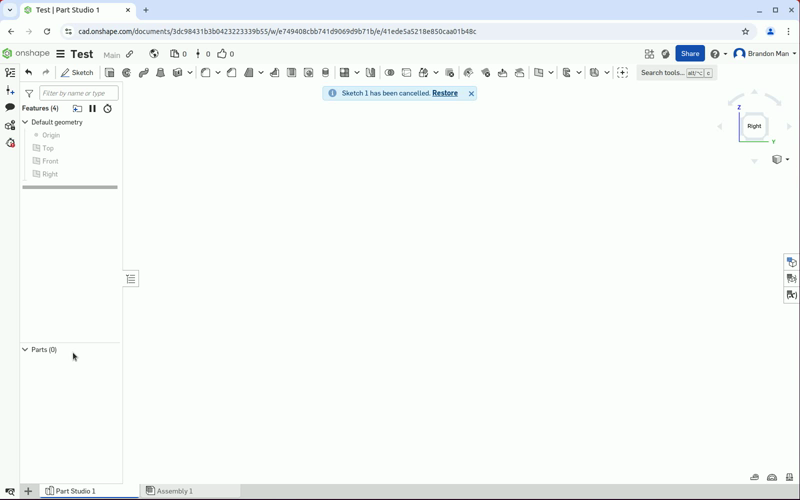
mouse_move(73, 352)
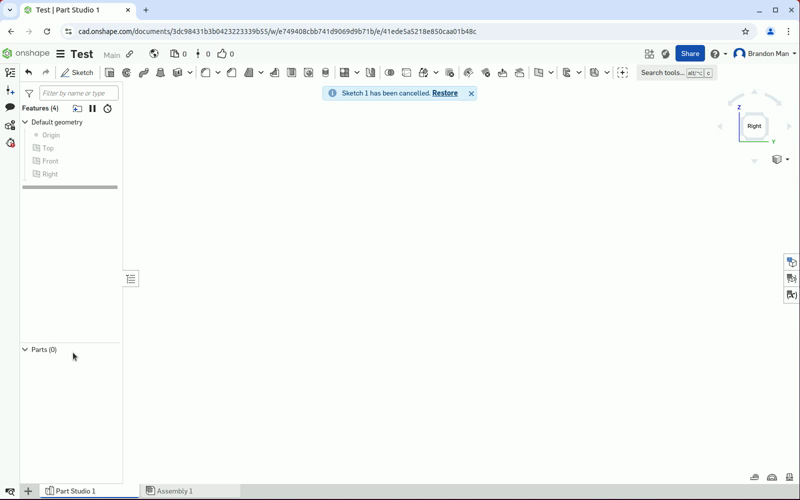
key(shift+y)
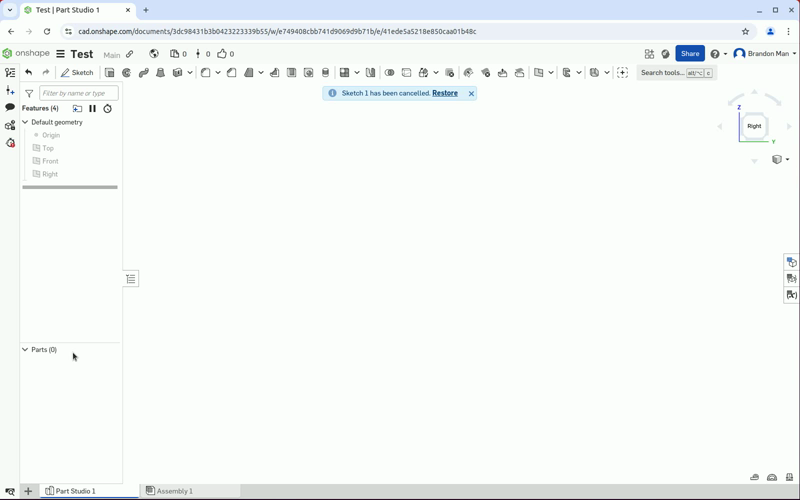
key(shift+s)
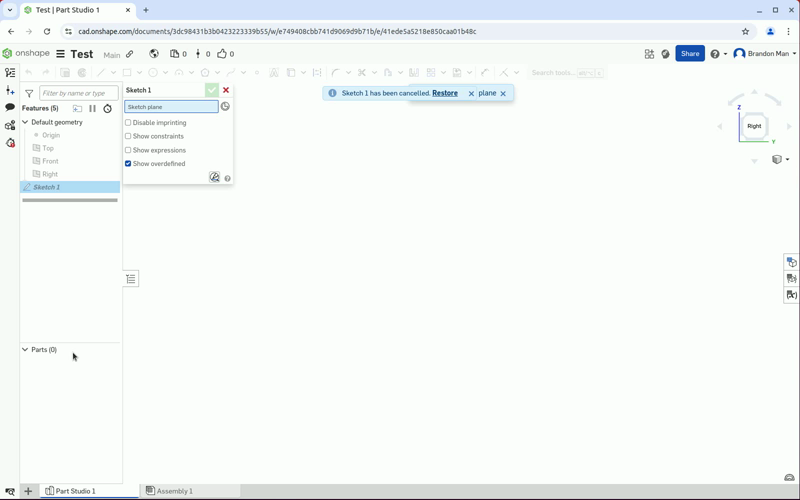
mouse_move(73, 176)
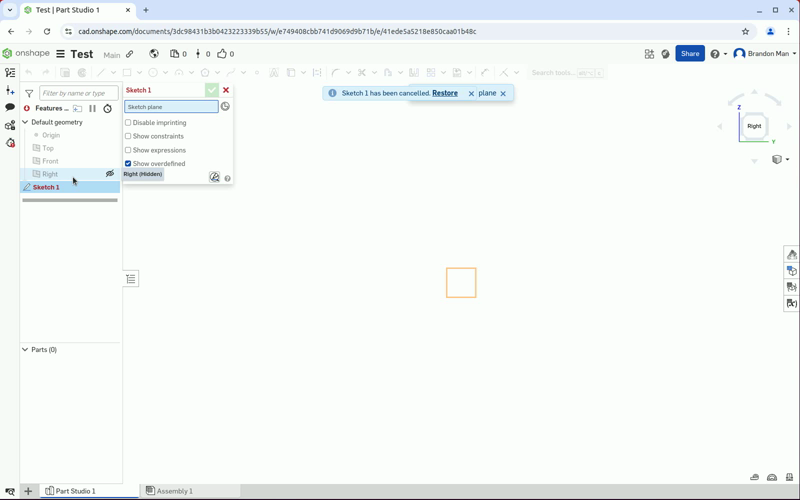
click(73, 176)
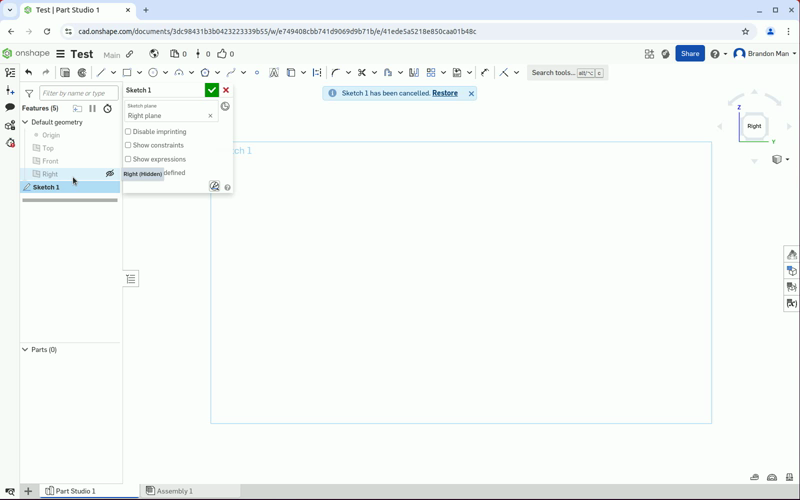
mouse_move(73, 352)
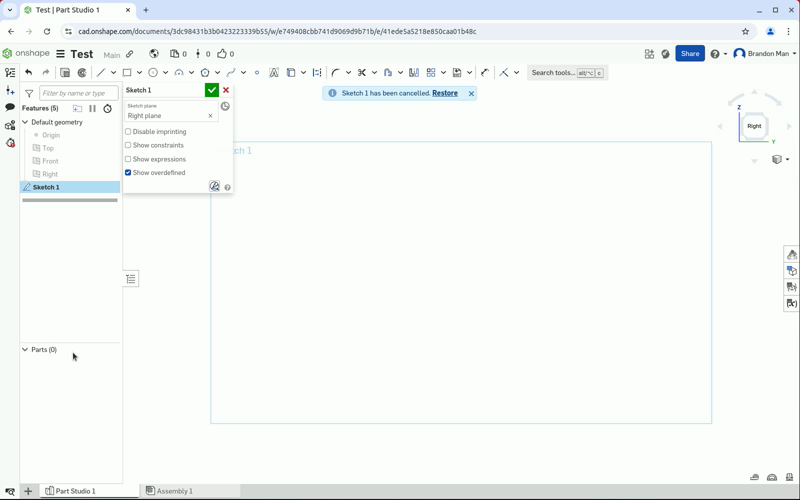
key(y)
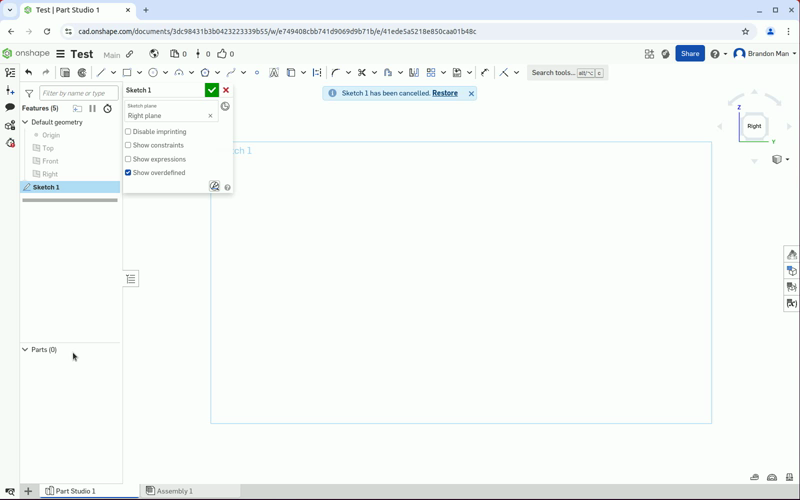
key(a)
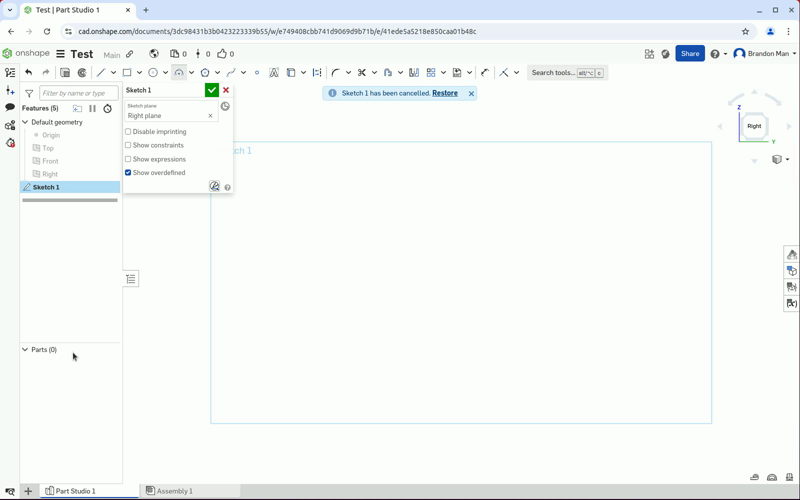
key_down(shift)
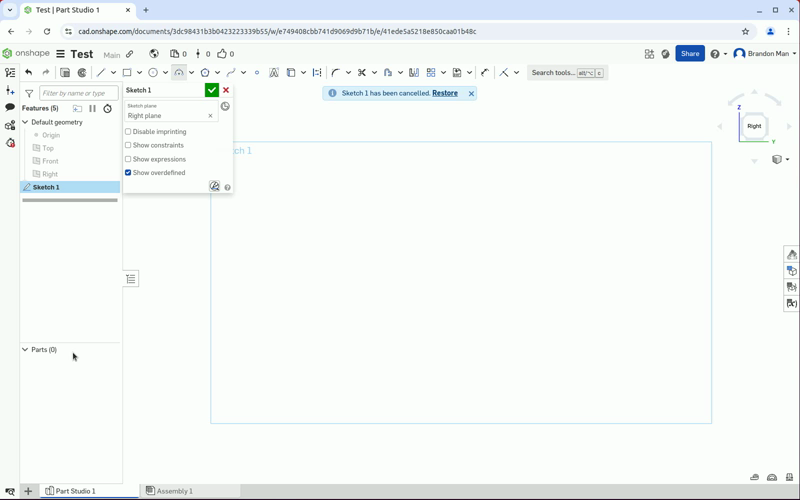
mouse_move(362, 286)
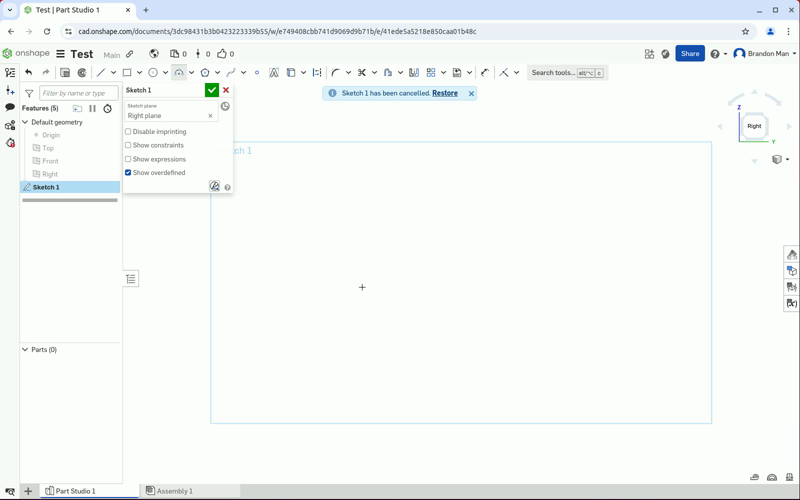
click(362, 286)
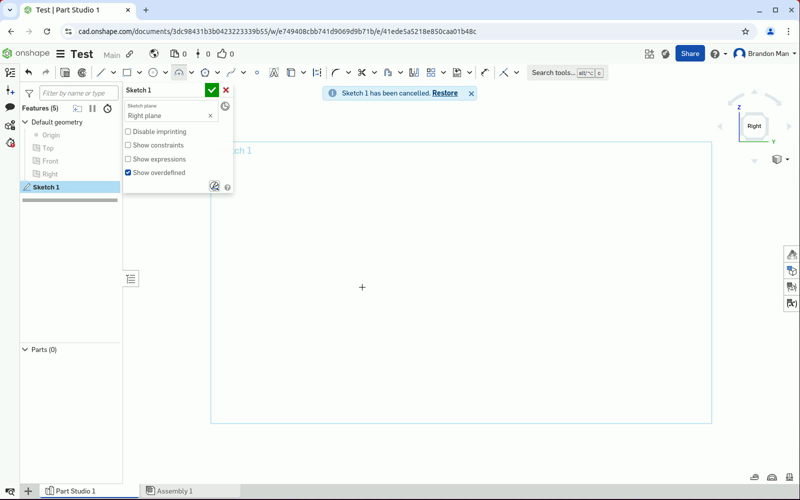
key_up(shift)
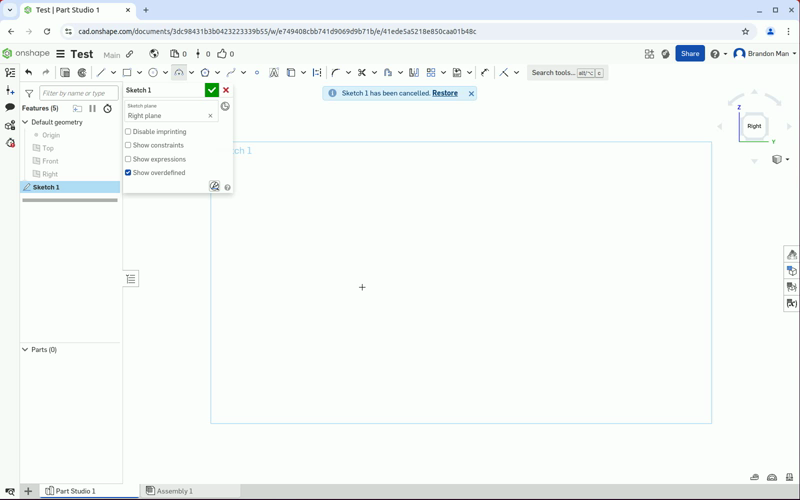
key_down(shift)
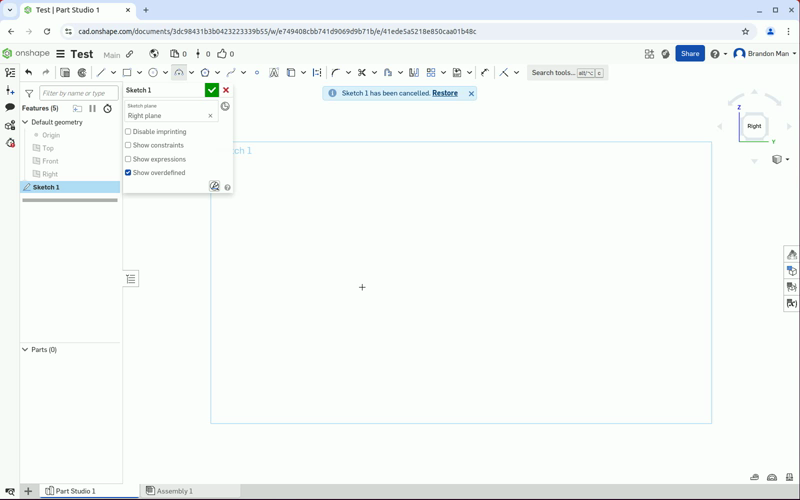
mouse_move(362, 287)
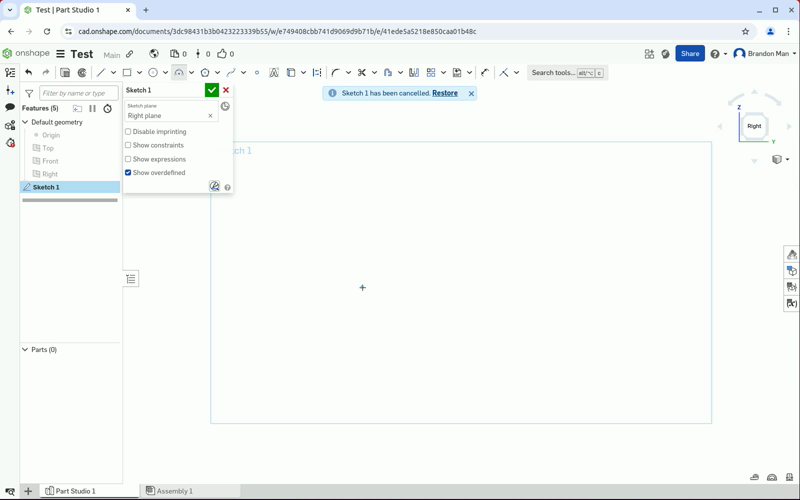
scroll(6)
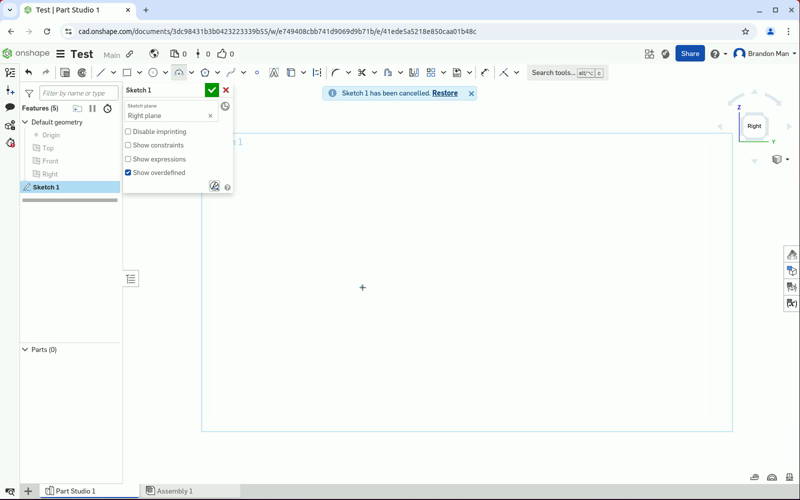
scroll(6)
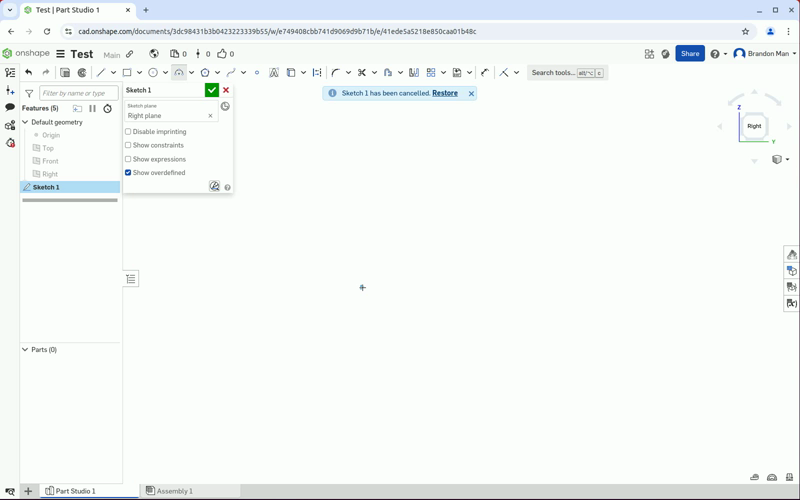
scroll(6)
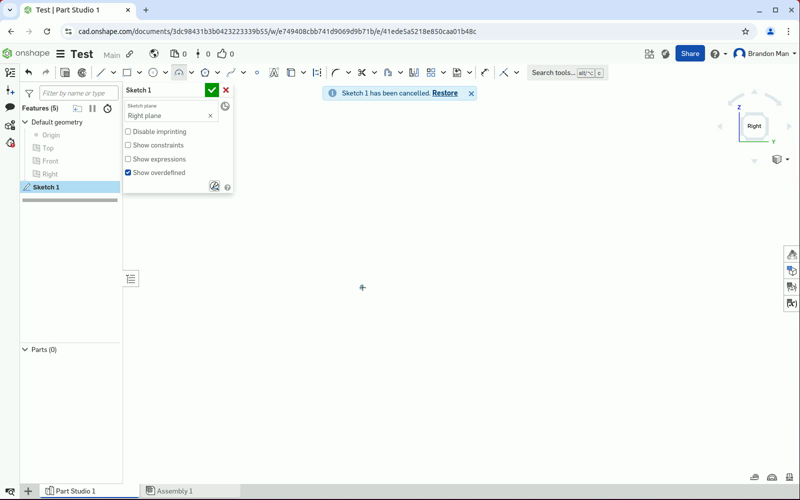
scroll(6)
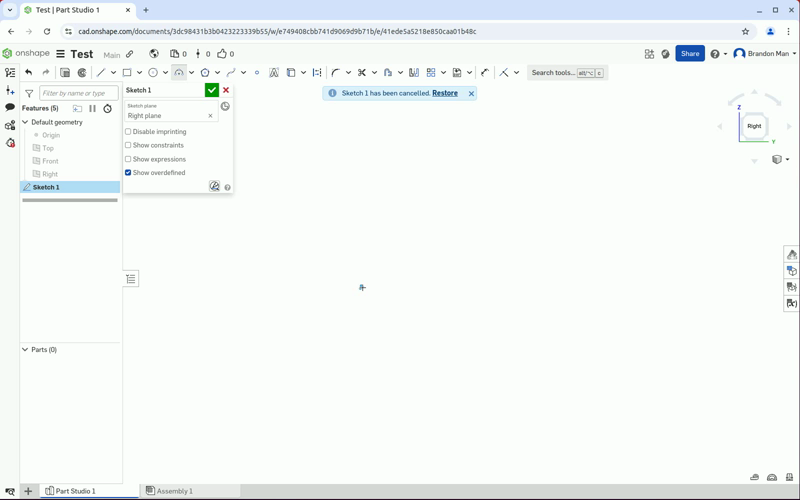
scroll(6)
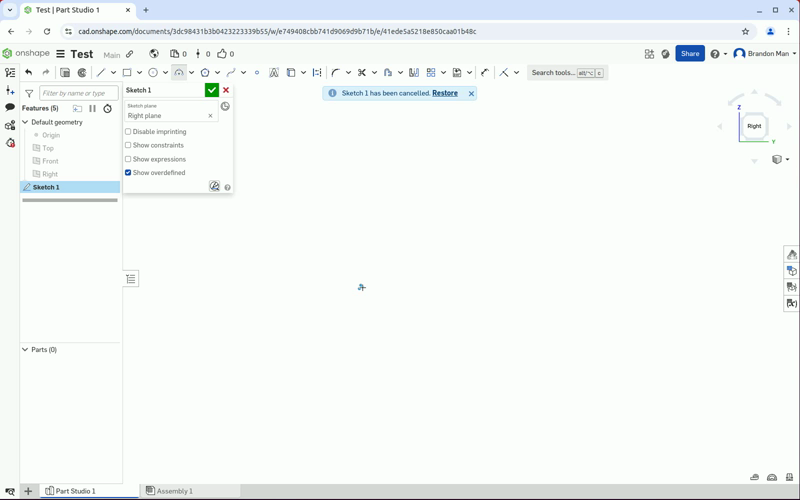
scroll(6)
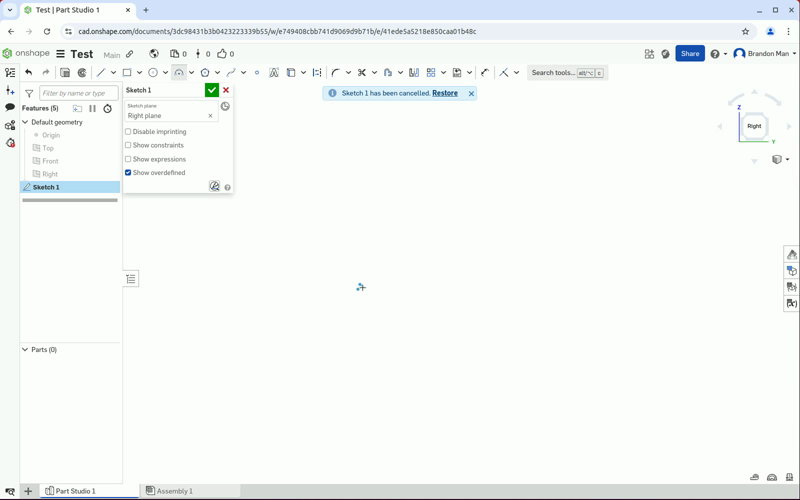
scroll(6)
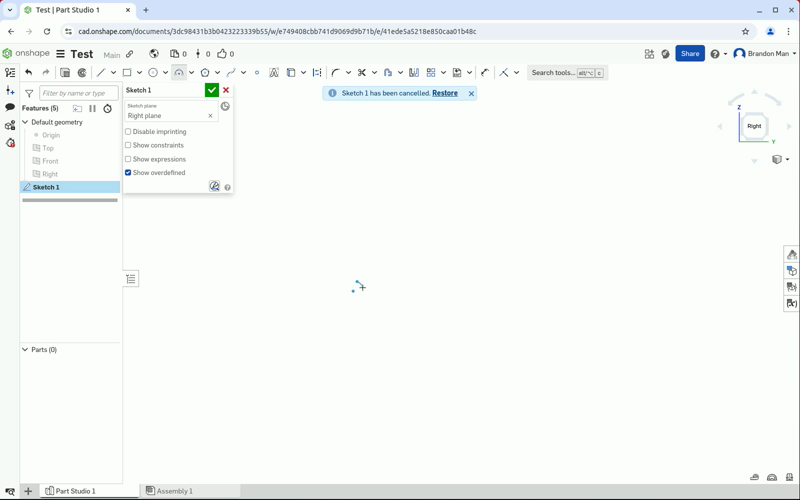
click(362, 287)
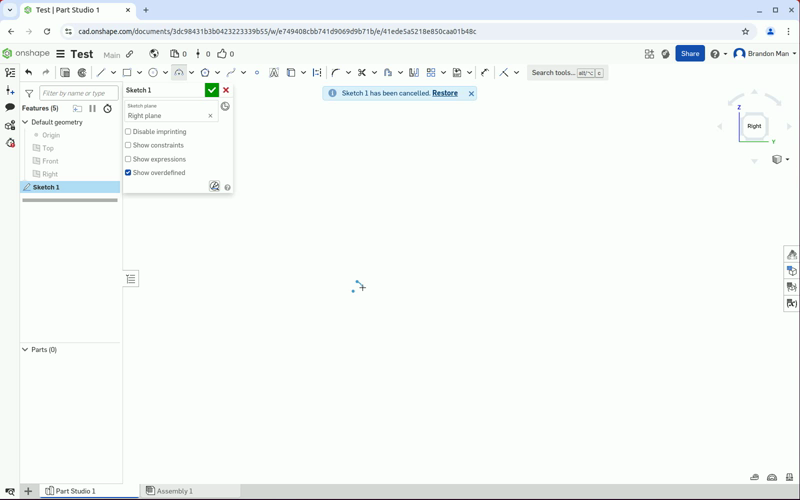
scroll(-6)
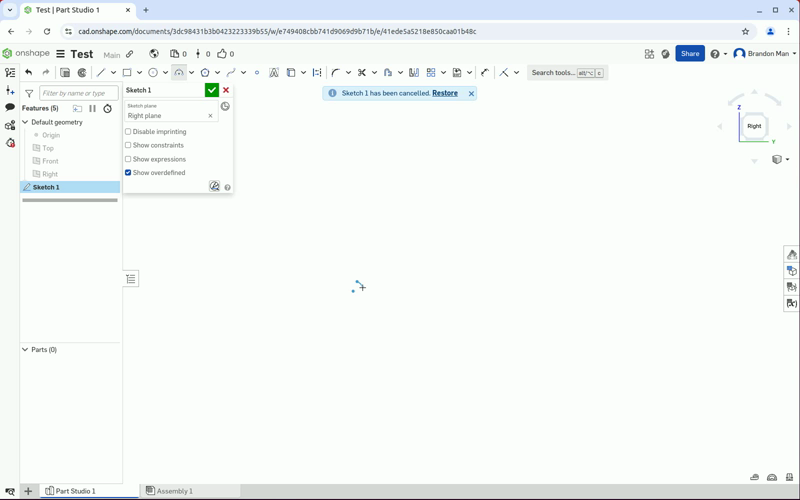
scroll(-6)
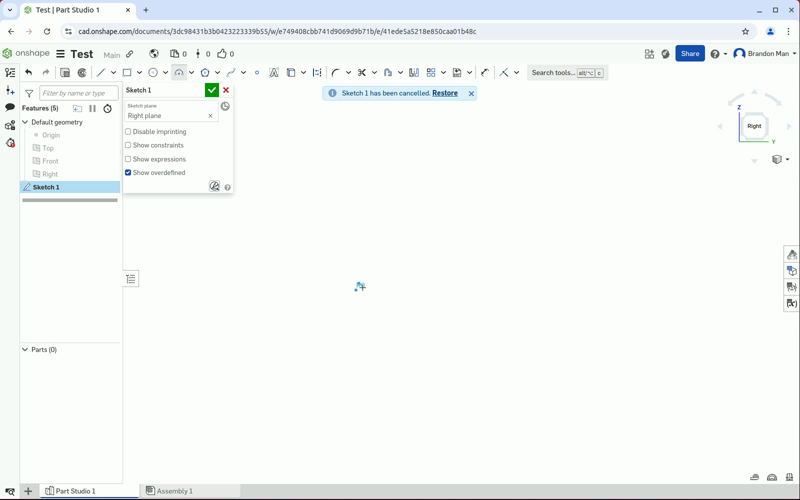
scroll(-6)
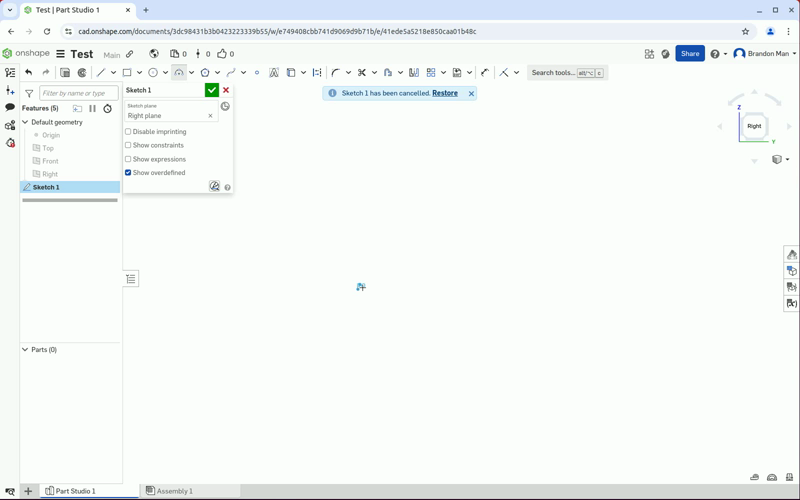
scroll(-6)
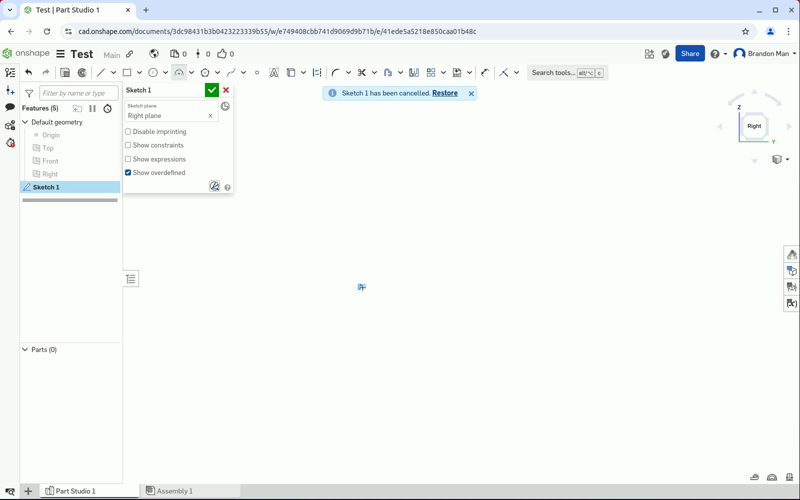
scroll(-6)
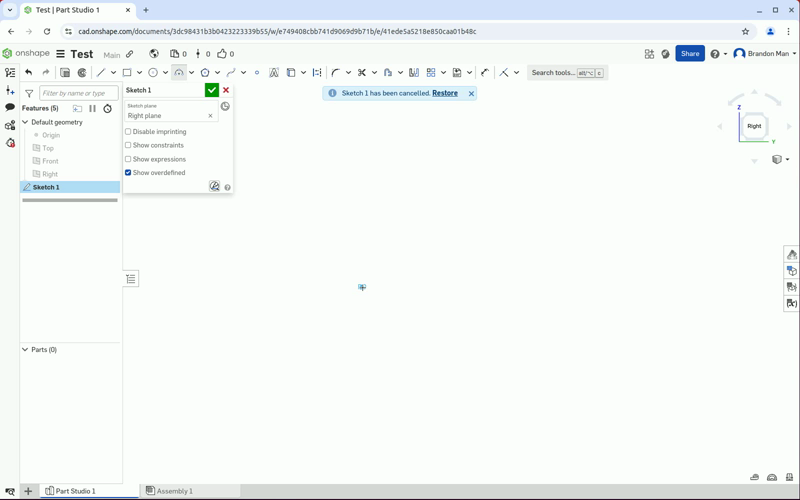
scroll(-6)
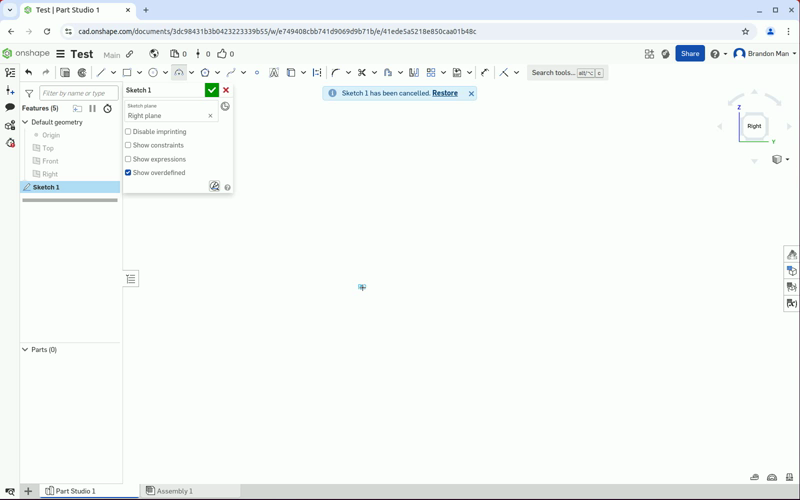
scroll(-6)
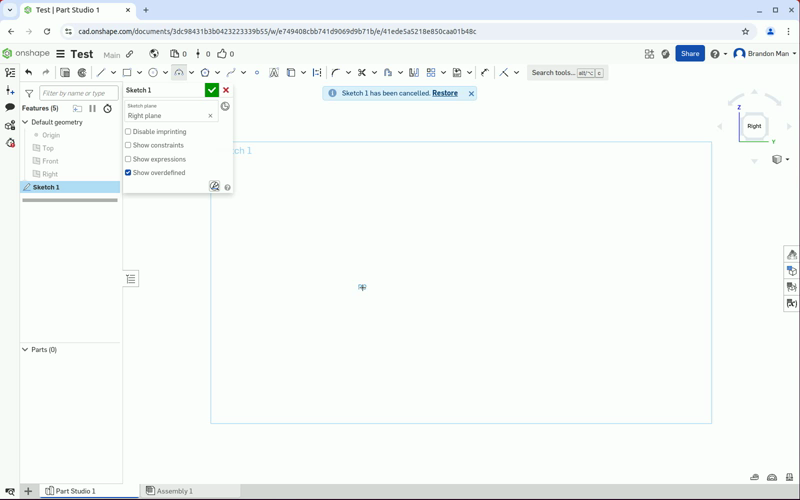
mouse_move(362, 286)
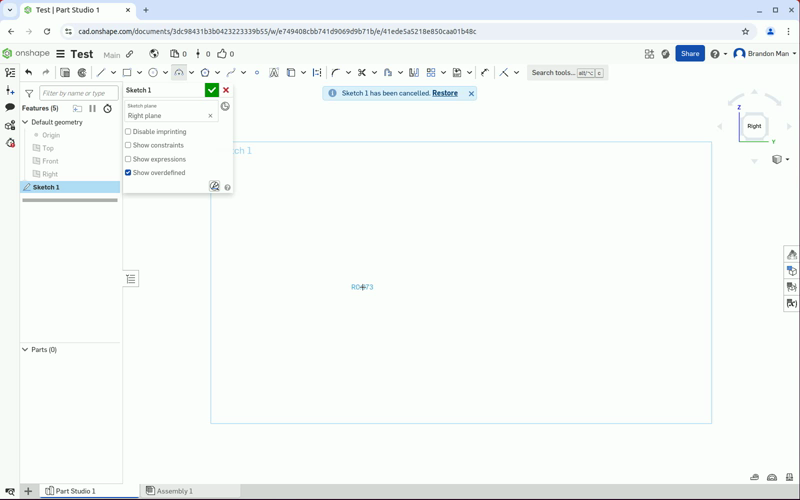
scroll(6)
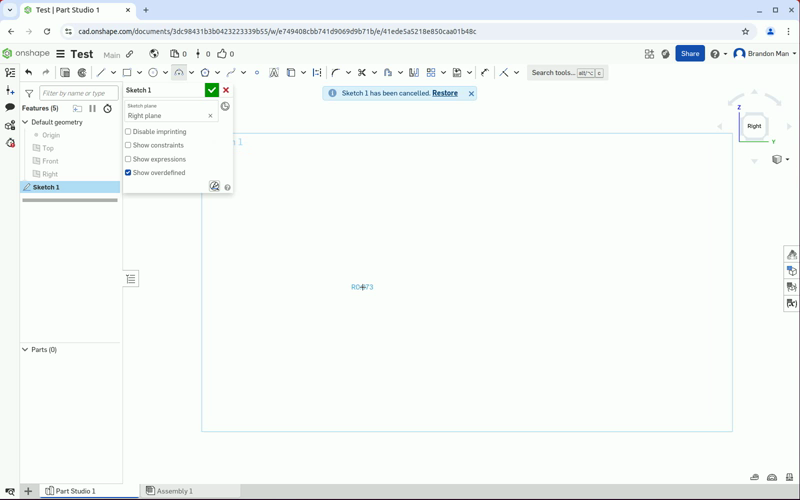
scroll(6)
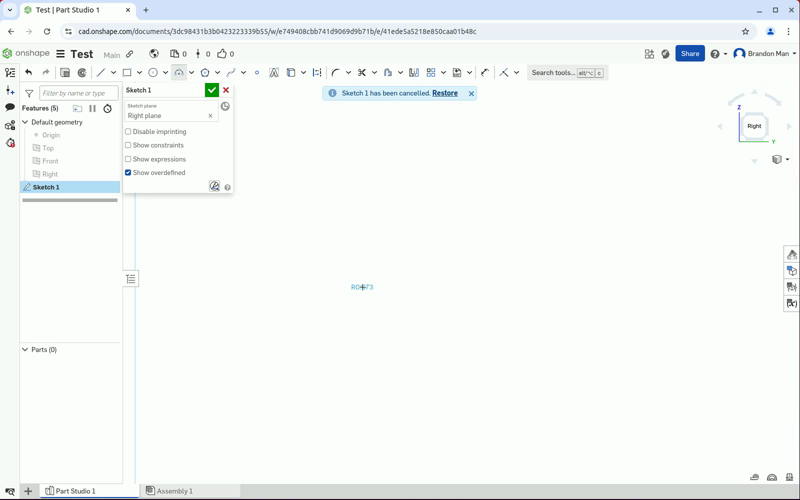
scroll(6)
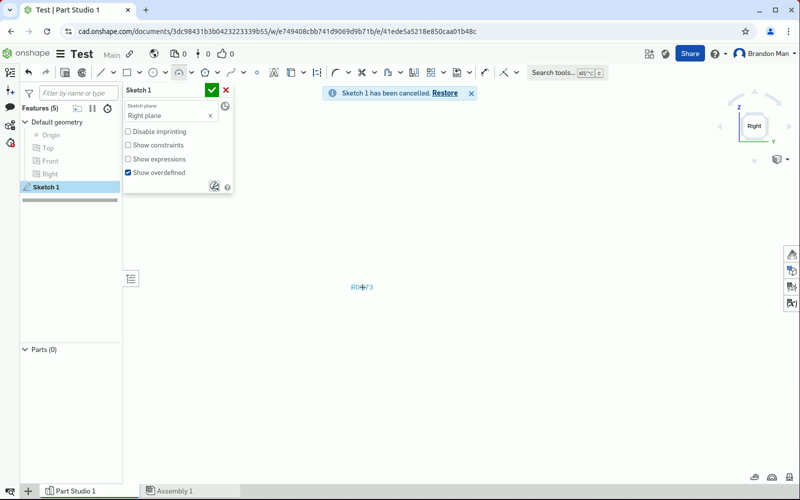
scroll(6)
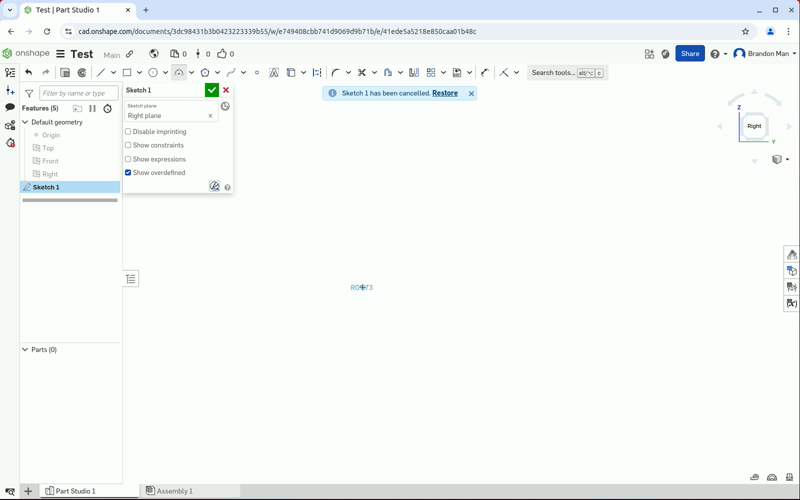
scroll(6)
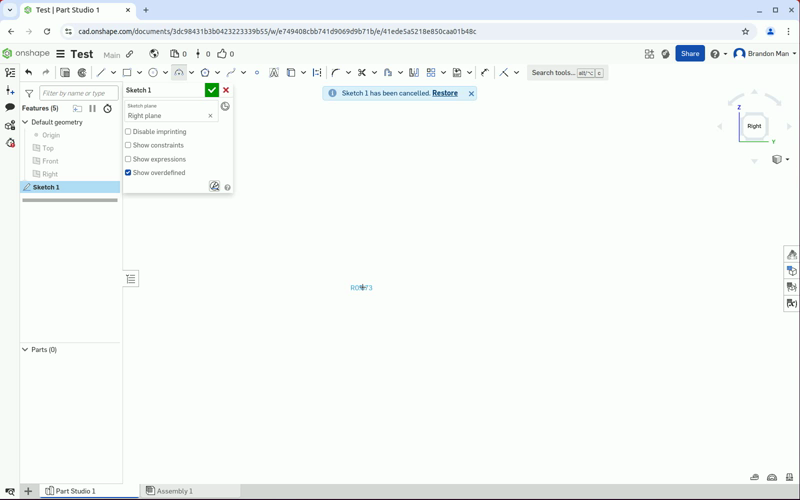
scroll(6)
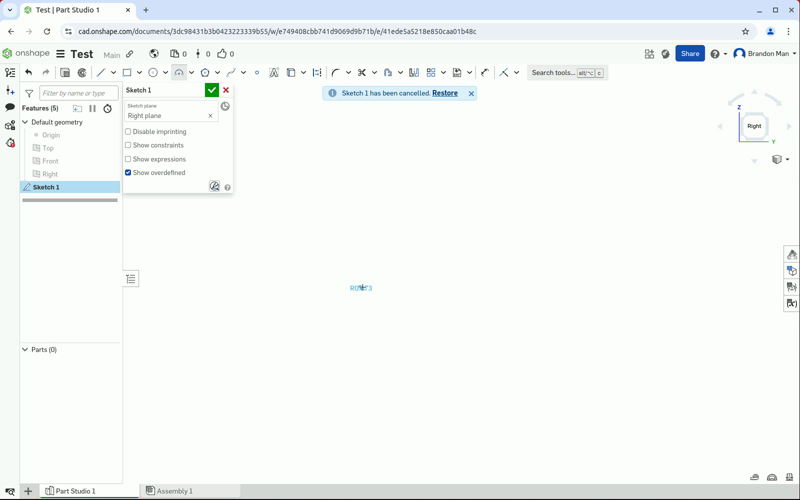
scroll(6)
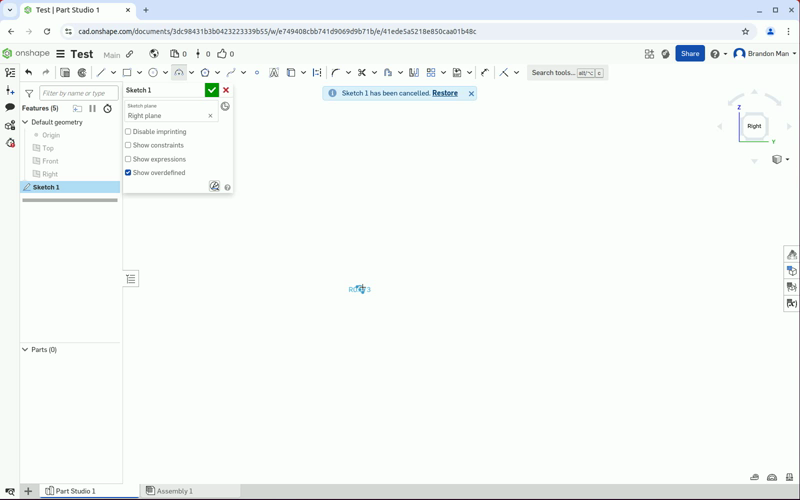
click(362, 286)
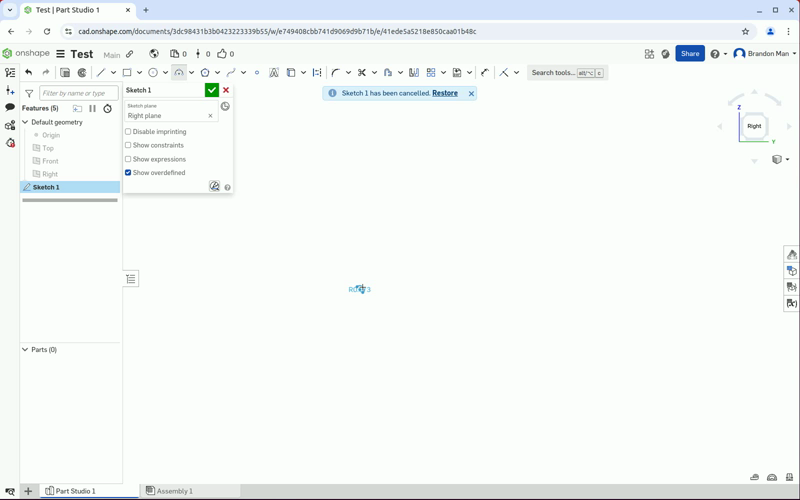
scroll(-6)
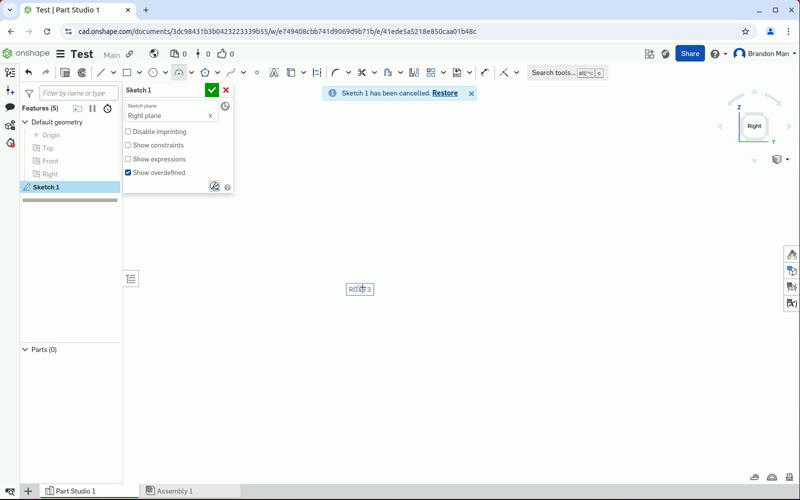
scroll(-6)
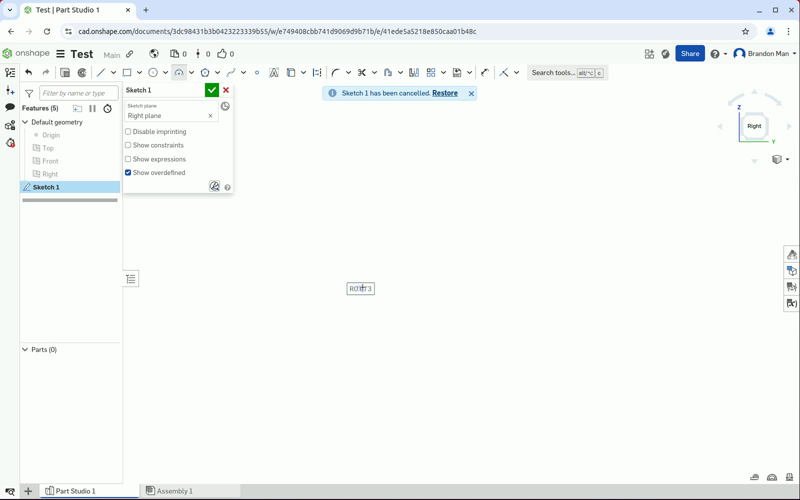
scroll(-6)
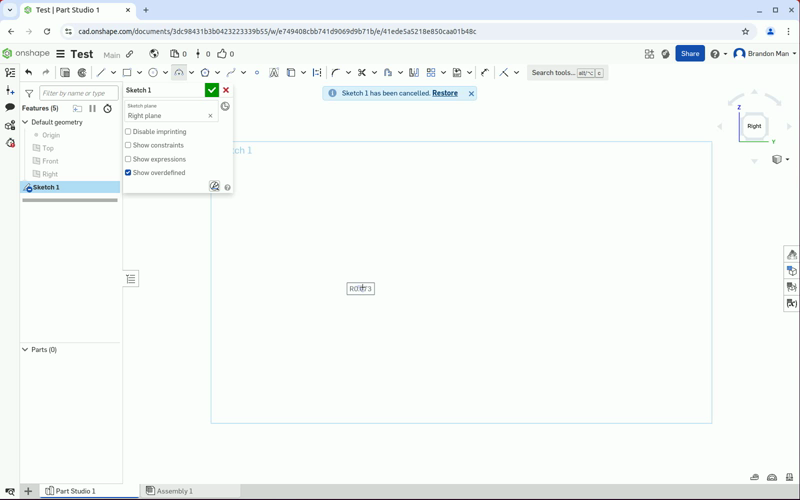
scroll(-6)
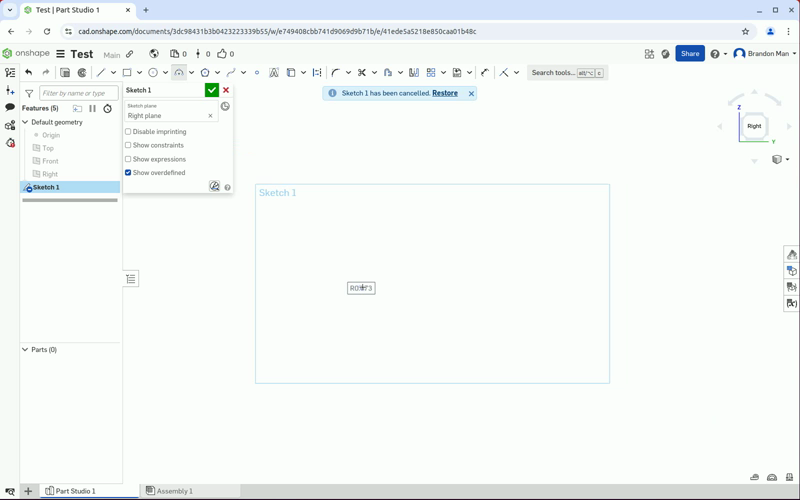
scroll(-6)
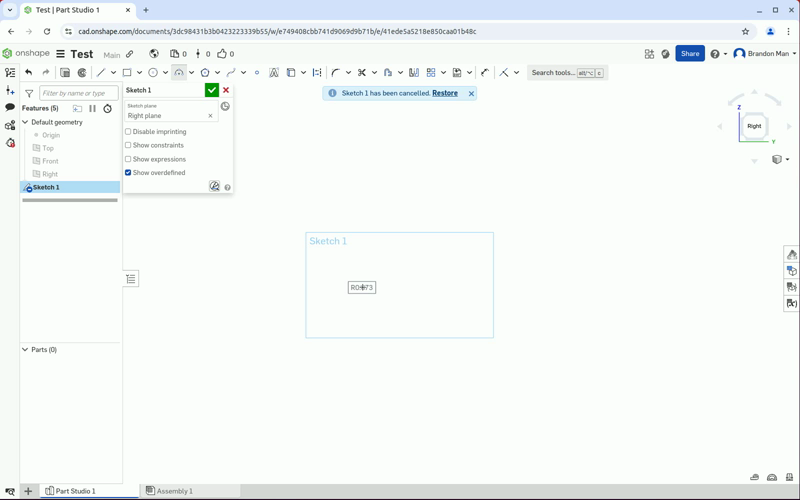
scroll(-6)
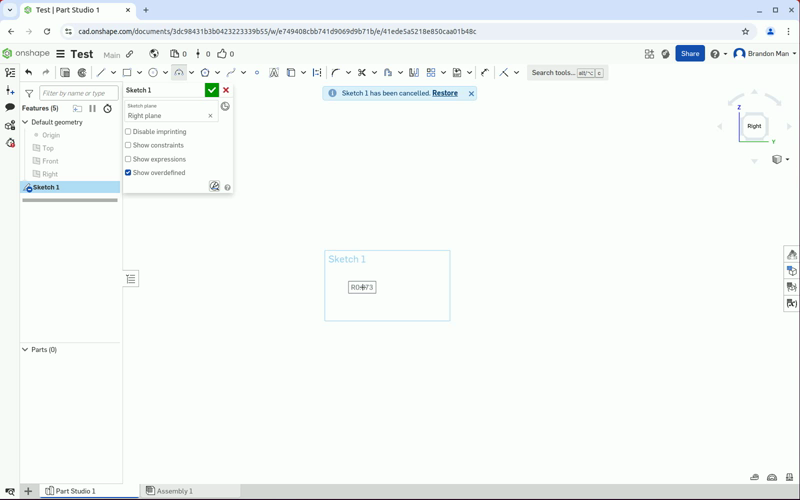
scroll(-6)
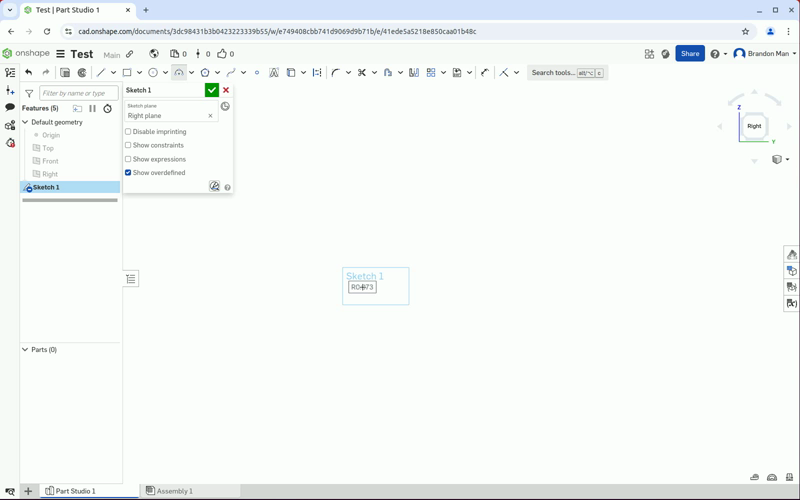
key_up(shift)
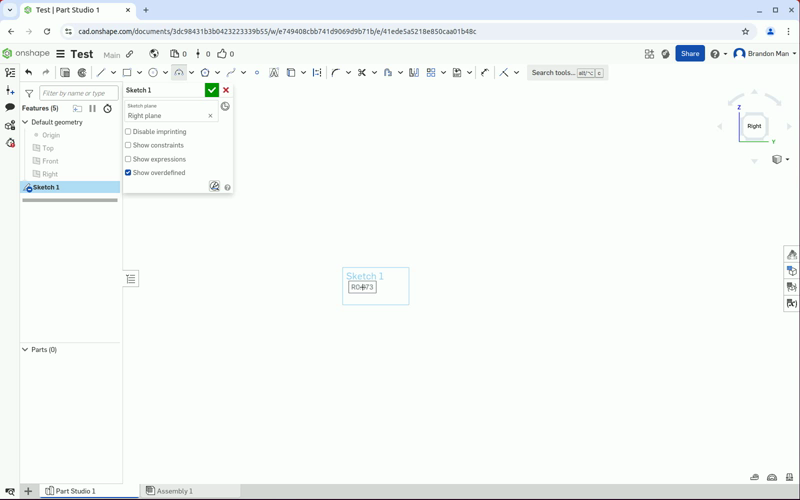
key(esc)
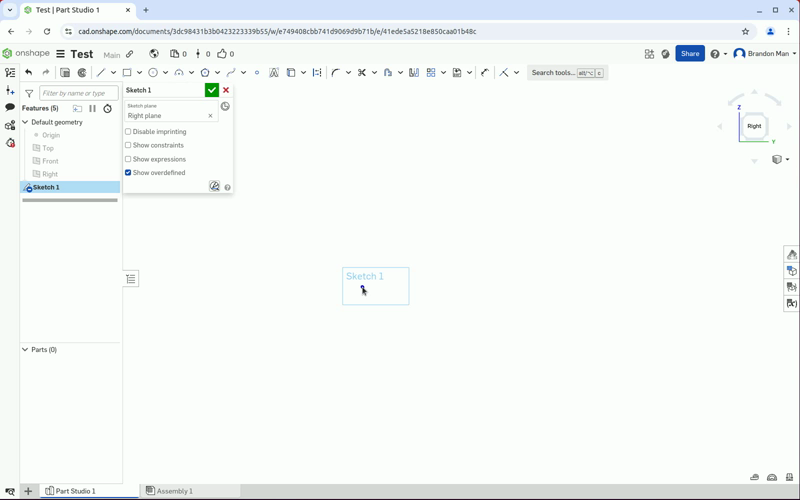
key(l)
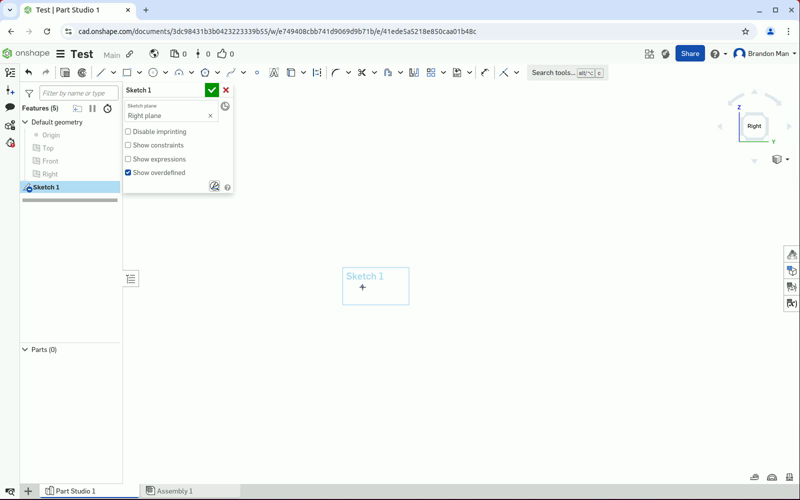
mouse_move(362, 287)
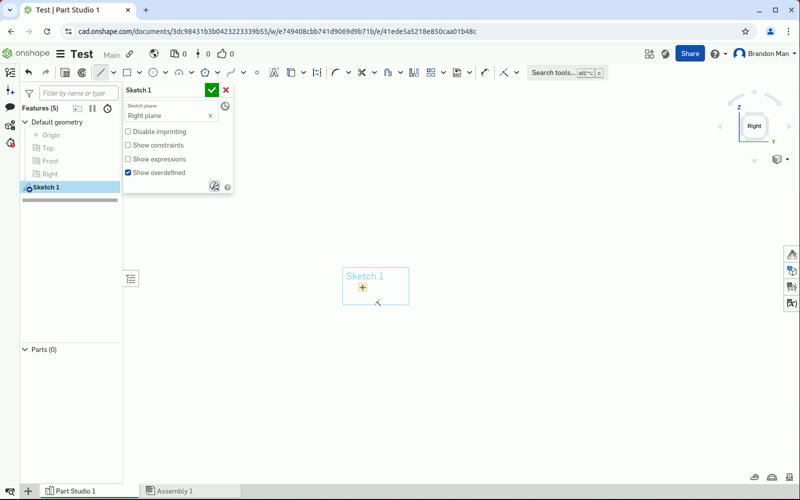
scroll(6)
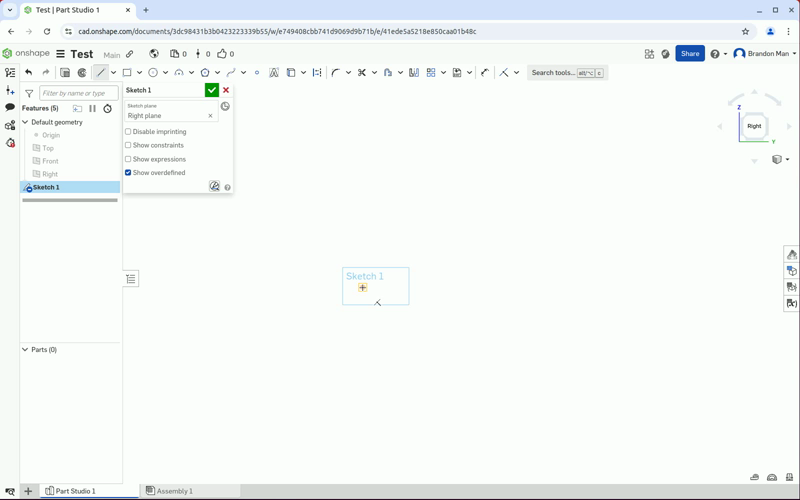
scroll(6)
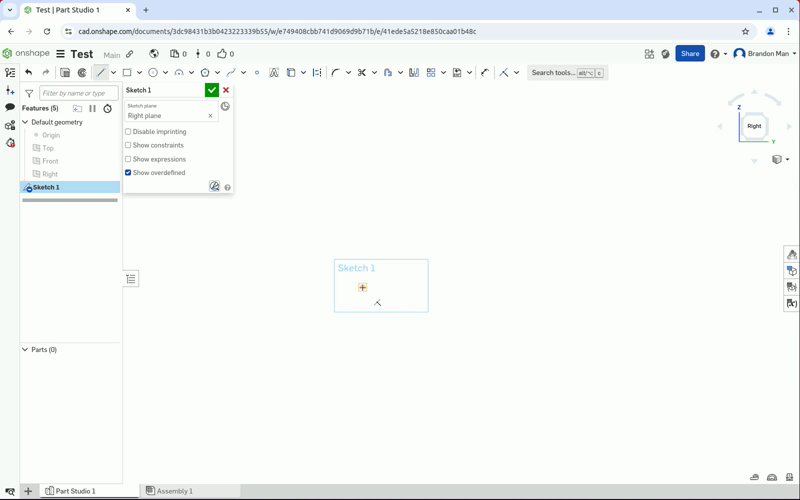
scroll(6)
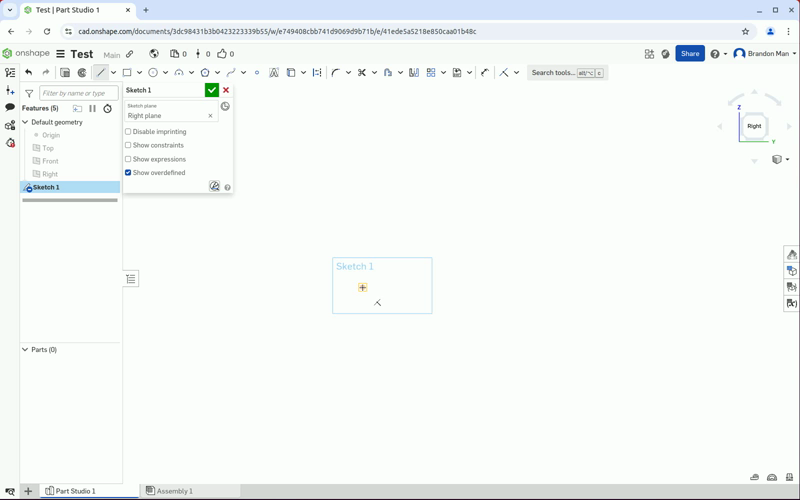
scroll(6)
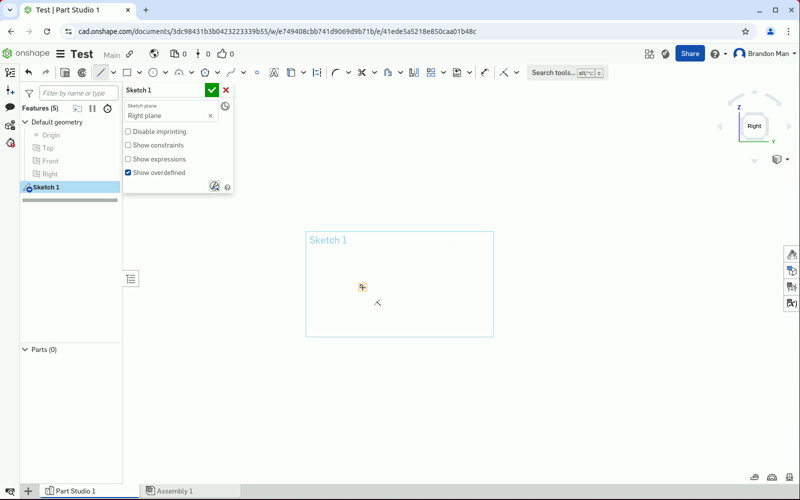
scroll(6)
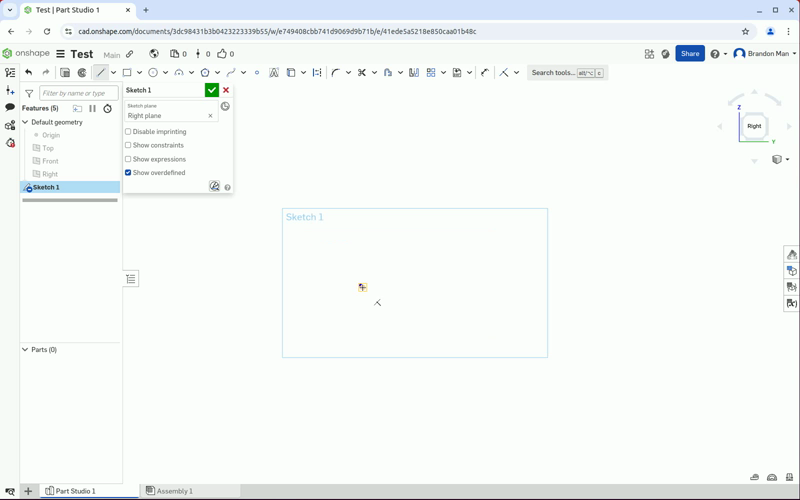
scroll(6)
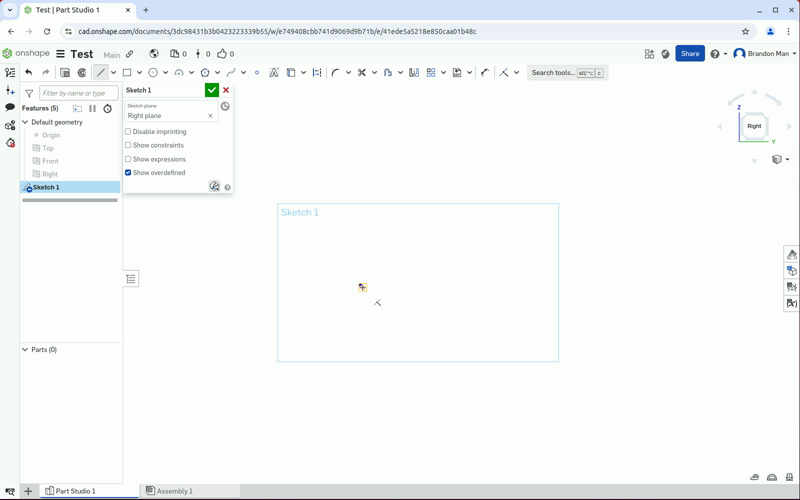
scroll(6)
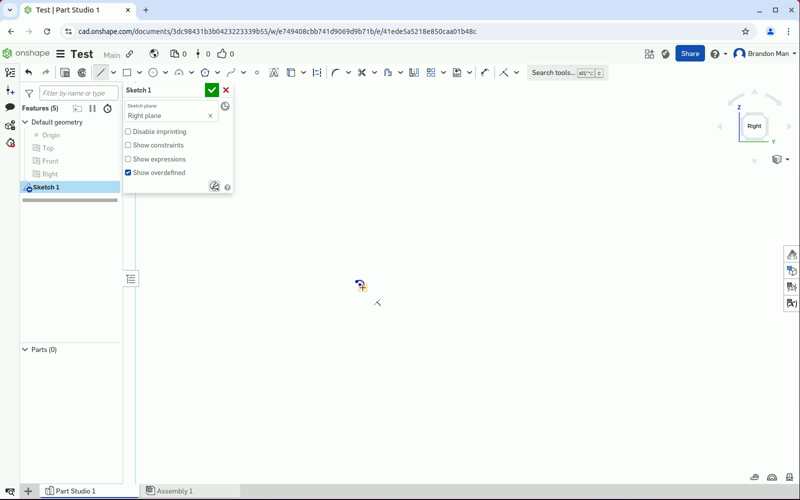
click(362, 287)
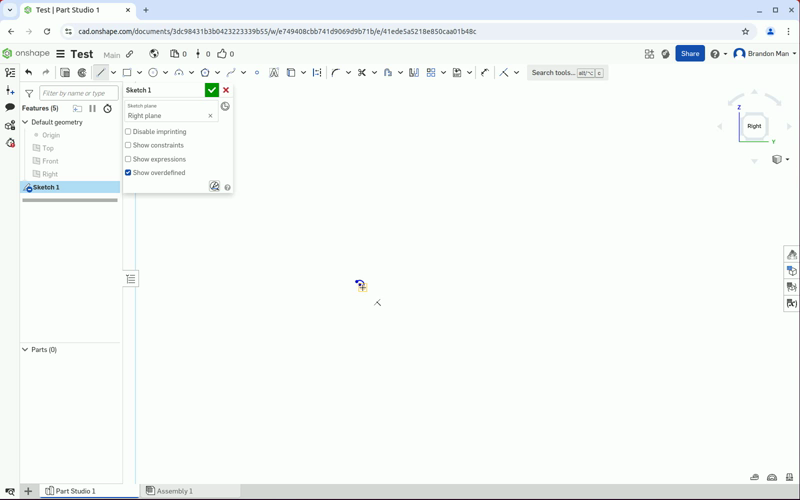
scroll(-6)
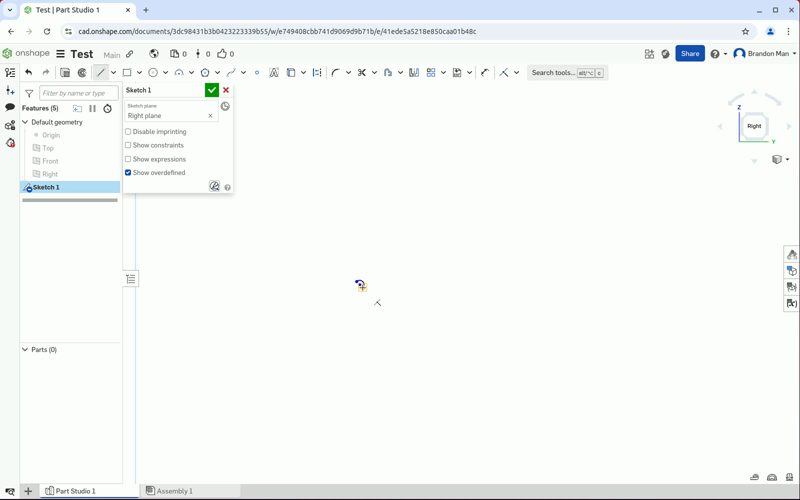
scroll(-6)
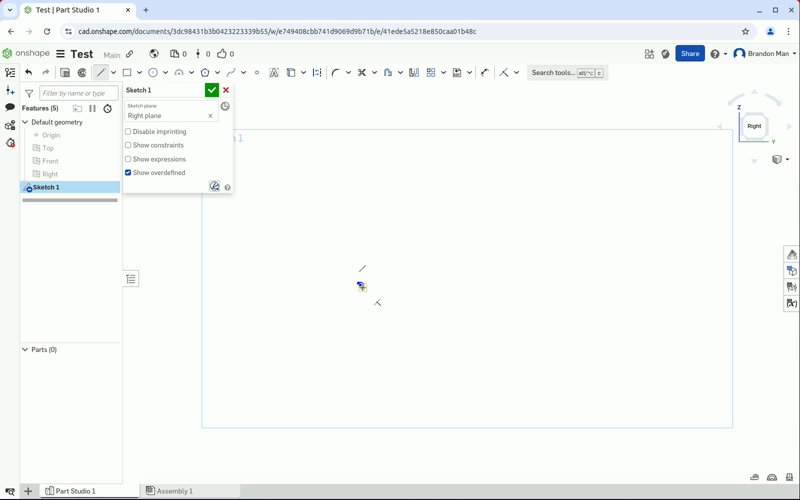
scroll(-6)
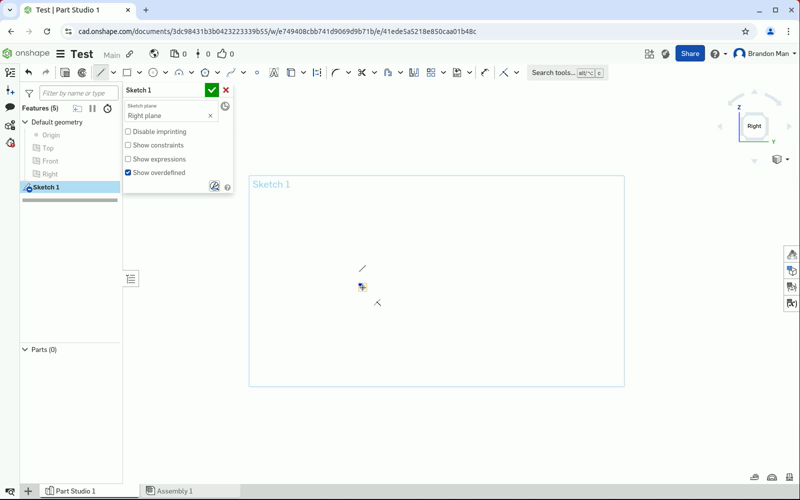
scroll(-6)
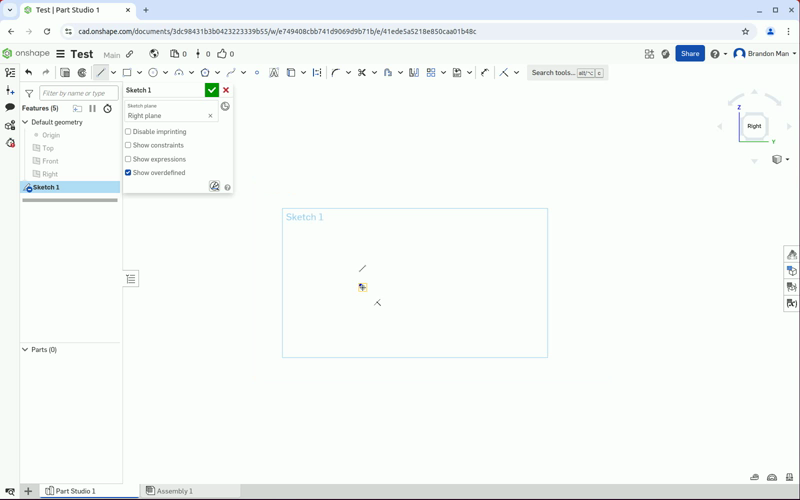
scroll(-6)
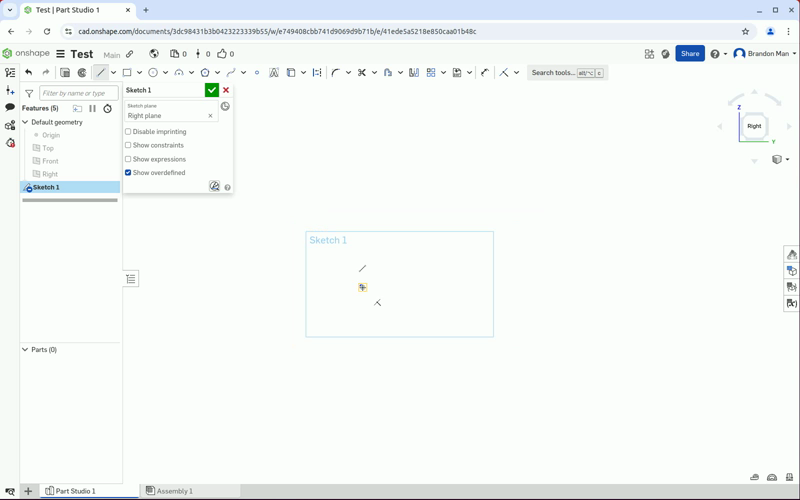
scroll(-6)
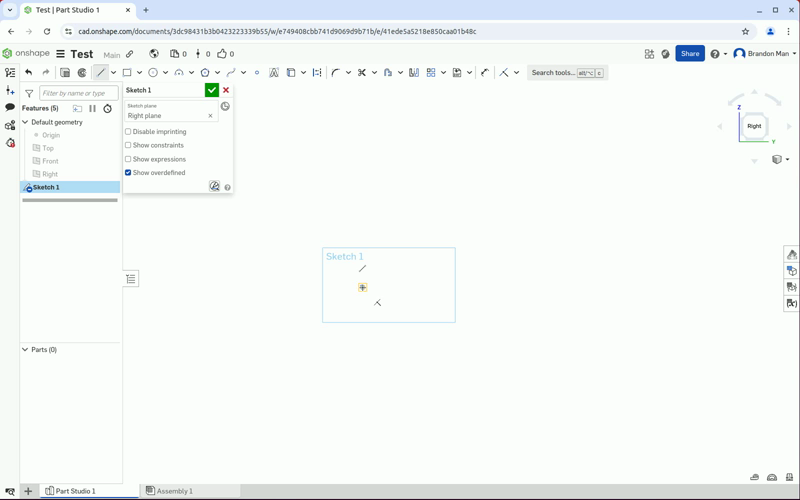
scroll(-6)
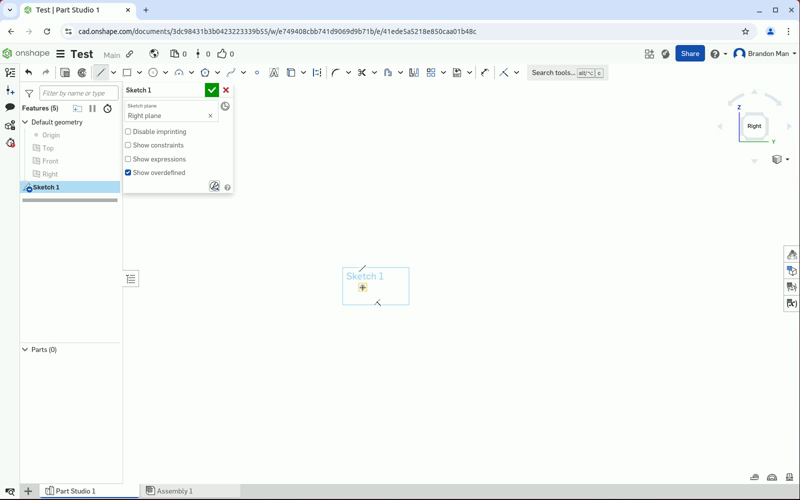
key_down(shift)
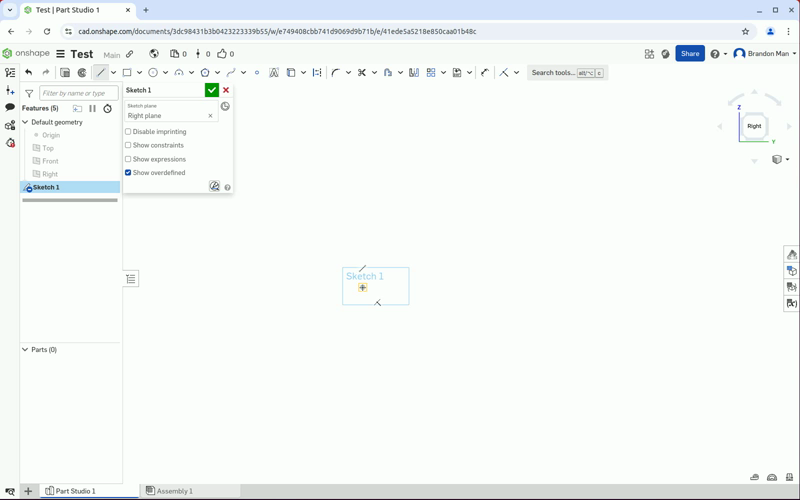
mouse_move(392, 287)
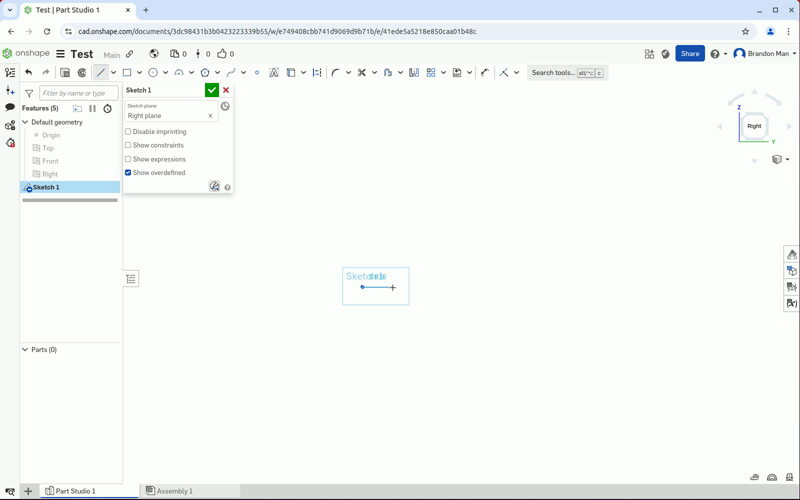
mouse_move(372, 287)
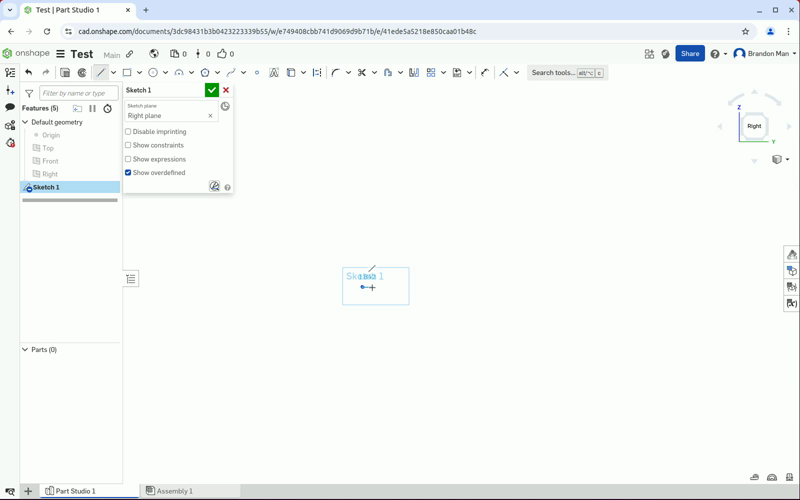
click(372, 287)
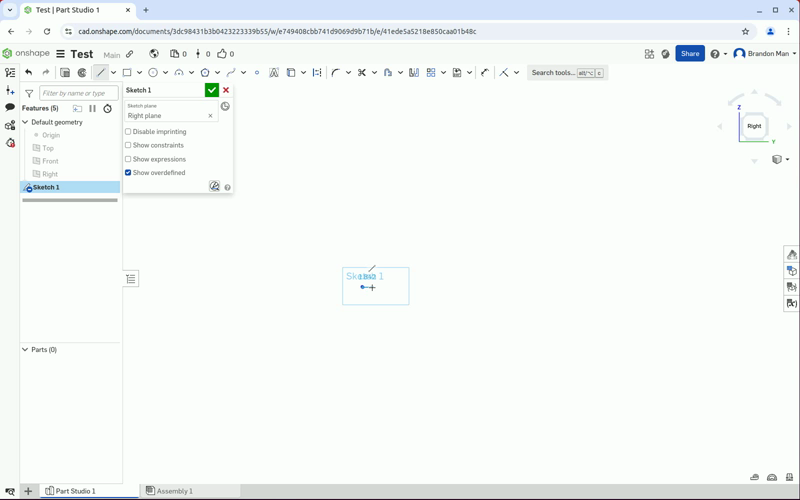
key_up(shift)
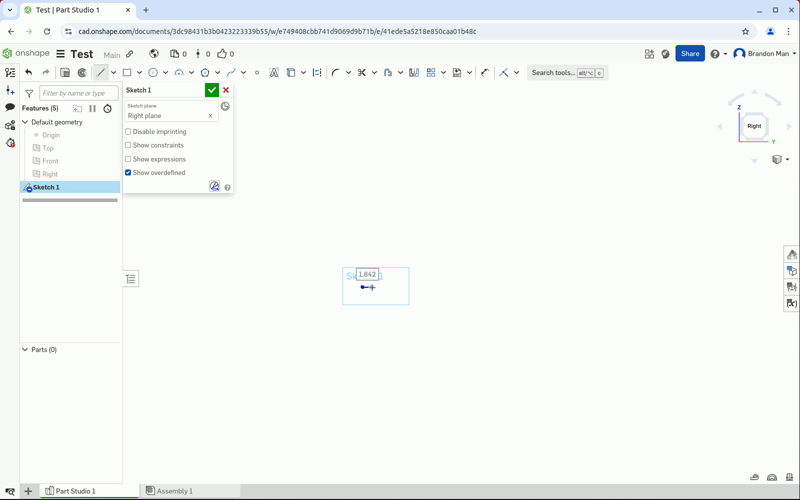
key(esc)
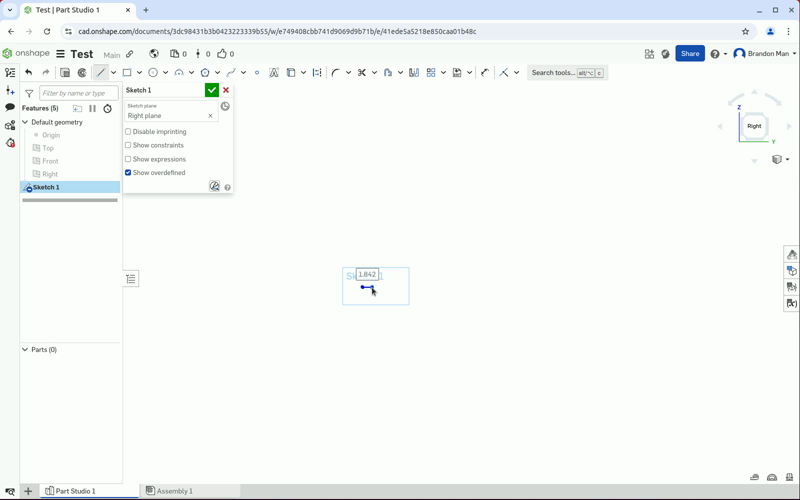
key(a)
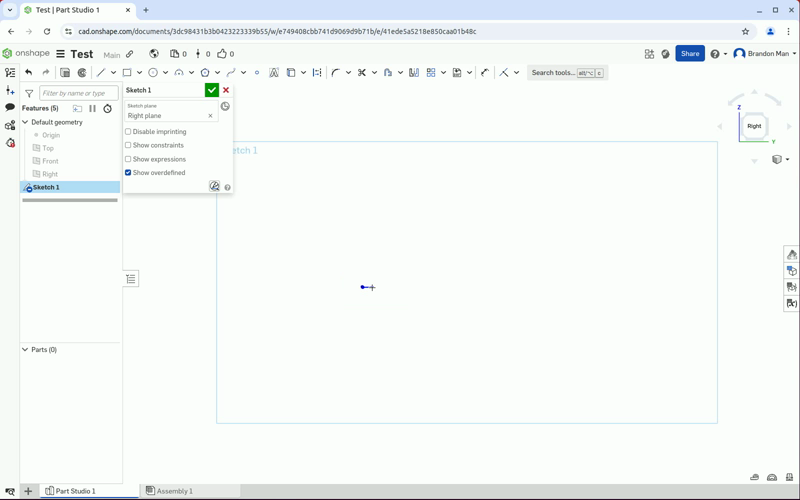
mouse_move(372, 287)
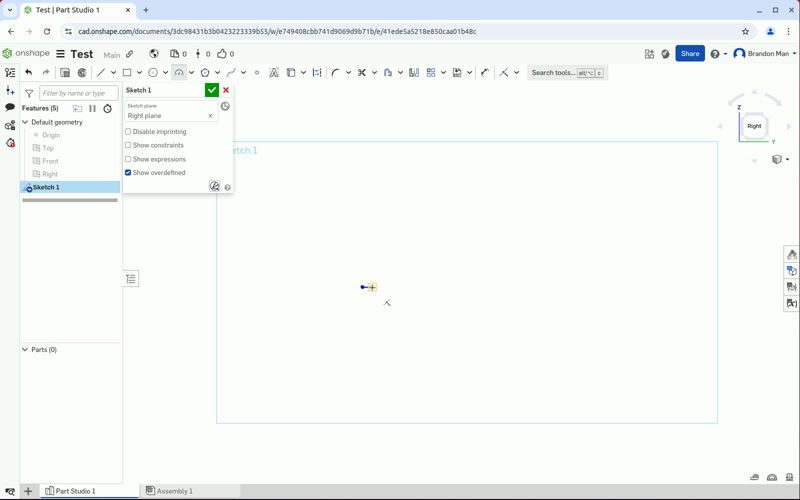
click(372, 287)
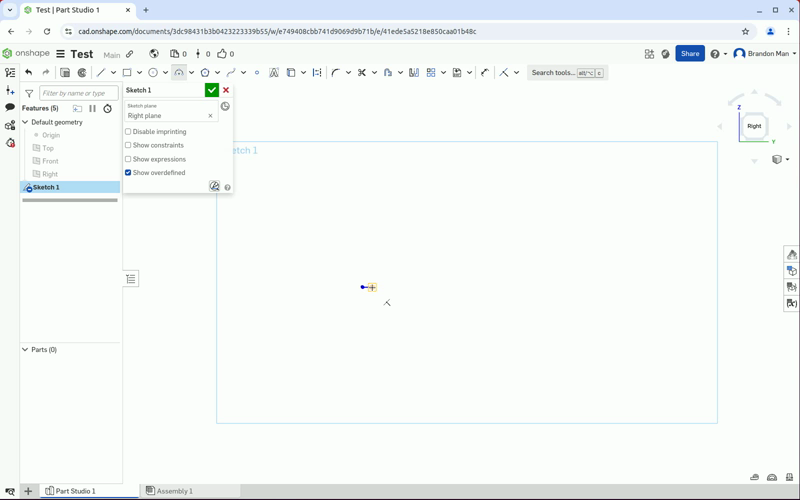
key_down(shift)
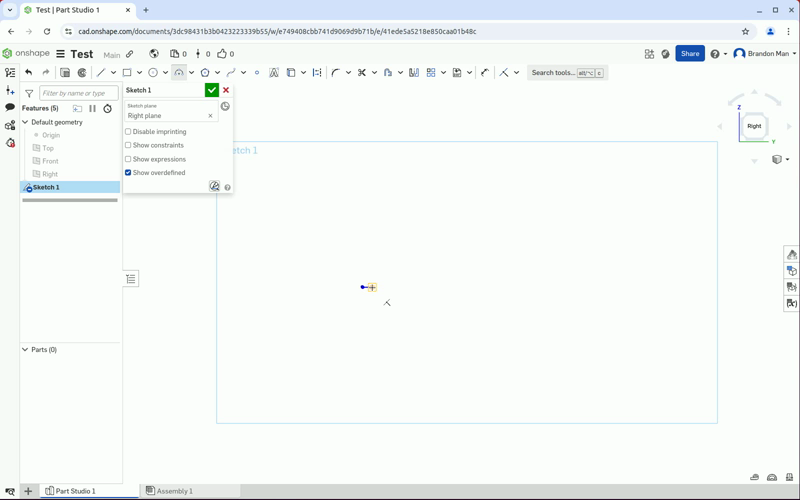
mouse_move(372, 286)
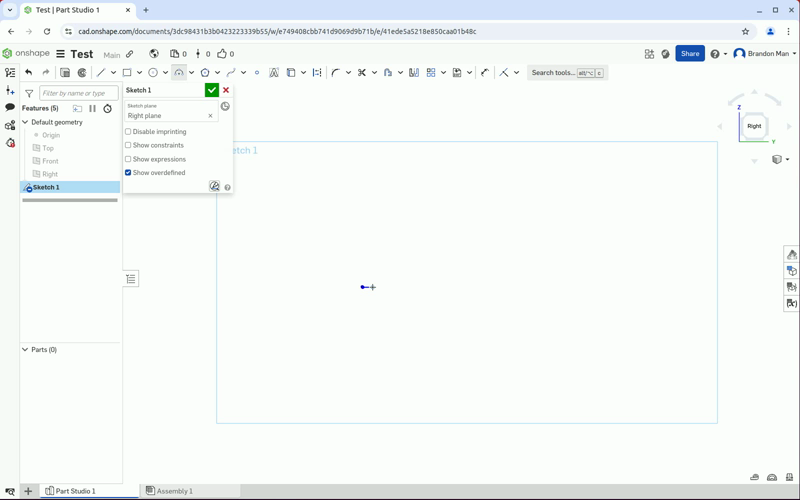
scroll(6)
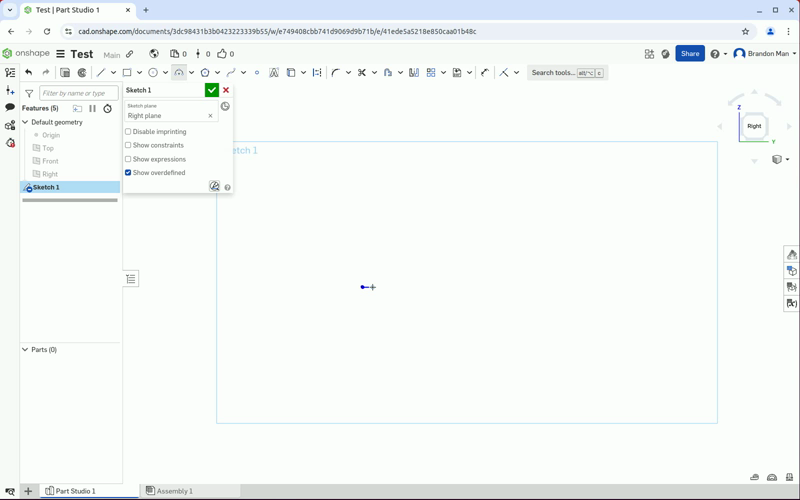
scroll(6)
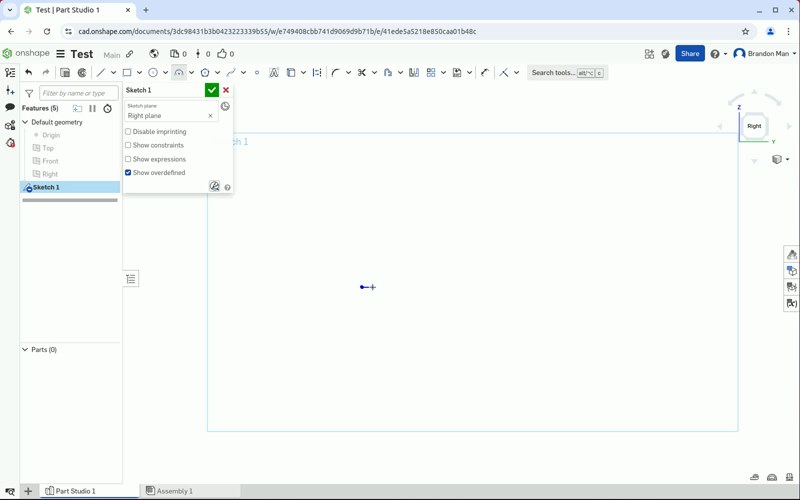
scroll(6)
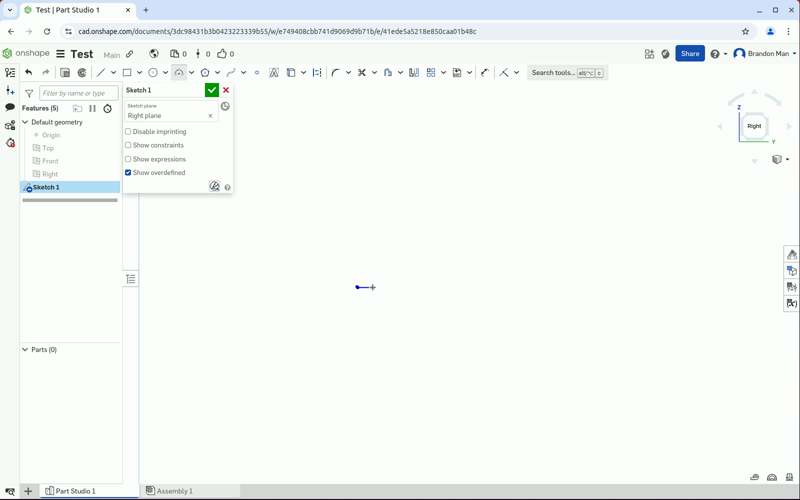
scroll(6)
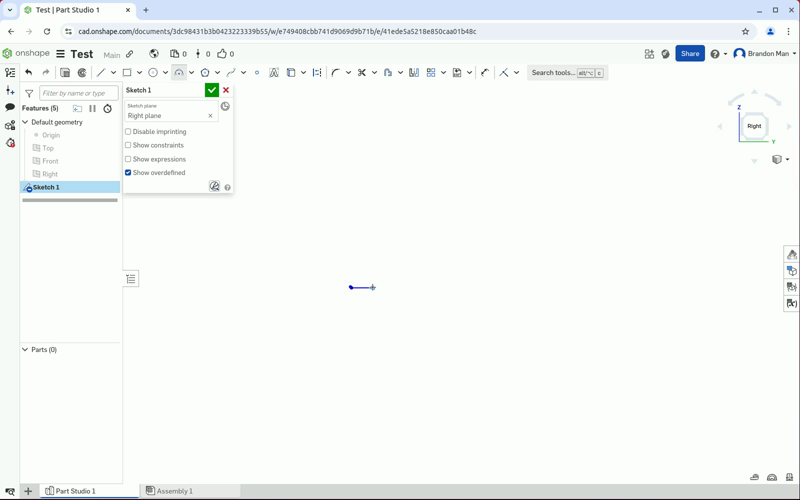
scroll(6)
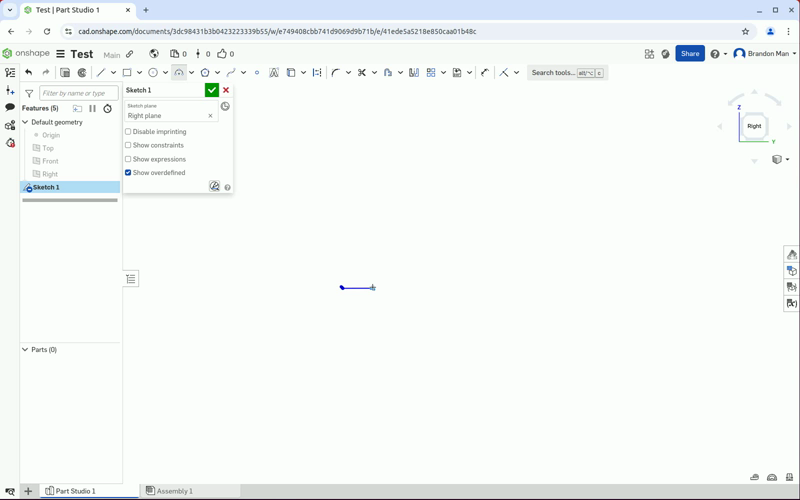
scroll(6)
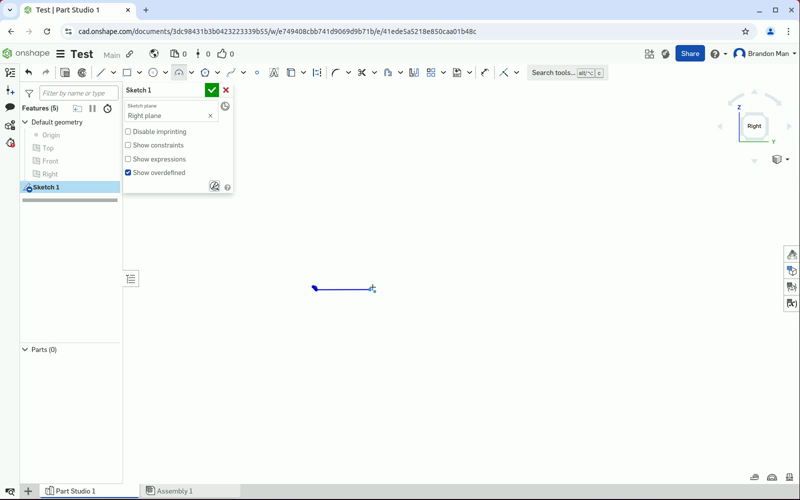
scroll(6)
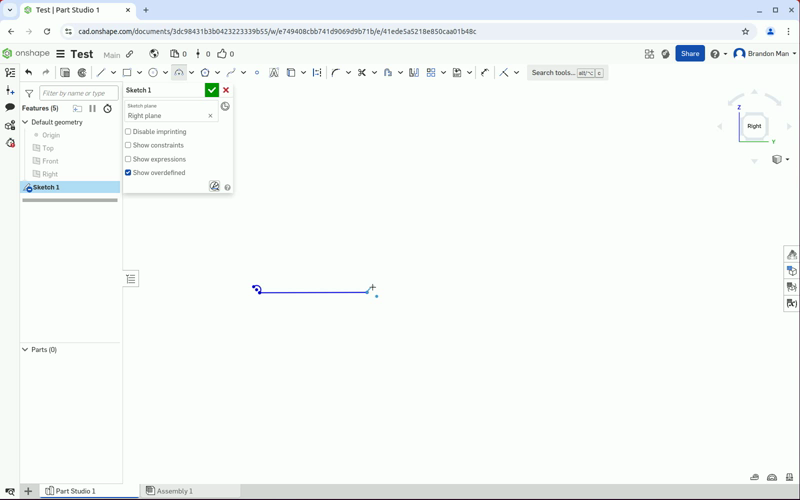
click(372, 286)
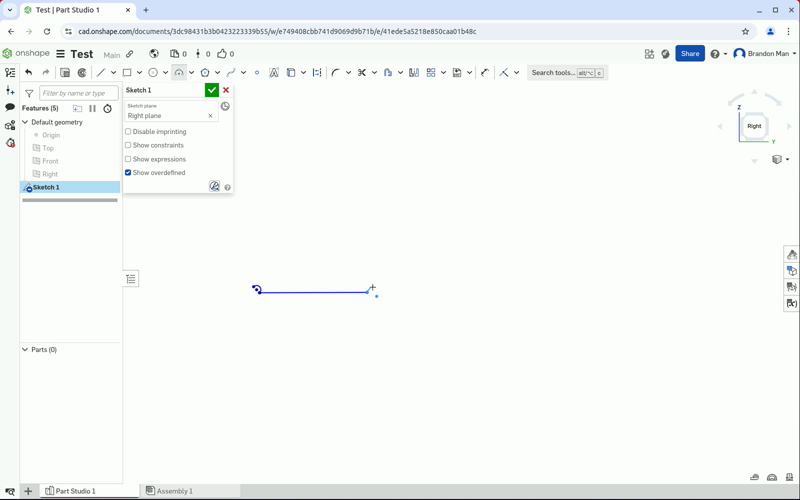
scroll(-6)
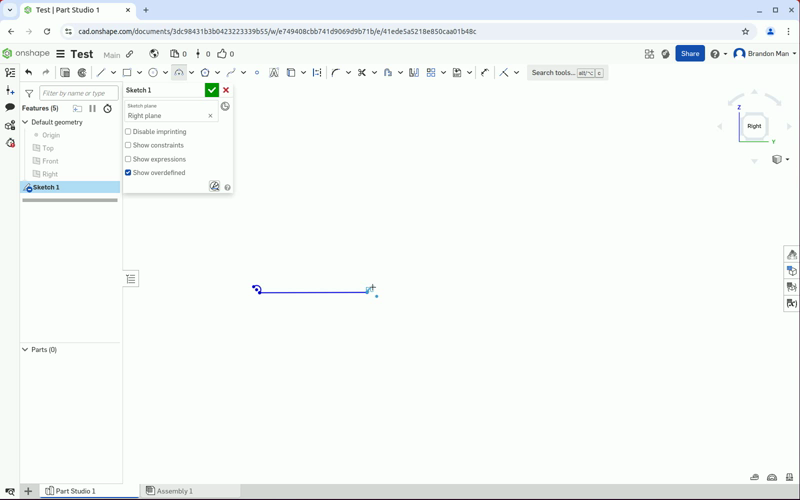
scroll(-6)
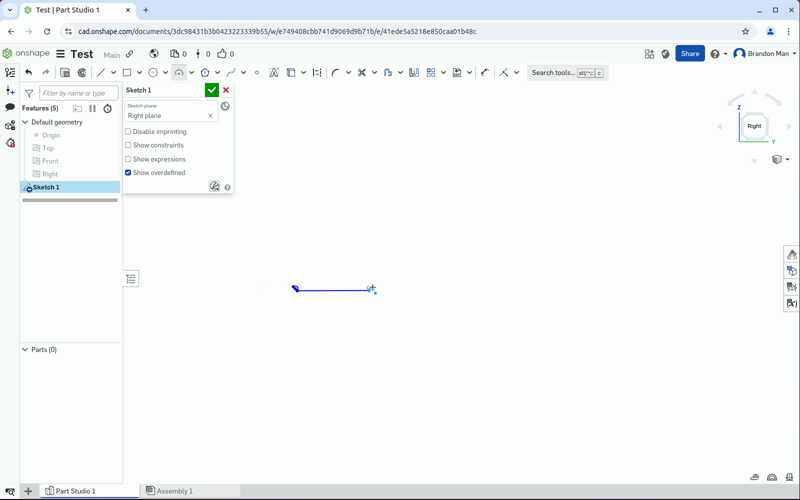
scroll(-6)
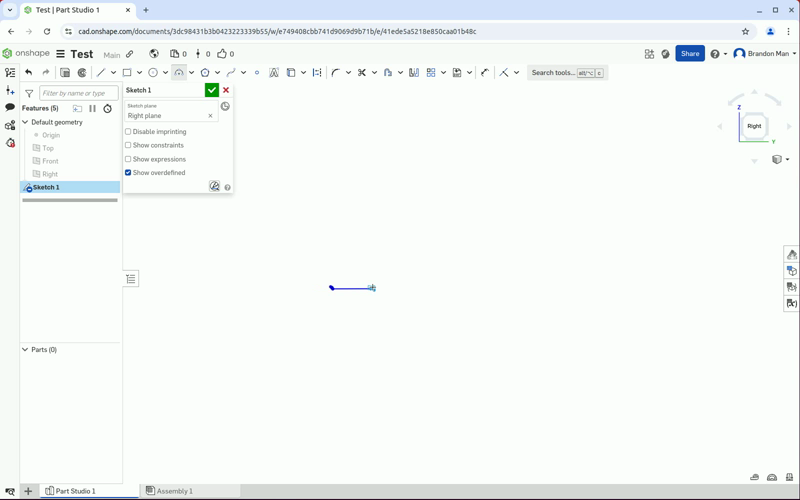
scroll(-6)
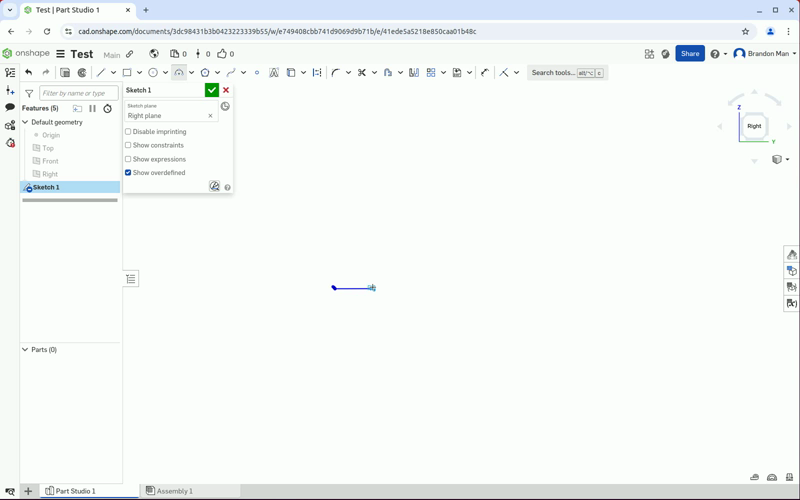
scroll(-6)
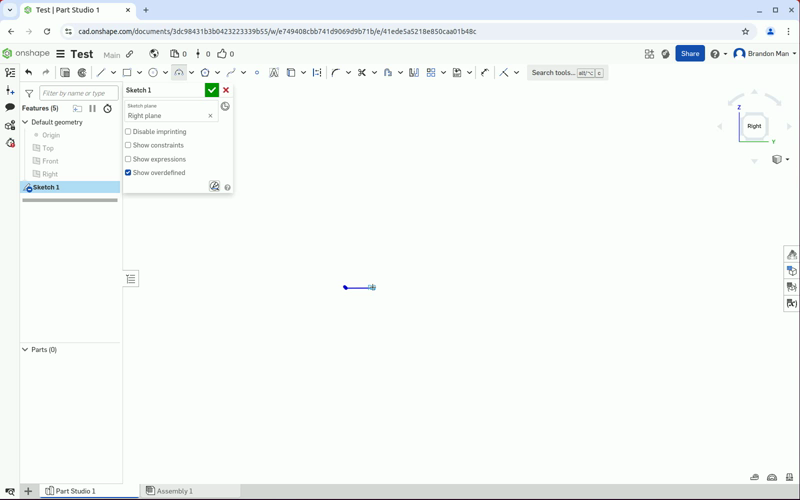
scroll(-6)
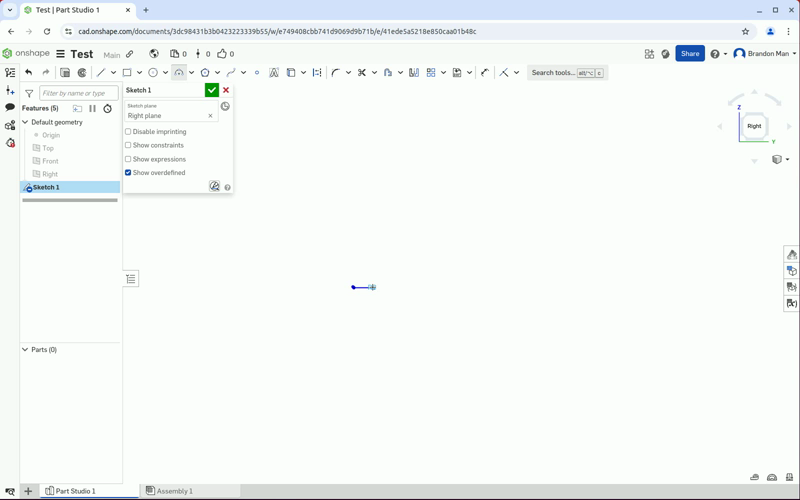
scroll(-6)
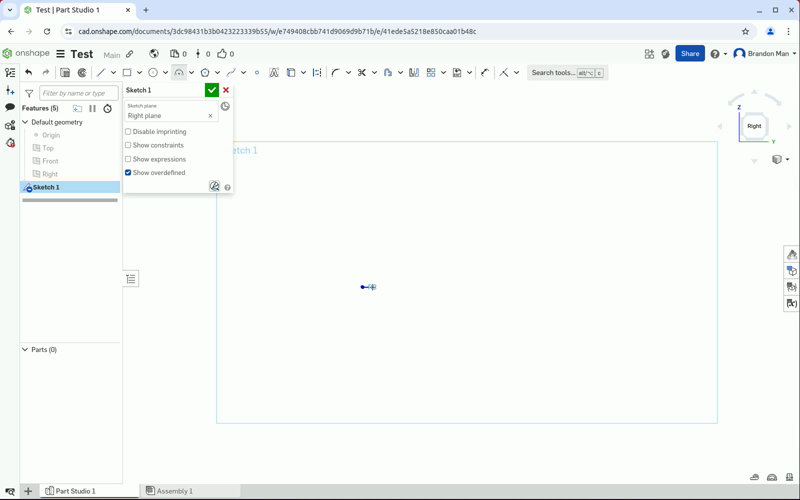
mouse_move(372, 286)
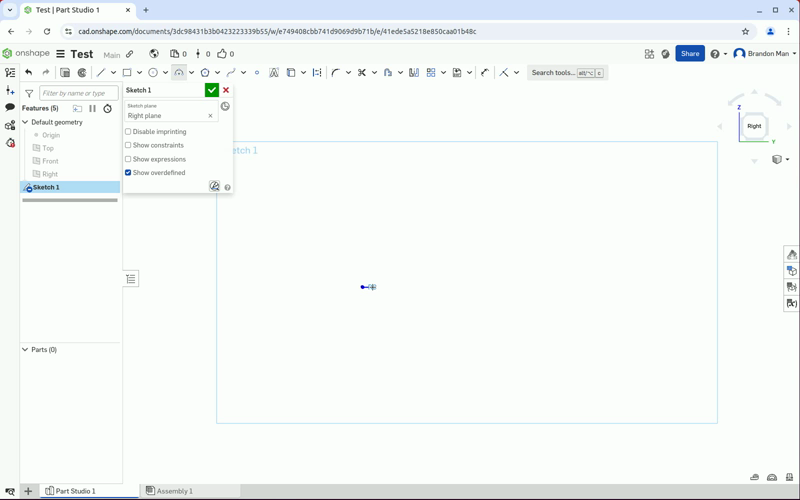
scroll(6)
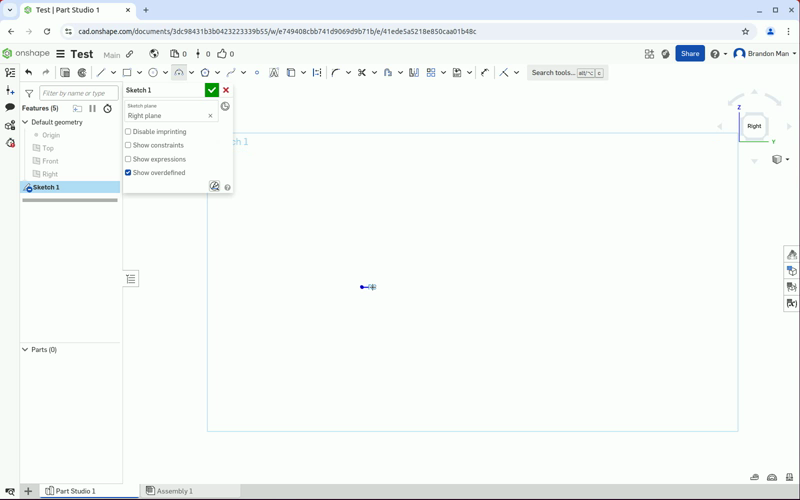
scroll(6)
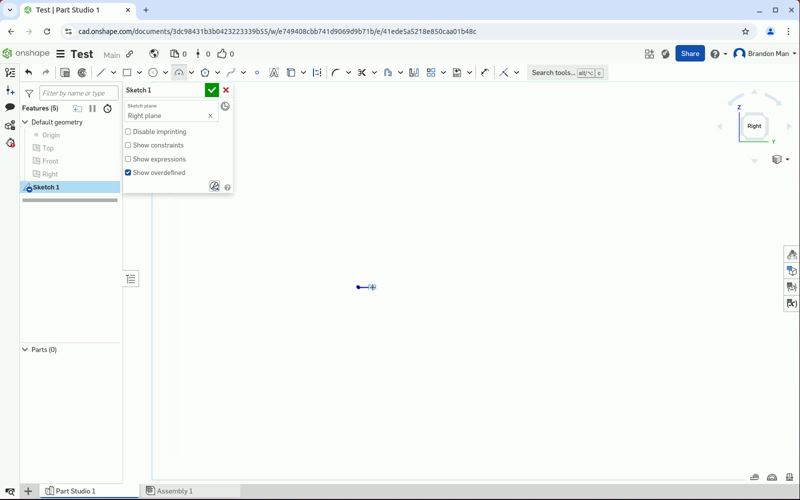
scroll(6)
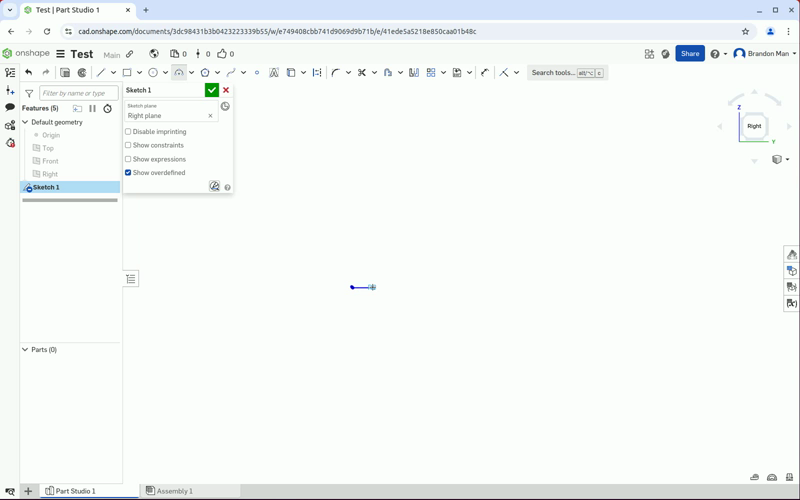
scroll(6)
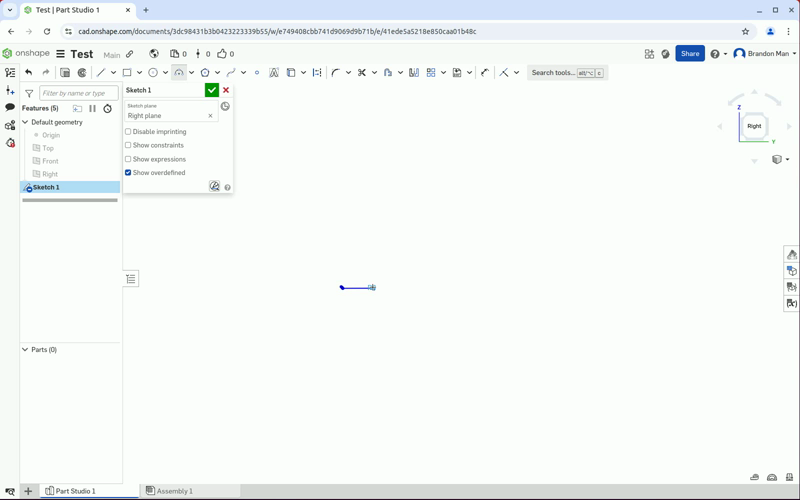
scroll(6)
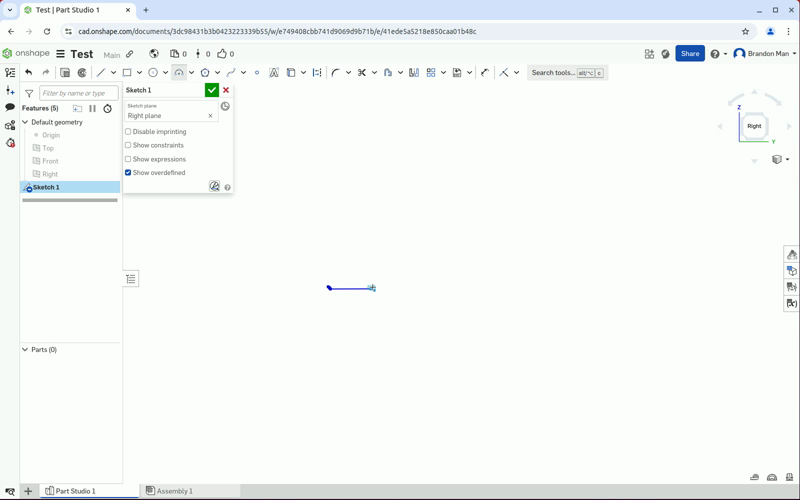
scroll(6)
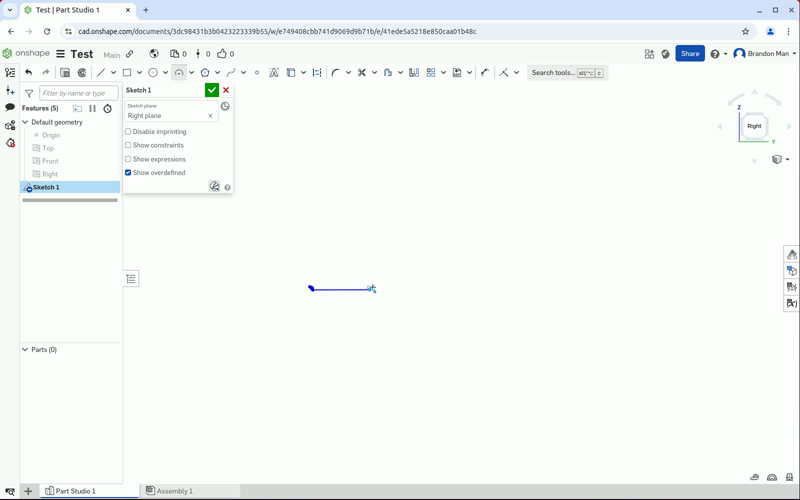
scroll(6)
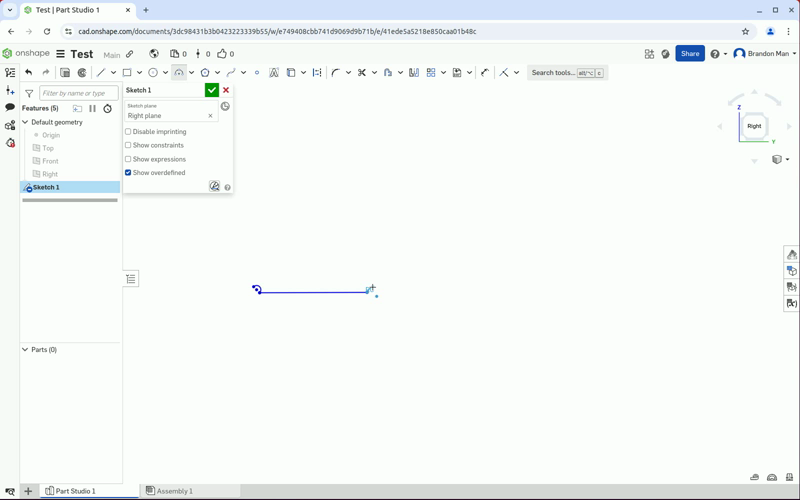
click(372, 286)
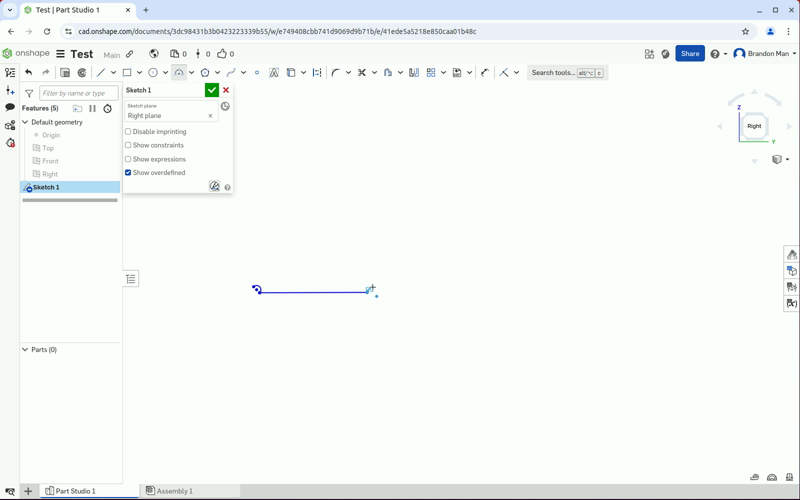
scroll(-6)
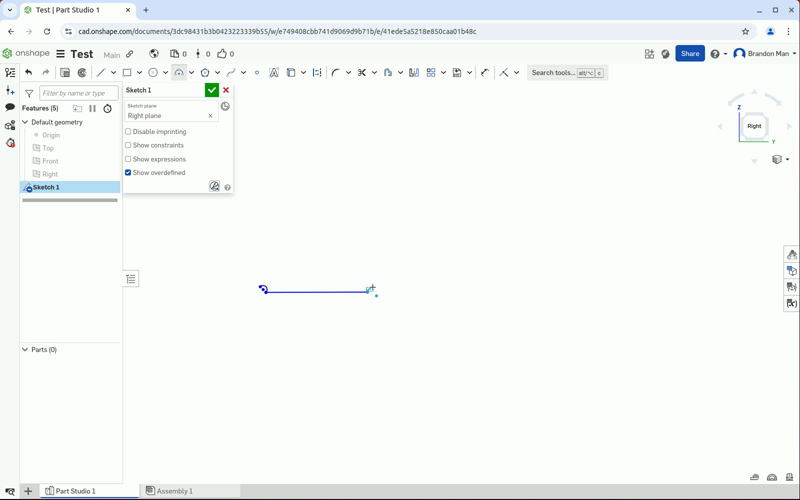
scroll(-6)
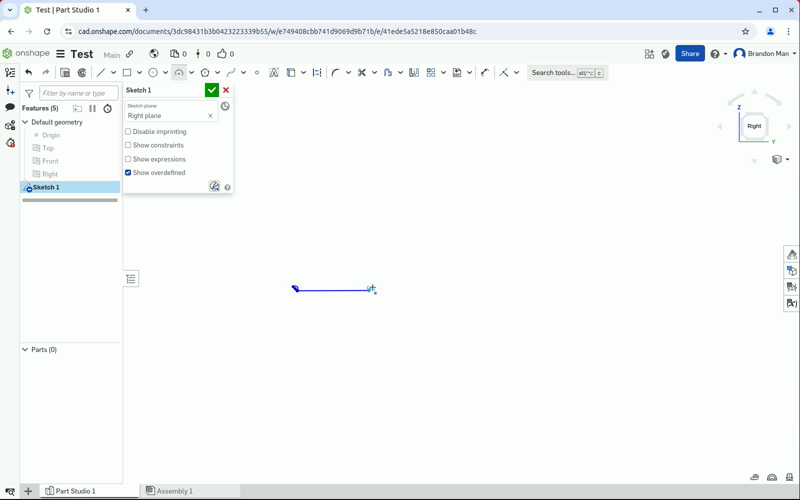
scroll(-6)
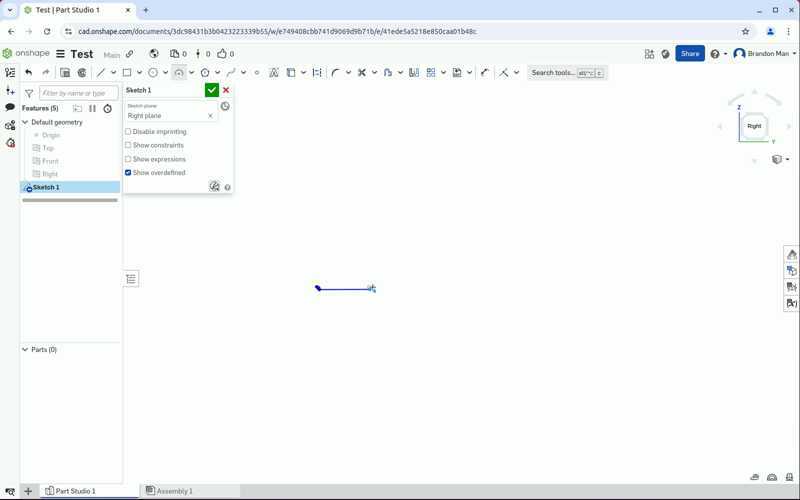
scroll(-6)
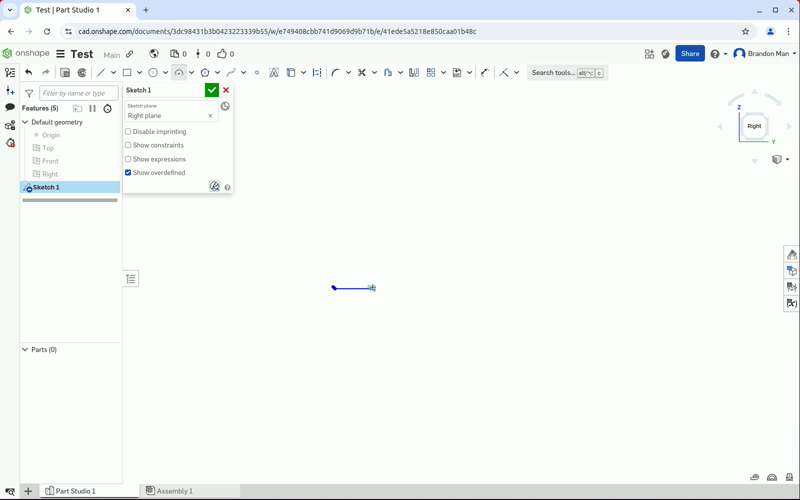
scroll(-6)
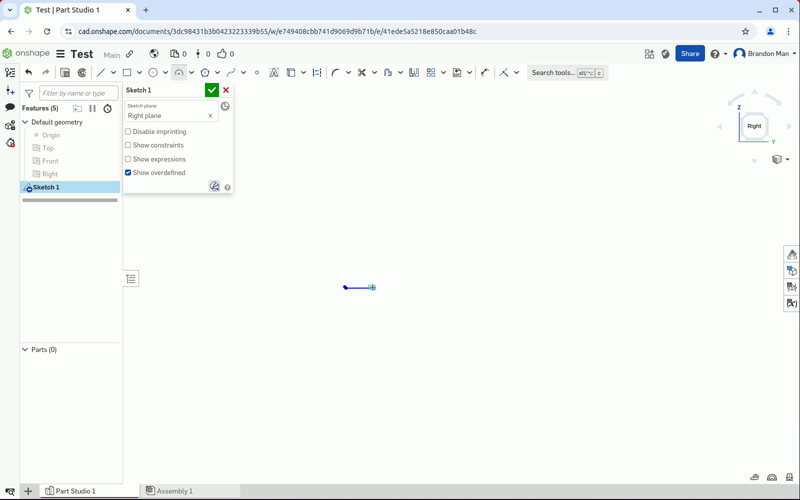
scroll(-6)
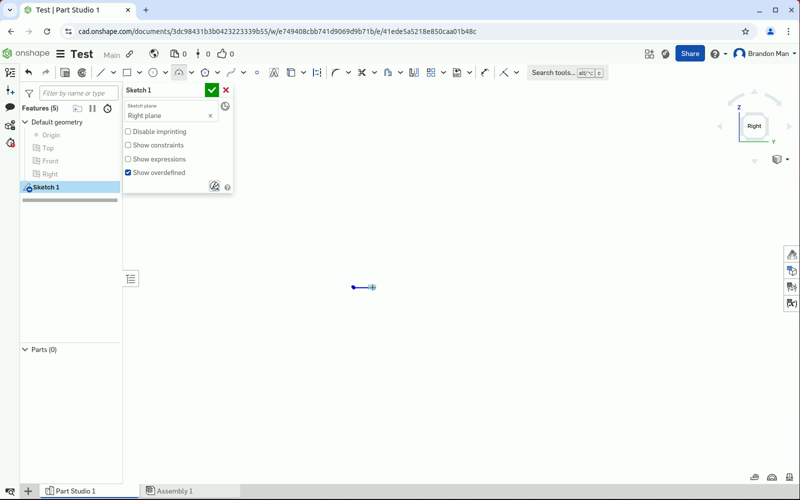
scroll(-6)
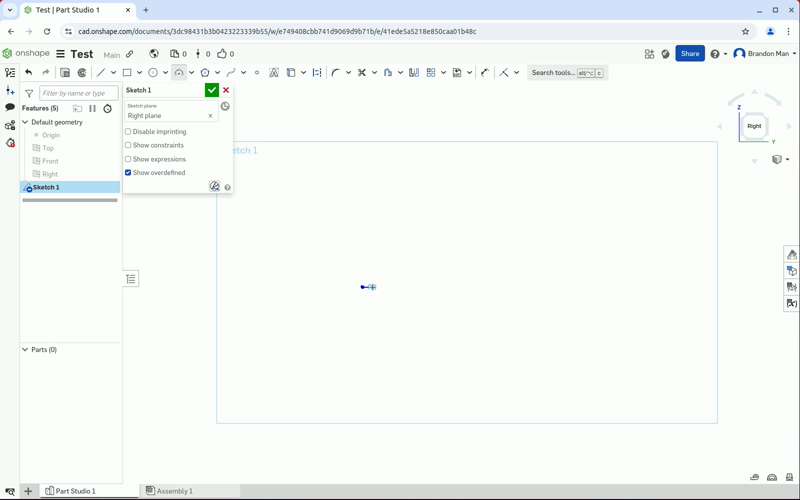
key_up(shift)
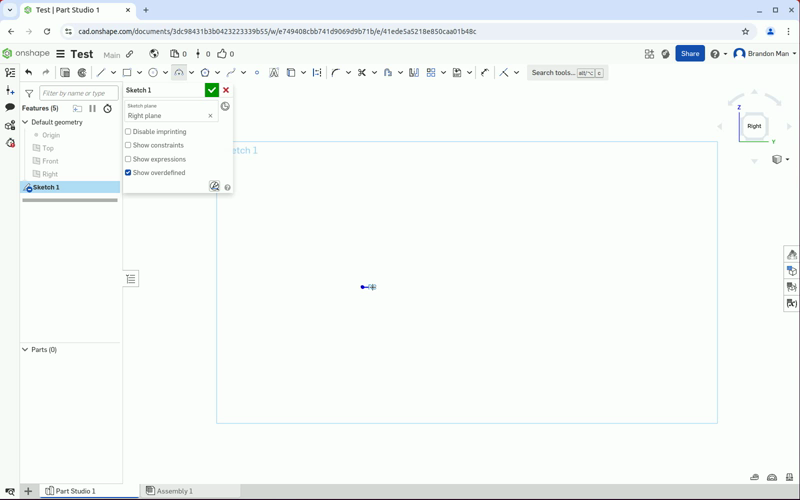
key(esc)
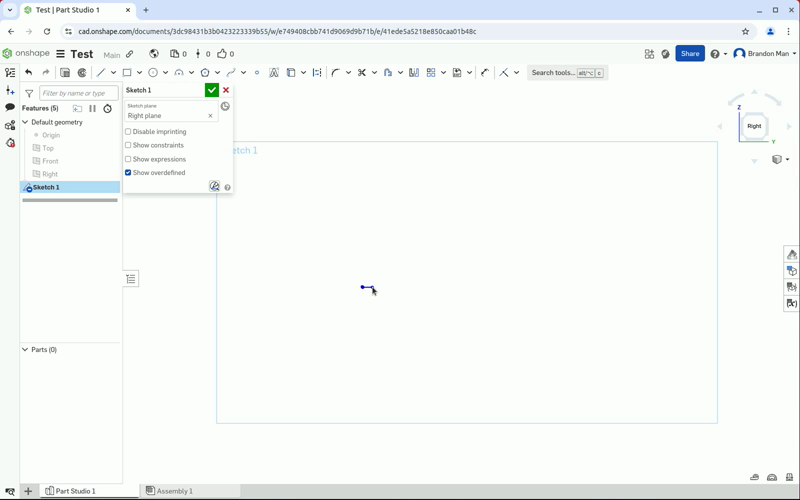
key(l)
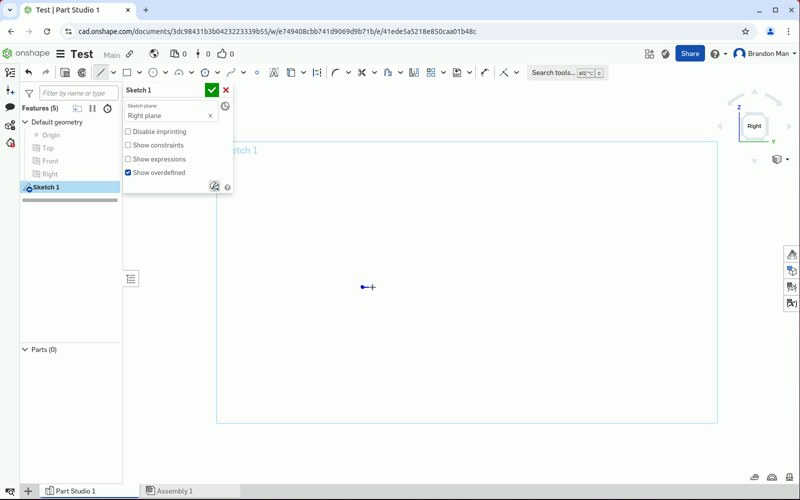
mouse_move(372, 286)
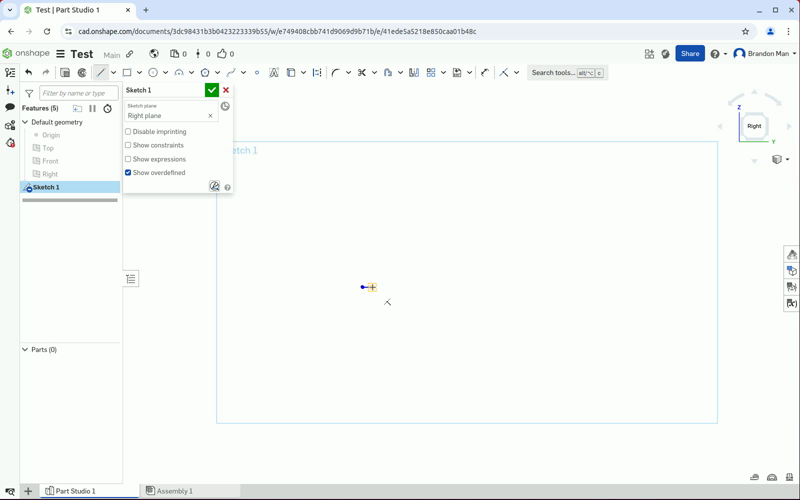
scroll(6)
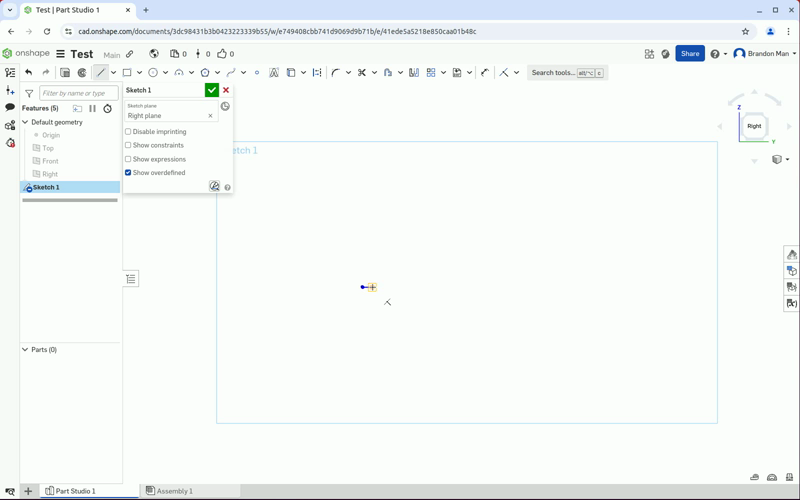
scroll(6)
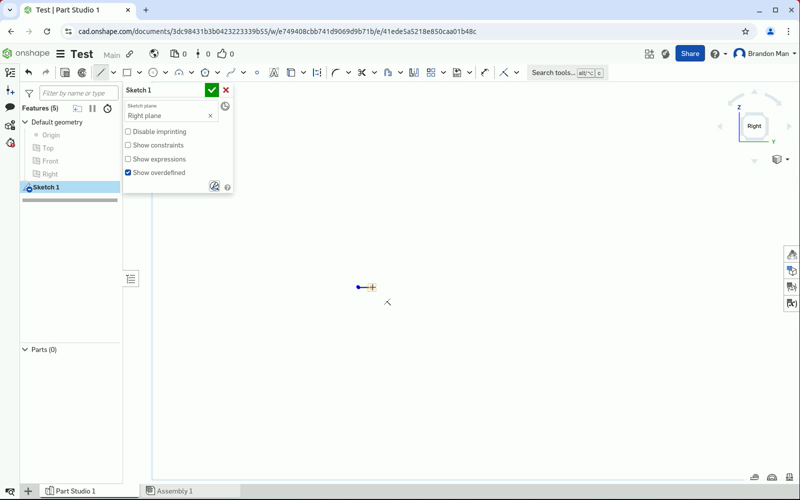
scroll(6)
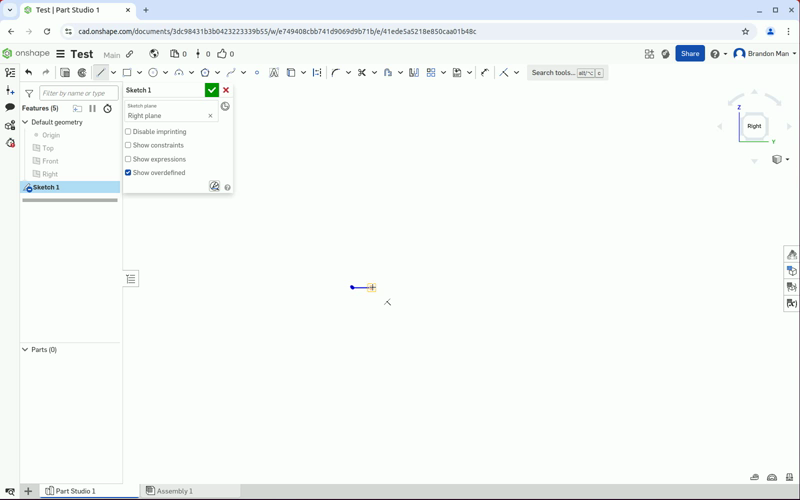
scroll(6)
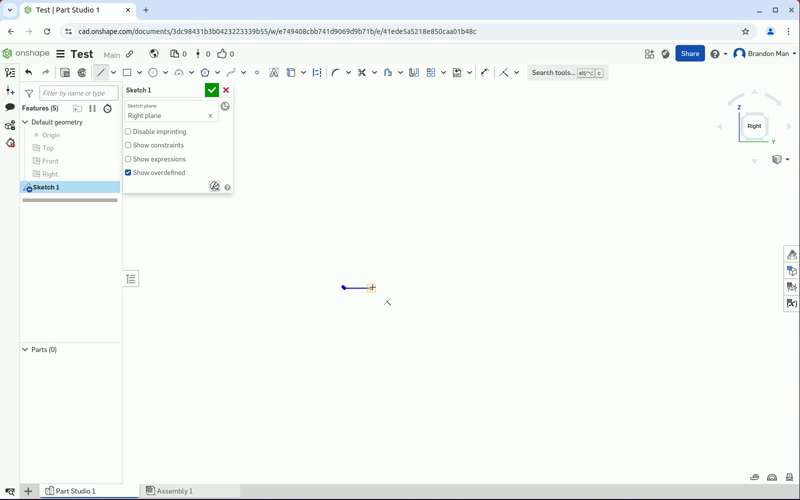
scroll(6)
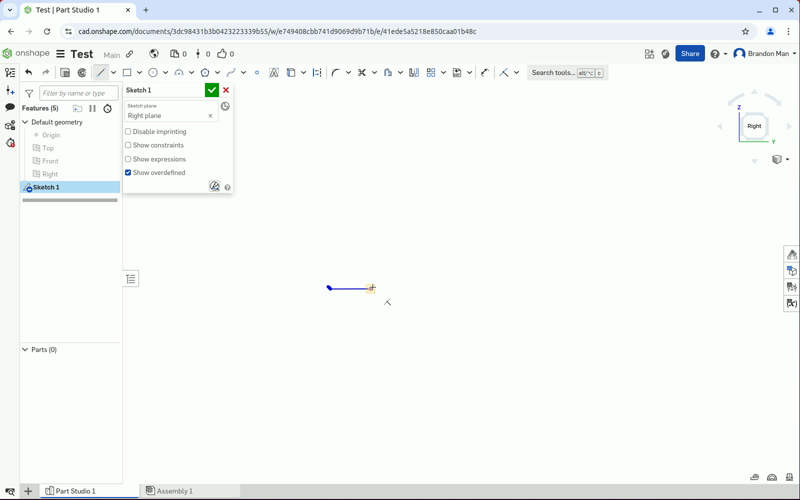
scroll(6)
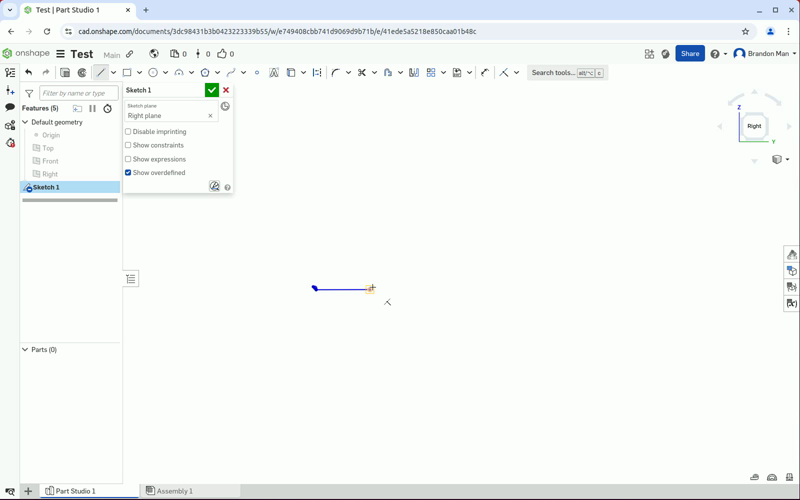
scroll(6)
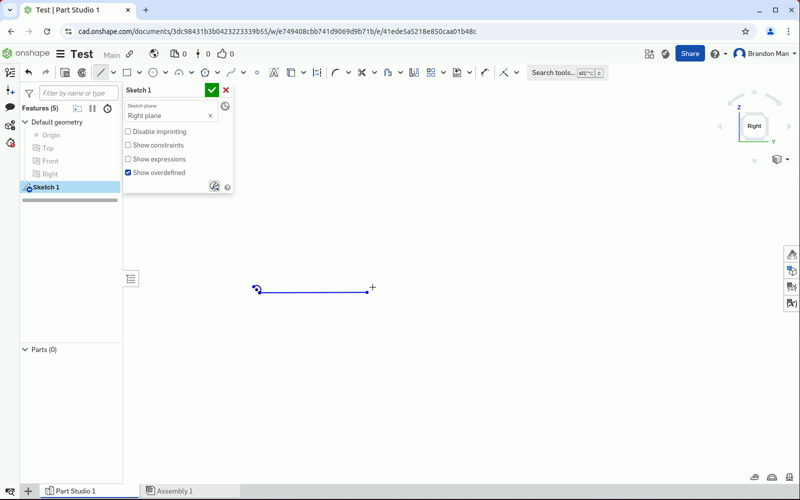
click(372, 286)
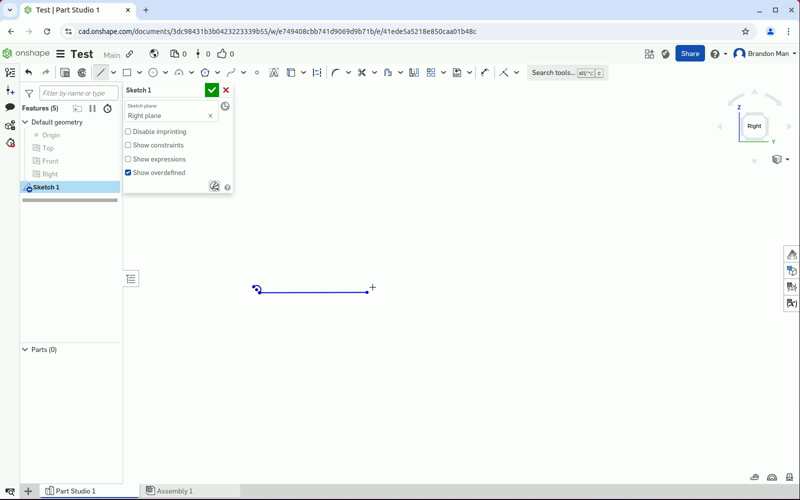
scroll(-6)
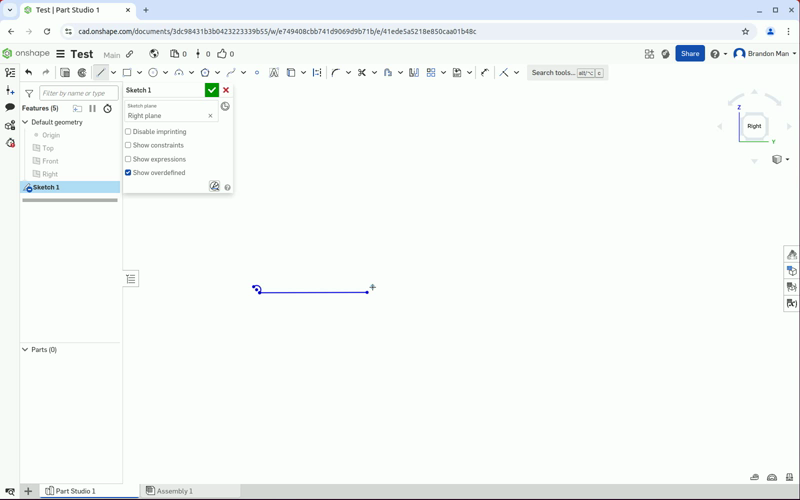
scroll(-6)
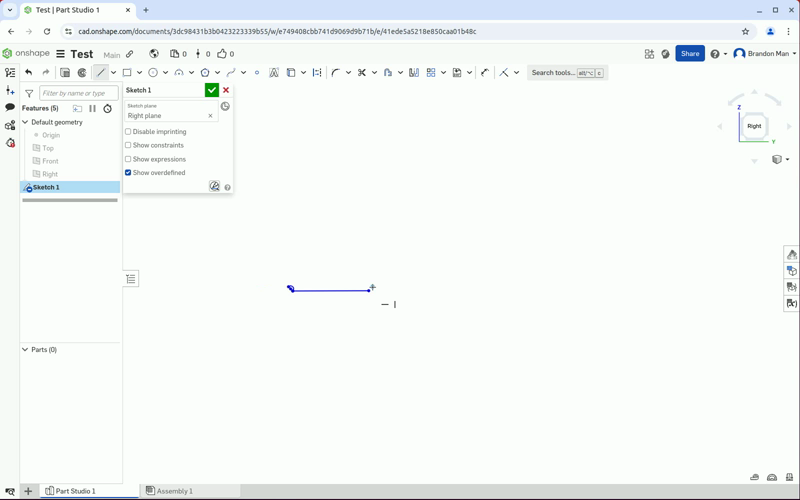
scroll(-6)
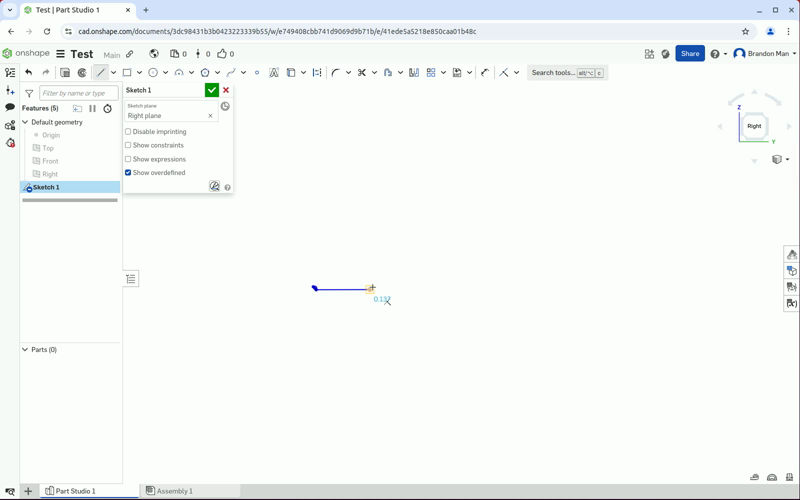
scroll(-6)
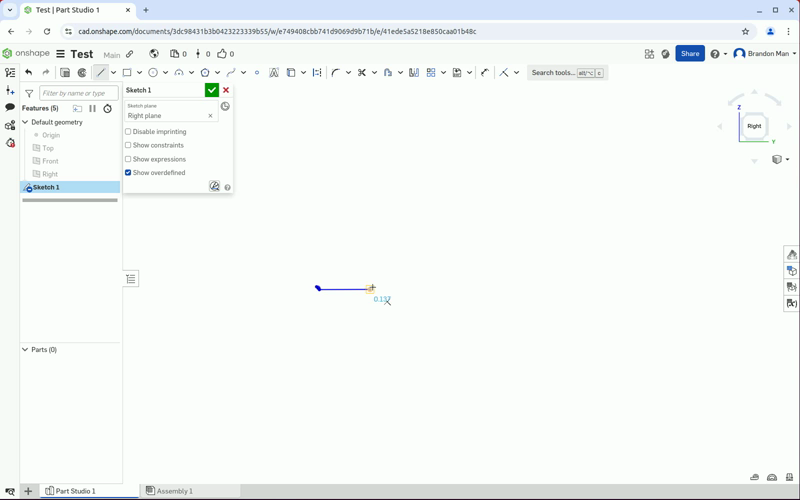
scroll(-6)
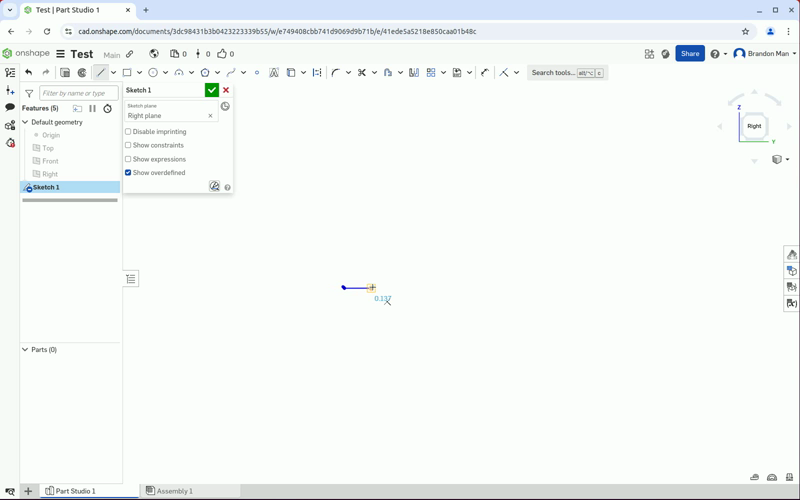
scroll(-6)
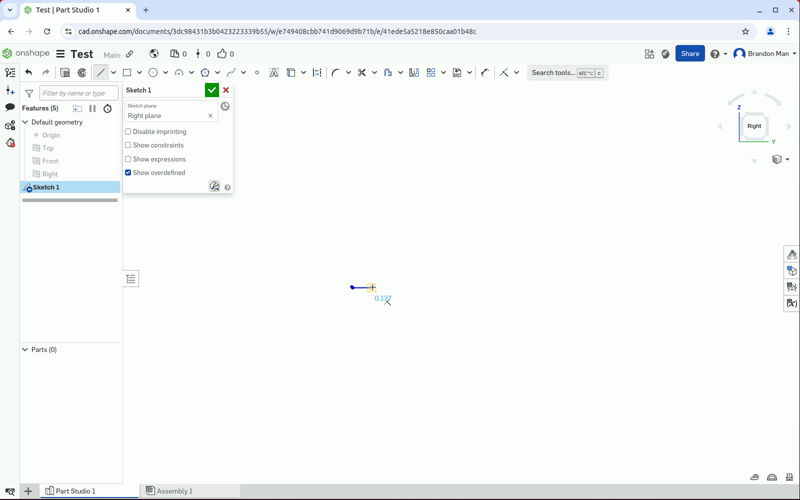
scroll(-6)
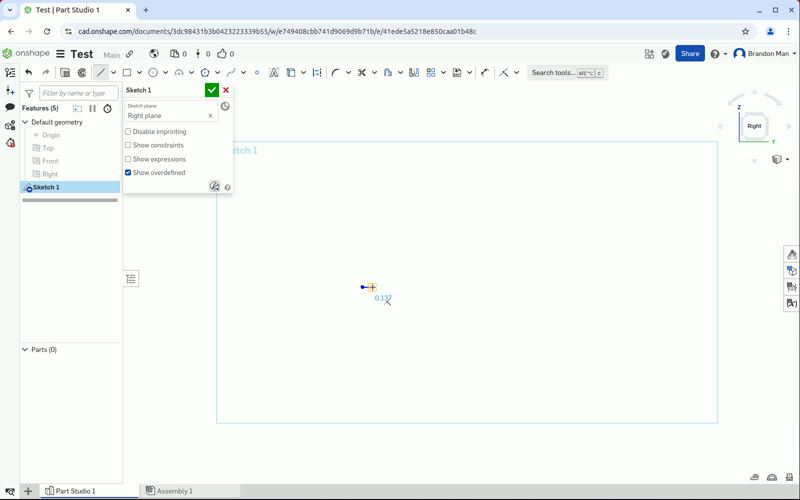
key_down(shift)
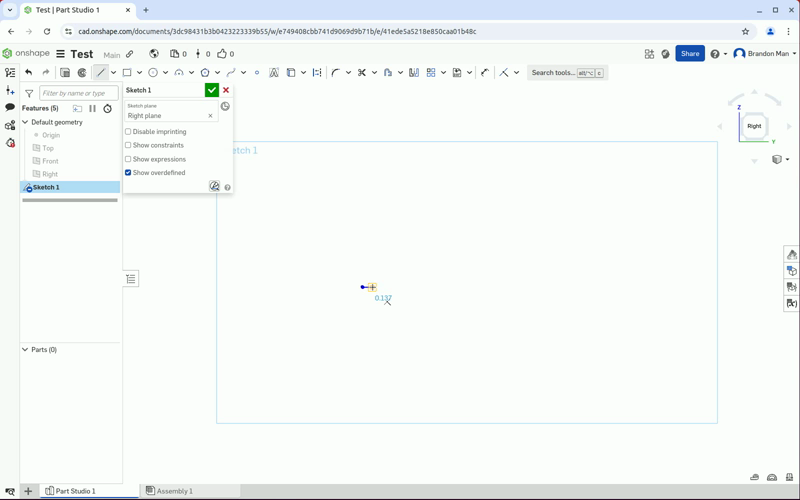
mouse_move(402, 286)
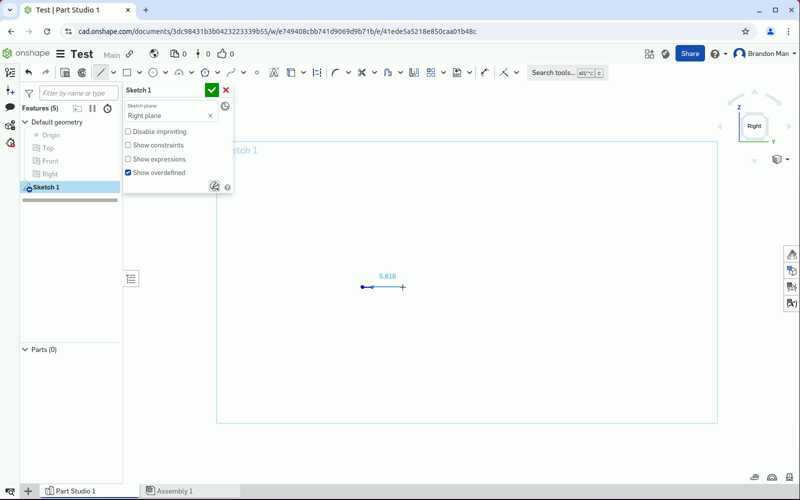
mouse_move(372, 277)
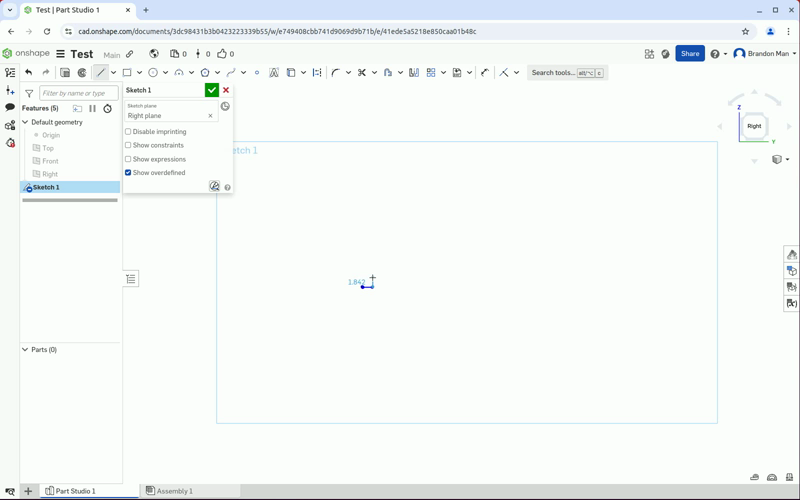
click(372, 277)
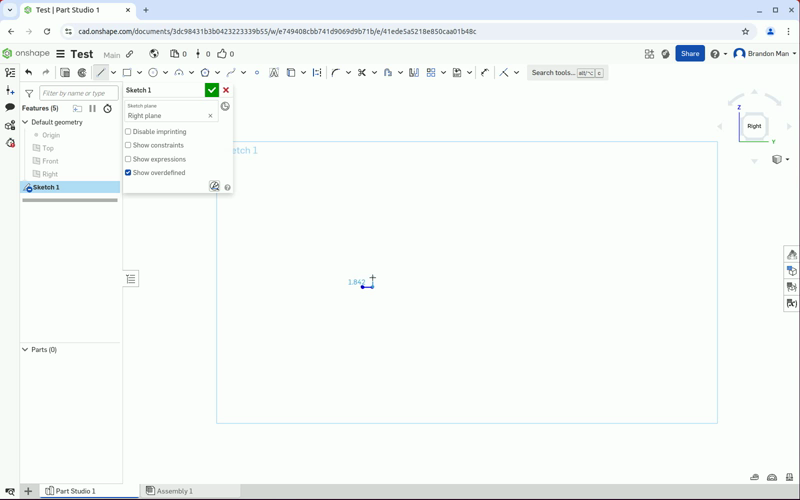
key_up(shift)
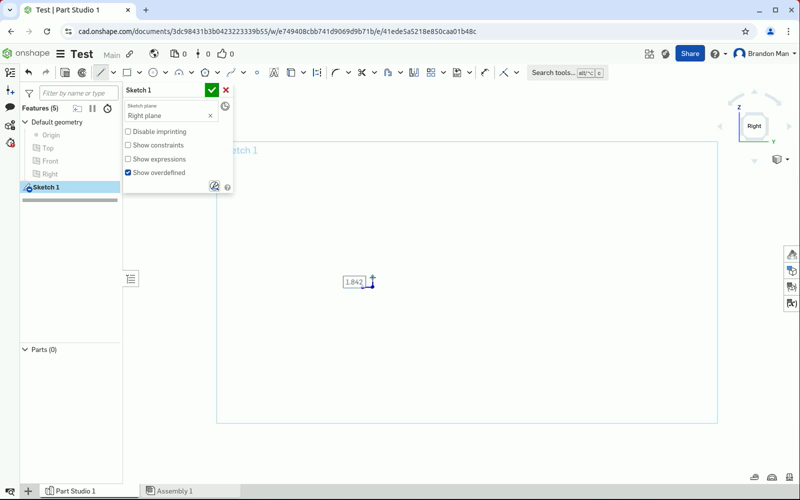
key(esc)
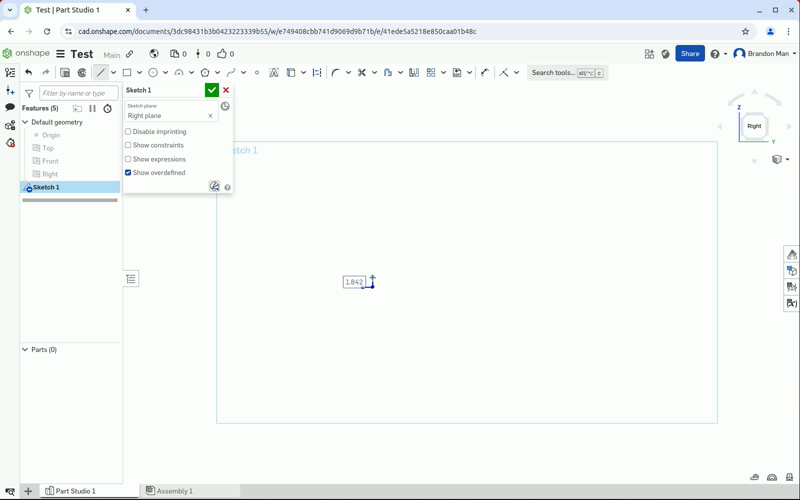
key(a)
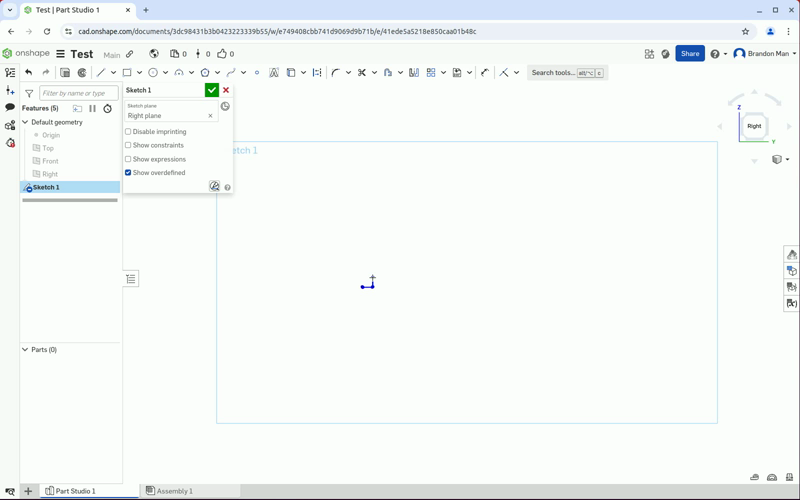
mouse_move(372, 277)
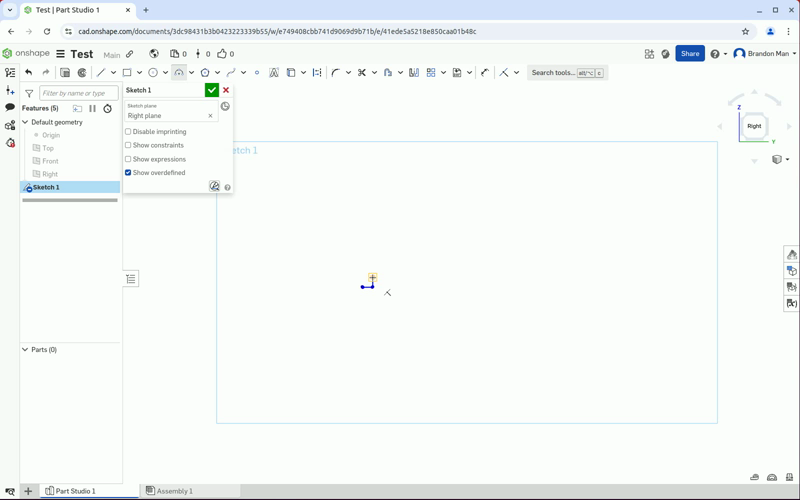
click(372, 277)
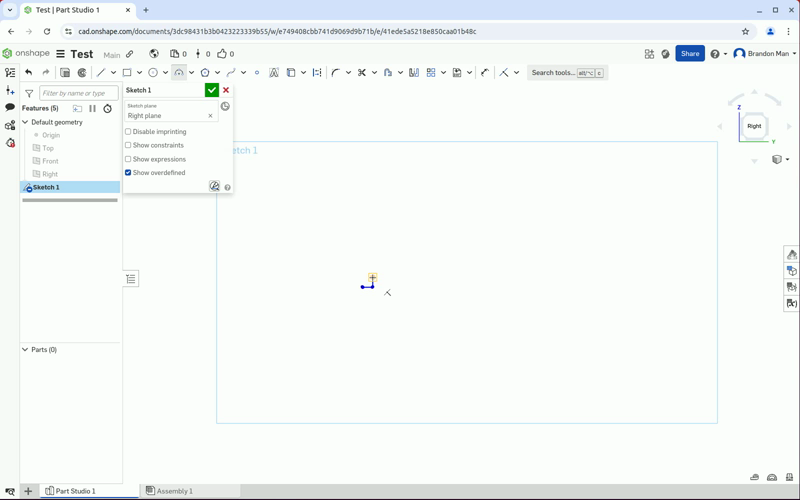
key_down(shift)
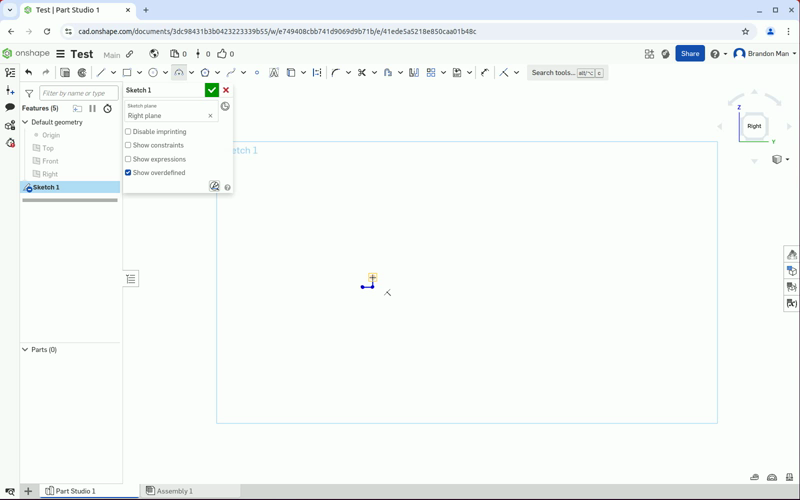
mouse_move(372, 276)
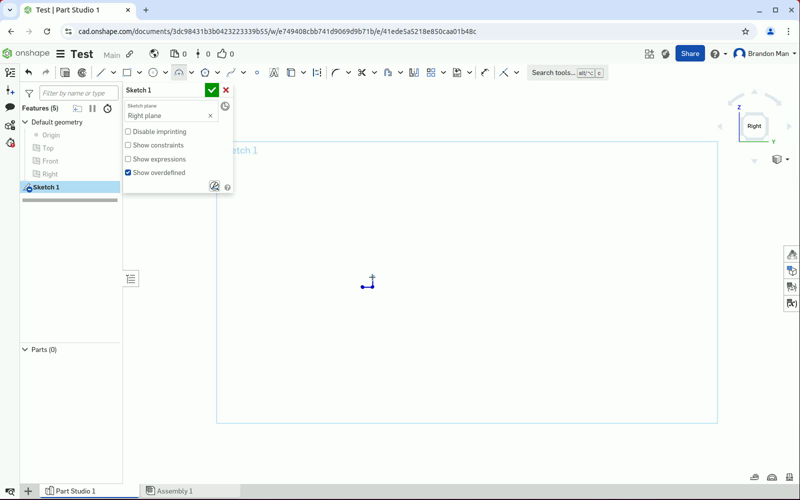
scroll(6)
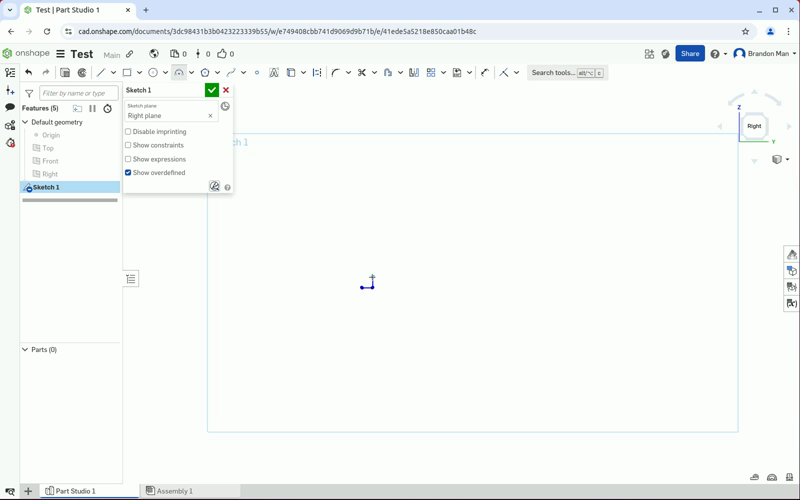
scroll(6)
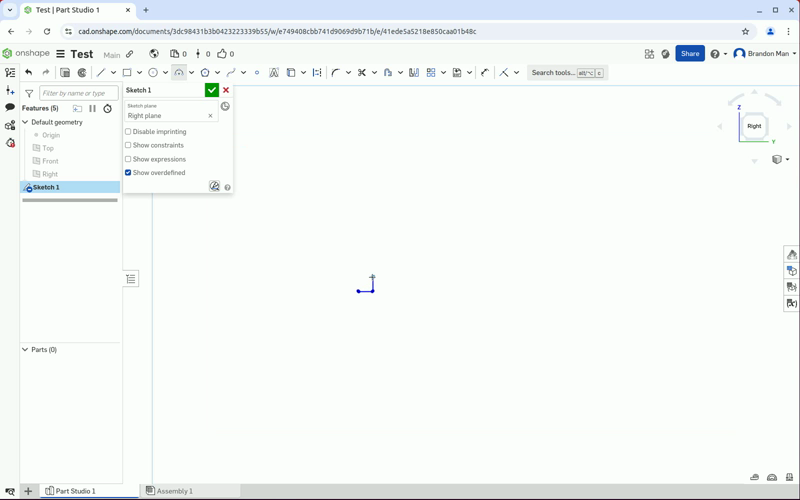
scroll(6)
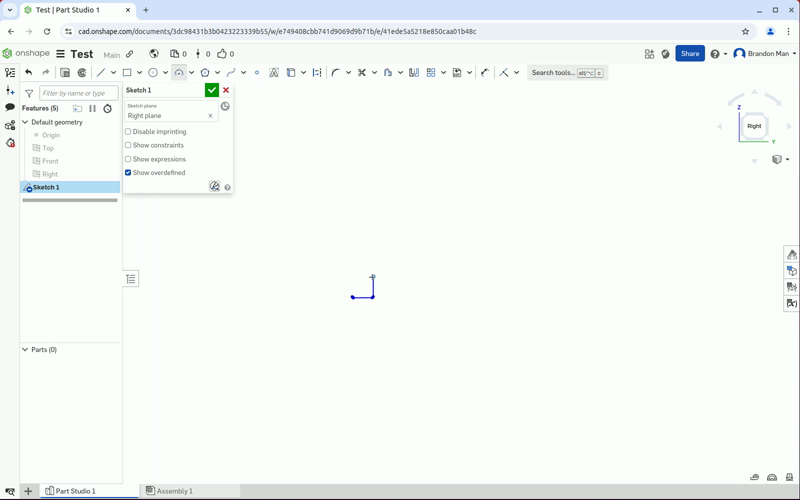
scroll(6)
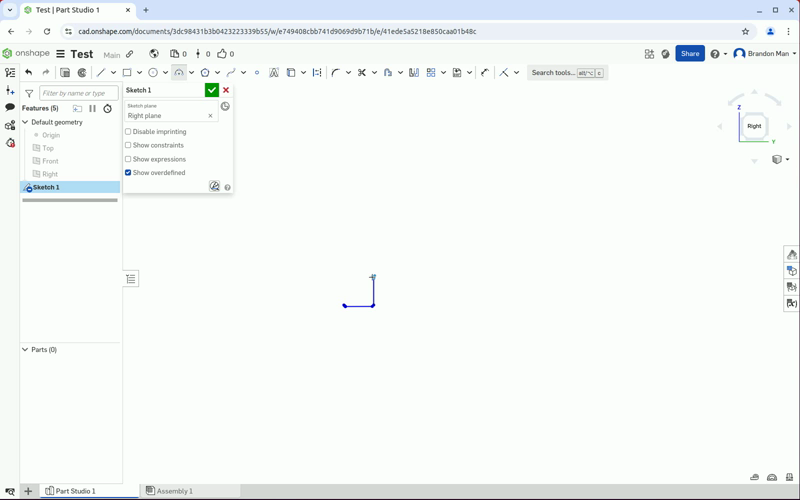
scroll(6)
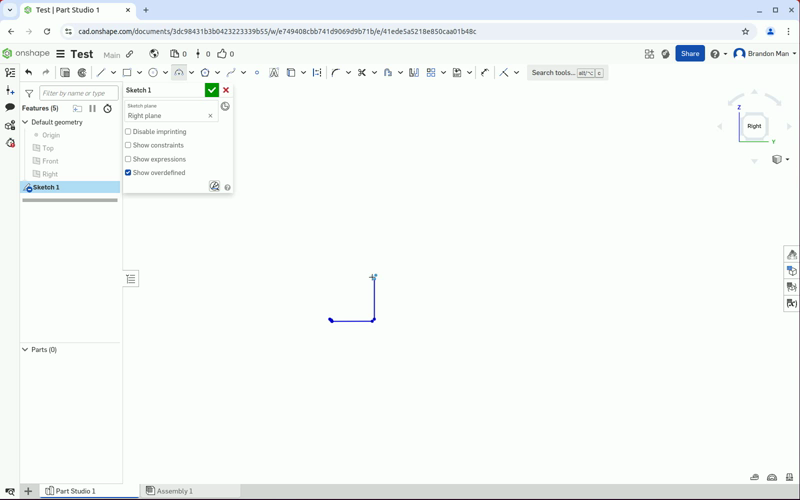
scroll(6)
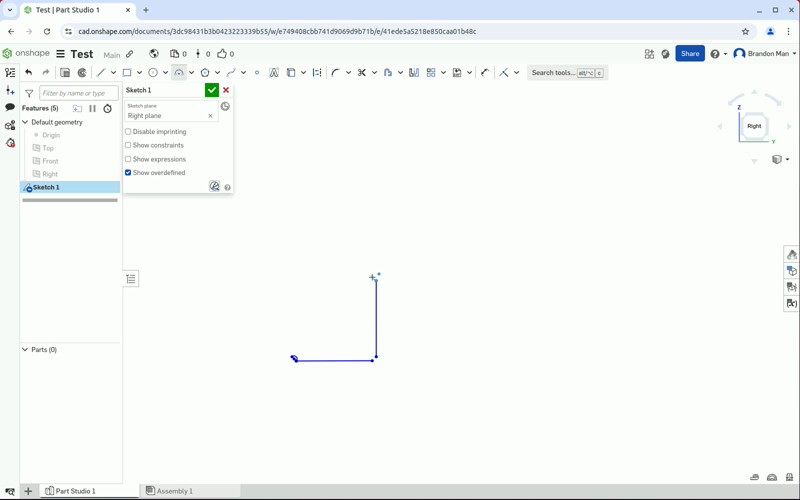
scroll(6)
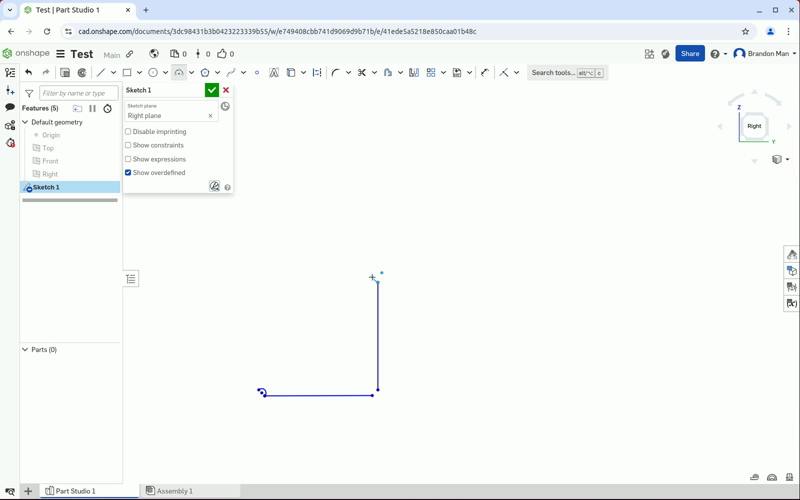
click(372, 276)
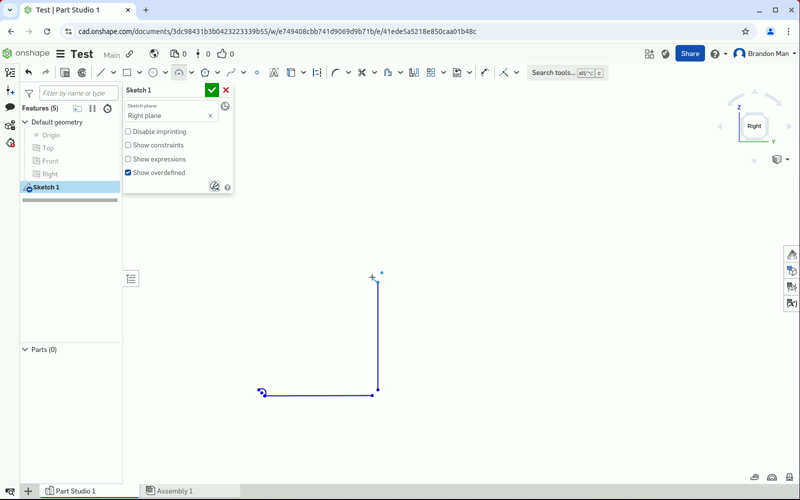
scroll(-6)
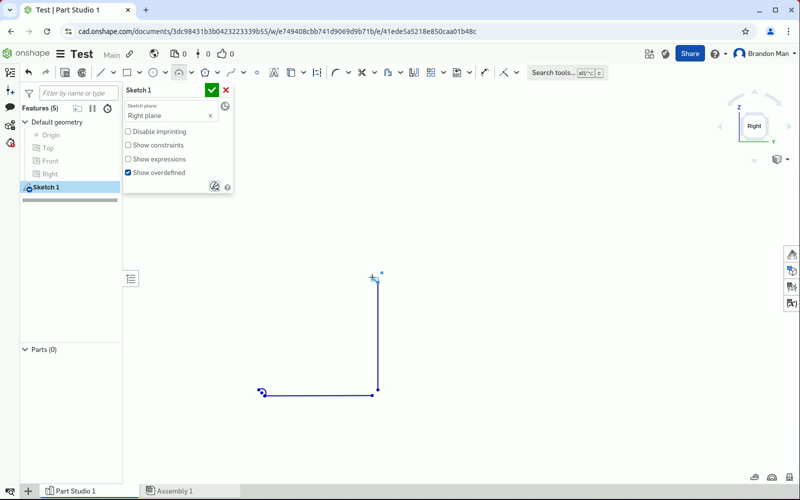
scroll(-6)
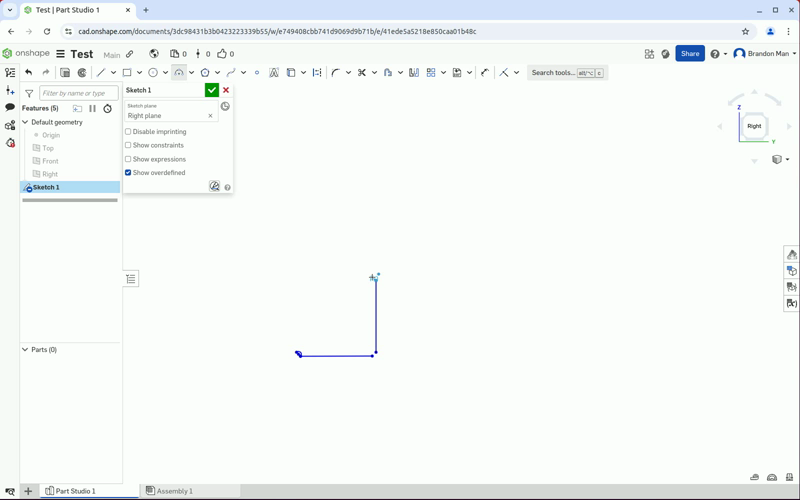
scroll(-6)
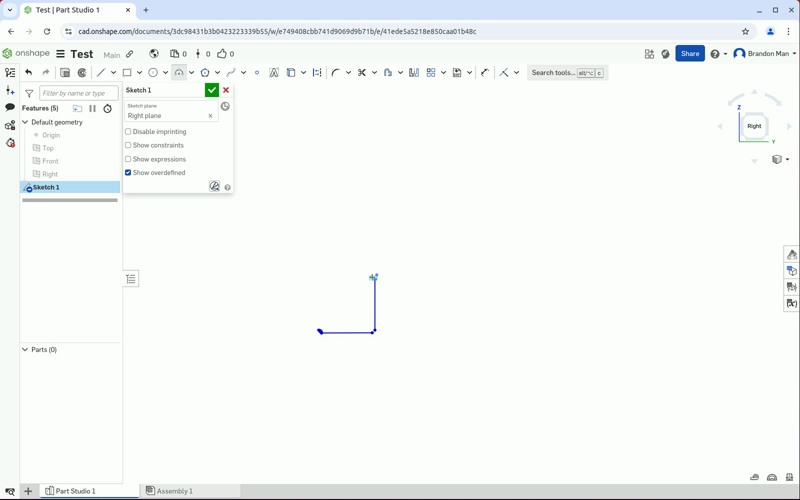
scroll(-6)
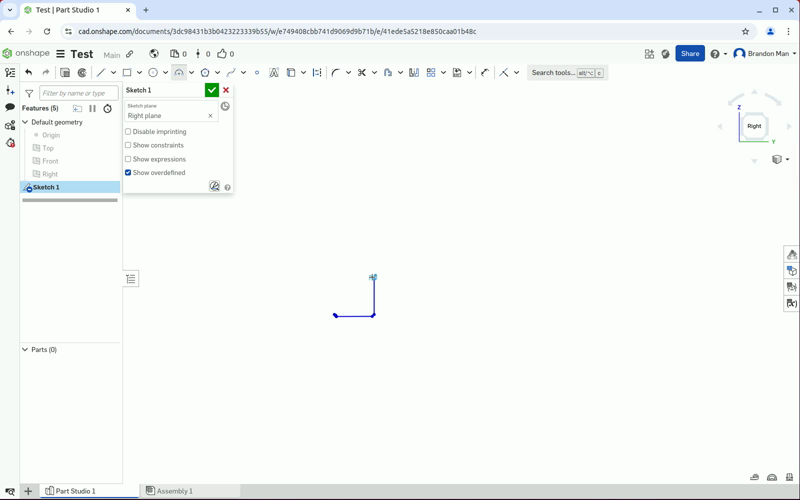
scroll(-6)
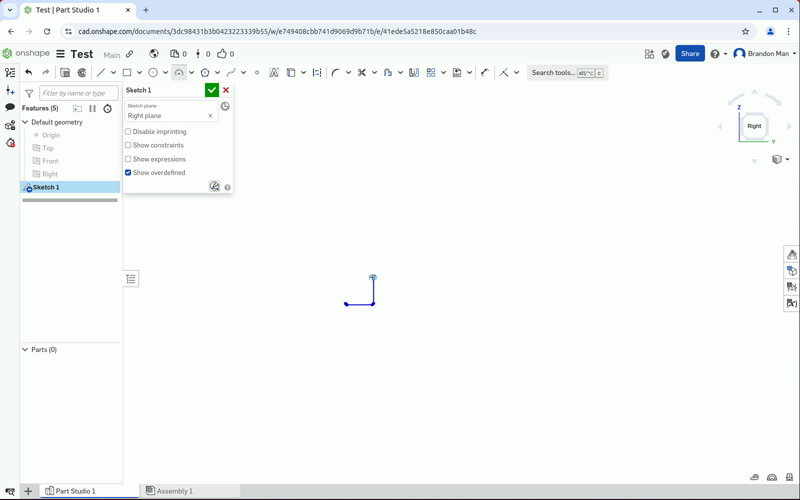
scroll(-6)
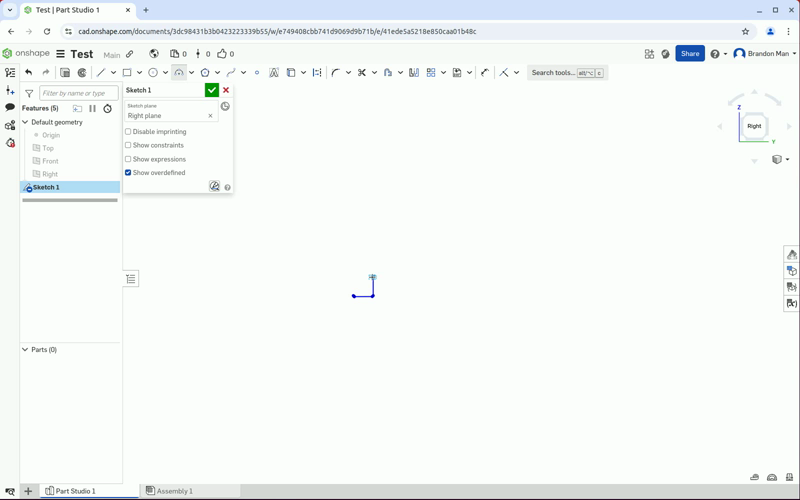
scroll(-6)
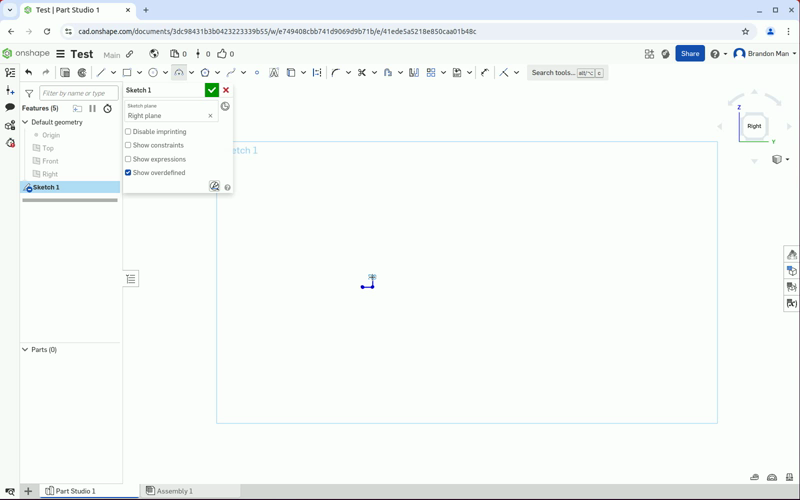
mouse_move(372, 276)
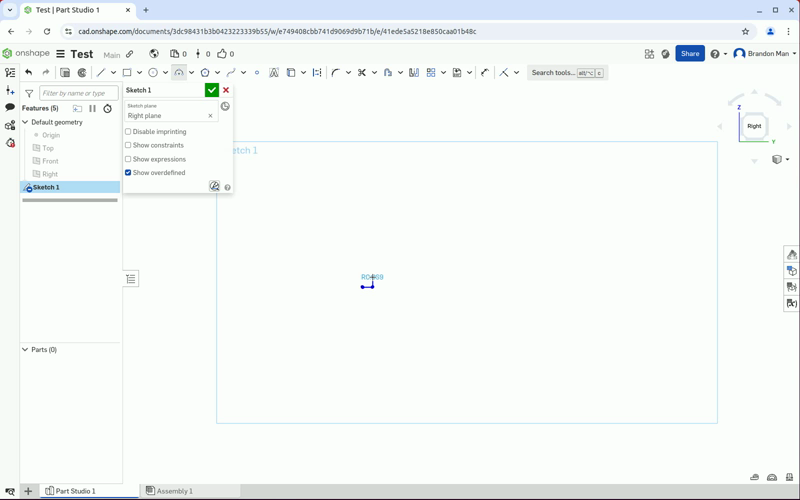
scroll(6)
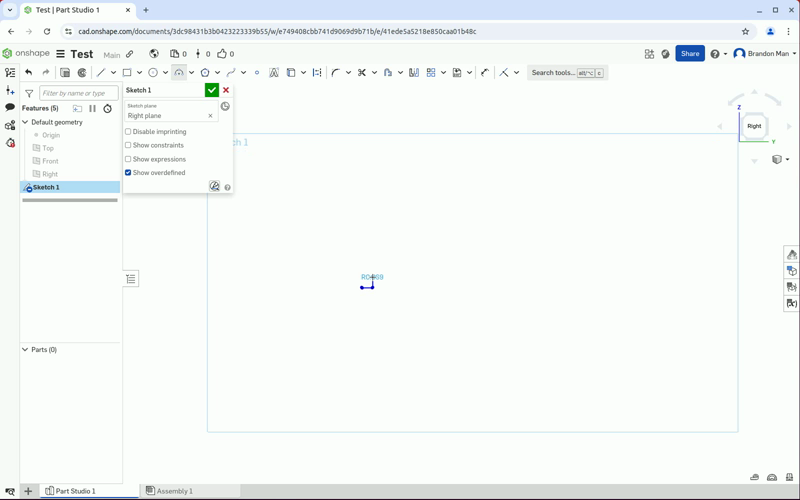
scroll(6)
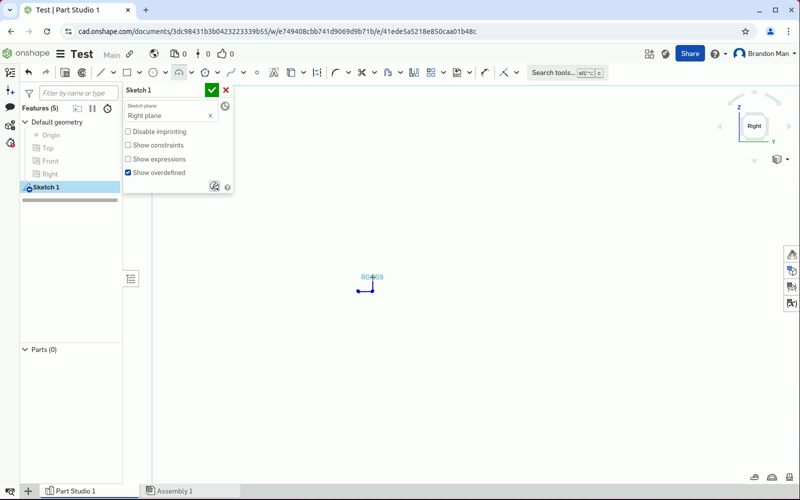
scroll(6)
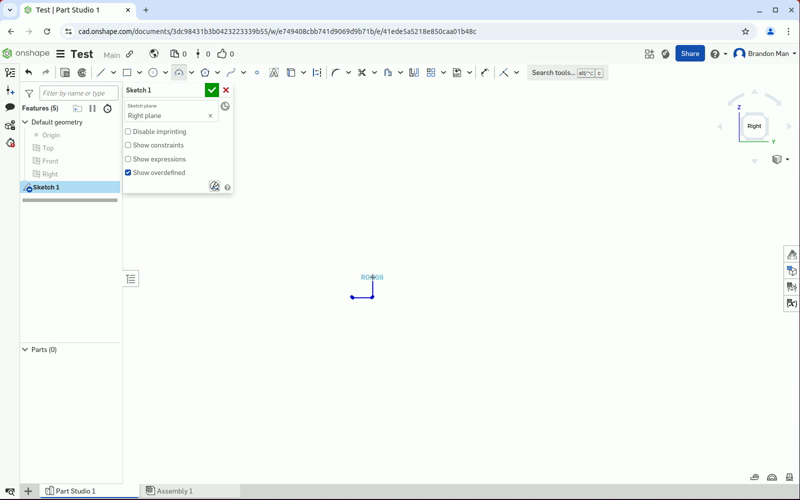
scroll(6)
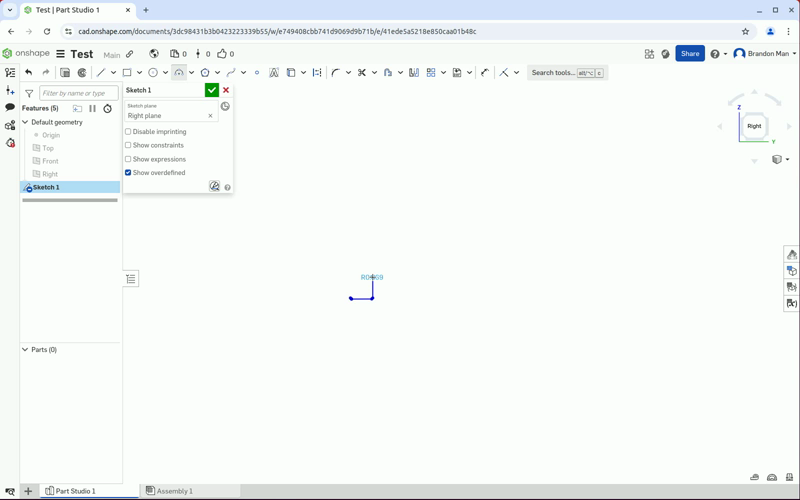
scroll(6)
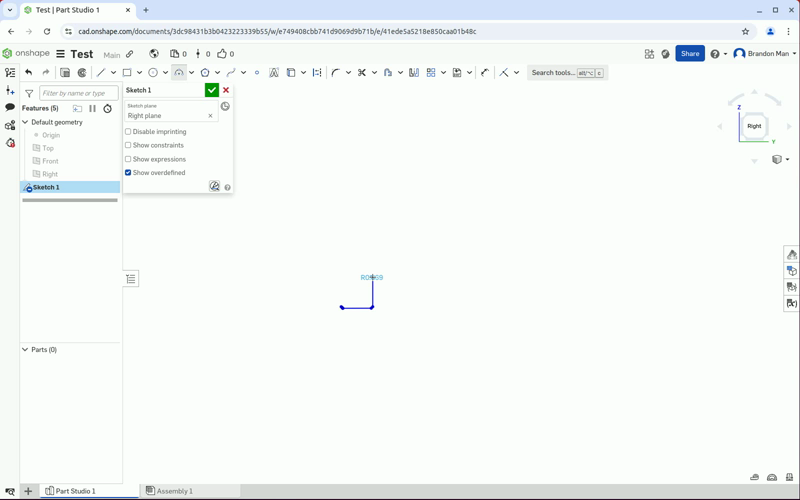
scroll(6)
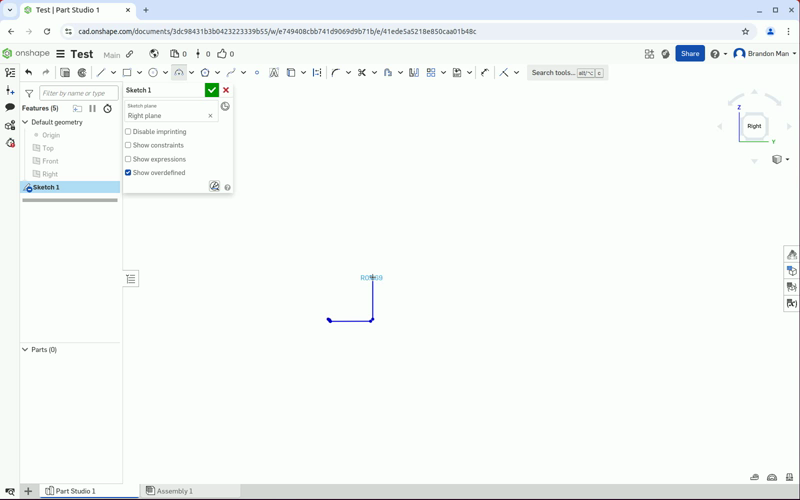
scroll(6)
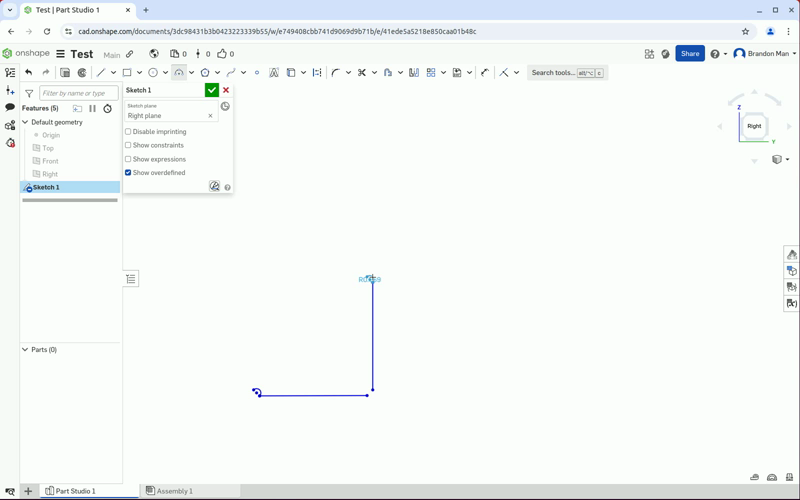
click(372, 276)
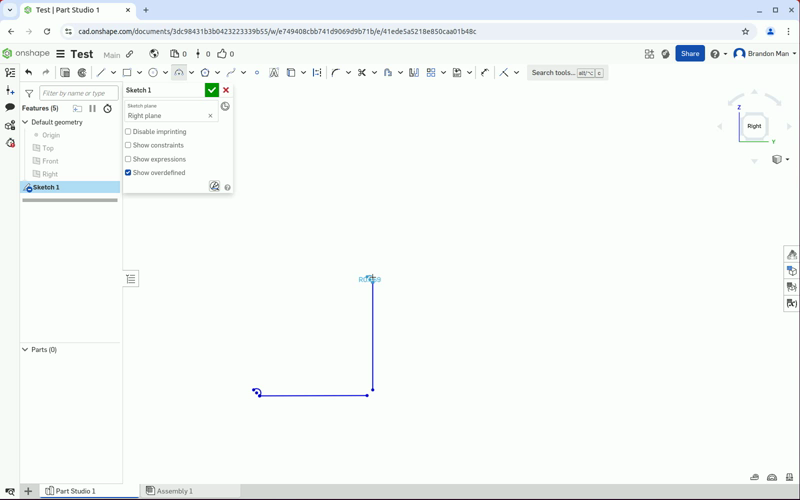
scroll(-6)
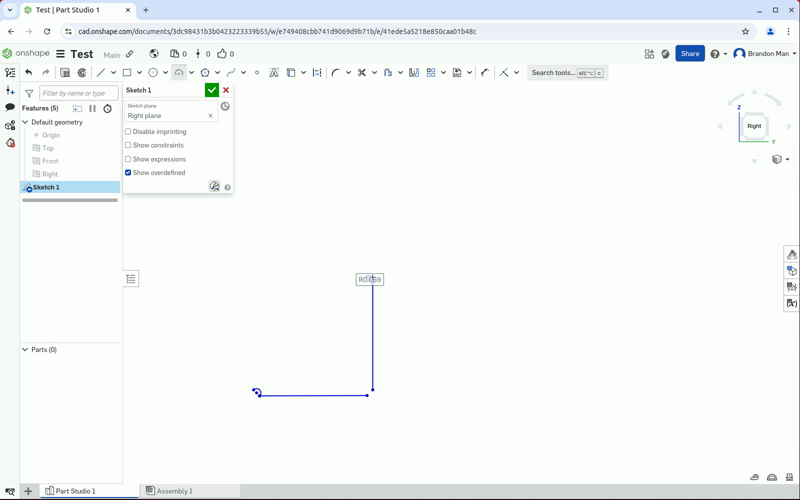
scroll(-6)
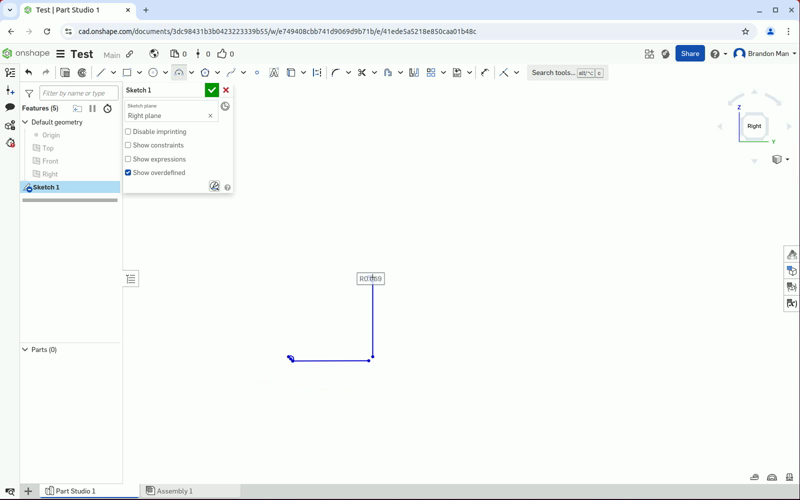
scroll(-6)
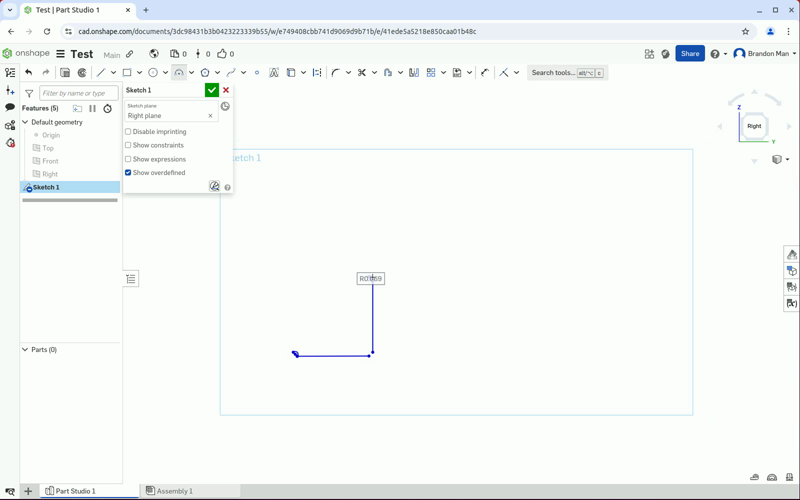
scroll(-6)
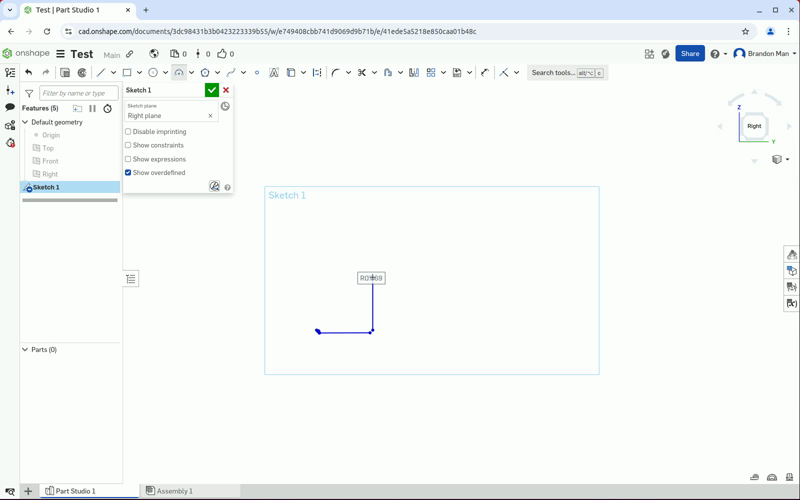
scroll(-6)
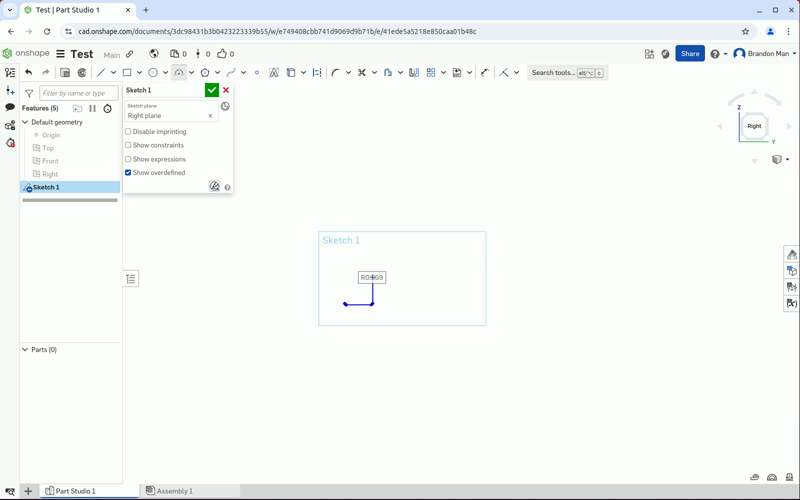
scroll(-6)
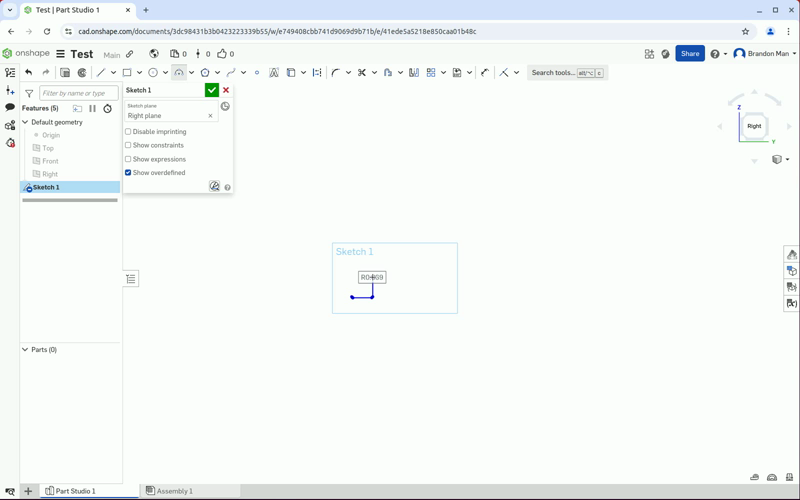
scroll(-6)
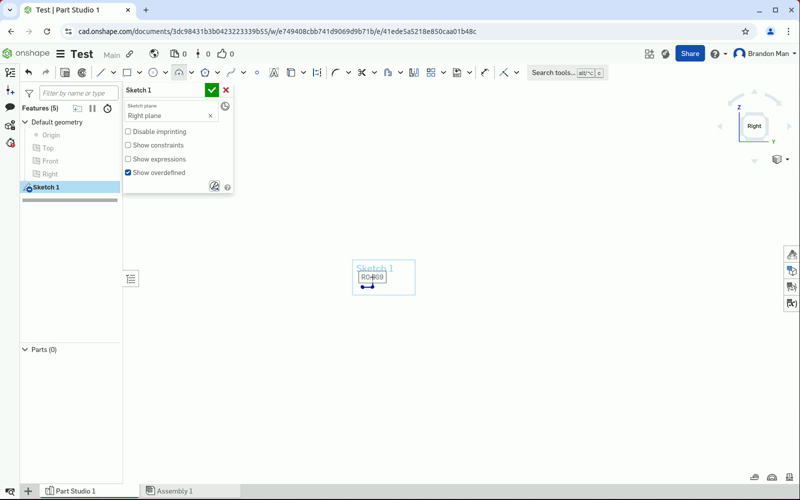
key_up(shift)
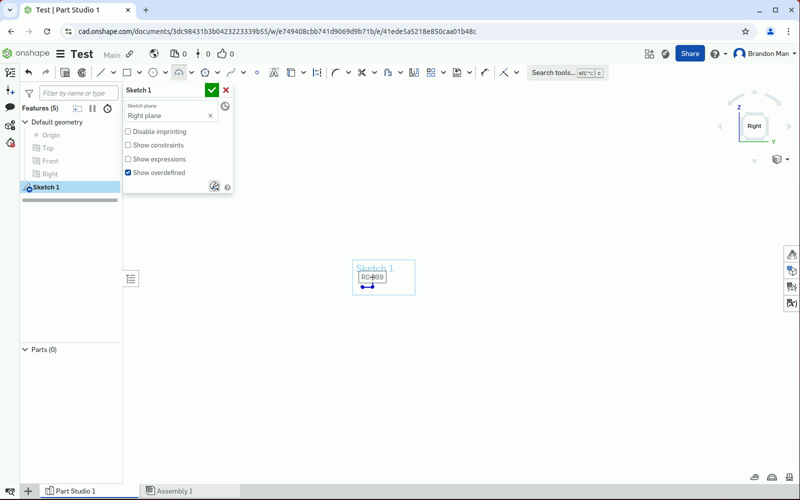
key(esc)
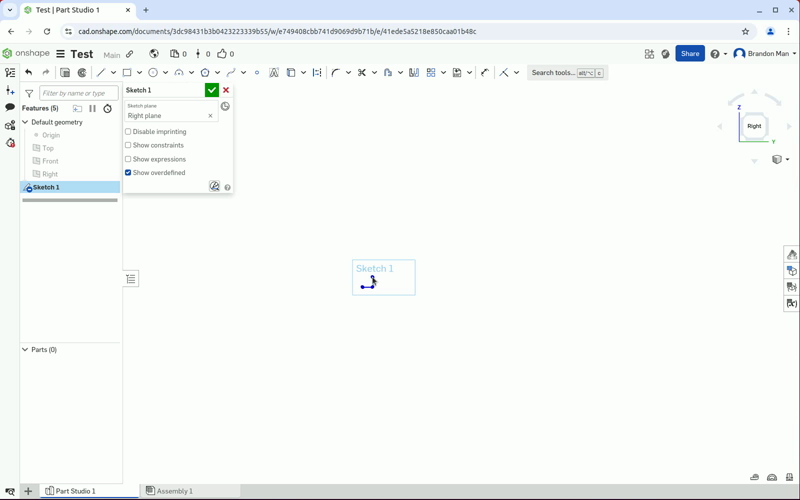
key(l)
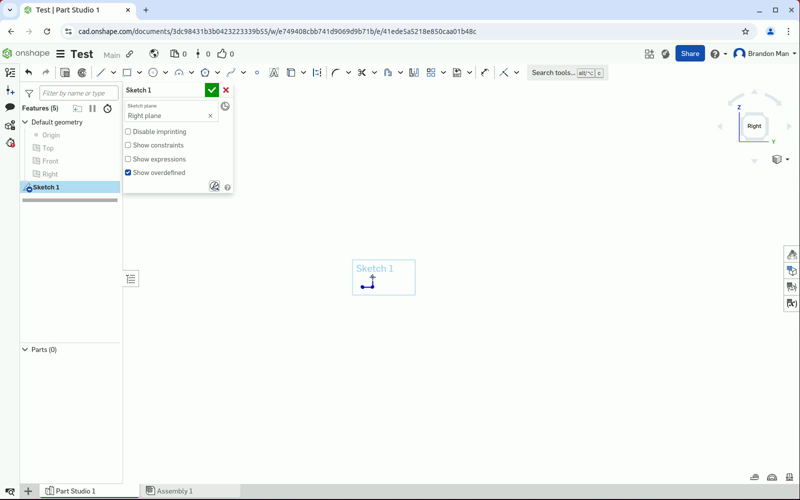
mouse_move(372, 276)
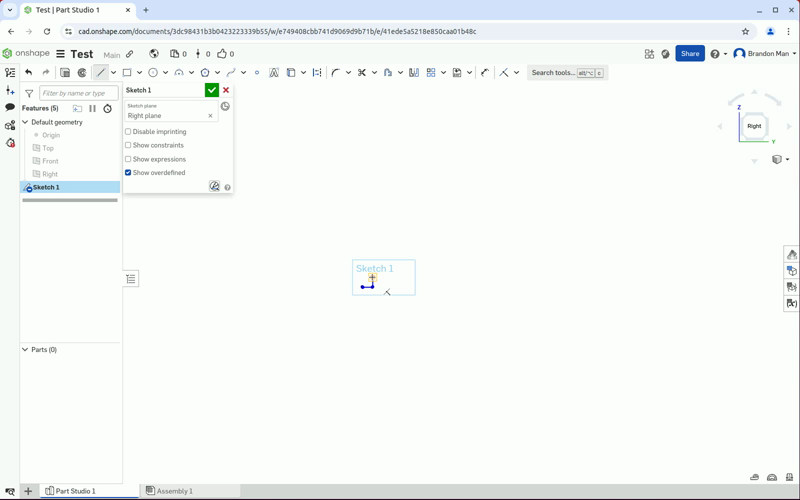
scroll(6)
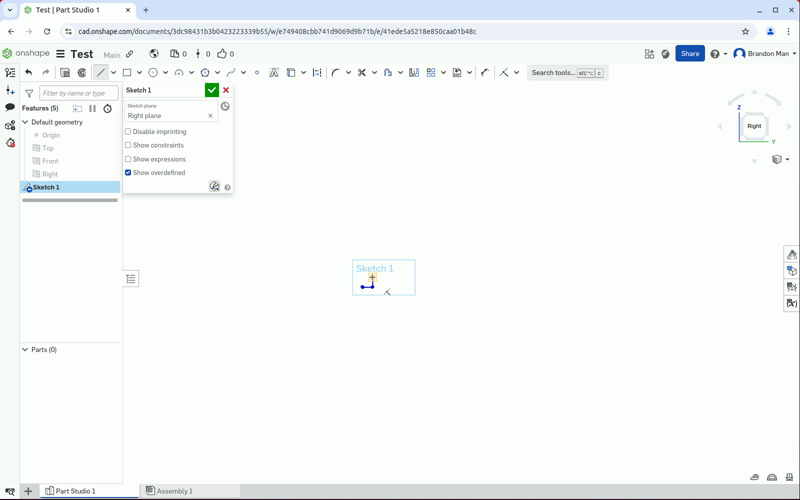
scroll(6)
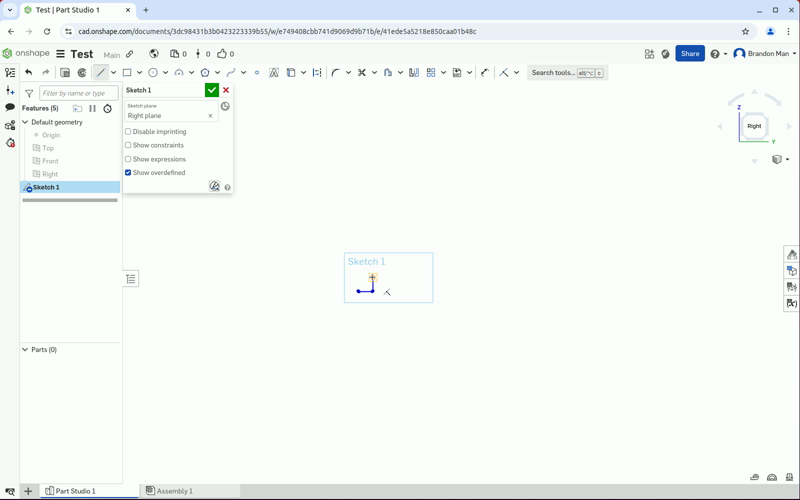
scroll(6)
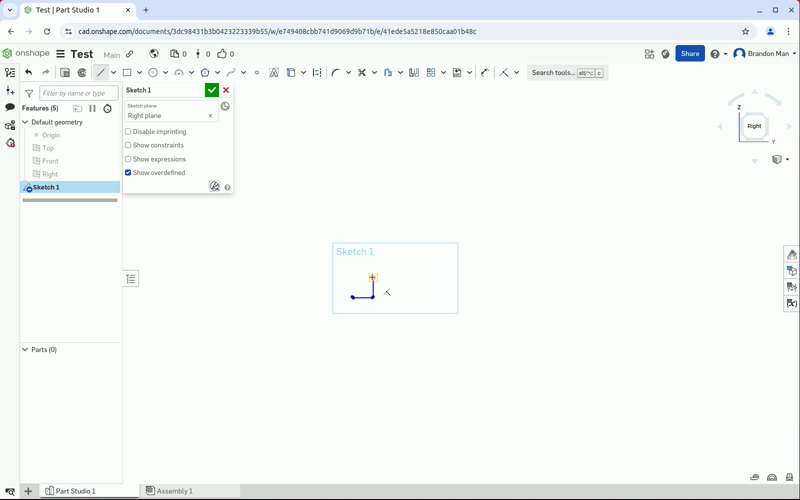
scroll(6)
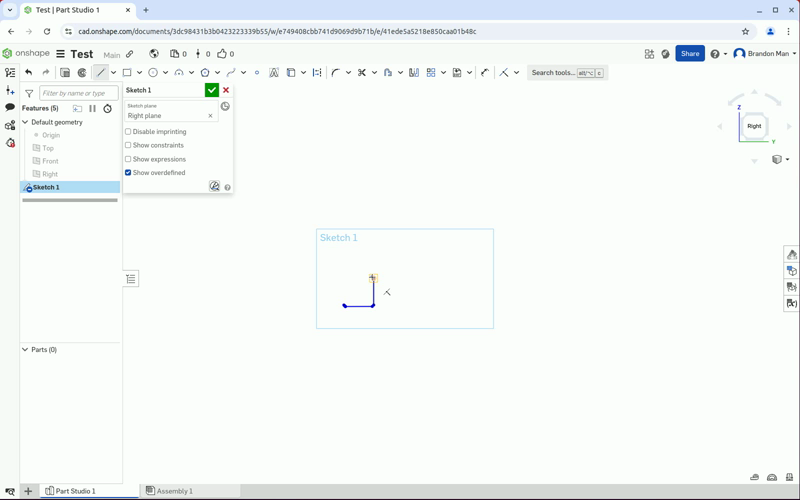
scroll(6)
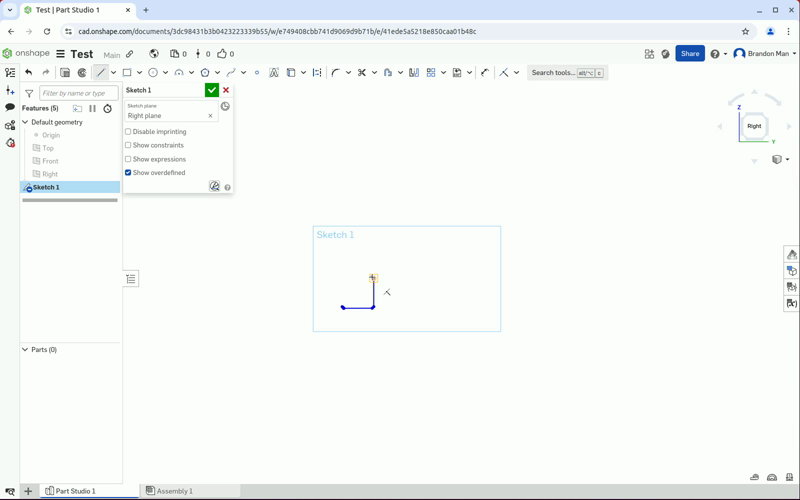
scroll(6)
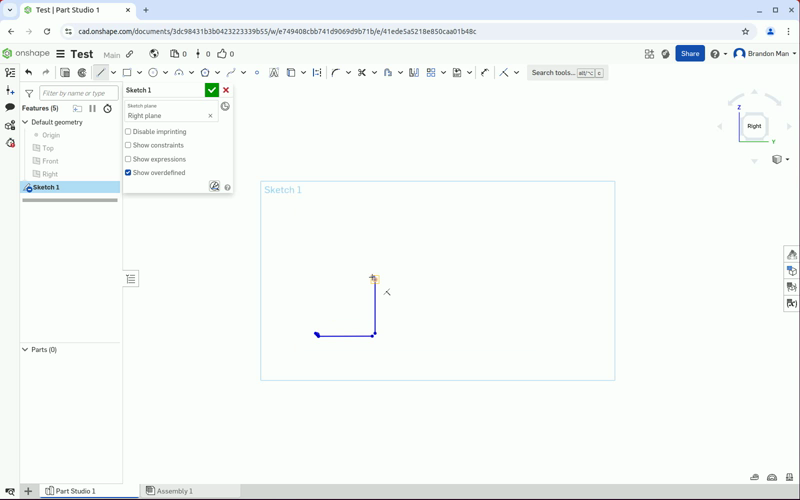
scroll(6)
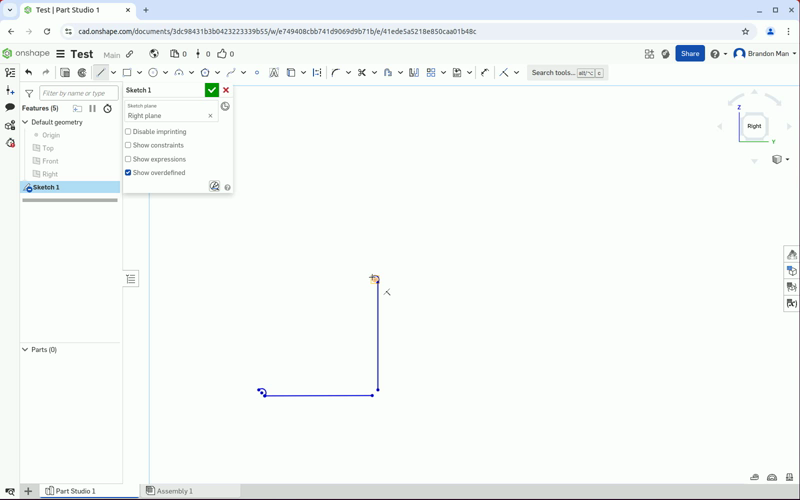
click(372, 276)
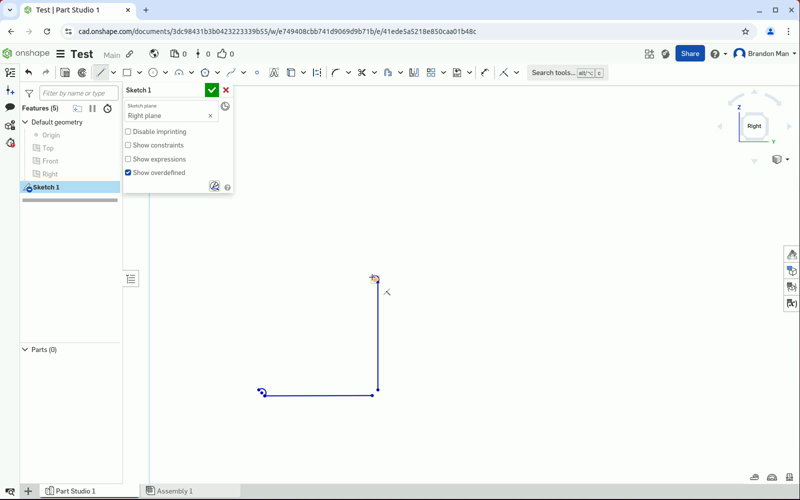
scroll(-6)
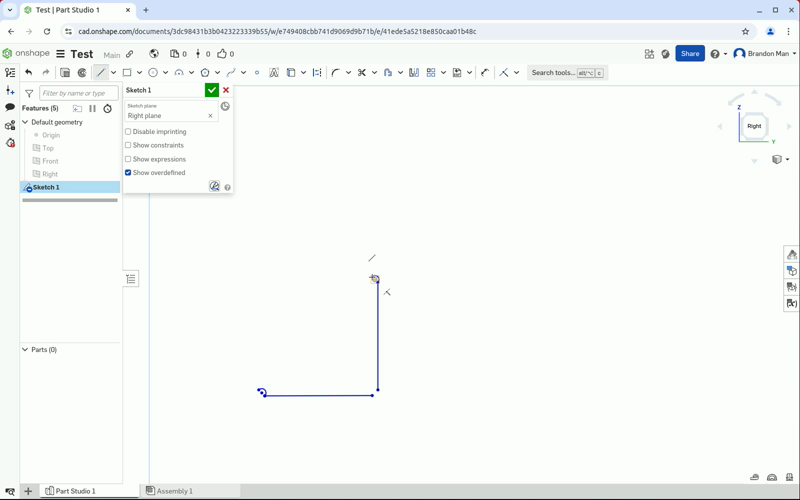
scroll(-6)
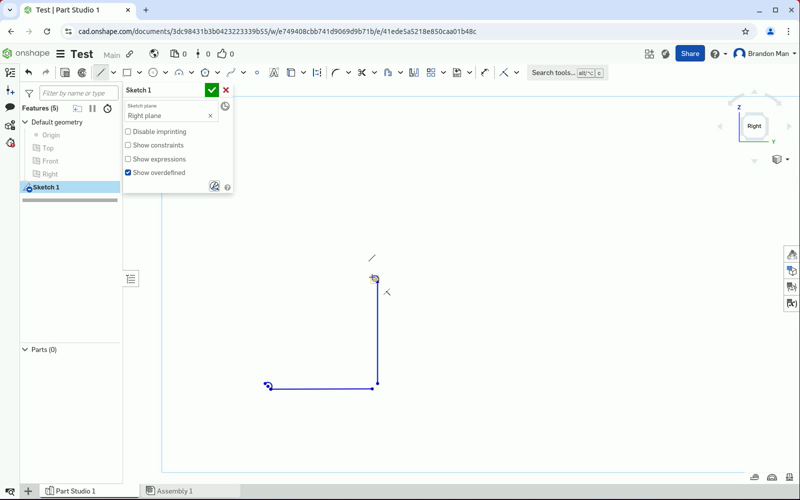
scroll(-6)
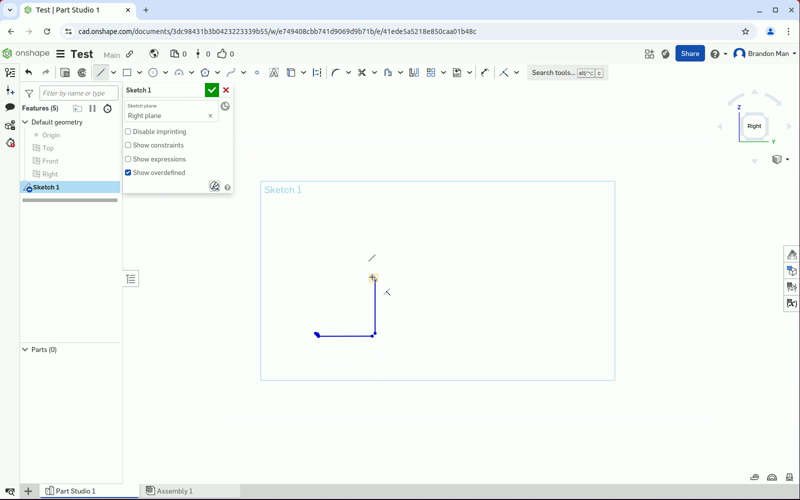
scroll(-6)
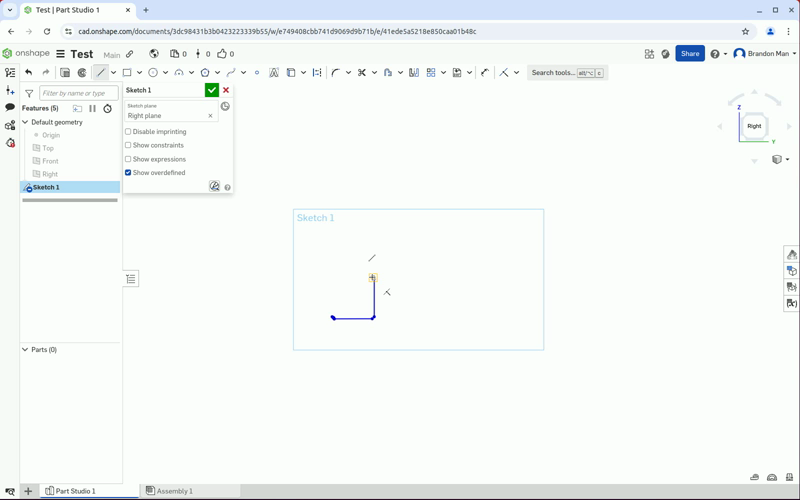
scroll(-6)
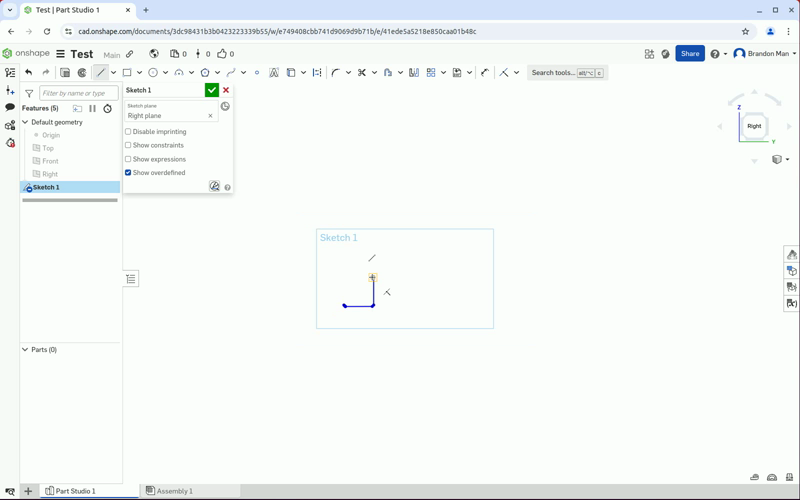
scroll(-6)
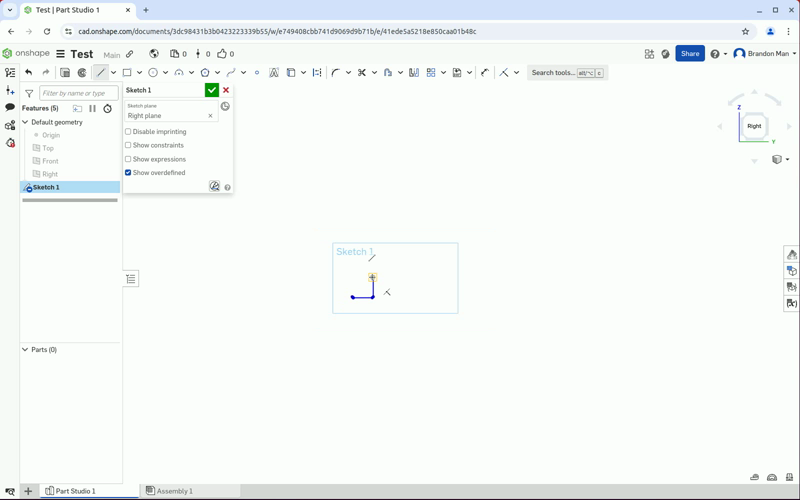
scroll(-6)
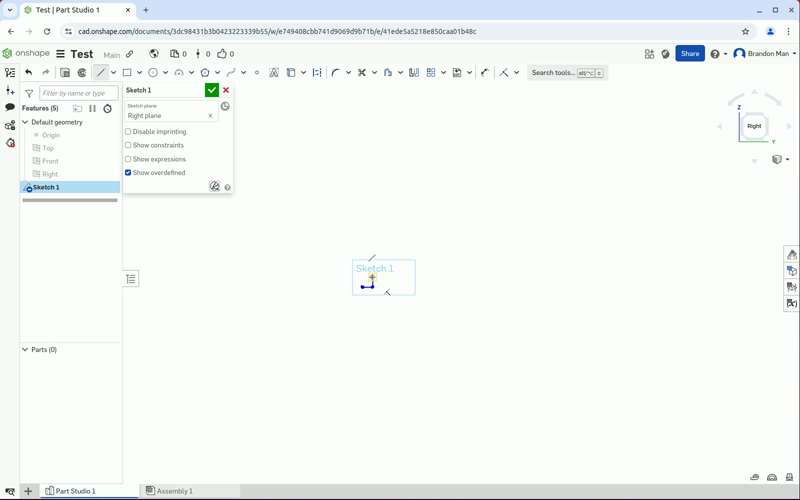
key_down(shift)
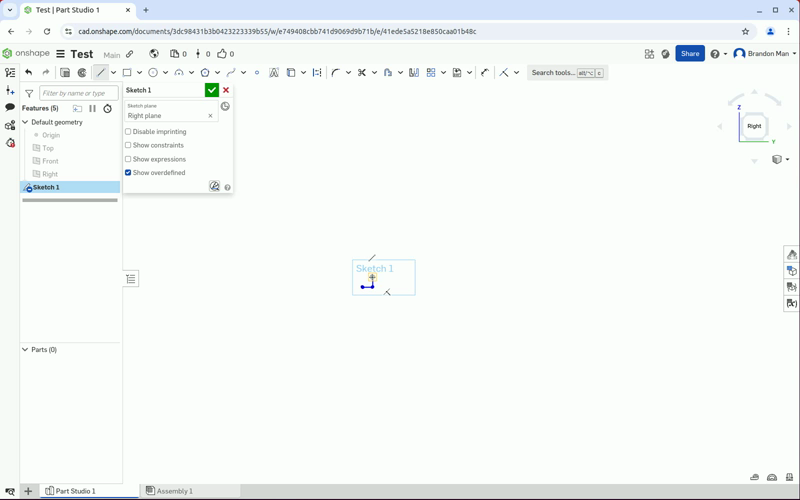
mouse_move(402, 276)
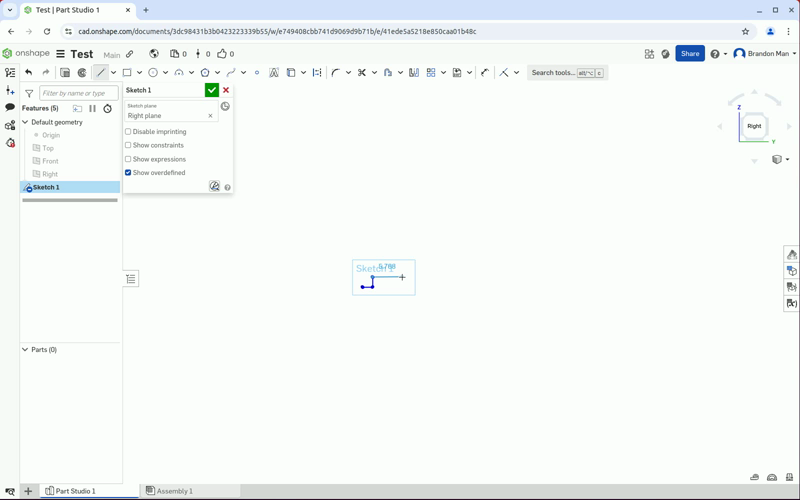
mouse_move(362, 276)
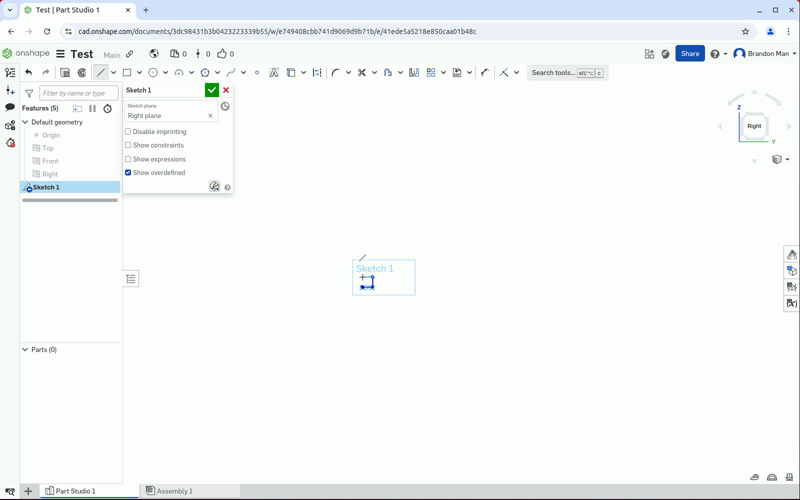
click(362, 276)
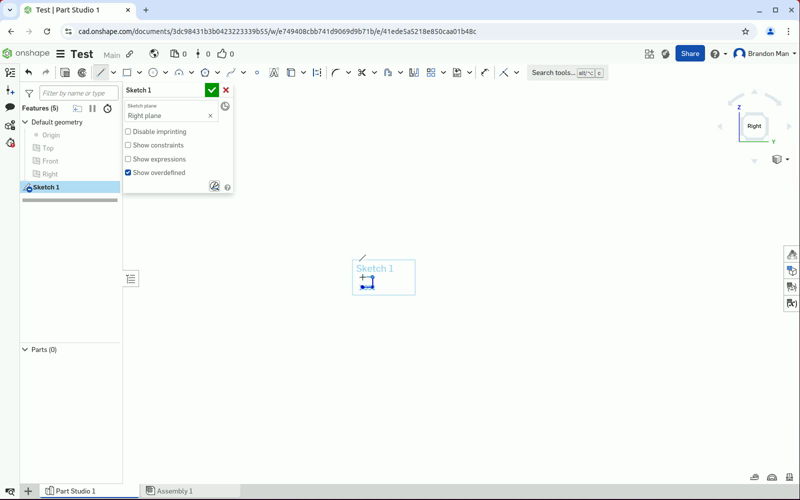
key_up(shift)
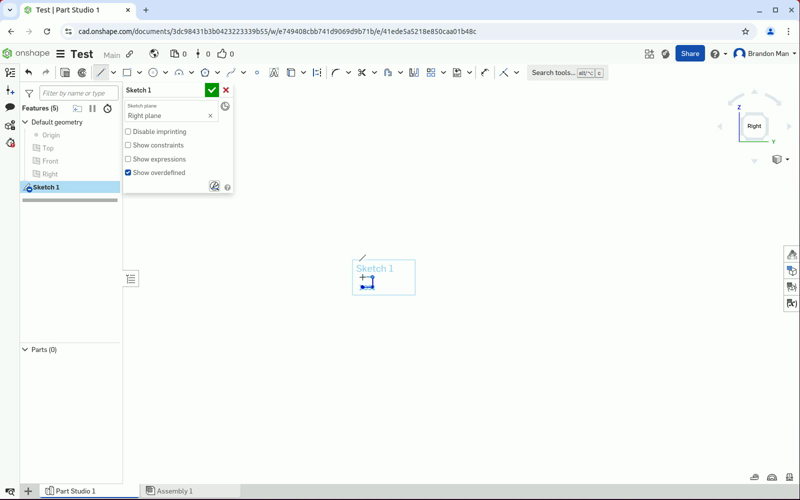
key(esc)
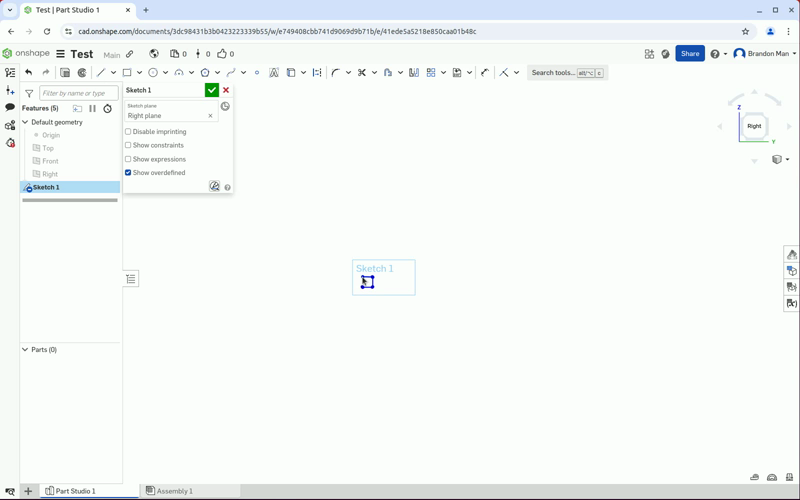
key(a)
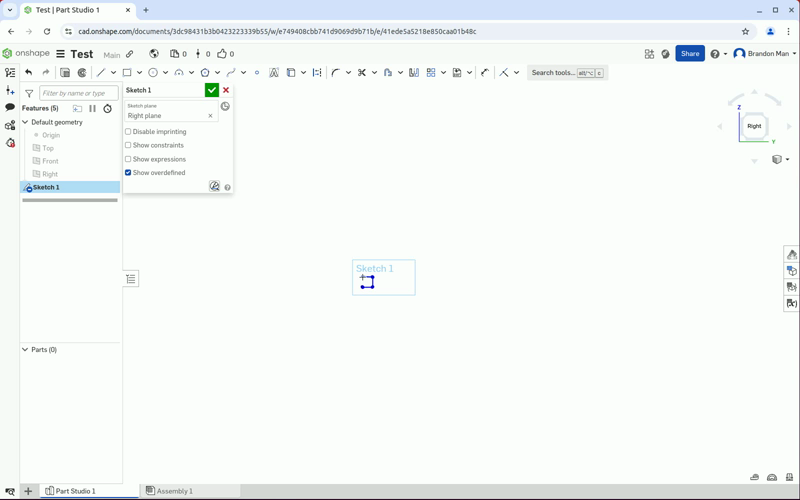
mouse_move(362, 276)
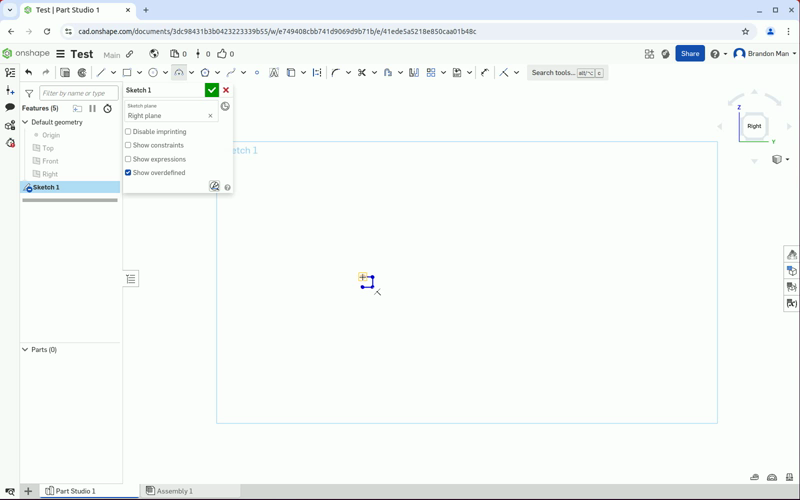
click(362, 276)
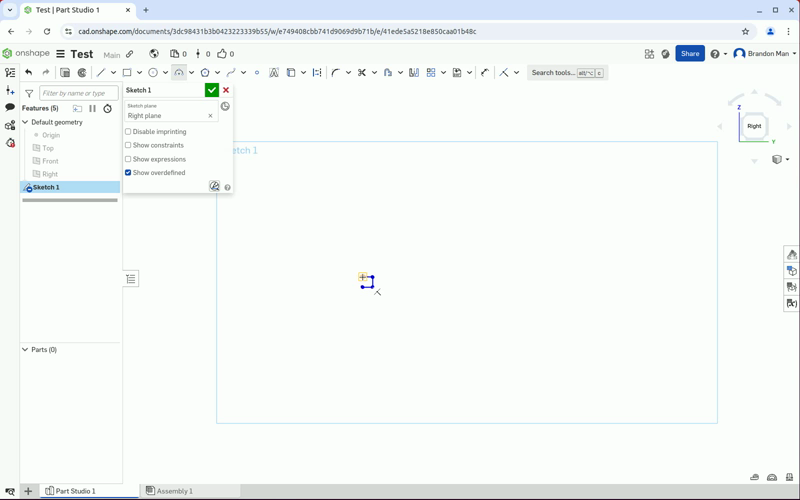
key_down(shift)
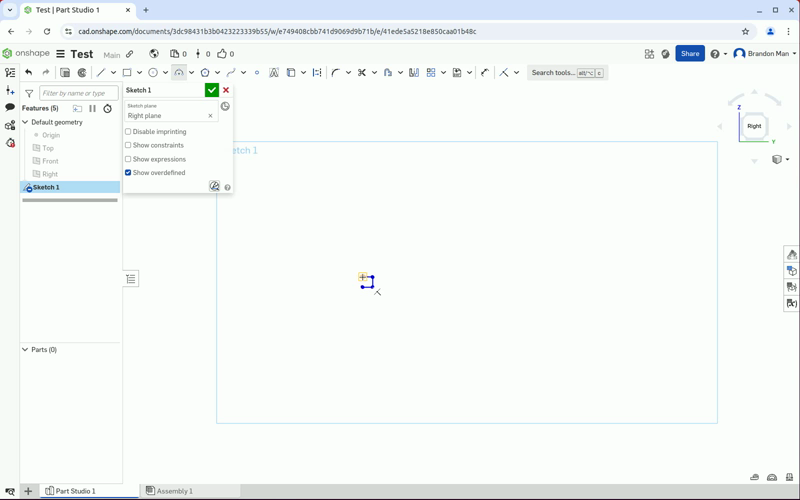
mouse_move(362, 277)
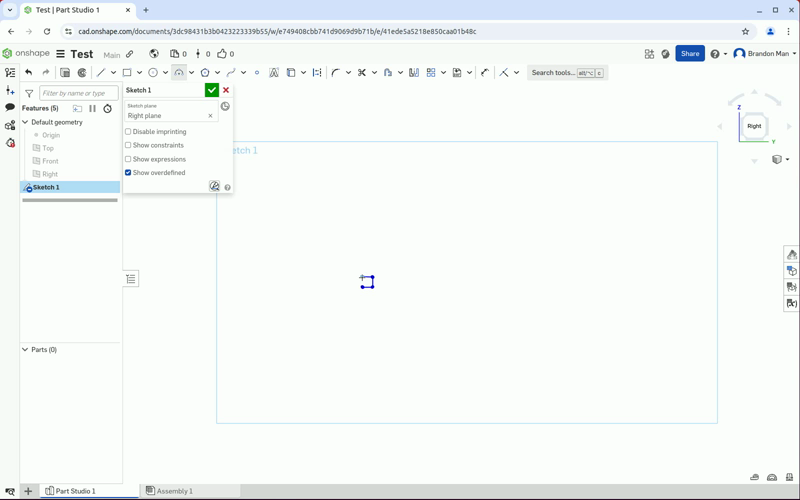
scroll(6)
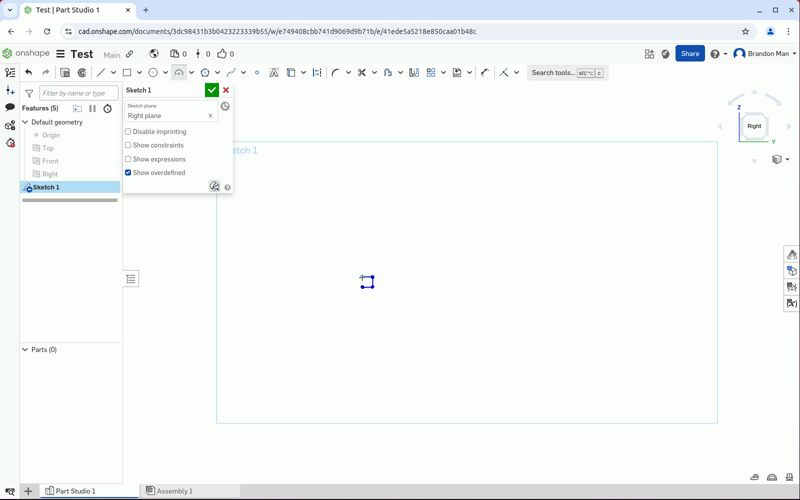
scroll(6)
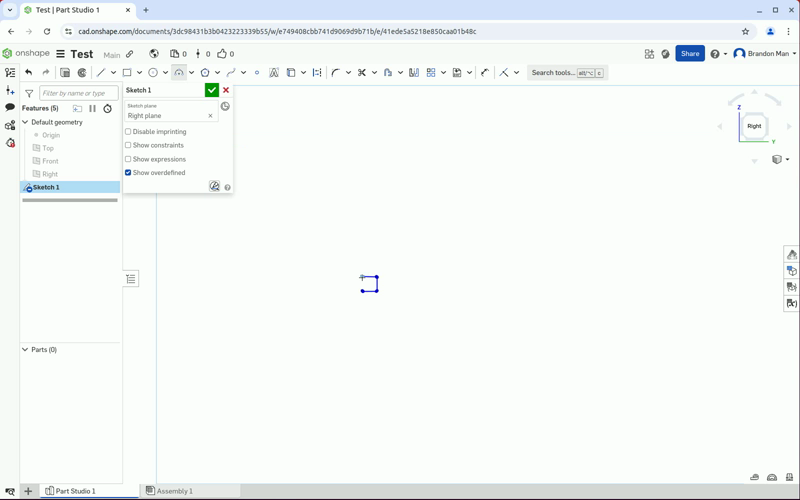
scroll(6)
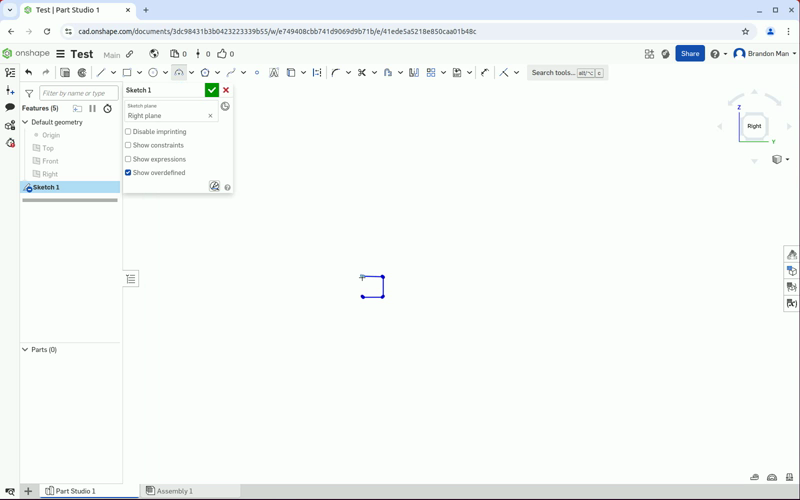
scroll(6)
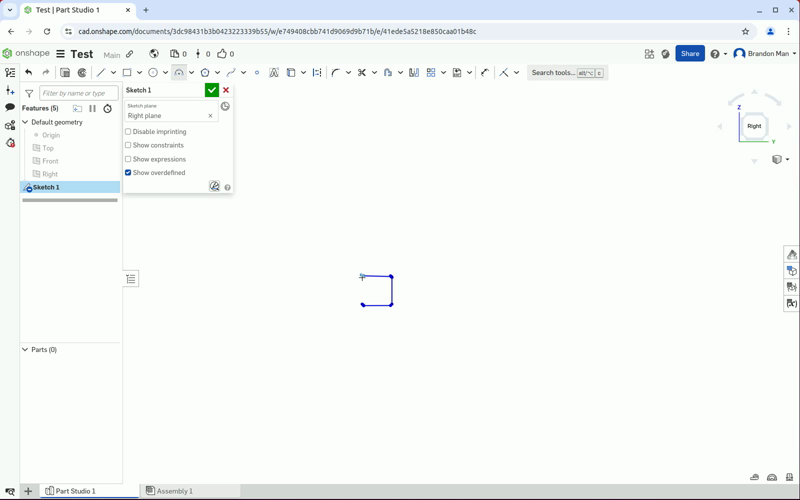
scroll(6)
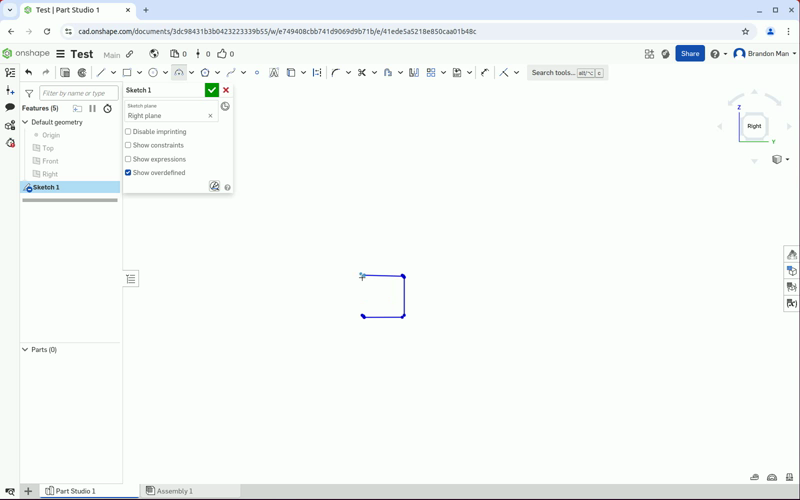
scroll(6)
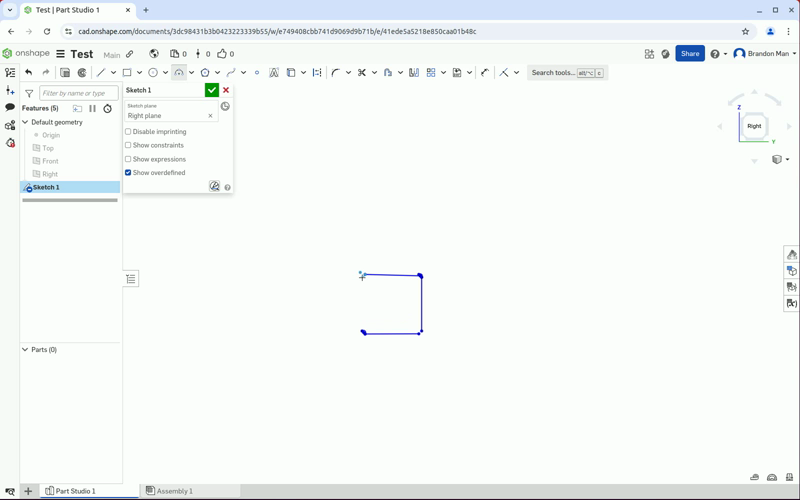
scroll(6)
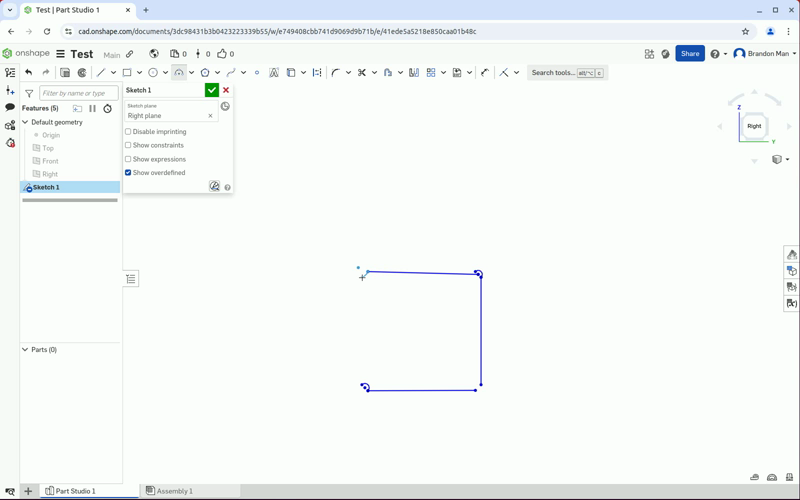
click(362, 277)
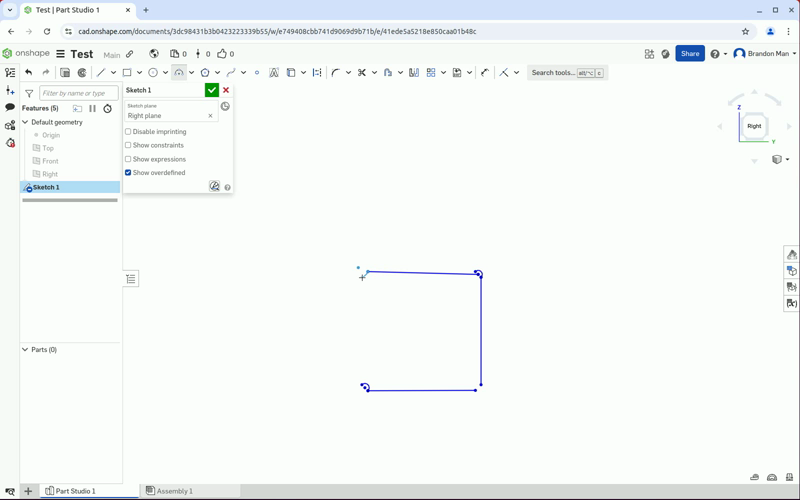
scroll(-6)
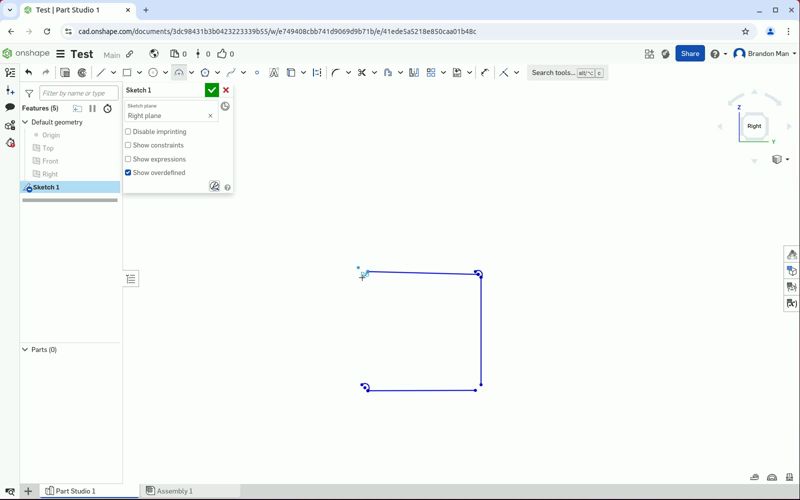
scroll(-6)
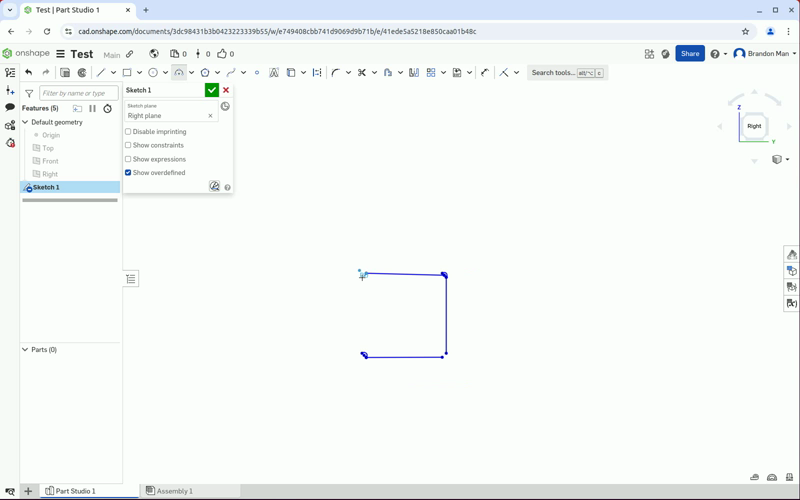
scroll(-6)
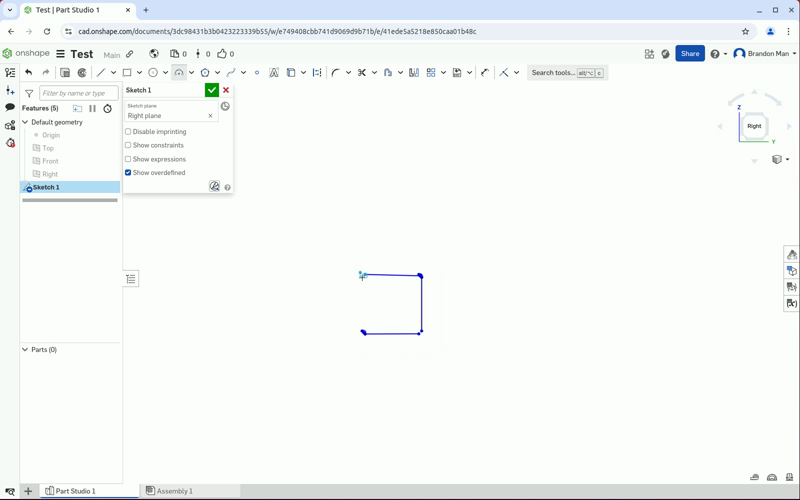
scroll(-6)
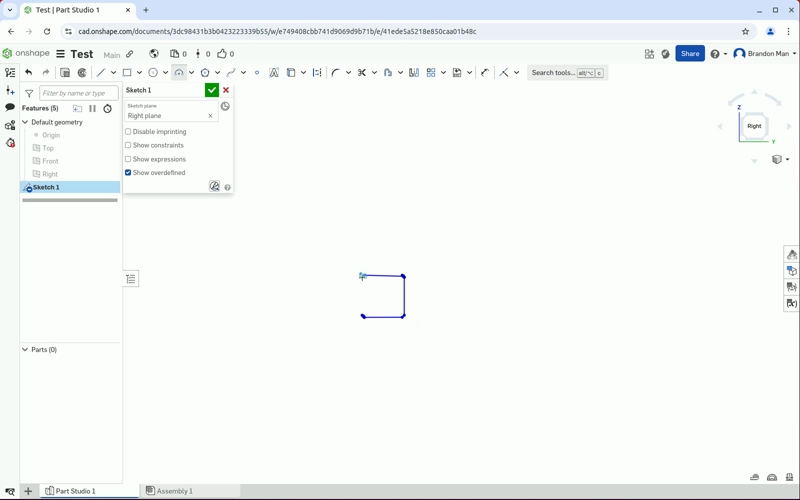
scroll(-6)
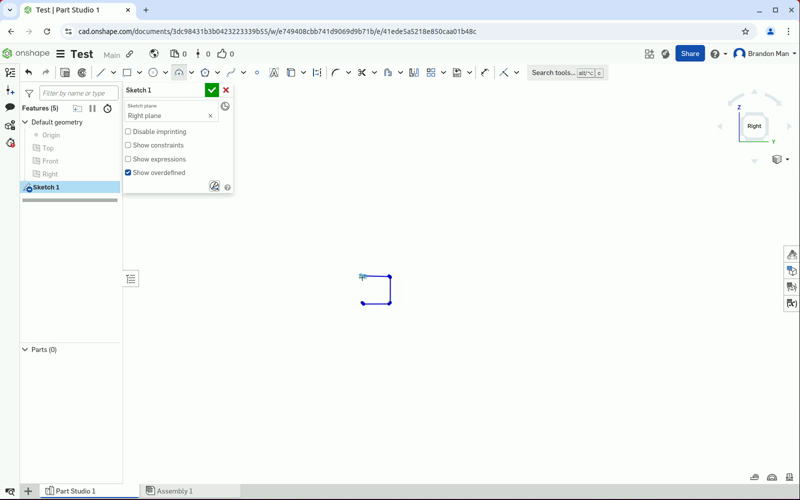
scroll(-6)
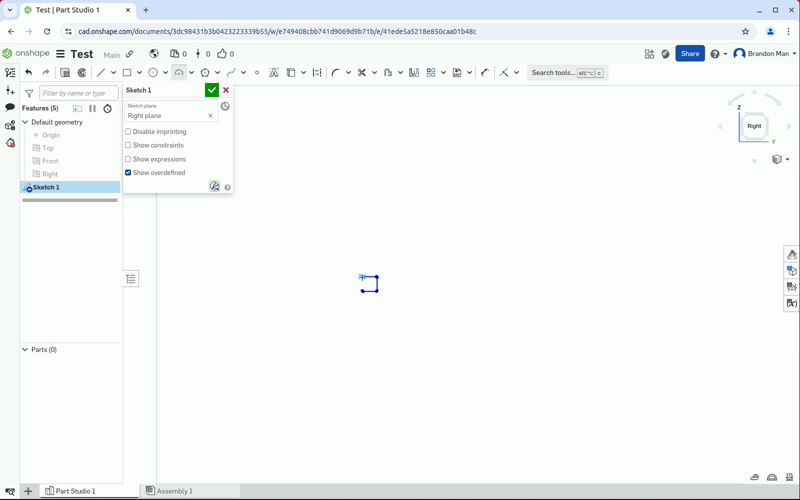
scroll(-6)
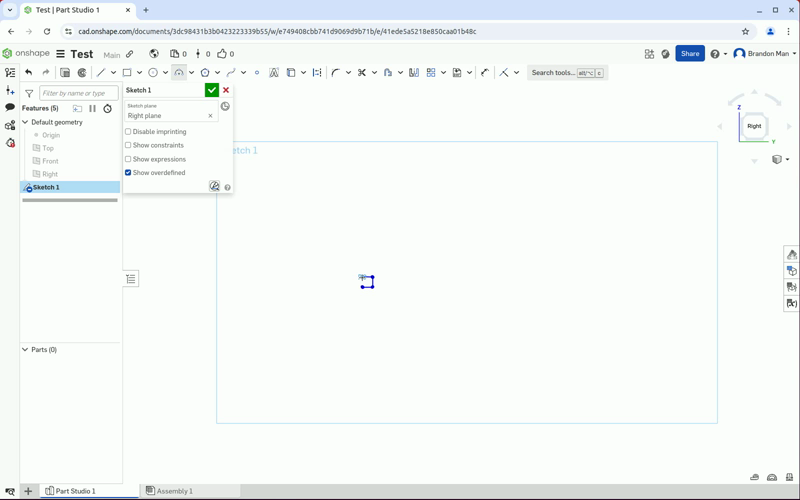
mouse_move(362, 276)
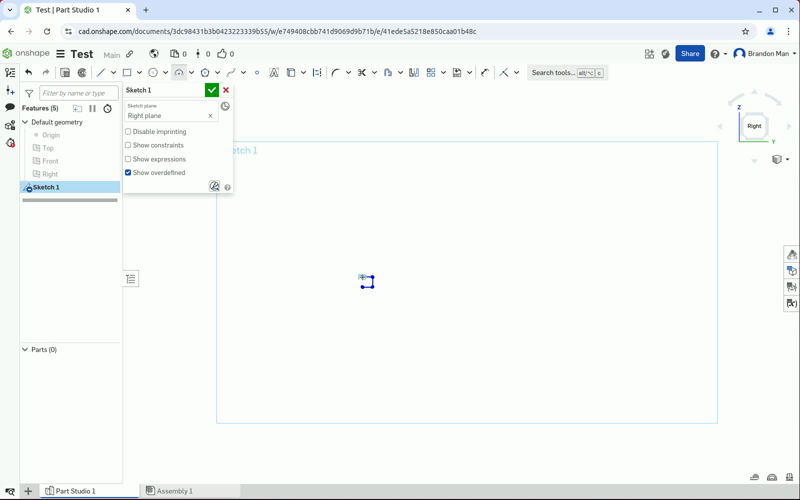
scroll(6)
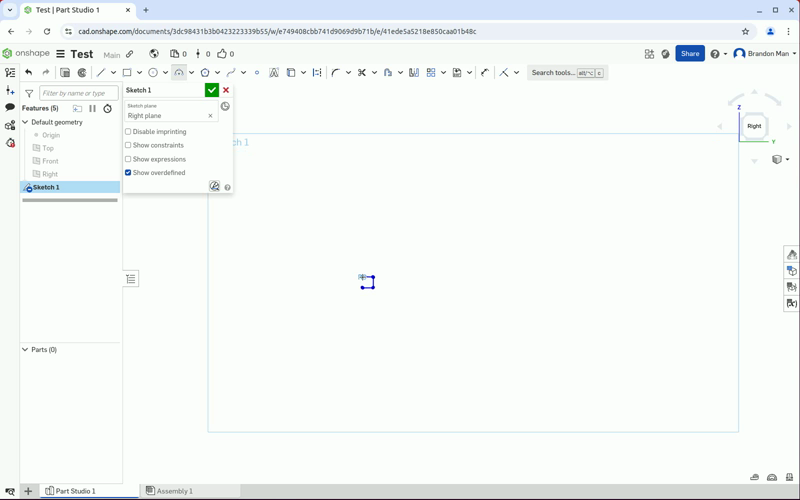
scroll(6)
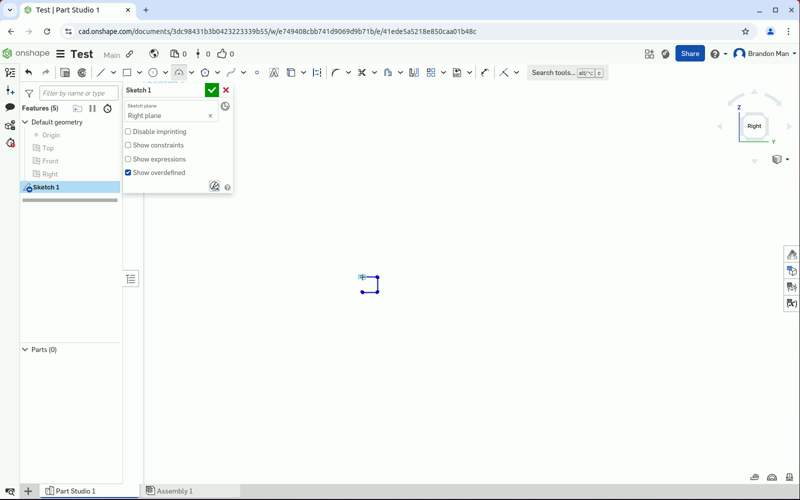
scroll(6)
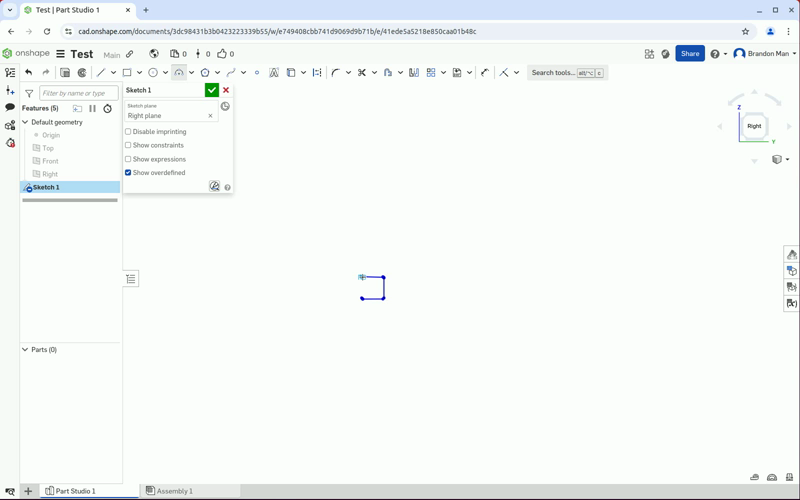
scroll(6)
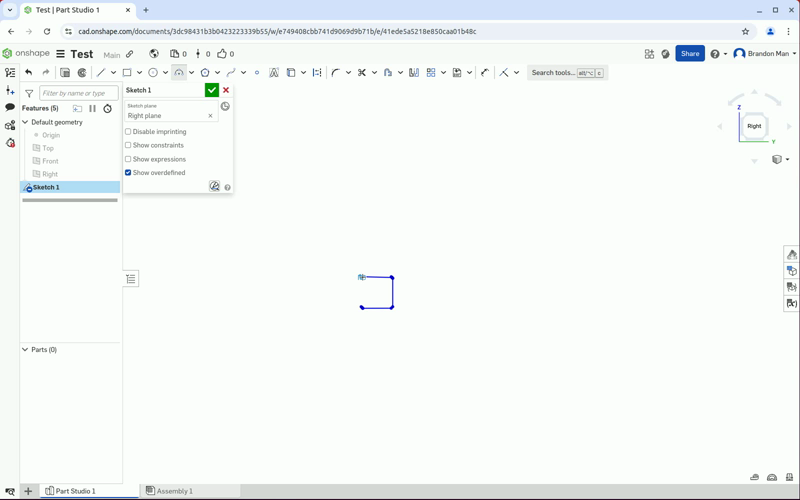
scroll(6)
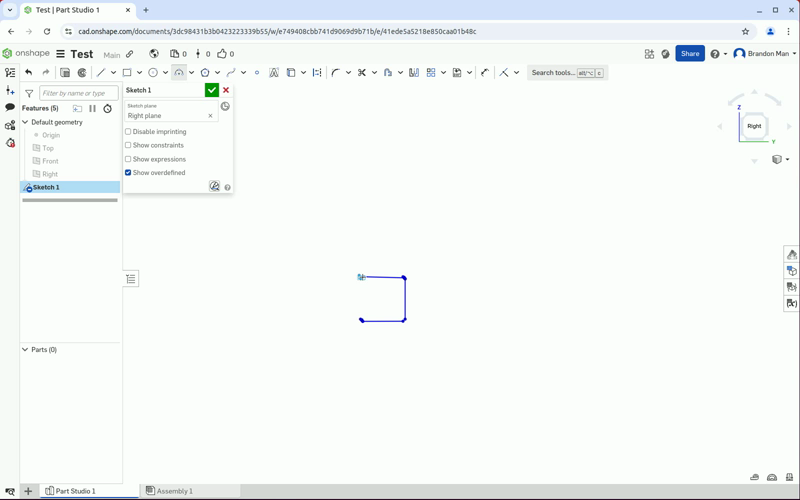
scroll(6)
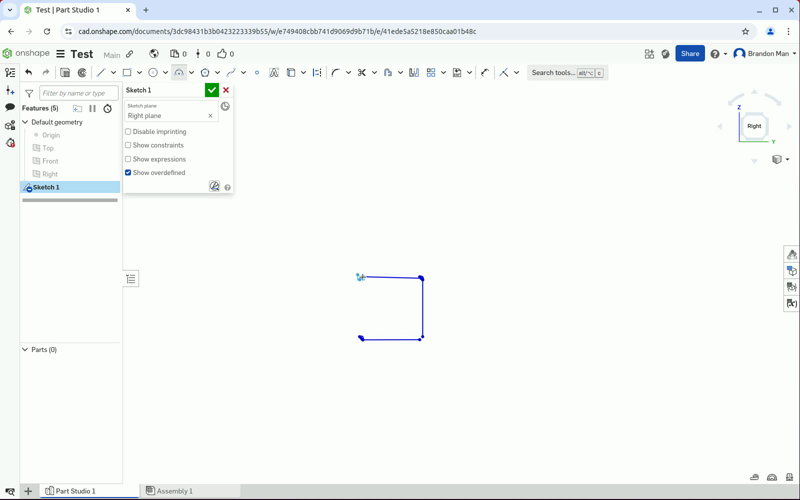
scroll(6)
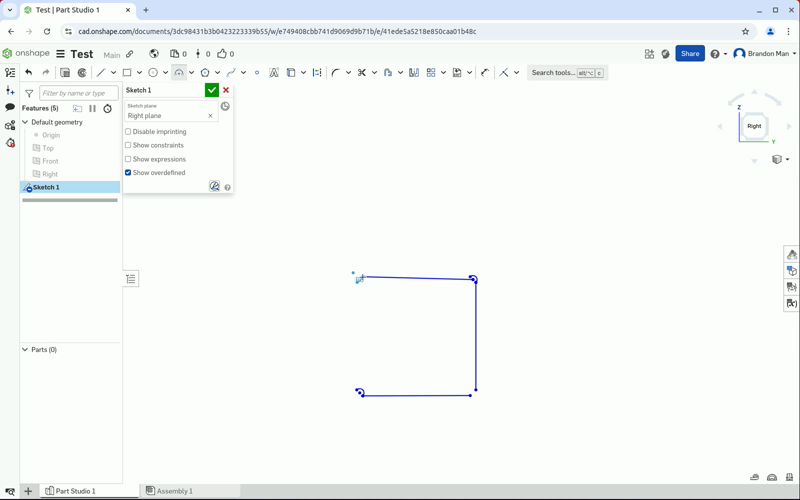
click(362, 276)
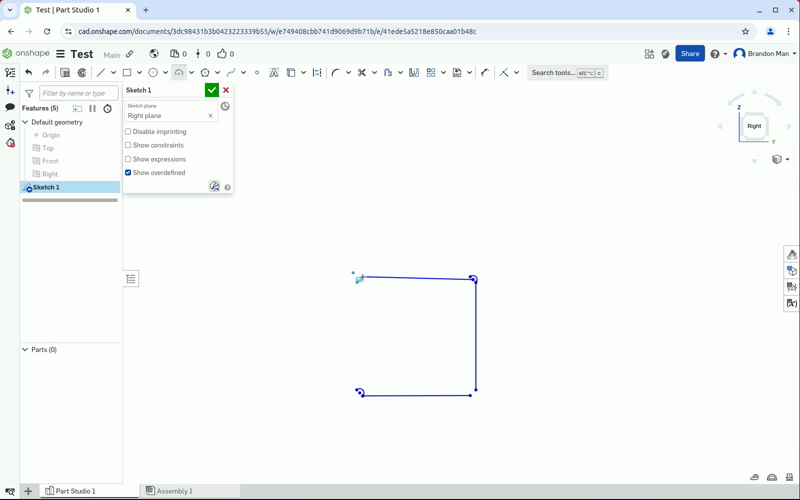
scroll(-6)
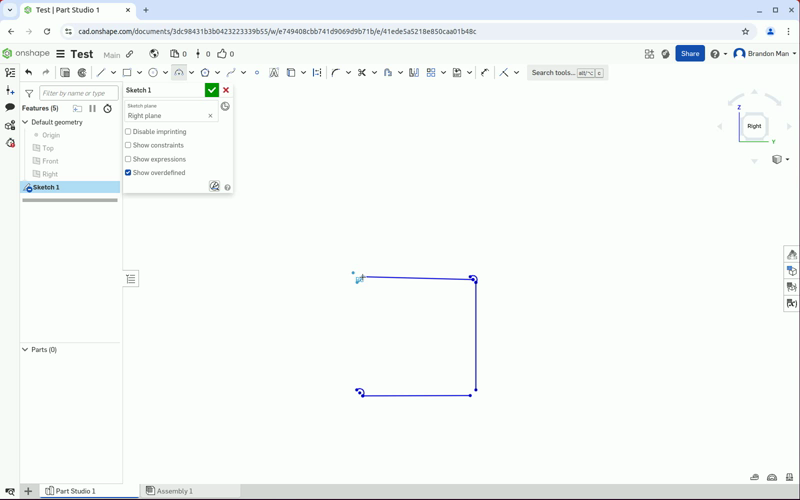
scroll(-6)
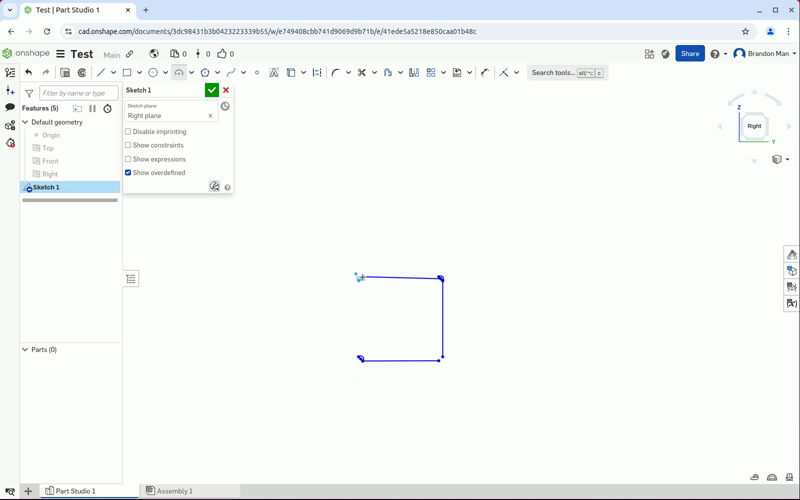
scroll(-6)
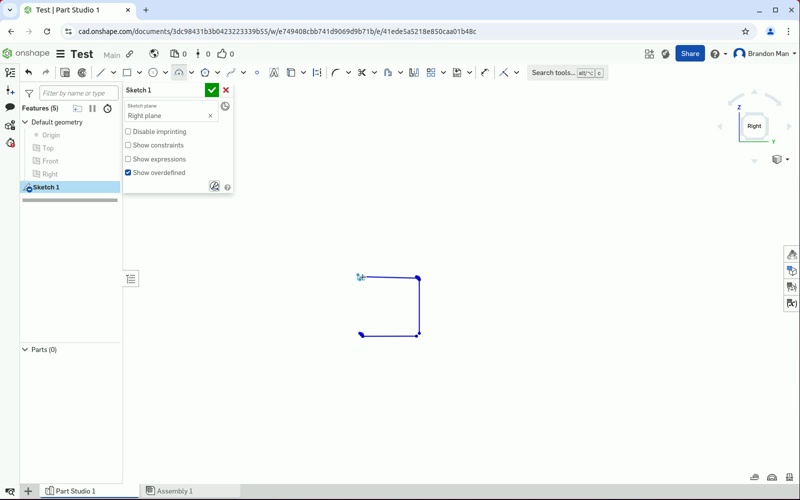
scroll(-6)
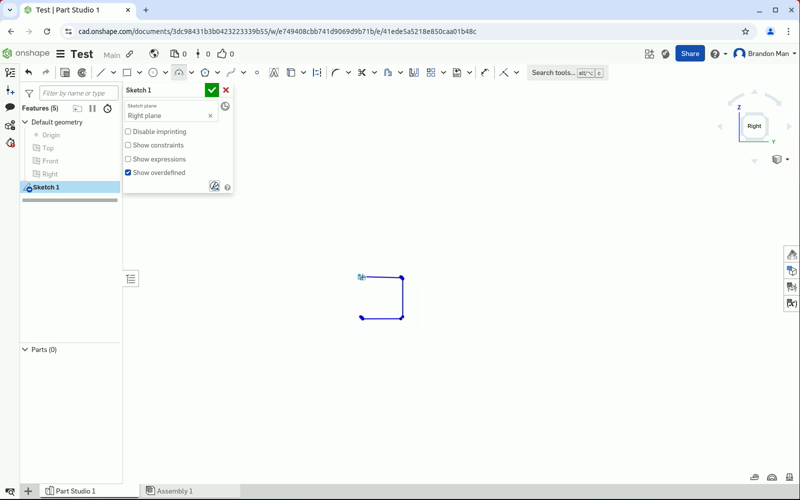
scroll(-6)
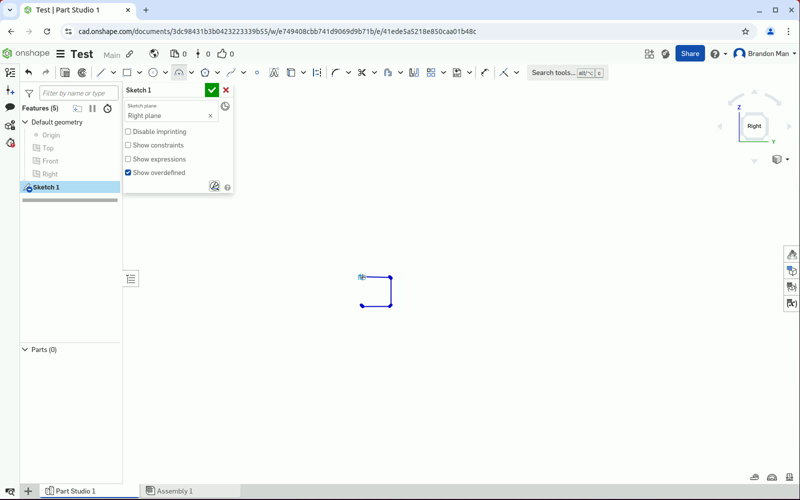
scroll(-6)
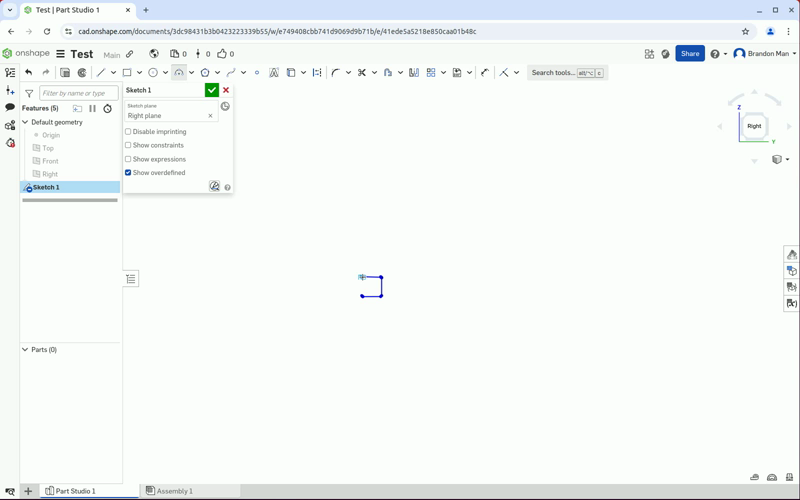
scroll(-6)
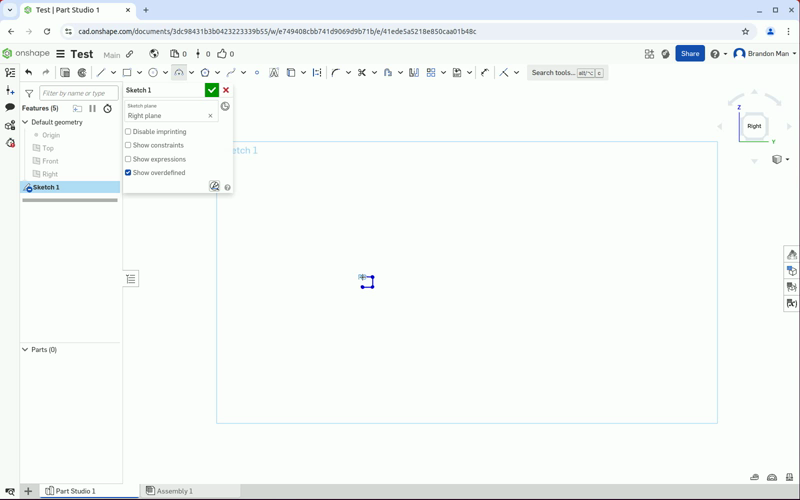
key_up(shift)
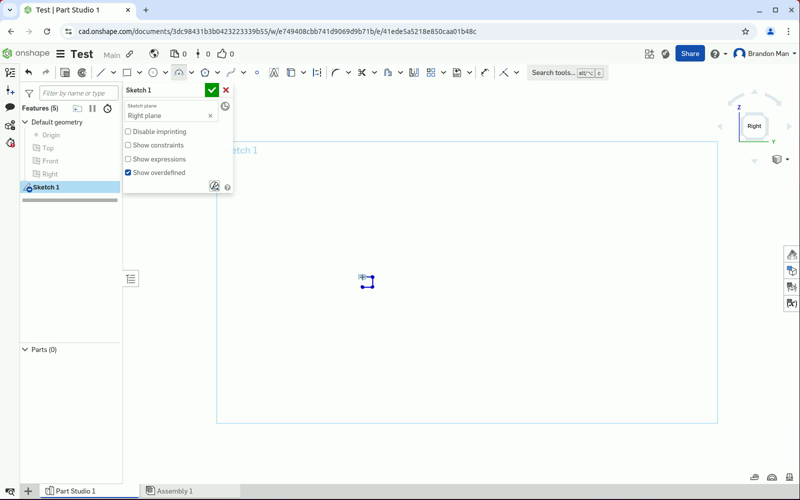
key(esc)
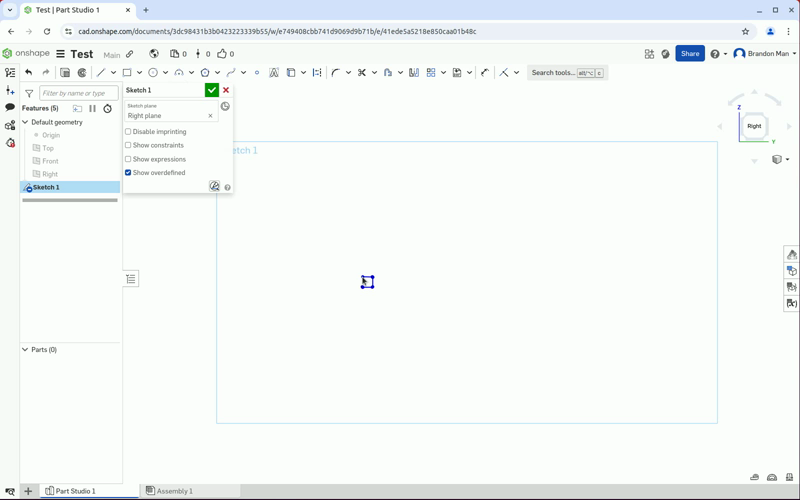
key(l)
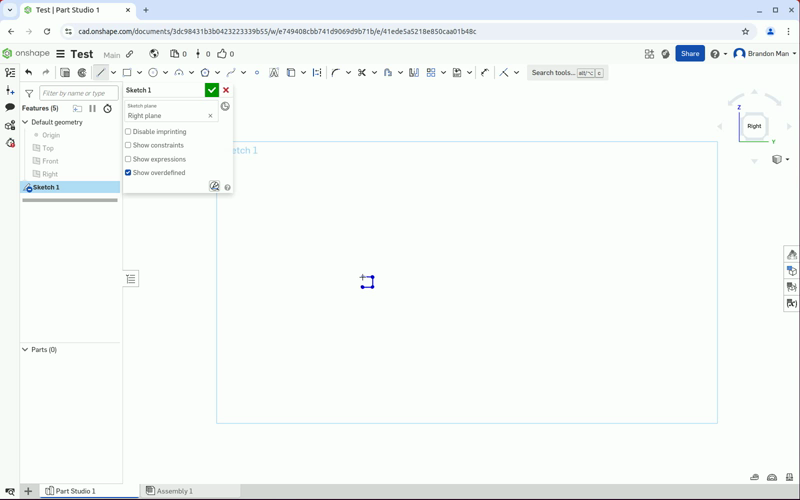
mouse_move(362, 277)
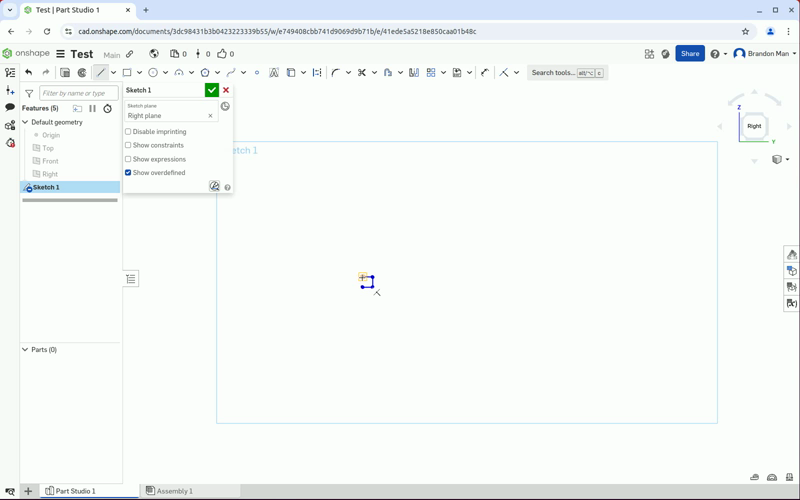
scroll(6)
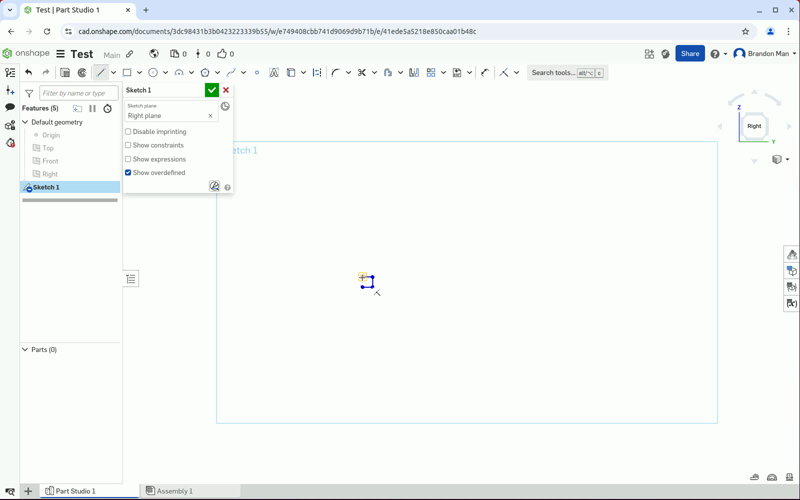
scroll(6)
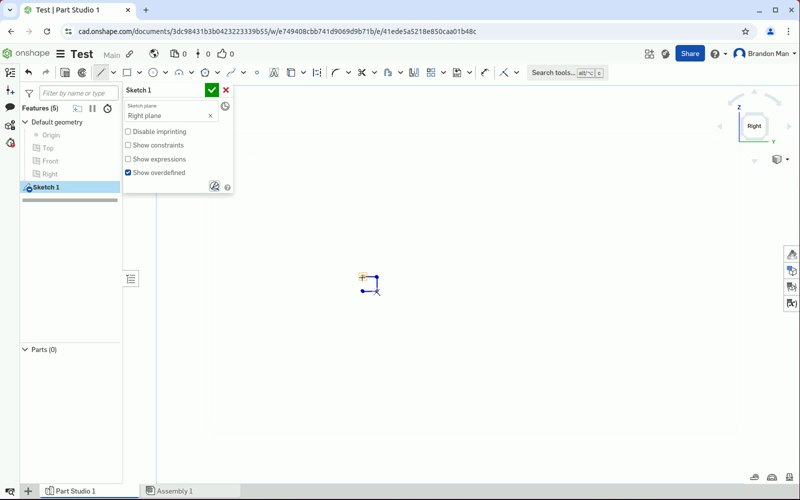
scroll(6)
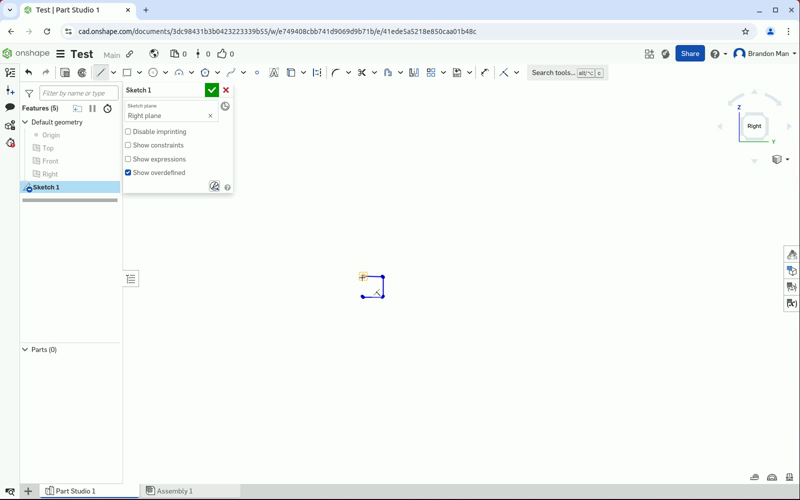
scroll(6)
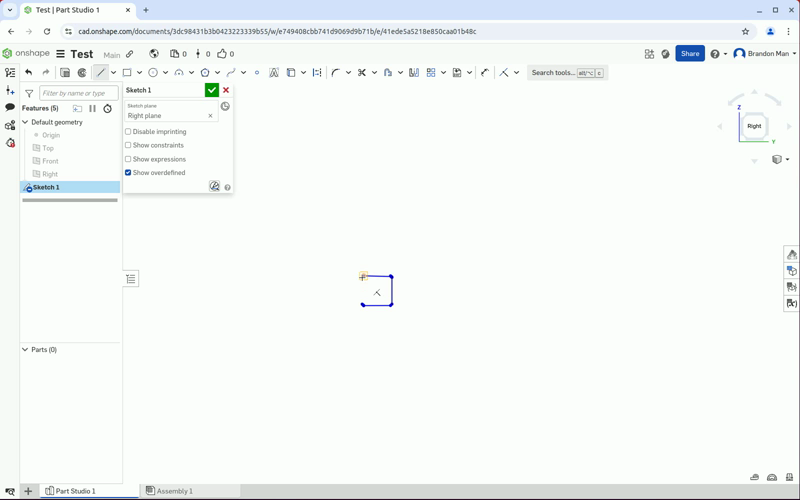
scroll(6)
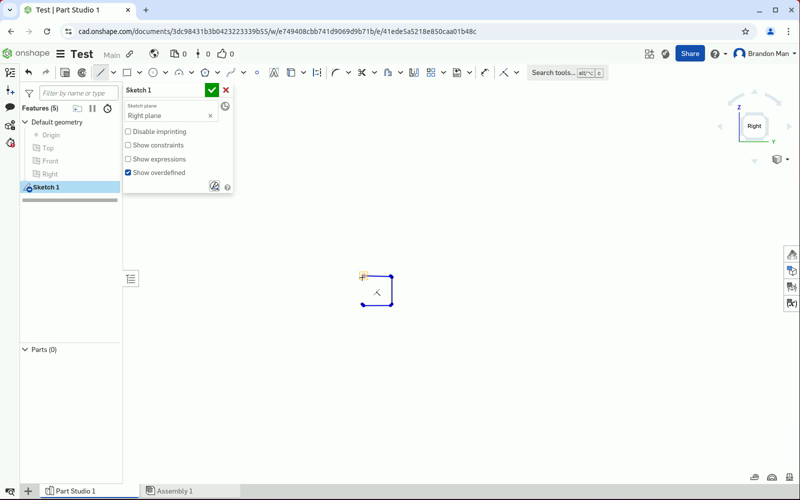
scroll(6)
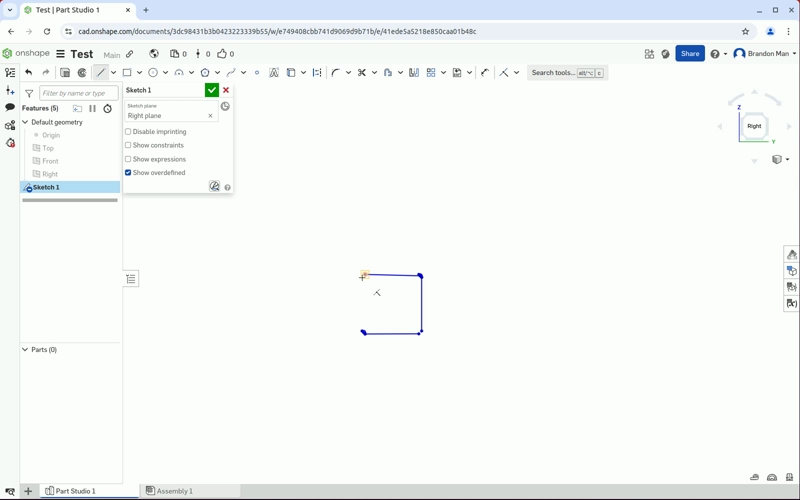
scroll(6)
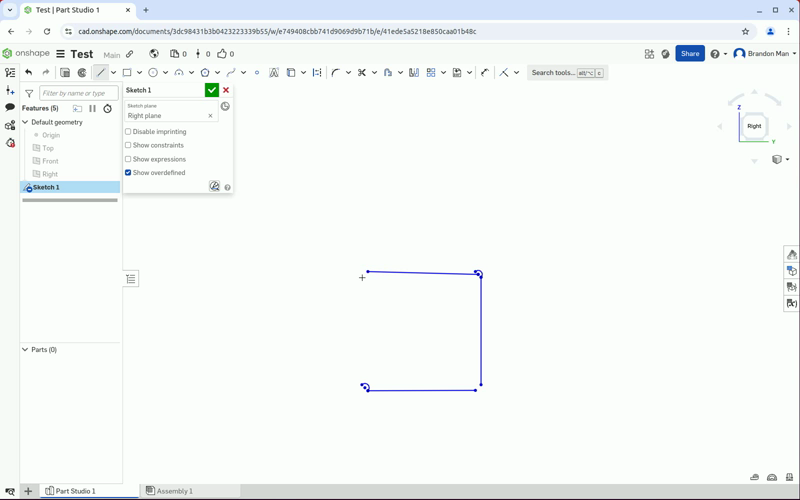
click(362, 277)
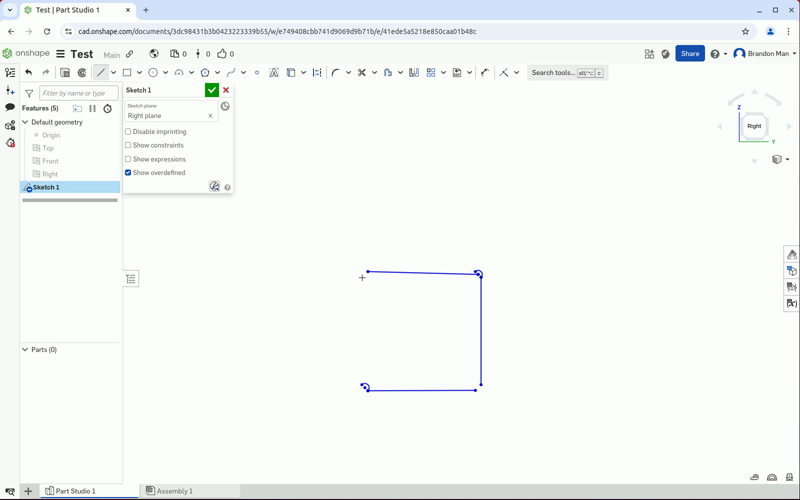
scroll(-6)
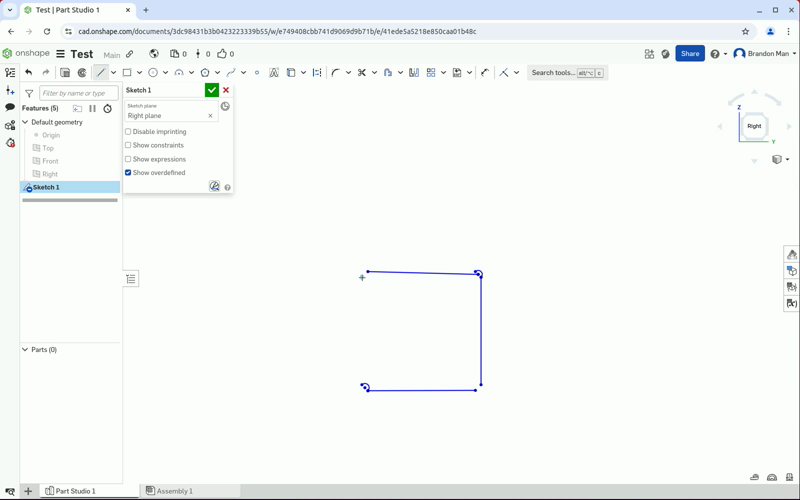
scroll(-6)
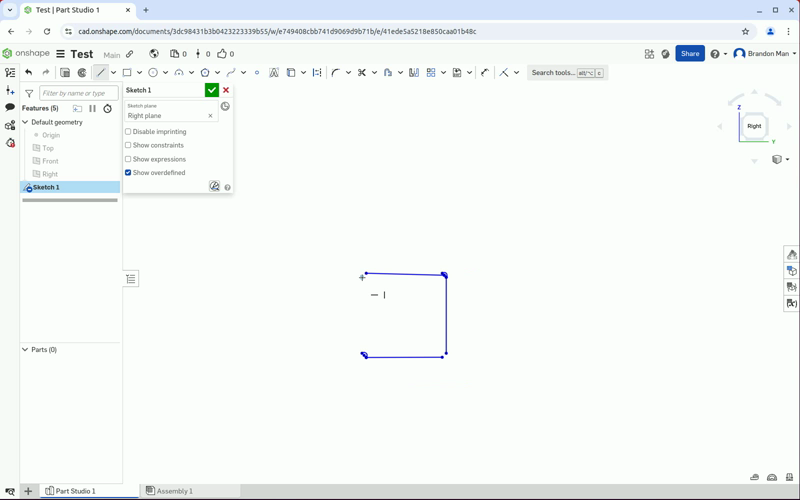
scroll(-6)
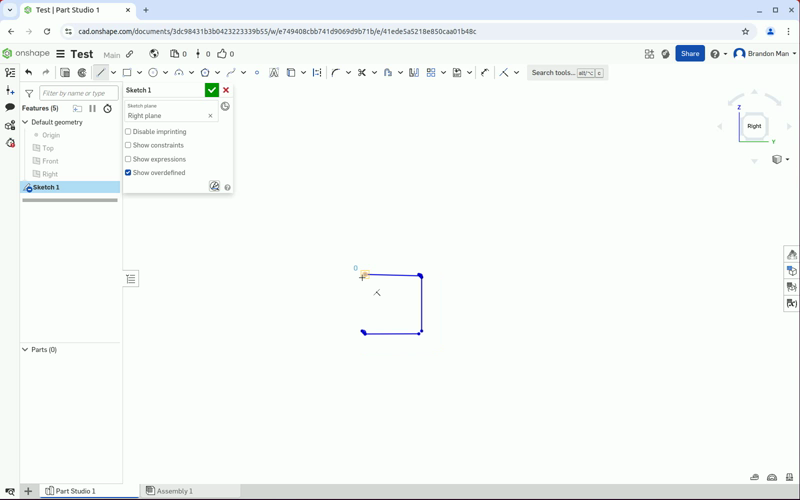
scroll(-6)
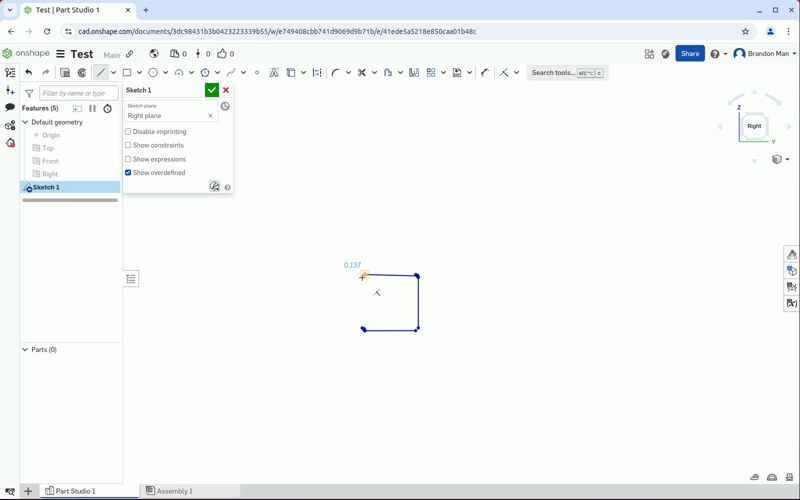
scroll(-6)
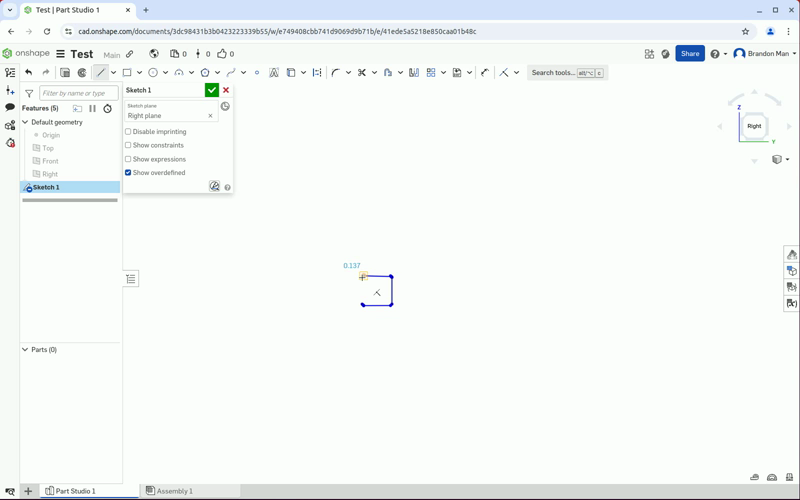
scroll(-6)
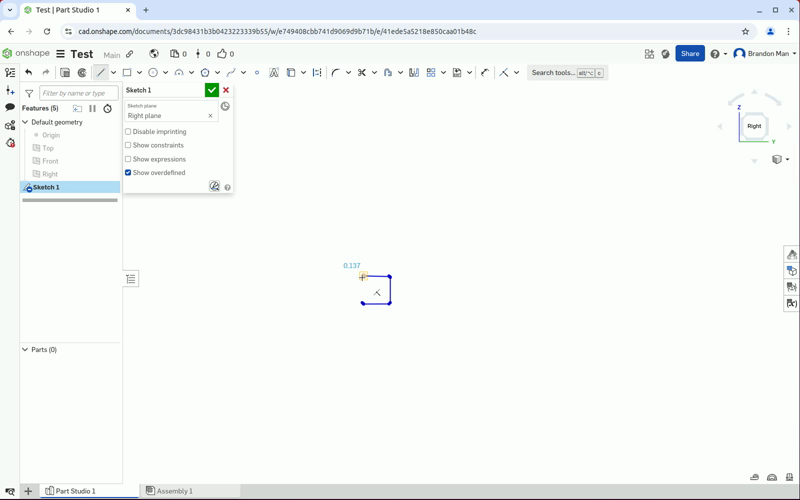
scroll(-6)
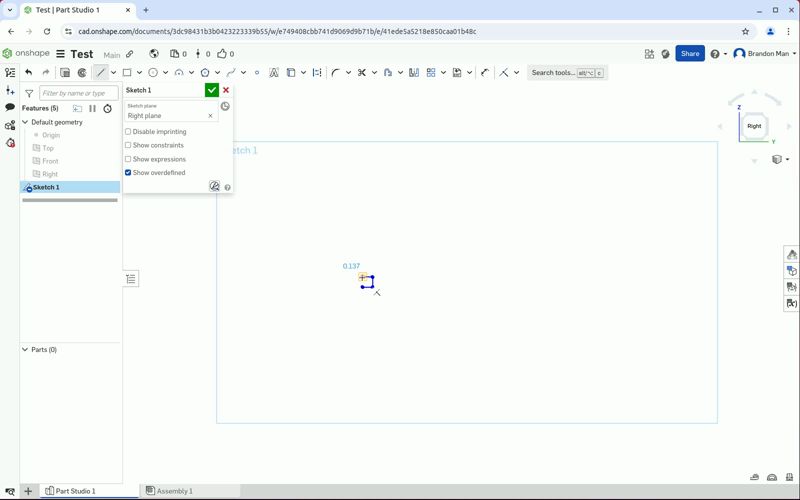
mouse_move(392, 277)
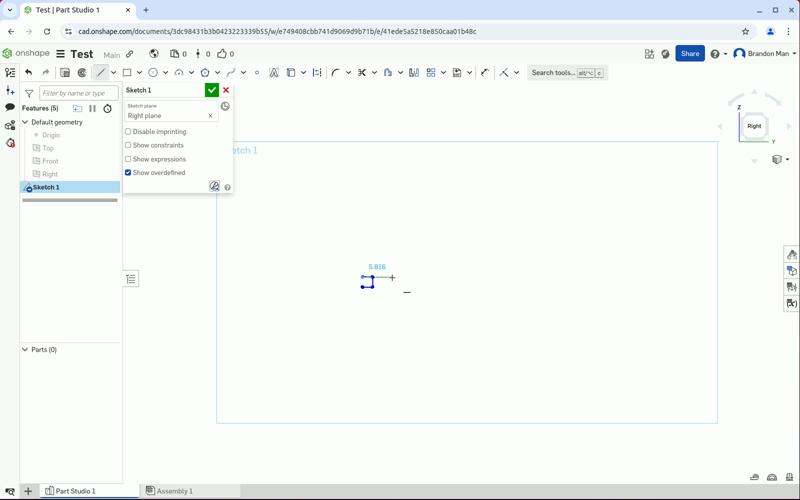
key_down(shift)
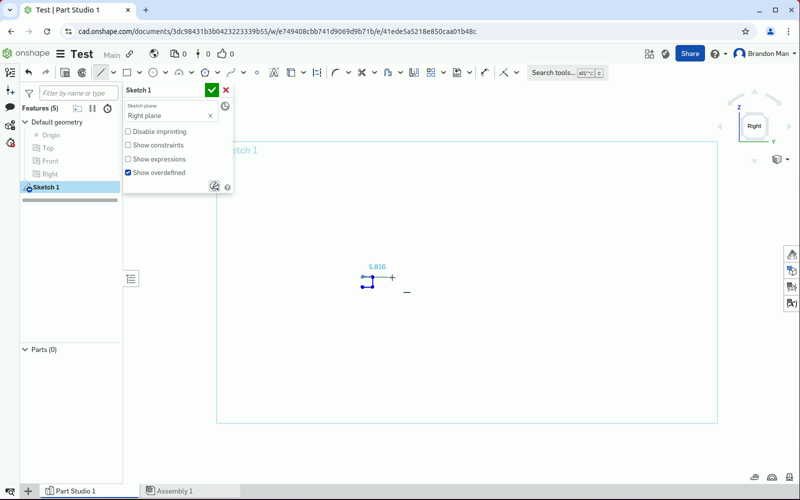
mouse_move(362, 286)
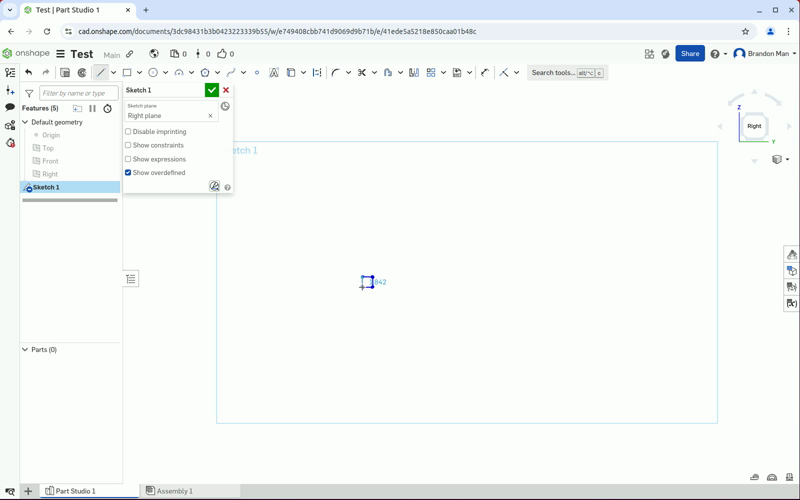
scroll(6)
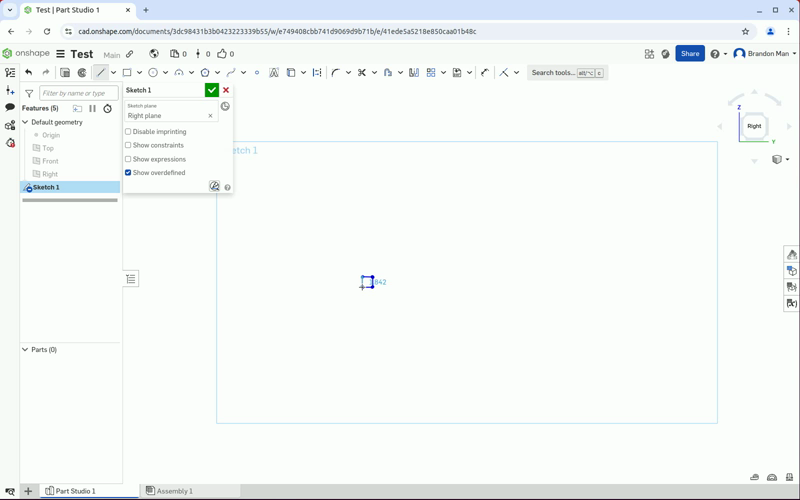
scroll(6)
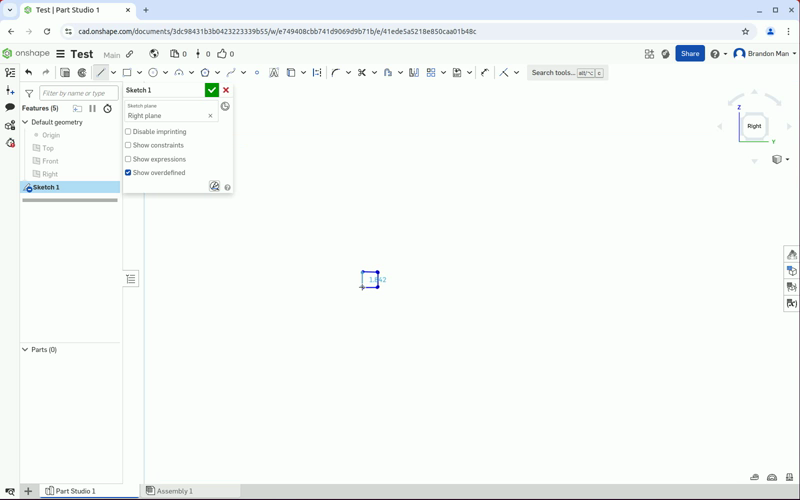
scroll(6)
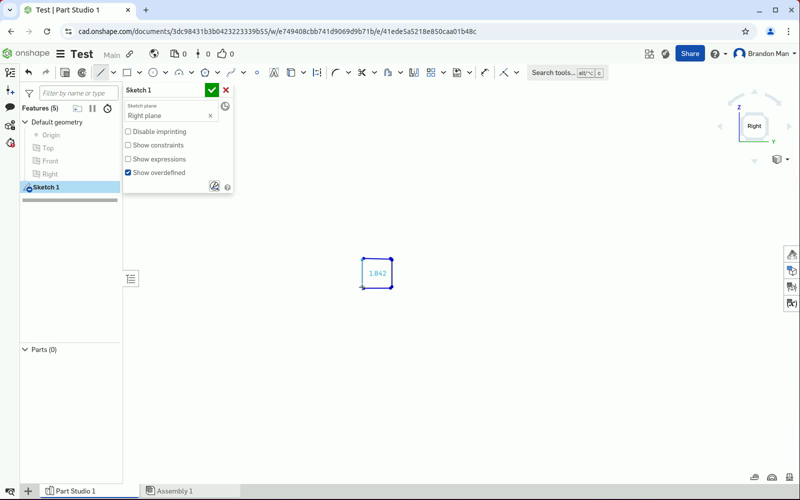
scroll(6)
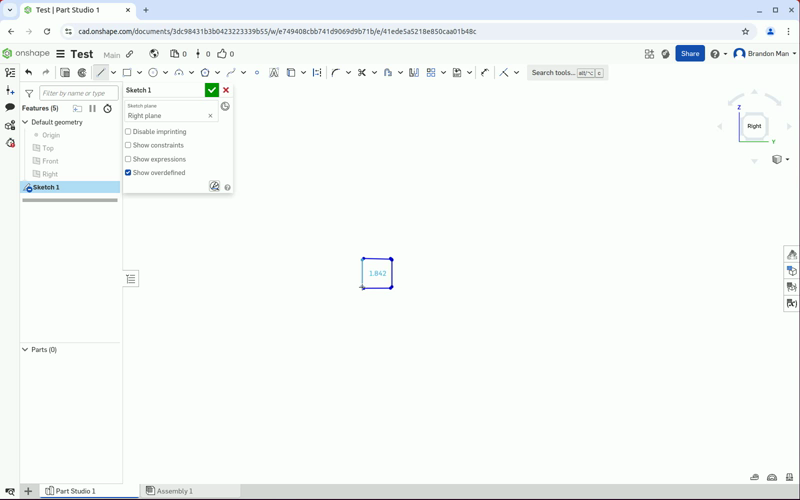
scroll(6)
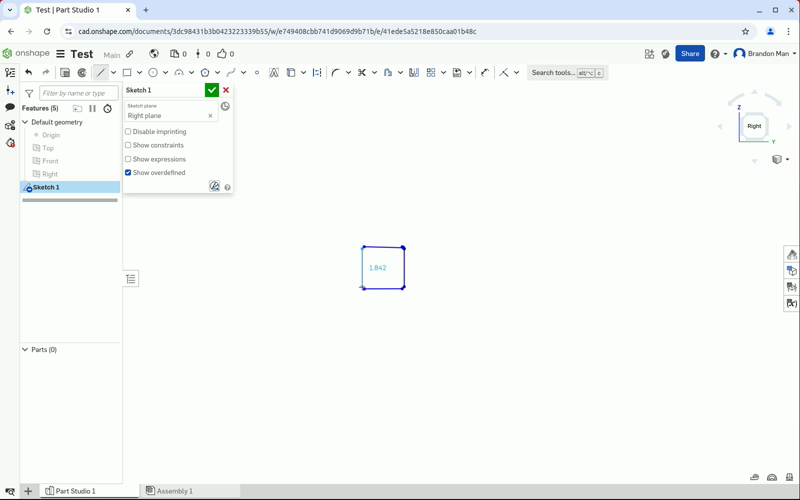
scroll(6)
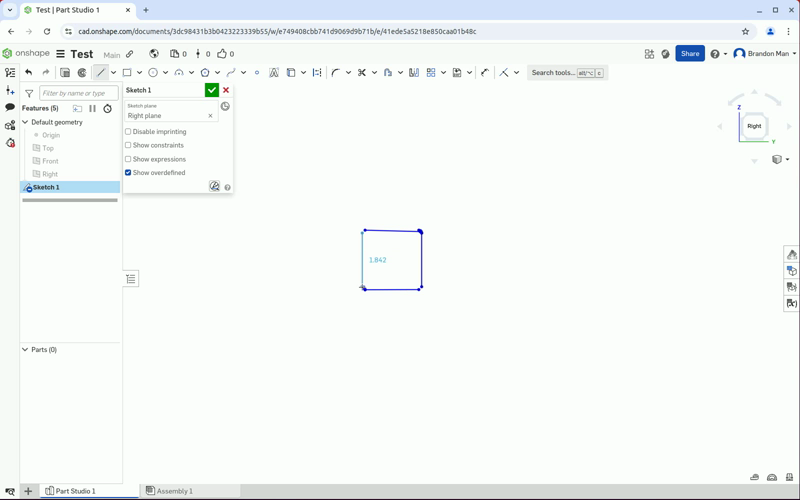
scroll(6)
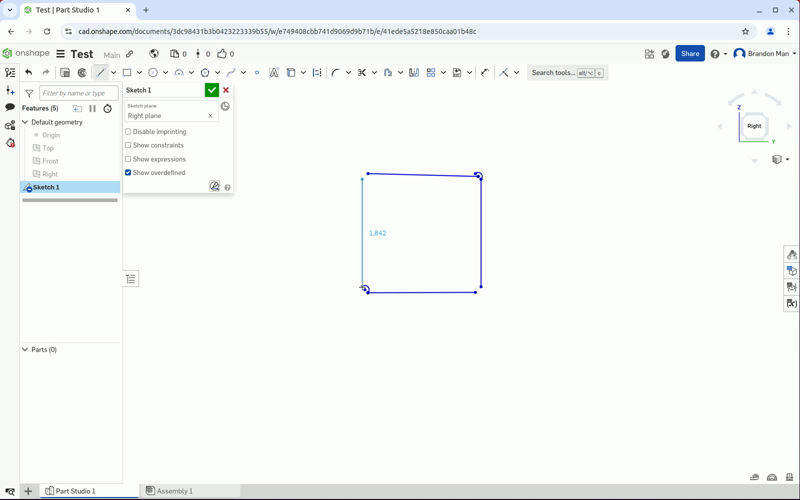
key_up(shift)
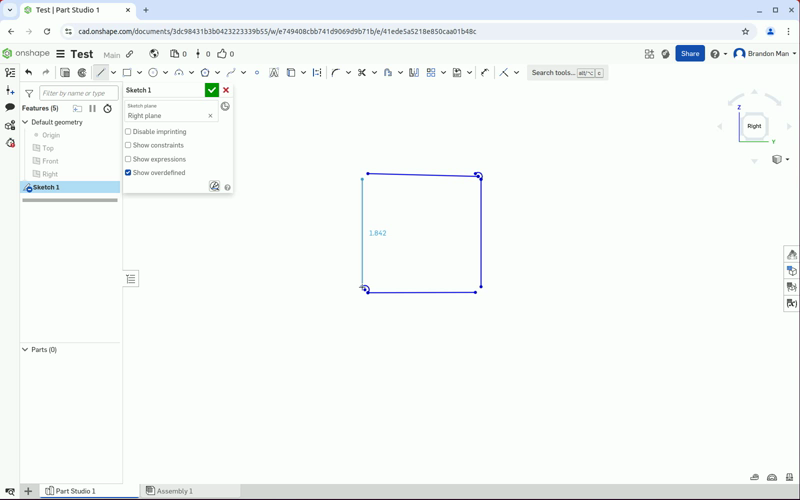
click(362, 286)
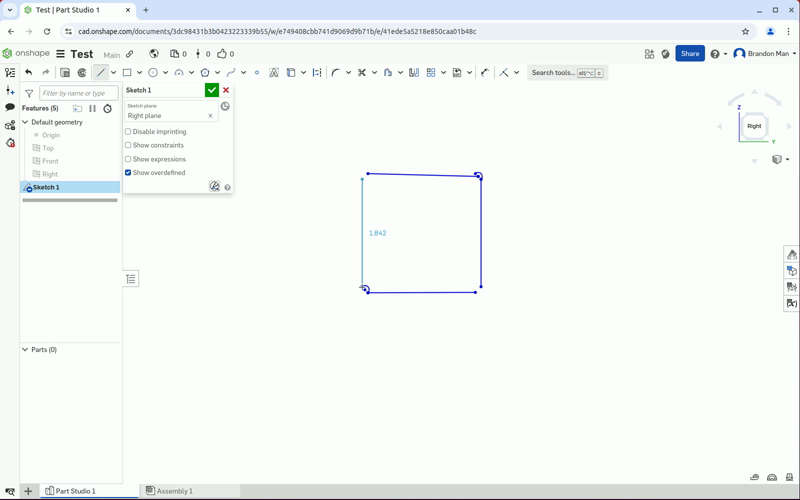
scroll(-6)
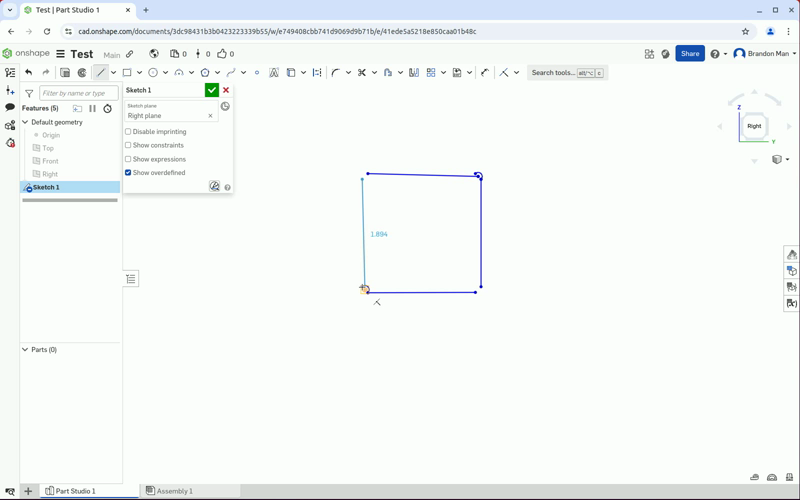
scroll(-6)
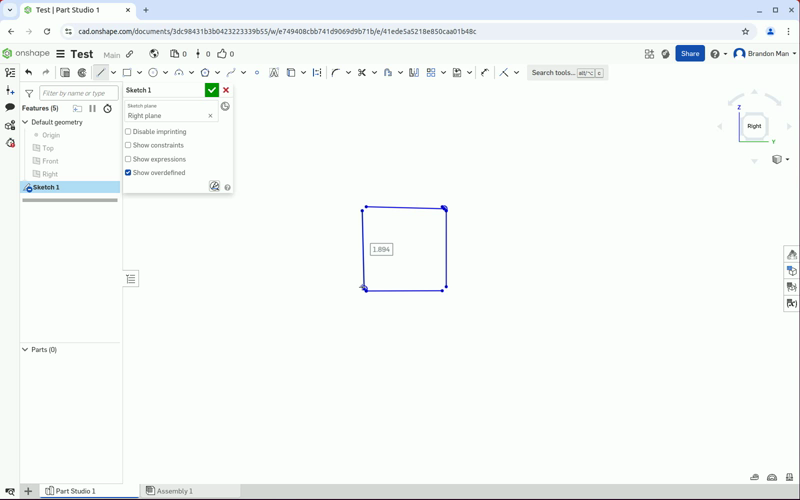
scroll(-6)
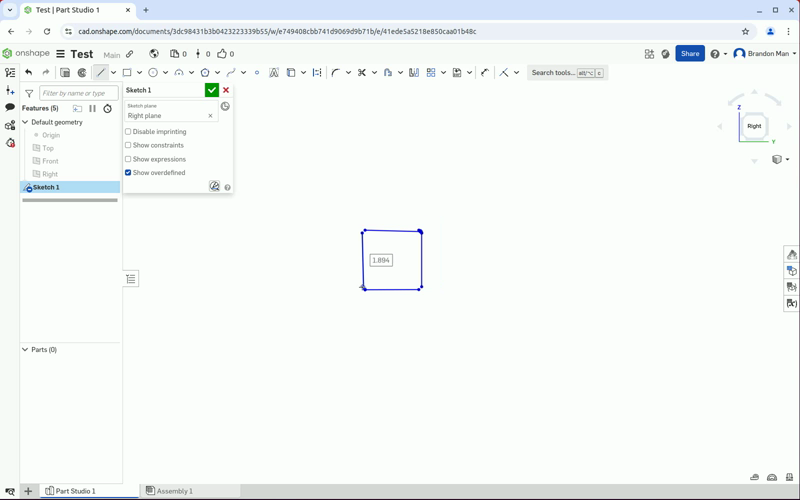
scroll(-6)
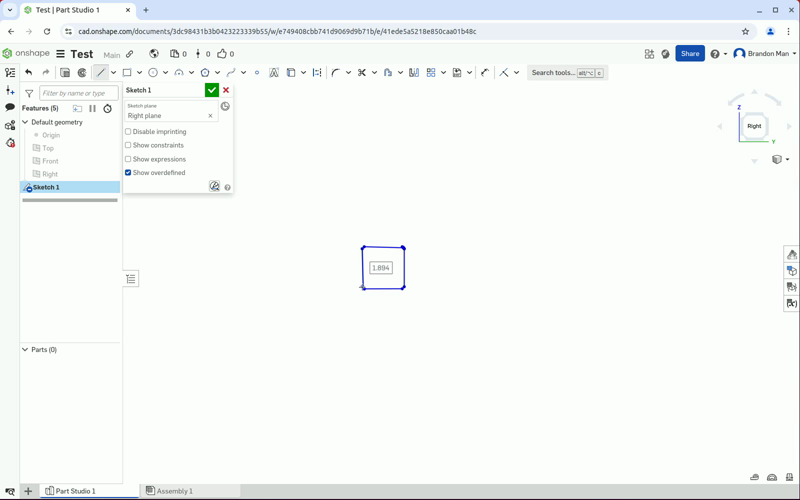
scroll(-6)
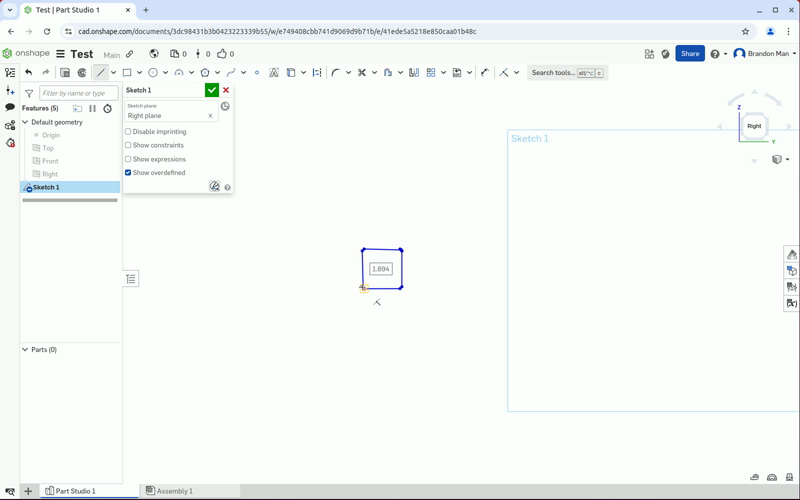
scroll(-6)
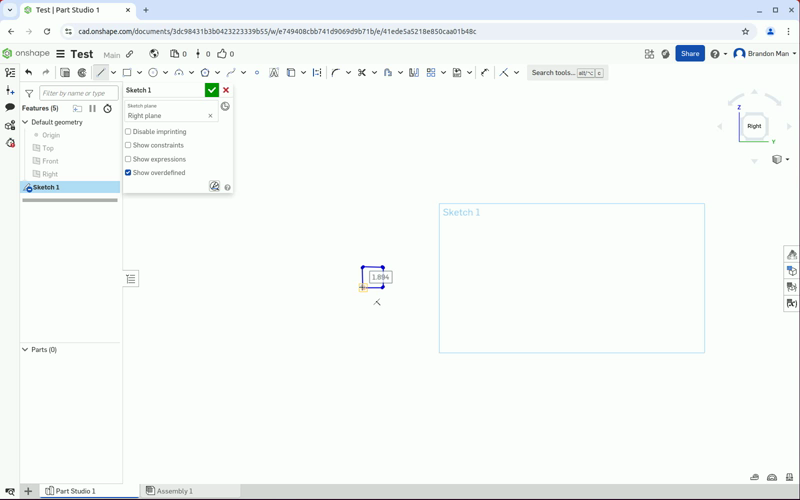
scroll(-6)
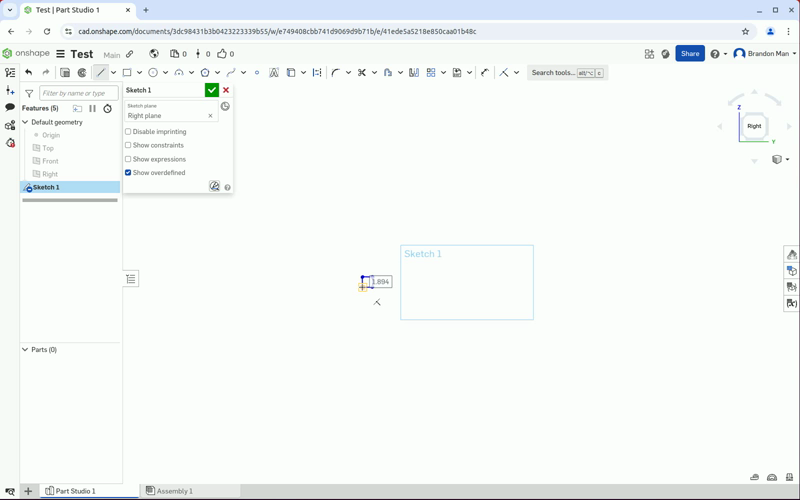
key(esc)
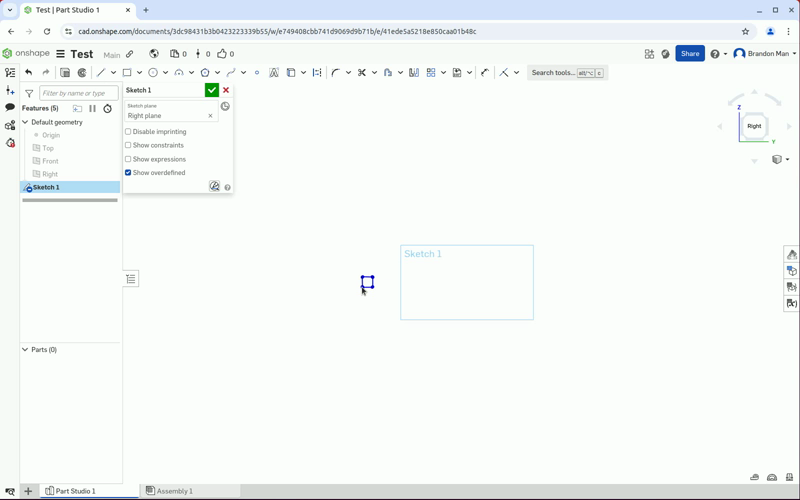
key(l)
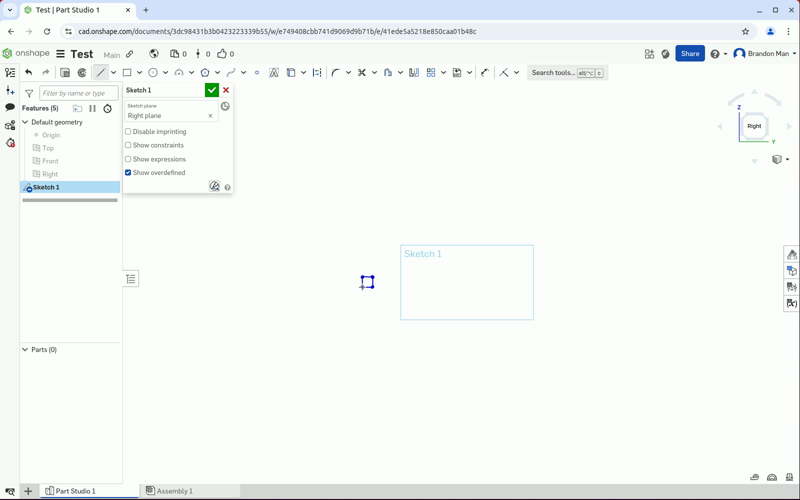
key_down(shift)
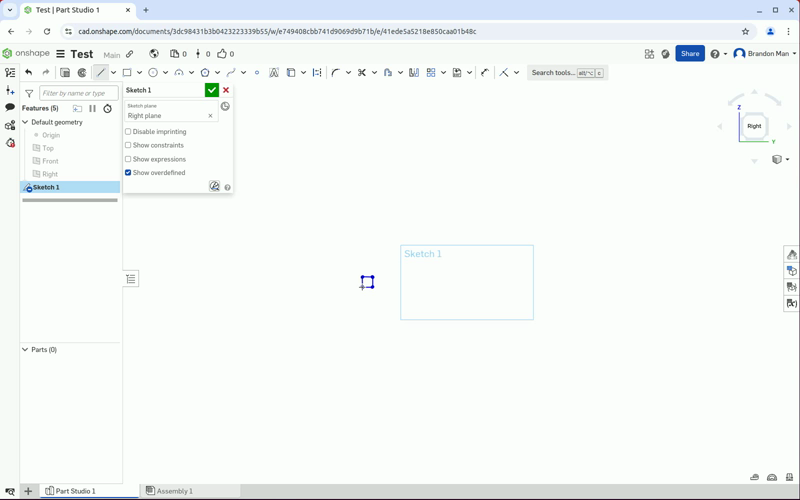
mouse_move(362, 286)
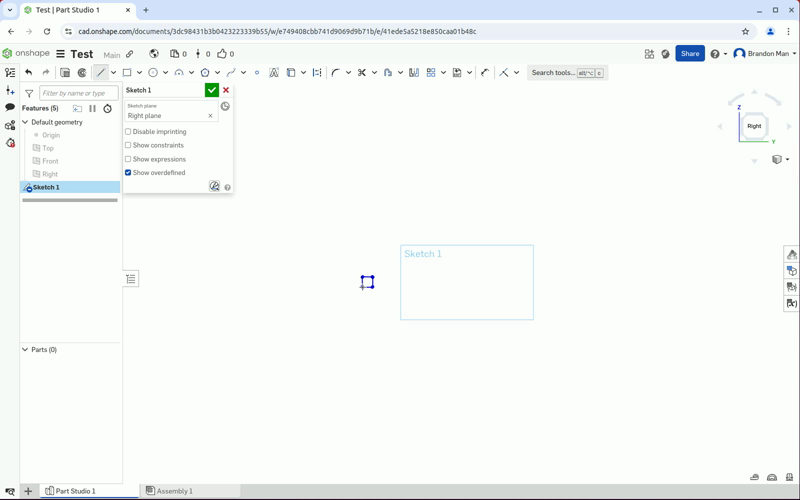
scroll(6)
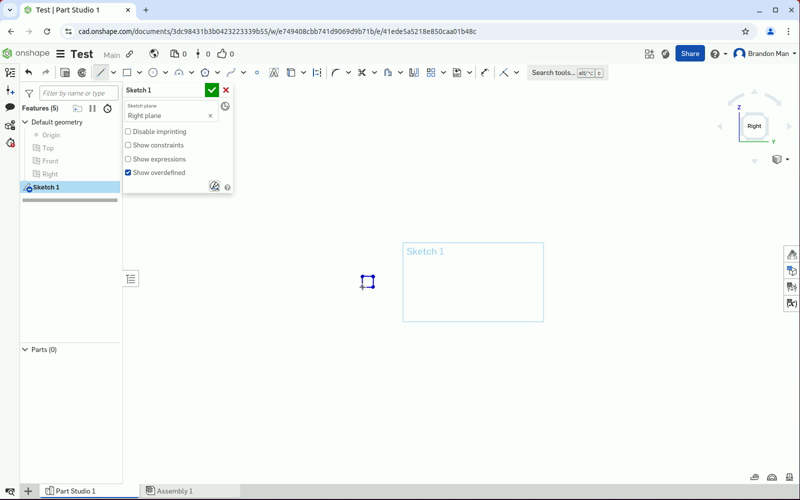
scroll(6)
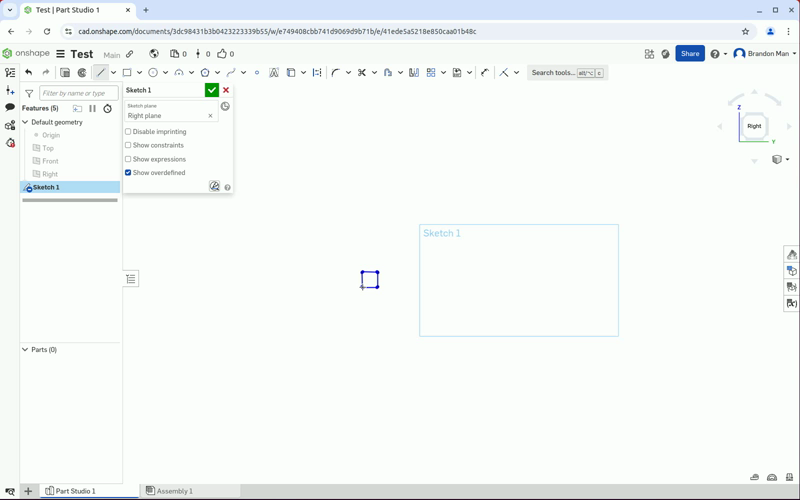
scroll(6)
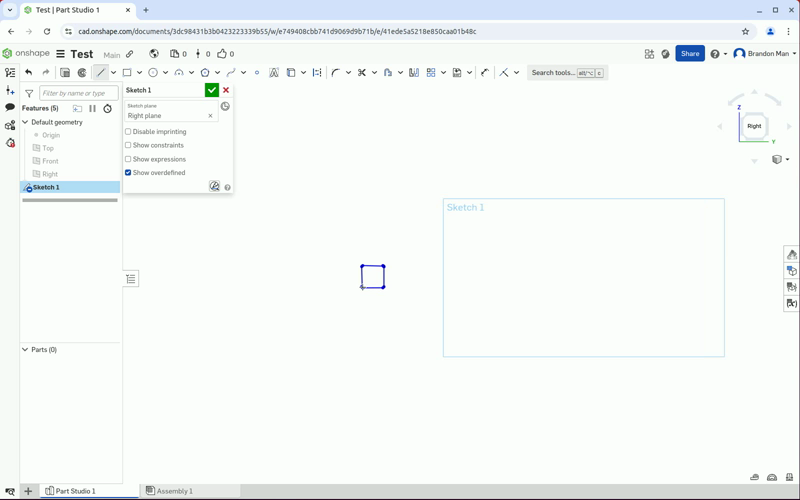
scroll(6)
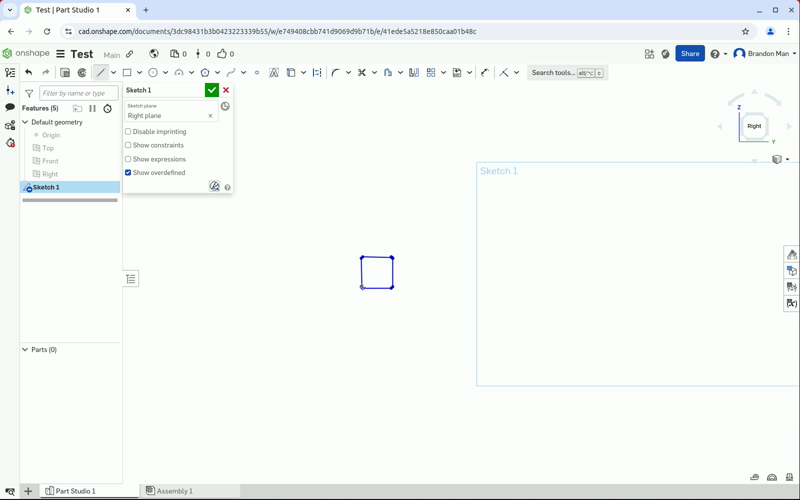
scroll(6)
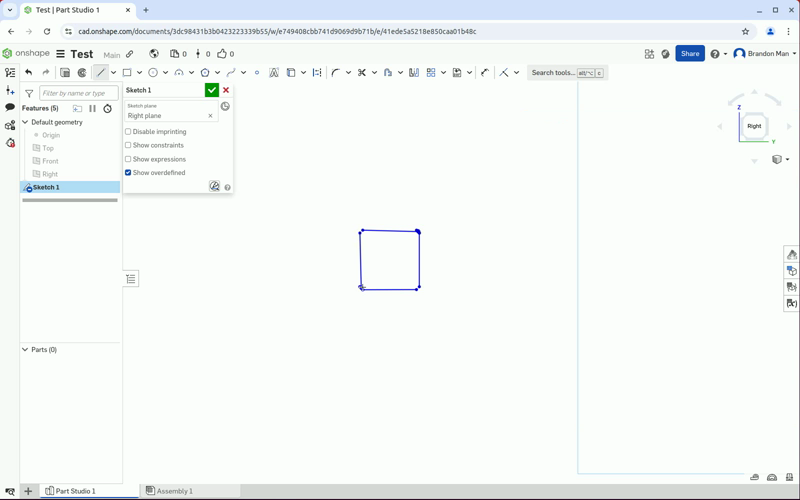
scroll(6)
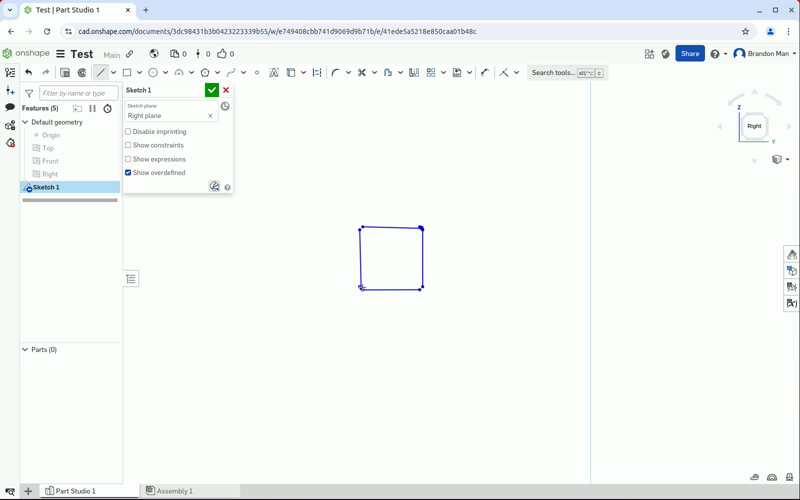
scroll(6)
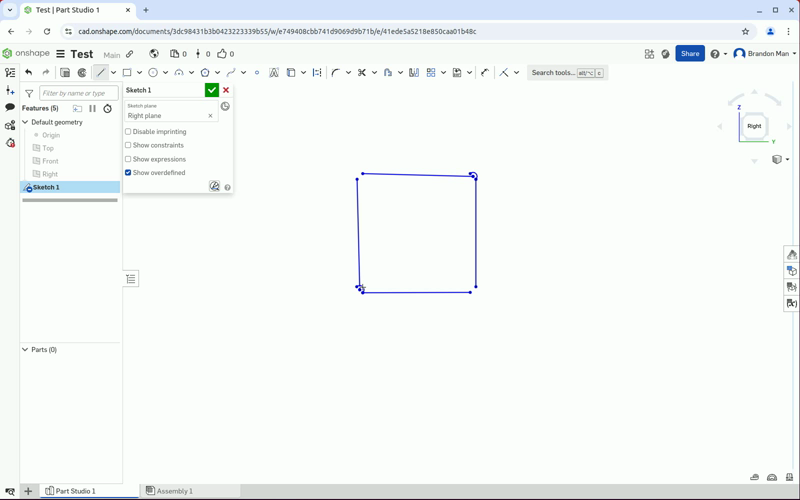
click(362, 286)
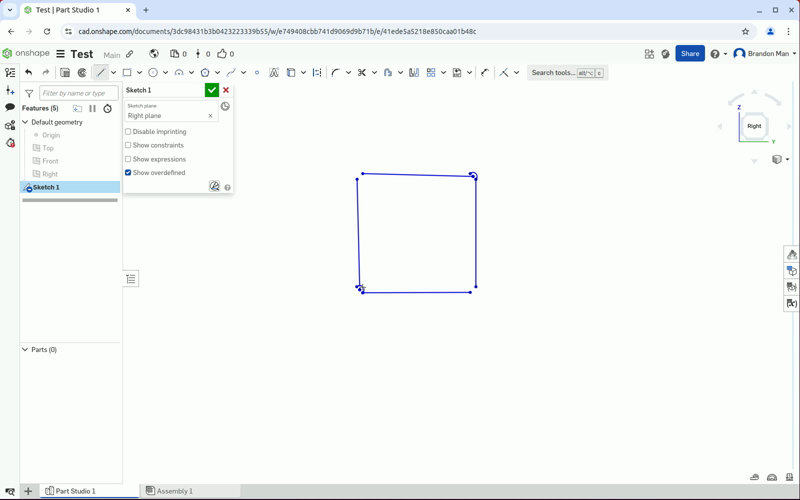
scroll(-6)
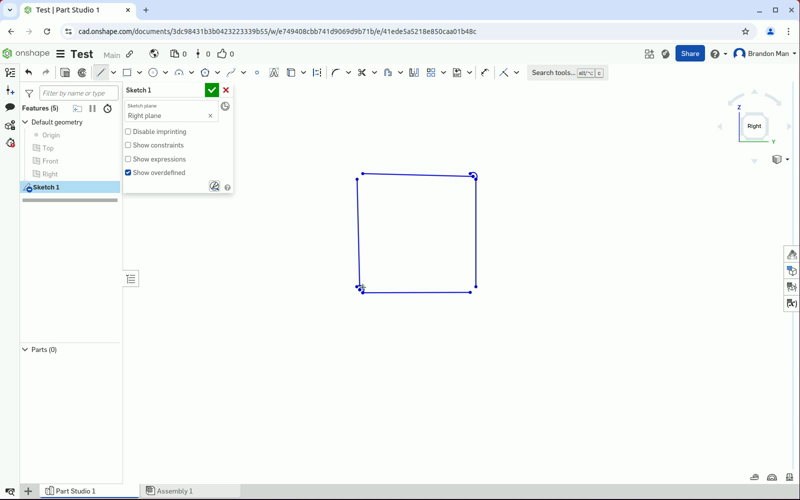
scroll(-6)
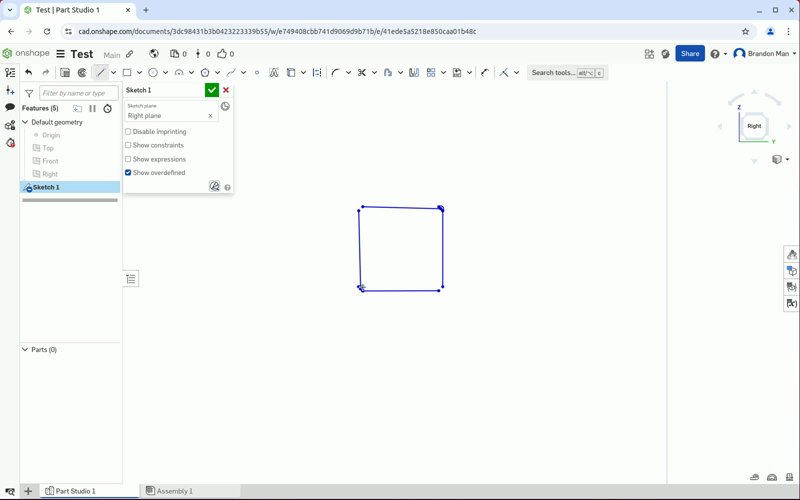
scroll(-6)
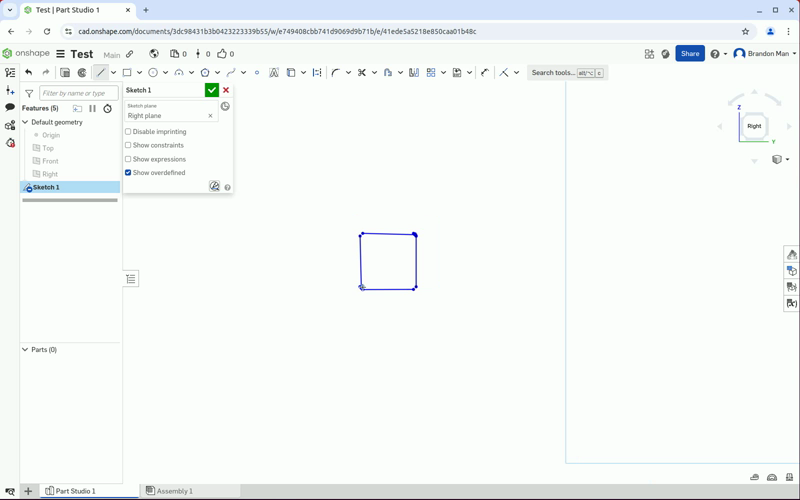
scroll(-6)
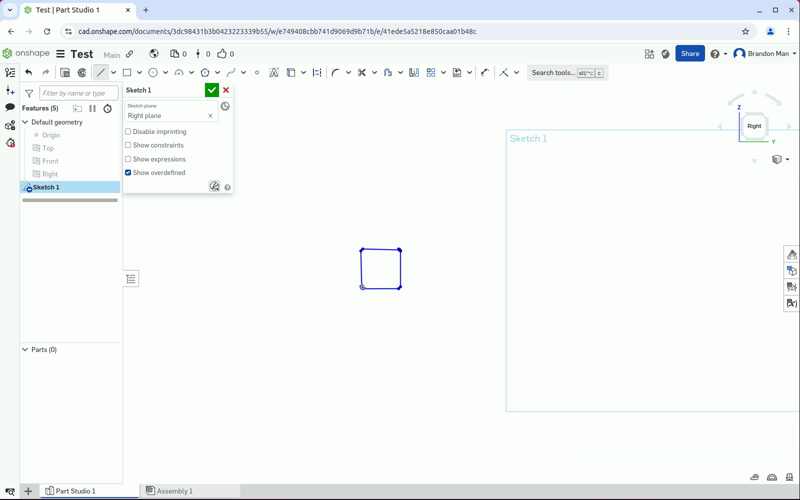
scroll(-6)
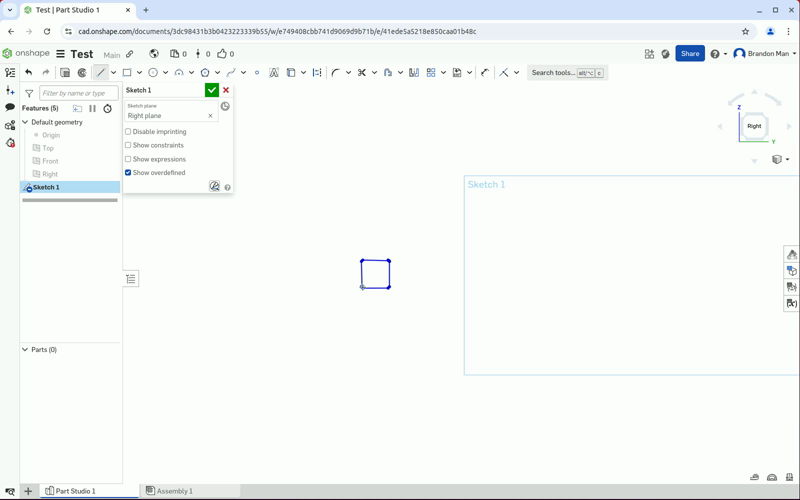
scroll(-6)
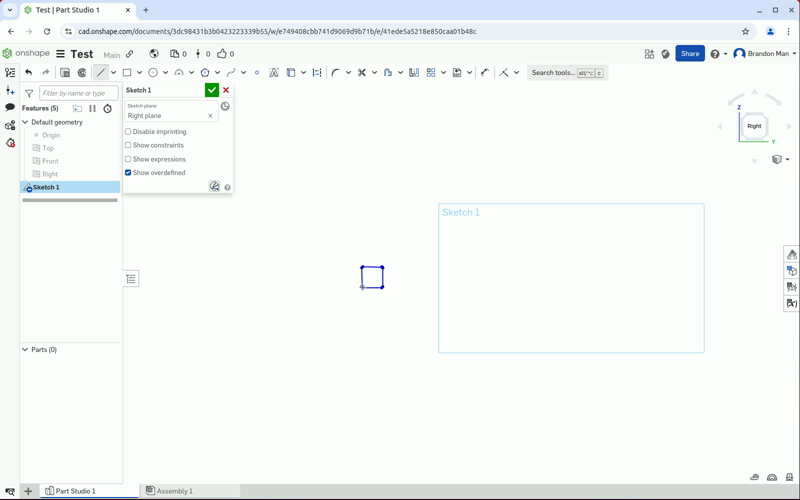
scroll(-6)
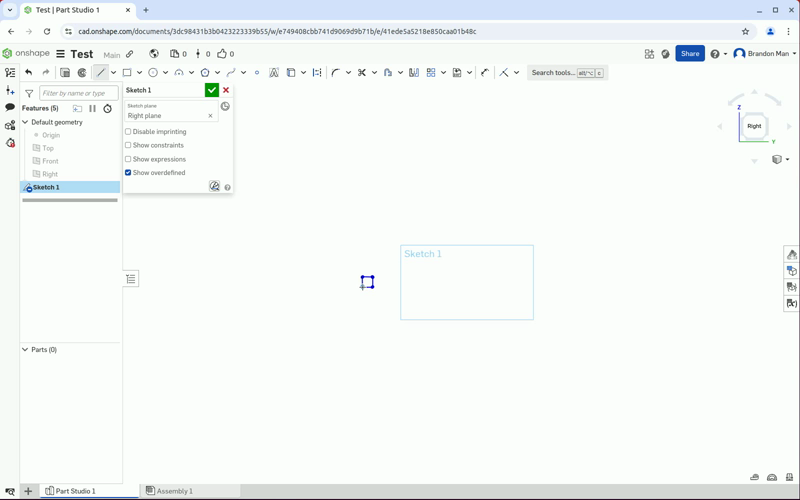
key_up(shift)
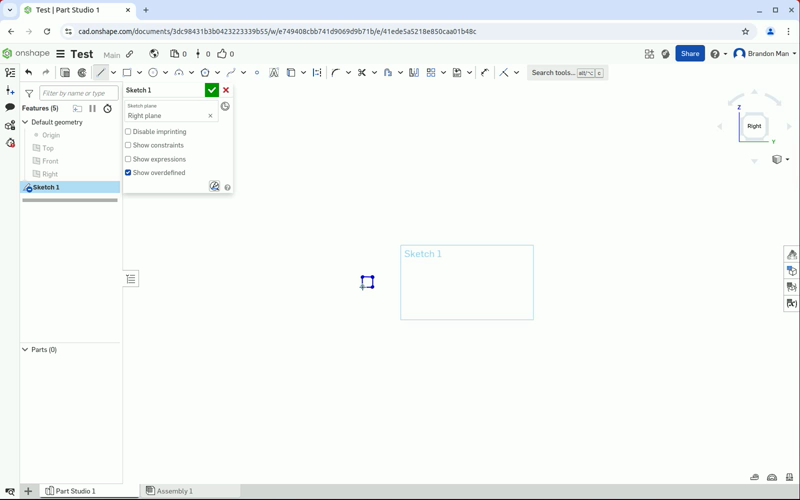
key_down(shift)
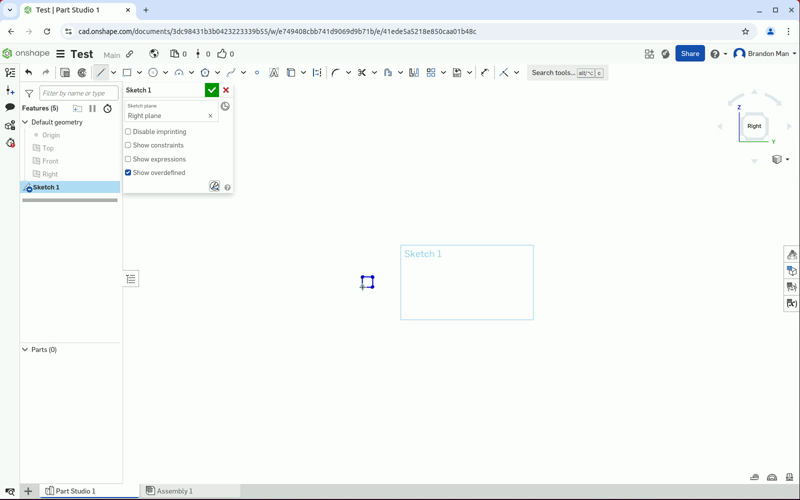
mouse_move(392, 286)
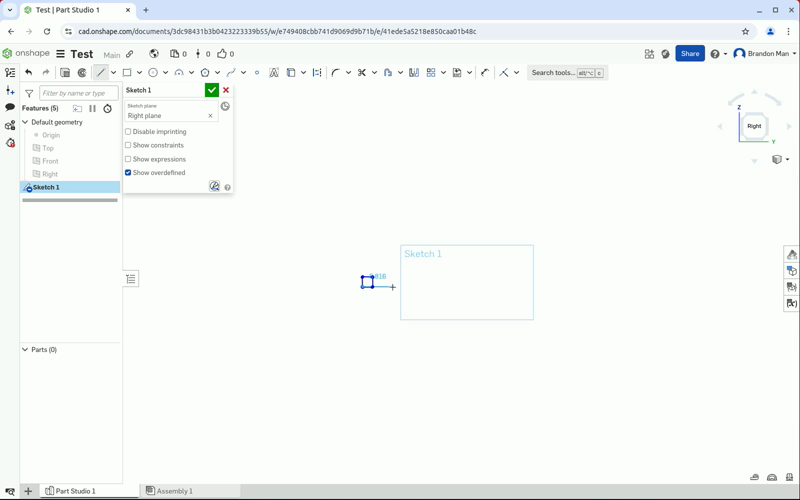
mouse_move(372, 286)
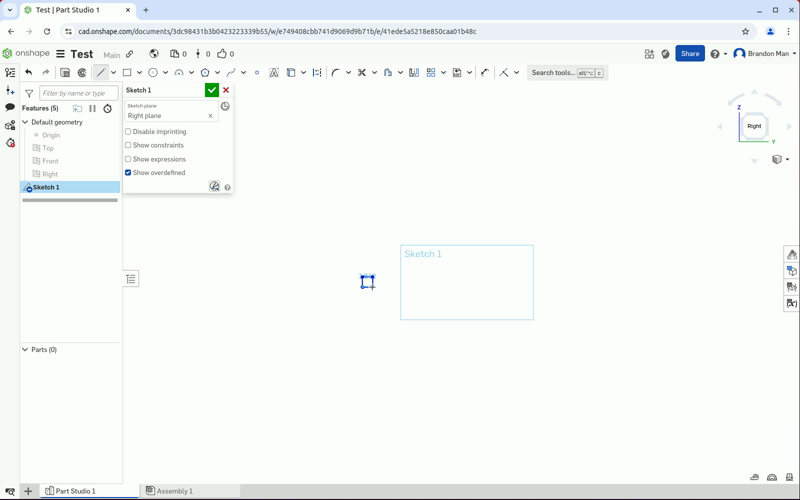
scroll(6)
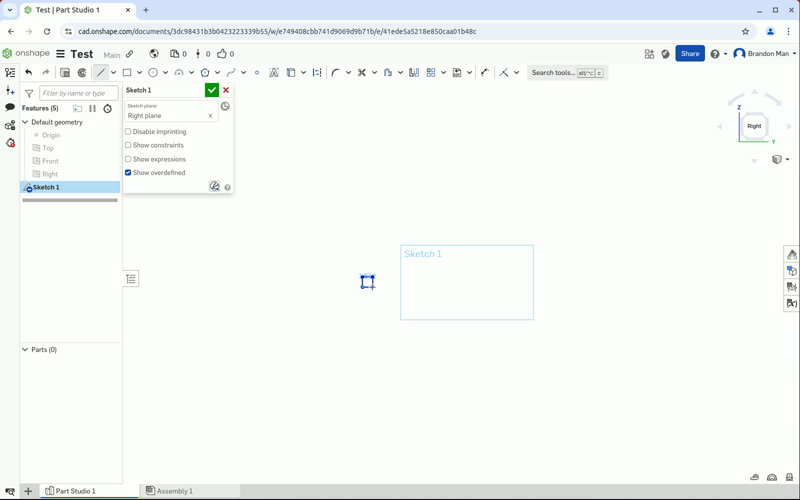
scroll(6)
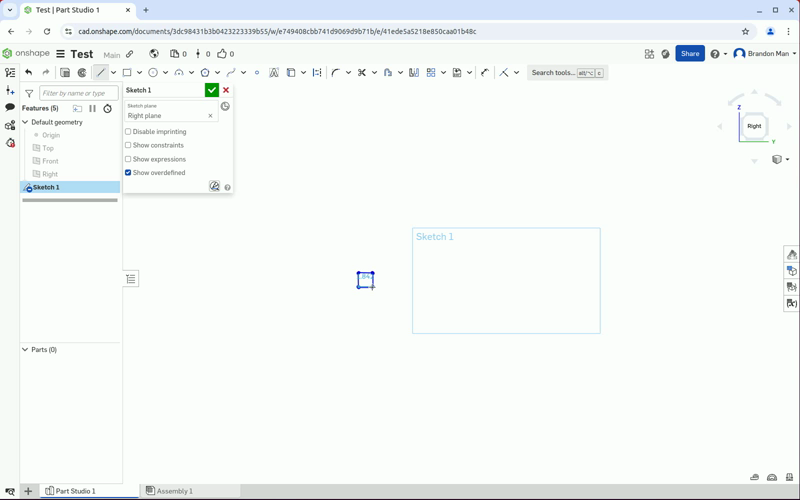
scroll(6)
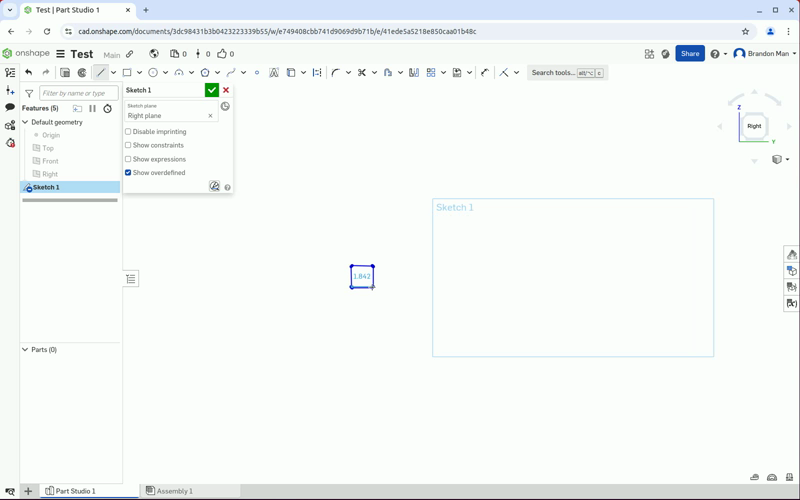
scroll(6)
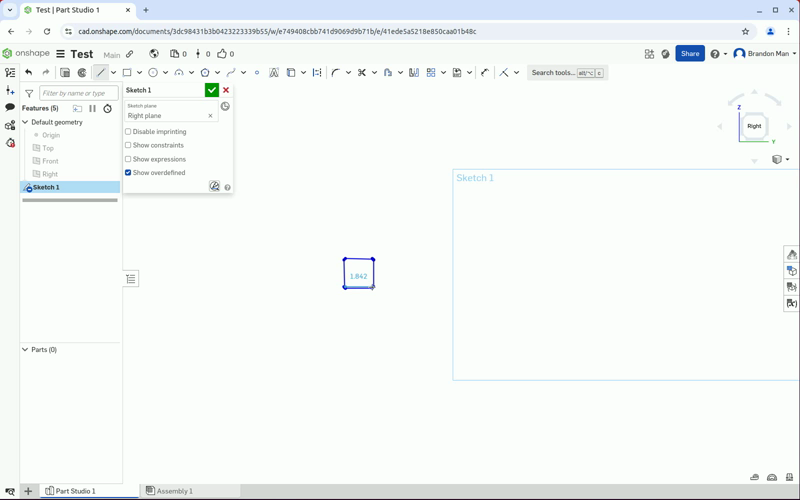
scroll(6)
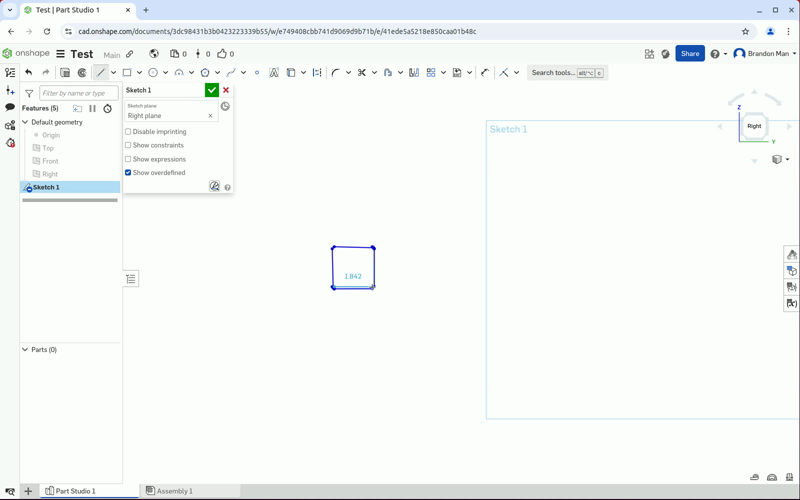
scroll(6)
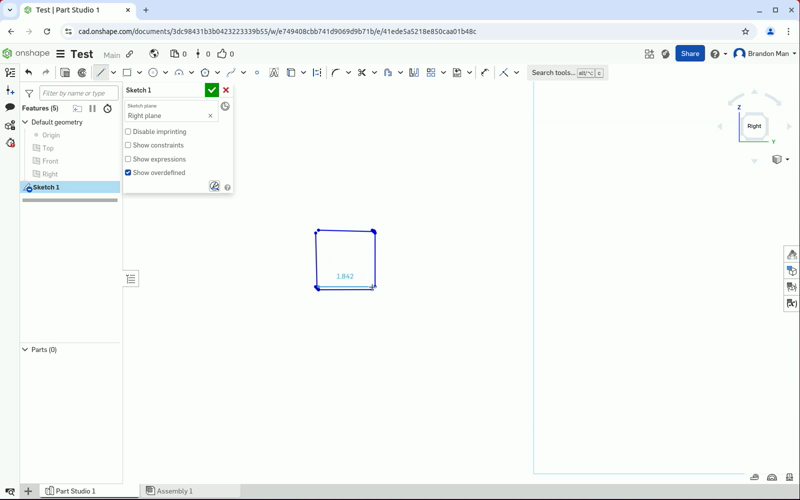
scroll(6)
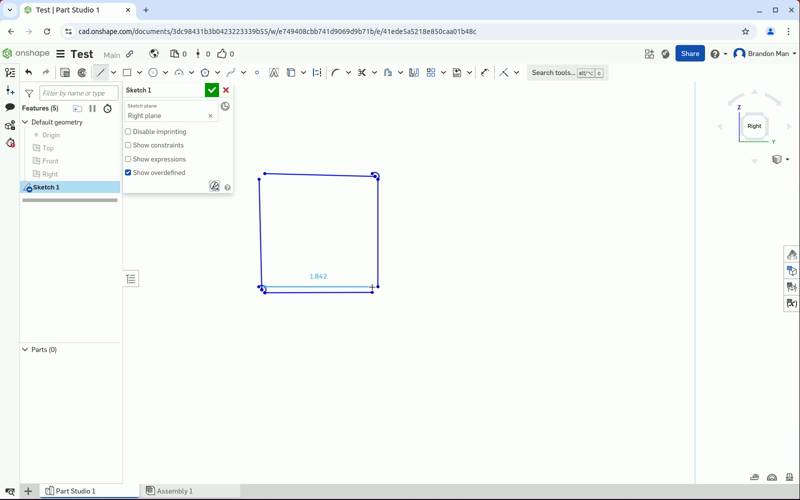
click(372, 286)
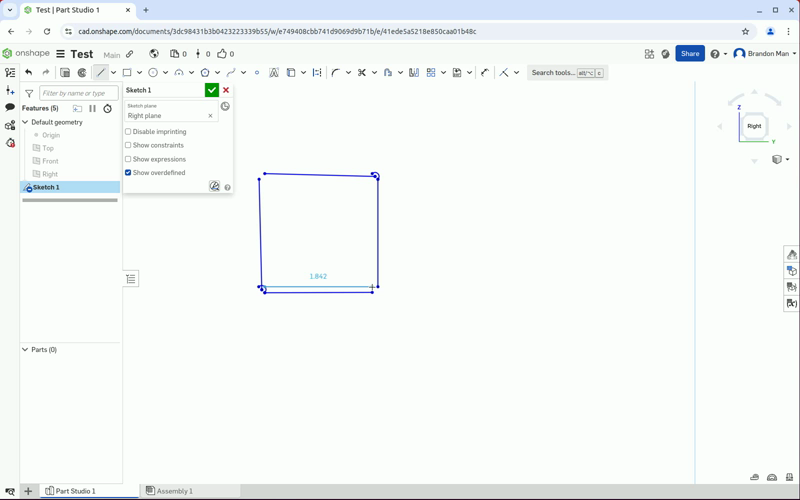
scroll(-6)
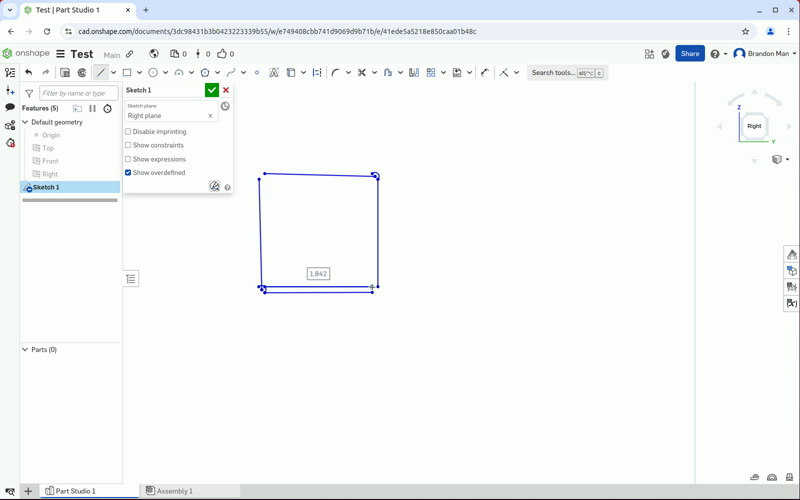
scroll(-6)
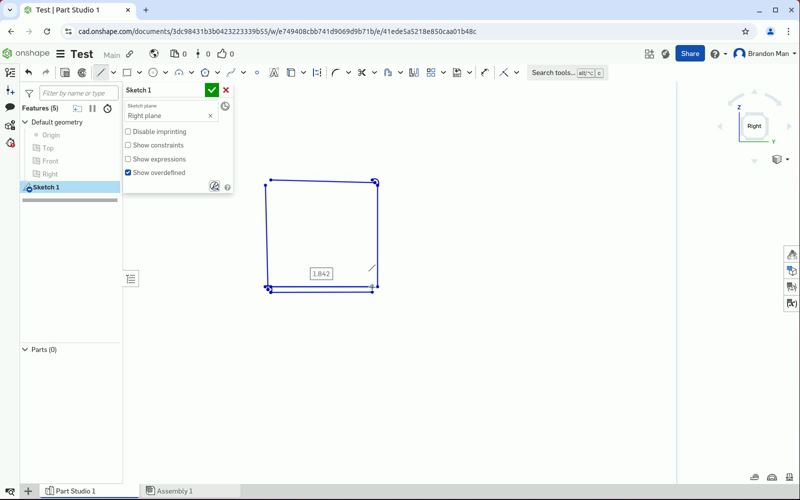
scroll(-6)
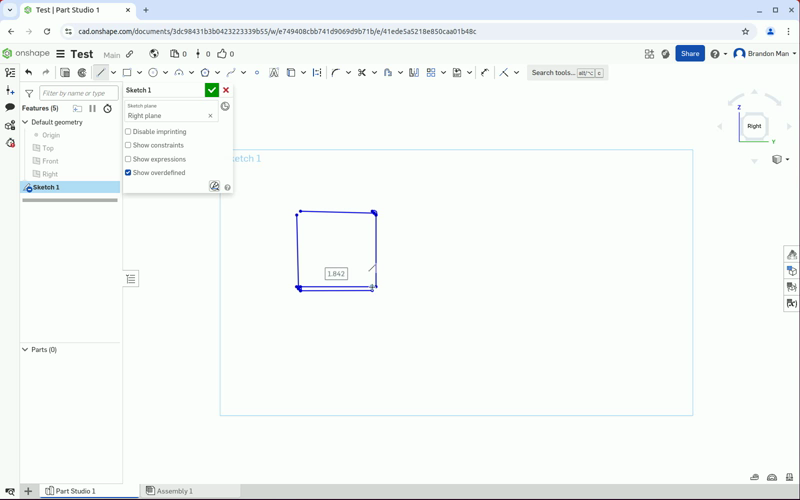
scroll(-6)
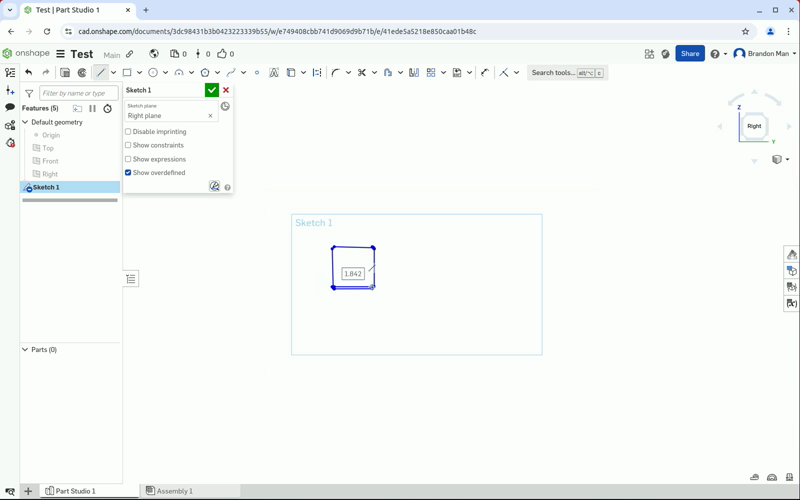
scroll(-6)
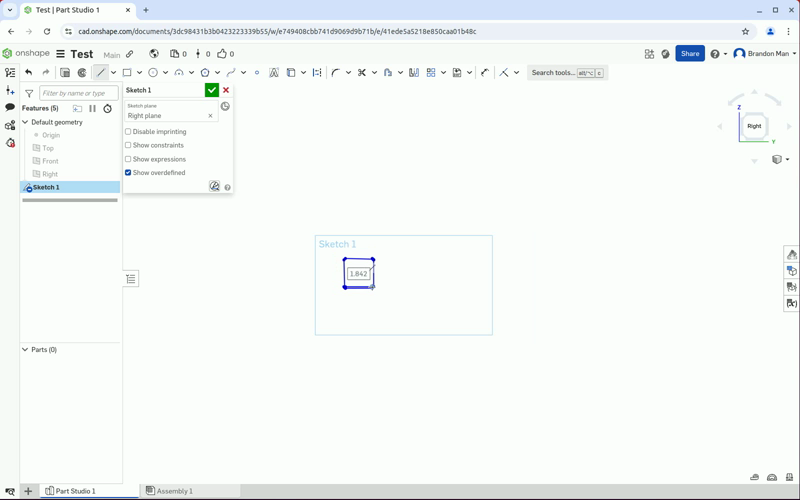
scroll(-6)
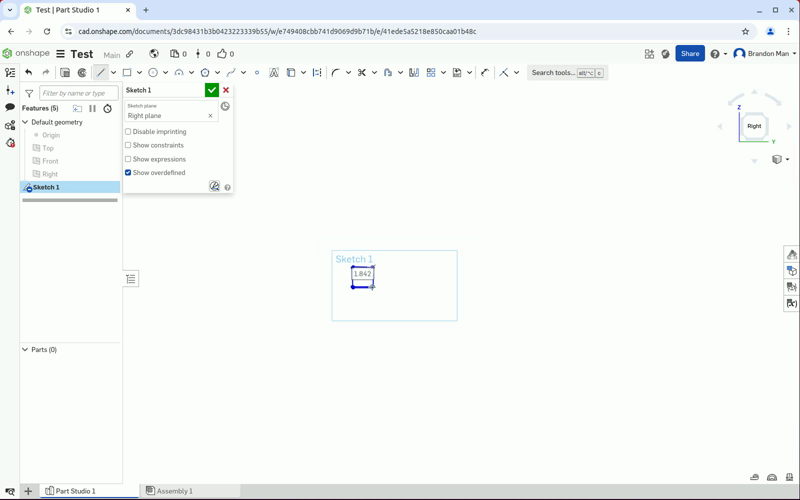
scroll(-6)
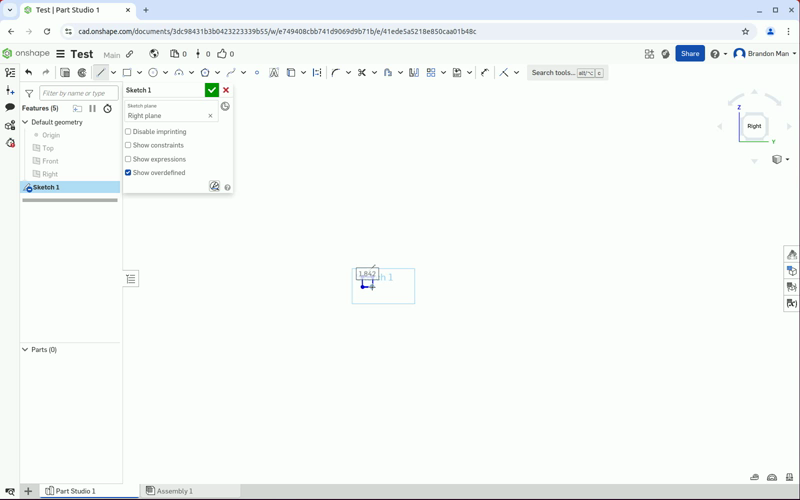
key_up(shift)
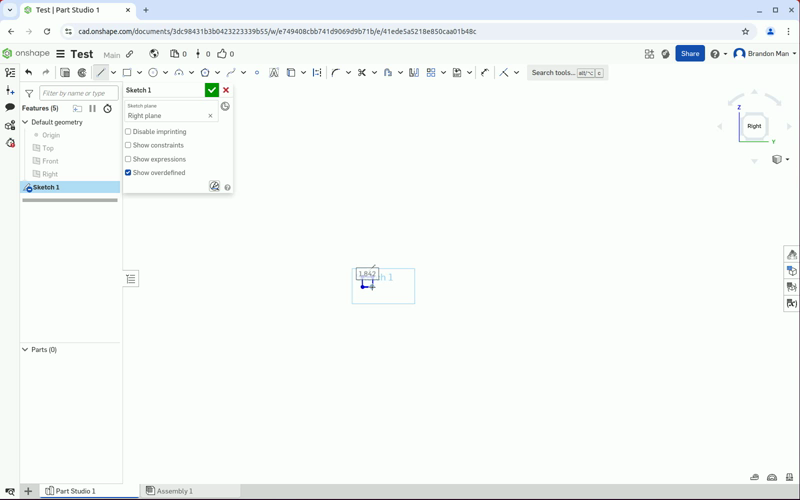
key_down(shift)
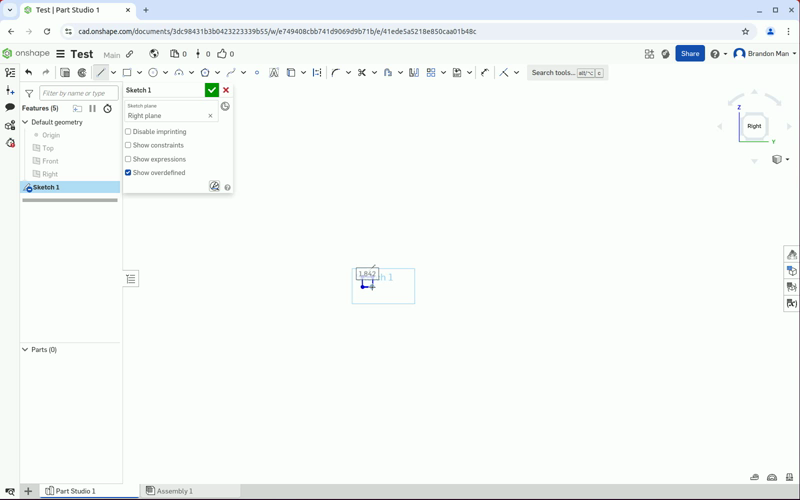
mouse_move(402, 286)
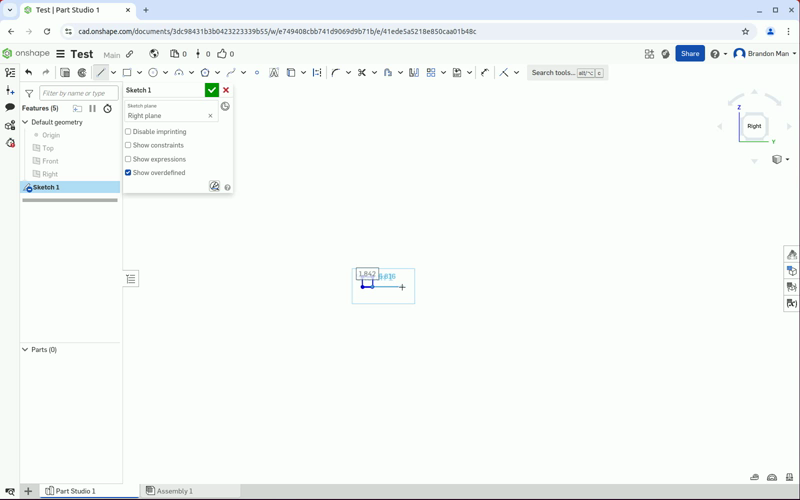
mouse_move(372, 277)
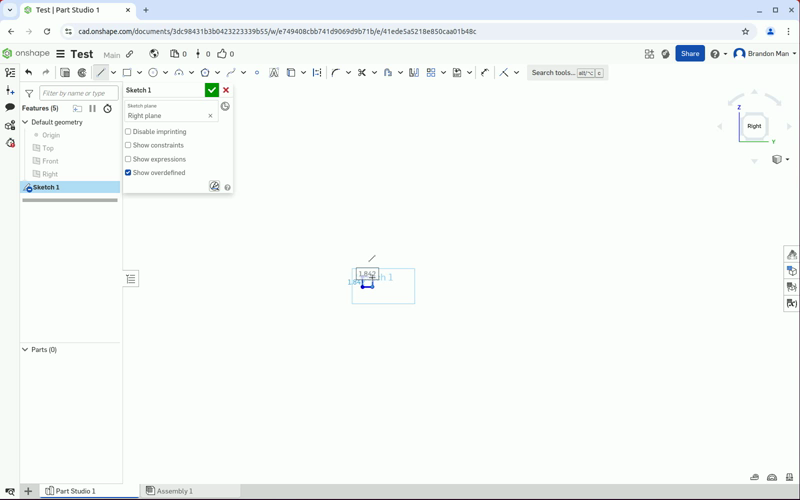
scroll(6)
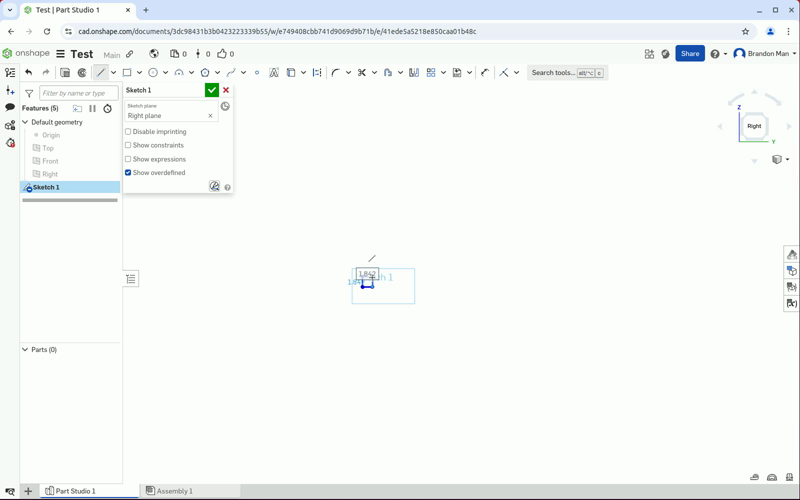
scroll(6)
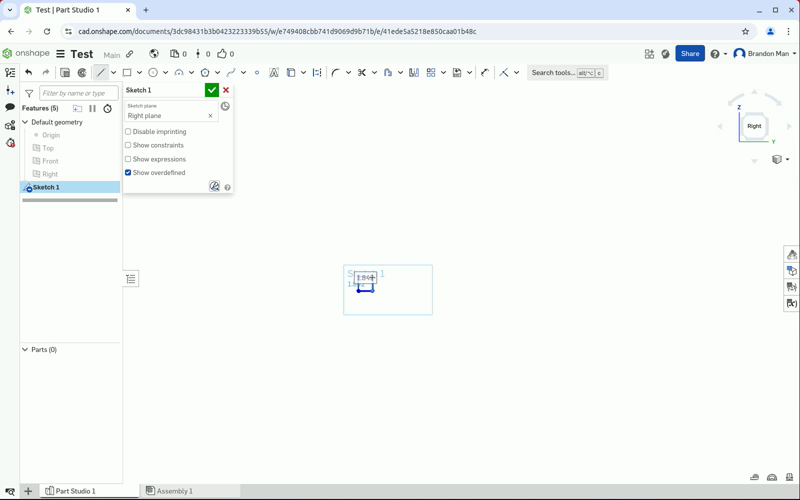
scroll(6)
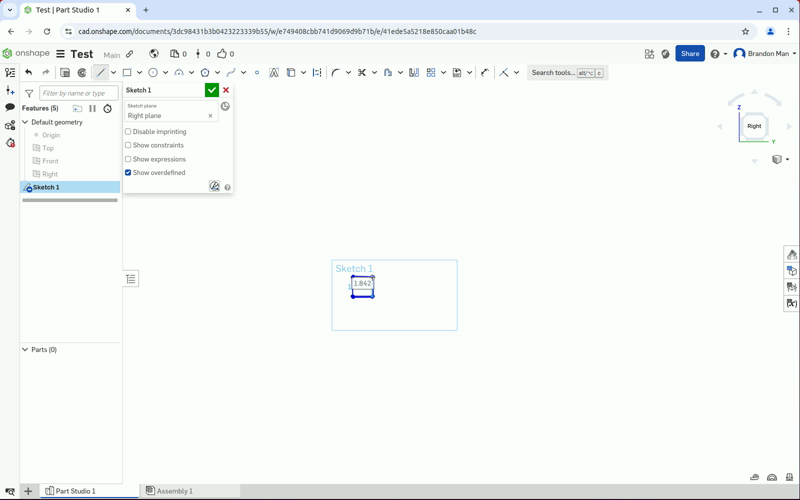
scroll(6)
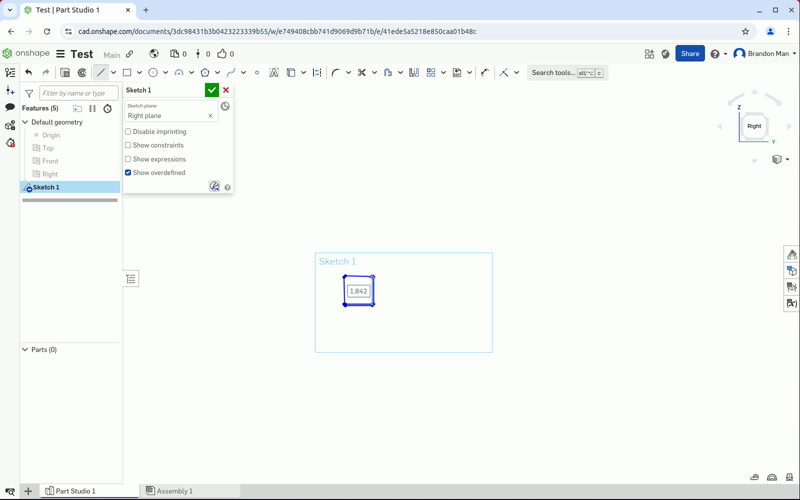
scroll(6)
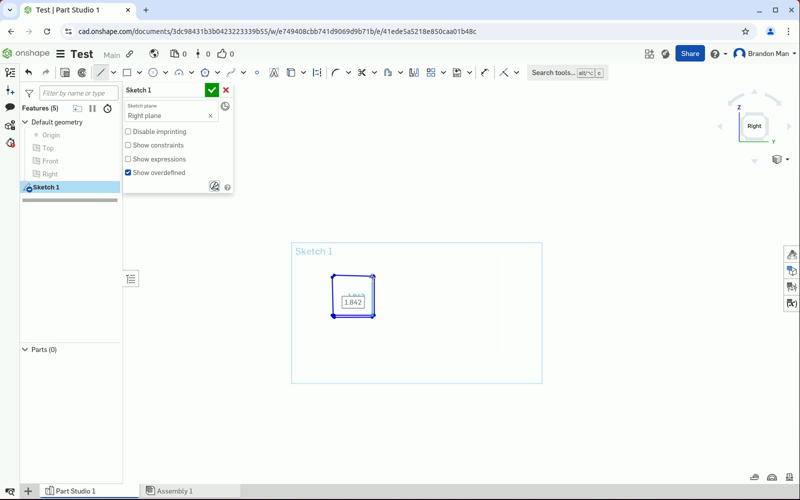
scroll(6)
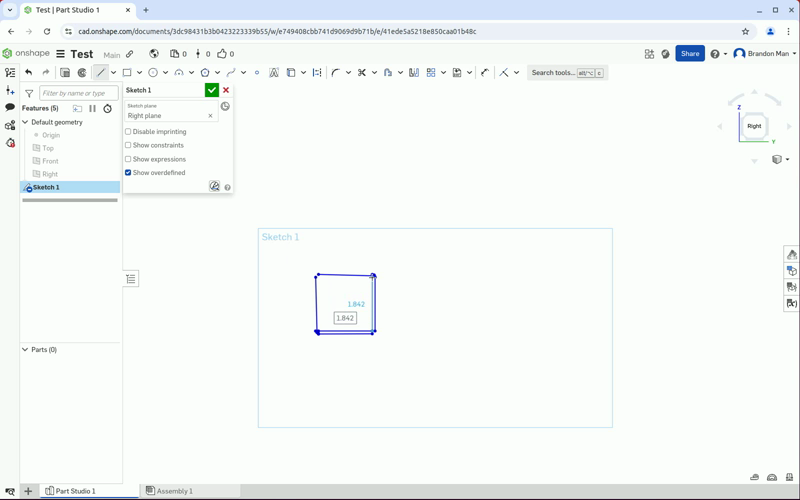
scroll(6)
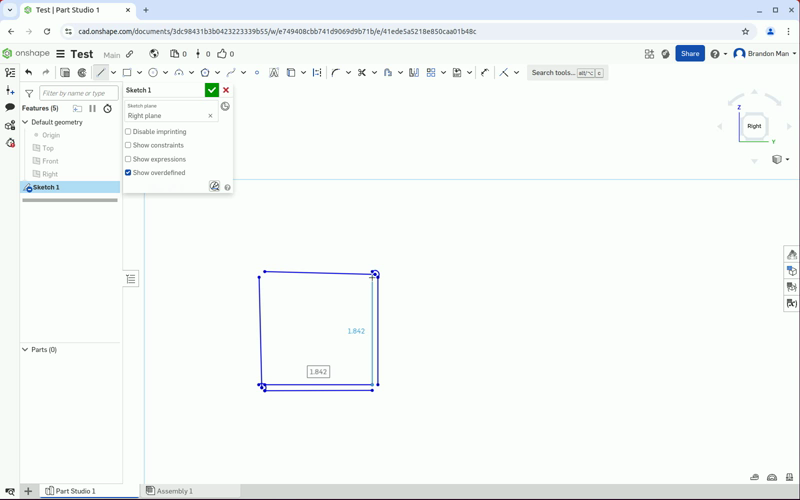
click(372, 277)
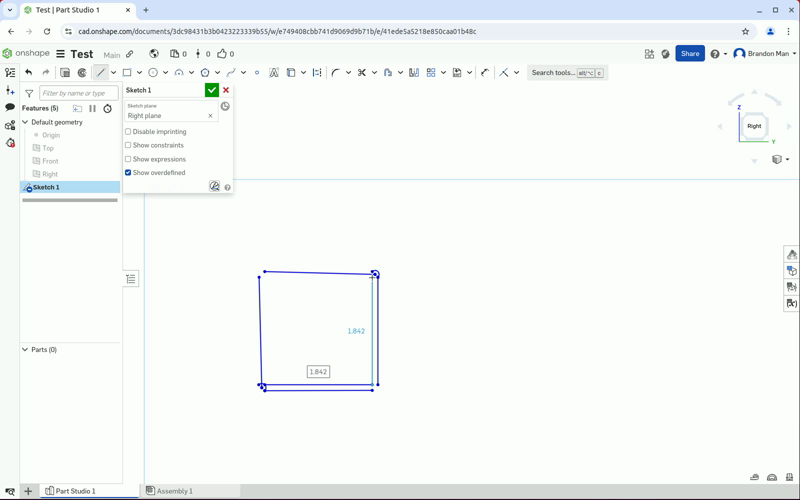
scroll(-6)
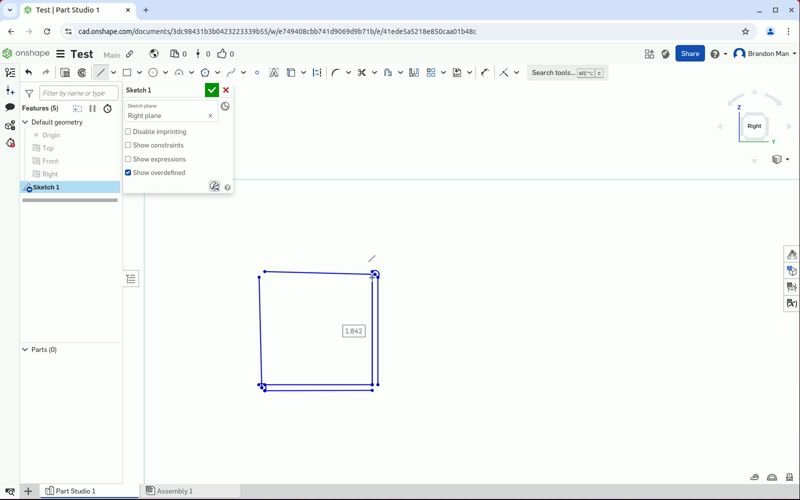
scroll(-6)
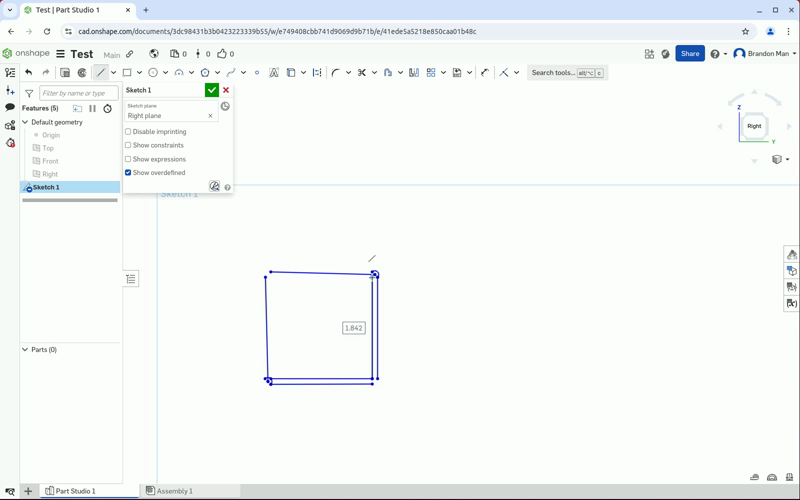
scroll(-6)
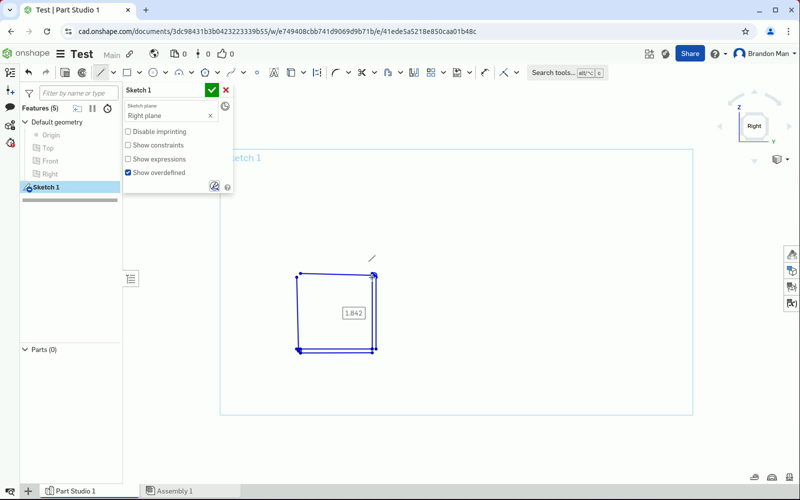
scroll(-6)
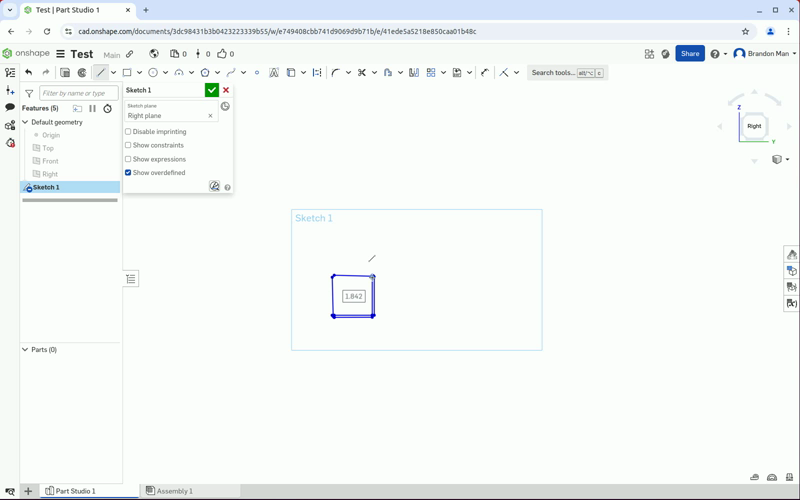
scroll(-6)
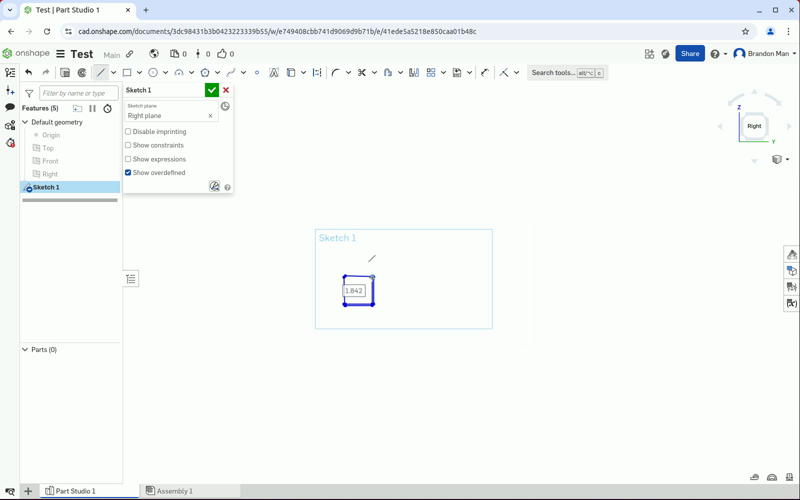
scroll(-6)
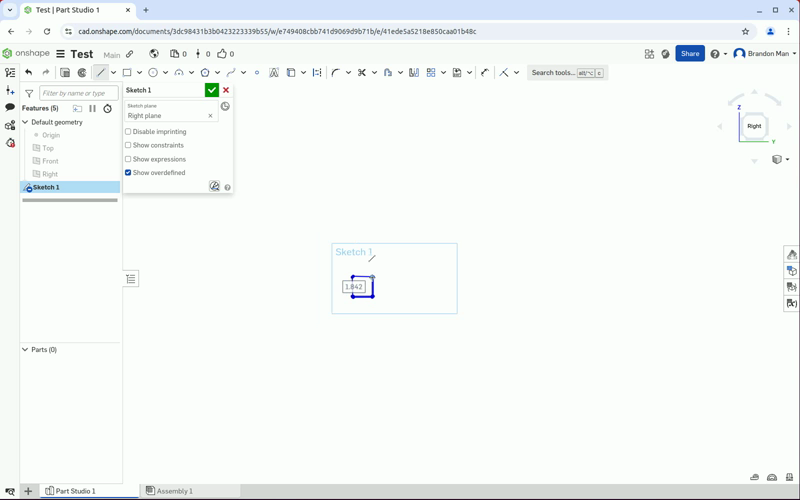
scroll(-6)
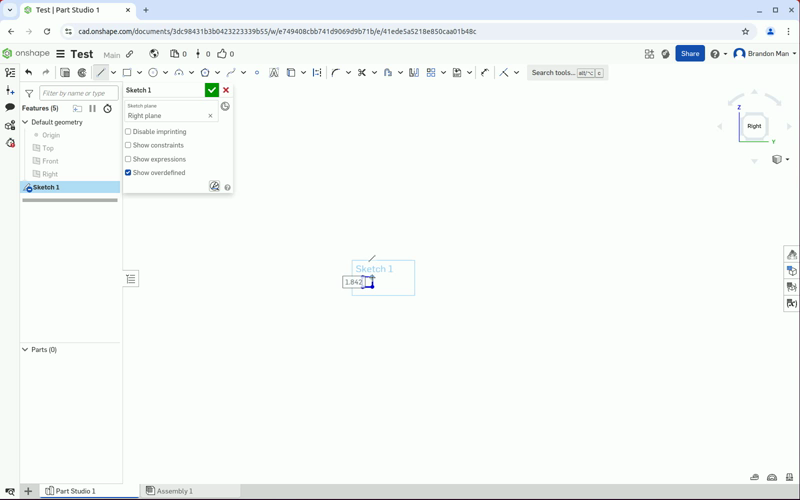
key_up(shift)
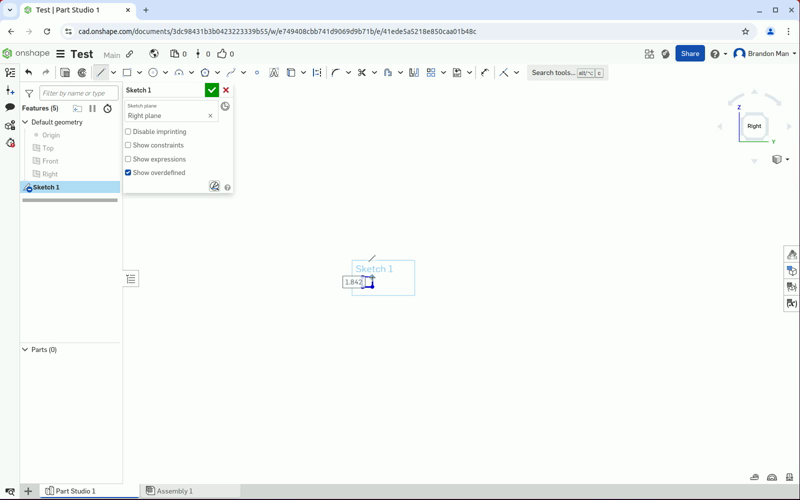
key_down(shift)
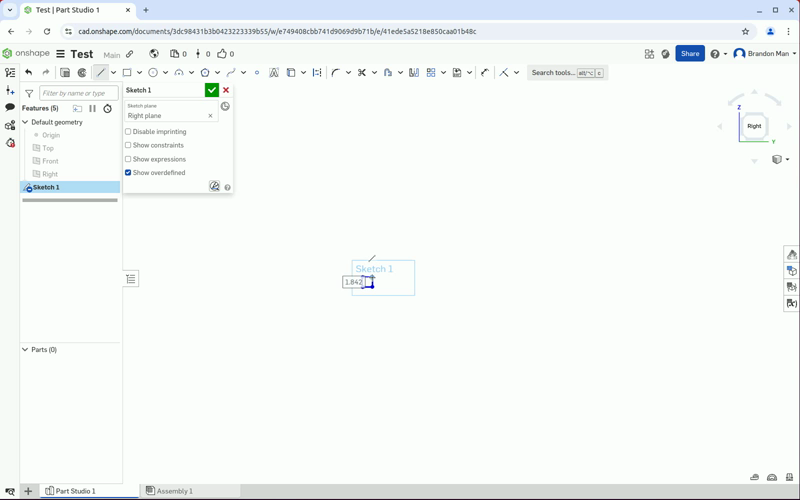
mouse_move(402, 277)
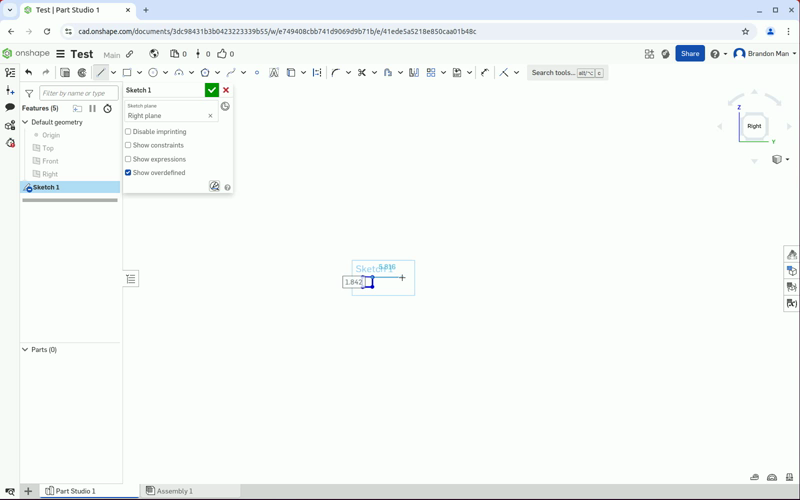
mouse_move(362, 277)
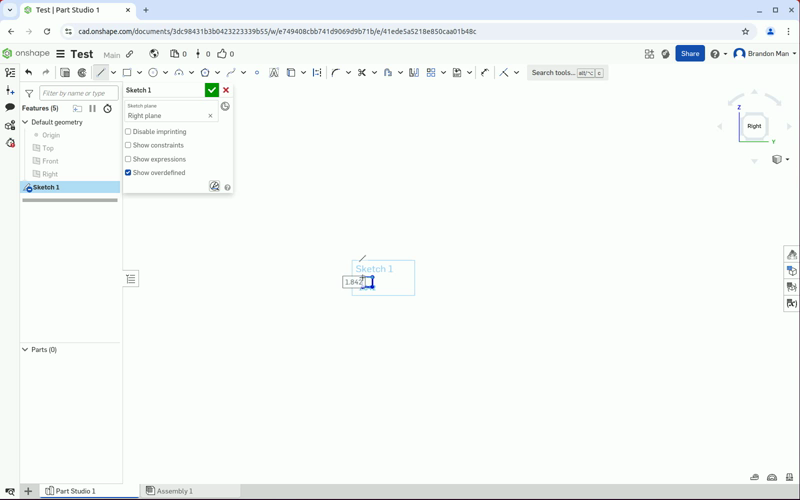
scroll(6)
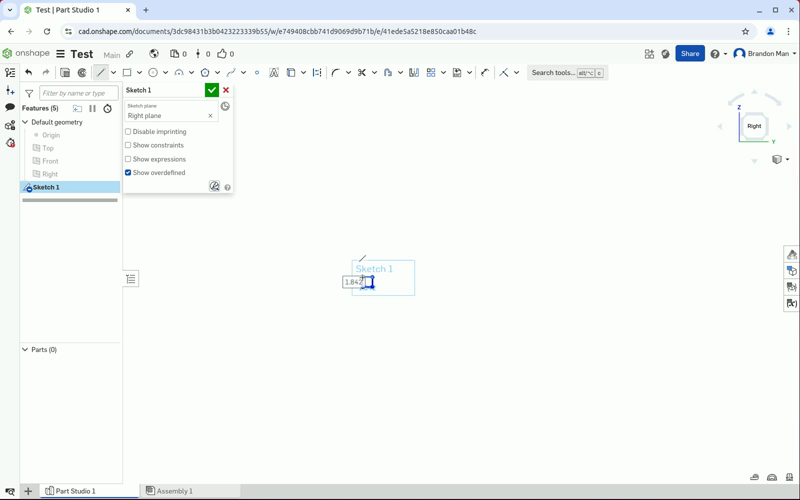
scroll(6)
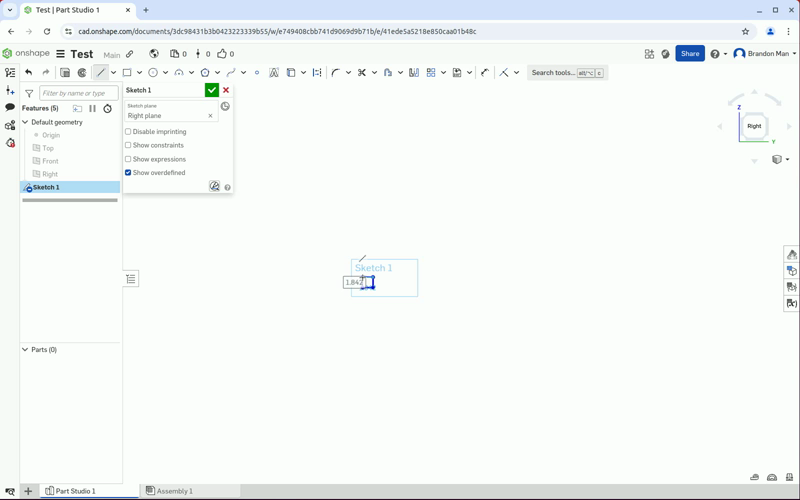
scroll(6)
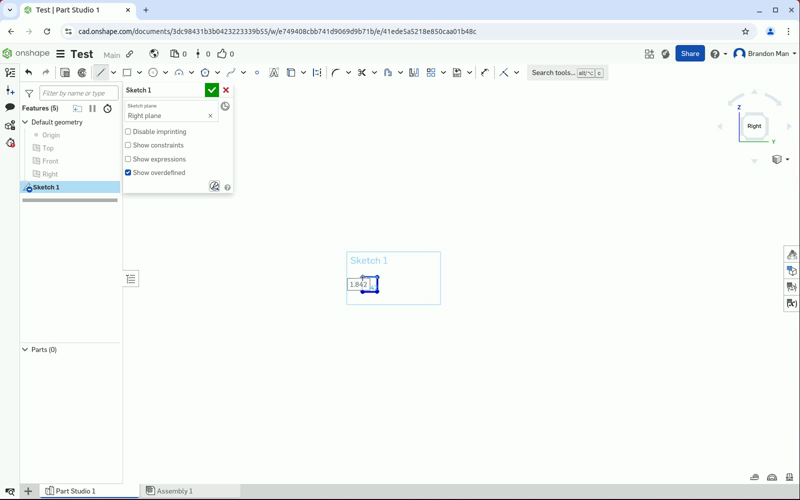
scroll(6)
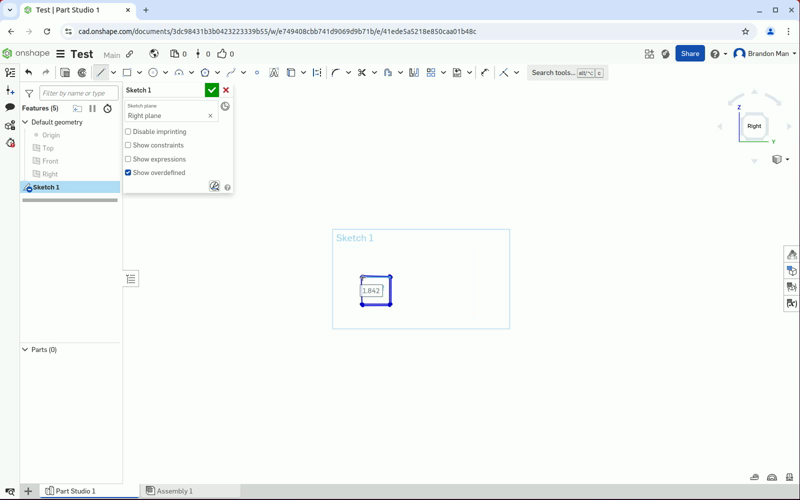
scroll(6)
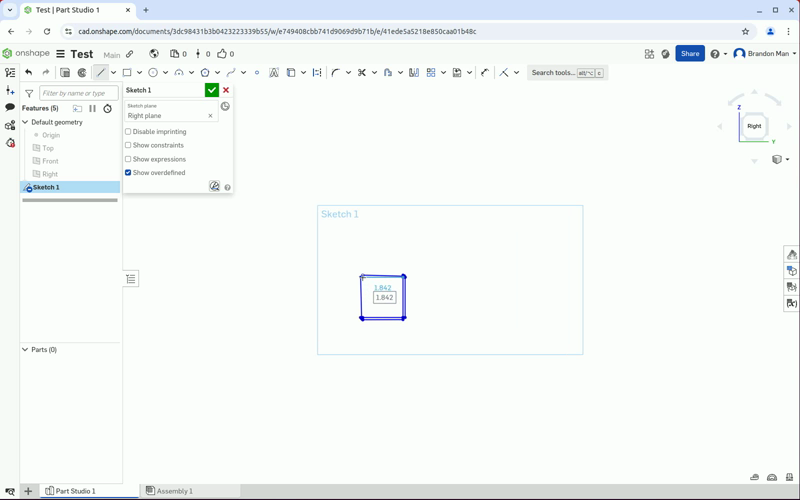
scroll(6)
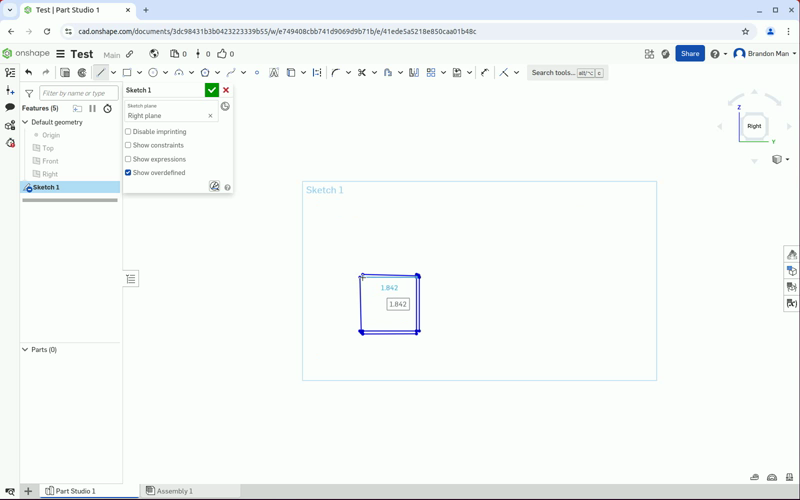
scroll(6)
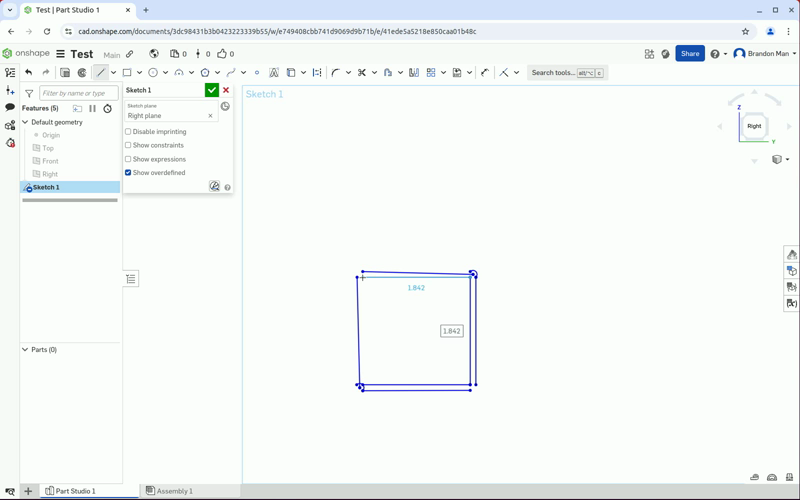
click(362, 277)
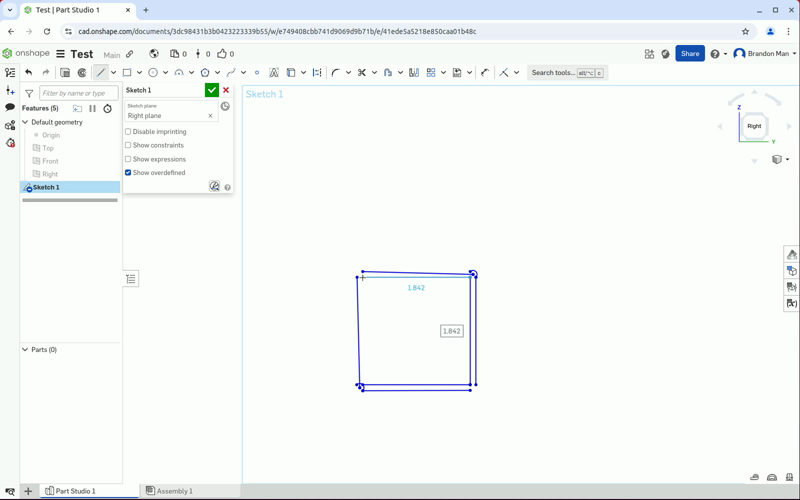
scroll(-6)
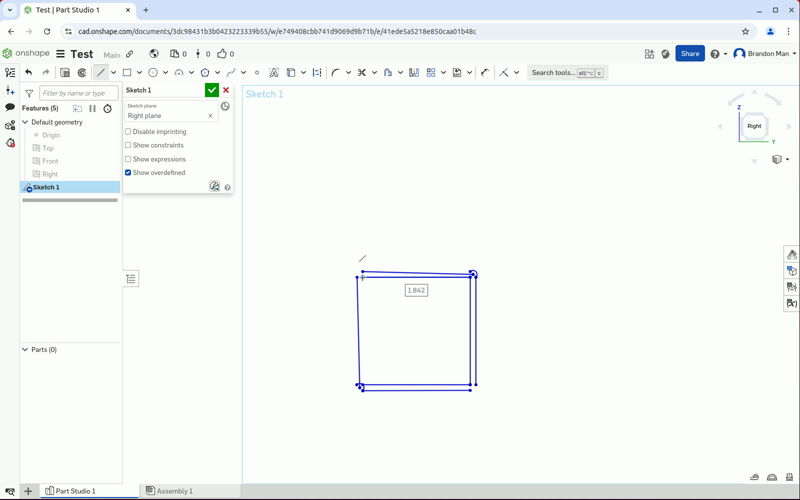
scroll(-6)
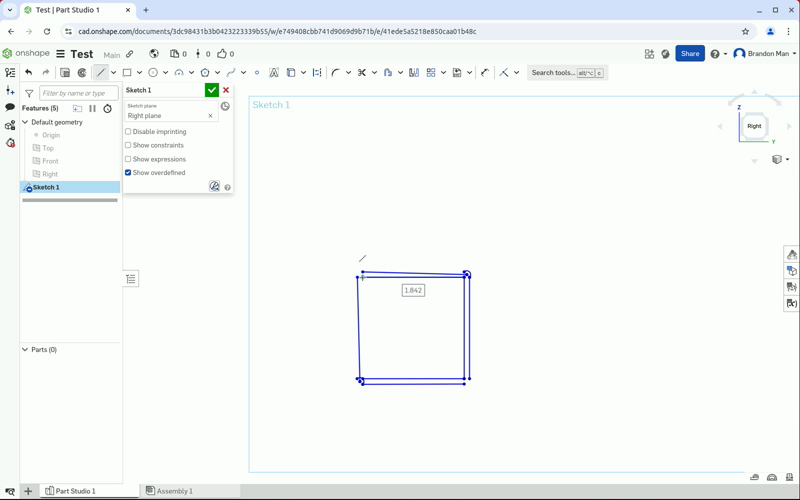
scroll(-6)
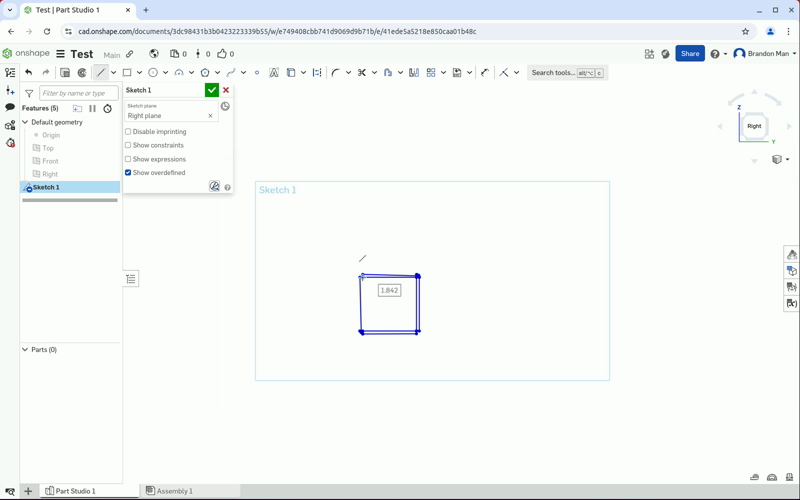
scroll(-6)
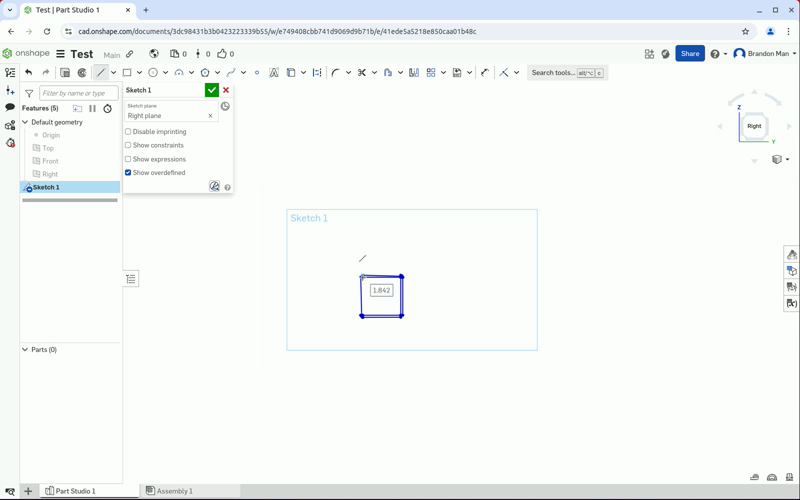
scroll(-6)
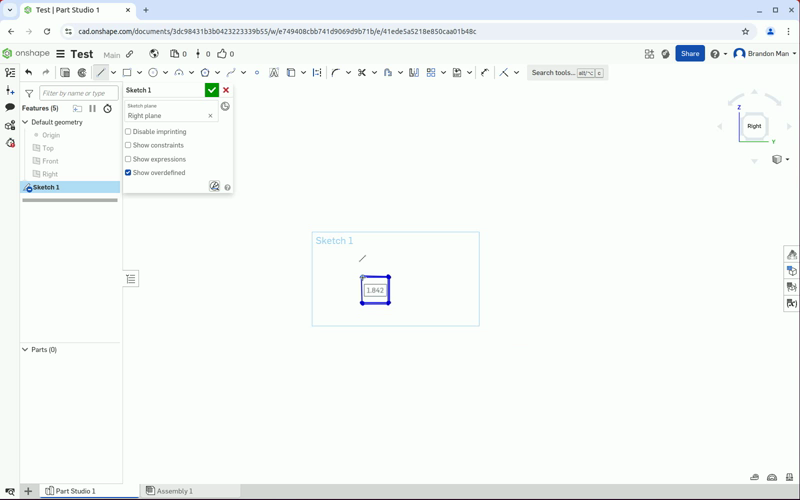
scroll(-6)
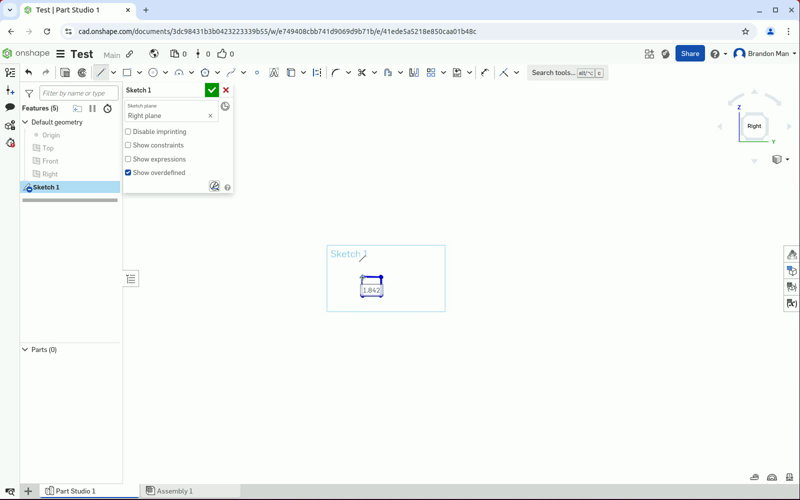
scroll(-6)
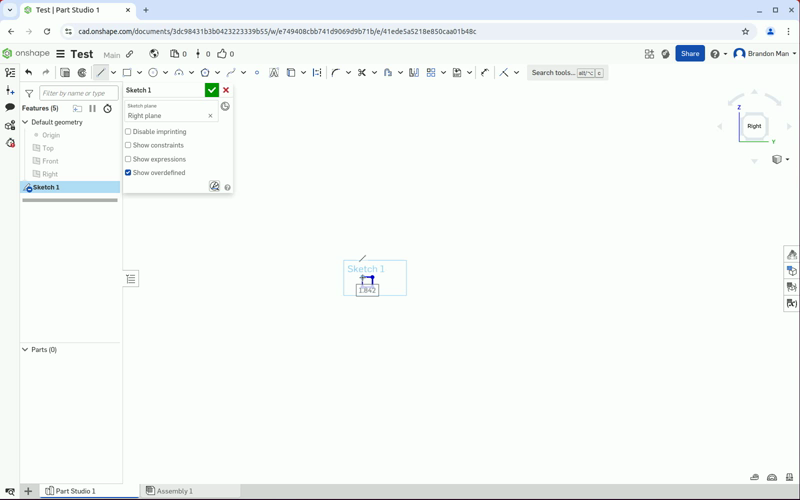
key_up(shift)
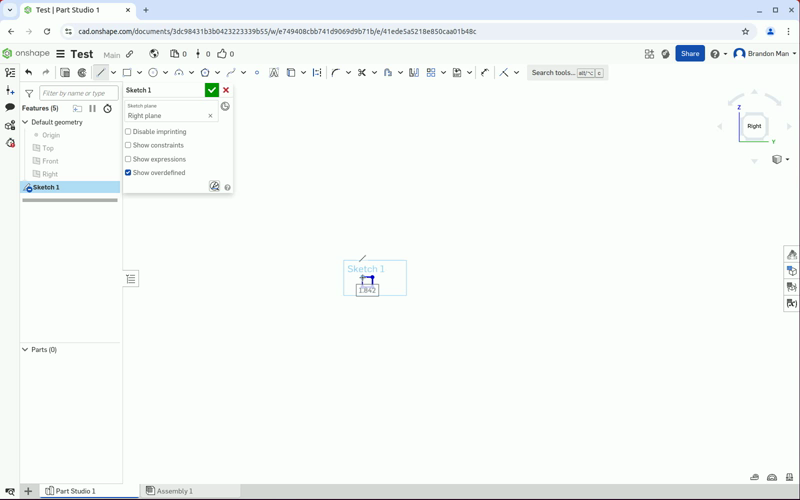
mouse_move(392, 277)
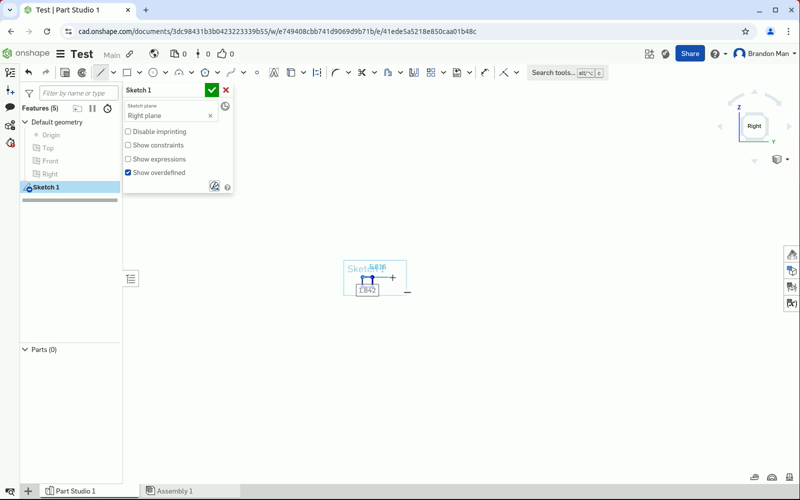
key_down(shift)
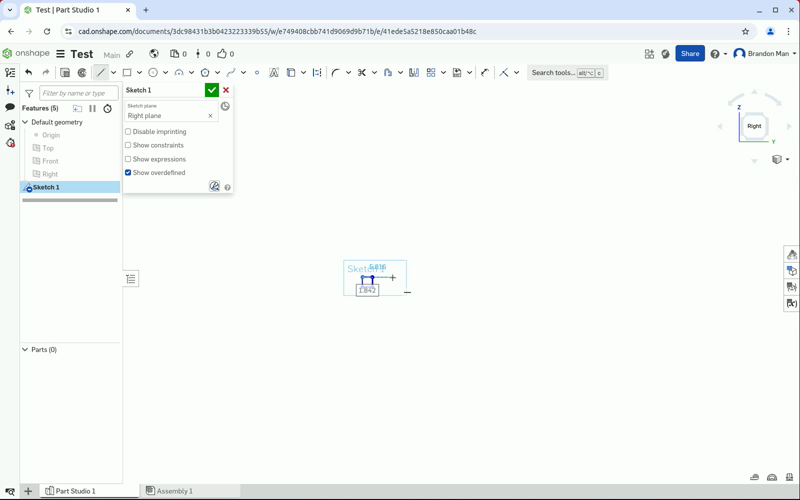
mouse_move(362, 286)
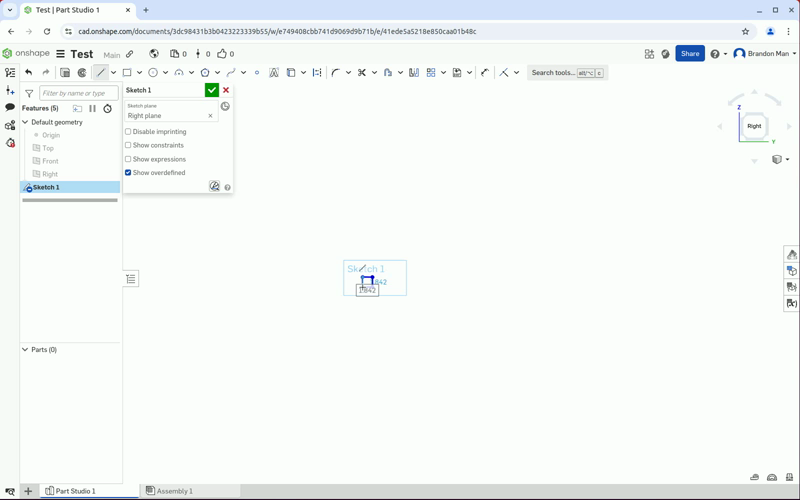
scroll(6)
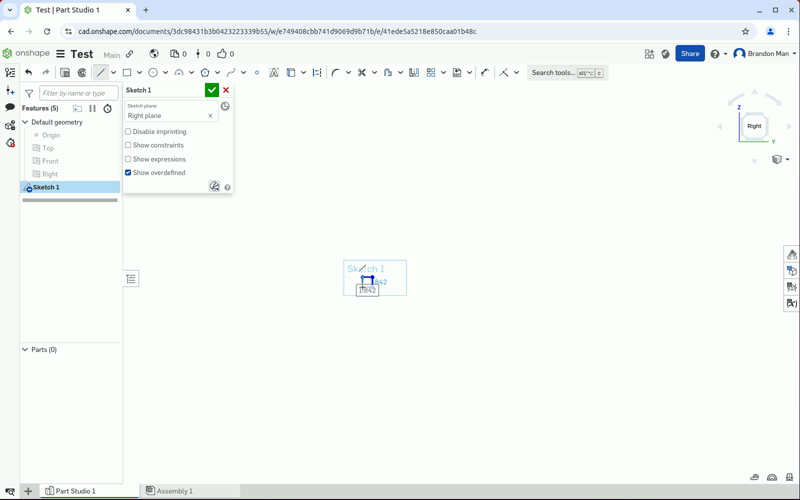
scroll(6)
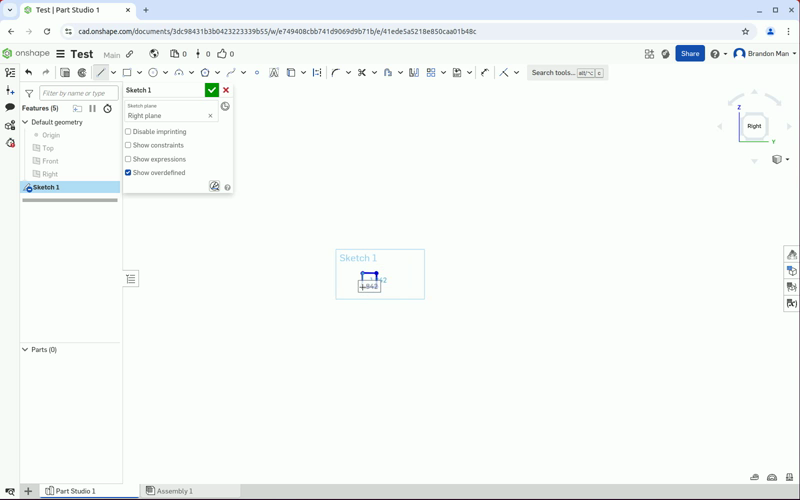
scroll(6)
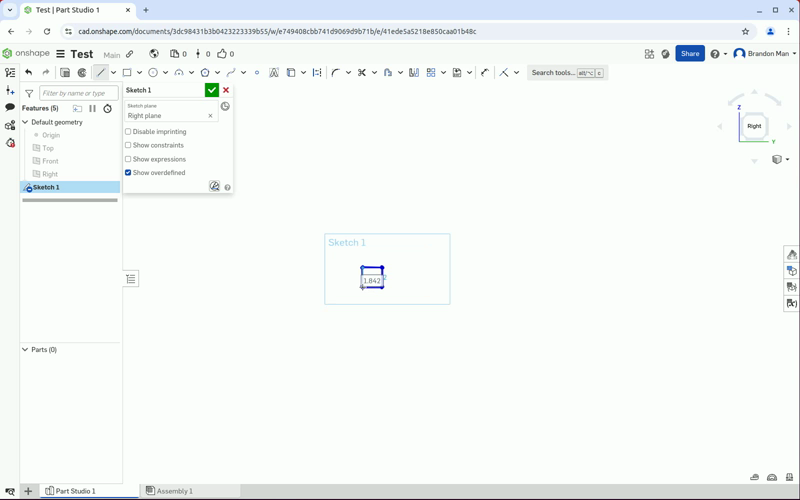
scroll(6)
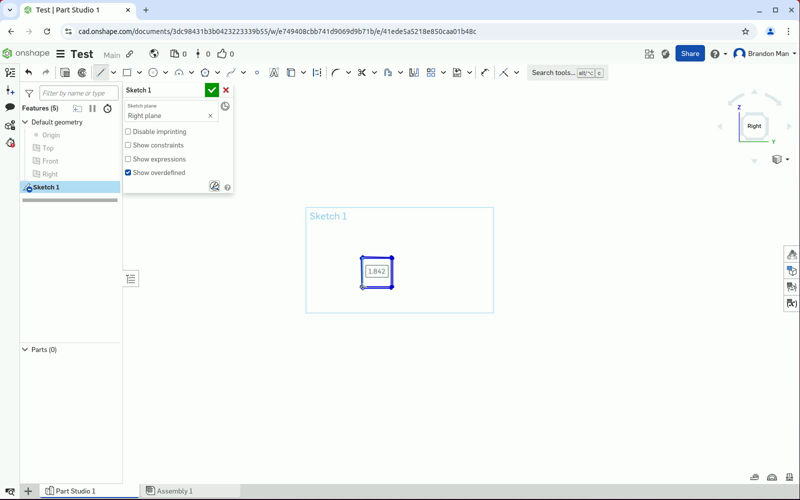
scroll(6)
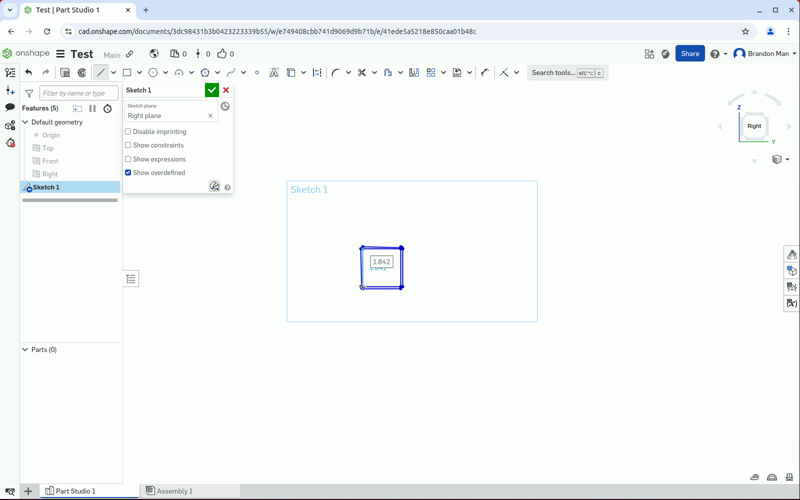
scroll(6)
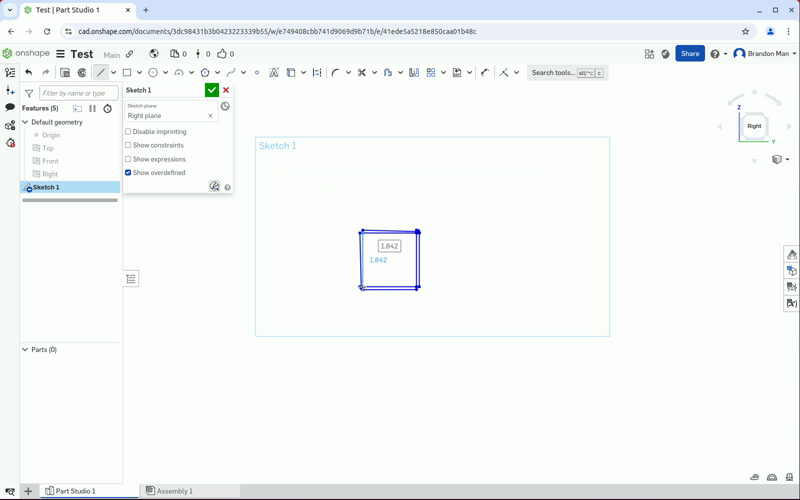
scroll(6)
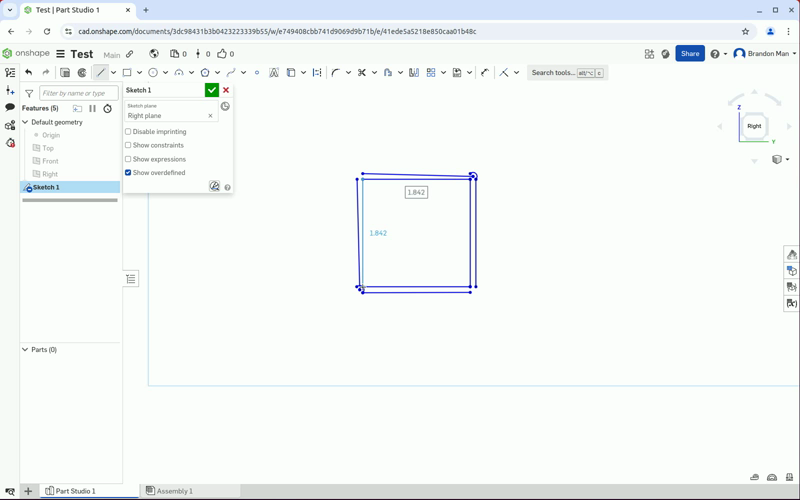
key_up(shift)
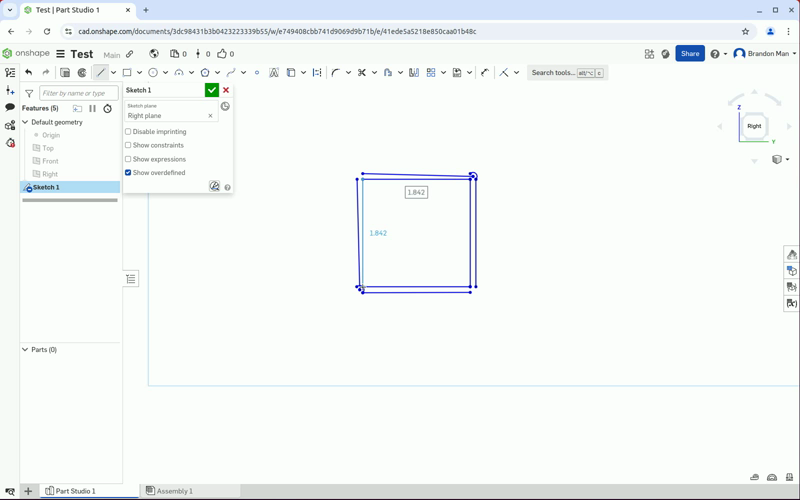
click(362, 286)
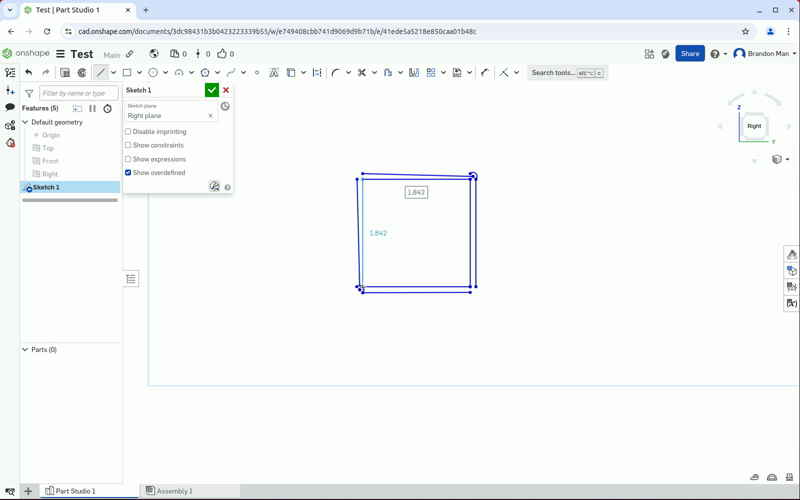
scroll(-6)
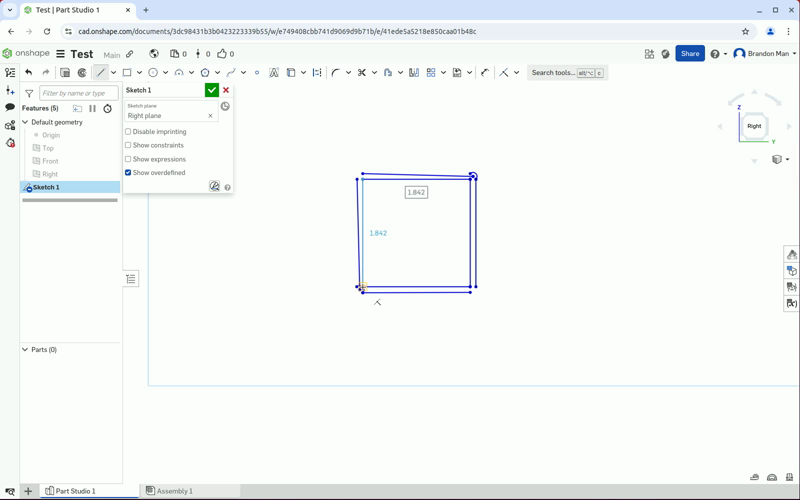
scroll(-6)
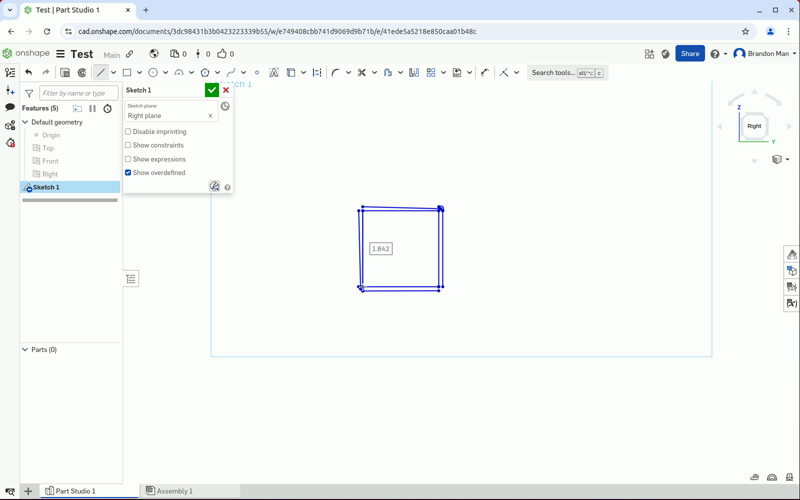
scroll(-6)
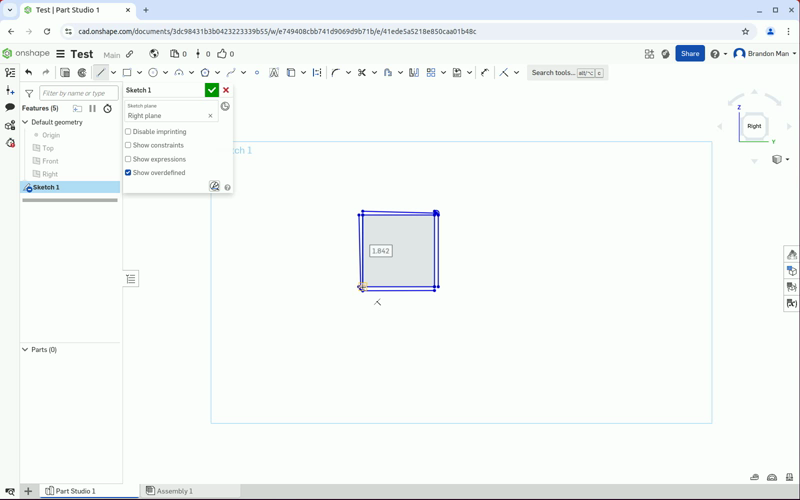
scroll(-6)
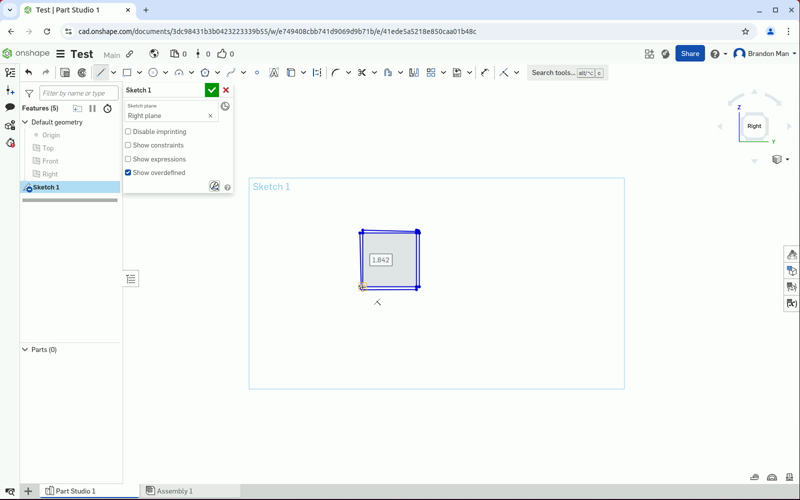
scroll(-6)
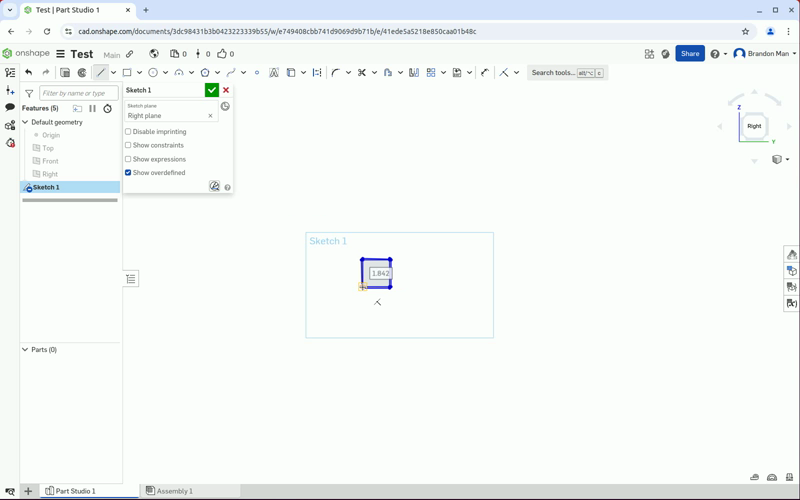
scroll(-6)
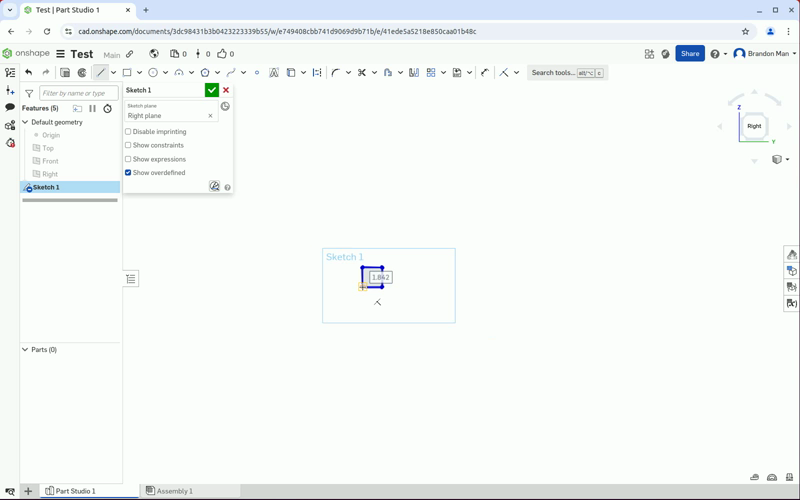
scroll(-6)
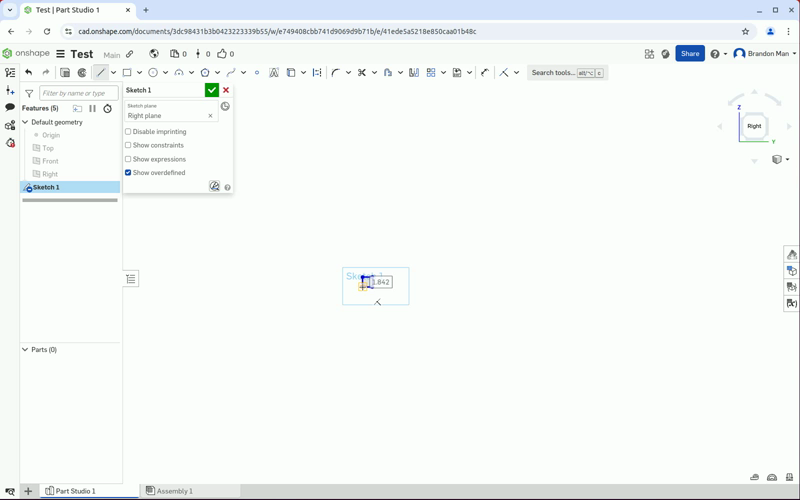
key(esc)
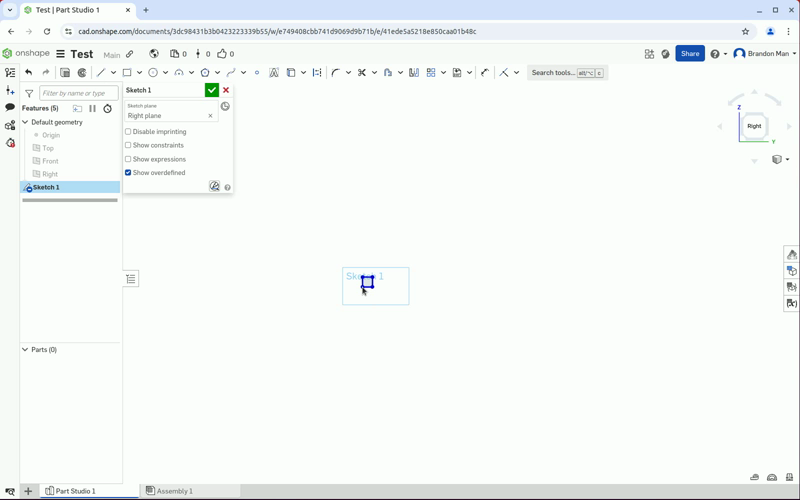
mouse_move(368, 276)
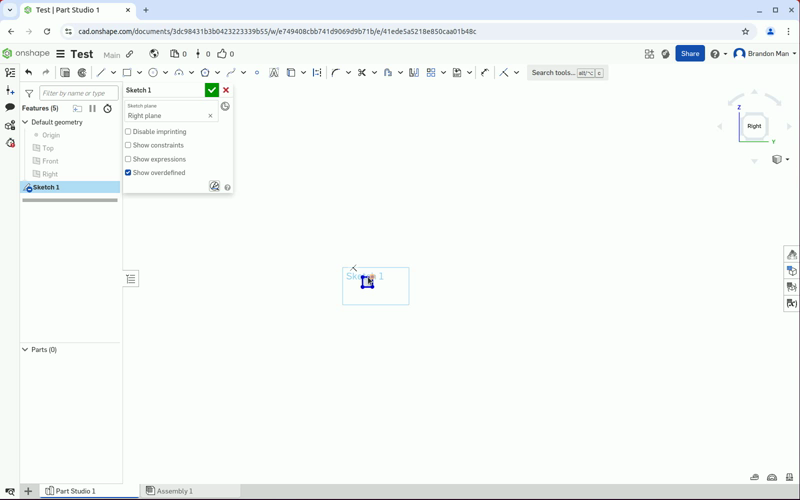
scroll(6)
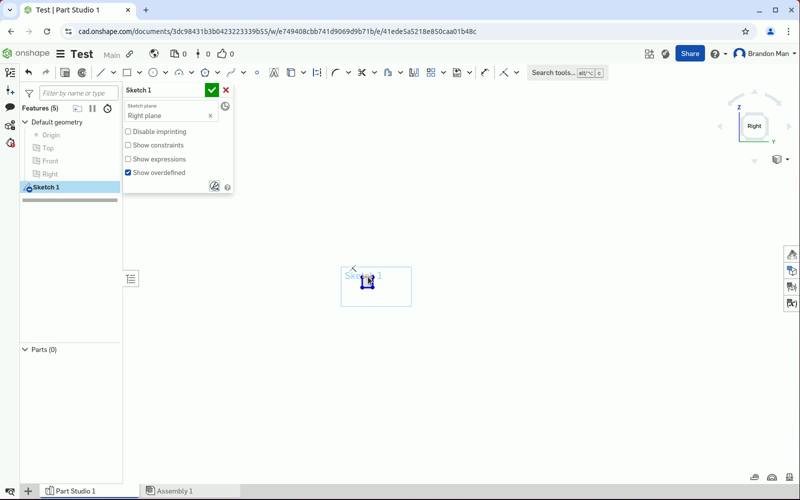
scroll(6)
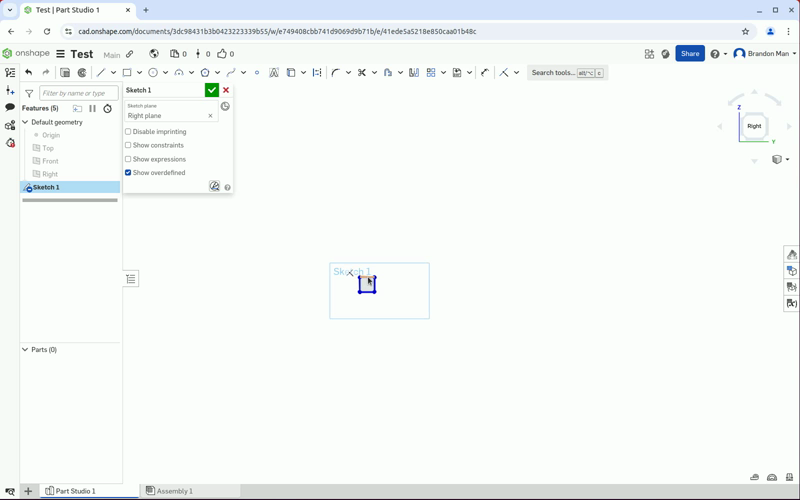
scroll(6)
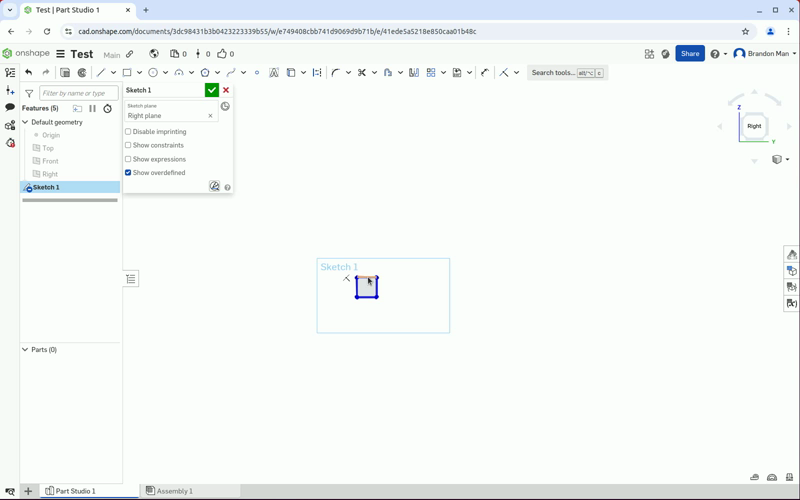
scroll(6)
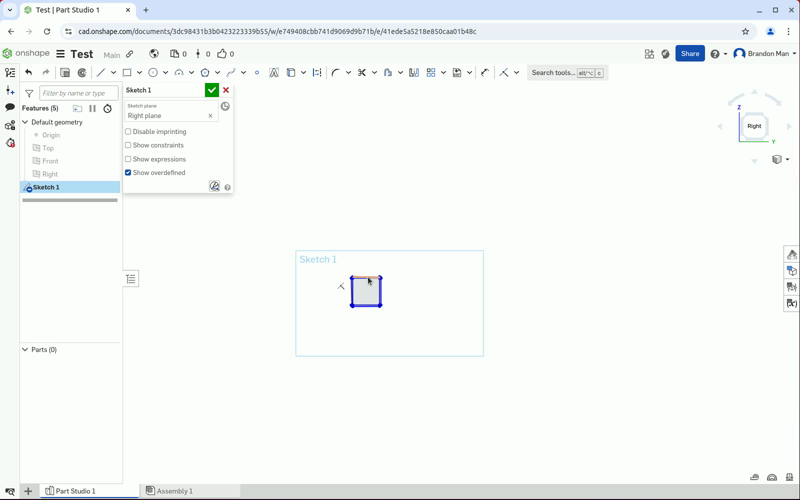
scroll(6)
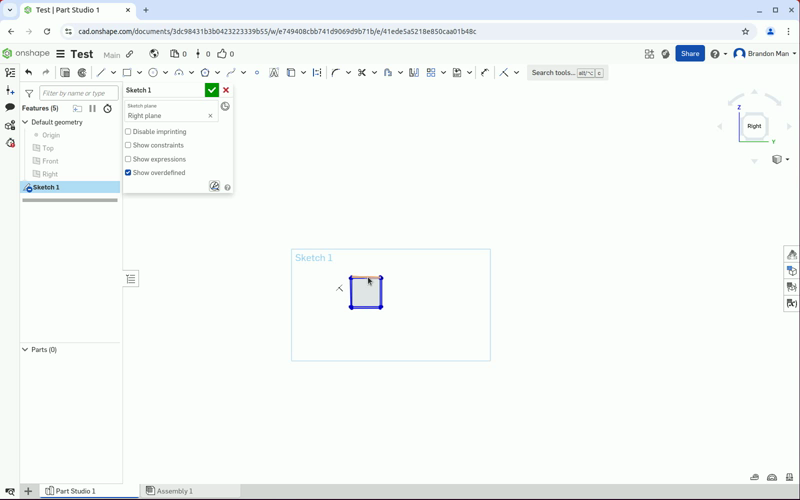
scroll(6)
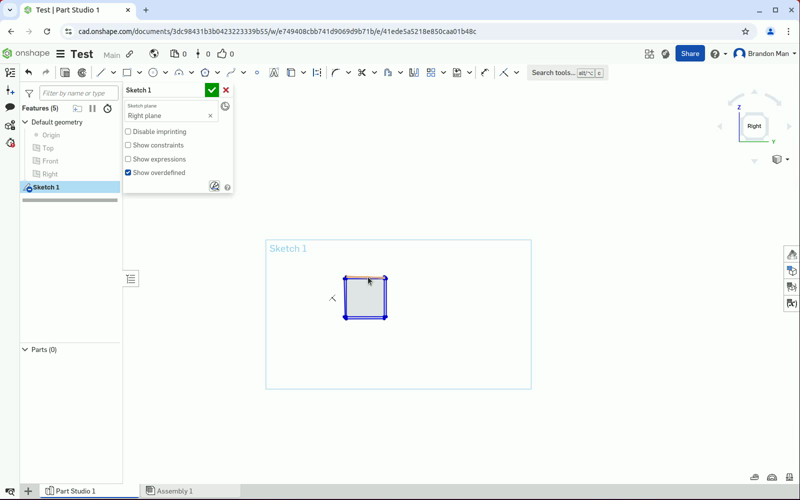
scroll(6)
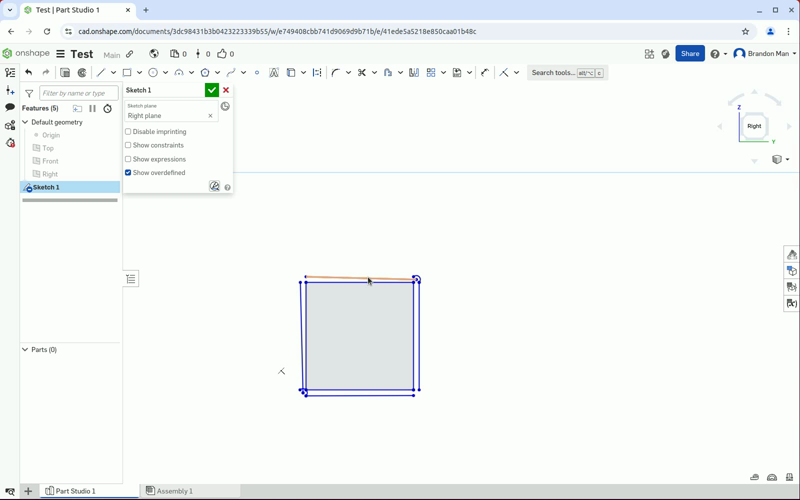
click(368, 276)
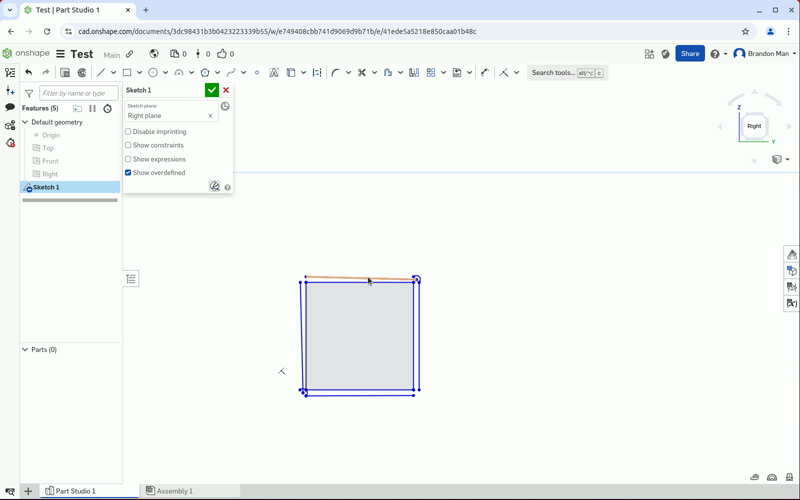
scroll(-6)
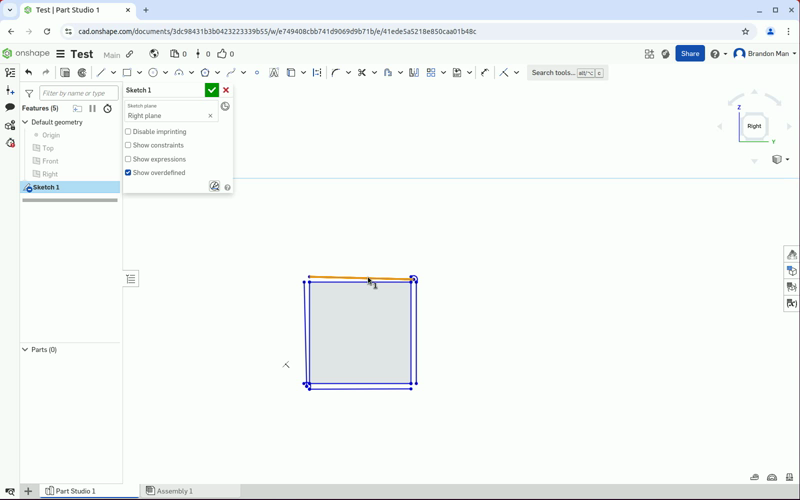
scroll(-6)
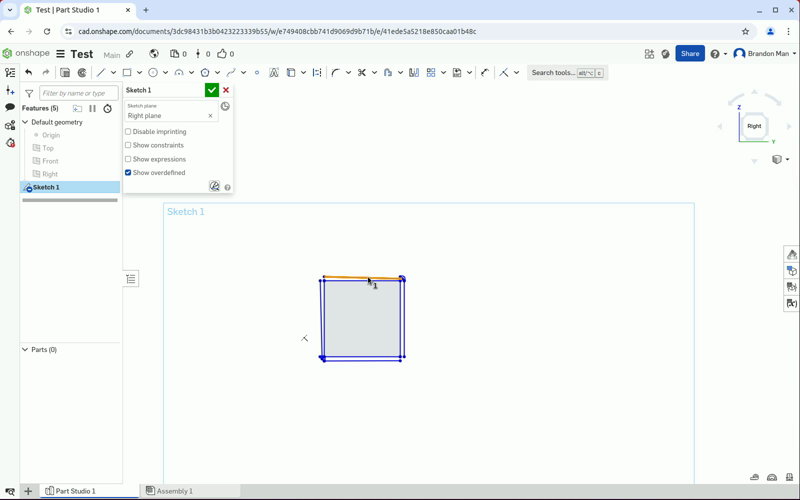
scroll(-6)
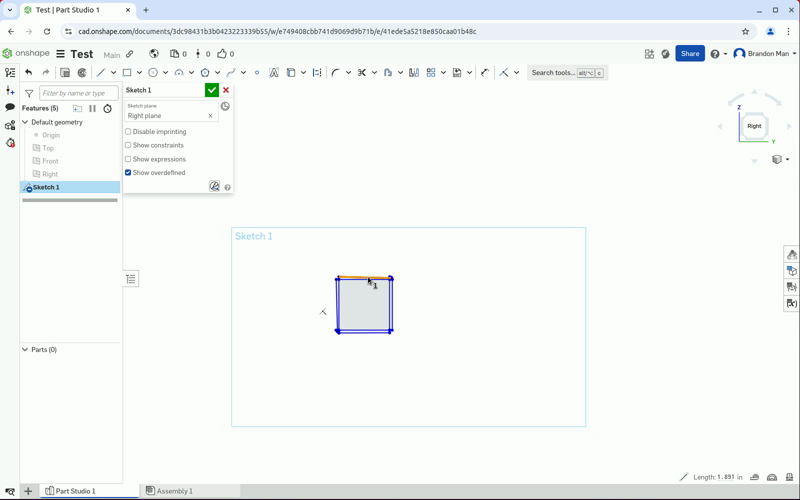
scroll(-6)
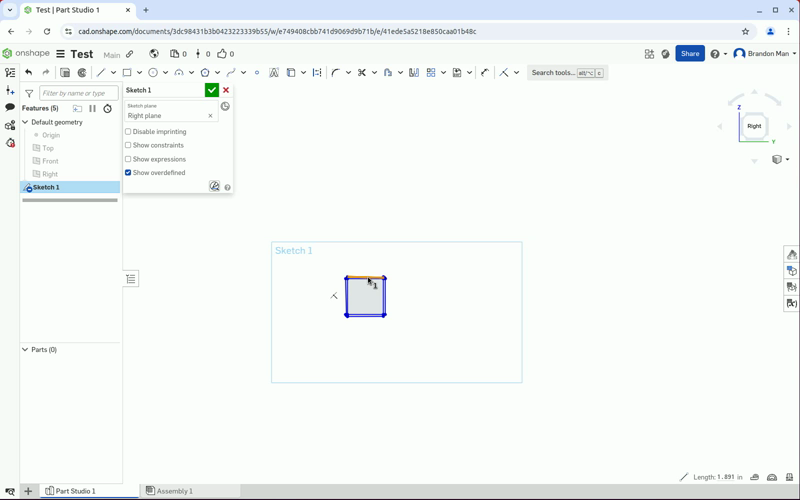
scroll(-6)
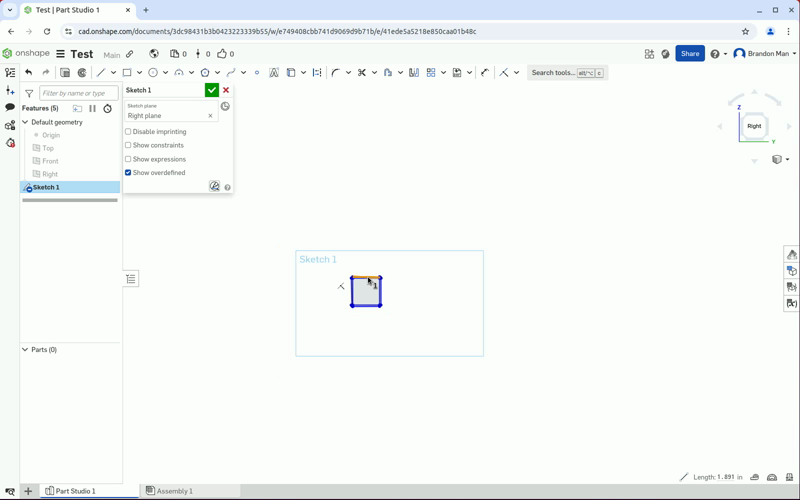
scroll(-6)
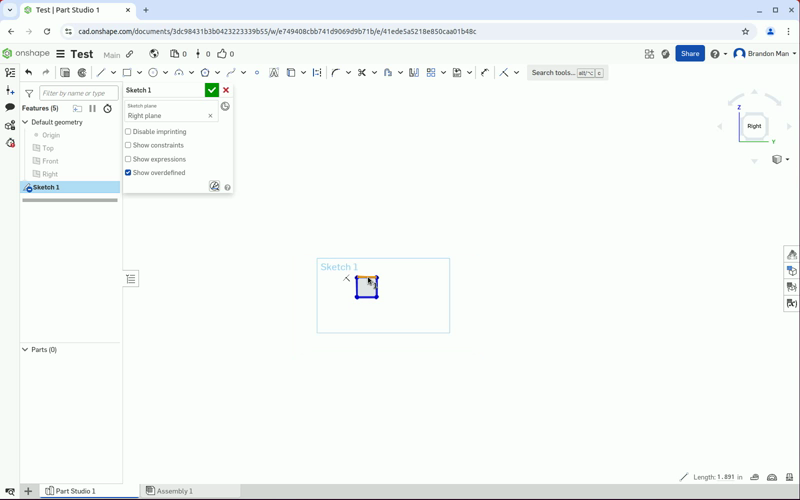
scroll(-6)
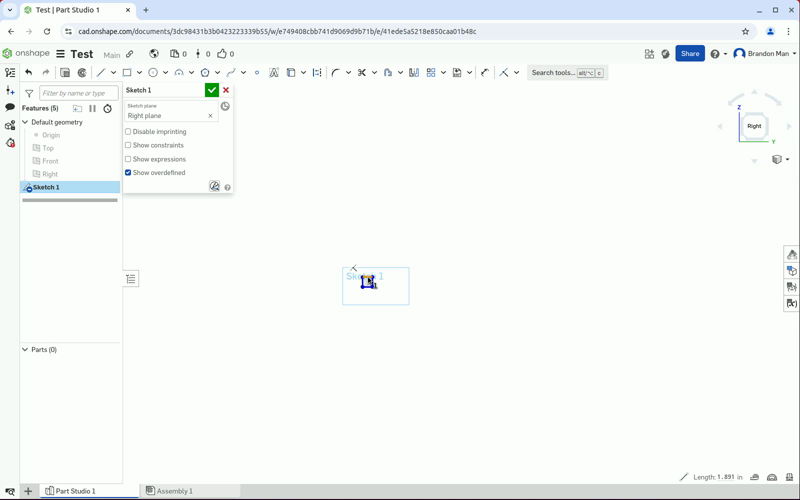
mouse_move(73, 352)
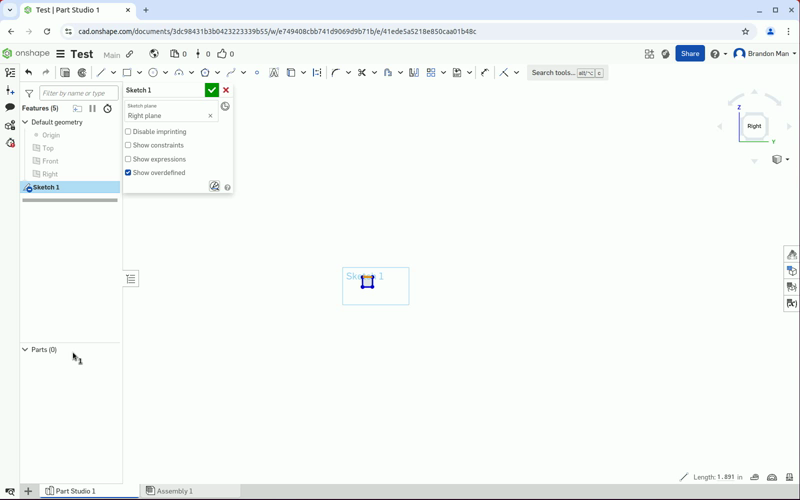
key(shift+y)
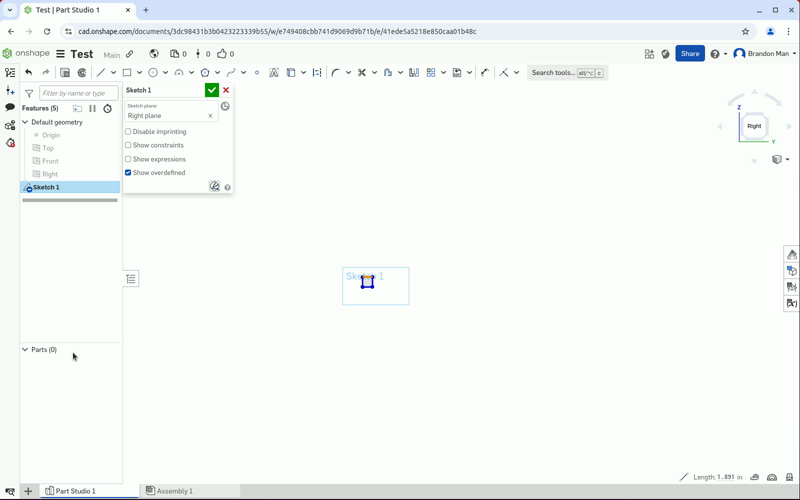
key(shift+e)
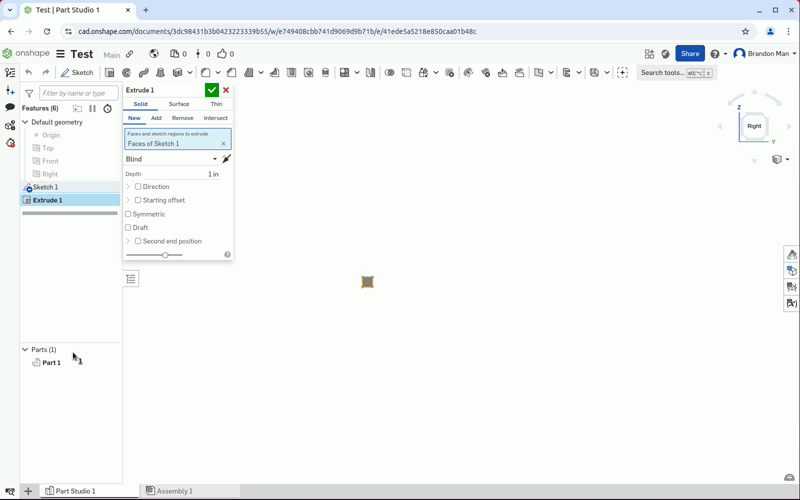
mouse_move(143, 106)
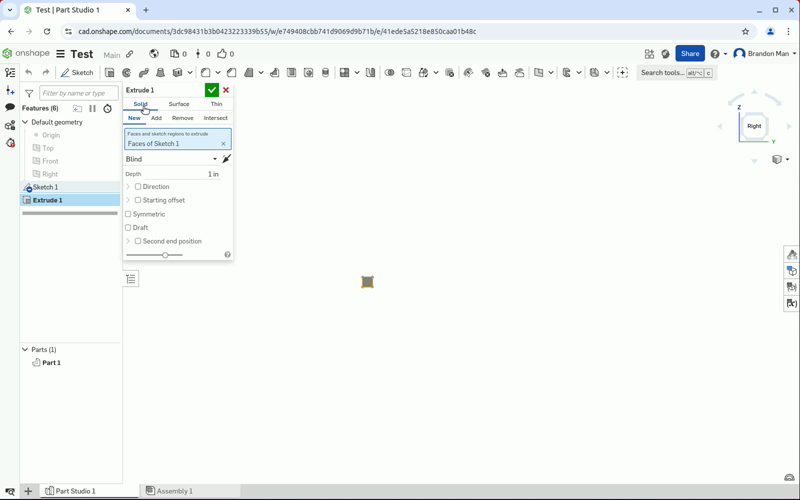
click(143, 106)
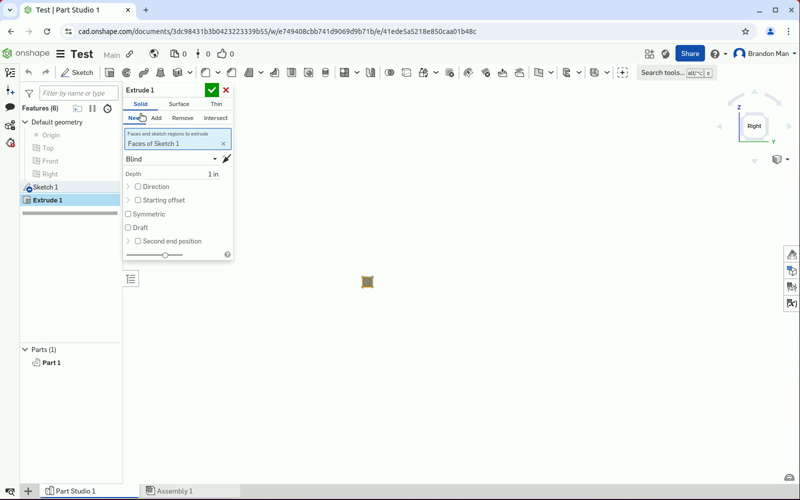
mouse_move(137, 120)
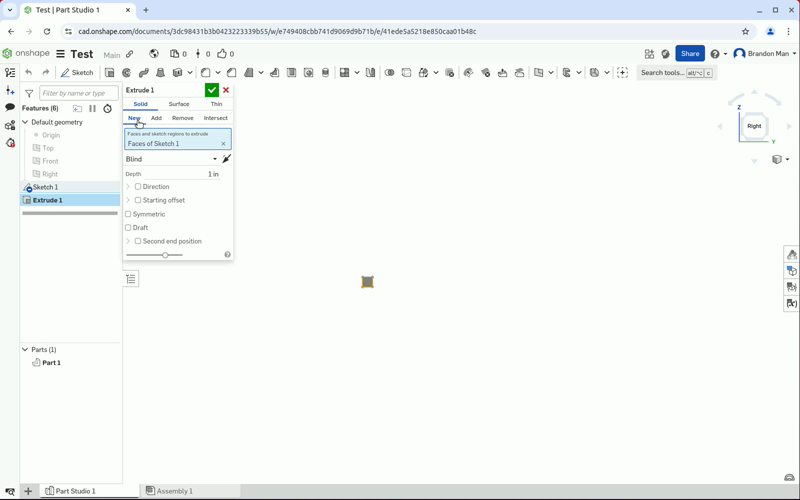
click(137, 120)
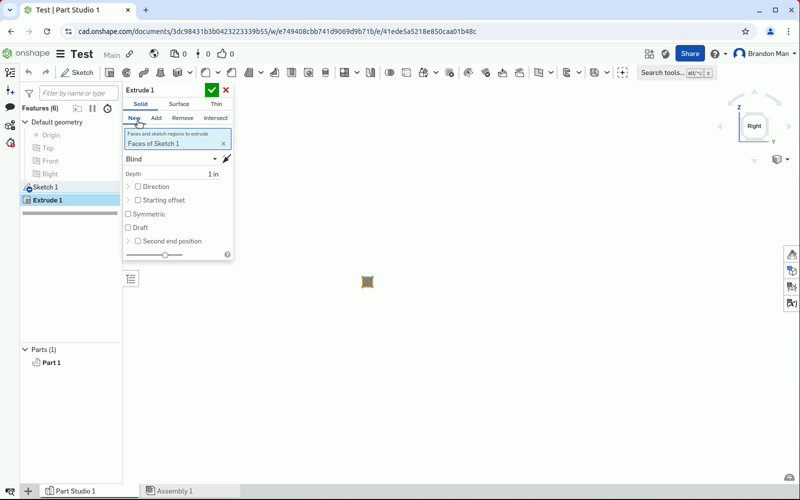
key(tab, 4)
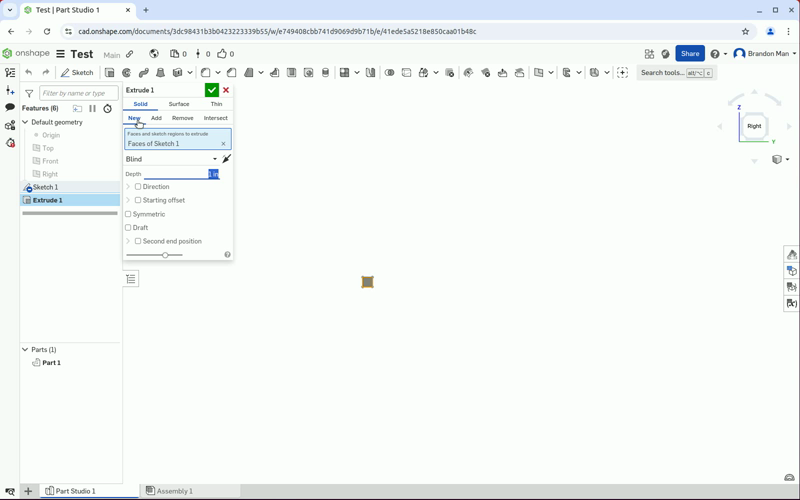
text(46.216)
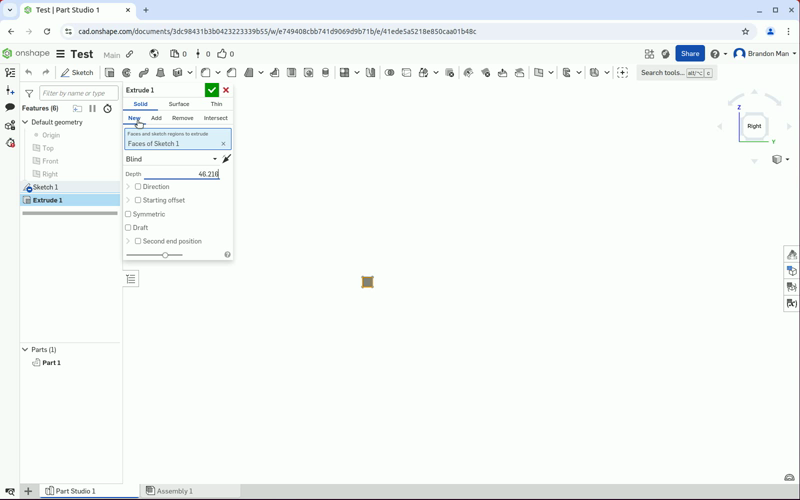
key(tab, 3)
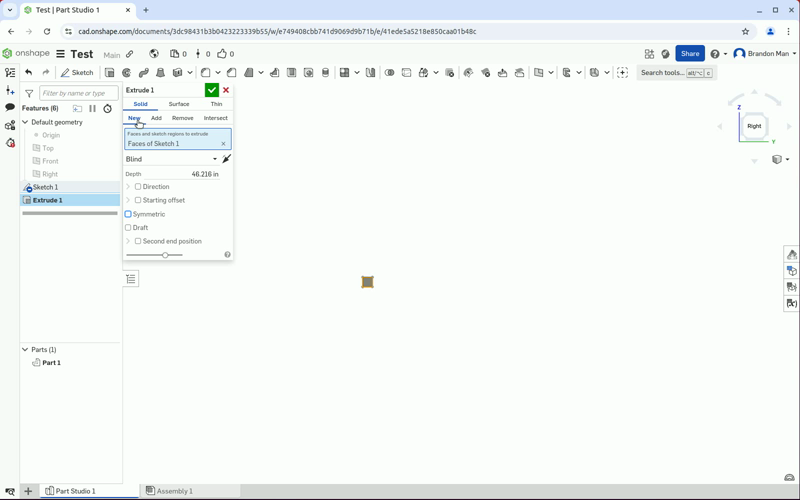
key(space)
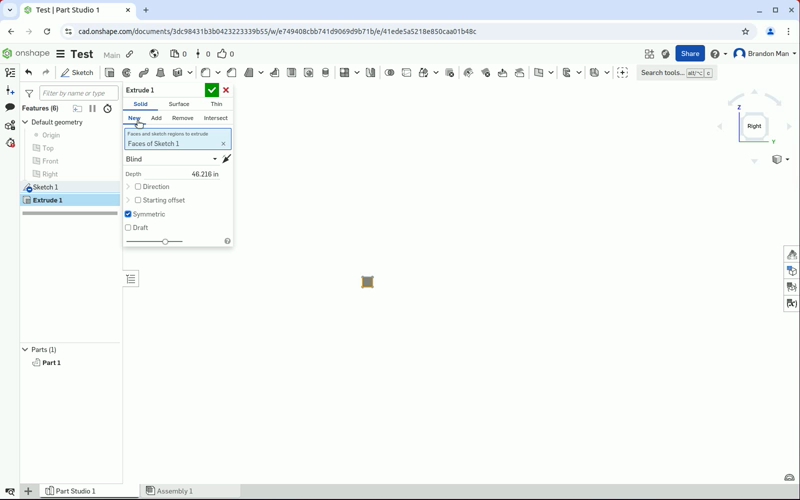
key(enter)
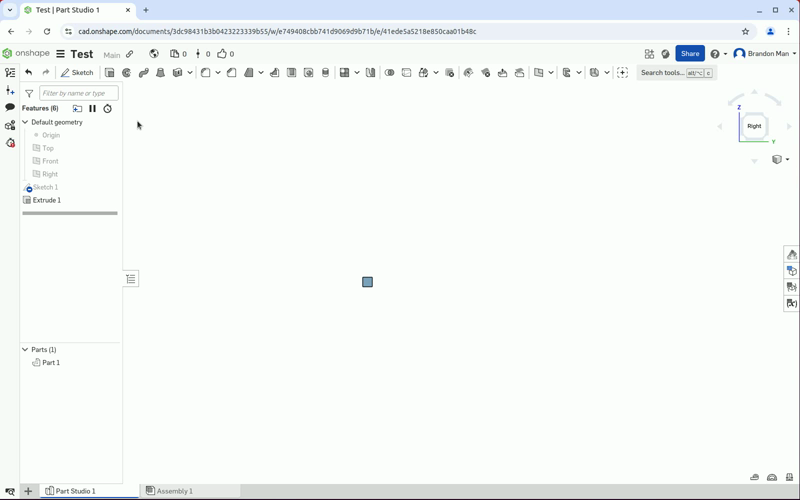
key(shift+h)
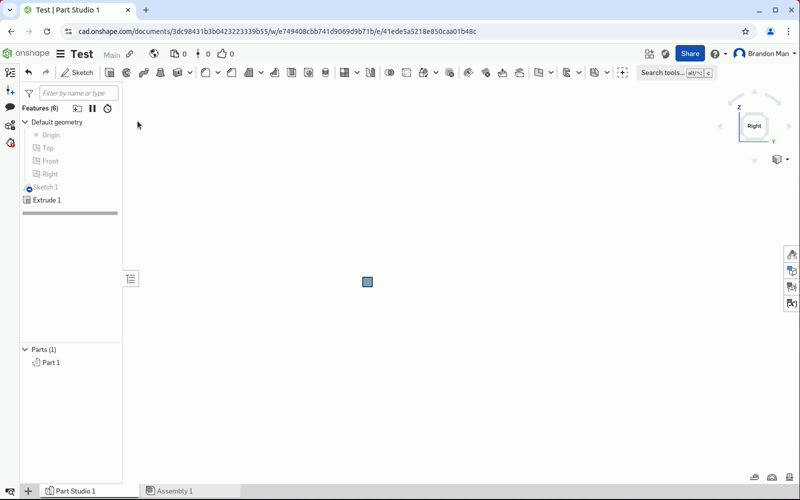
key(shift+h)
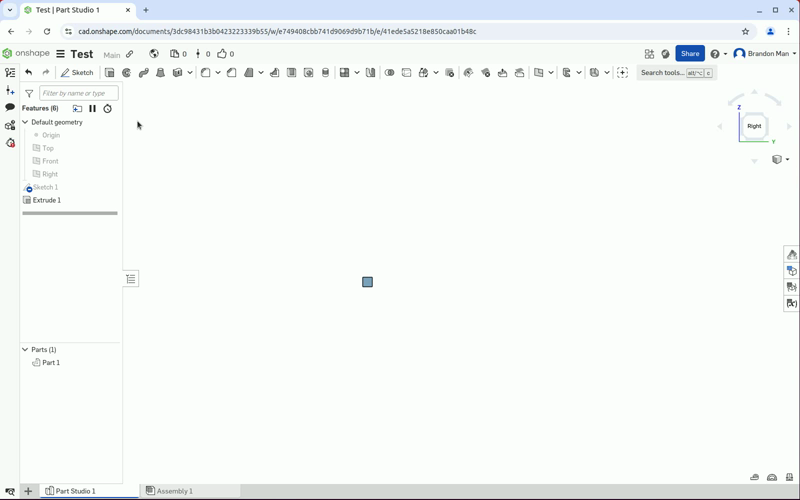
mouse_move(73, 189)
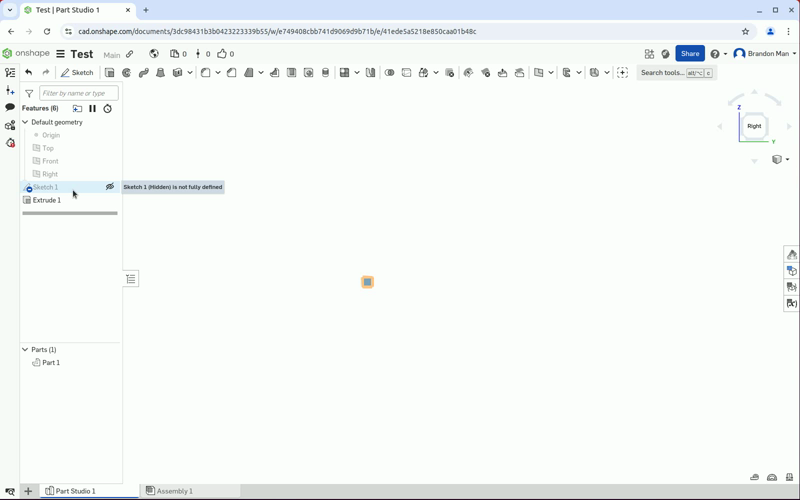
click(73, 189)
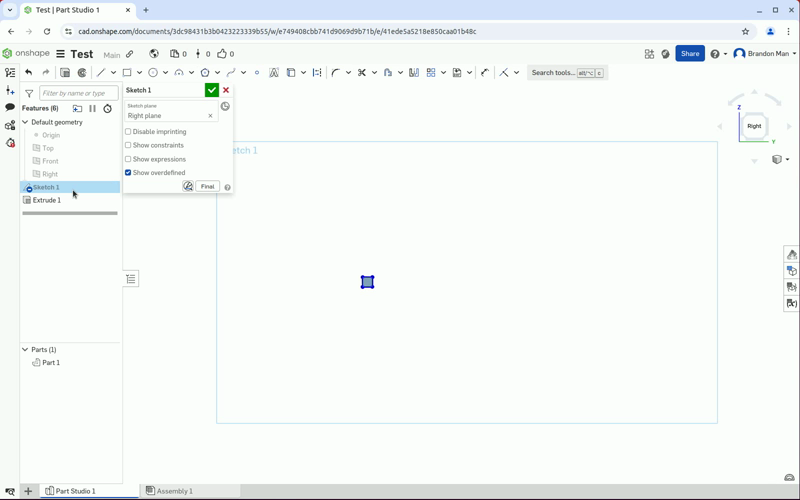
mouse_move(229, 92)
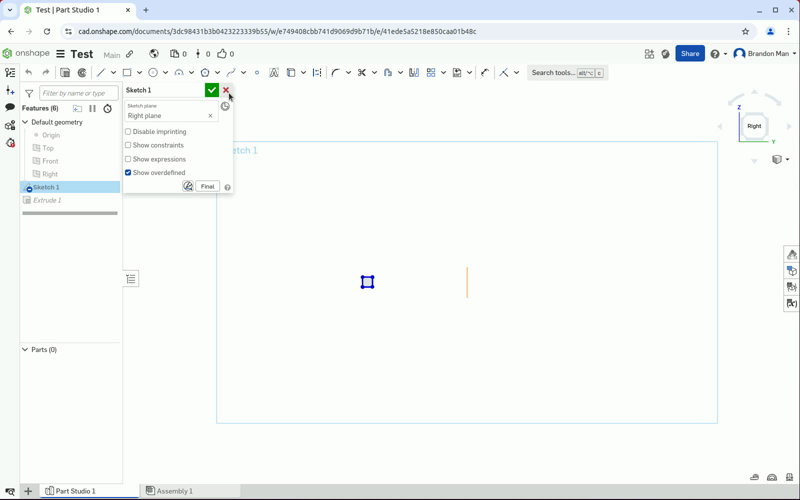
click(229, 92)
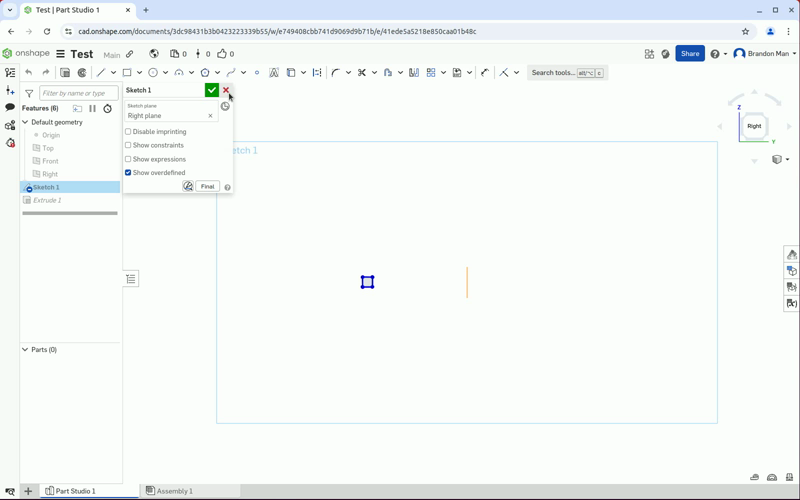
key(shift+s)
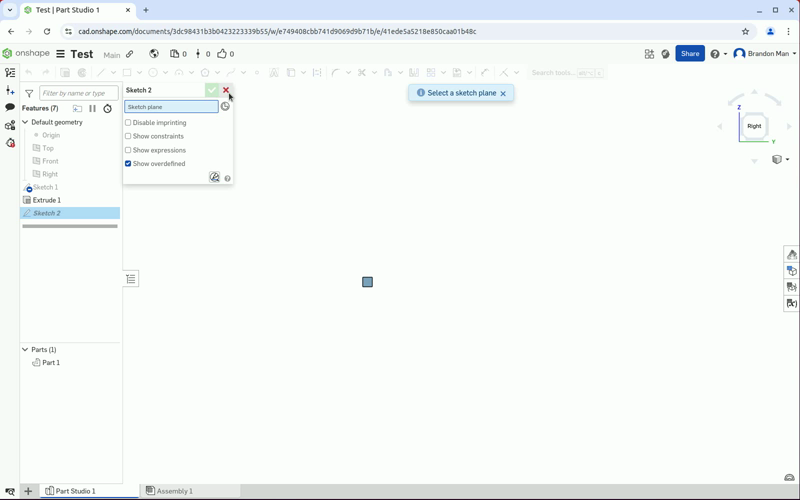
mouse_move(73, 176)
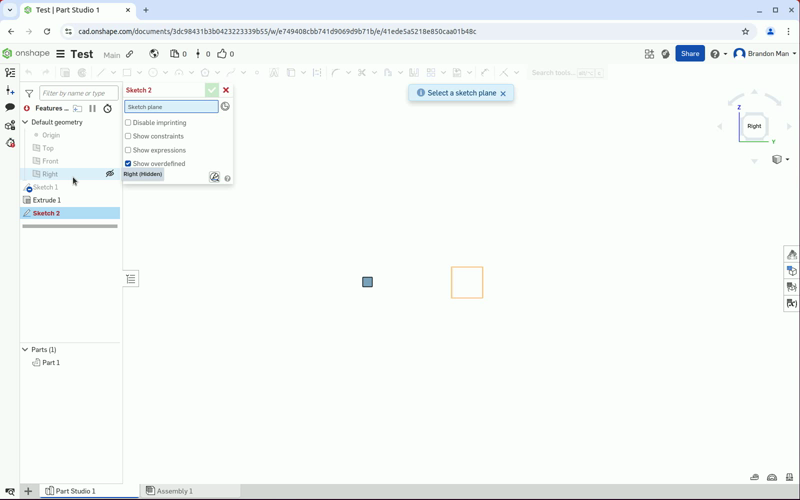
click(73, 176)
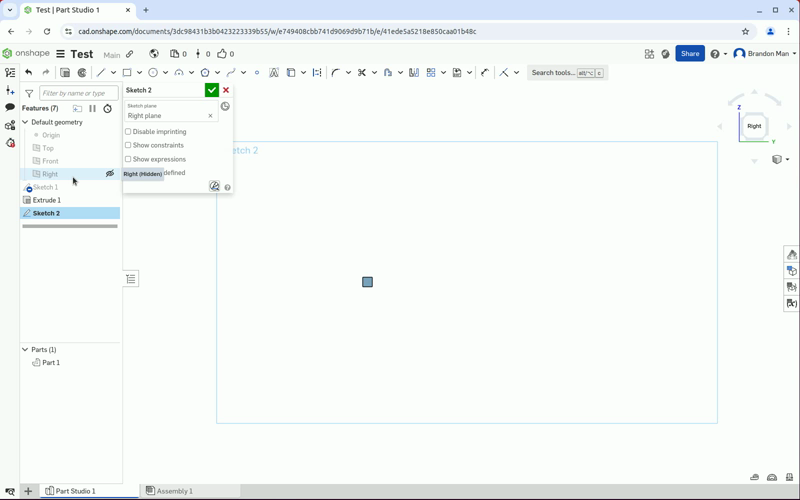
mouse_move(73, 352)
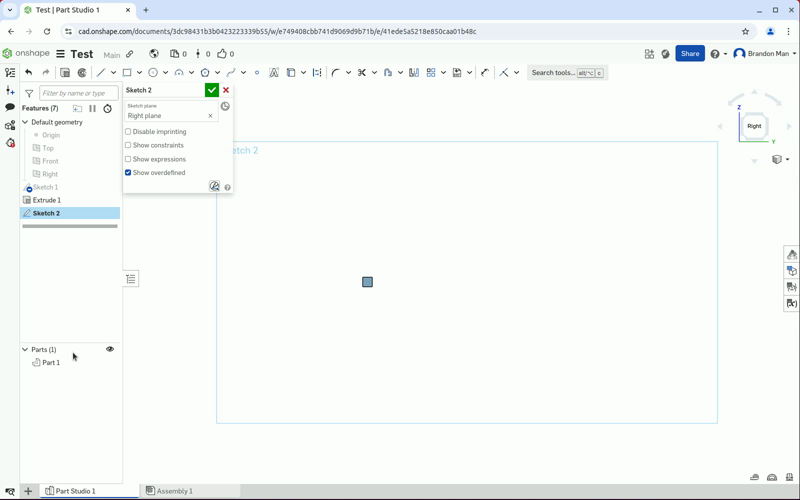
key(y)
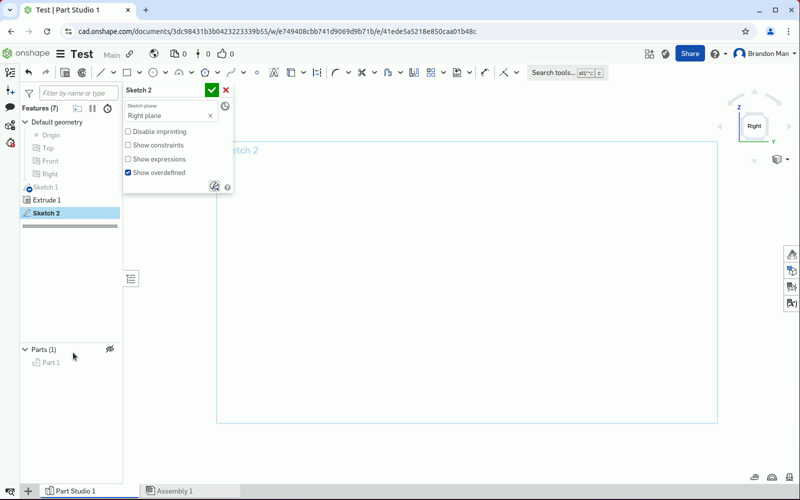
key(a)
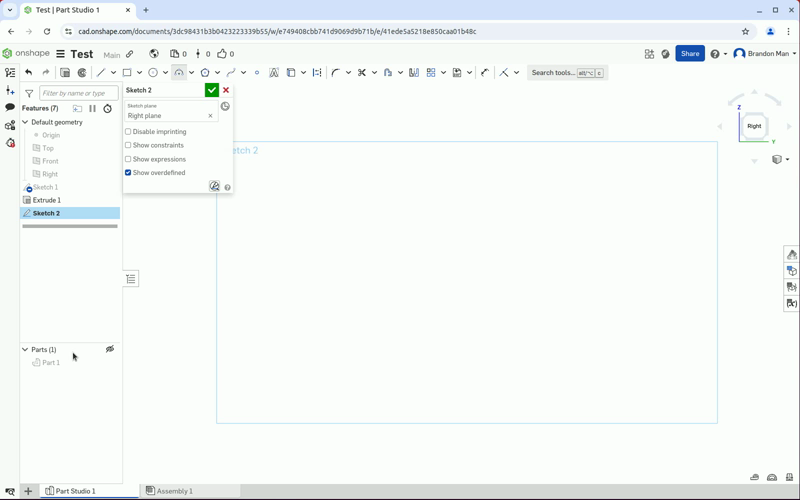
key_down(shift)
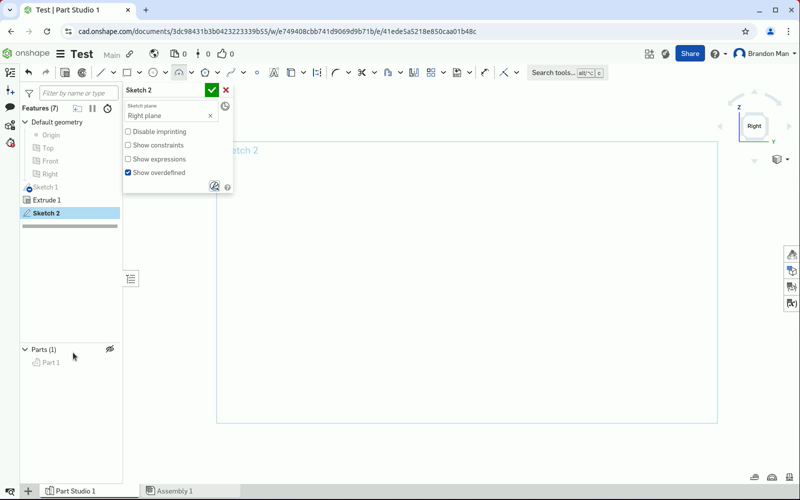
mouse_move(549, 286)
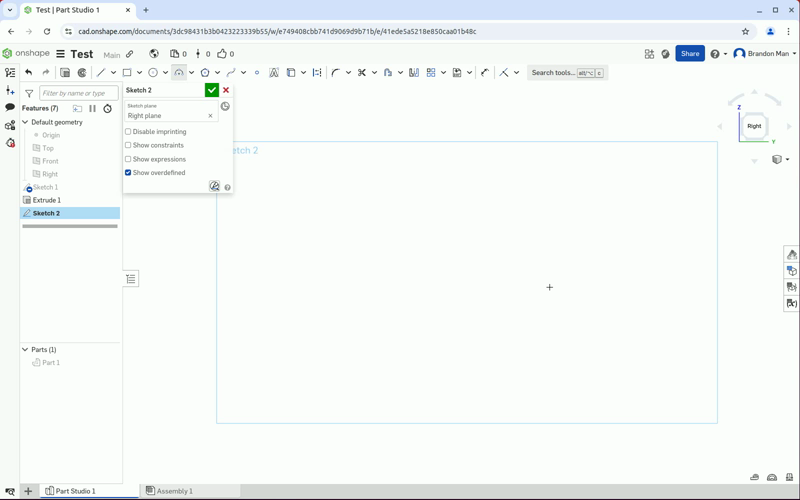
click(549, 286)
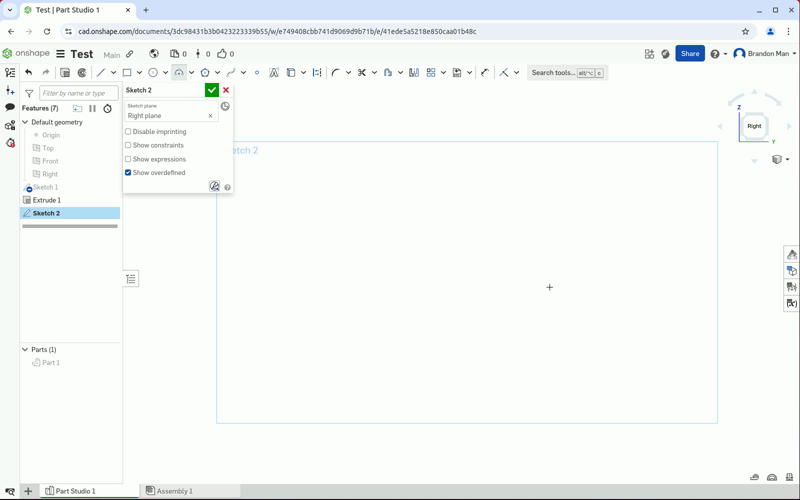
key_up(shift)
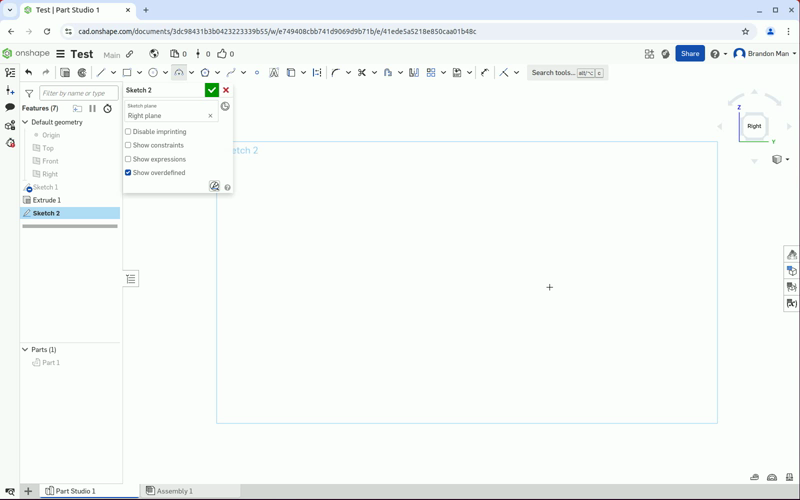
key_down(shift)
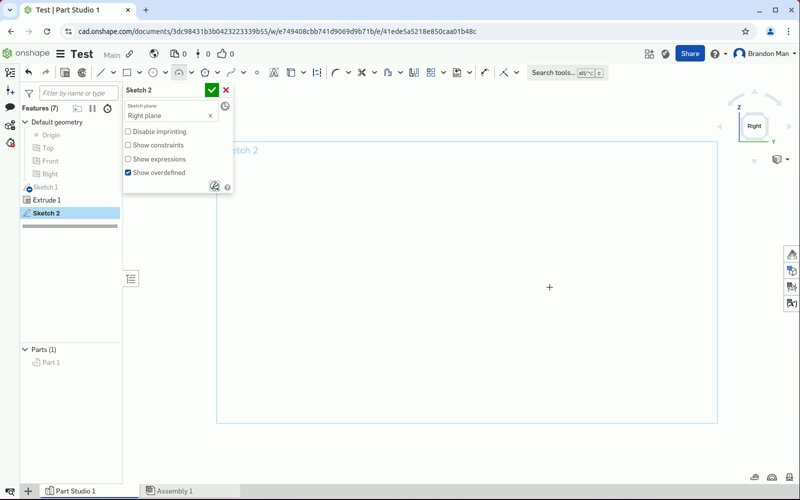
mouse_move(550, 287)
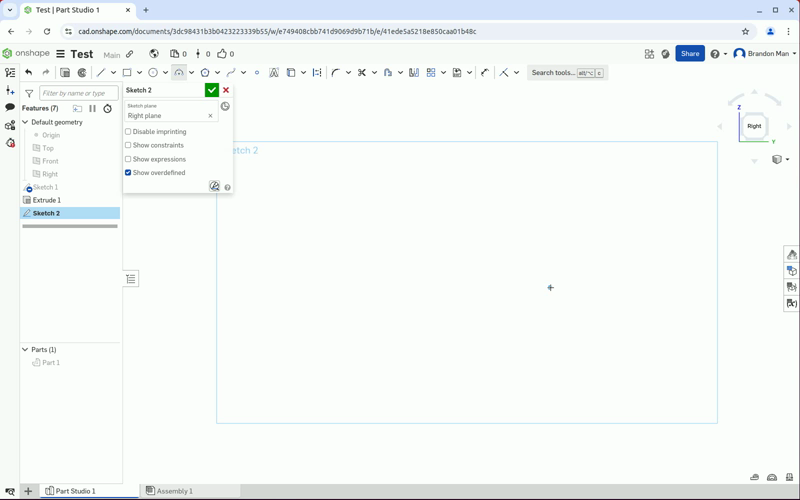
scroll(6)
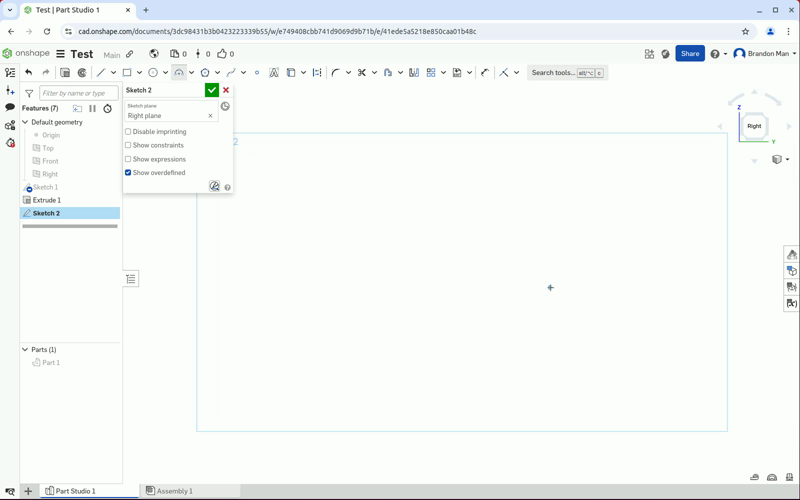
scroll(6)
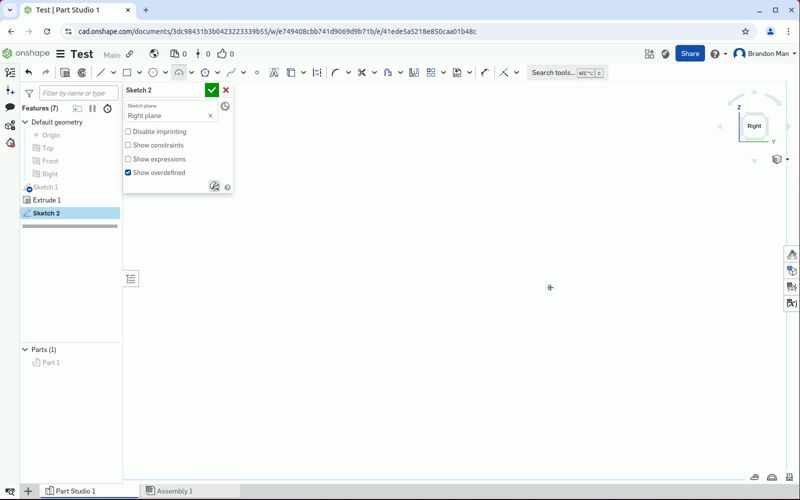
scroll(6)
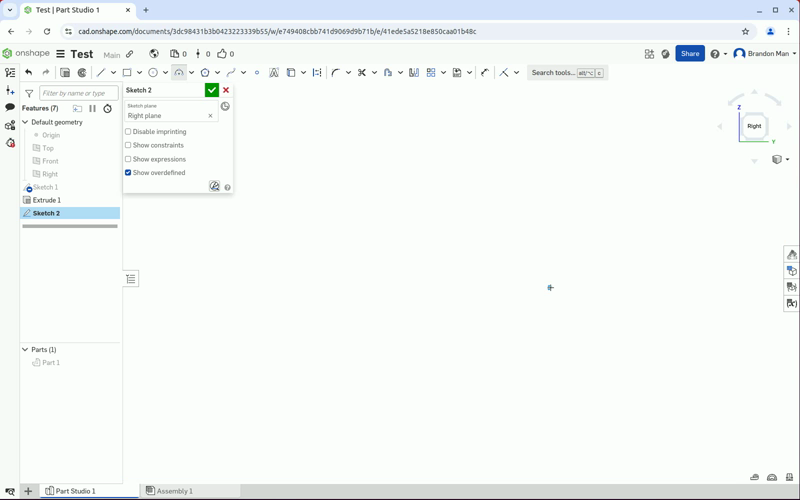
scroll(6)
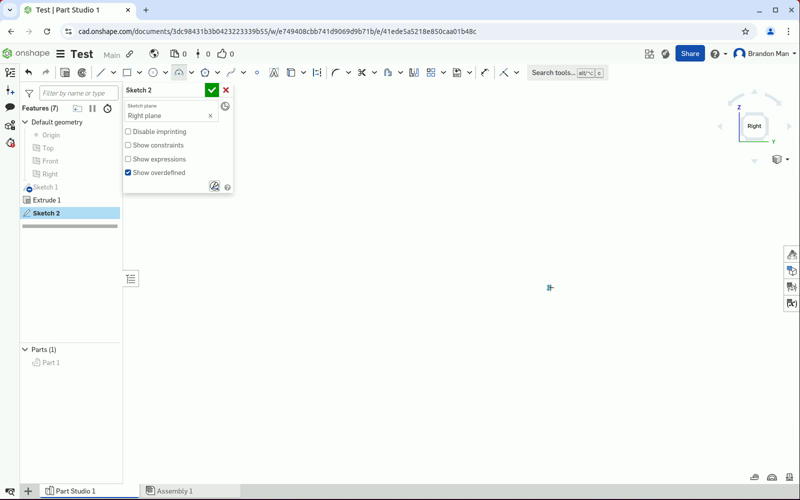
scroll(6)
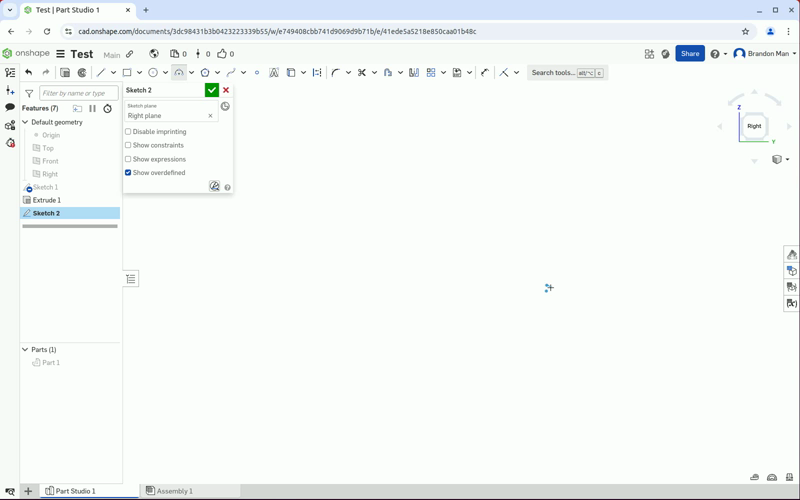
scroll(6)
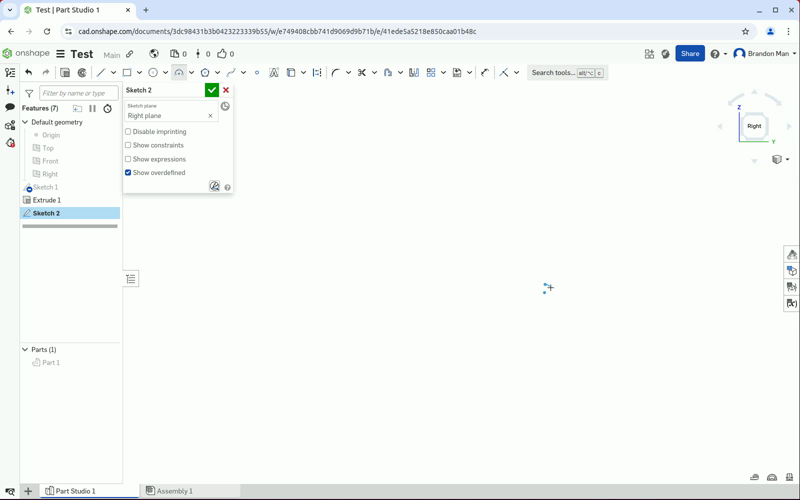
scroll(6)
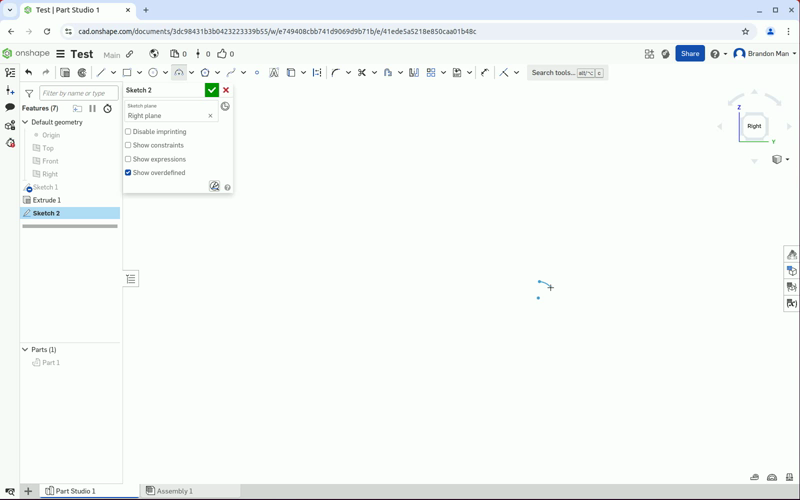
click(550, 287)
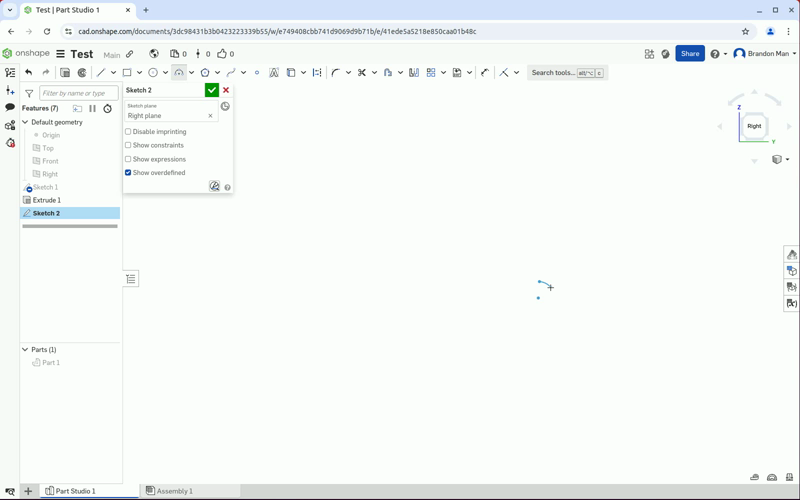
scroll(-6)
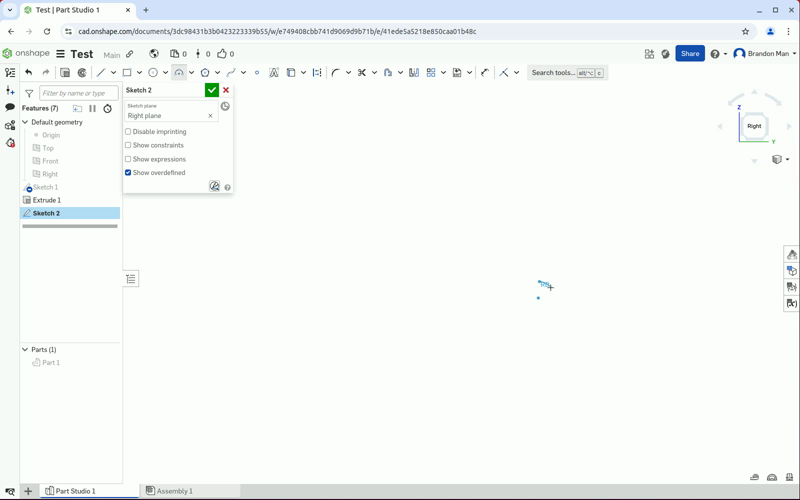
scroll(-6)
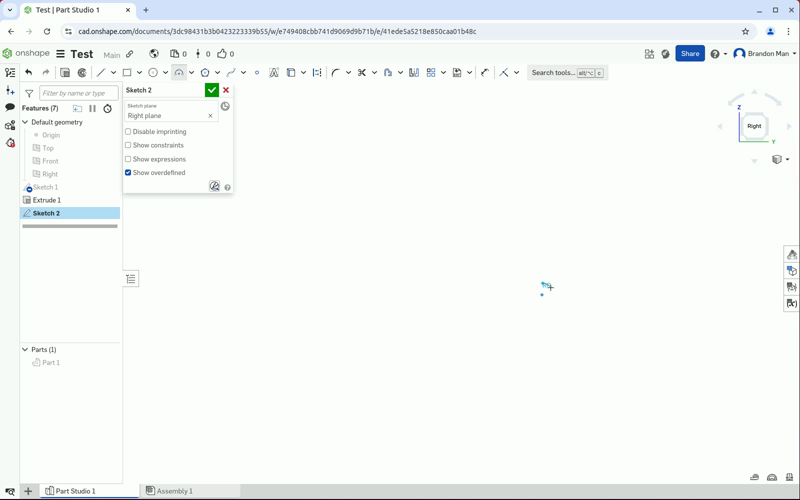
scroll(-6)
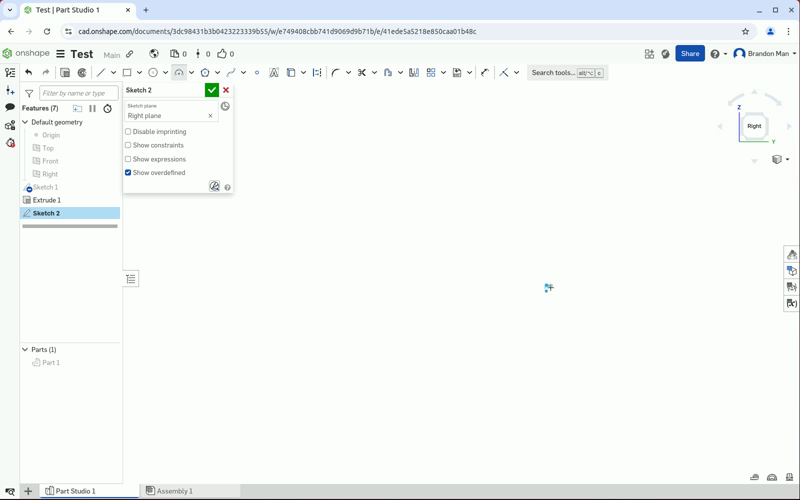
scroll(-6)
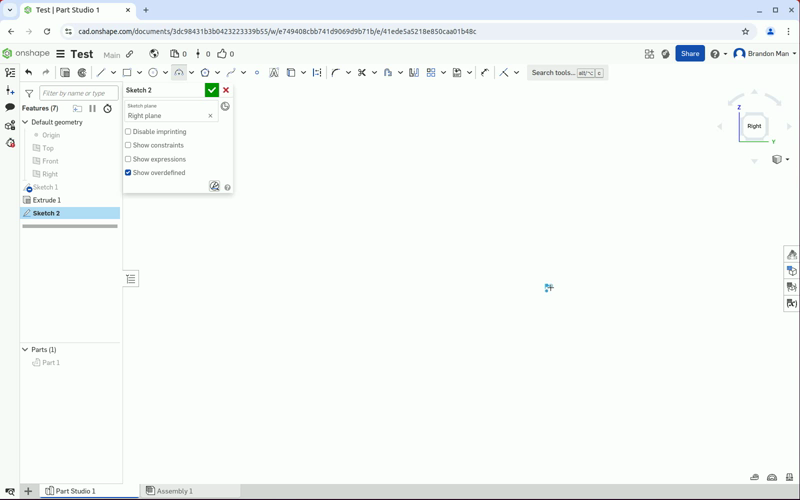
scroll(-6)
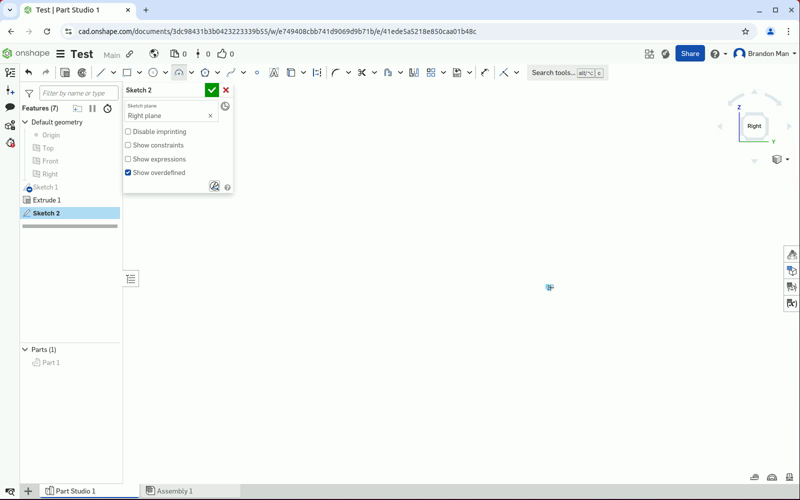
scroll(-6)
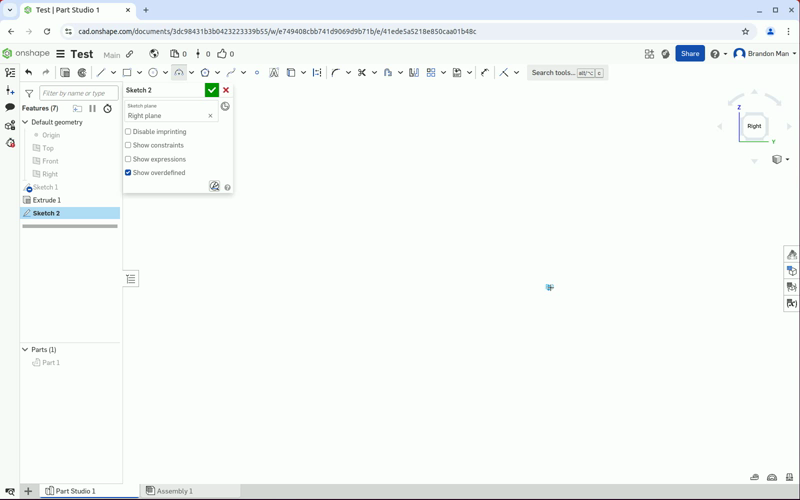
scroll(-6)
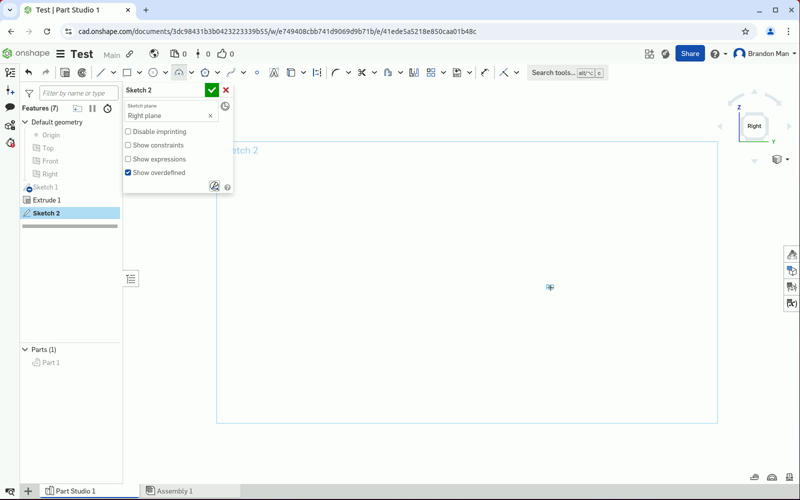
mouse_move(550, 286)
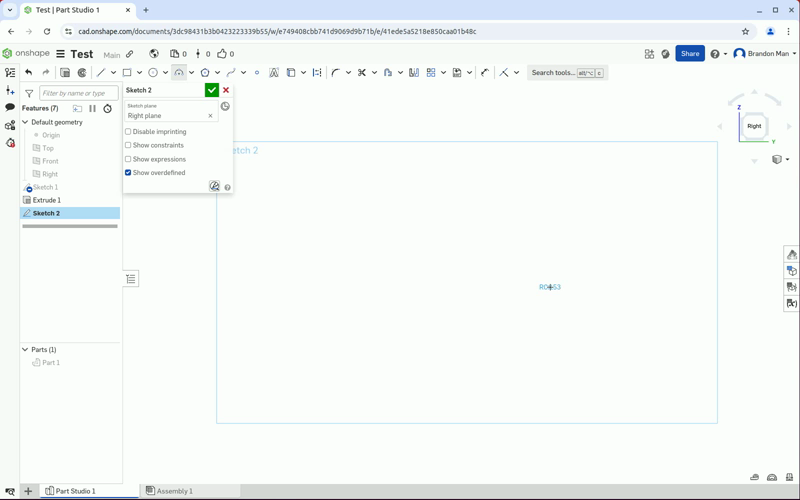
scroll(6)
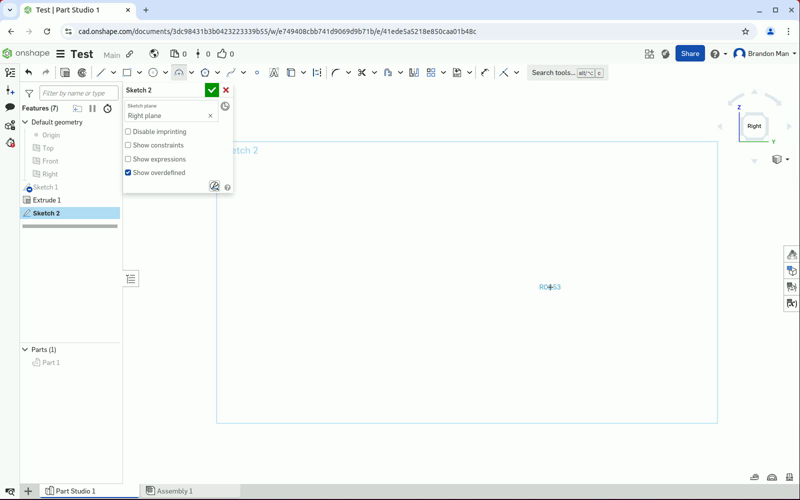
scroll(6)
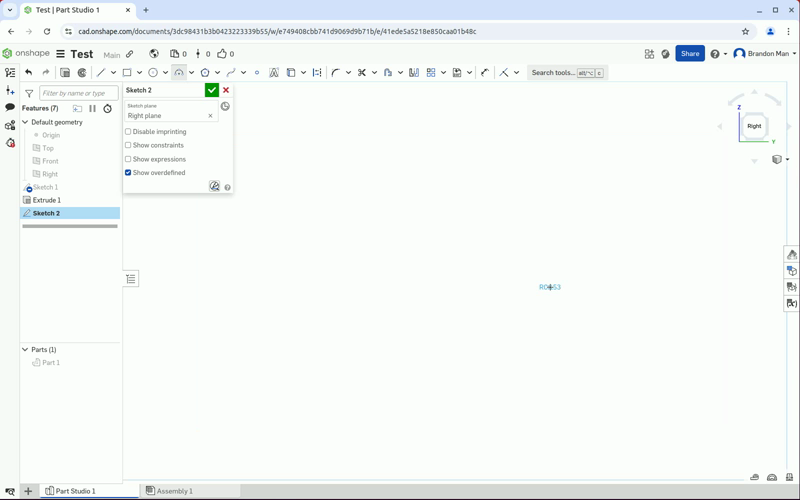
scroll(6)
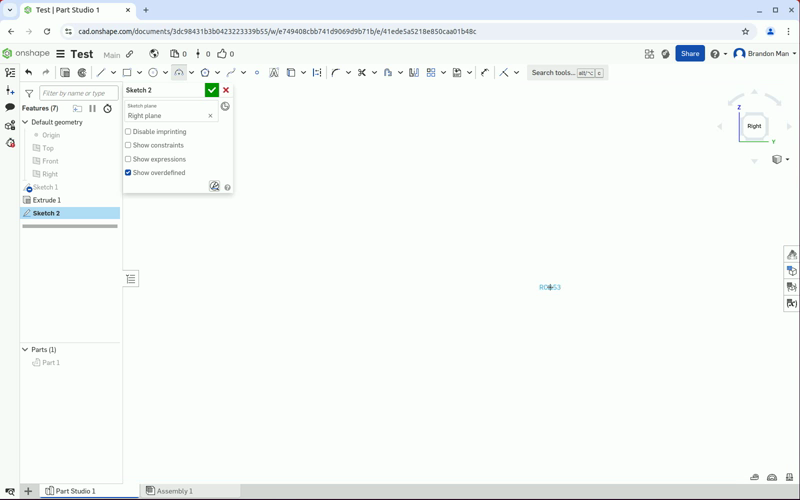
scroll(6)
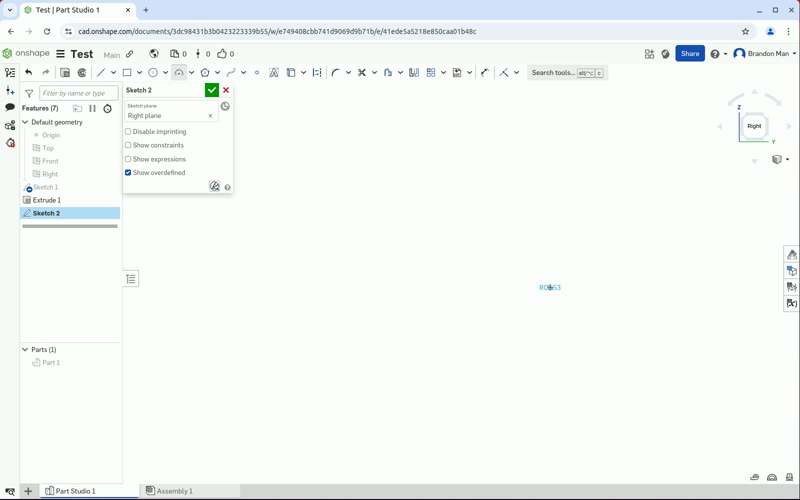
scroll(6)
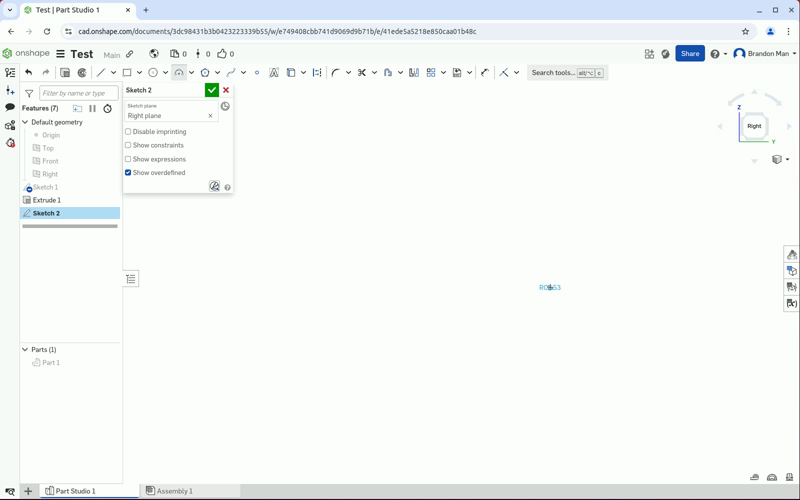
scroll(6)
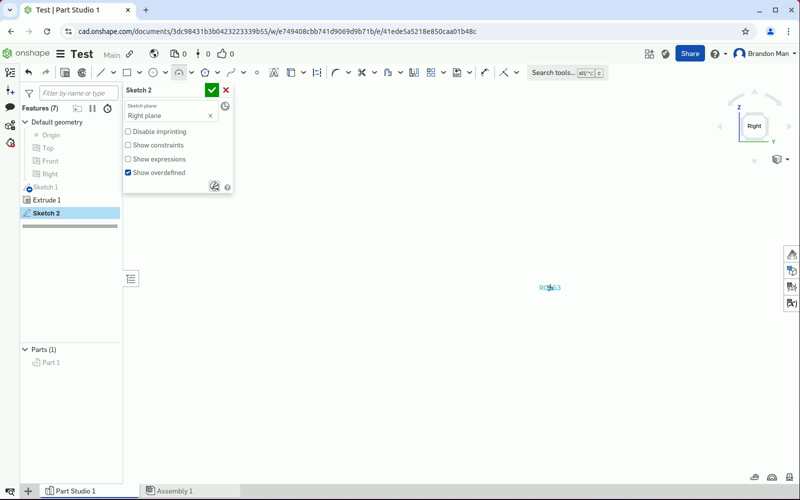
scroll(6)
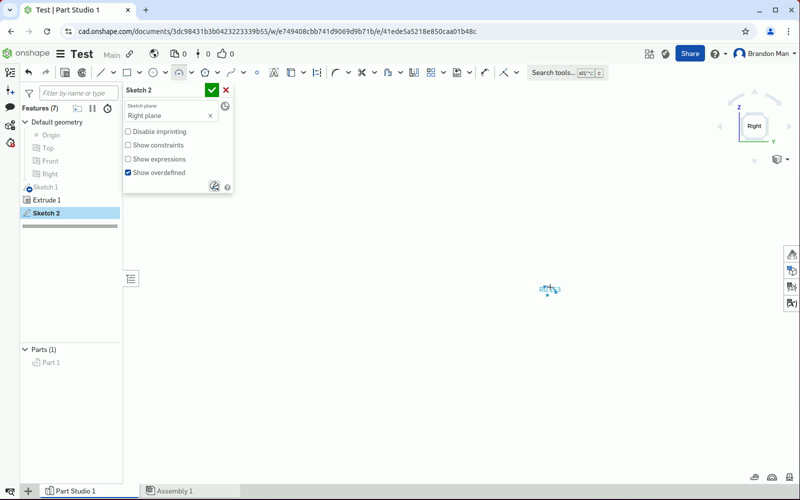
click(550, 286)
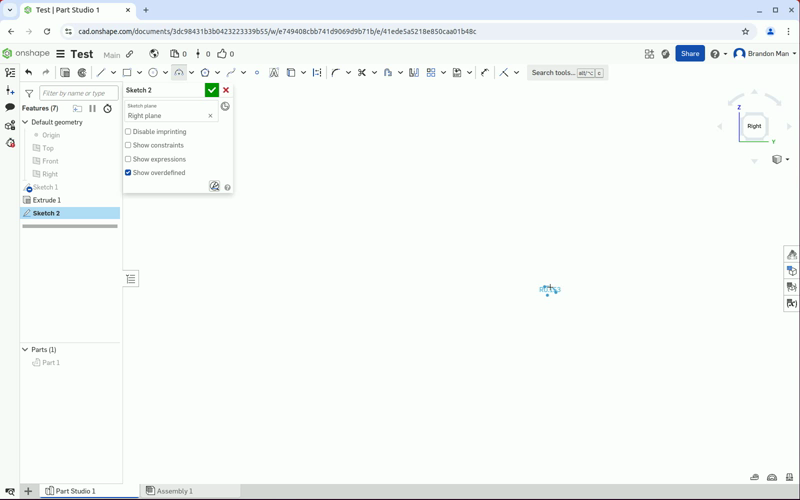
scroll(-6)
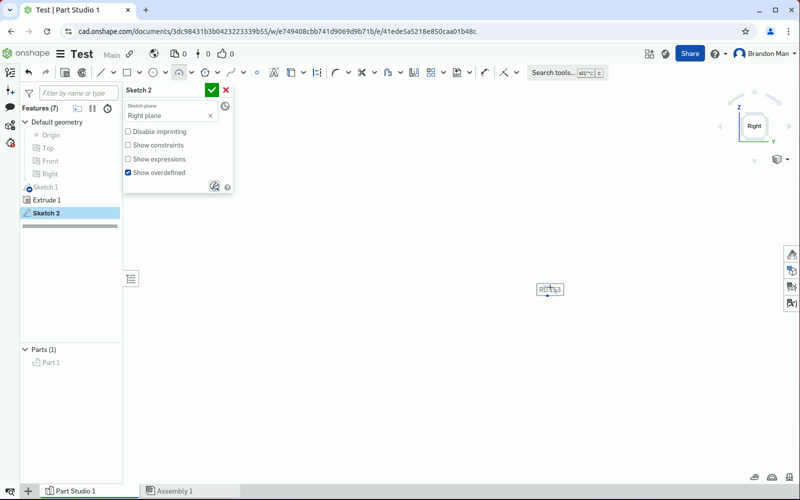
scroll(-6)
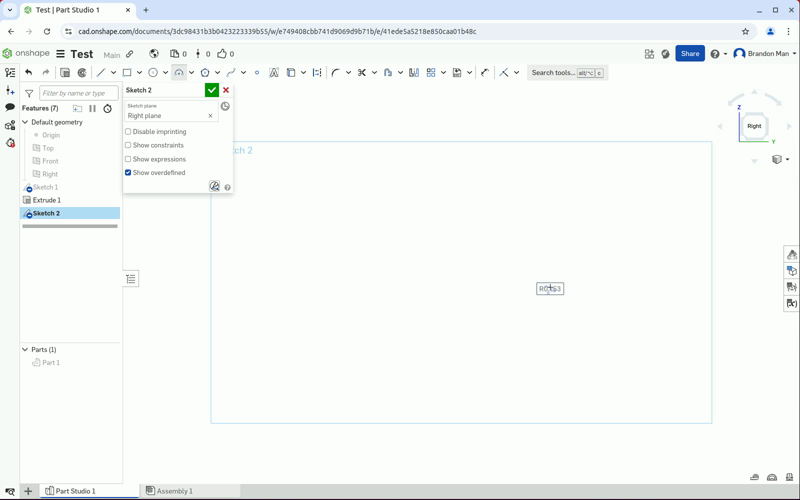
scroll(-6)
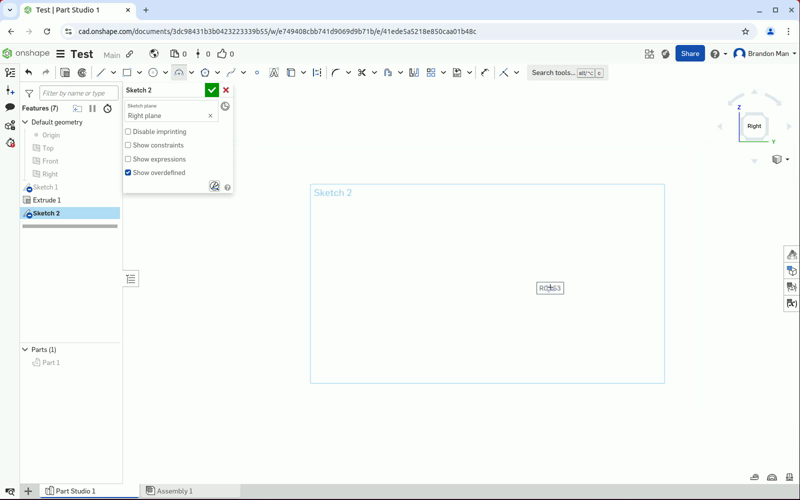
scroll(-6)
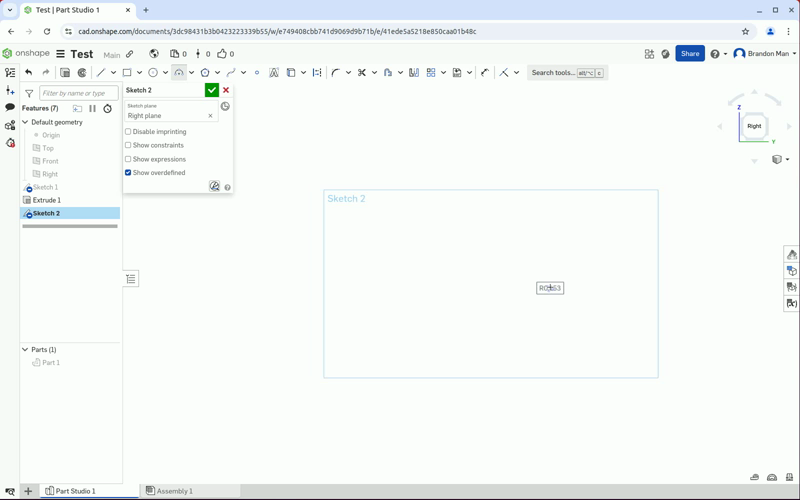
scroll(-6)
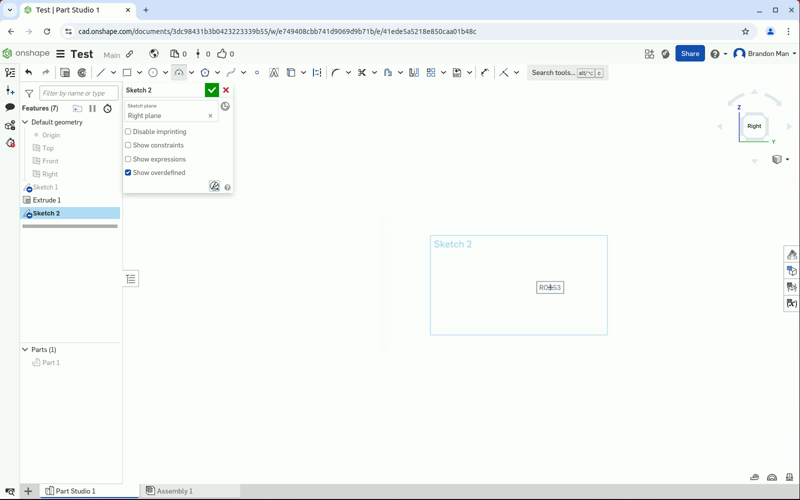
scroll(-6)
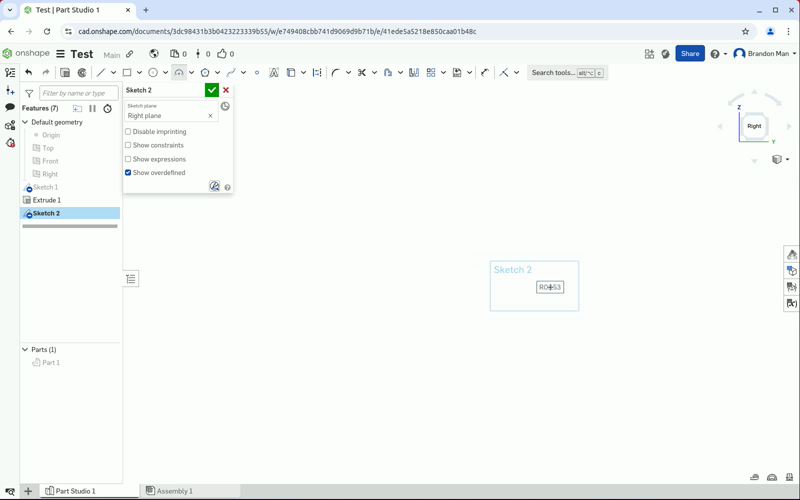
scroll(-6)
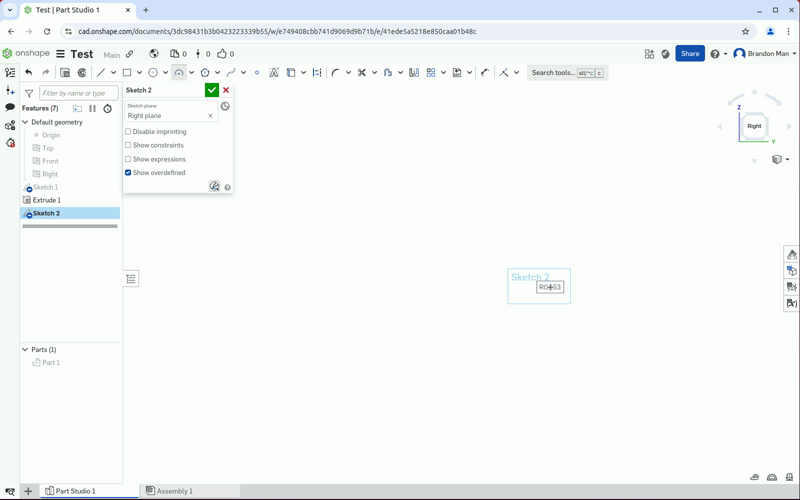
key_up(shift)
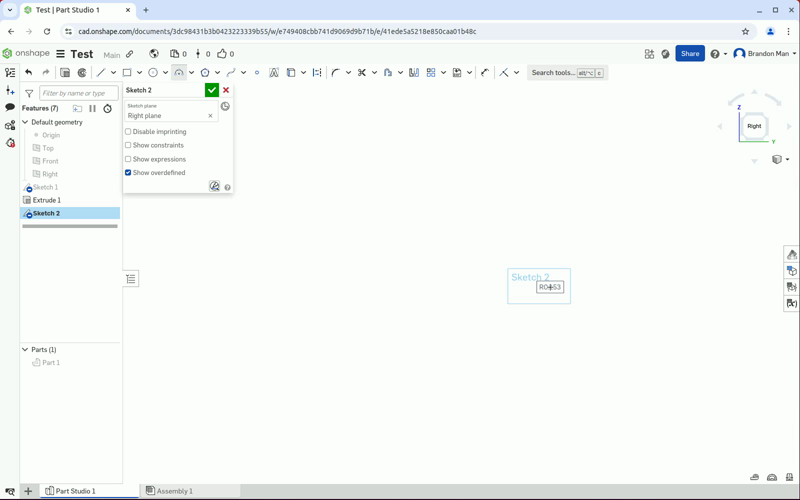
key(esc)
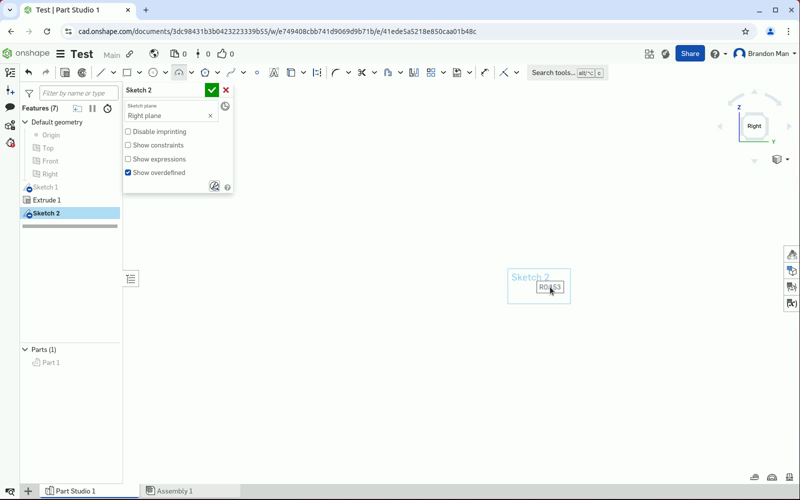
key(l)
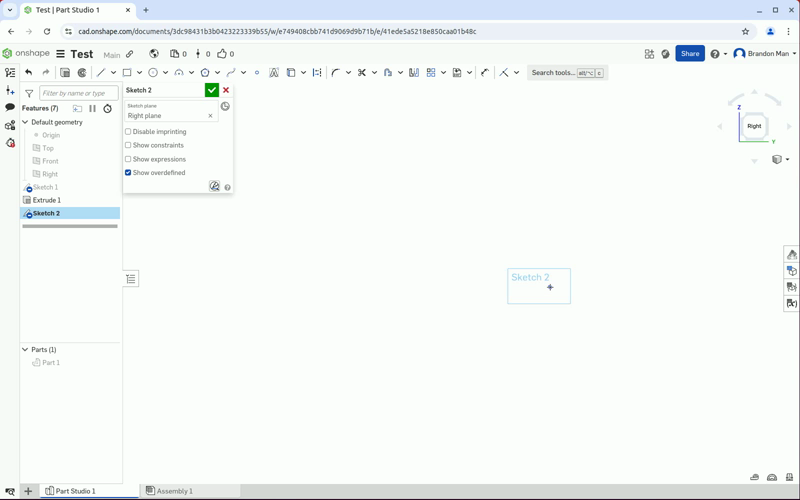
mouse_move(550, 287)
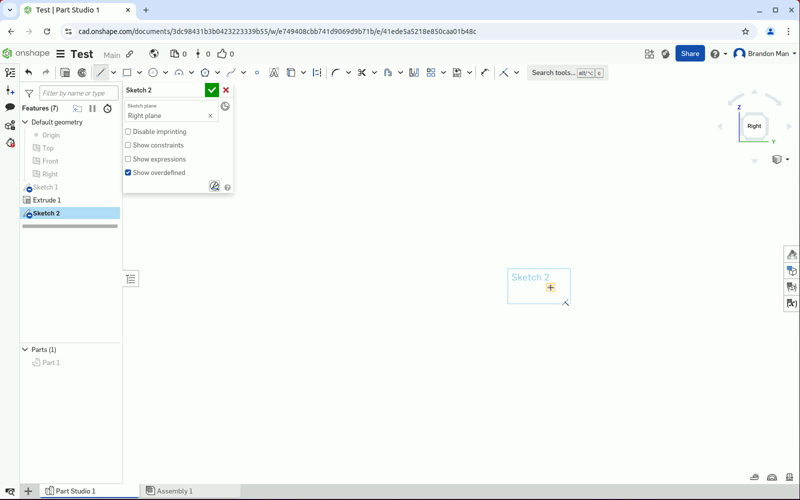
scroll(6)
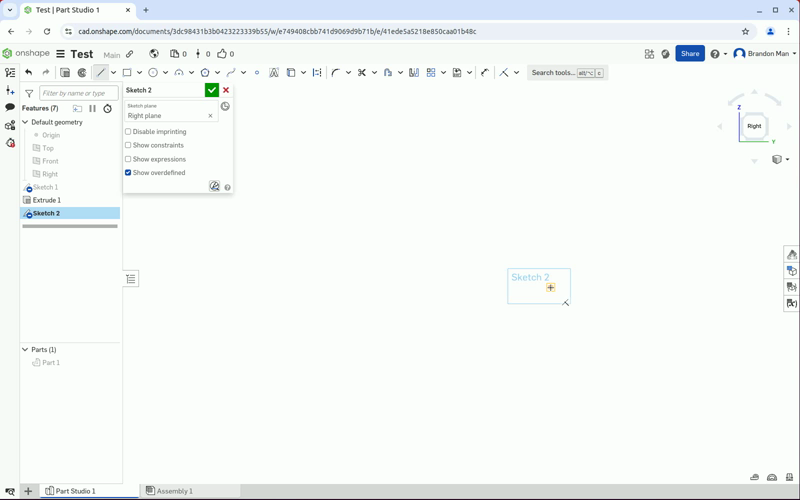
scroll(6)
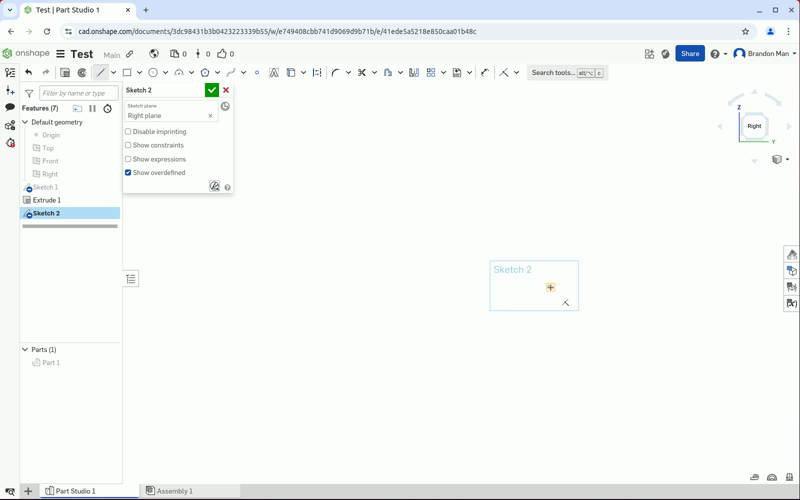
scroll(6)
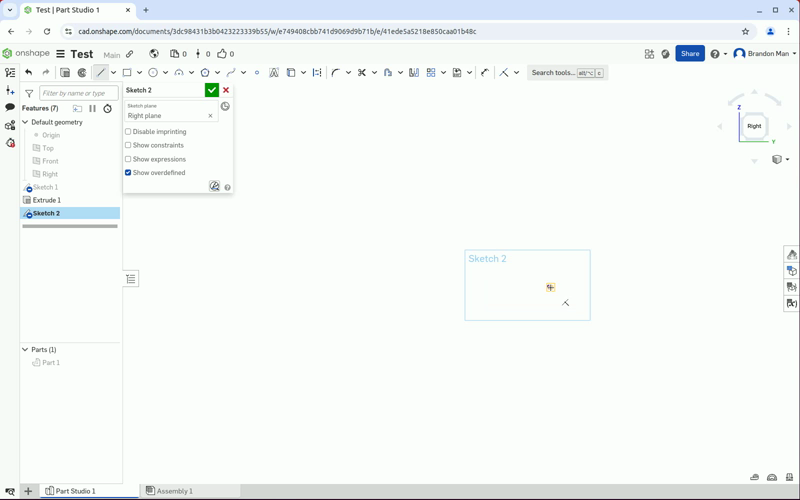
scroll(6)
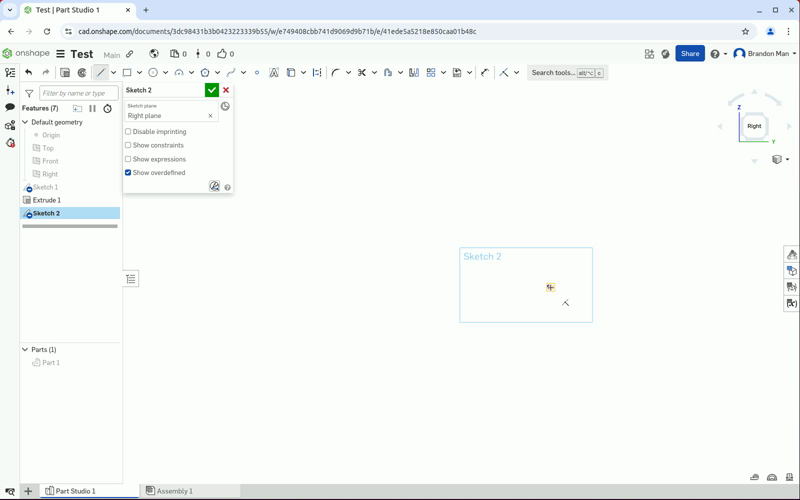
scroll(6)
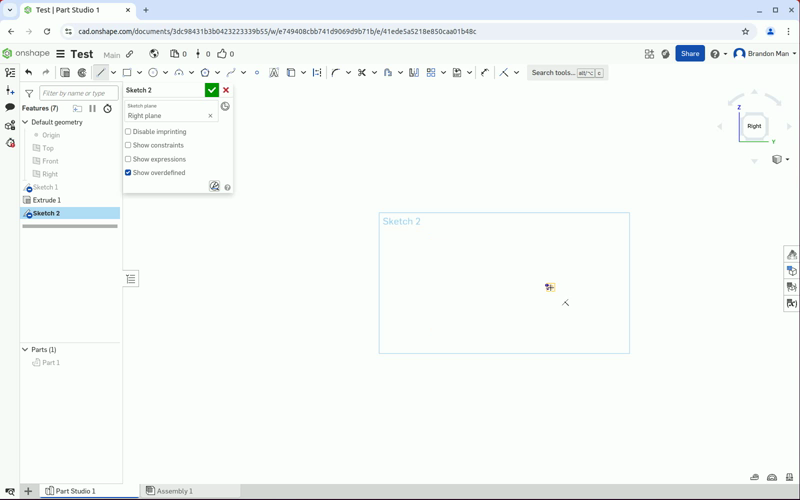
scroll(6)
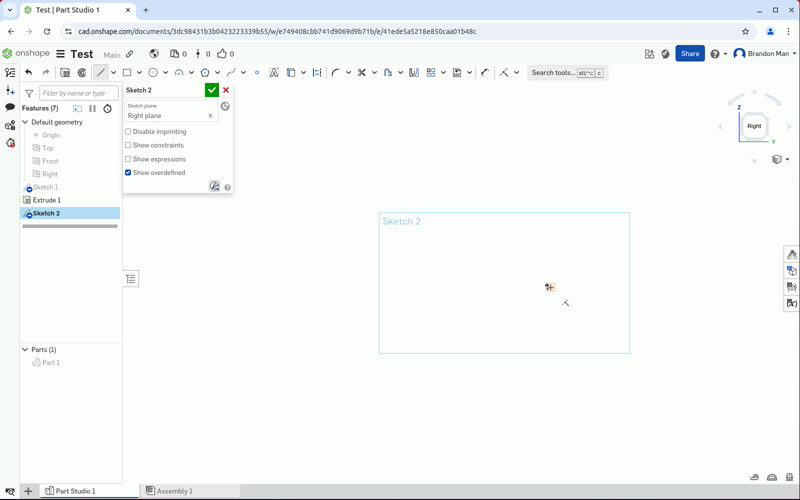
scroll(6)
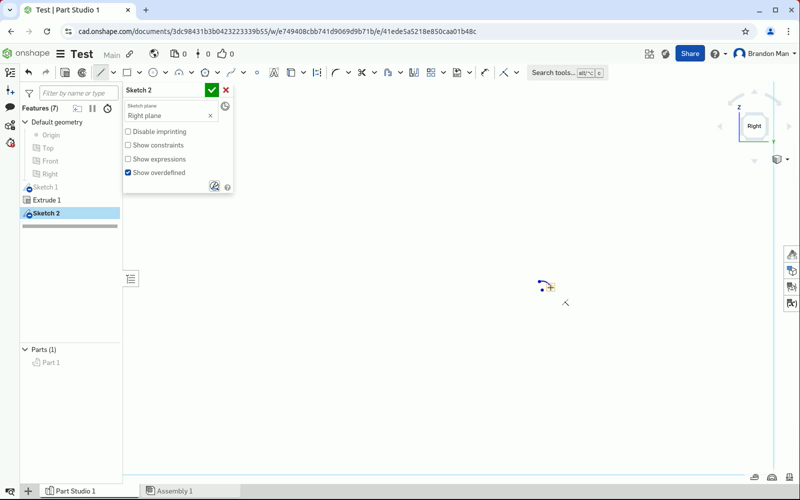
click(550, 287)
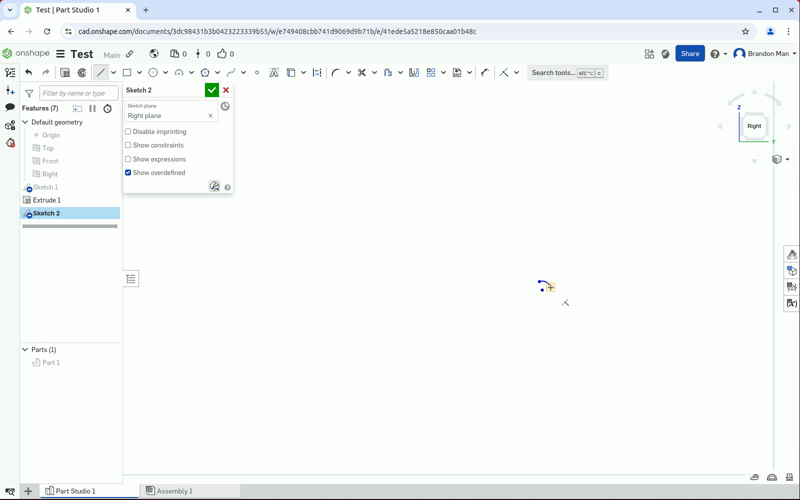
scroll(-6)
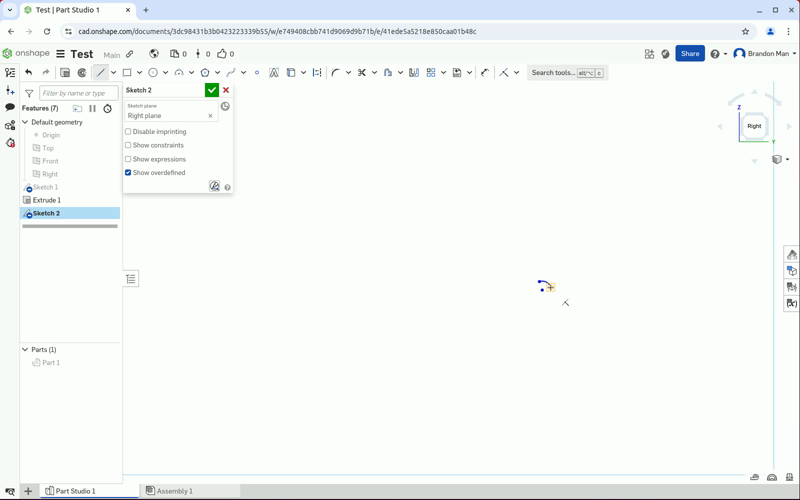
scroll(-6)
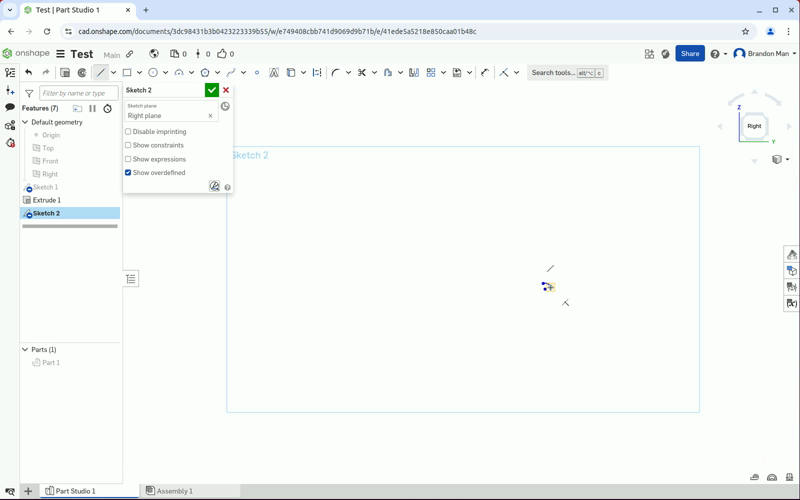
scroll(-6)
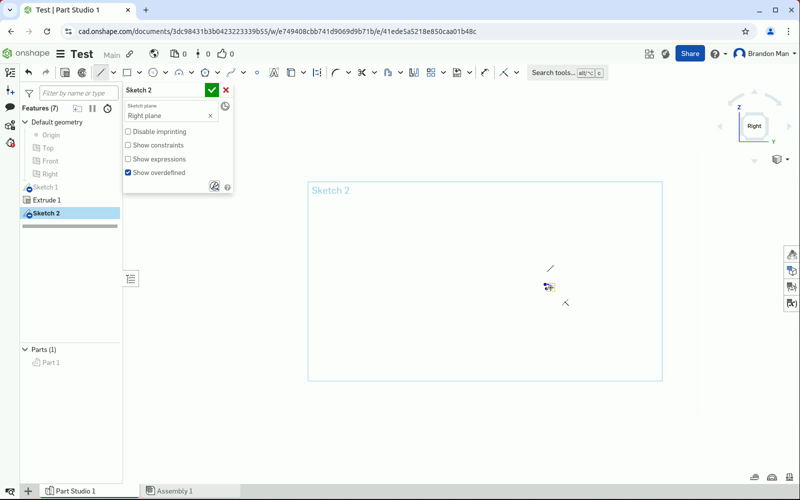
scroll(-6)
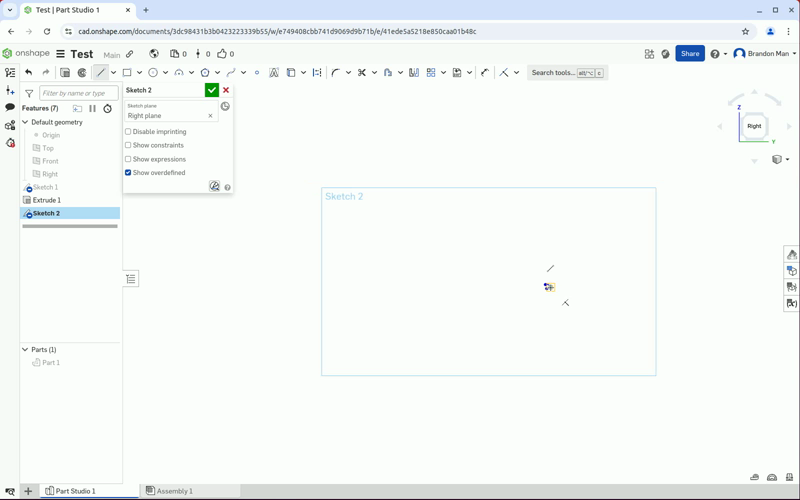
scroll(-6)
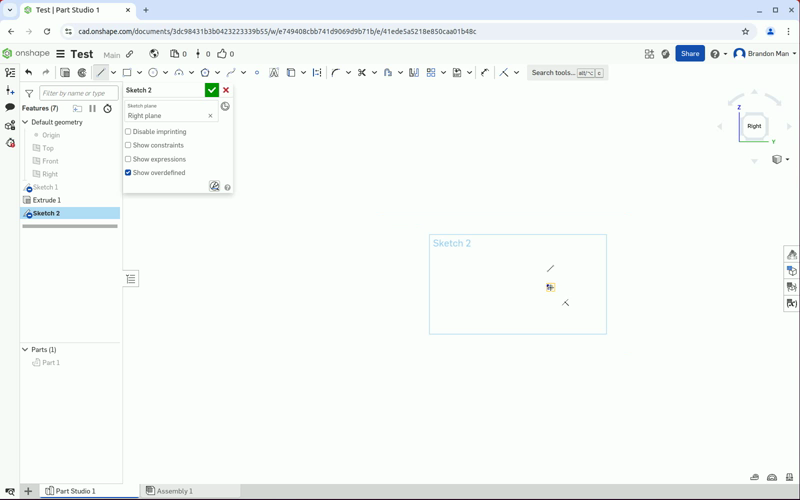
scroll(-6)
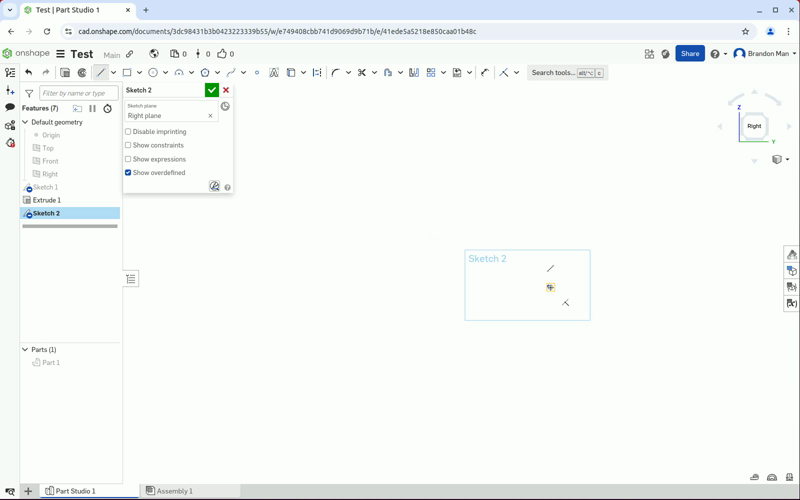
scroll(-6)
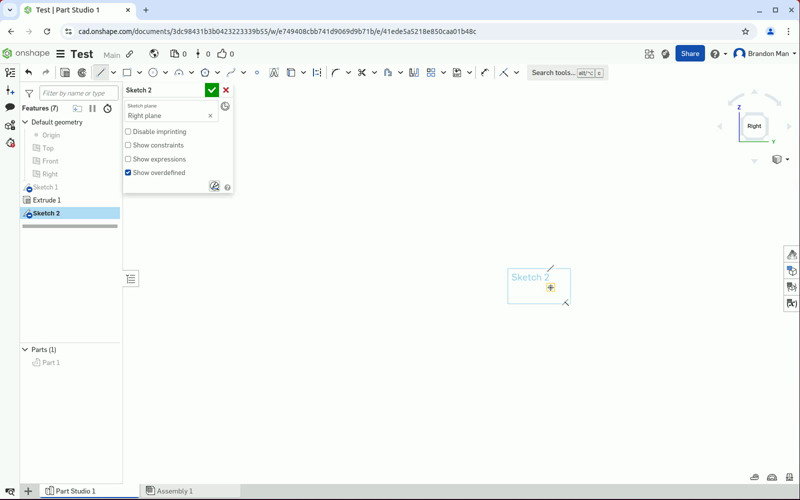
key_down(shift)
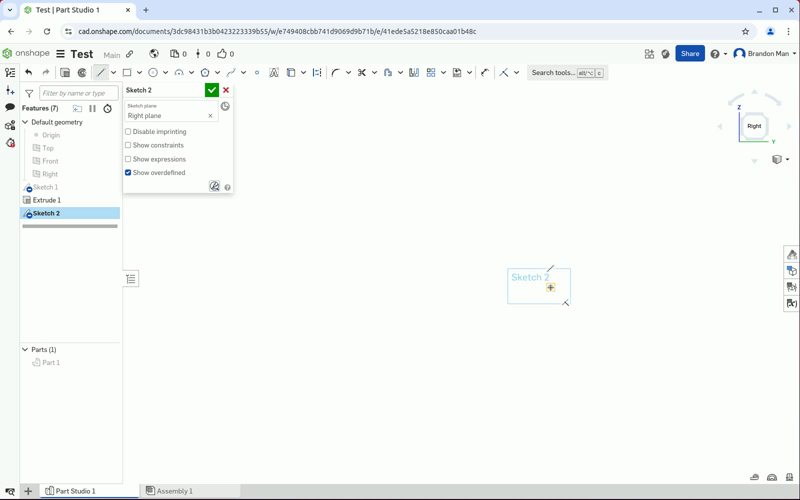
mouse_move(580, 287)
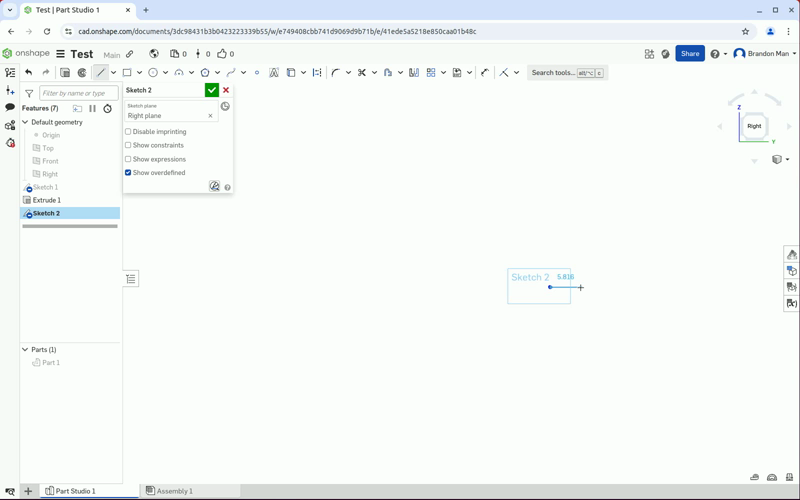
mouse_move(559, 287)
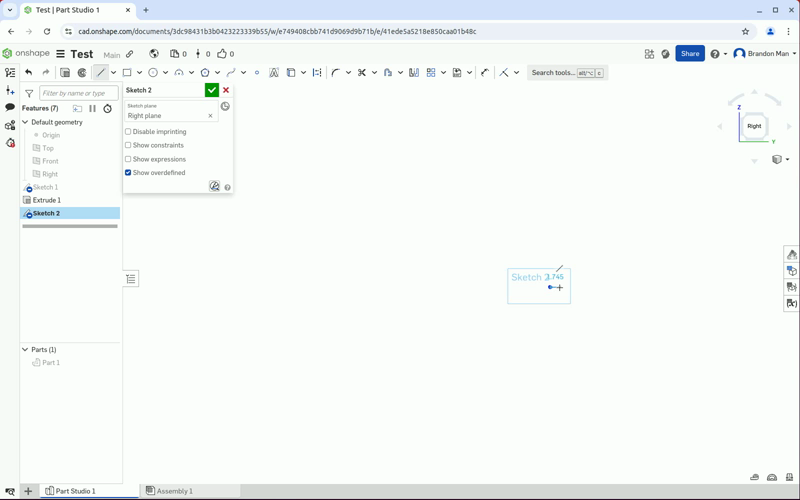
click(559, 287)
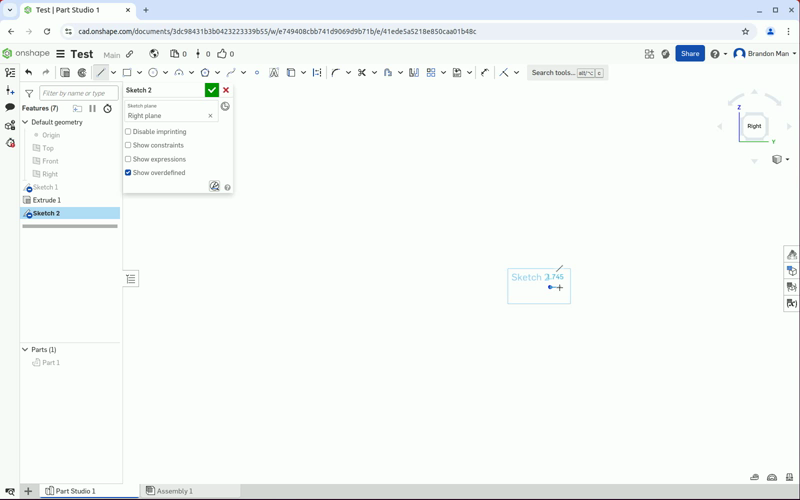
key_up(shift)
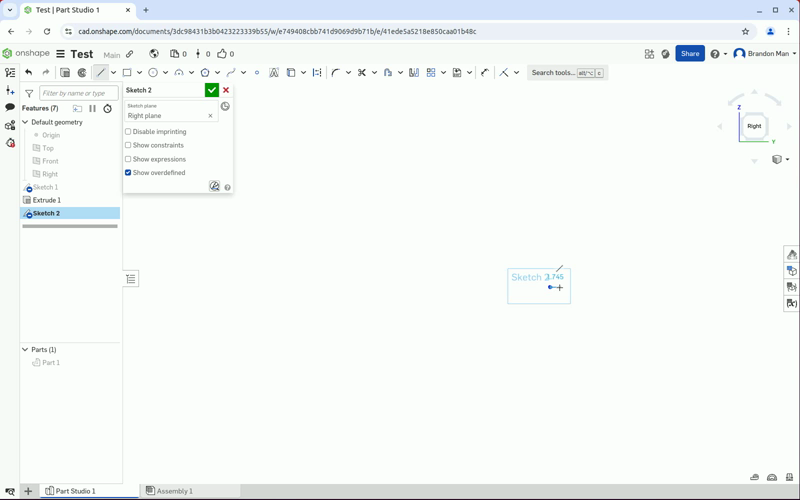
key(esc)
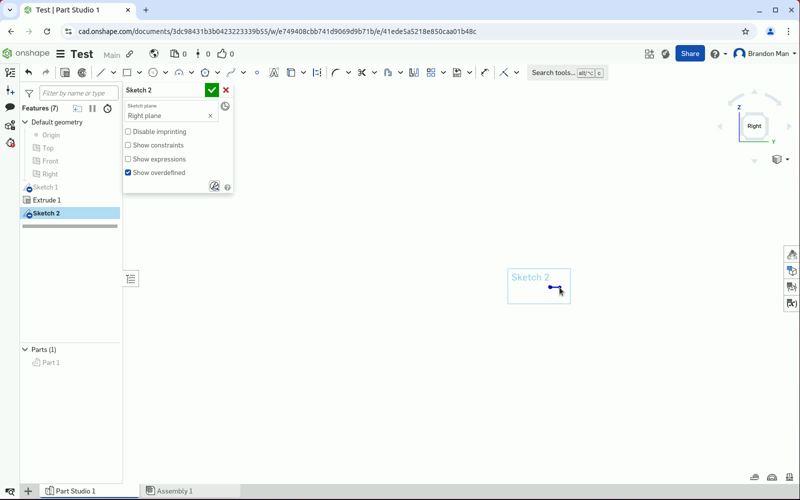
key(a)
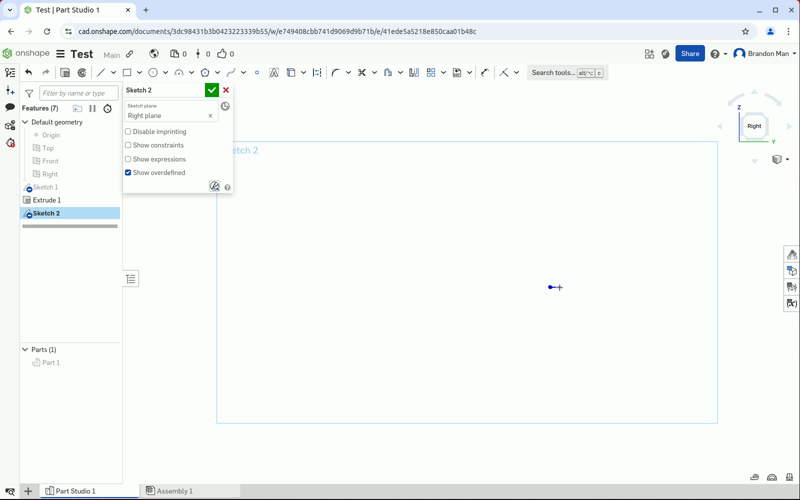
mouse_move(559, 287)
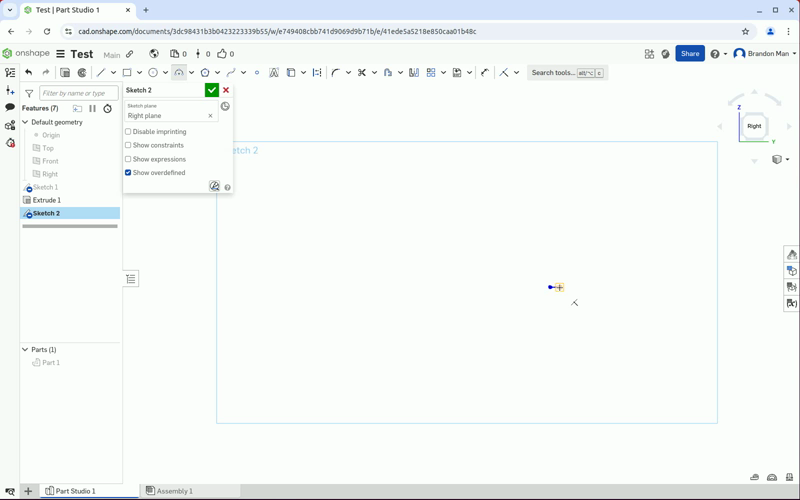
click(559, 287)
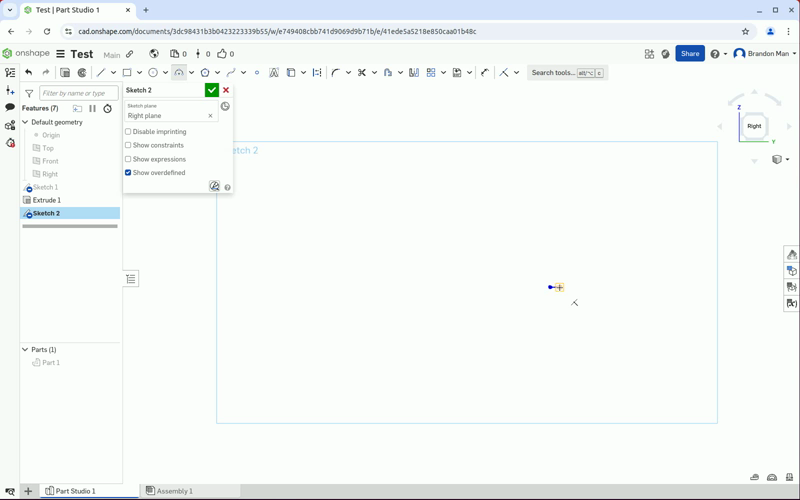
key_down(shift)
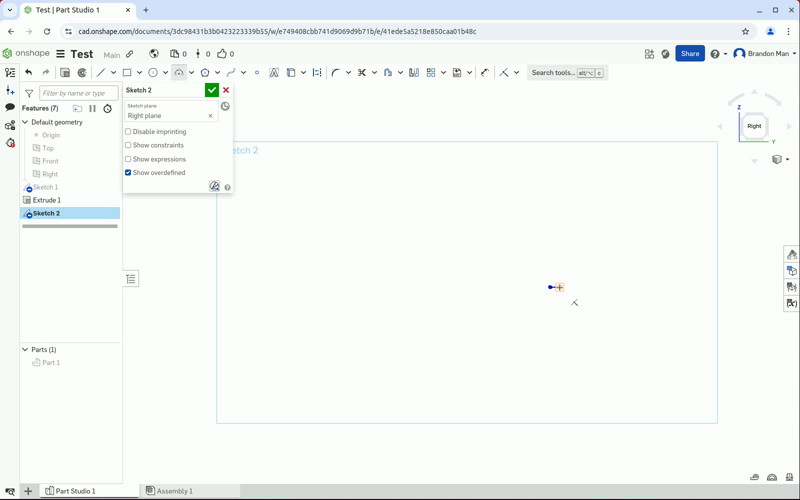
mouse_move(560, 286)
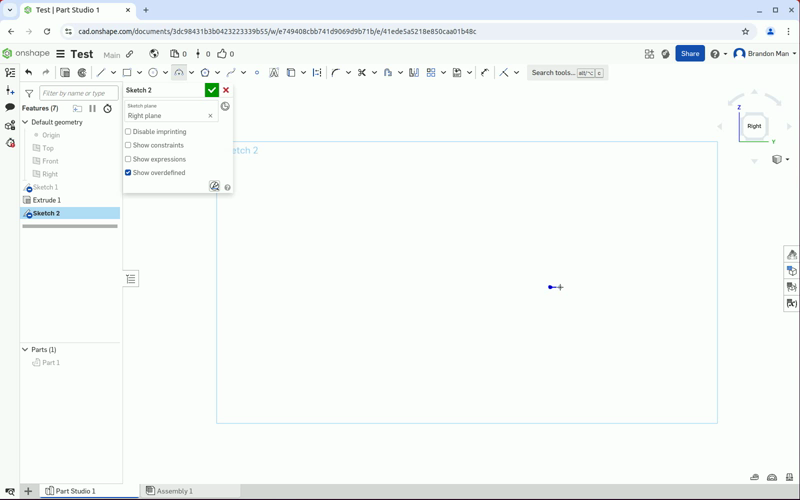
scroll(6)
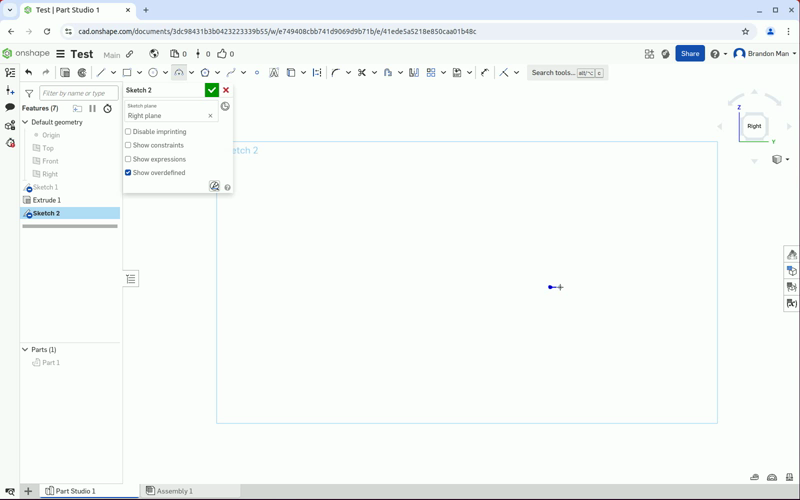
scroll(6)
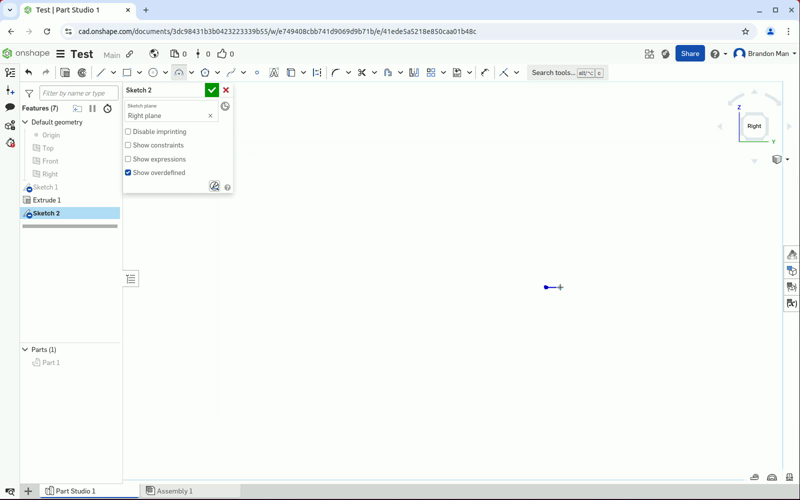
scroll(6)
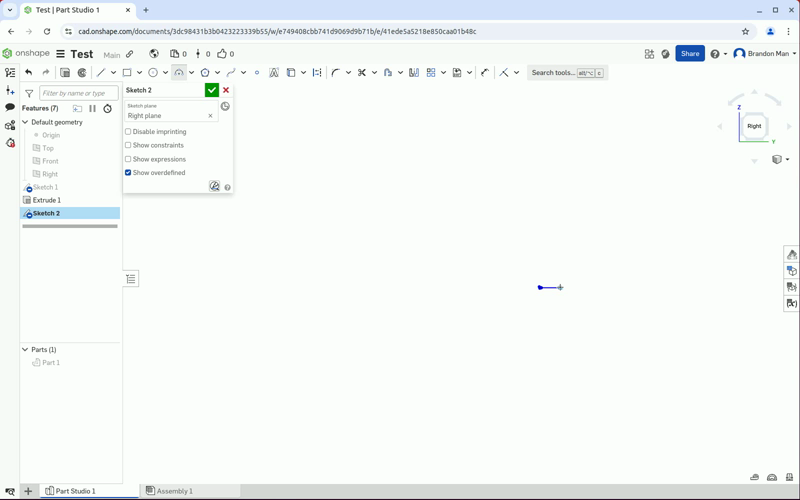
scroll(6)
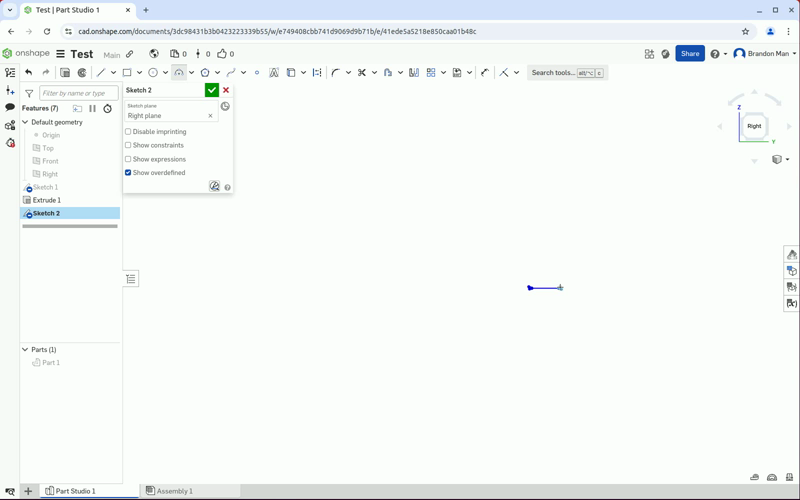
scroll(6)
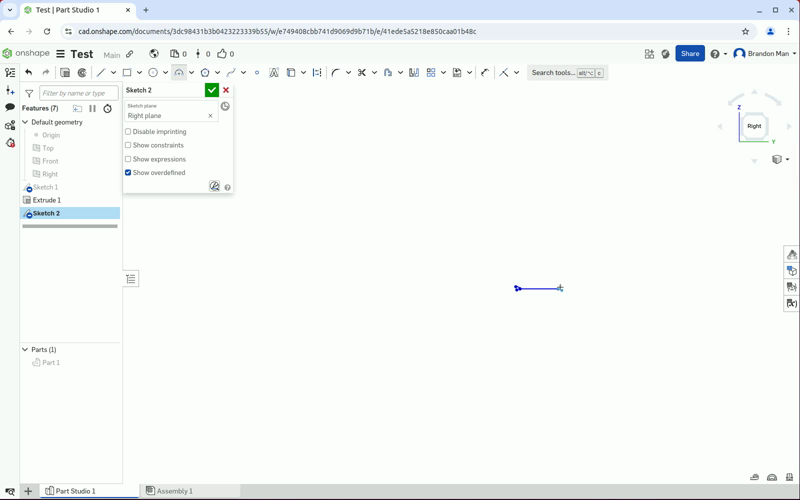
scroll(6)
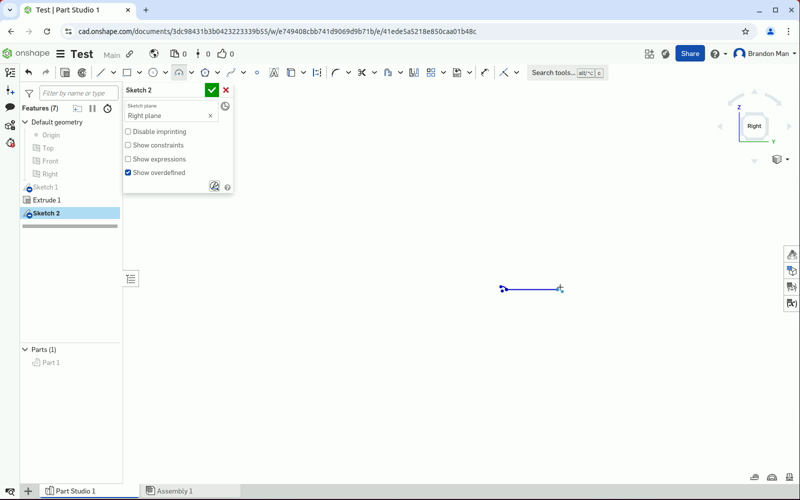
scroll(6)
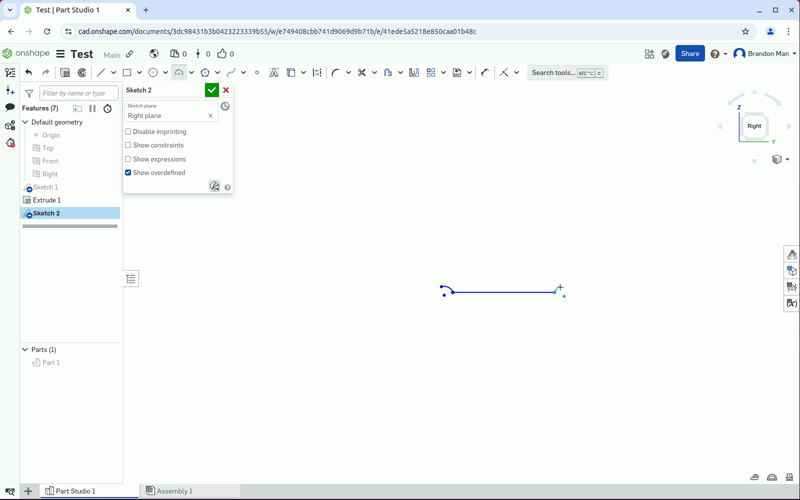
click(560, 286)
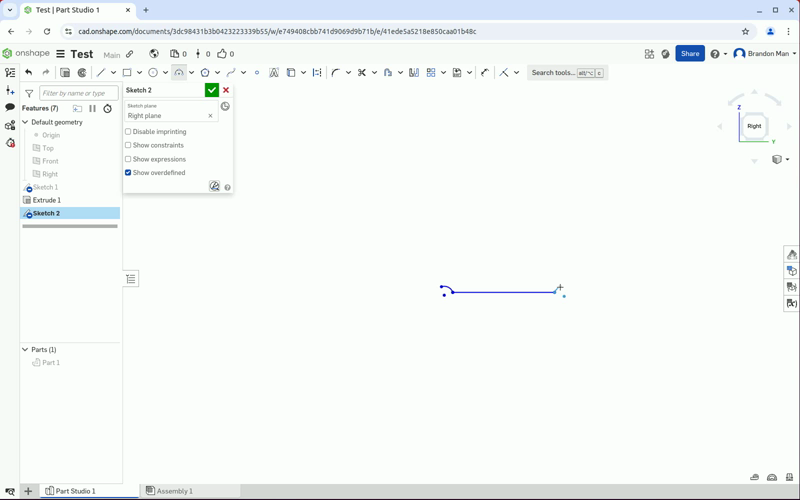
scroll(-6)
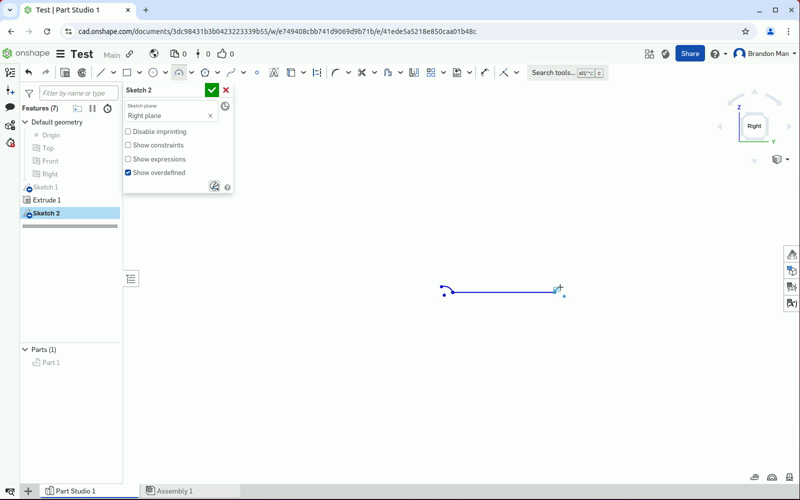
scroll(-6)
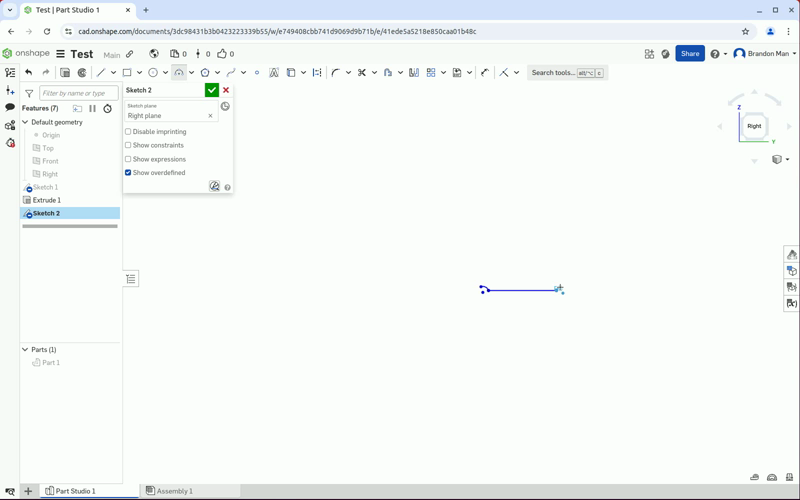
scroll(-6)
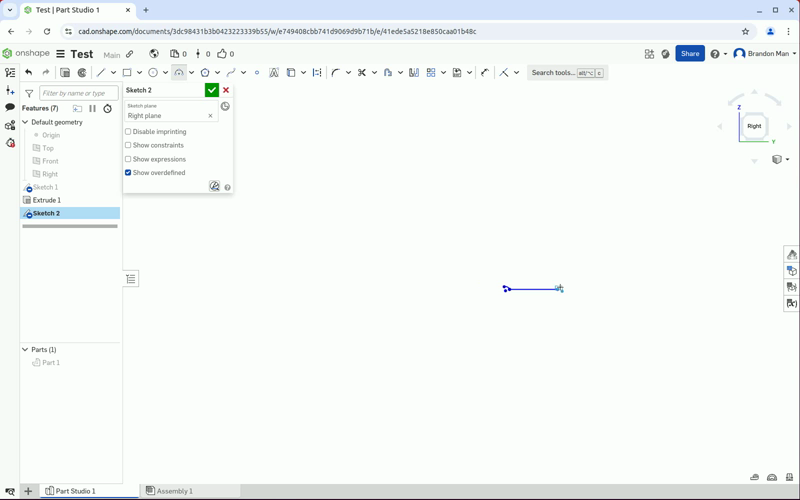
scroll(-6)
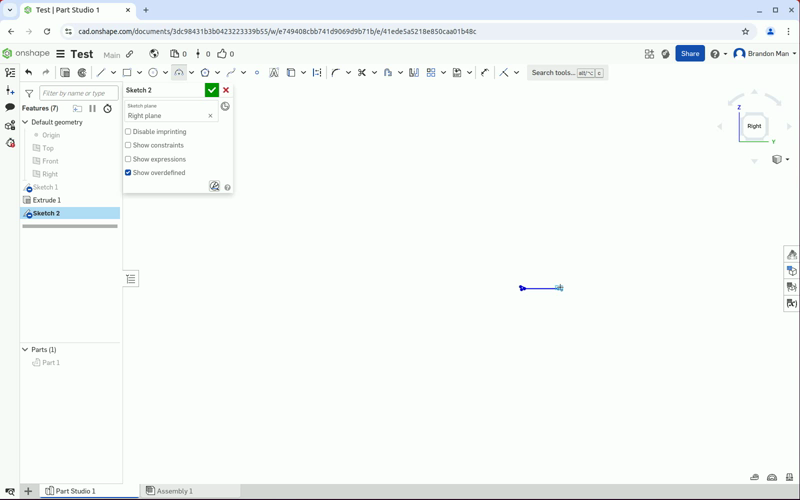
scroll(-6)
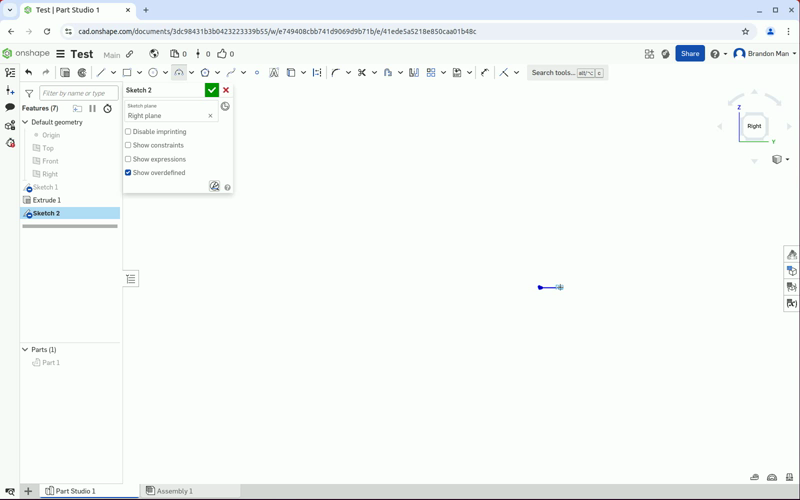
scroll(-6)
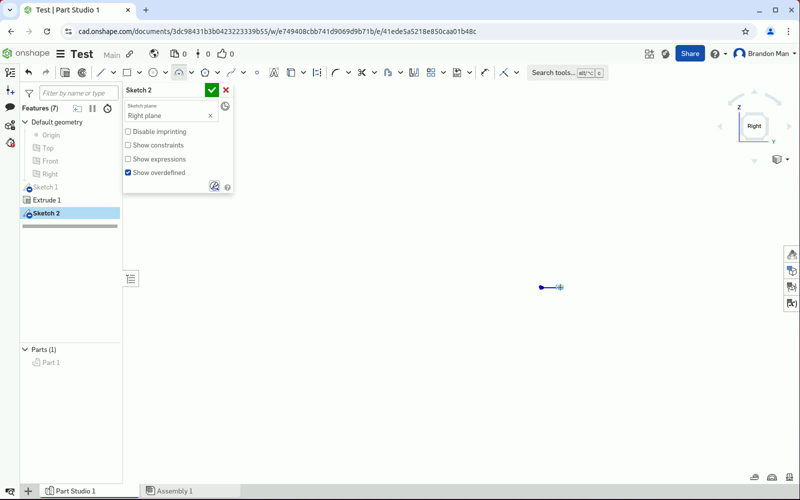
scroll(-6)
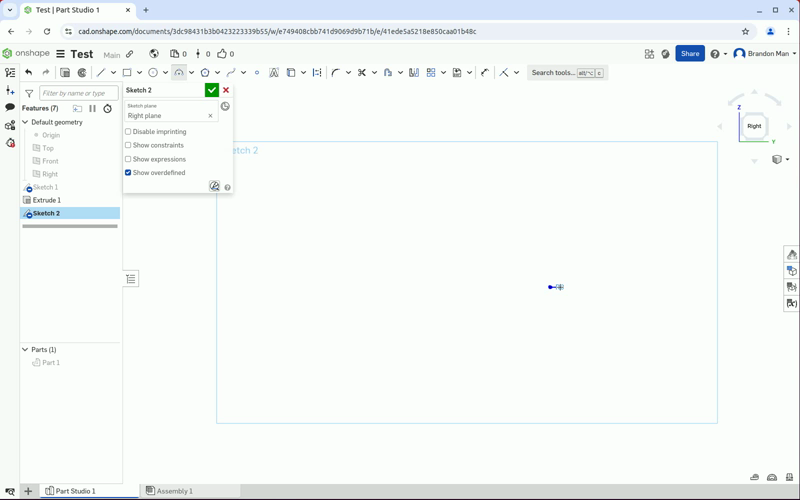
mouse_move(560, 286)
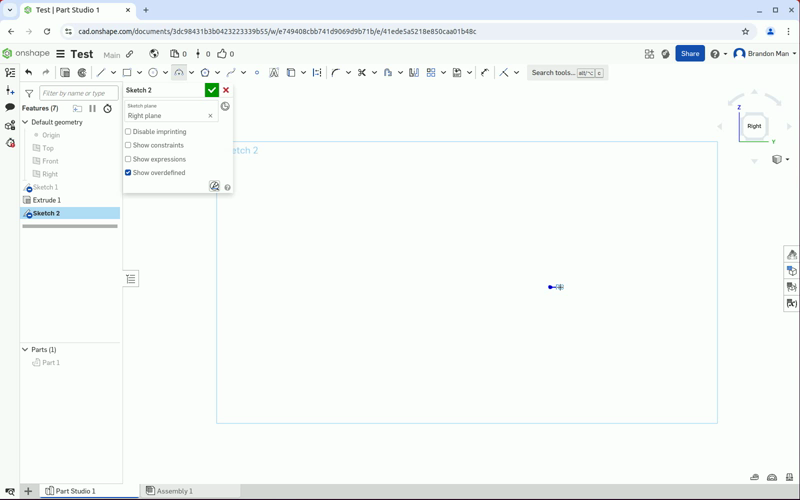
scroll(6)
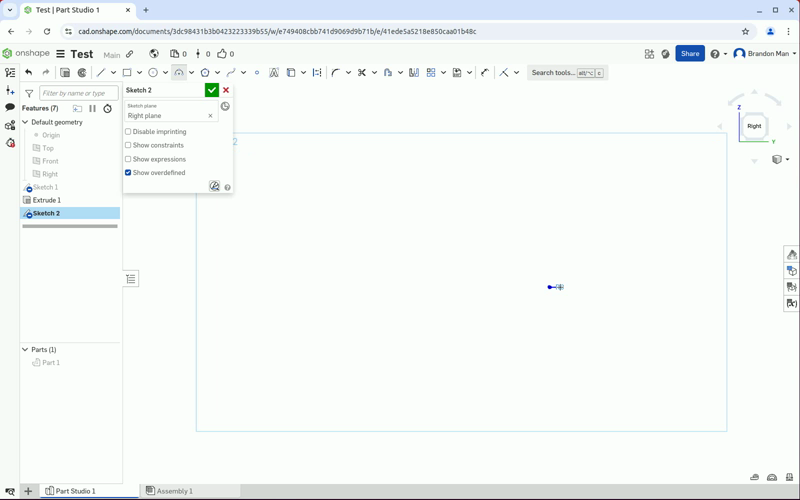
scroll(6)
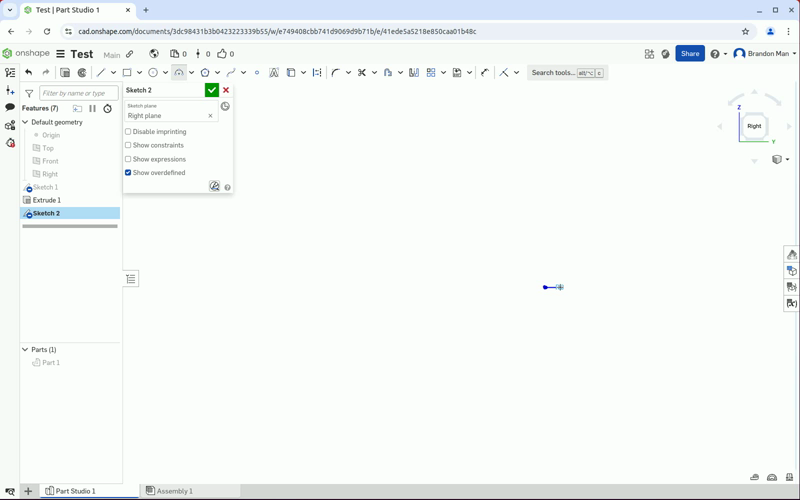
scroll(6)
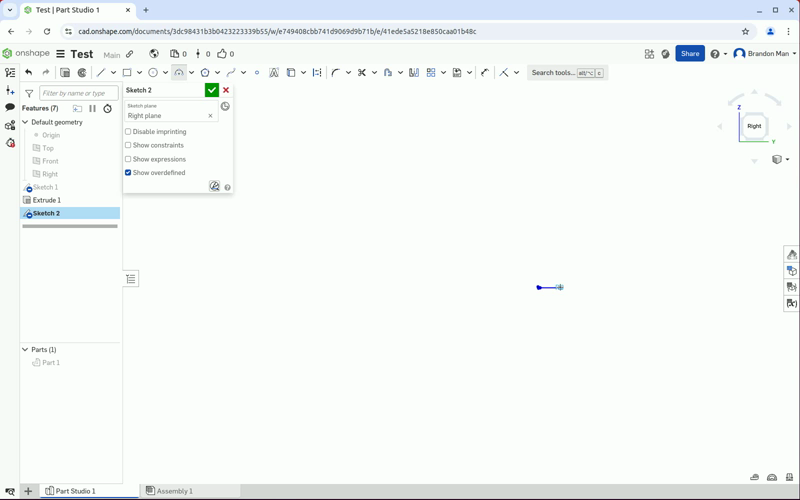
scroll(6)
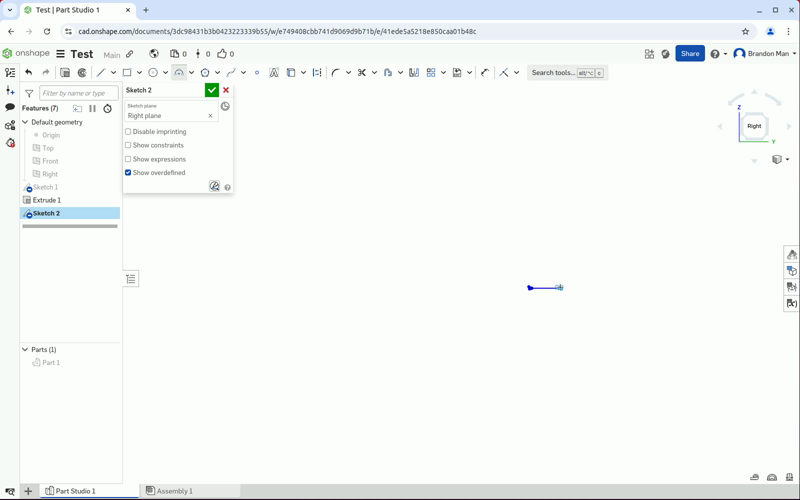
scroll(6)
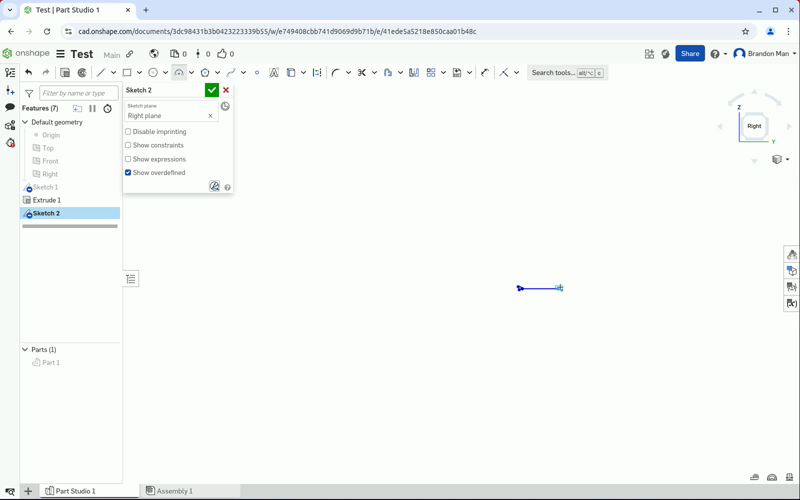
scroll(6)
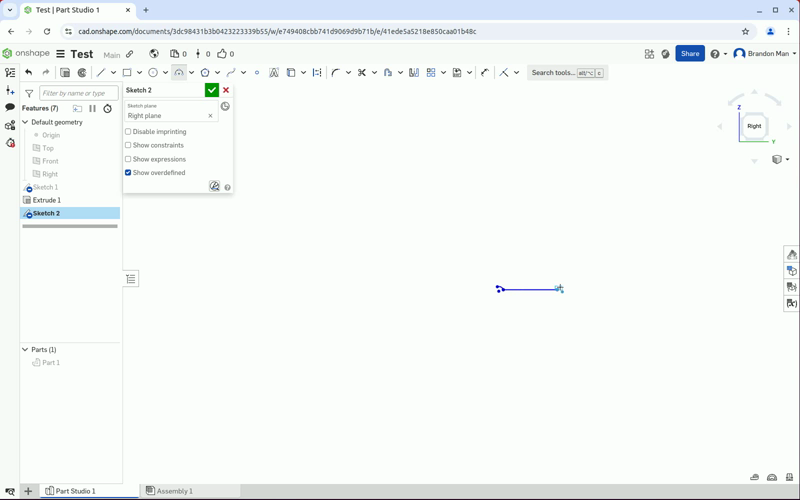
scroll(6)
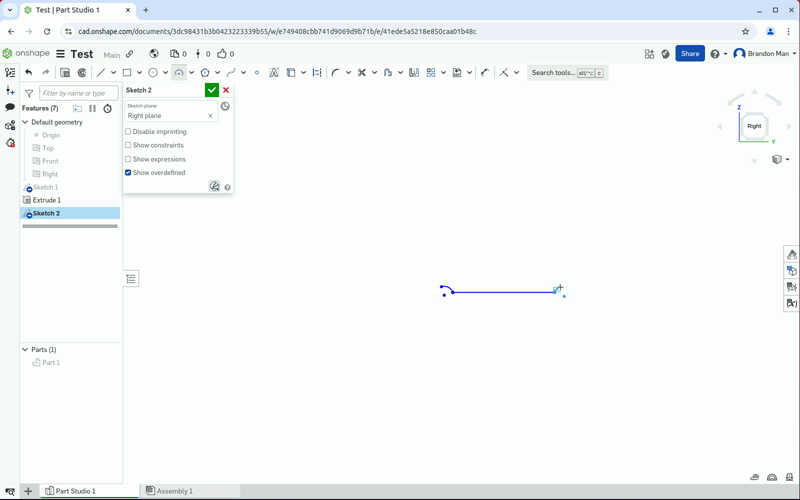
click(560, 286)
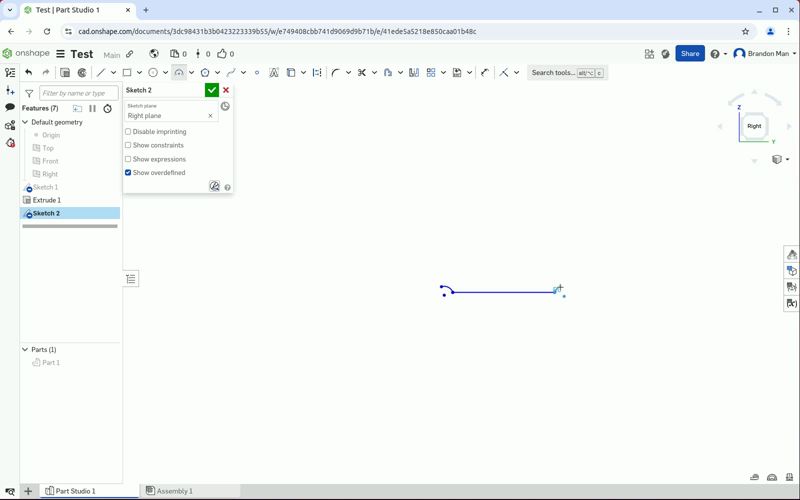
scroll(-6)
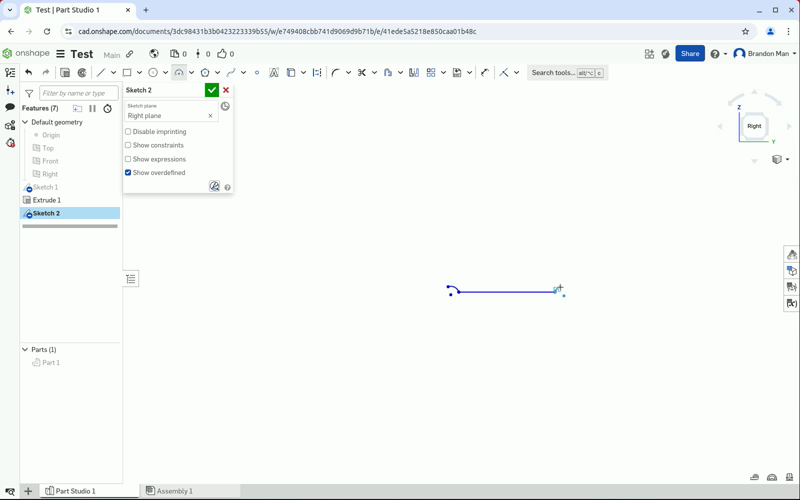
scroll(-6)
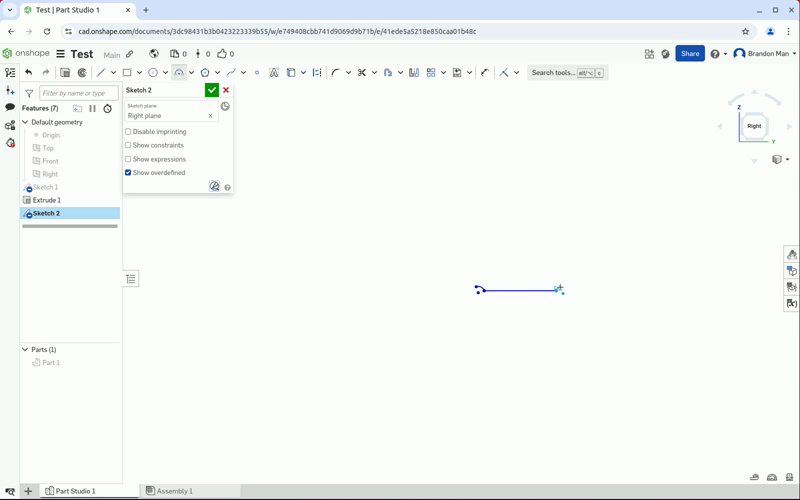
scroll(-6)
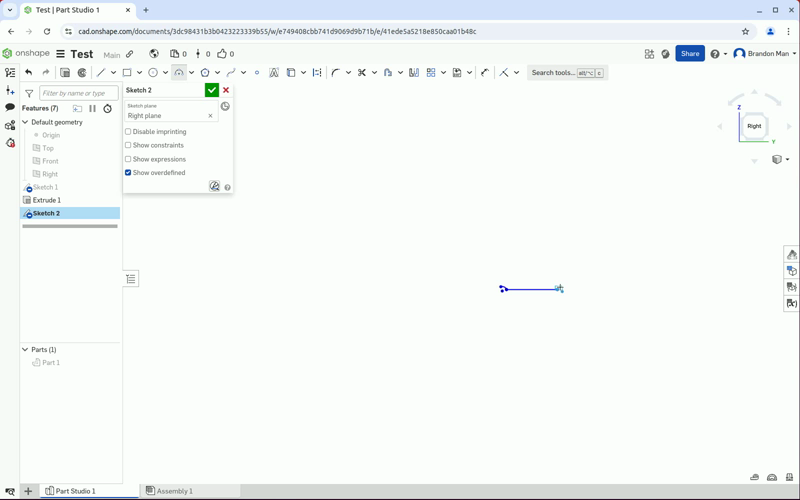
scroll(-6)
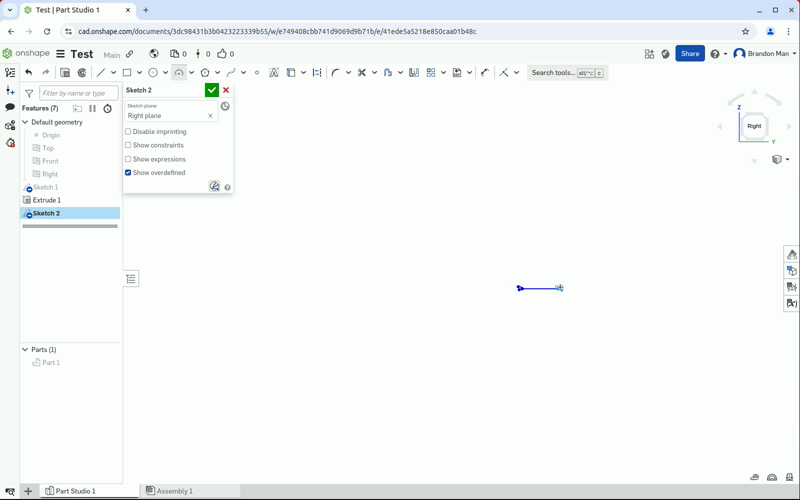
scroll(-6)
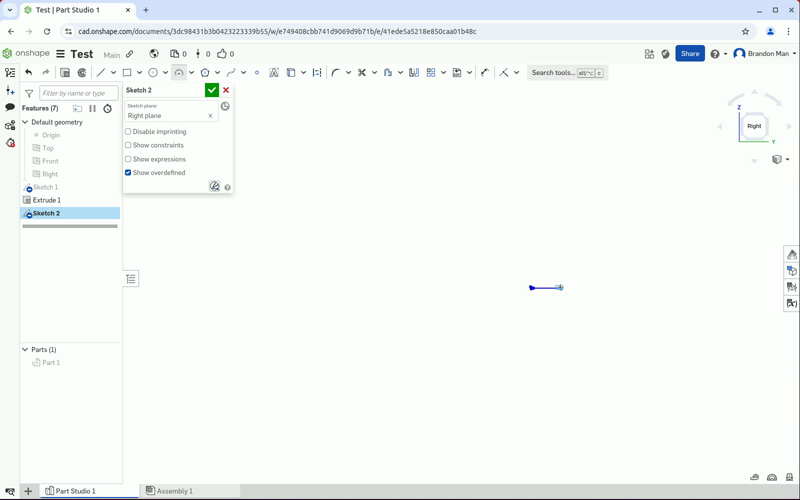
scroll(-6)
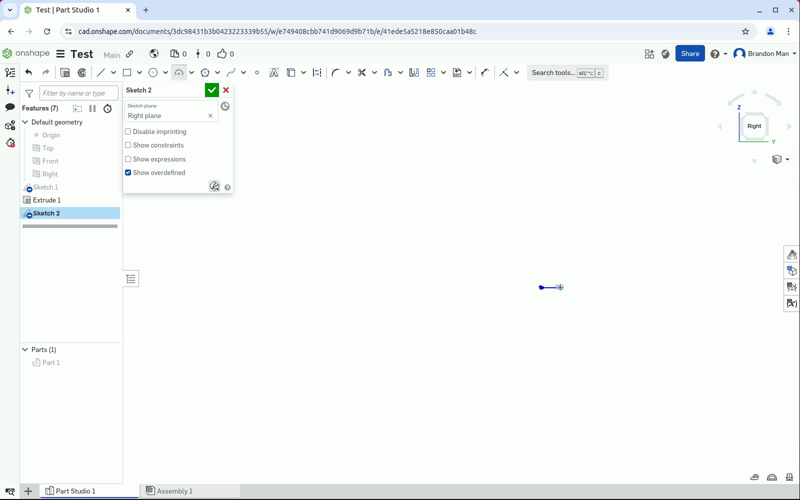
scroll(-6)
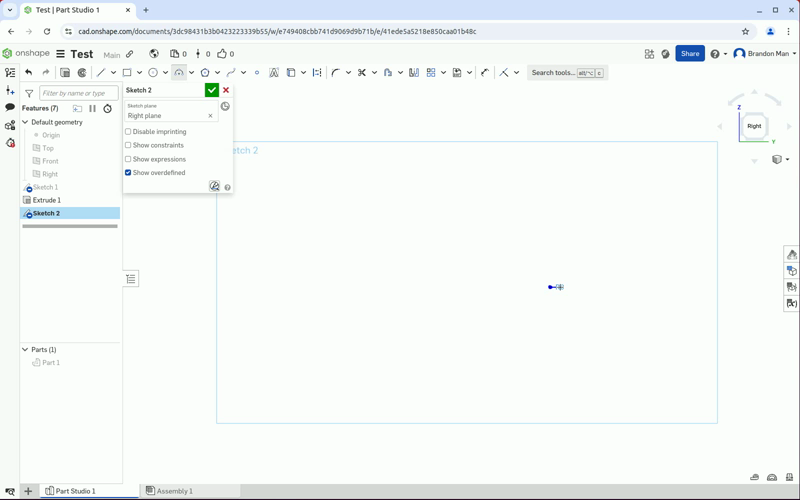
key_up(shift)
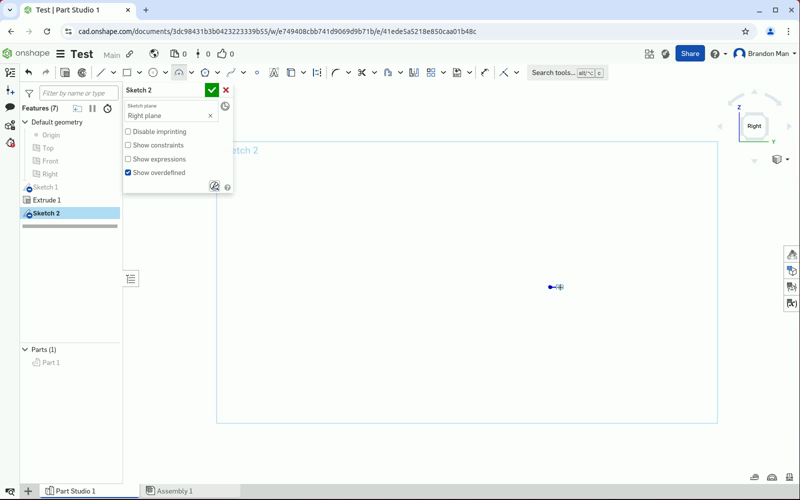
key(esc)
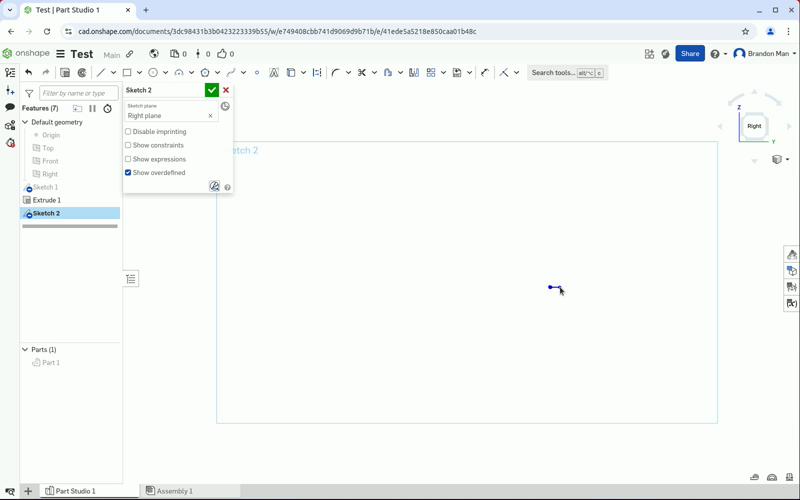
key(l)
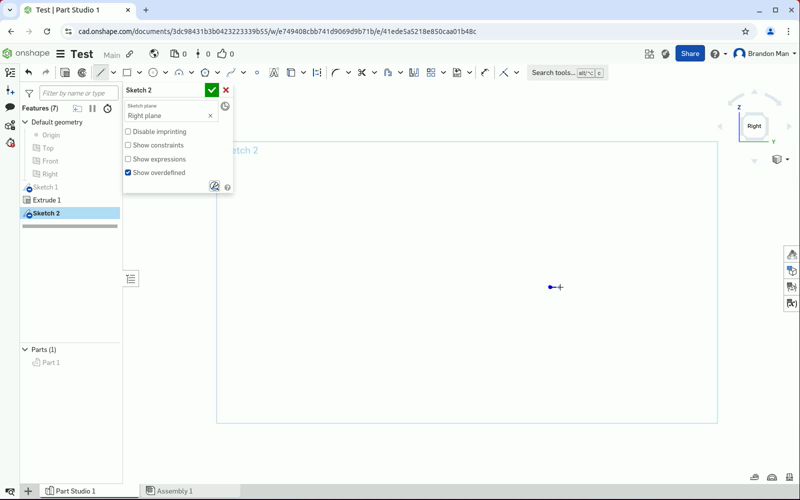
mouse_move(560, 286)
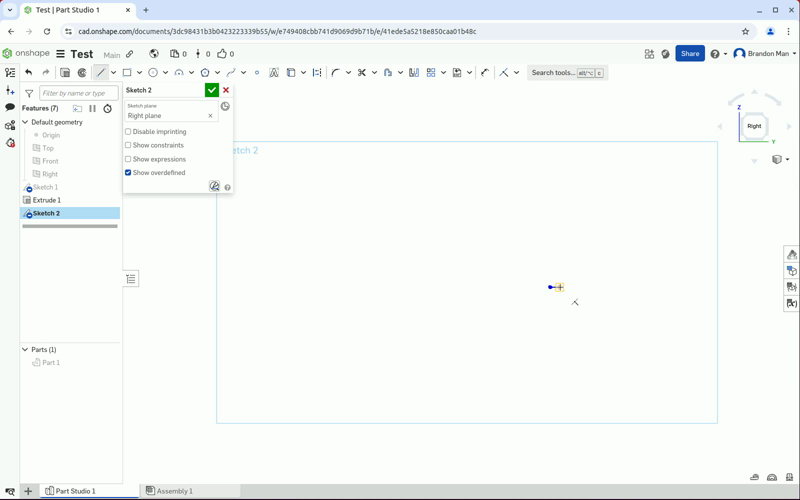
scroll(6)
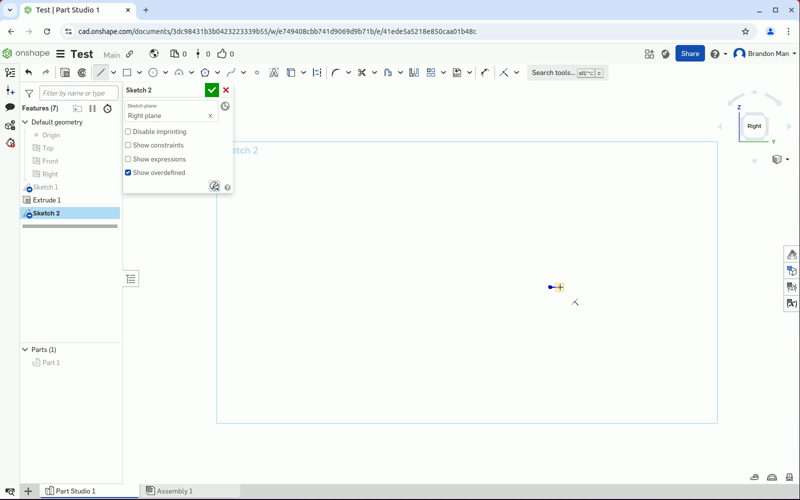
scroll(6)
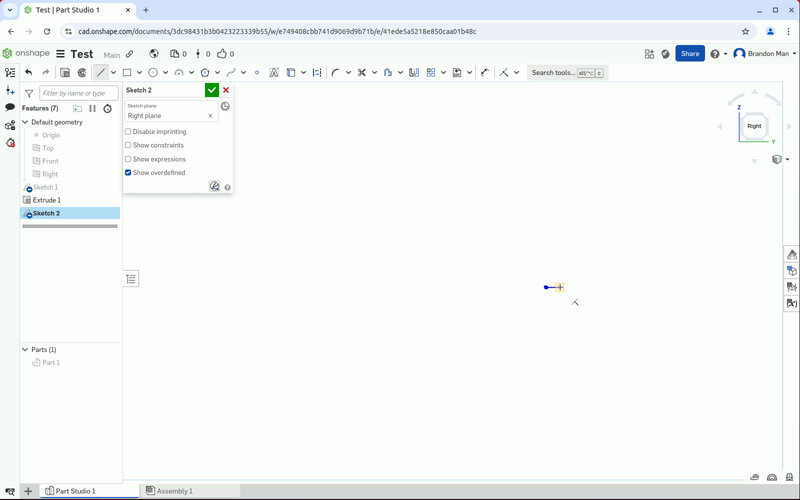
scroll(6)
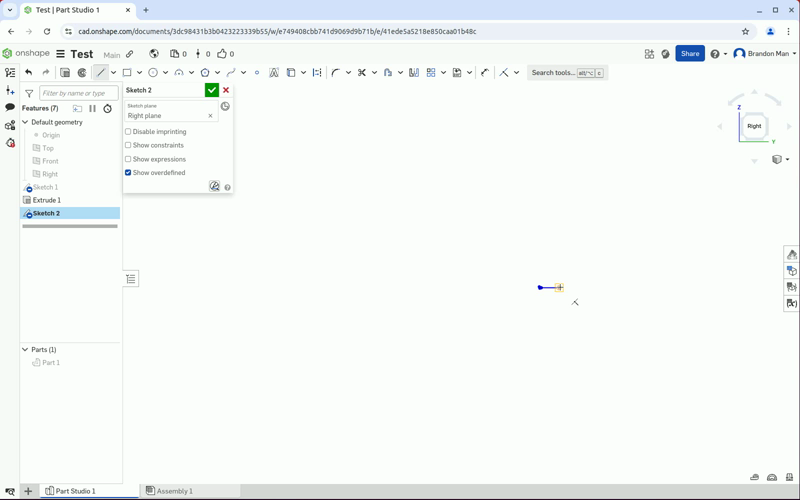
scroll(6)
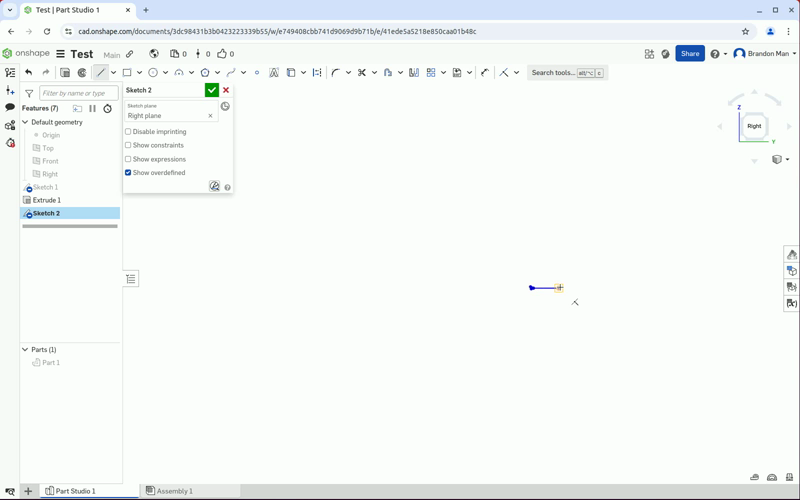
scroll(6)
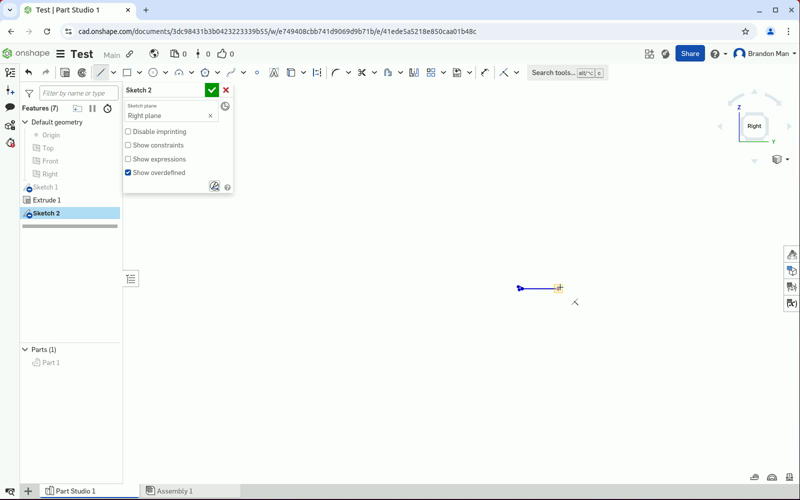
scroll(6)
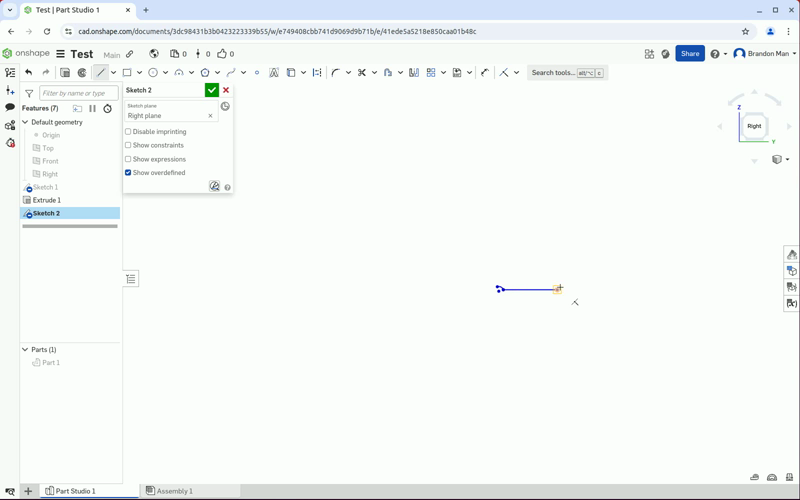
scroll(6)
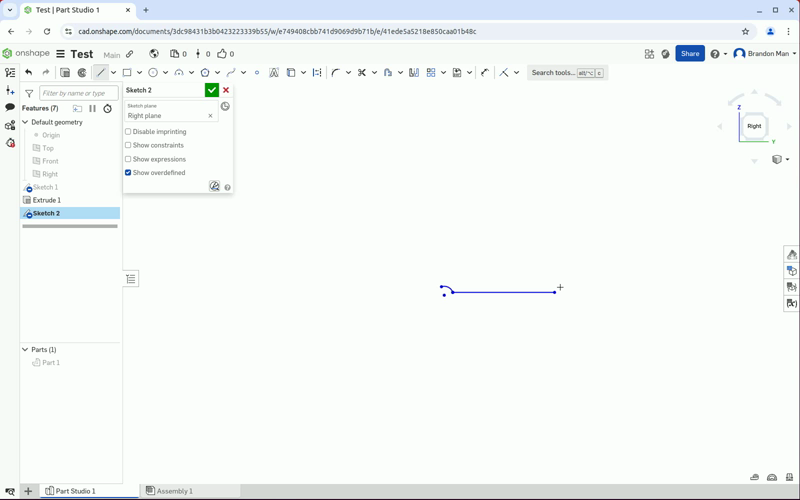
click(560, 286)
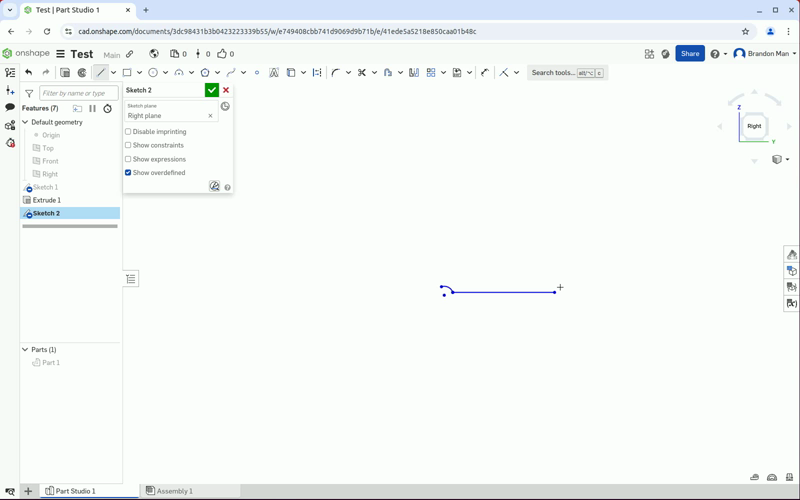
scroll(-6)
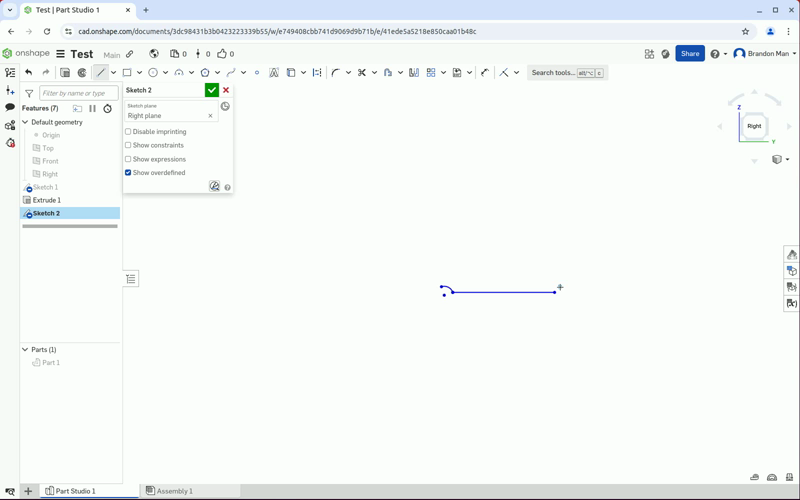
scroll(-6)
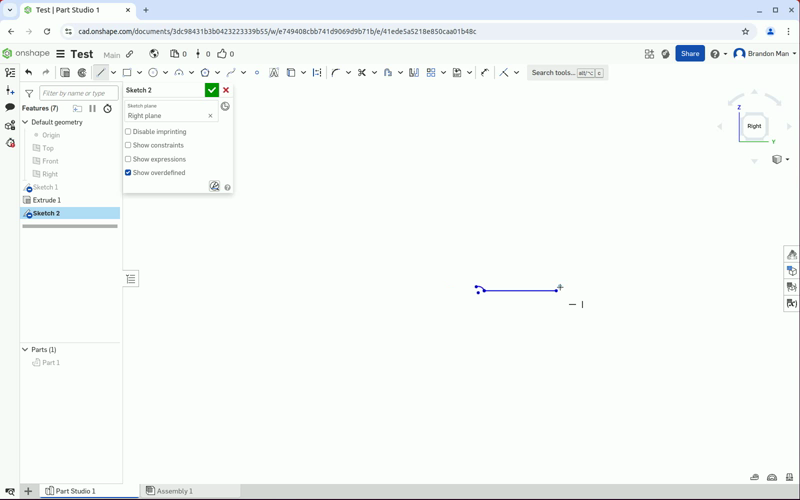
scroll(-6)
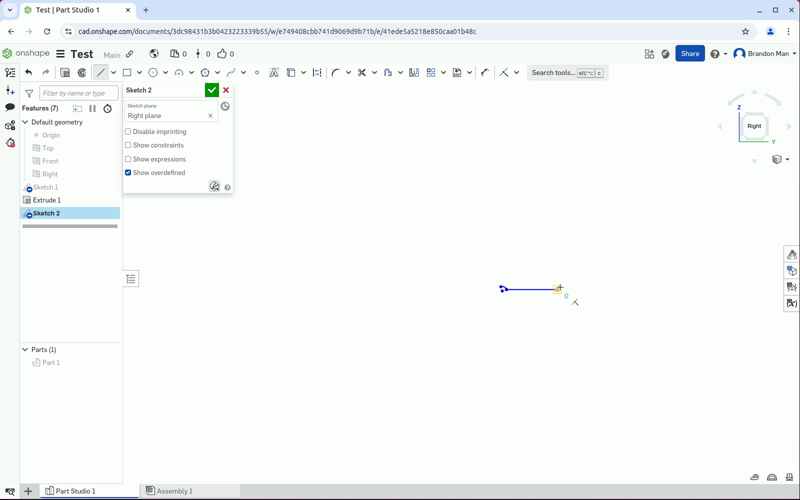
scroll(-6)
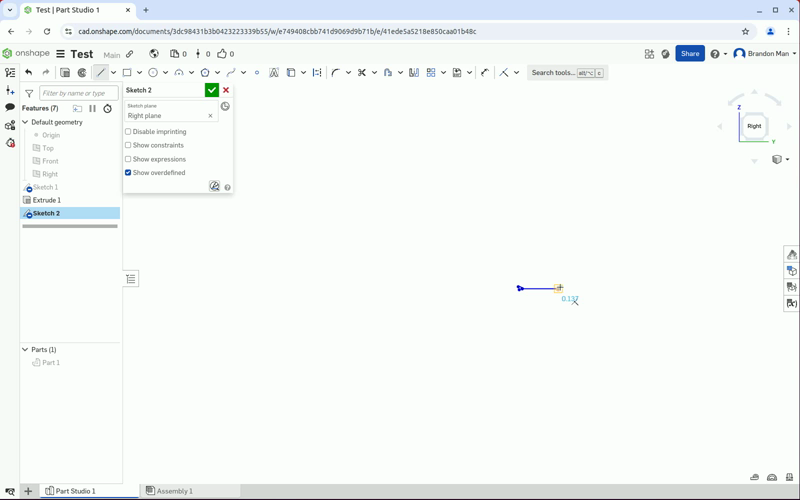
scroll(-6)
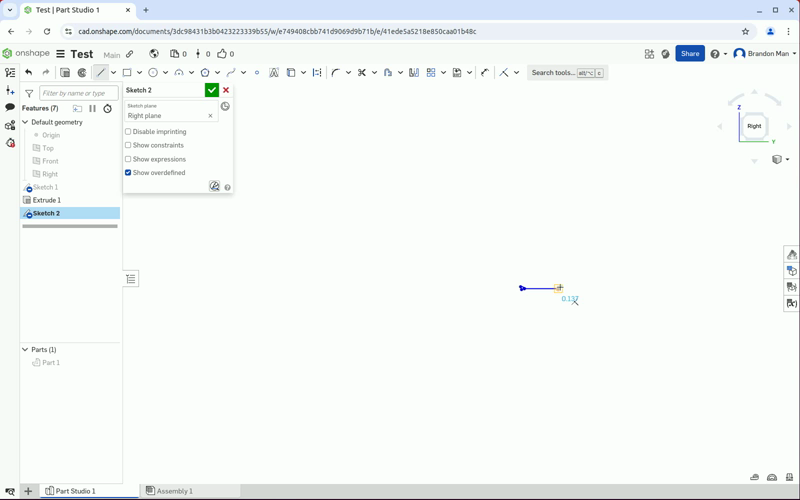
scroll(-6)
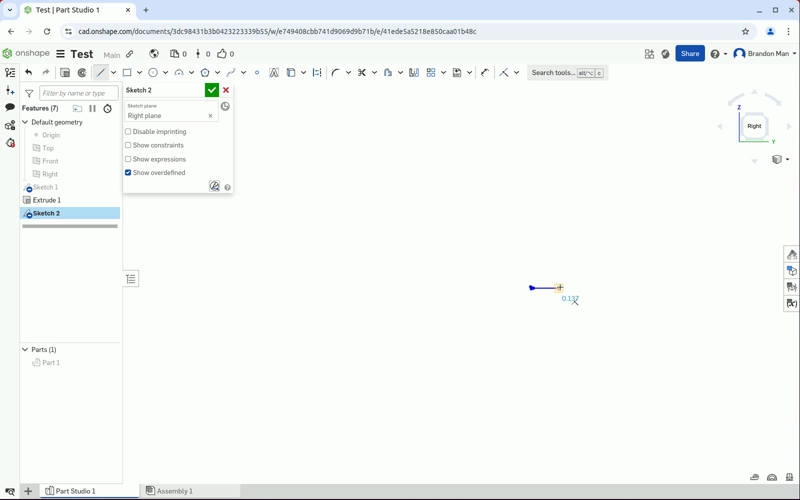
scroll(-6)
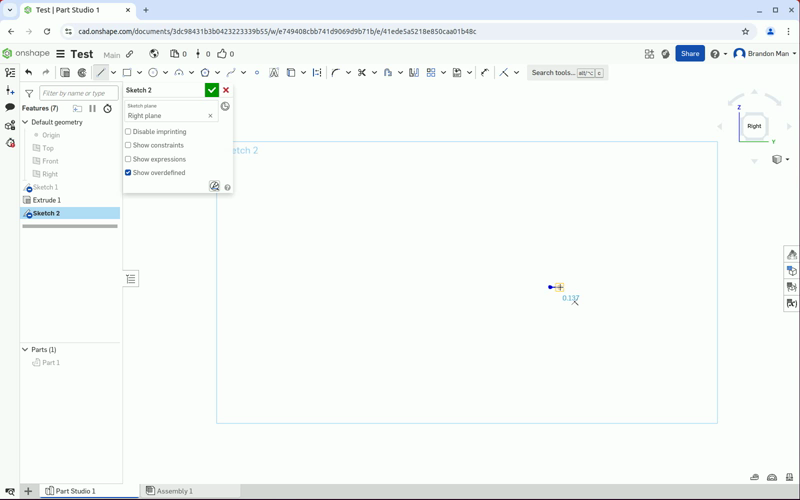
key_down(shift)
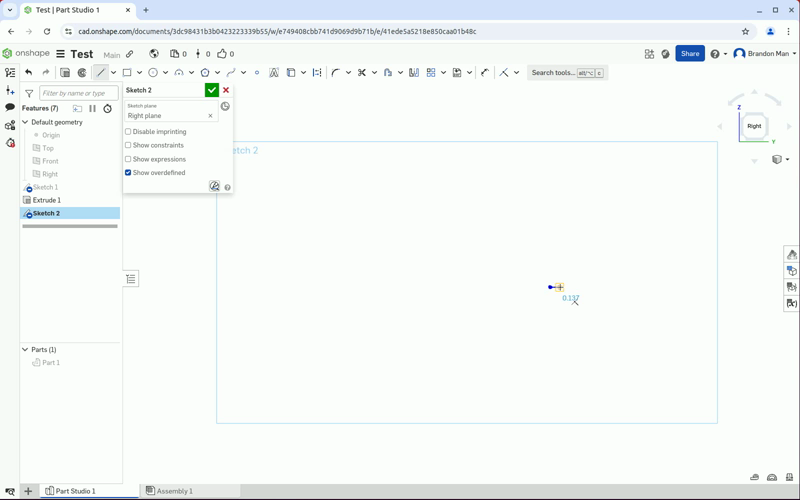
mouse_move(589, 286)
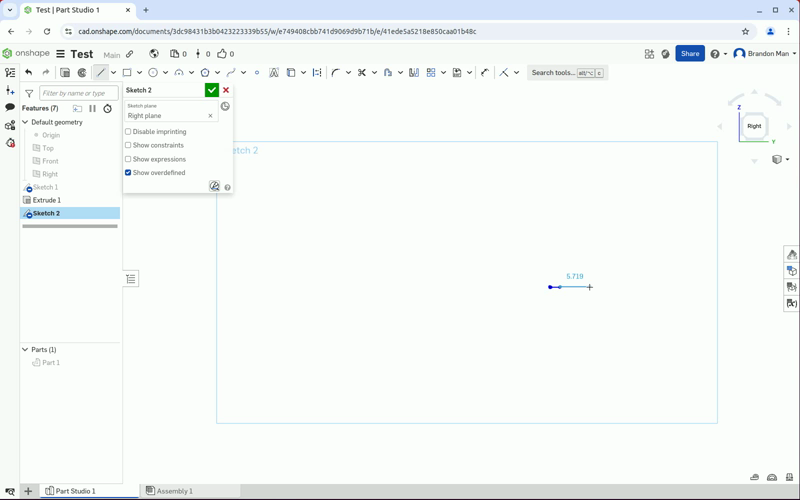
mouse_move(560, 277)
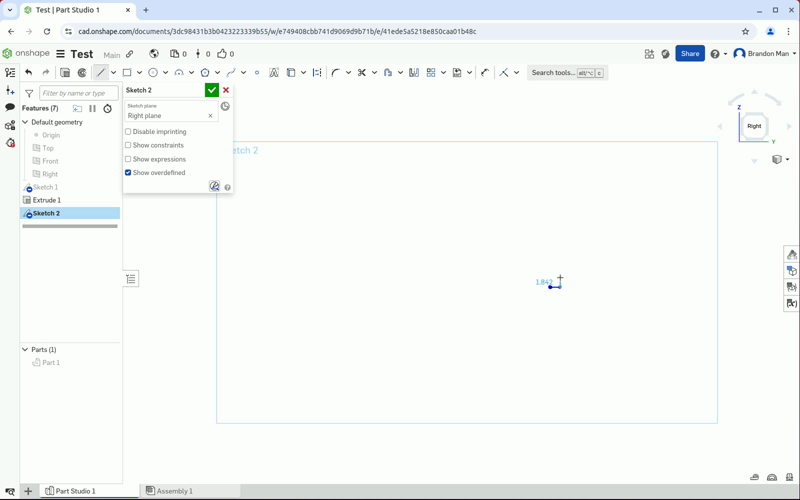
click(560, 277)
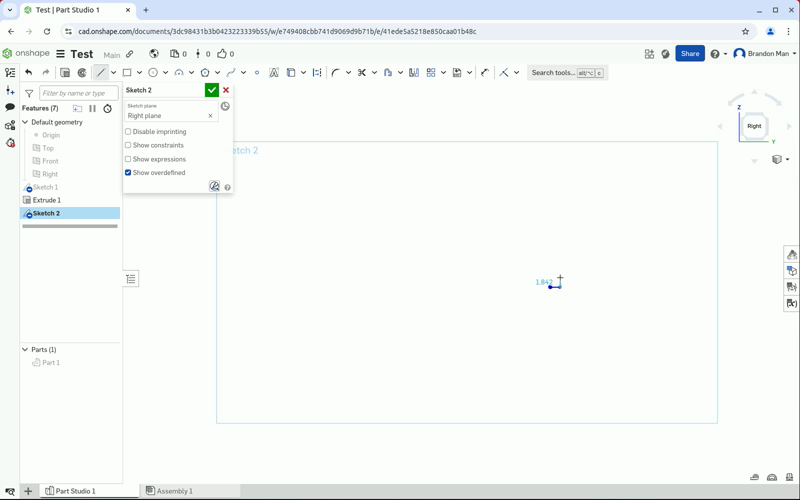
key_up(shift)
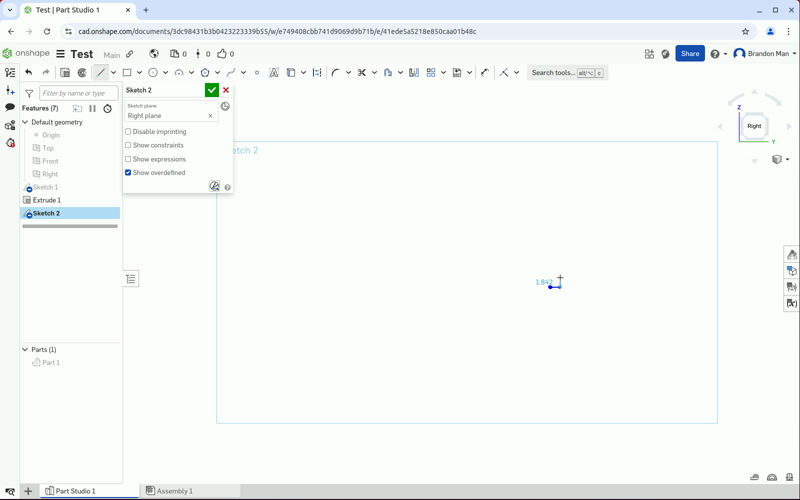
key(esc)
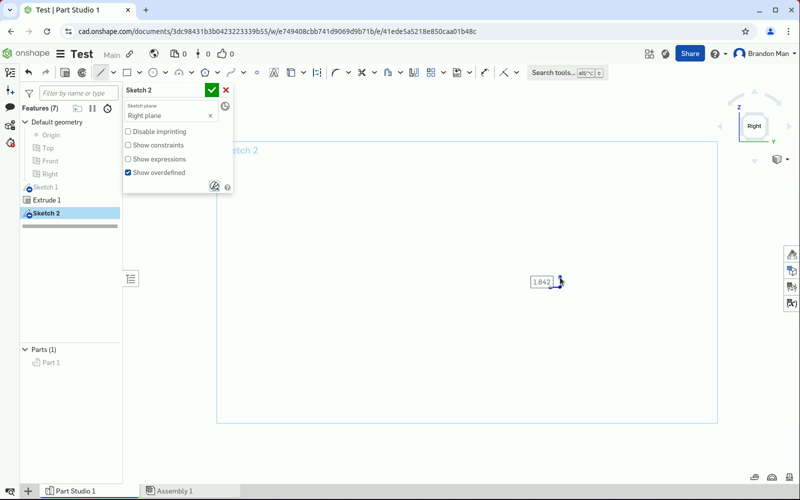
key(a)
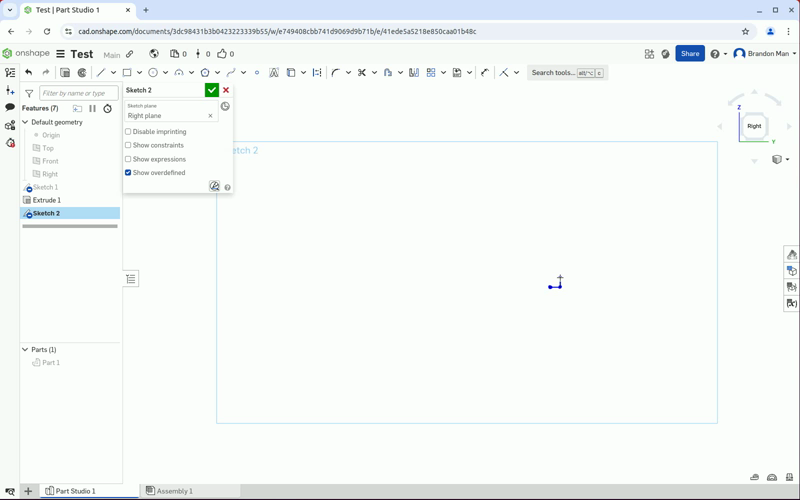
mouse_move(560, 277)
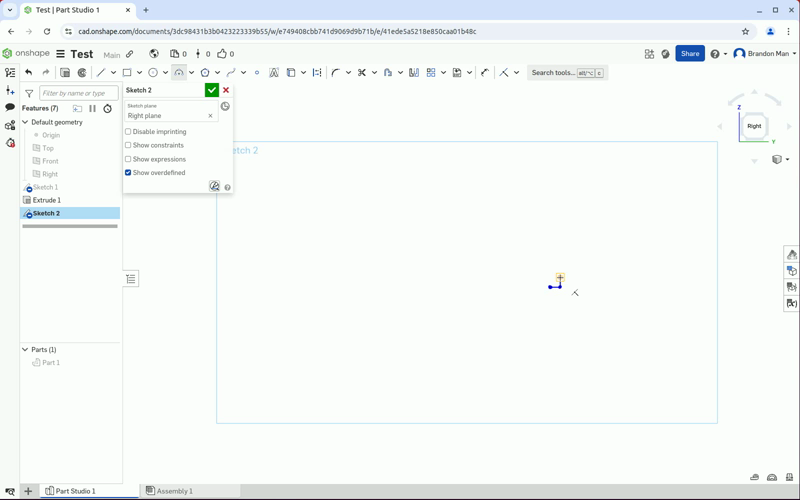
click(560, 277)
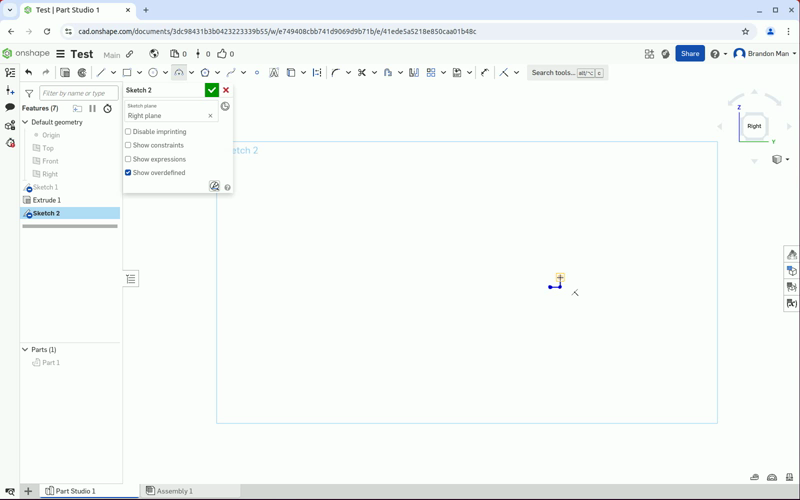
key_down(shift)
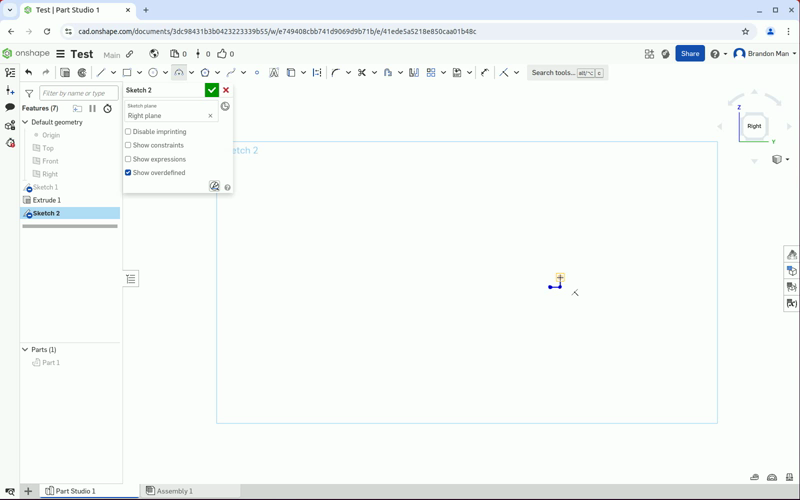
mouse_move(559, 276)
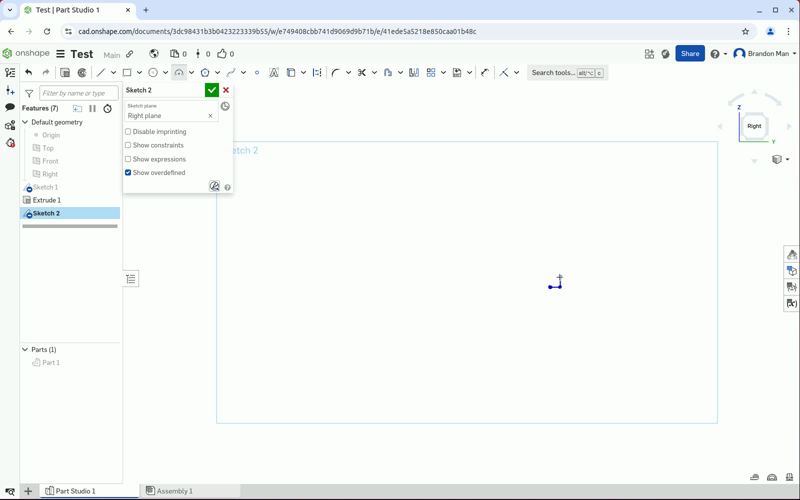
scroll(6)
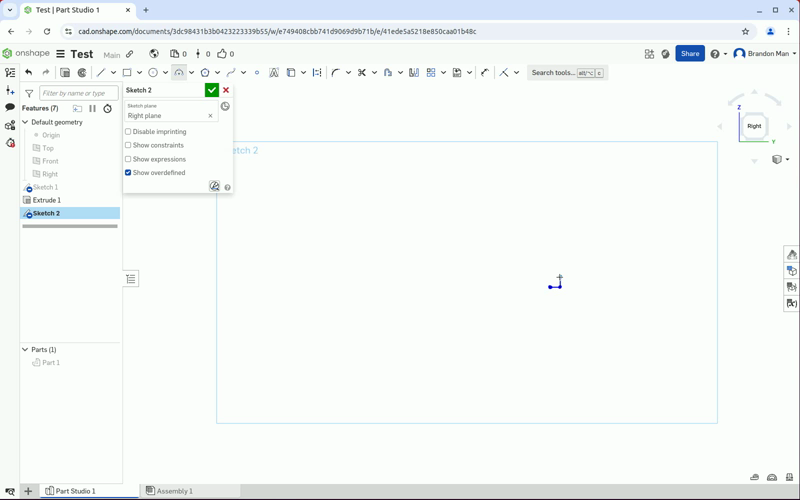
scroll(6)
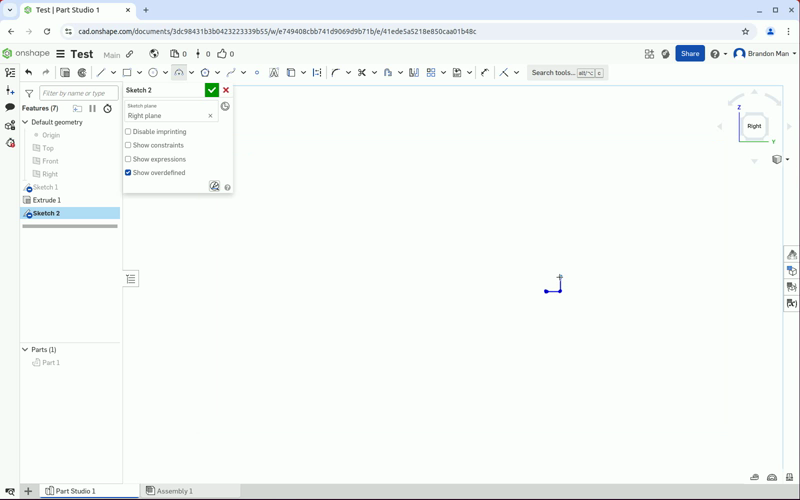
scroll(6)
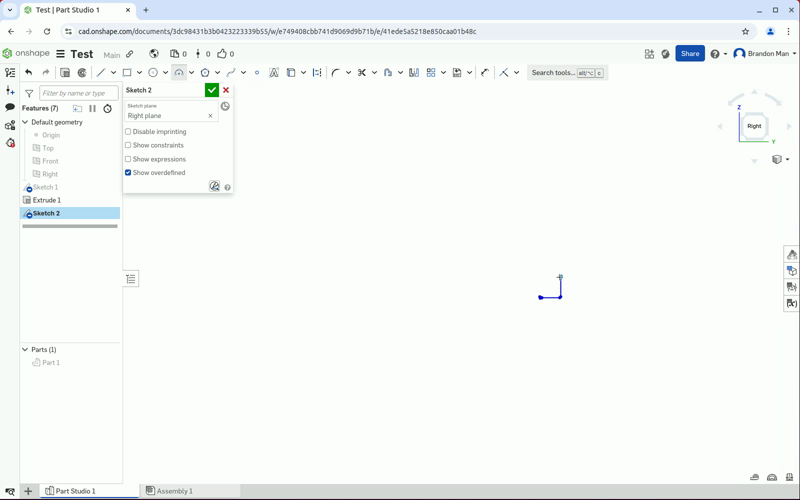
scroll(6)
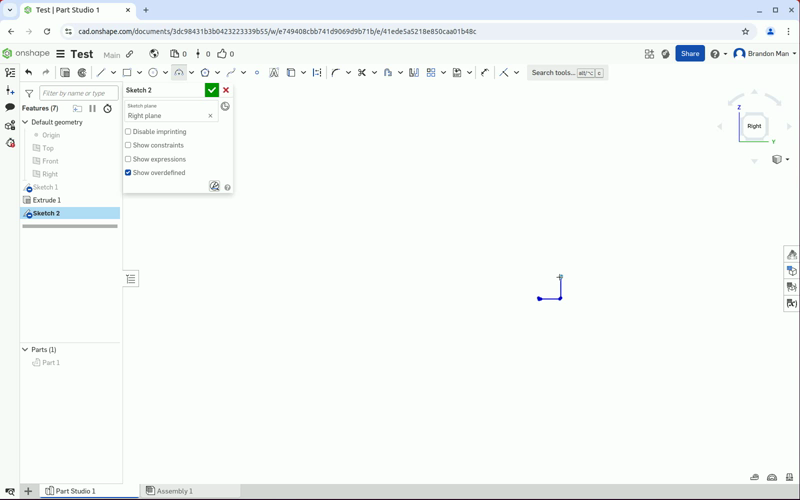
scroll(6)
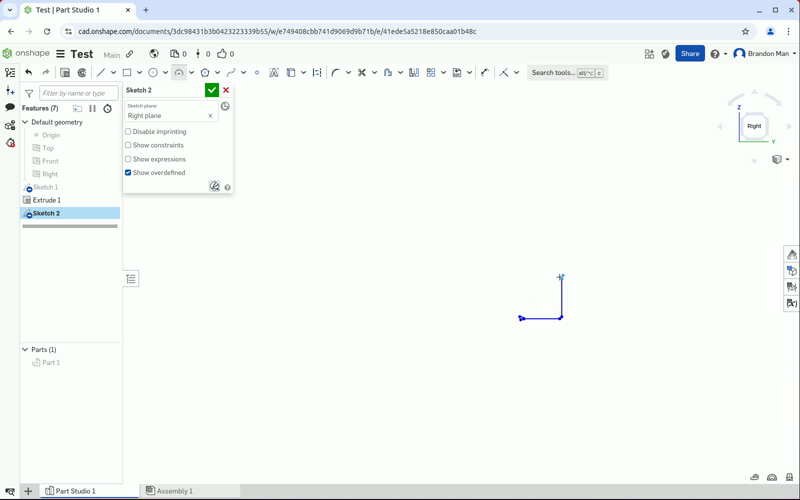
scroll(6)
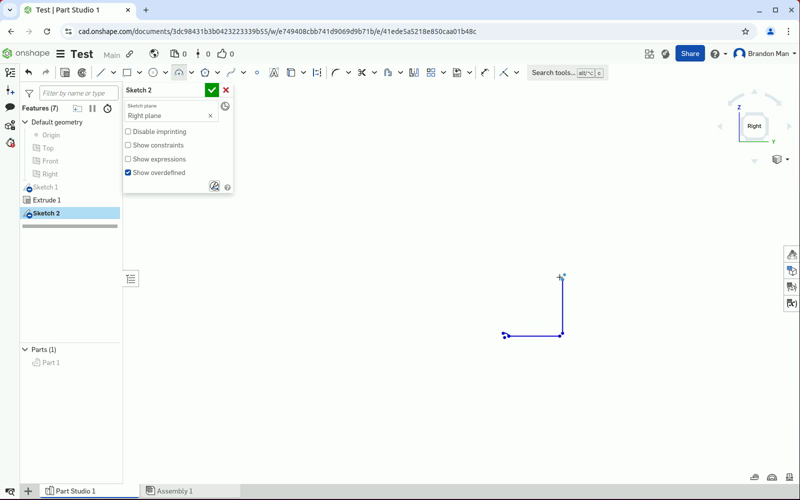
scroll(6)
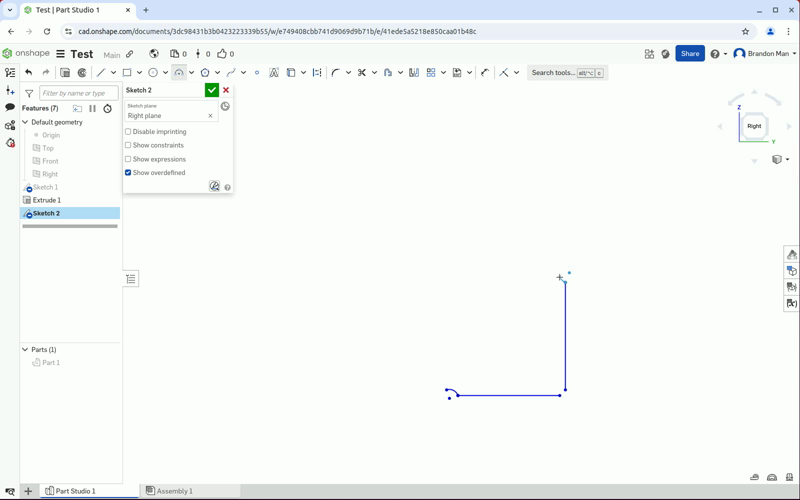
click(559, 276)
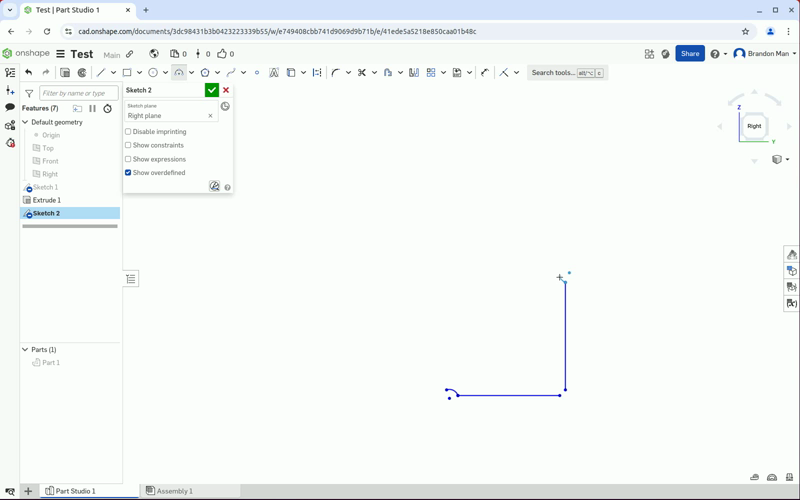
scroll(-6)
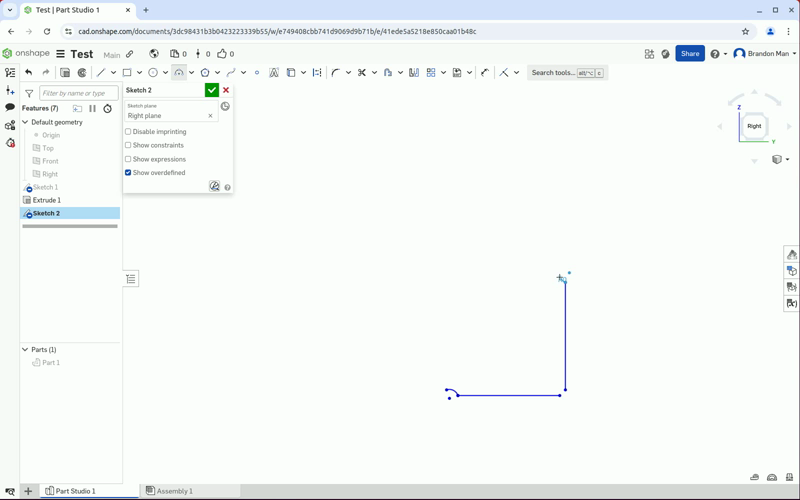
scroll(-6)
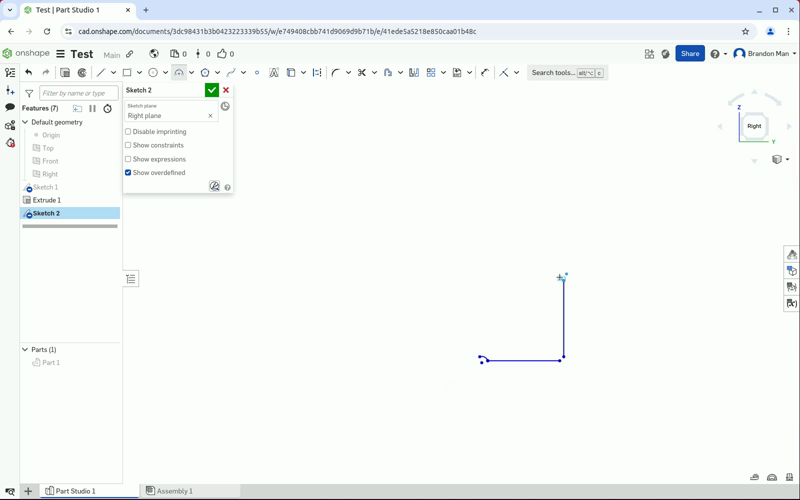
scroll(-6)
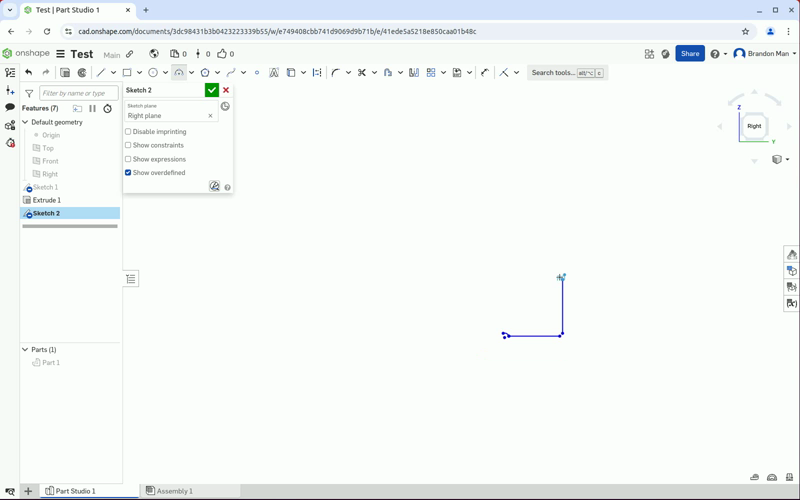
scroll(-6)
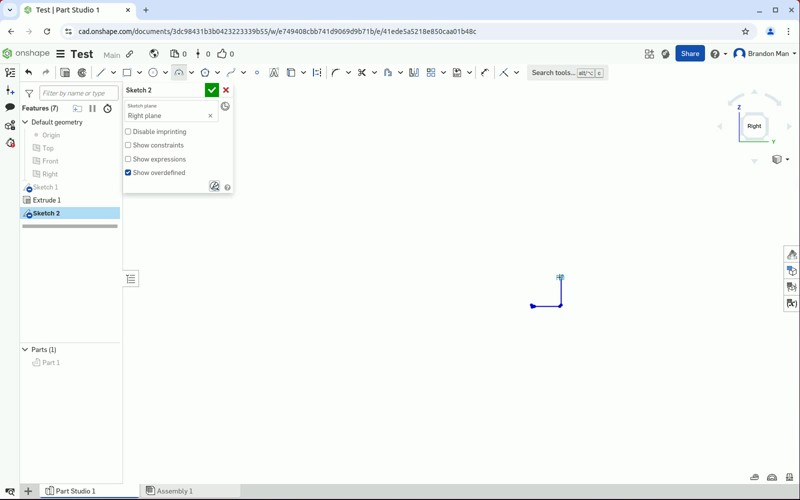
scroll(-6)
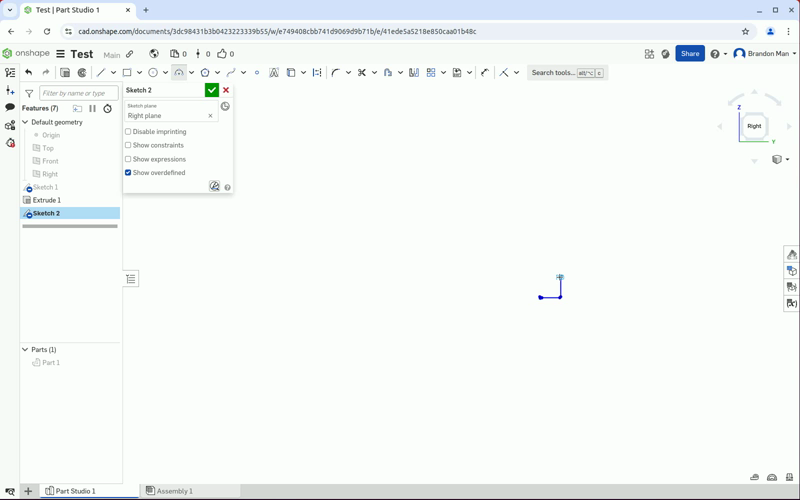
scroll(-6)
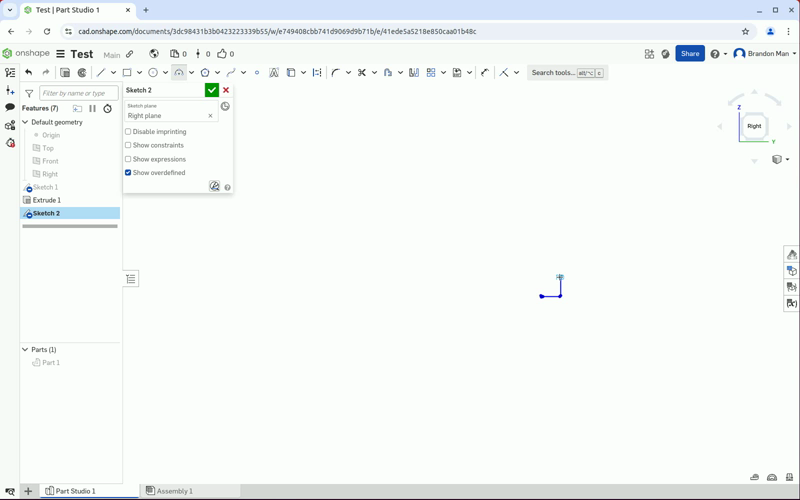
scroll(-6)
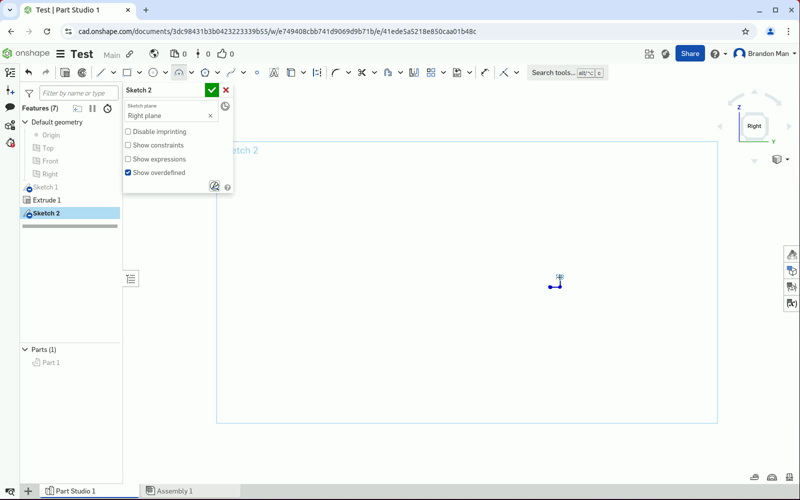
mouse_move(560, 276)
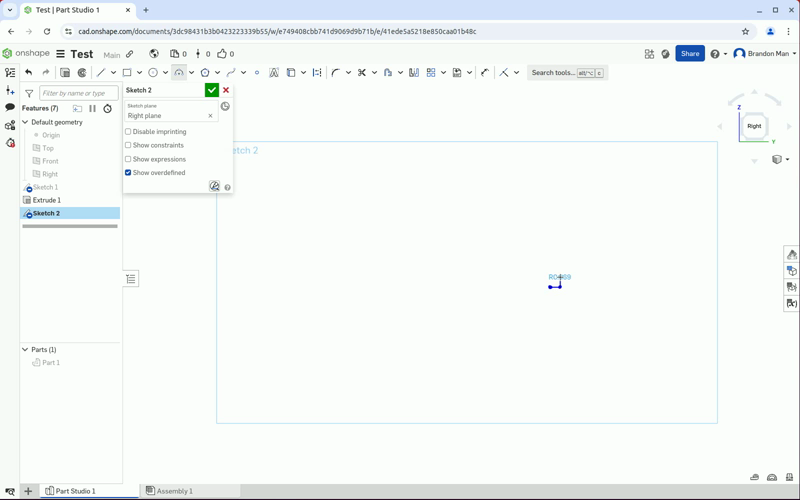
scroll(6)
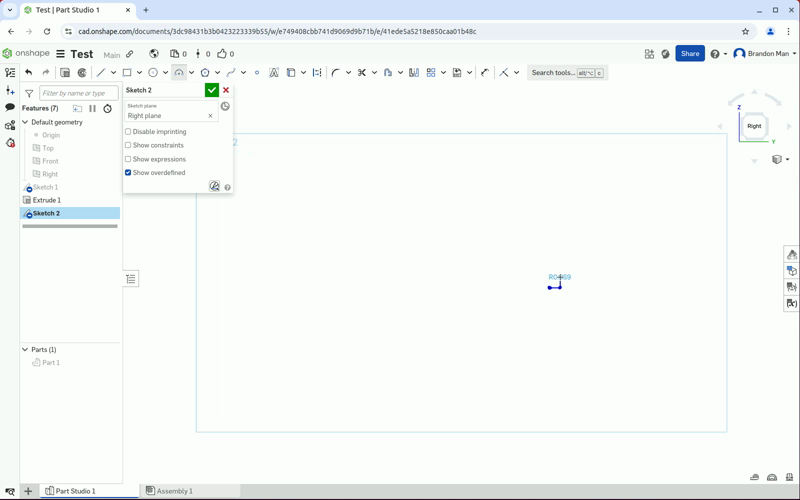
scroll(6)
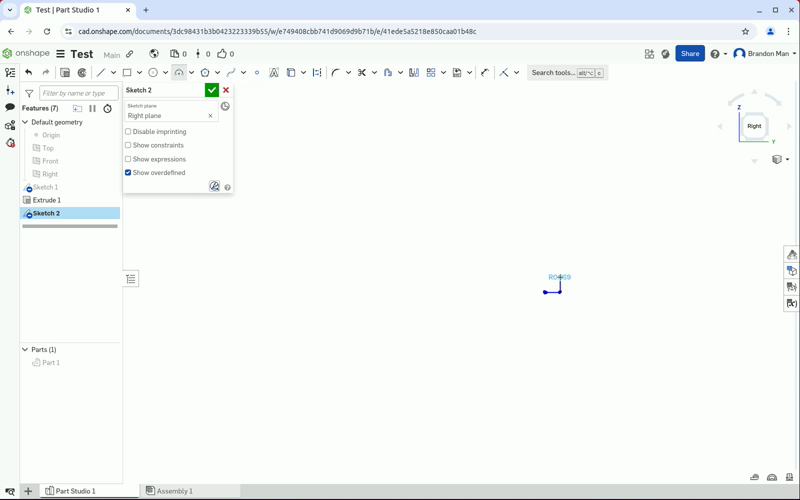
scroll(6)
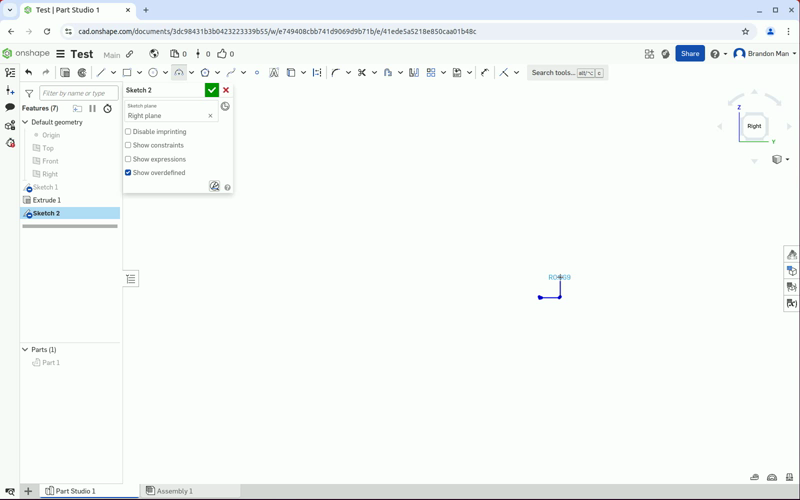
scroll(6)
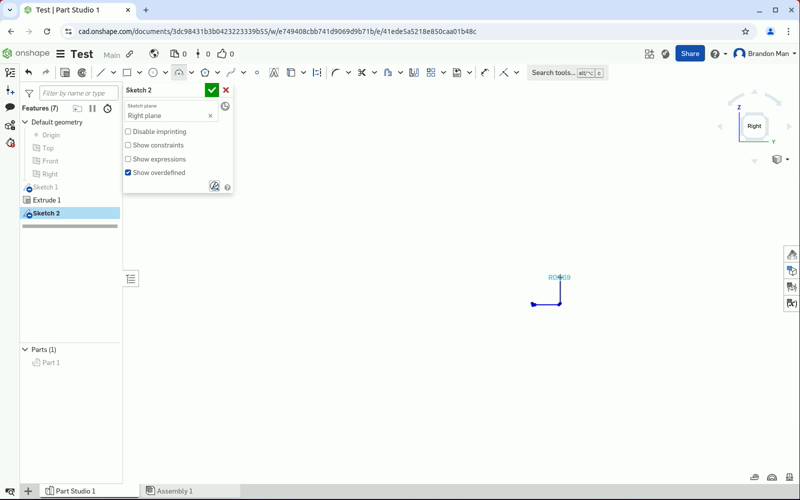
scroll(6)
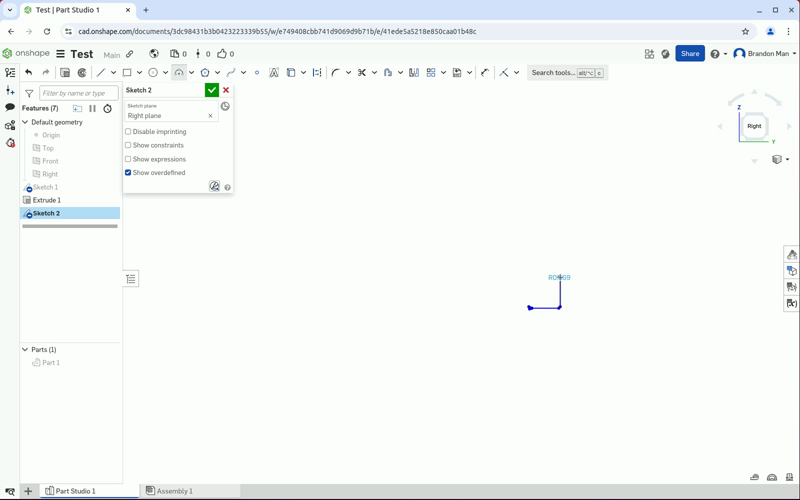
scroll(6)
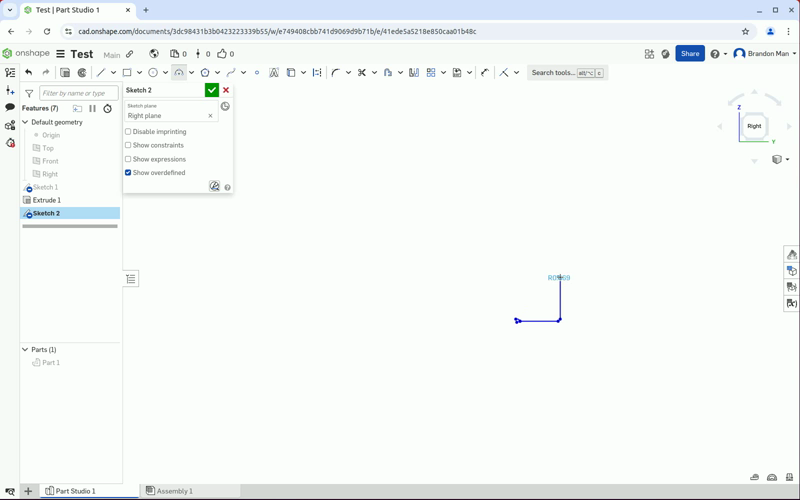
scroll(6)
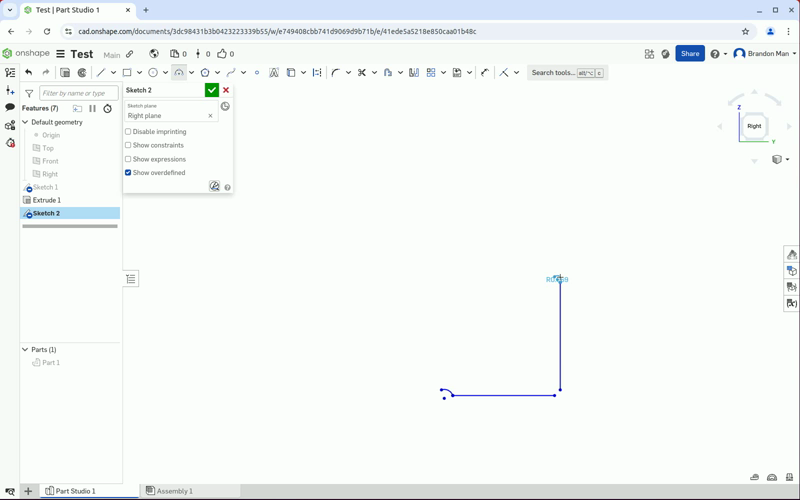
click(560, 276)
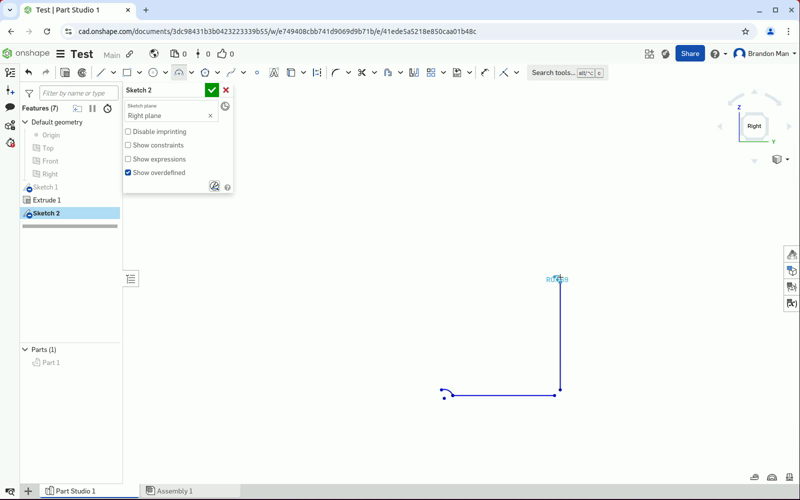
scroll(-6)
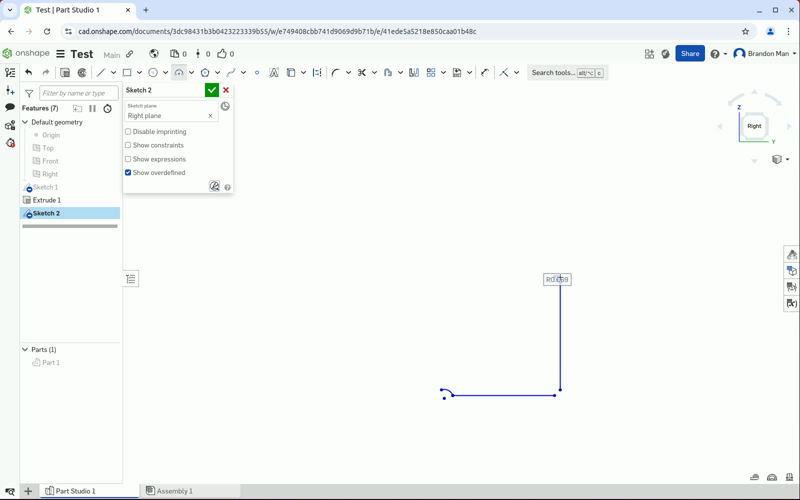
scroll(-6)
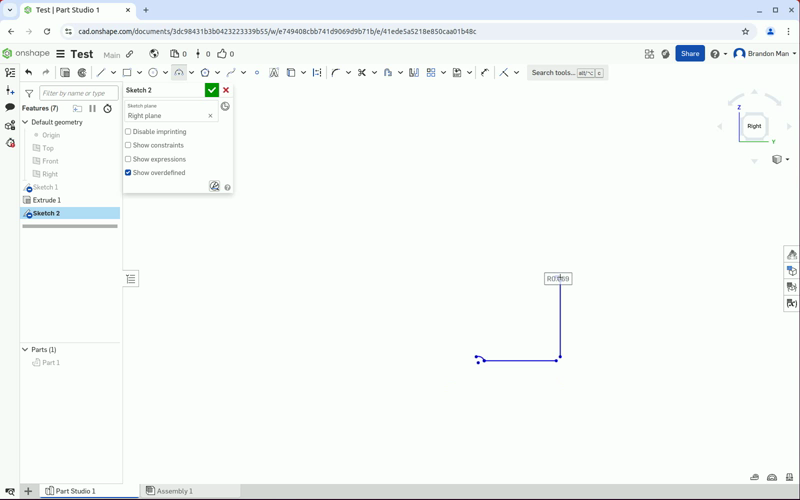
scroll(-6)
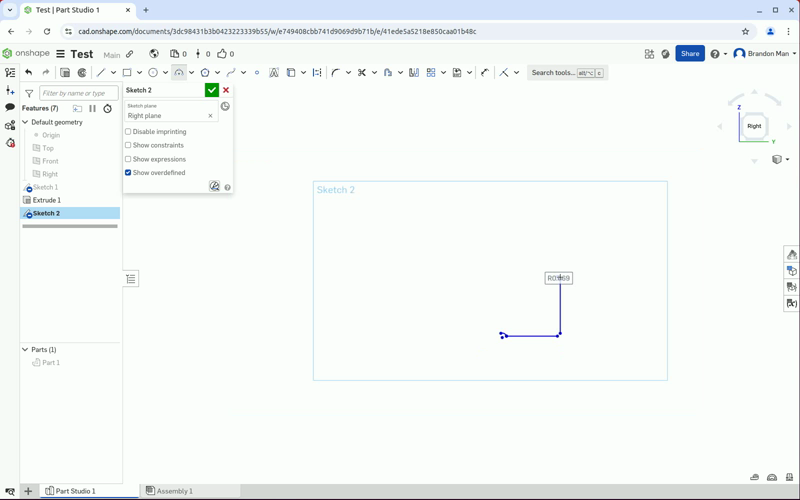
scroll(-6)
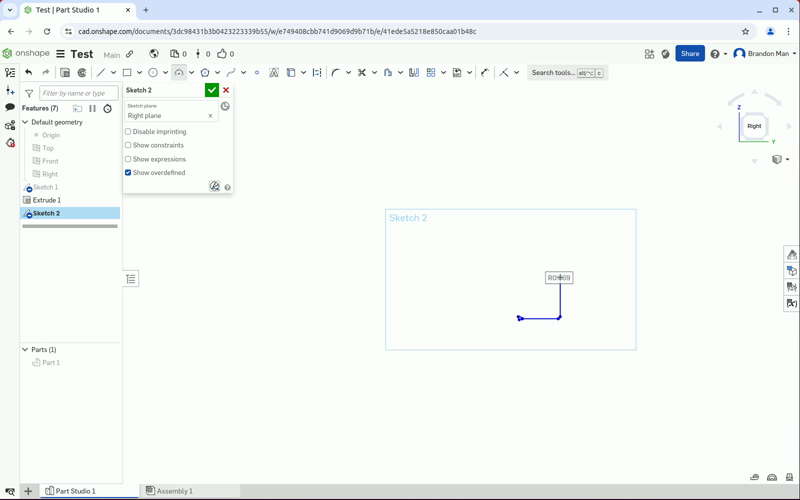
scroll(-6)
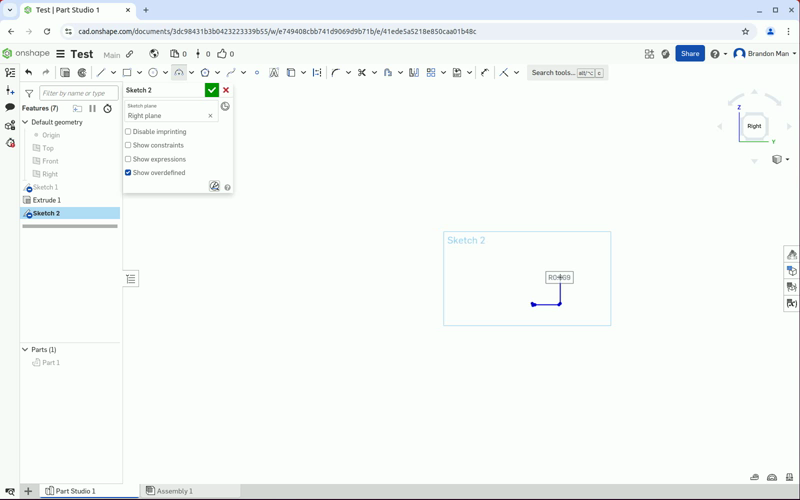
scroll(-6)
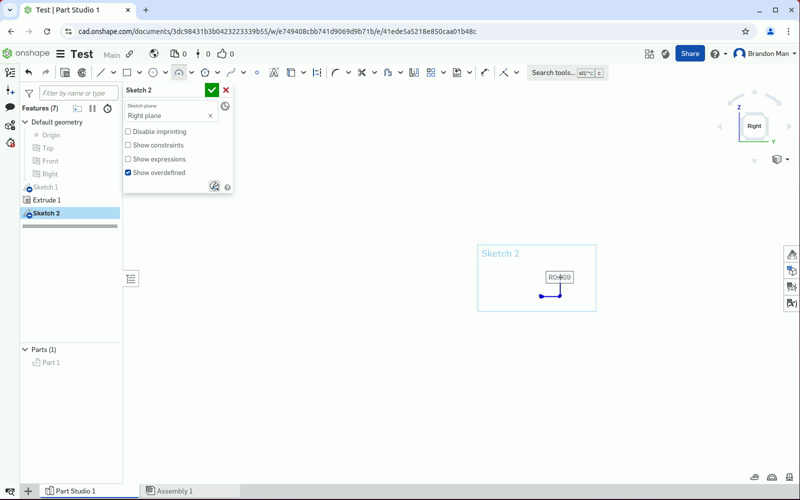
scroll(-6)
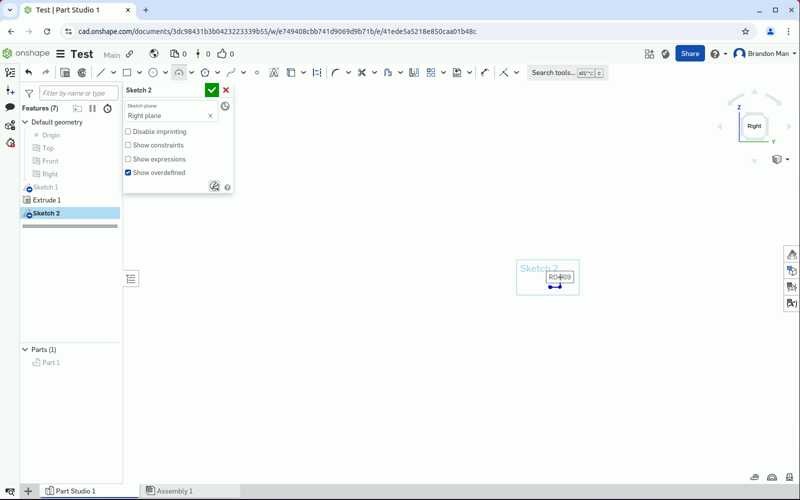
key_up(shift)
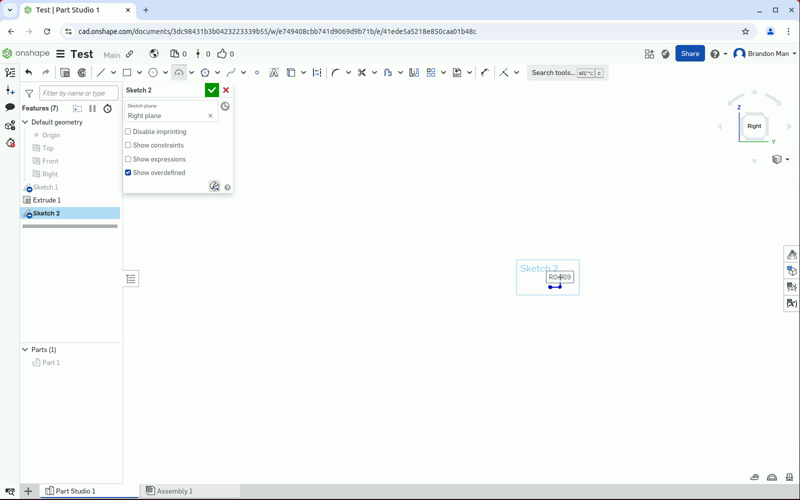
key(esc)
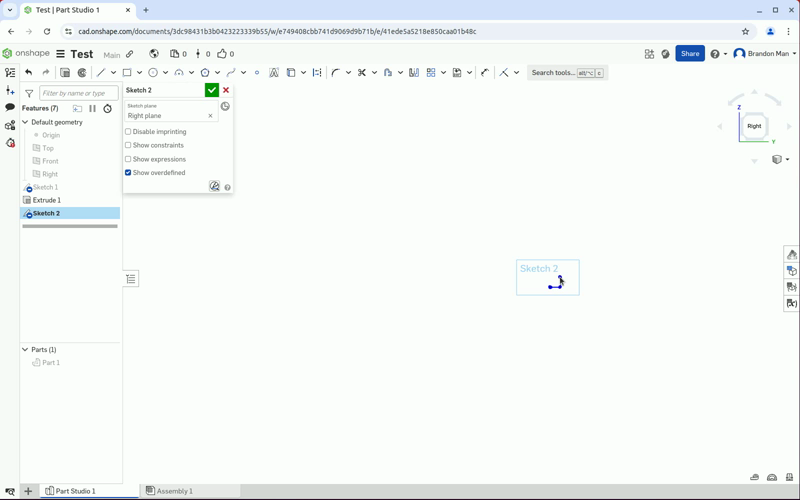
key(l)
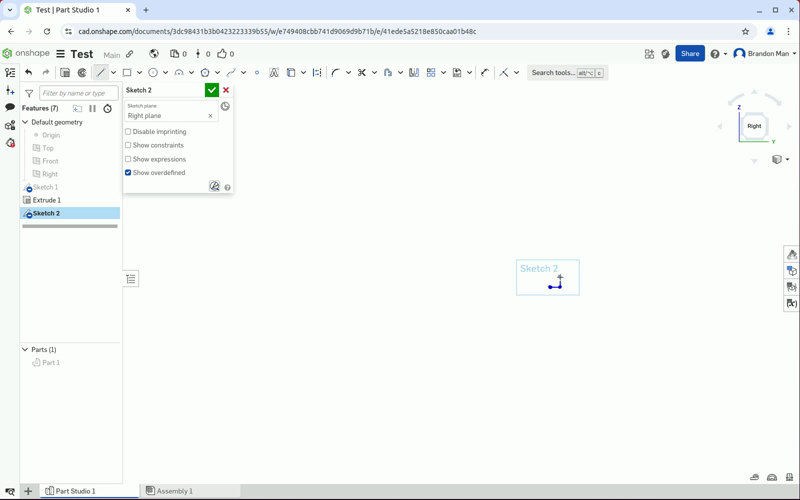
mouse_move(559, 276)
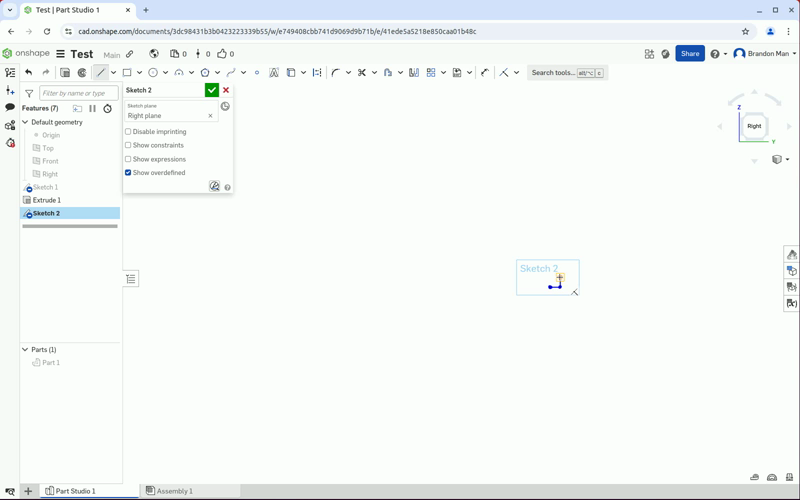
scroll(6)
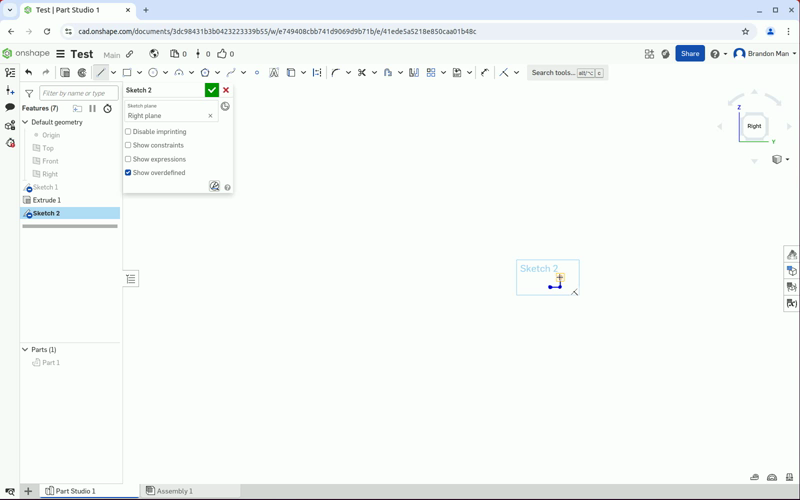
scroll(6)
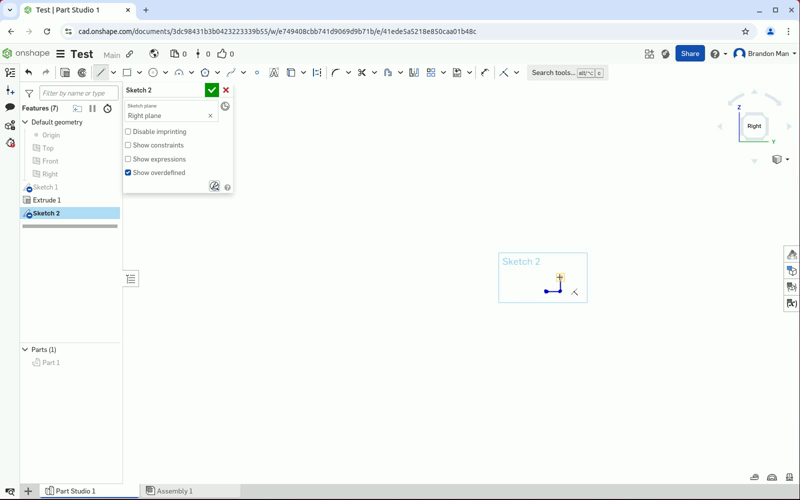
scroll(6)
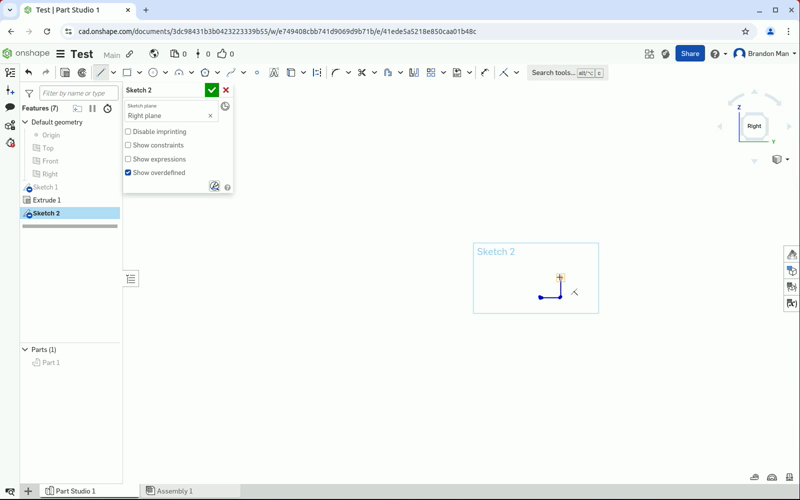
scroll(6)
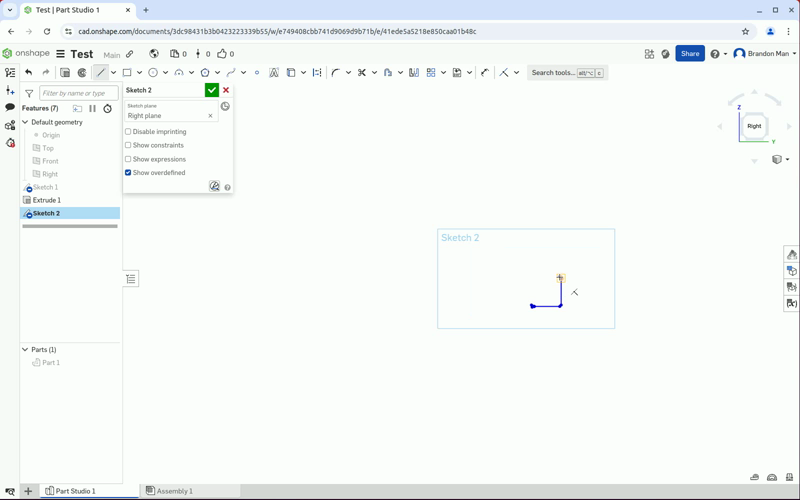
scroll(6)
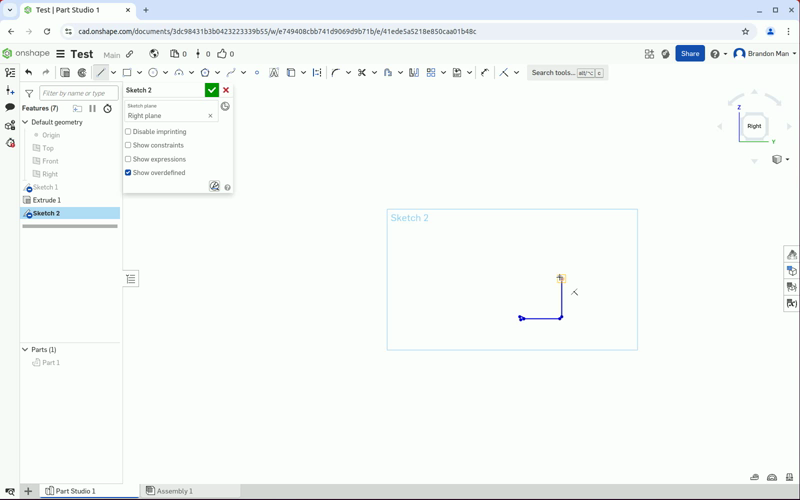
scroll(6)
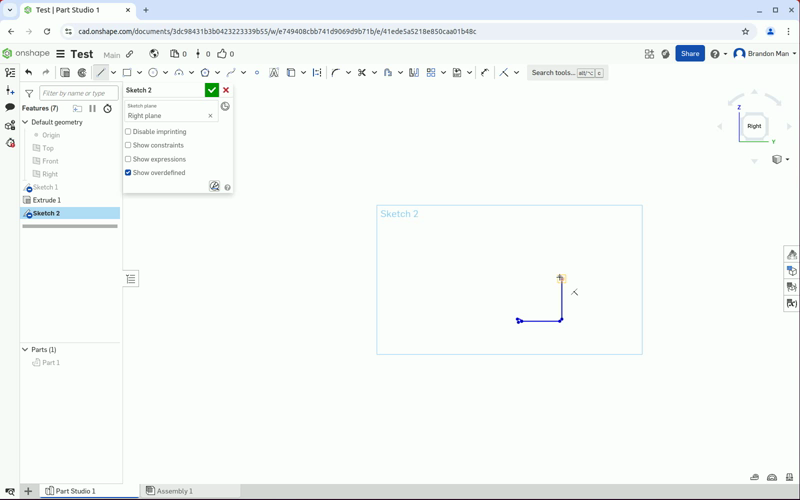
scroll(6)
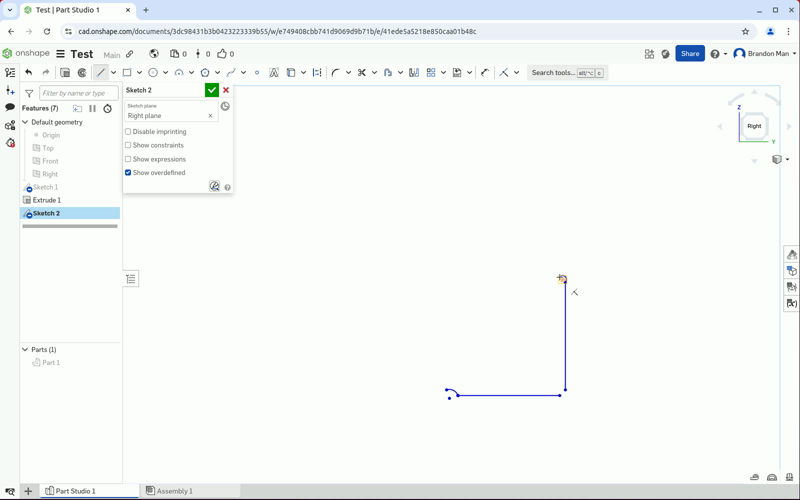
click(559, 276)
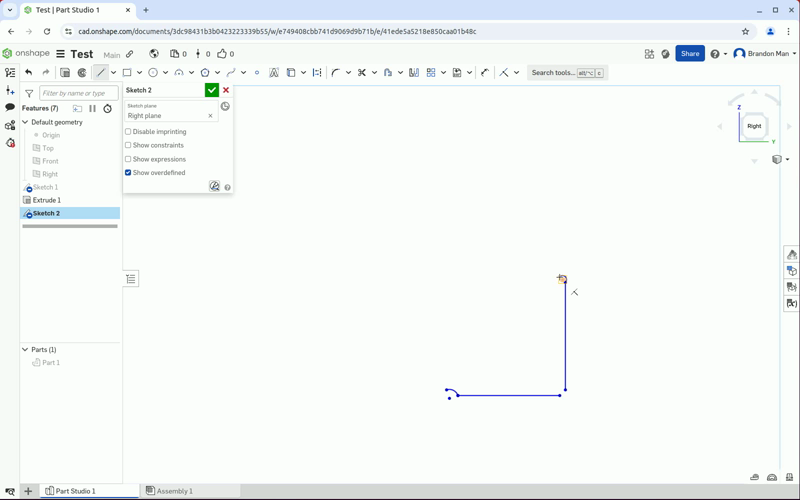
scroll(-6)
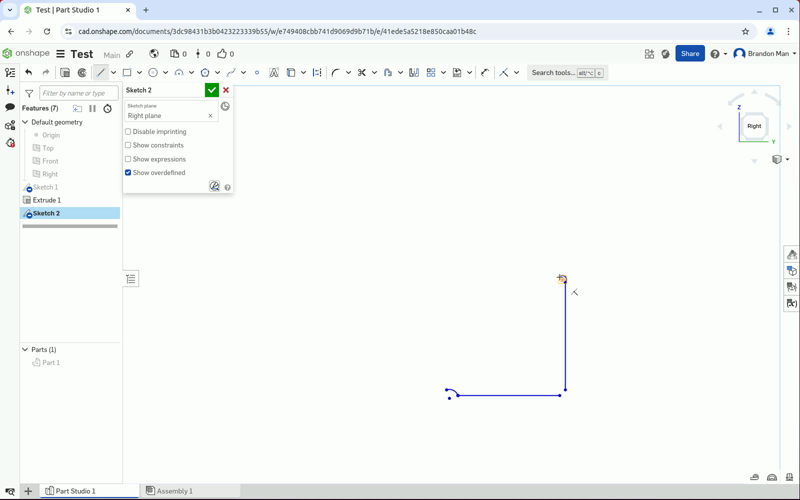
scroll(-6)
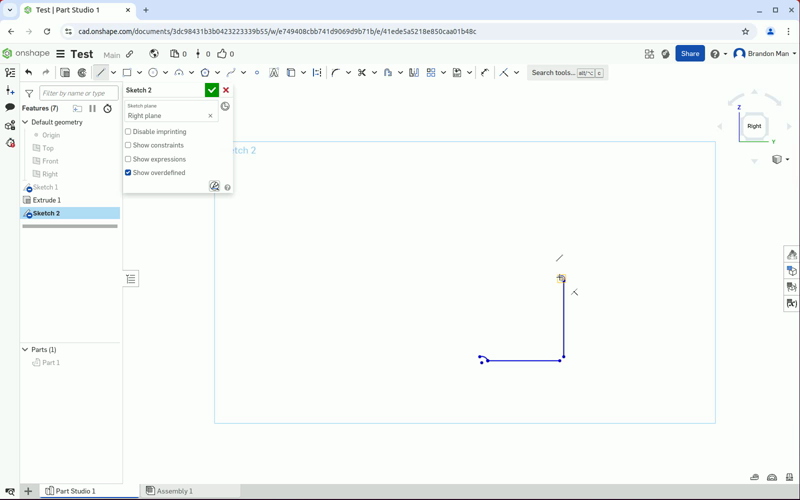
scroll(-6)
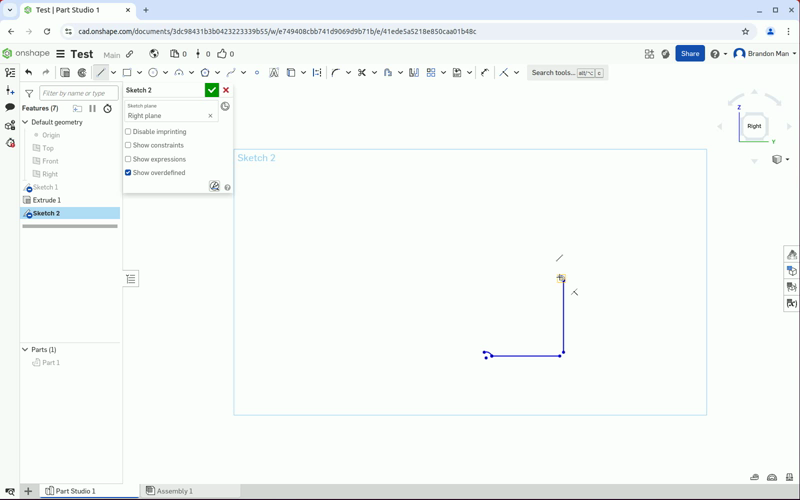
scroll(-6)
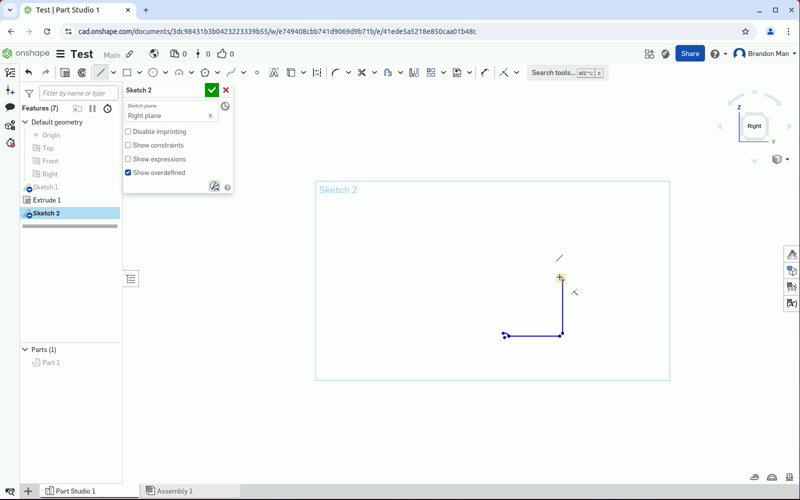
scroll(-6)
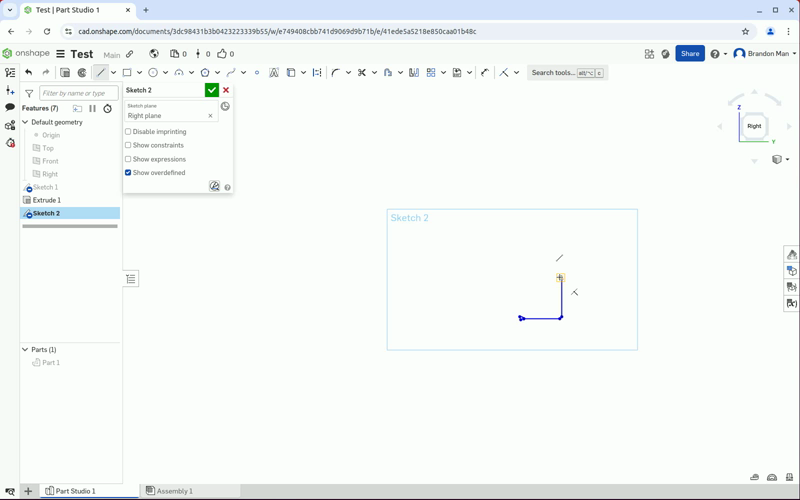
scroll(-6)
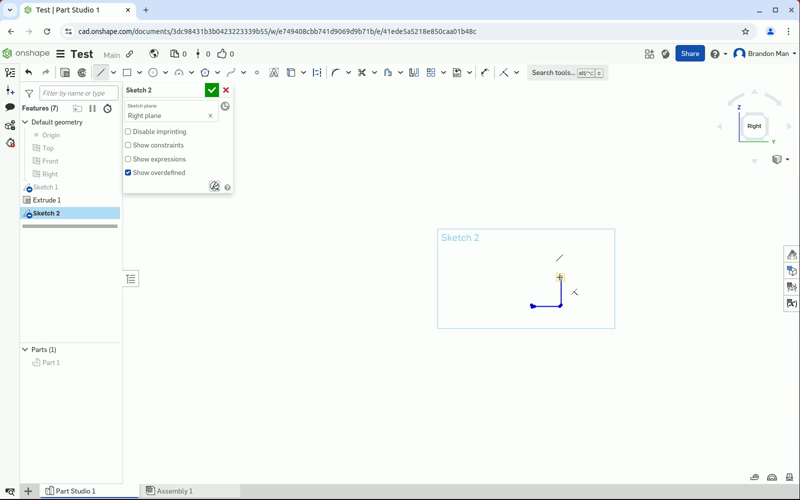
scroll(-6)
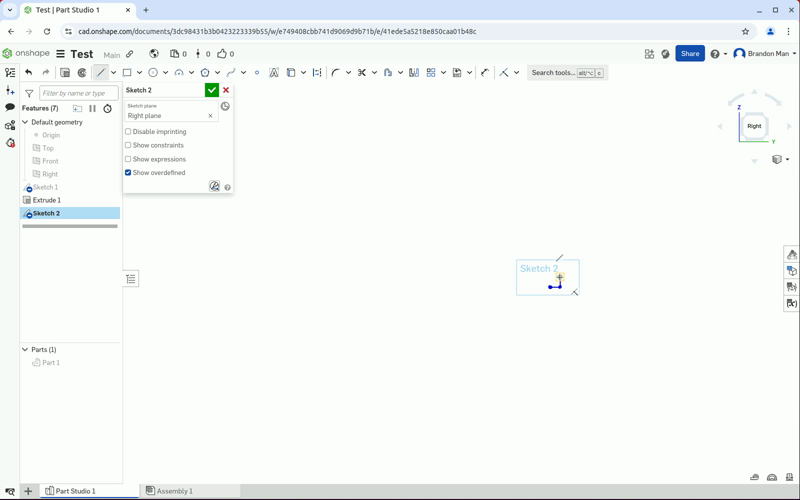
key_down(shift)
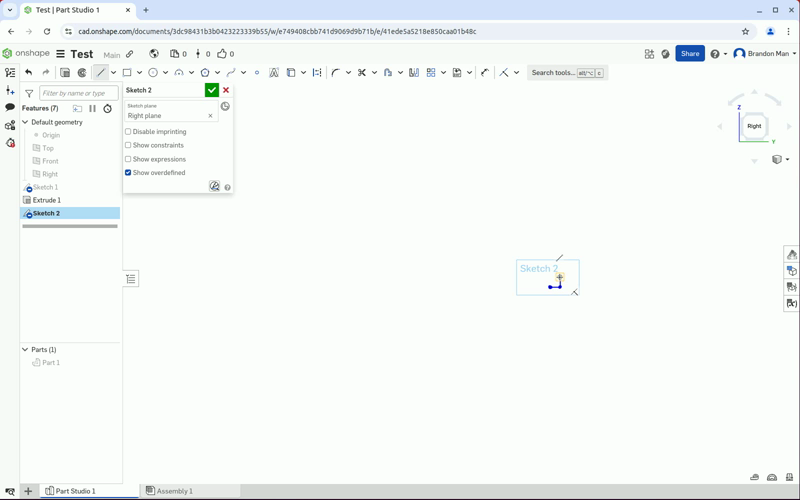
mouse_move(589, 276)
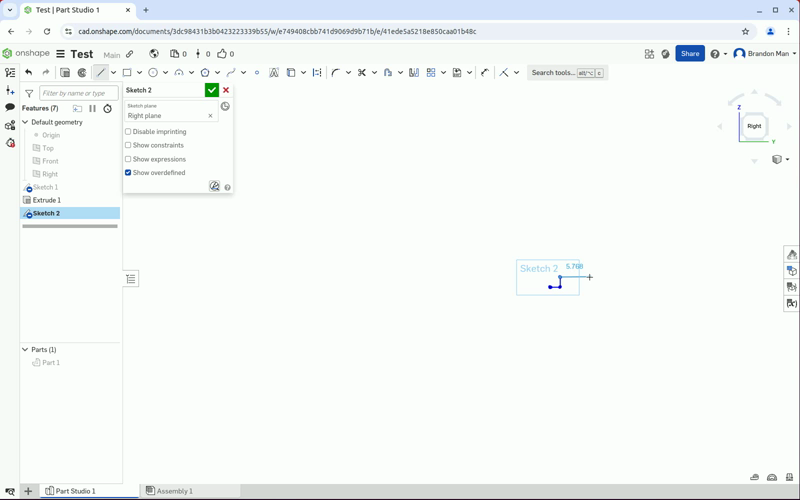
mouse_move(550, 276)
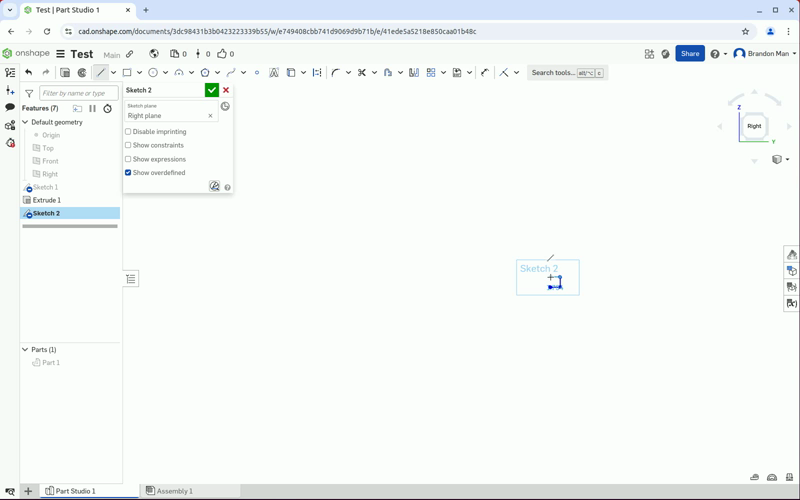
click(550, 276)
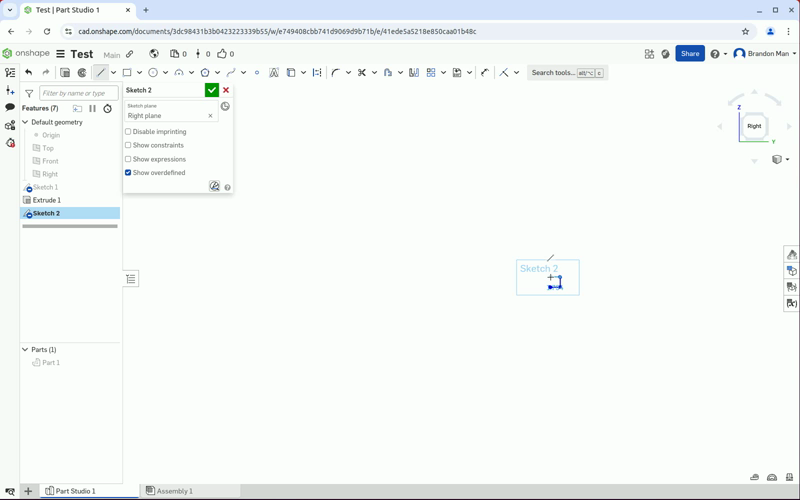
key_up(shift)
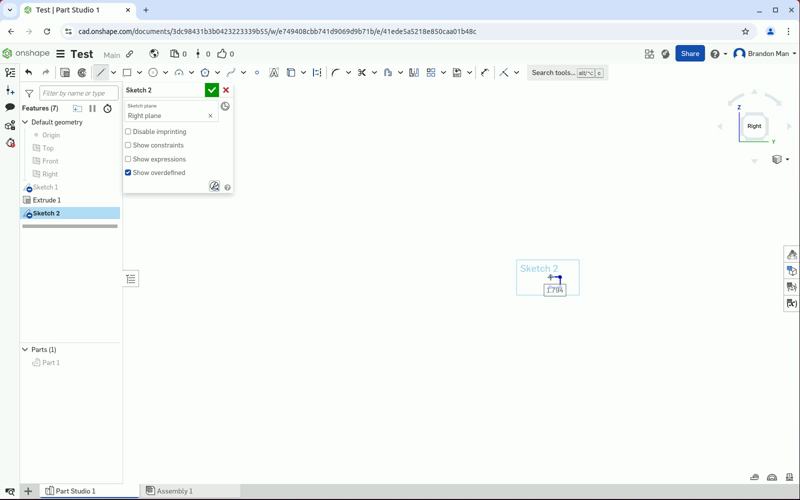
key(esc)
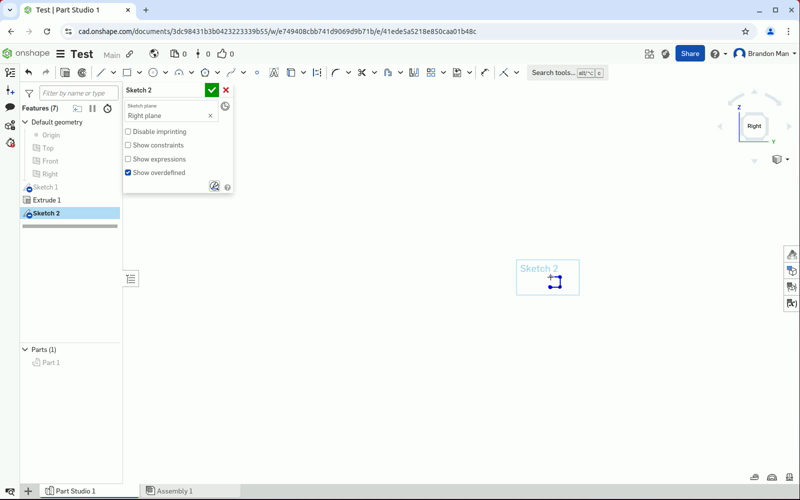
key(a)
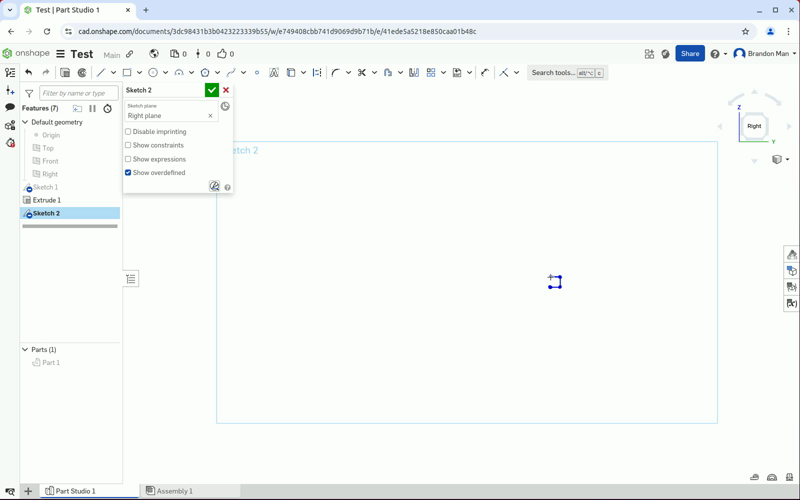
mouse_move(550, 276)
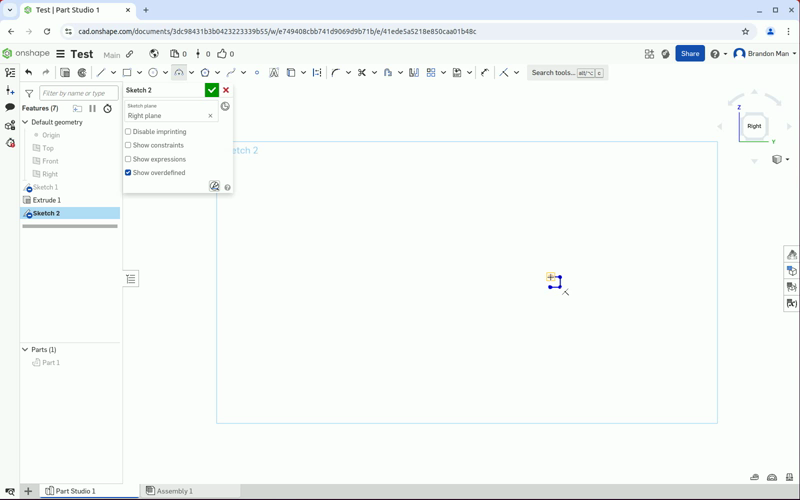
click(550, 276)
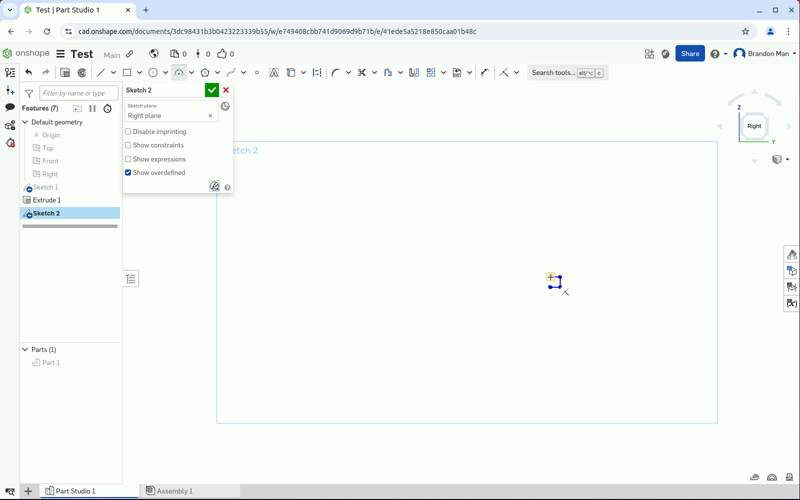
key_down(shift)
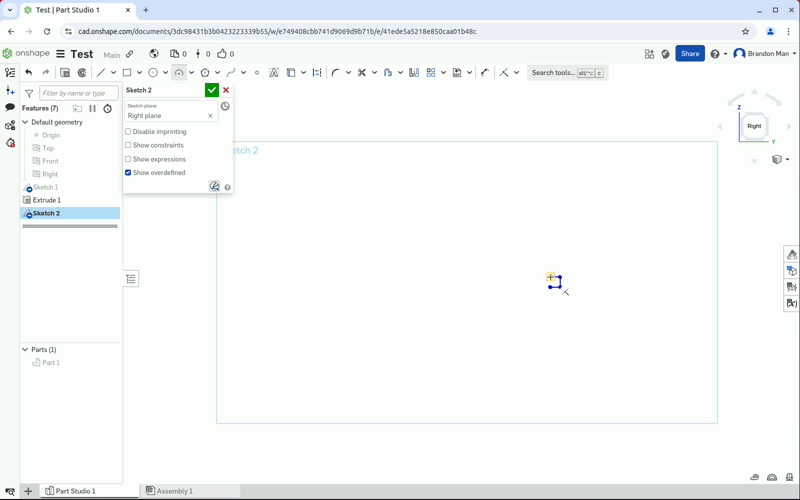
mouse_move(549, 277)
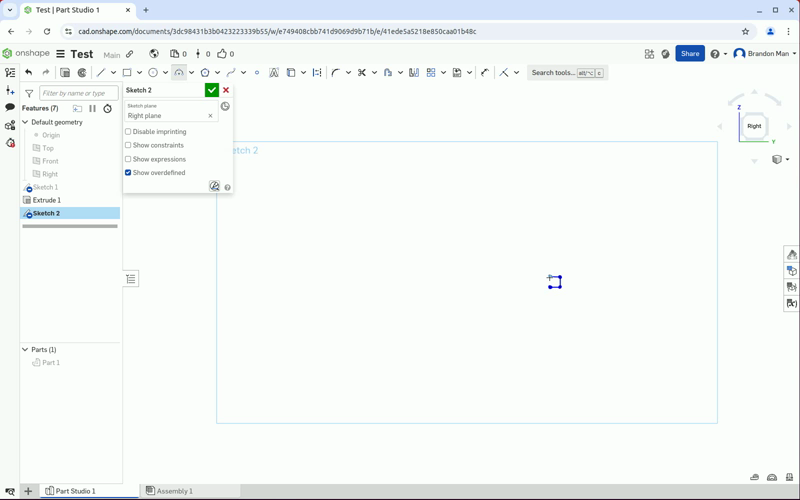
scroll(6)
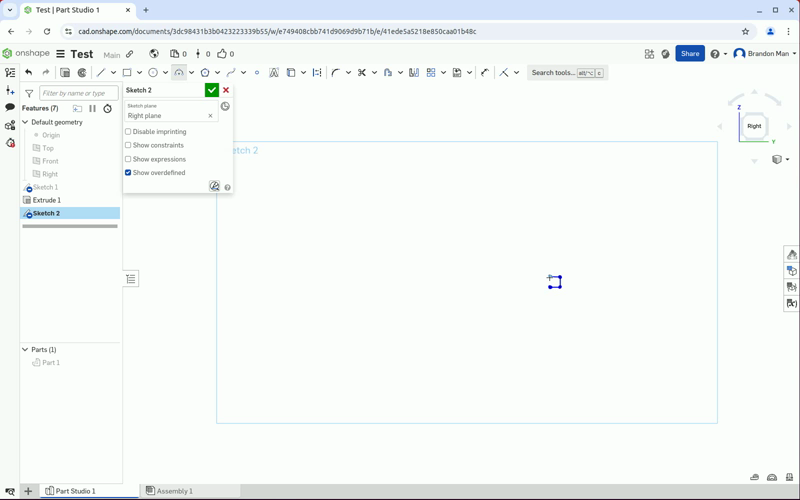
scroll(6)
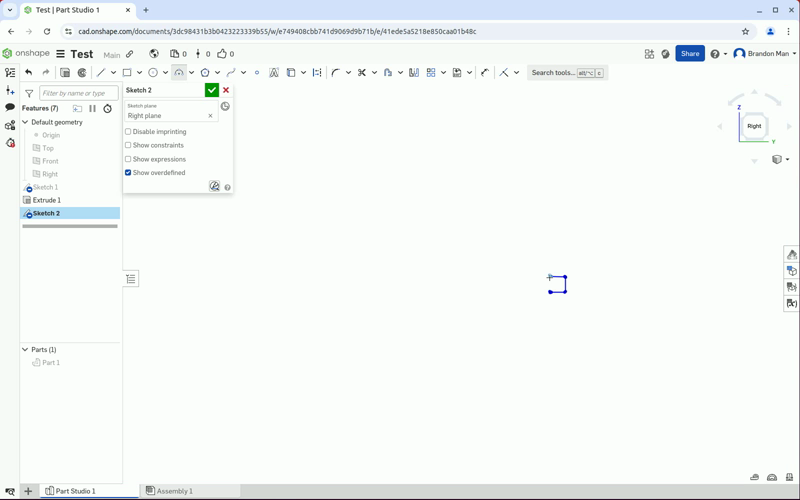
scroll(6)
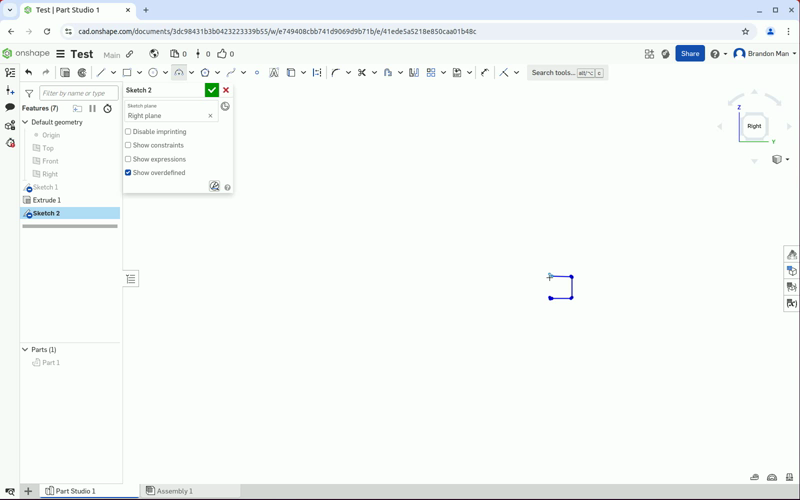
scroll(6)
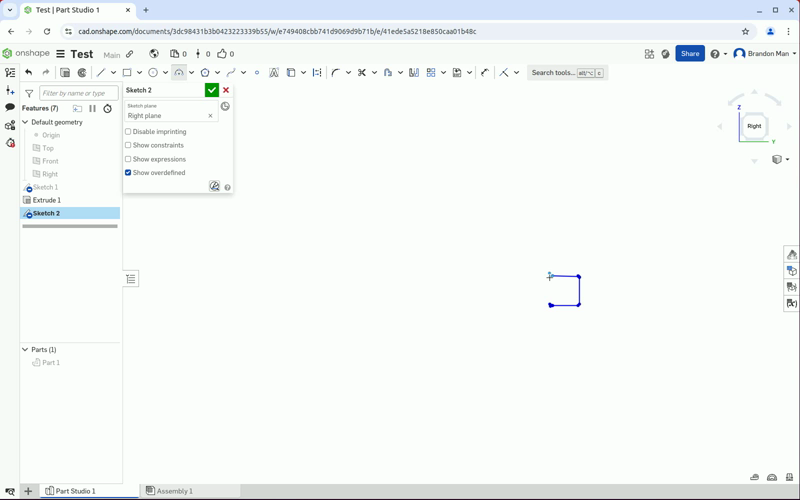
scroll(6)
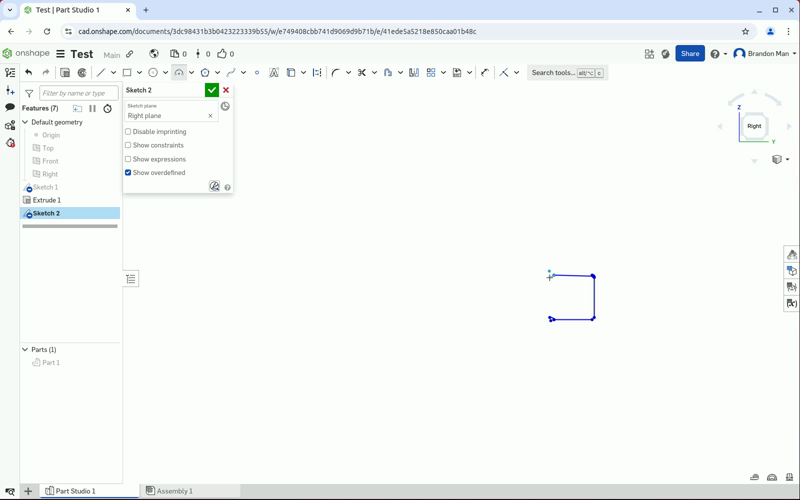
scroll(6)
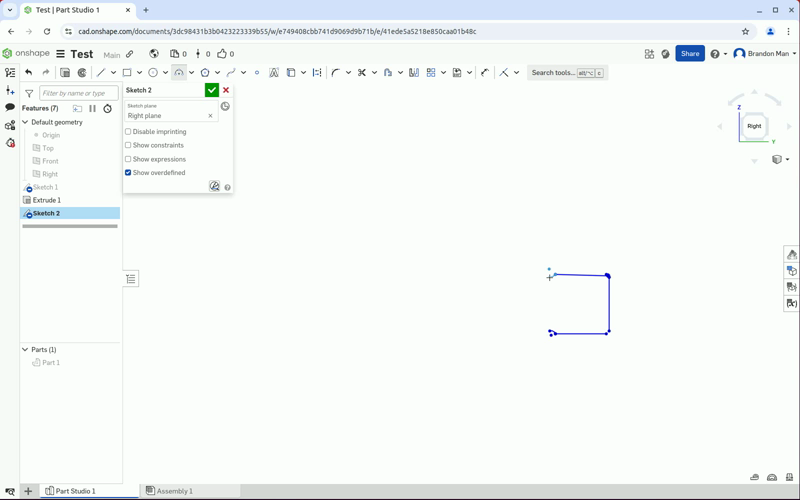
scroll(6)
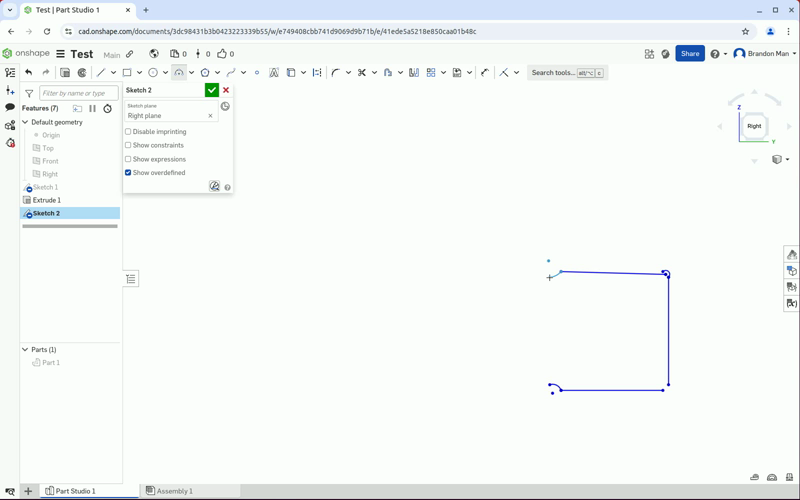
click(549, 277)
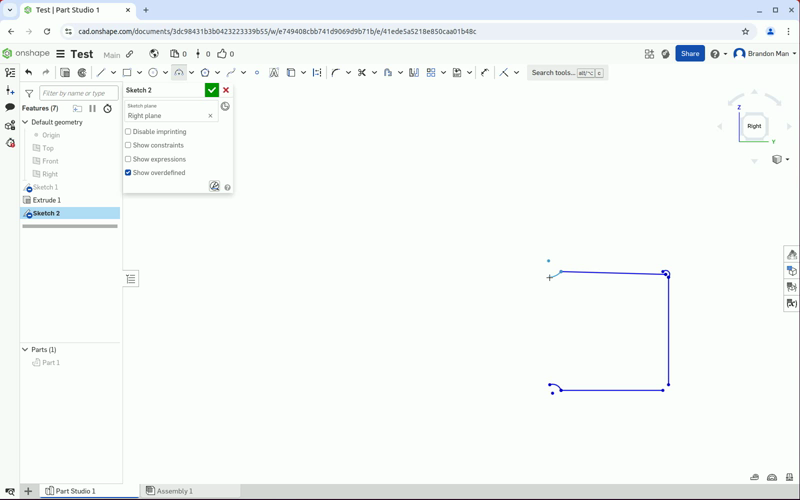
scroll(-6)
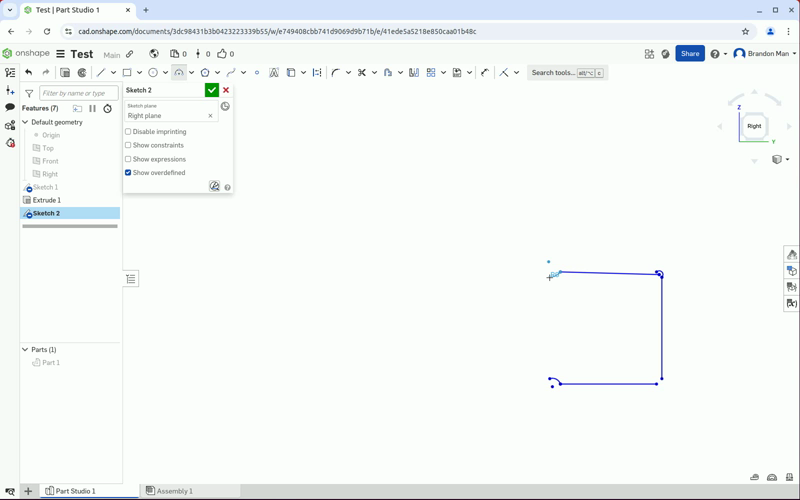
scroll(-6)
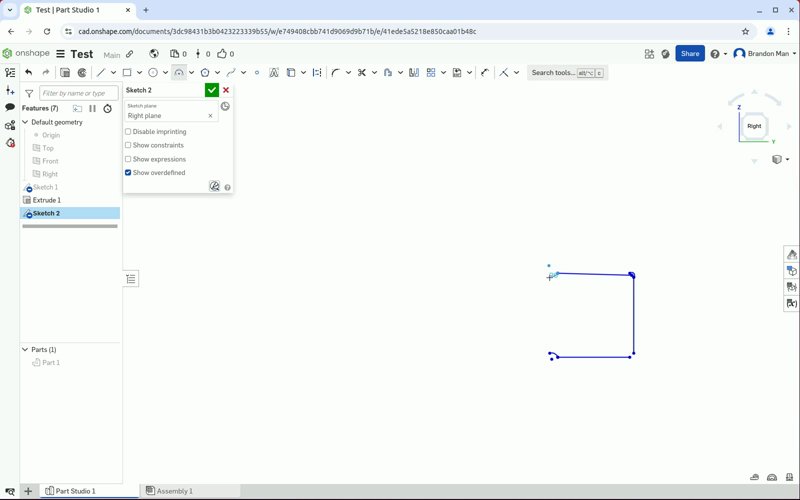
scroll(-6)
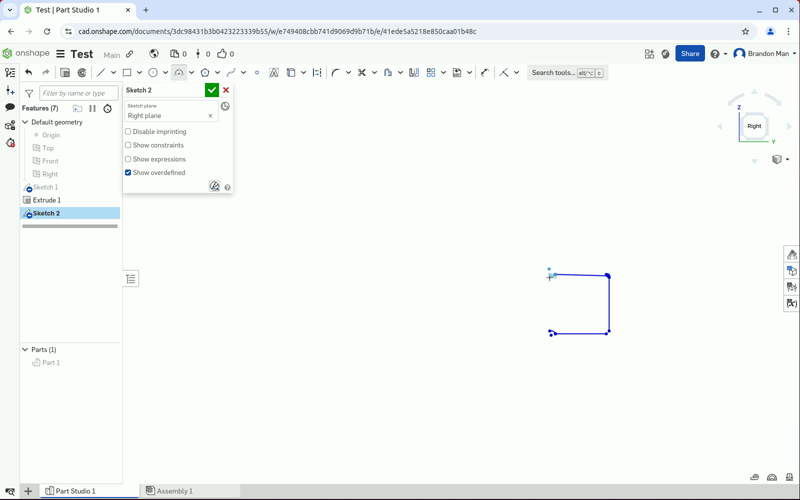
scroll(-6)
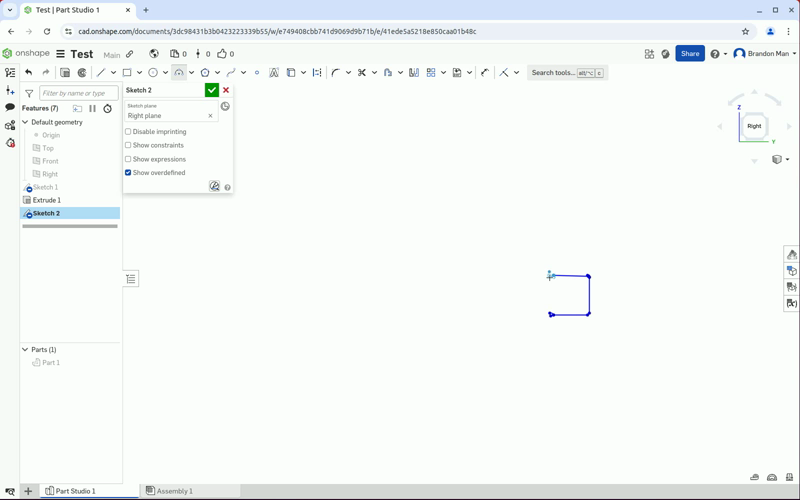
scroll(-6)
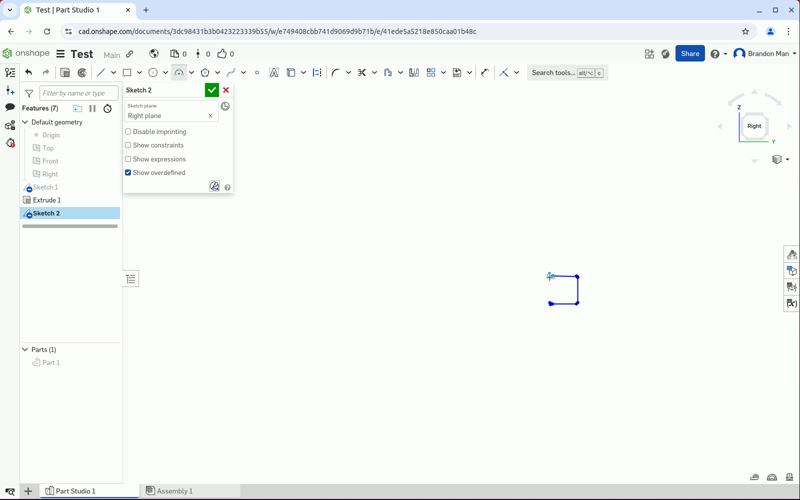
scroll(-6)
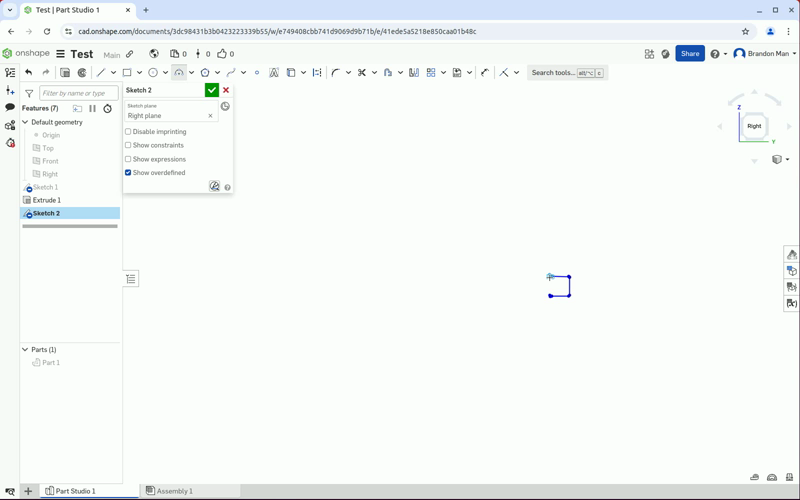
scroll(-6)
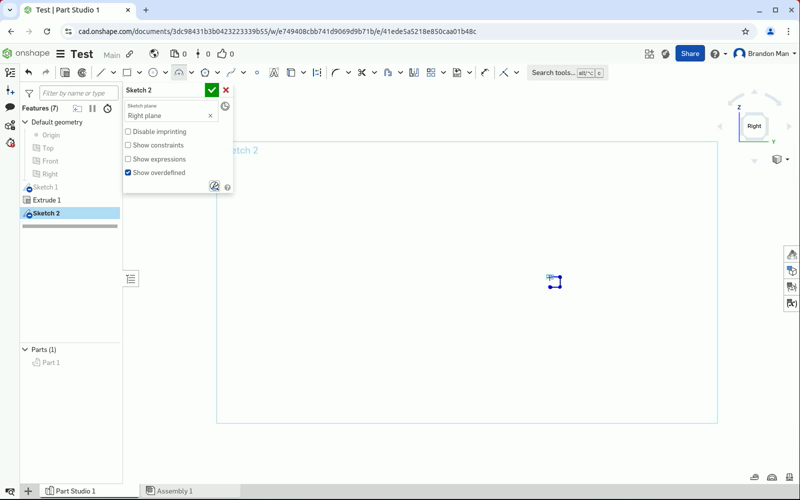
mouse_move(550, 276)
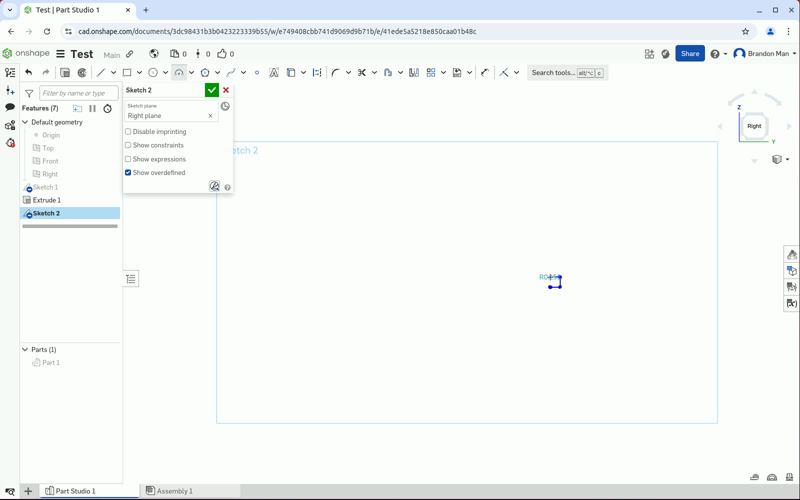
scroll(6)
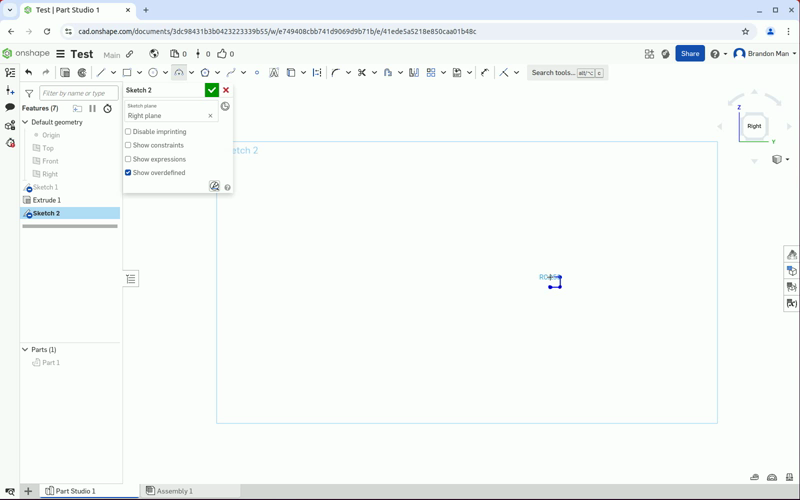
scroll(6)
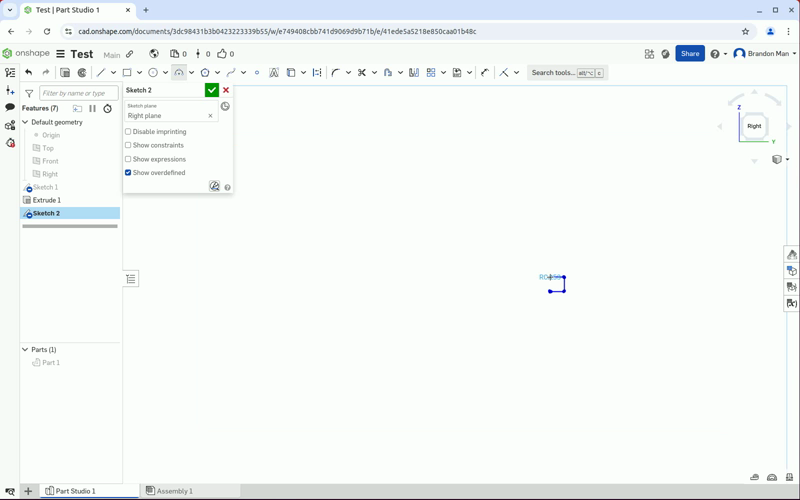
scroll(6)
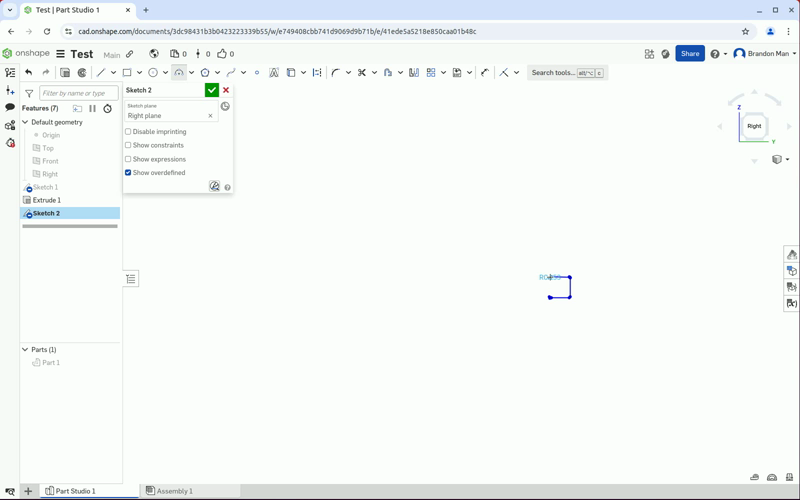
scroll(6)
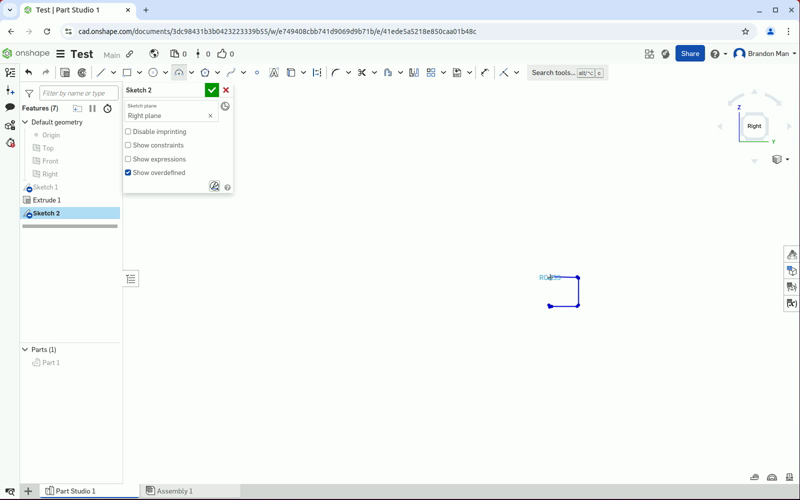
scroll(6)
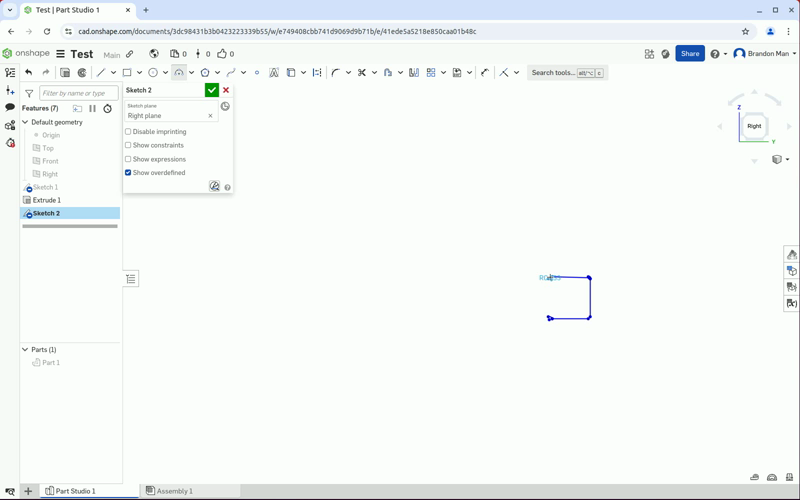
scroll(6)
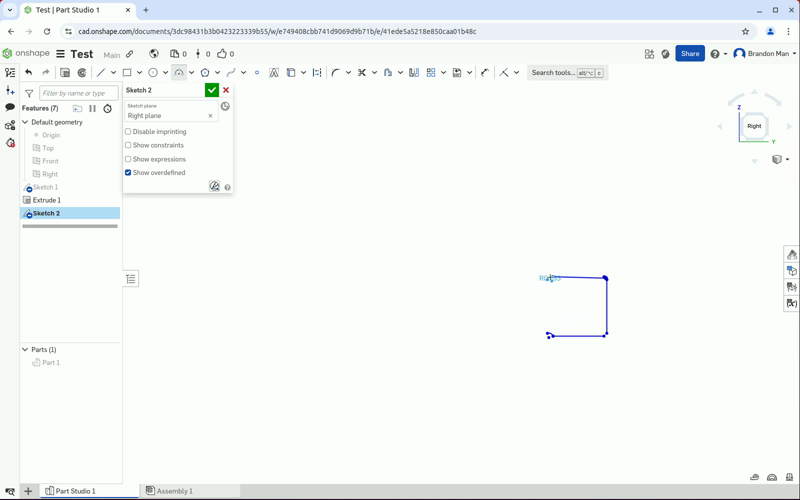
scroll(6)
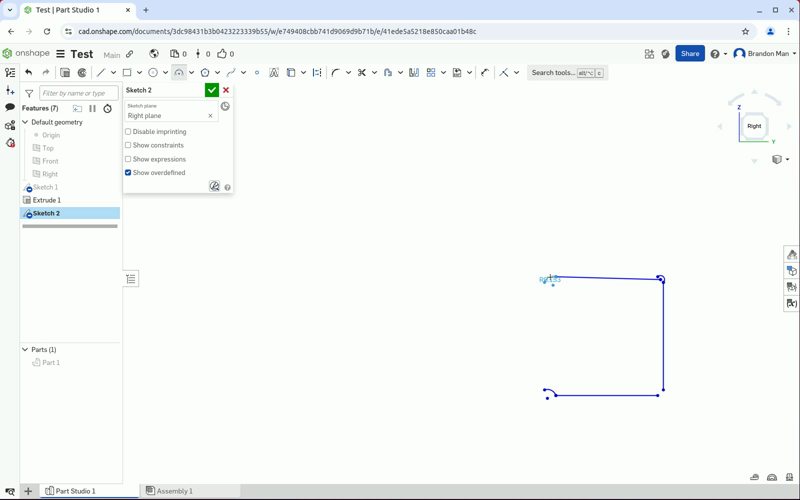
click(550, 276)
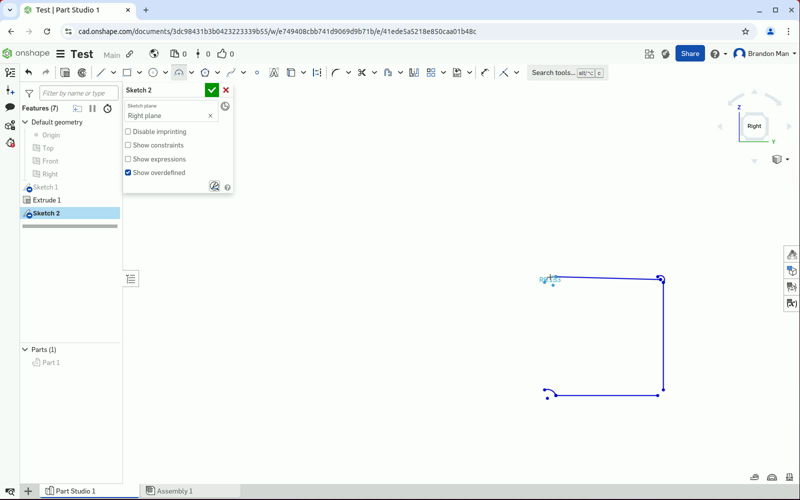
scroll(-6)
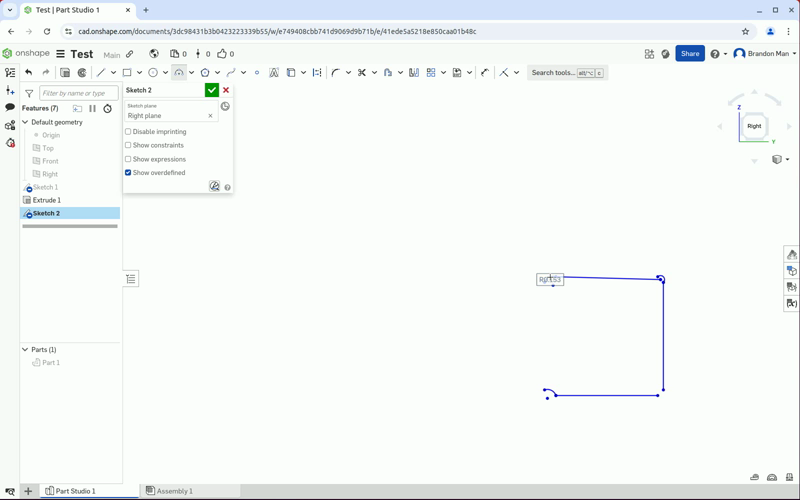
scroll(-6)
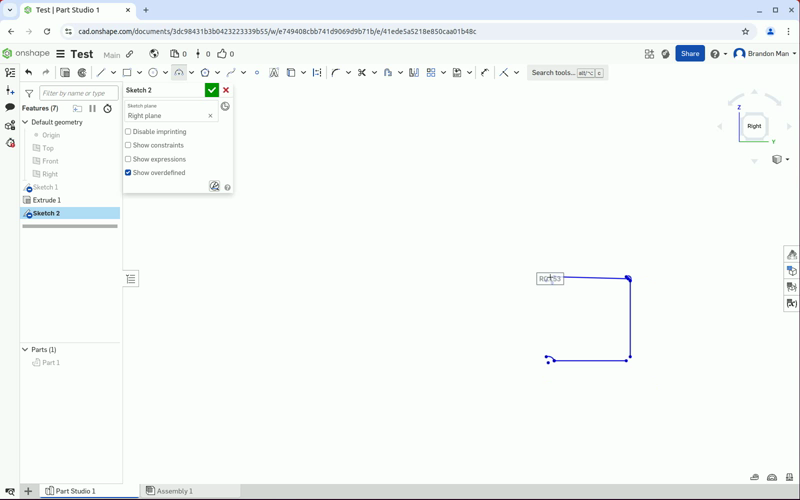
scroll(-6)
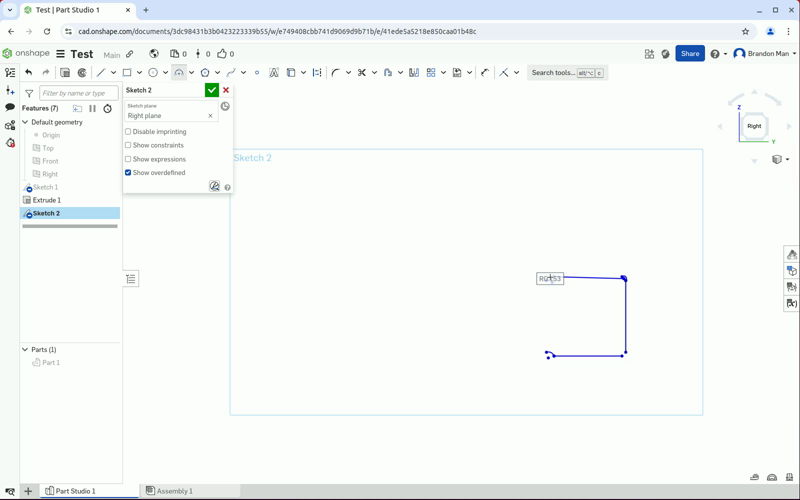
scroll(-6)
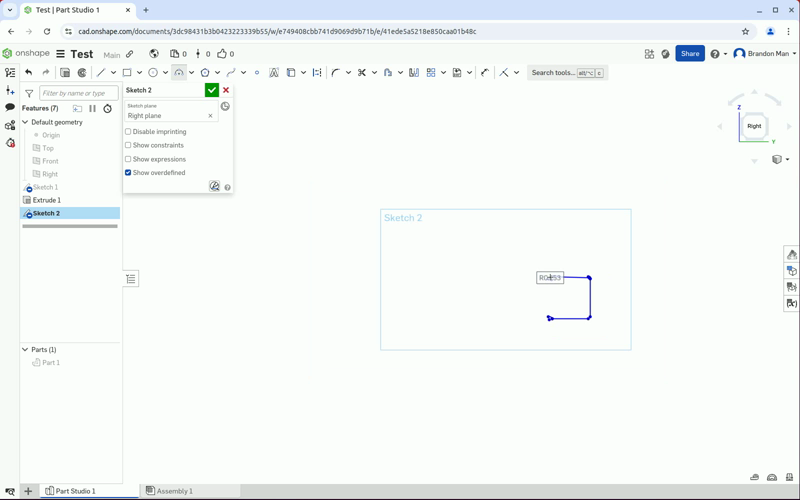
scroll(-6)
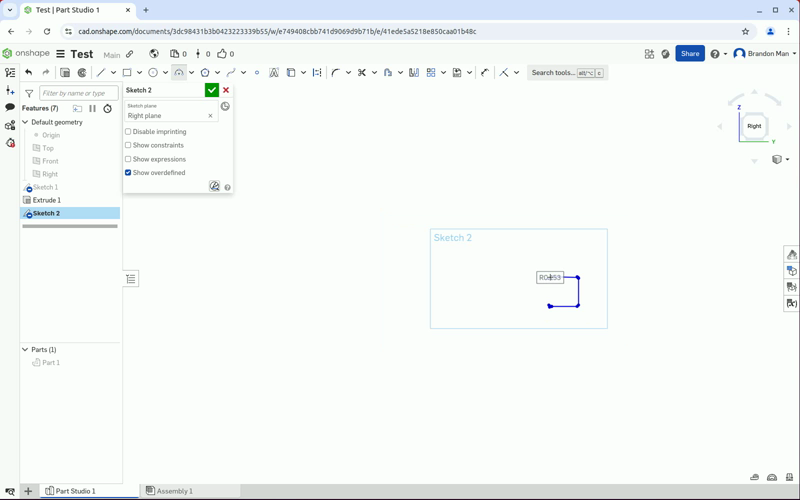
scroll(-6)
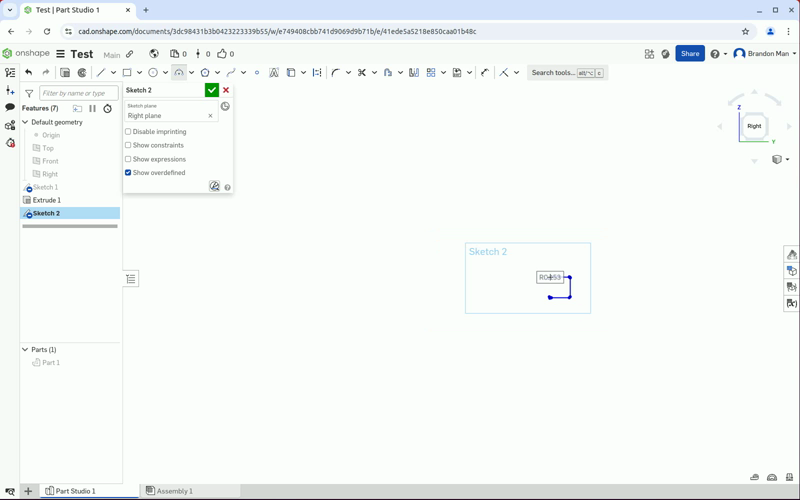
scroll(-6)
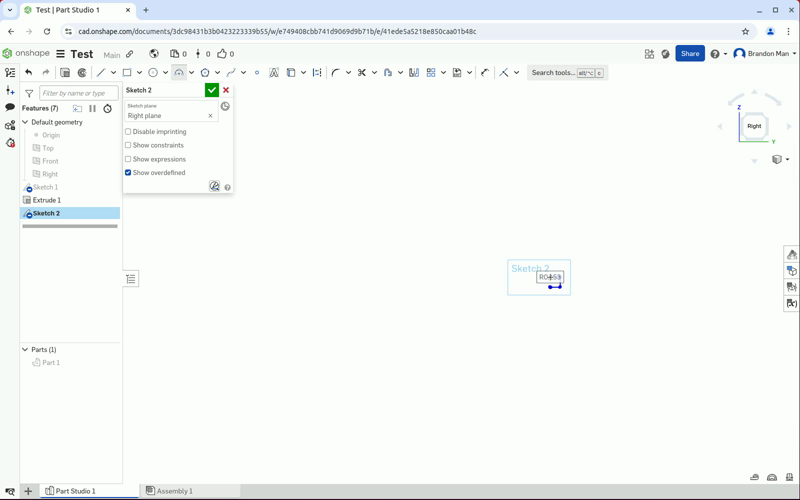
key_up(shift)
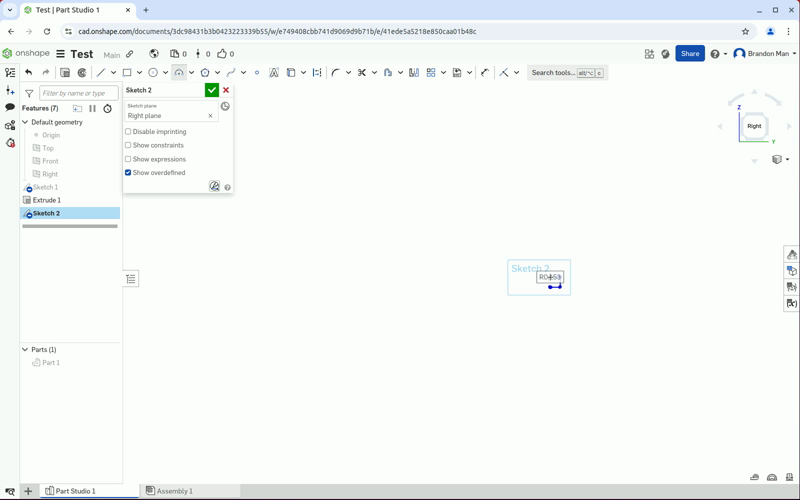
key(esc)
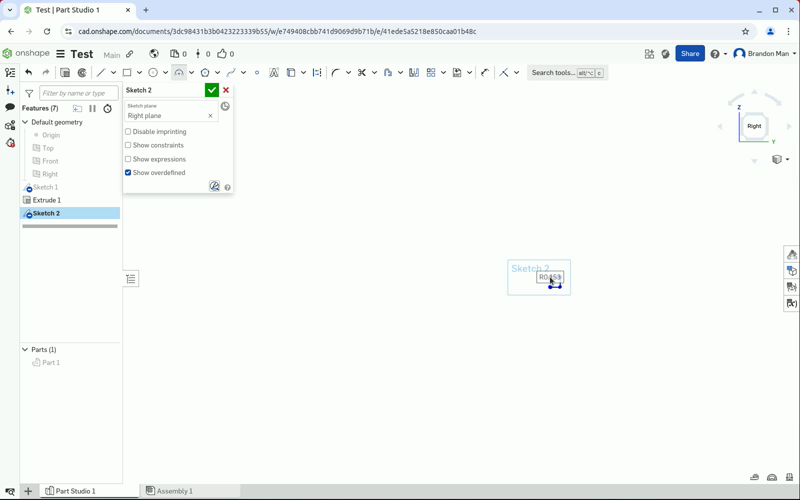
key(l)
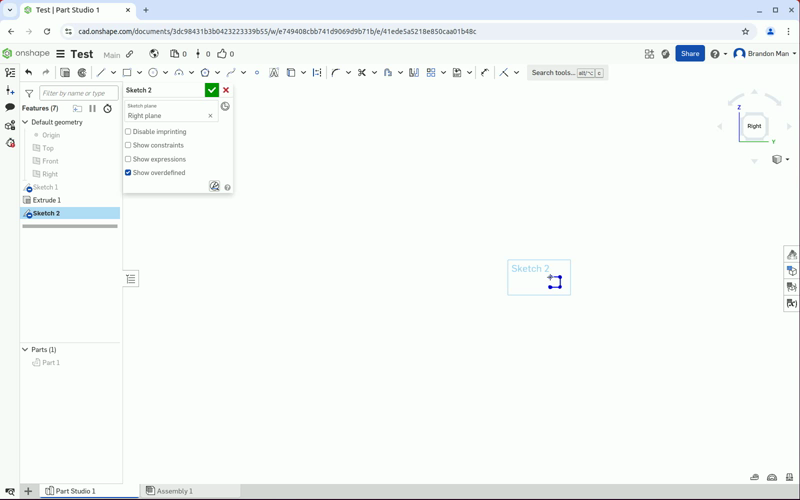
mouse_move(549, 277)
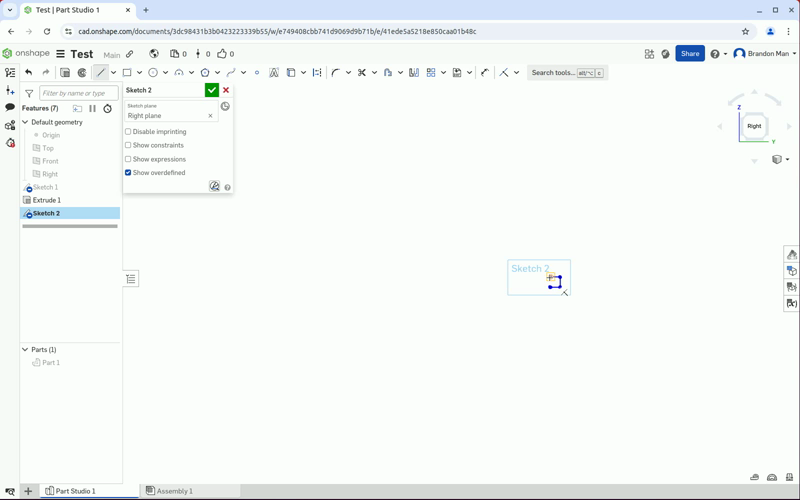
scroll(6)
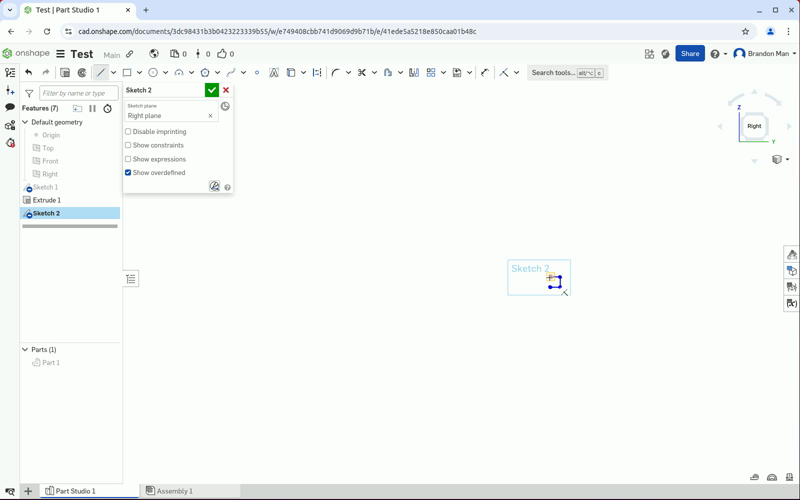
scroll(6)
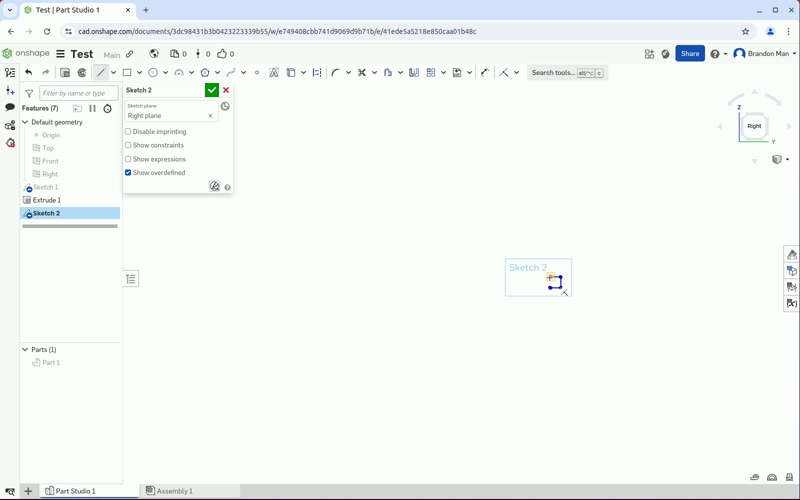
scroll(6)
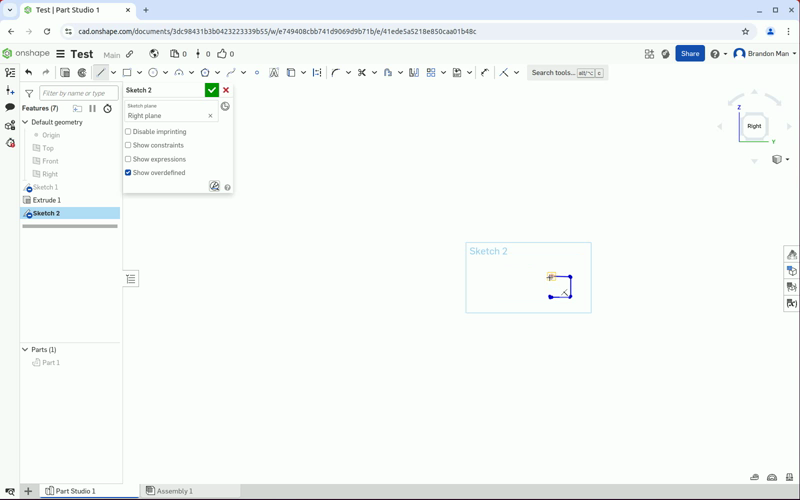
scroll(6)
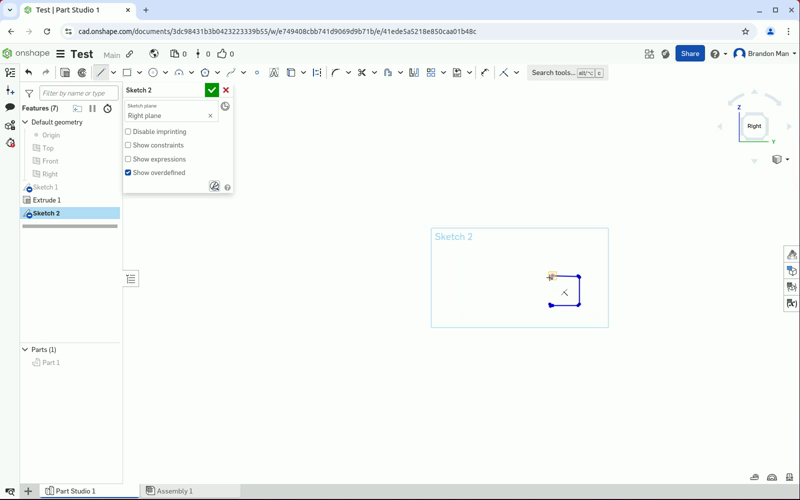
scroll(6)
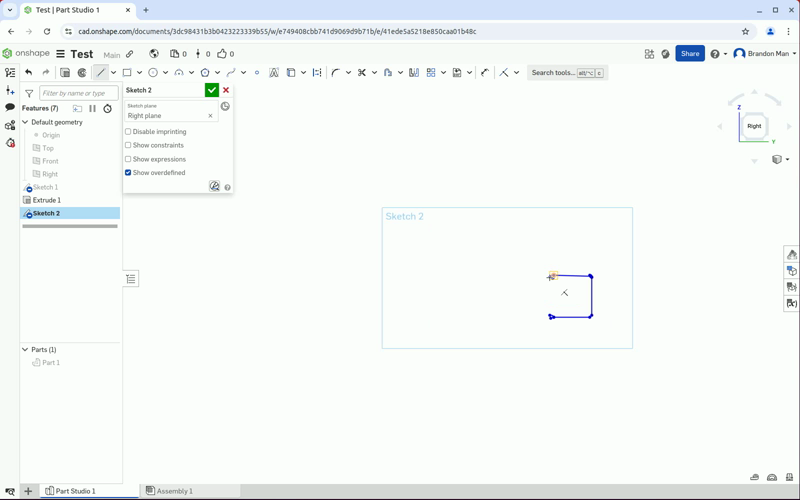
scroll(6)
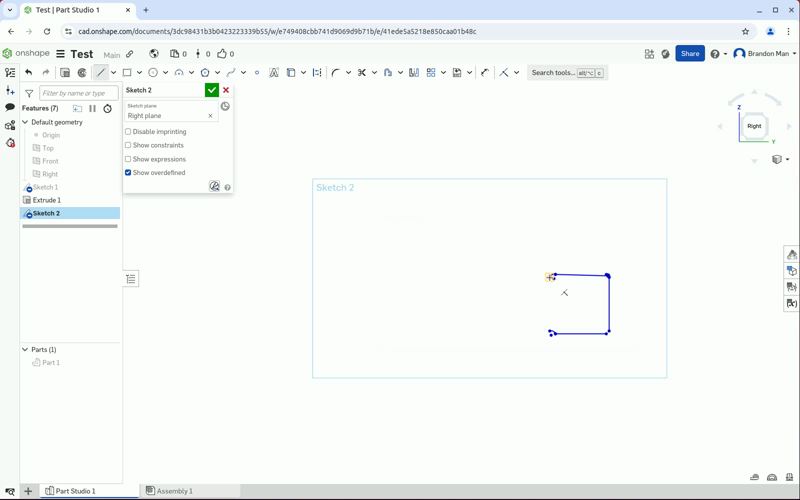
scroll(6)
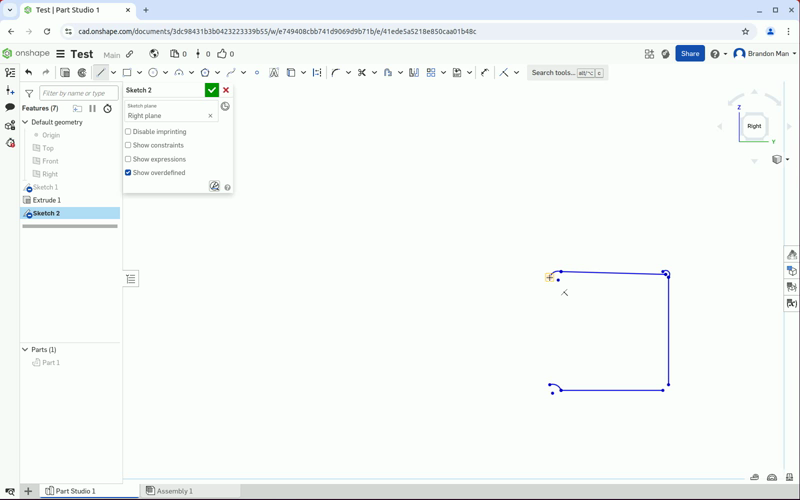
click(549, 277)
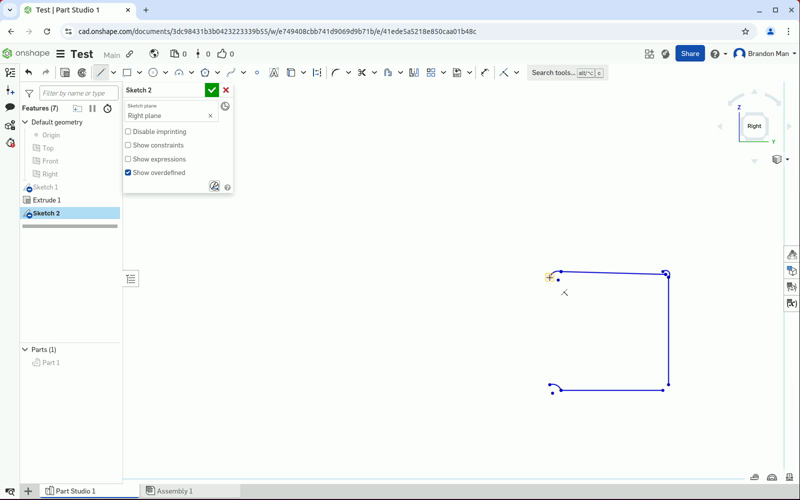
scroll(-6)
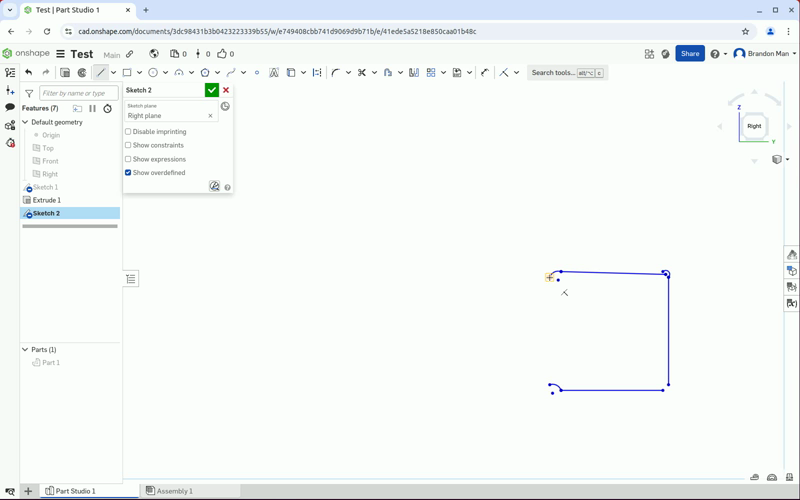
scroll(-6)
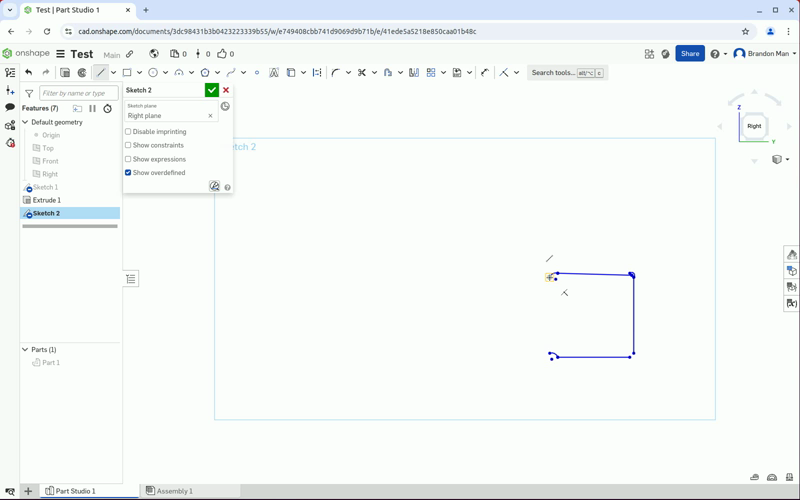
scroll(-6)
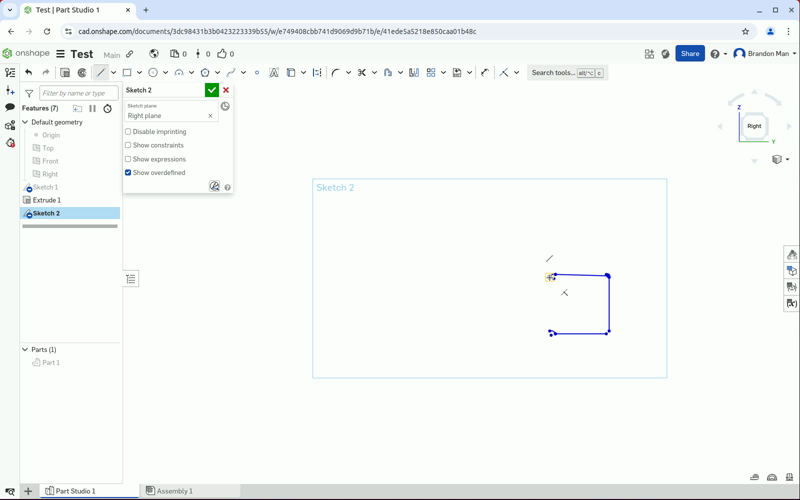
scroll(-6)
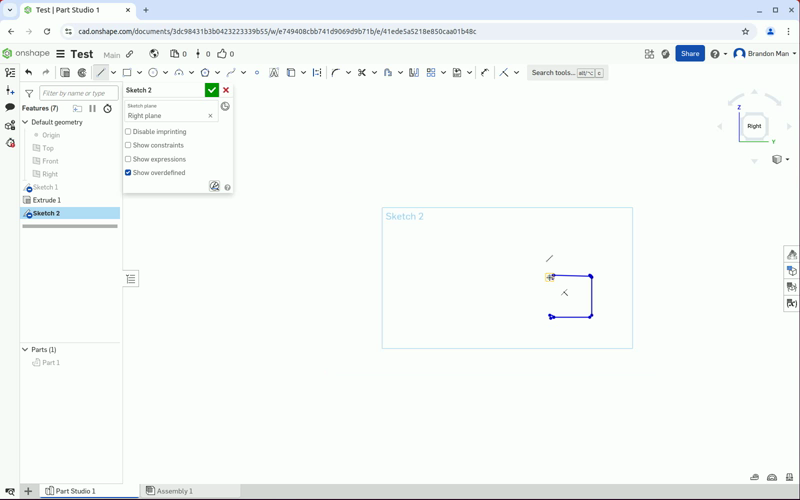
scroll(-6)
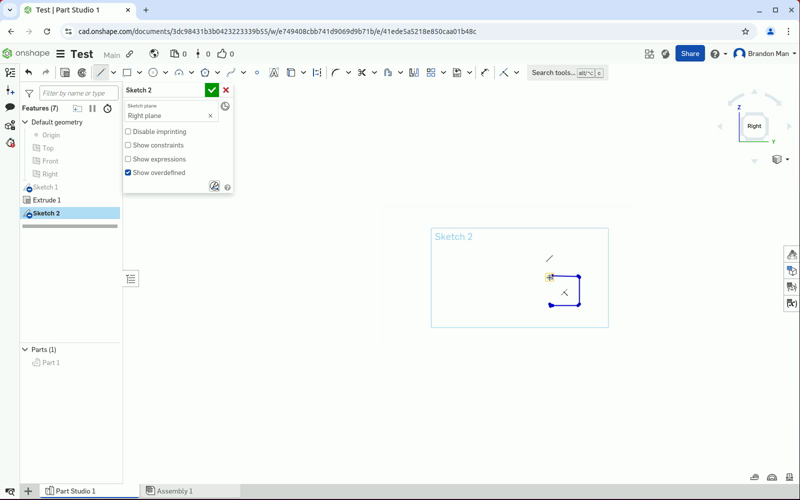
scroll(-6)
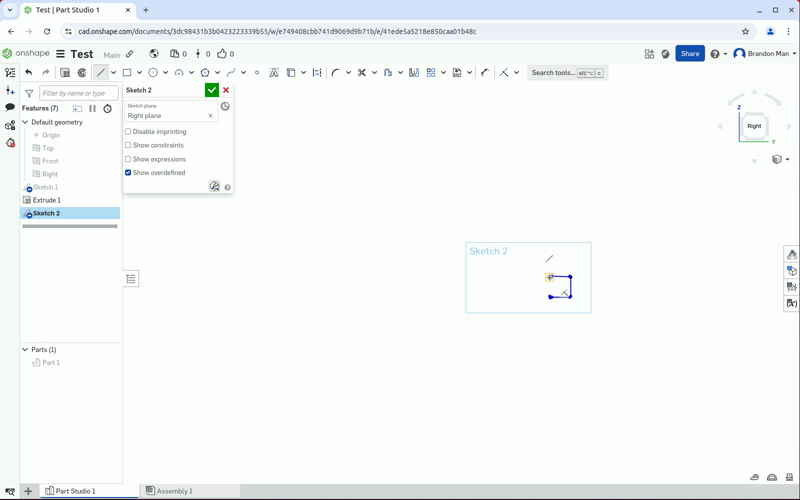
scroll(-6)
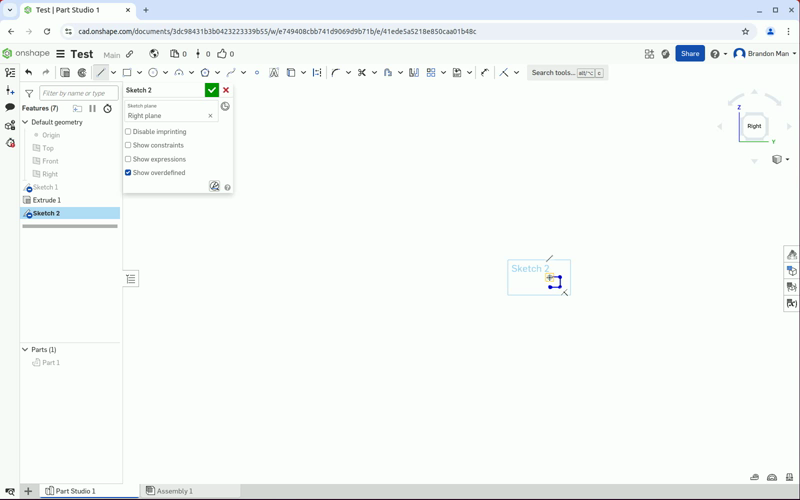
mouse_move(579, 277)
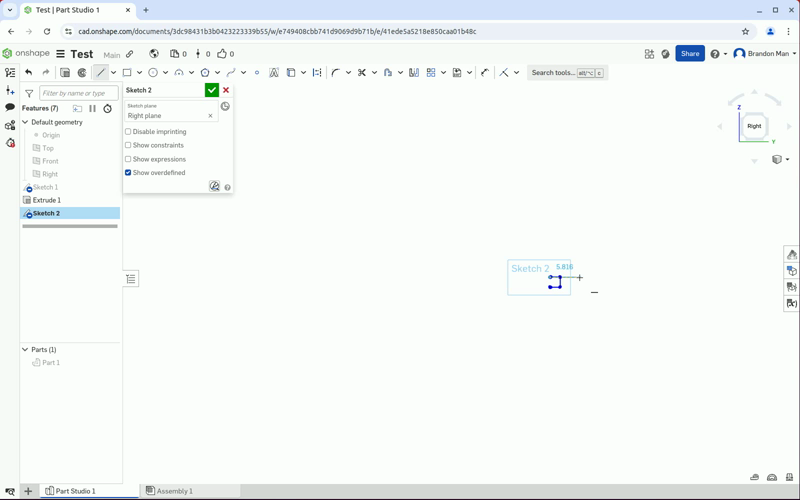
key_down(shift)
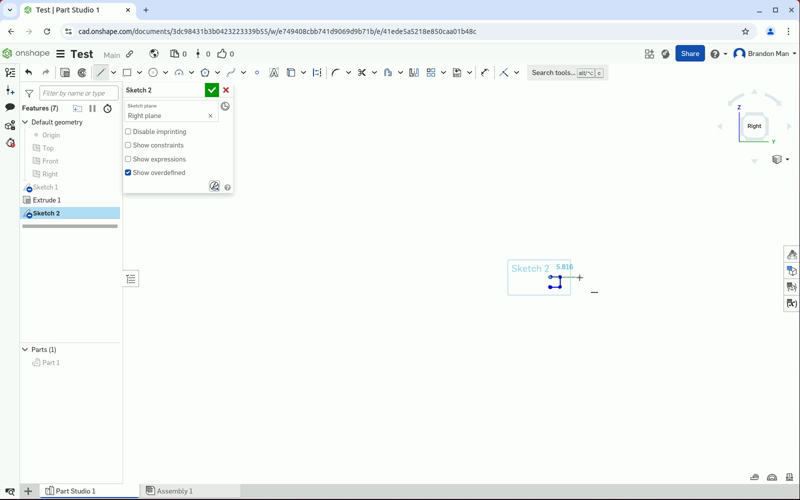
mouse_move(549, 286)
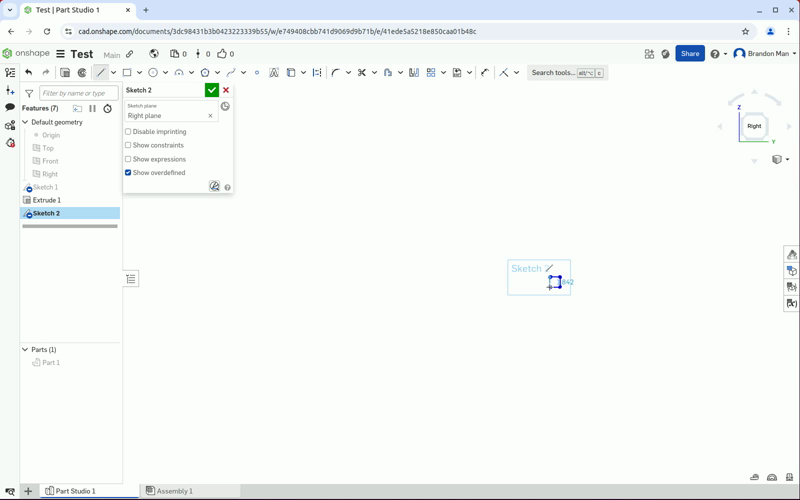
scroll(6)
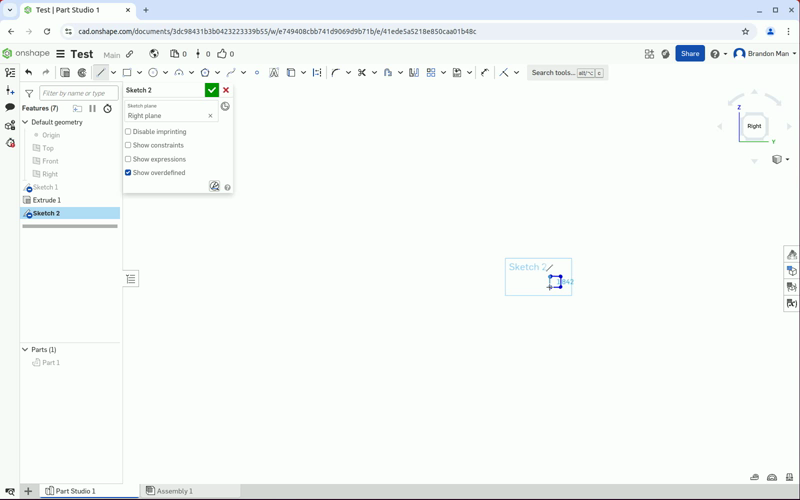
scroll(6)
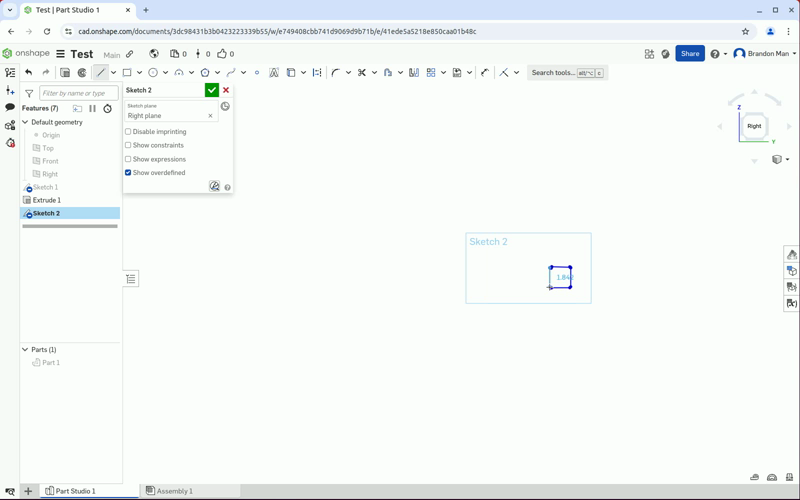
scroll(6)
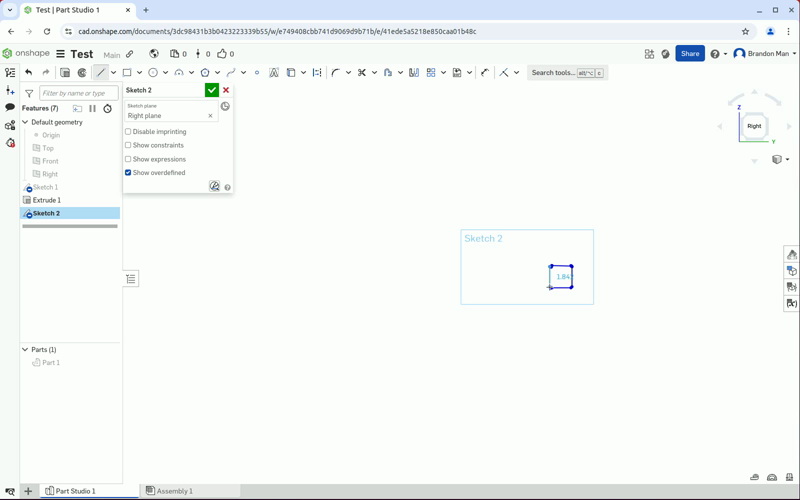
scroll(6)
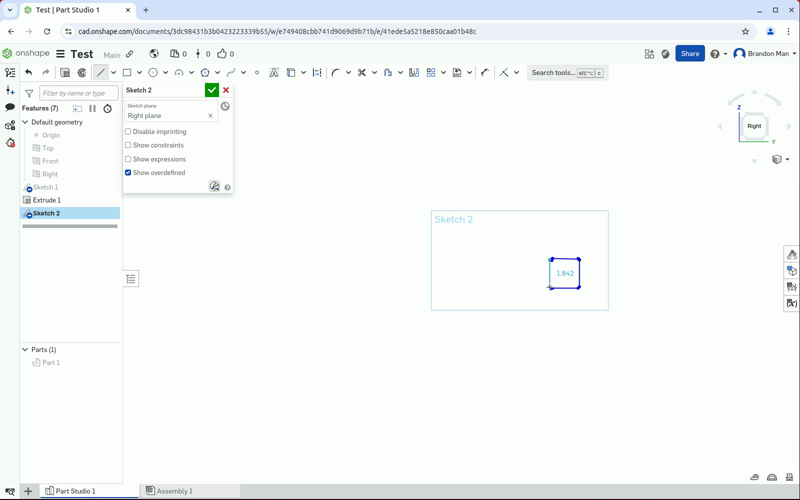
scroll(6)
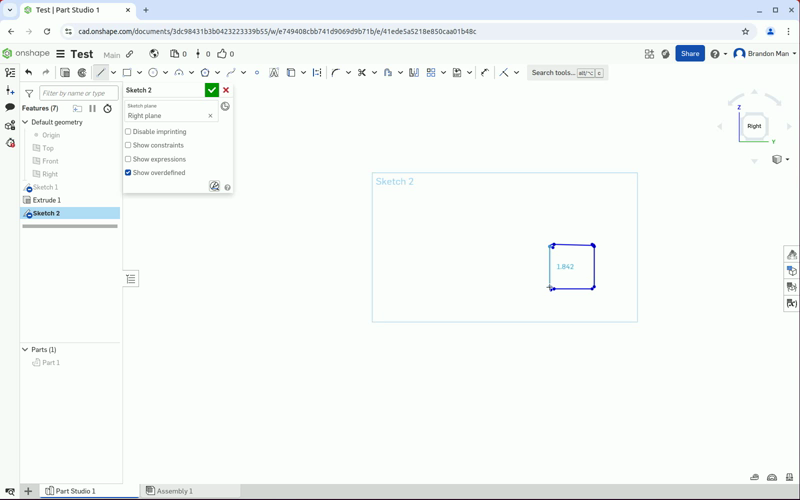
scroll(6)
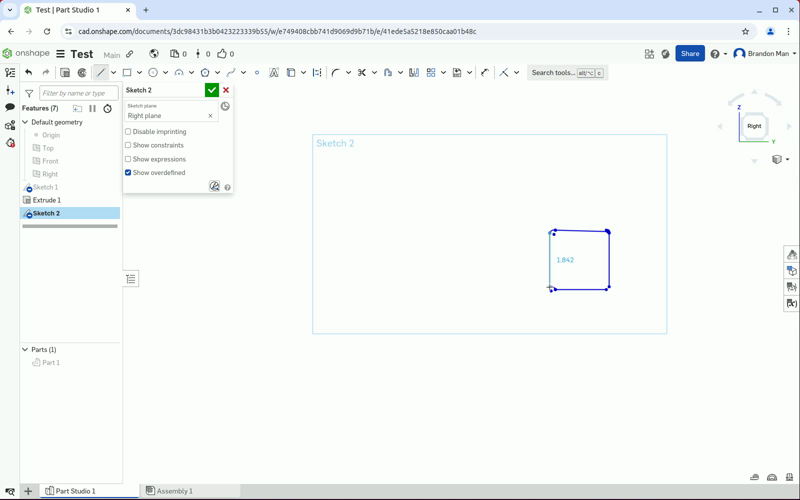
scroll(6)
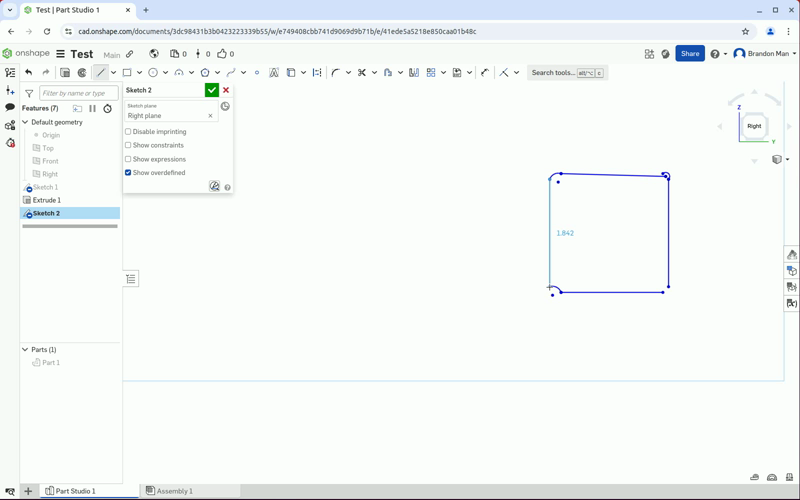
key_up(shift)
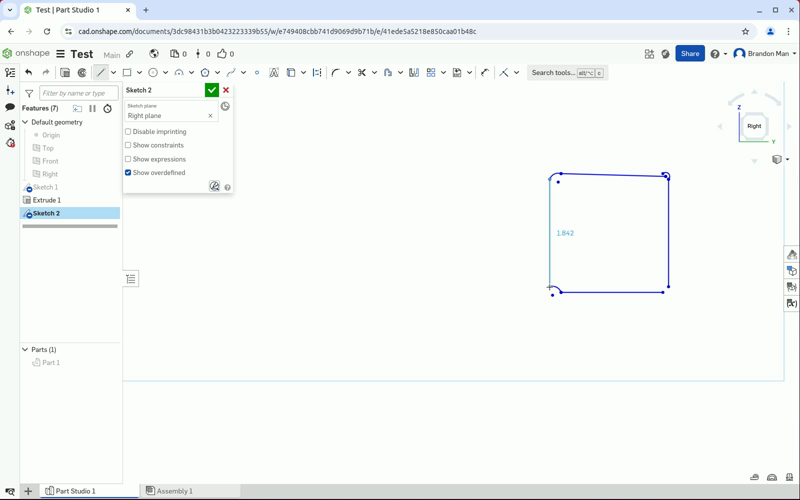
click(549, 286)
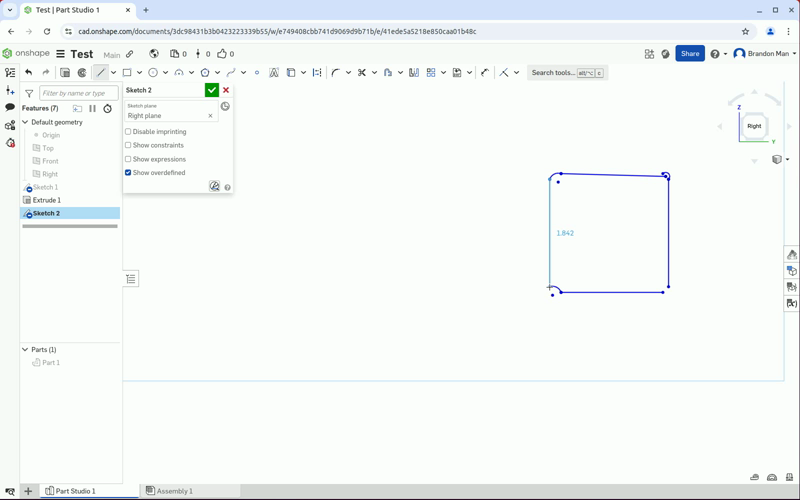
scroll(-6)
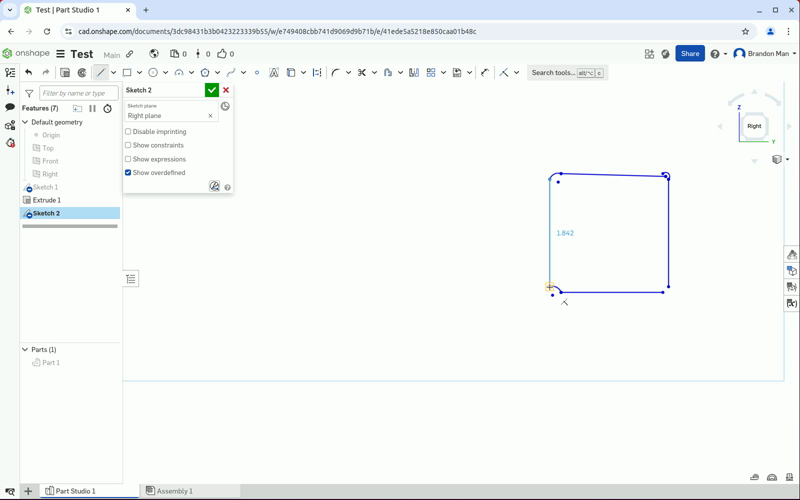
scroll(-6)
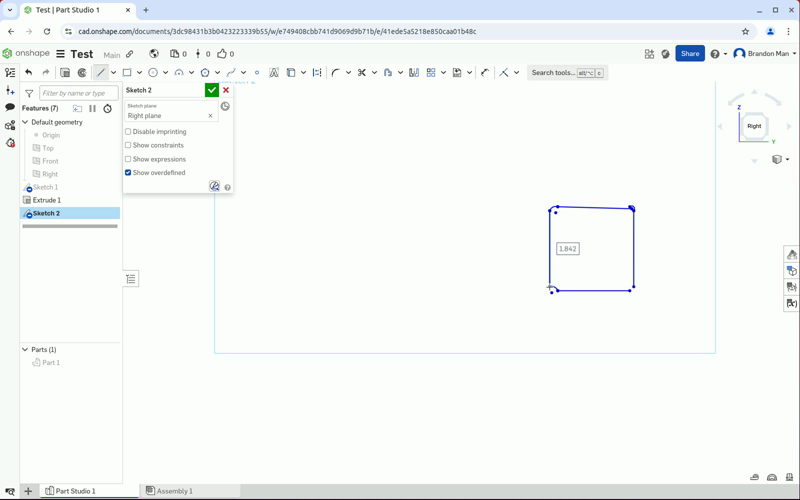
scroll(-6)
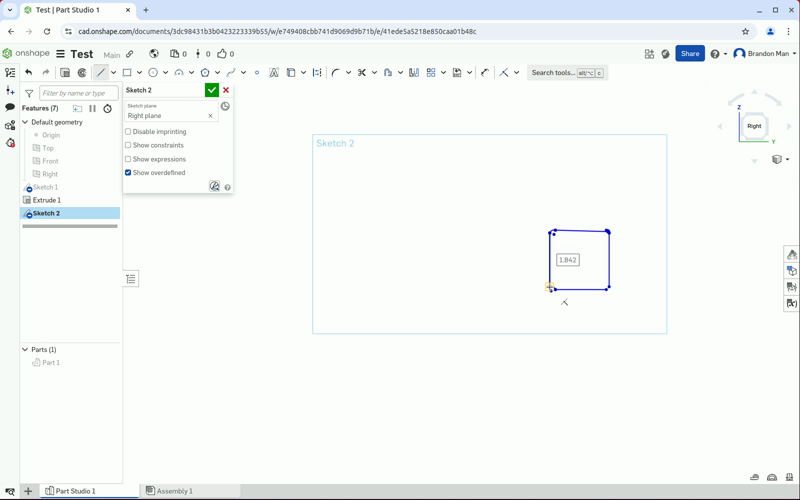
scroll(-6)
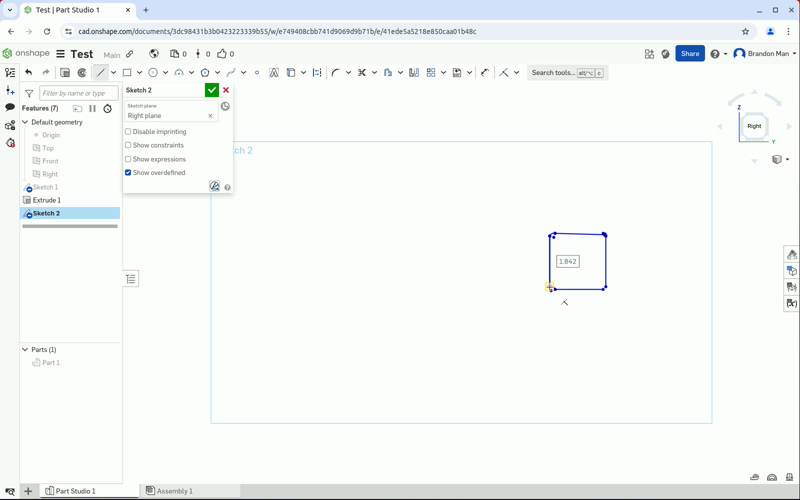
scroll(-6)
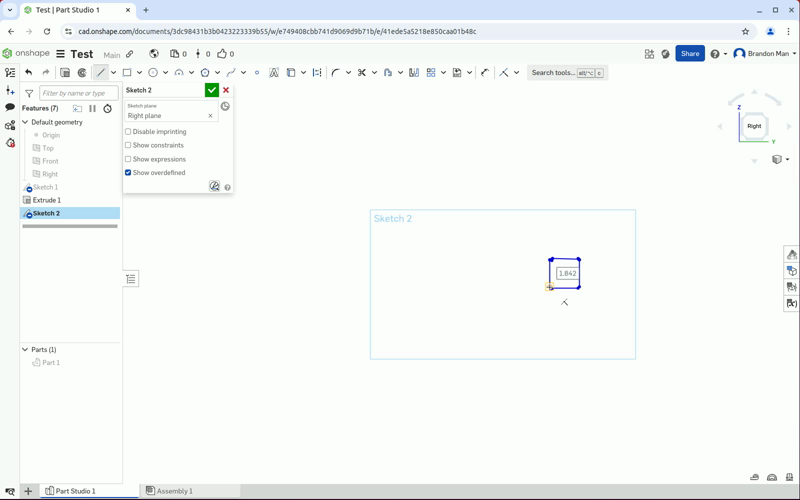
scroll(-6)
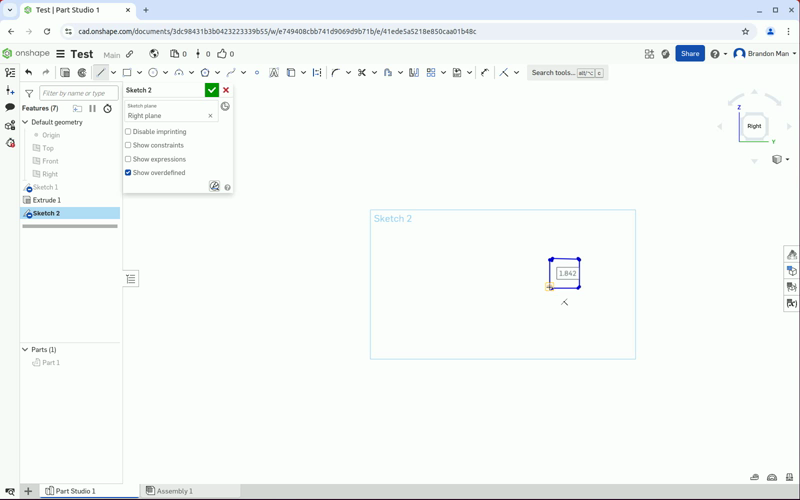
scroll(-6)
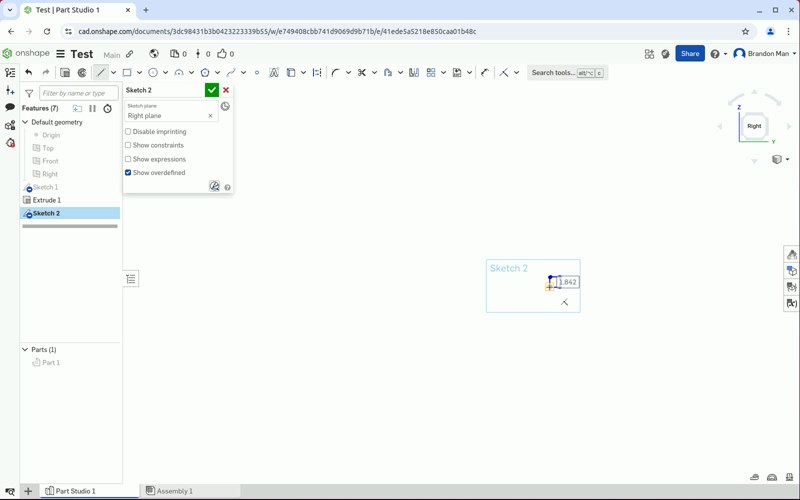
key(esc)
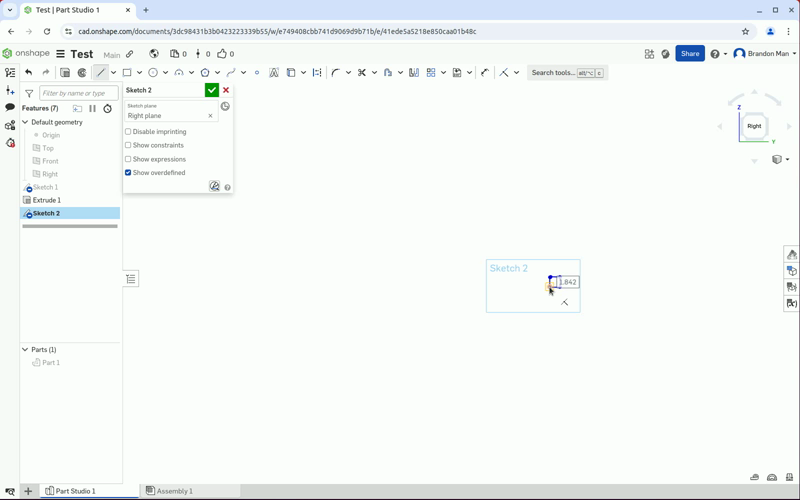
key(l)
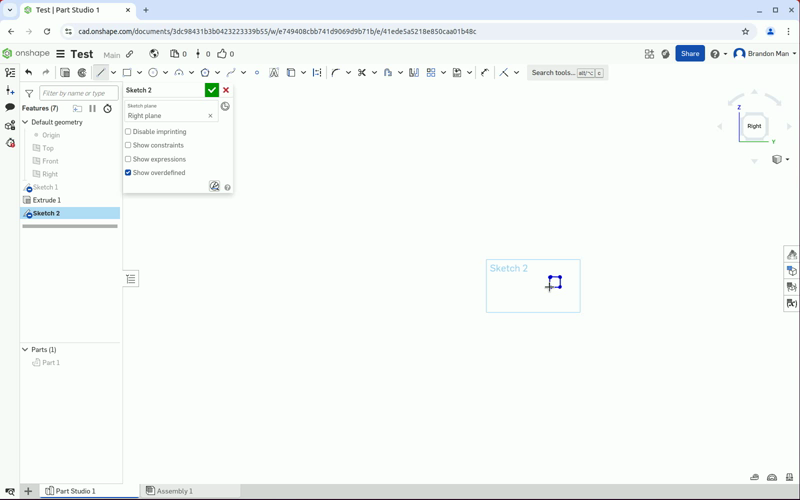
key_down(shift)
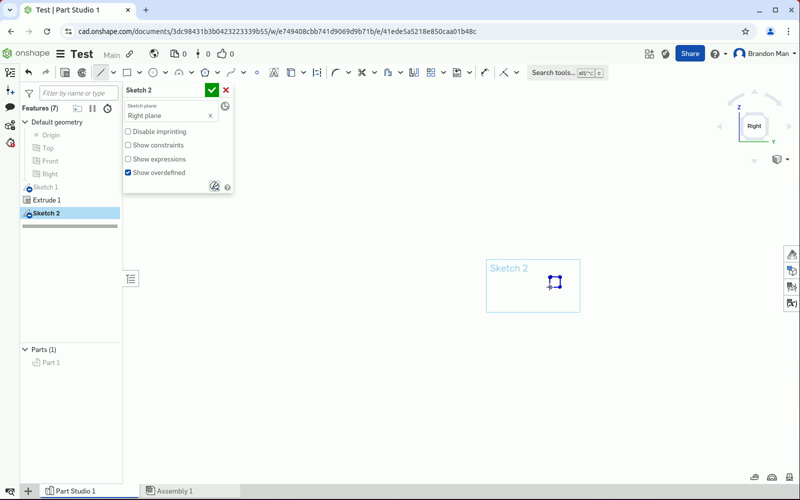
mouse_move(550, 286)
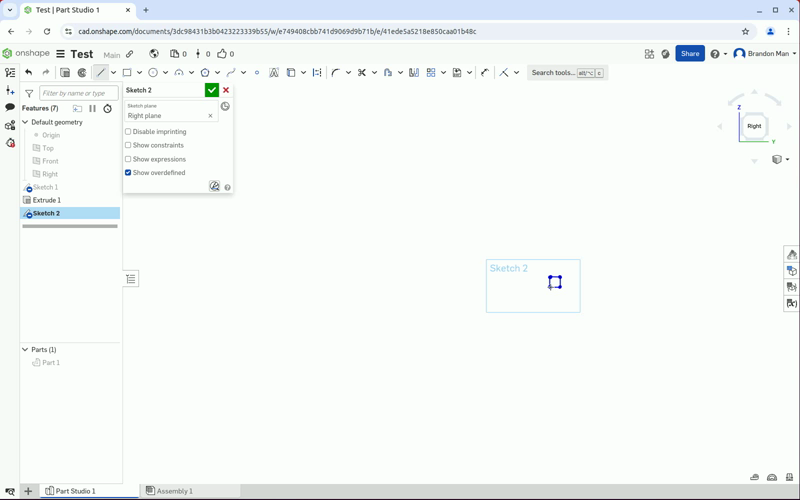
scroll(6)
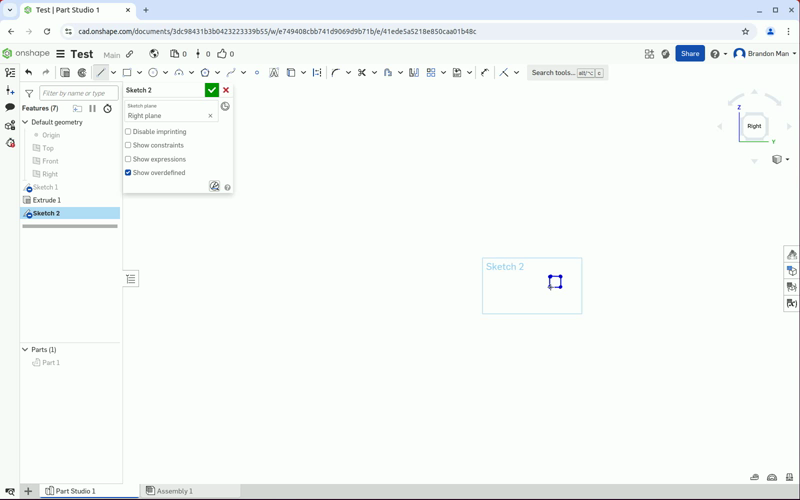
scroll(6)
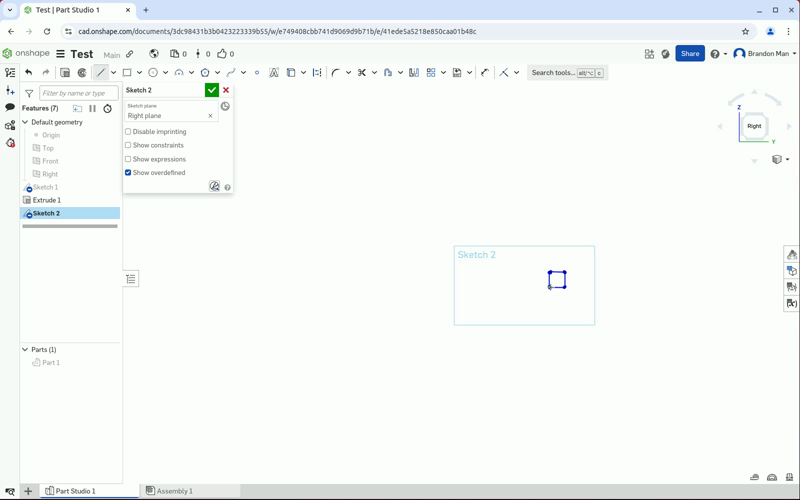
scroll(6)
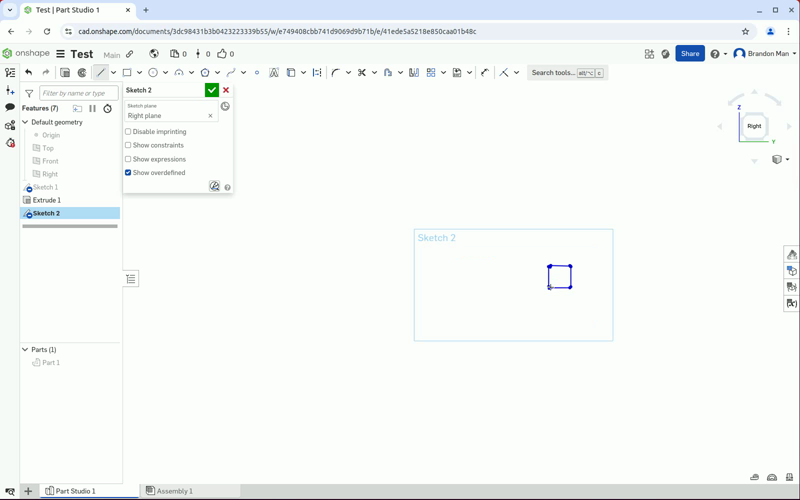
scroll(6)
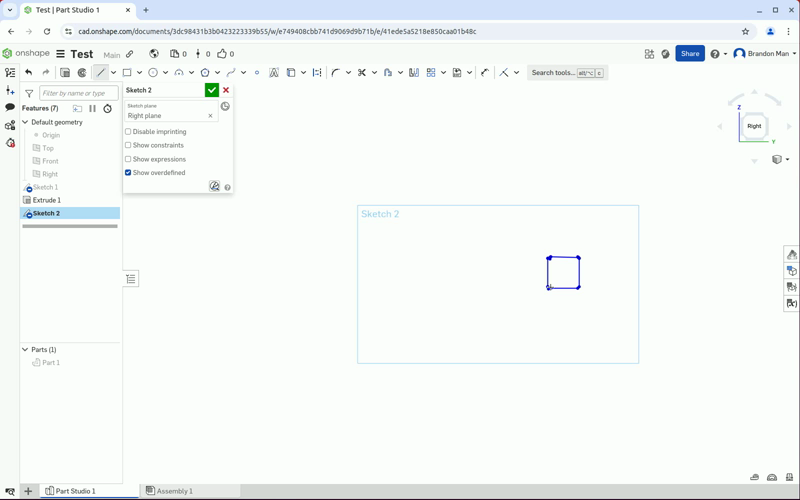
scroll(6)
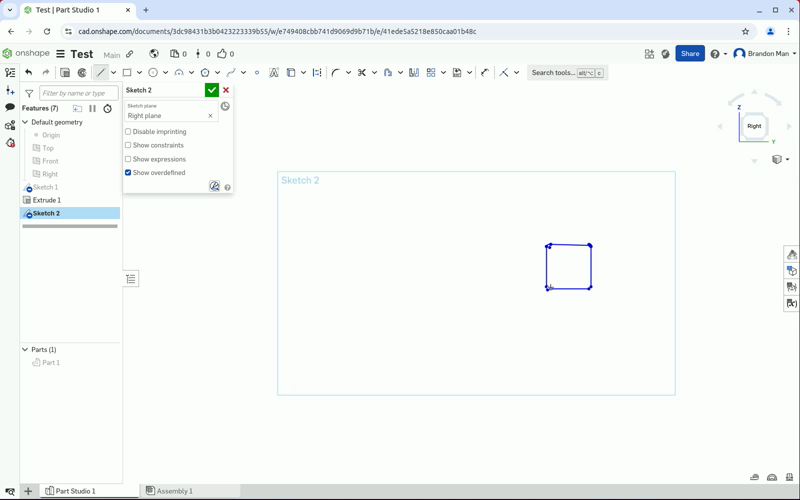
scroll(6)
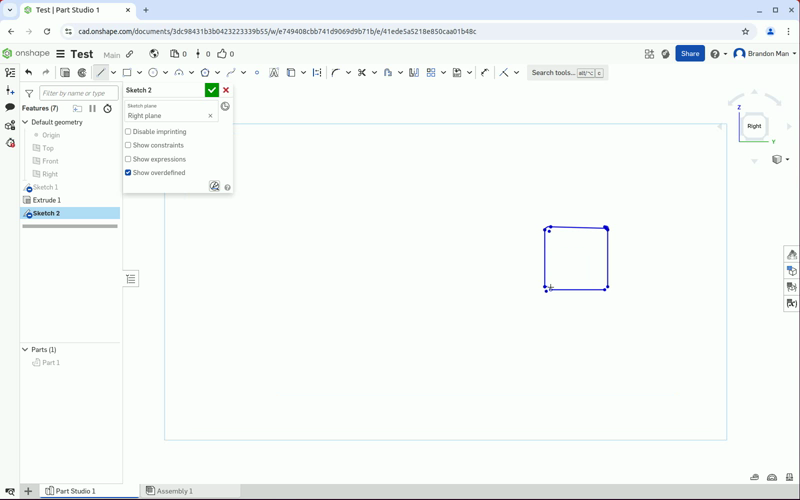
scroll(6)
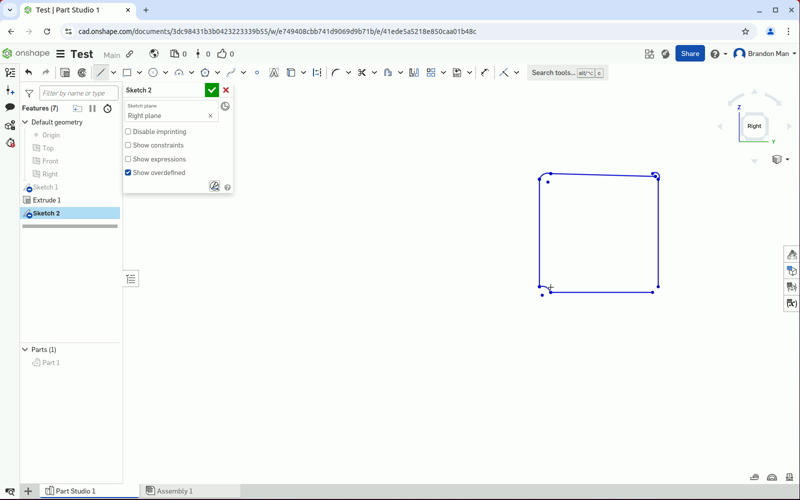
click(550, 286)
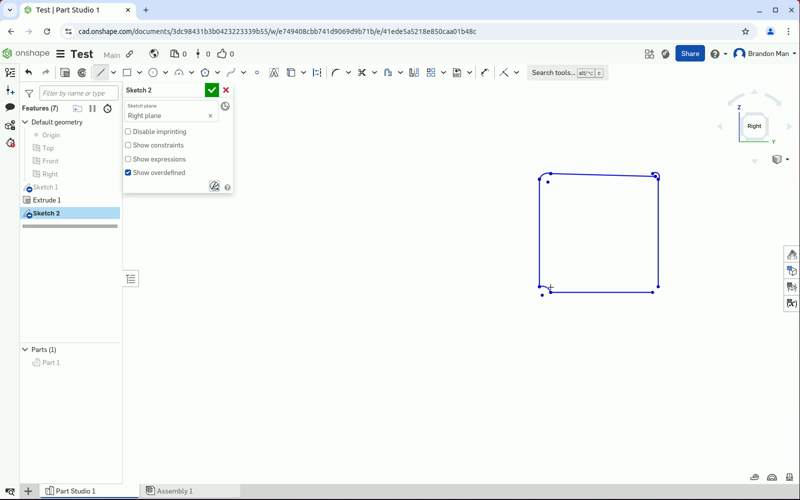
scroll(-6)
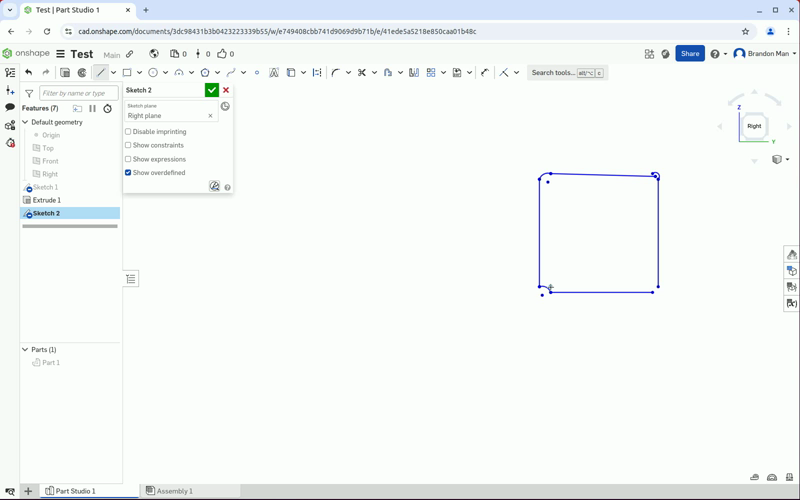
scroll(-6)
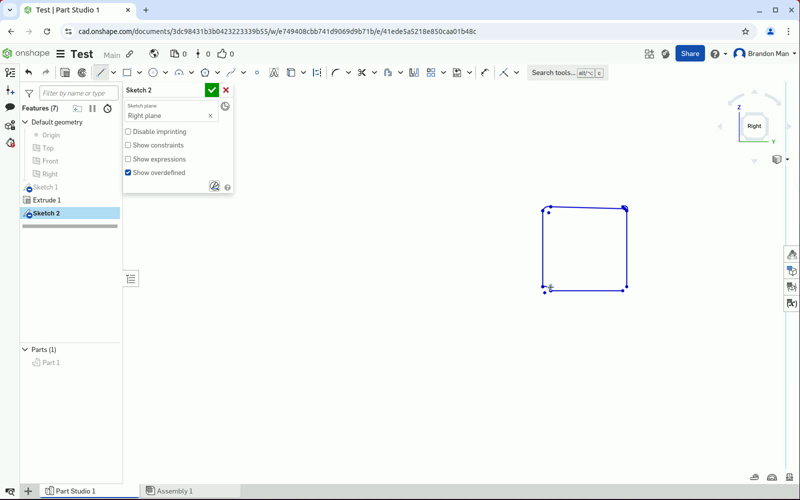
scroll(-6)
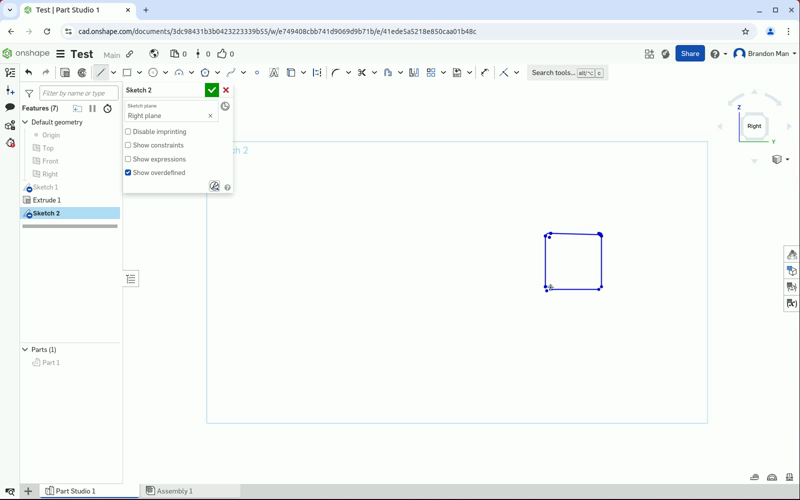
scroll(-6)
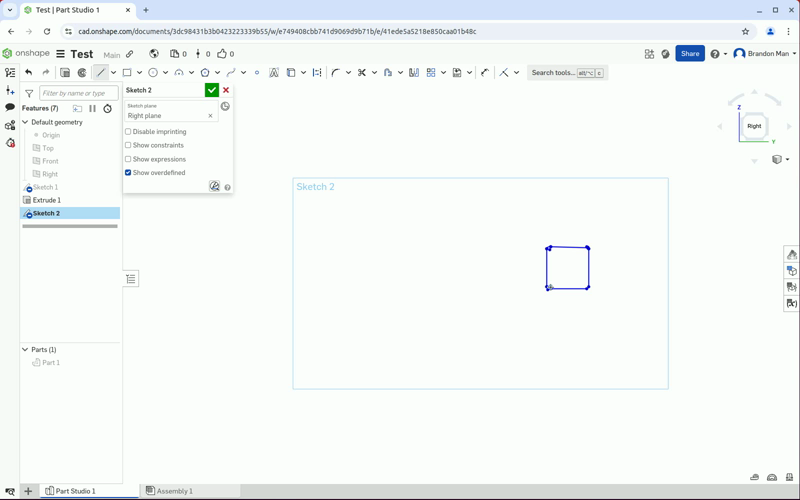
scroll(-6)
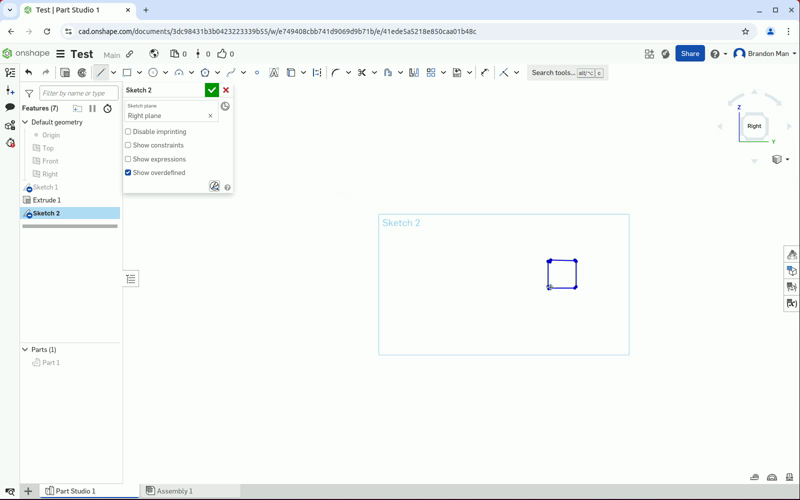
scroll(-6)
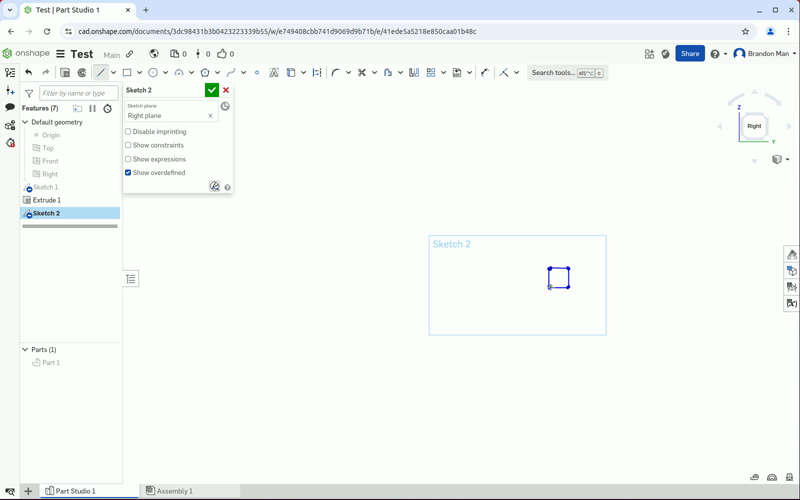
scroll(-6)
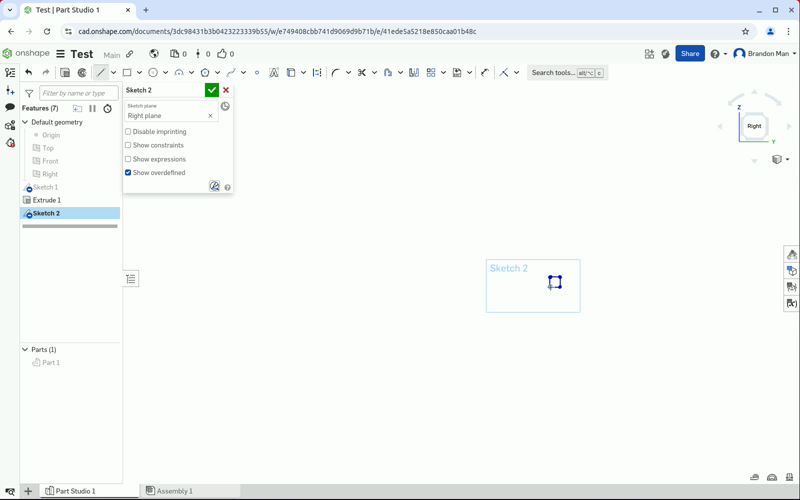
key_up(shift)
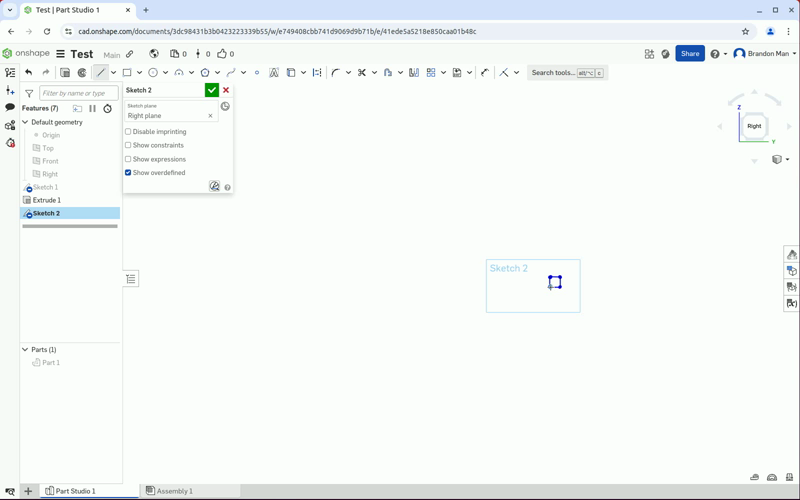
key_down(shift)
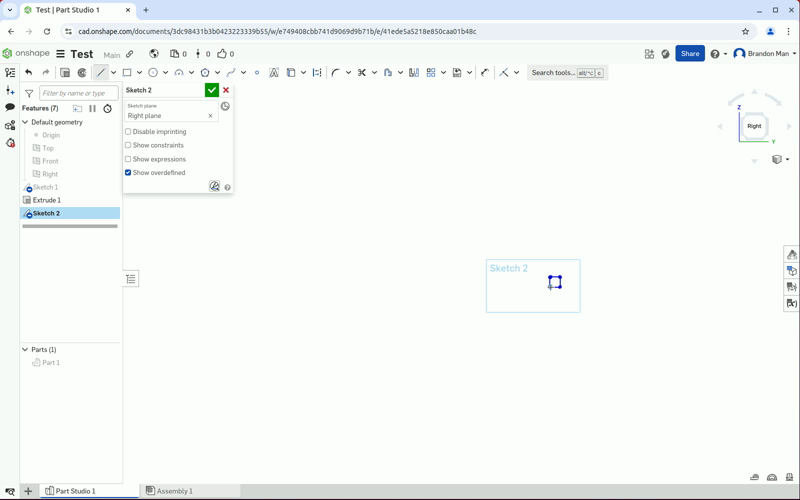
mouse_move(580, 286)
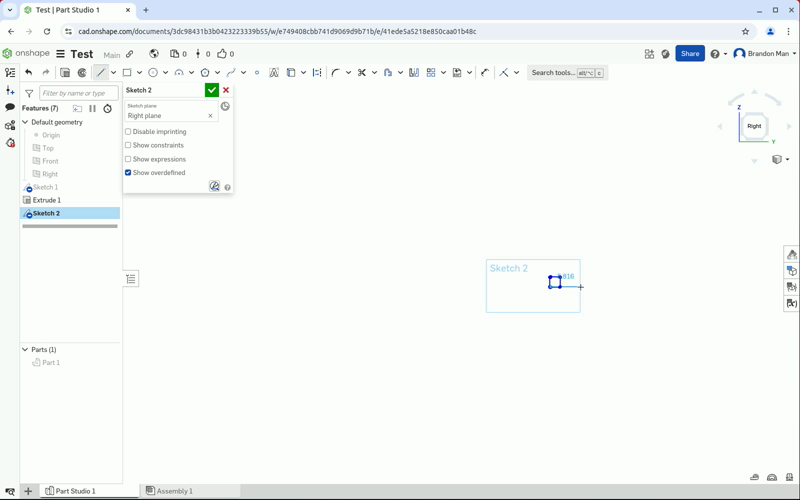
mouse_move(559, 286)
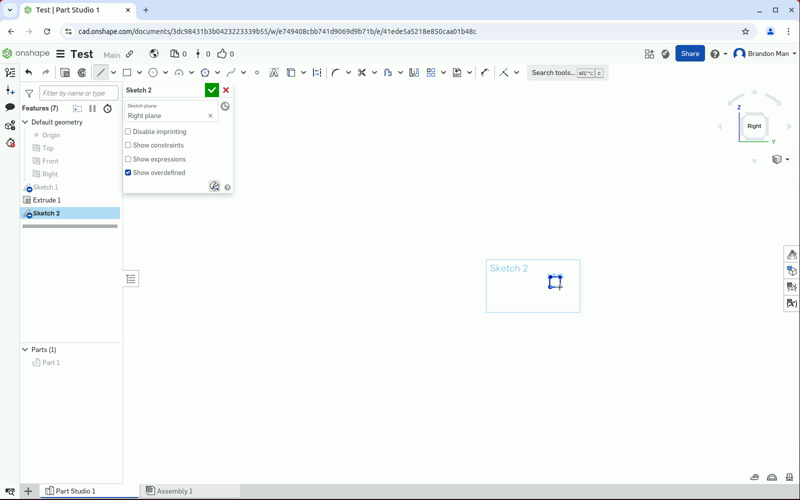
scroll(6)
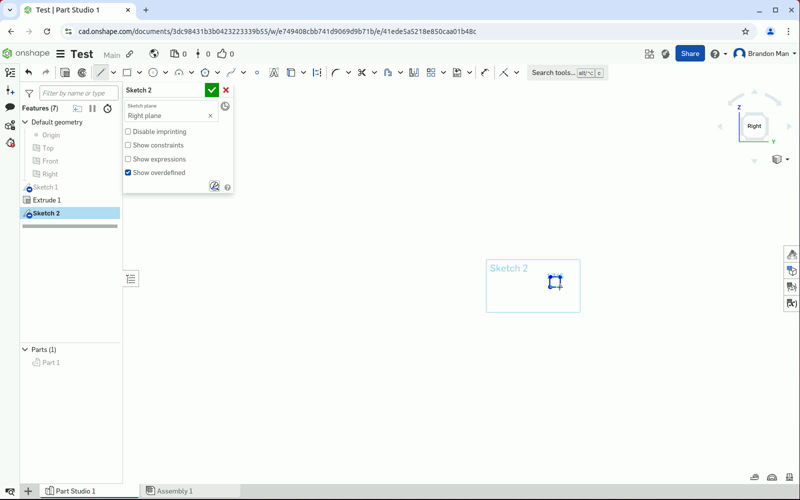
scroll(6)
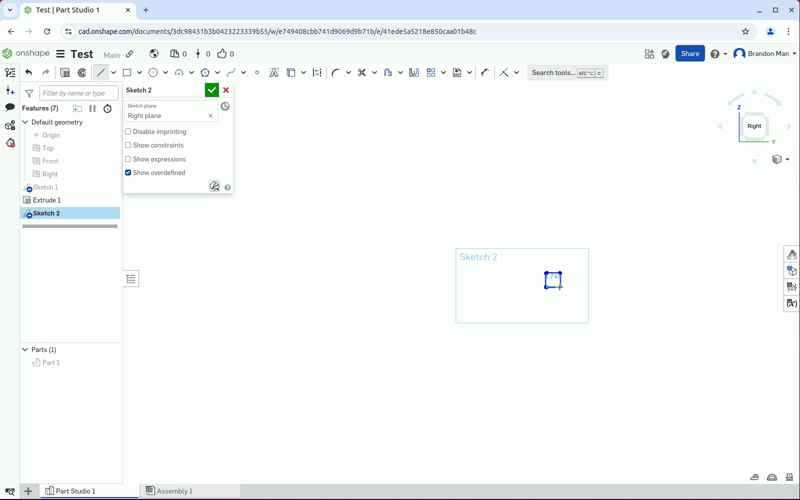
scroll(6)
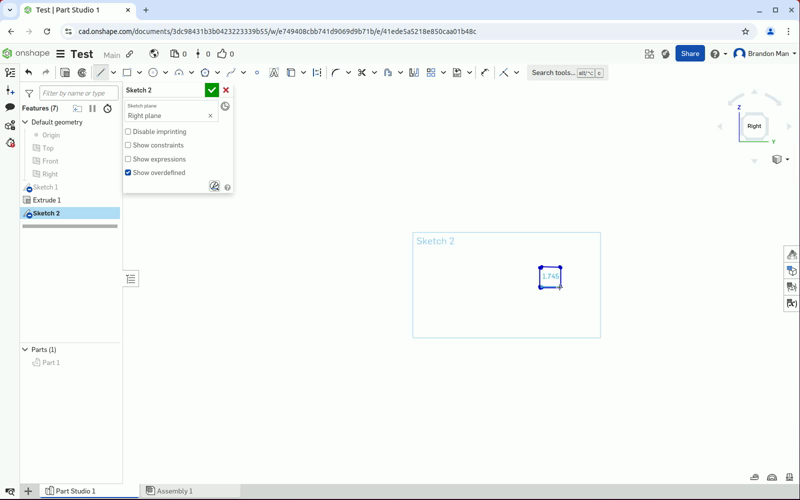
scroll(6)
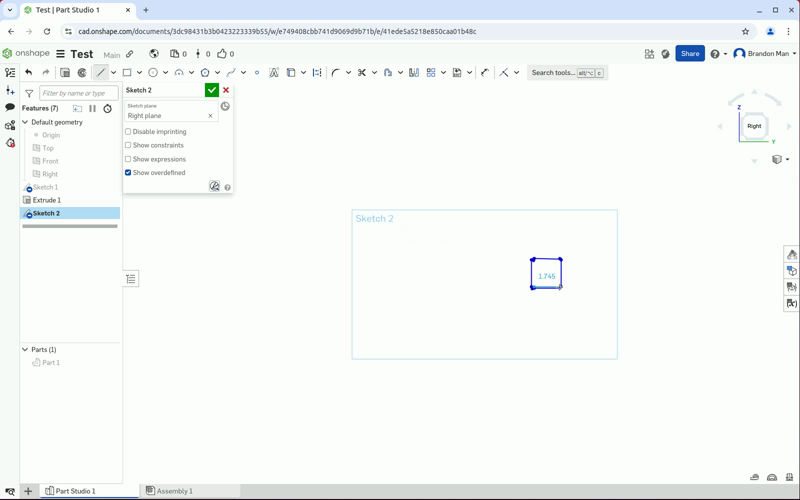
scroll(6)
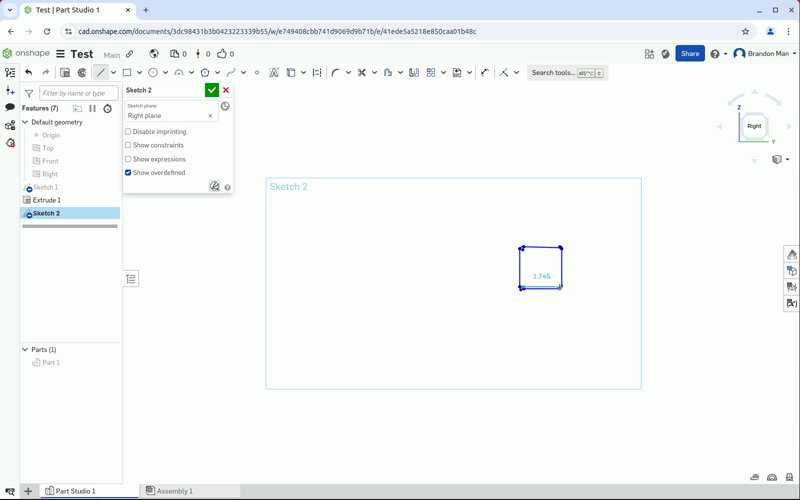
scroll(6)
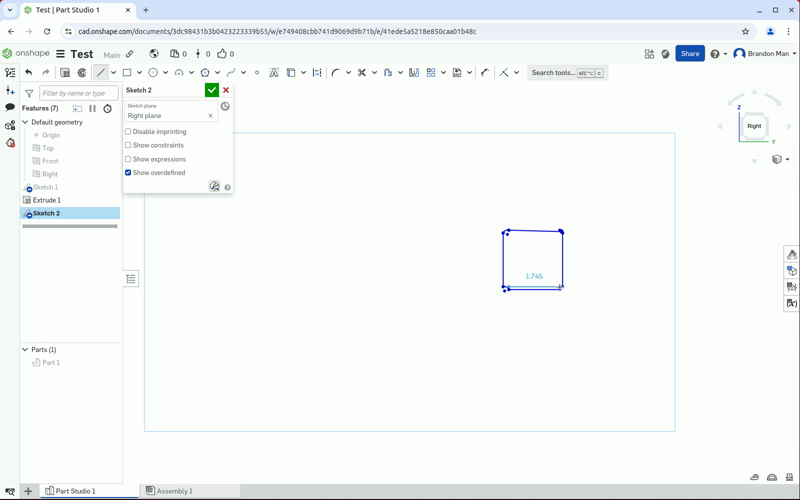
scroll(6)
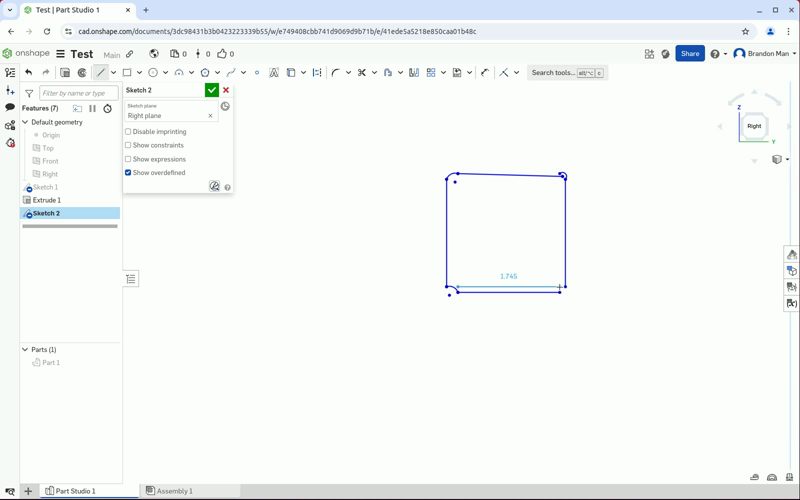
click(559, 286)
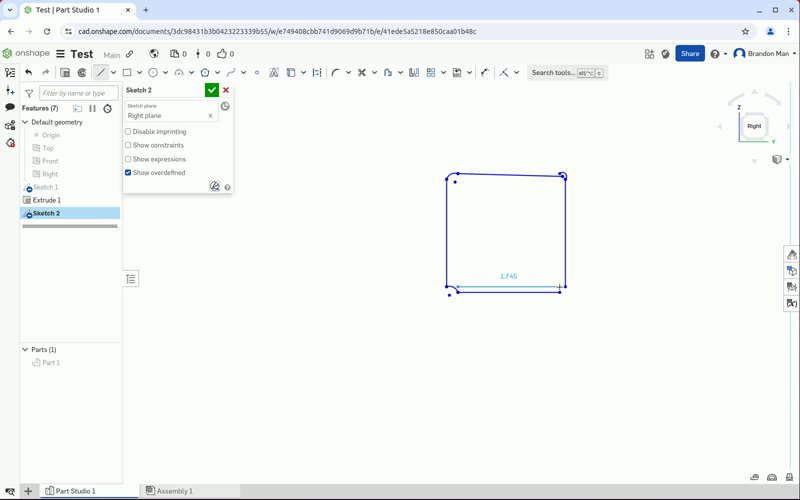
scroll(-6)
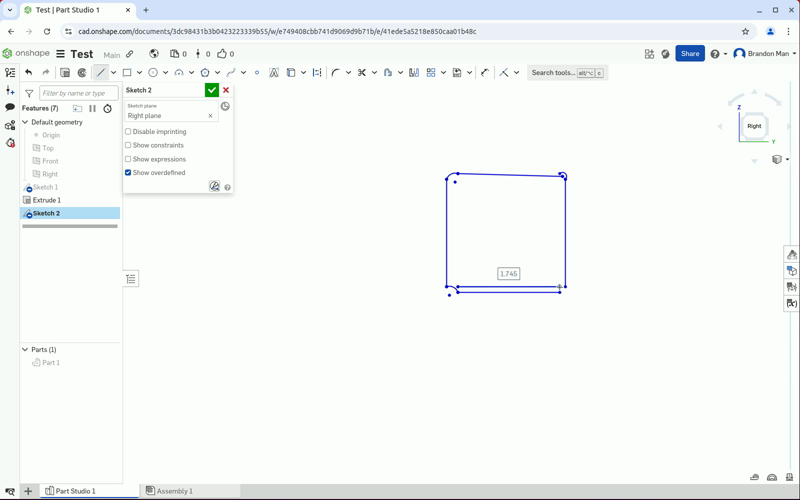
scroll(-6)
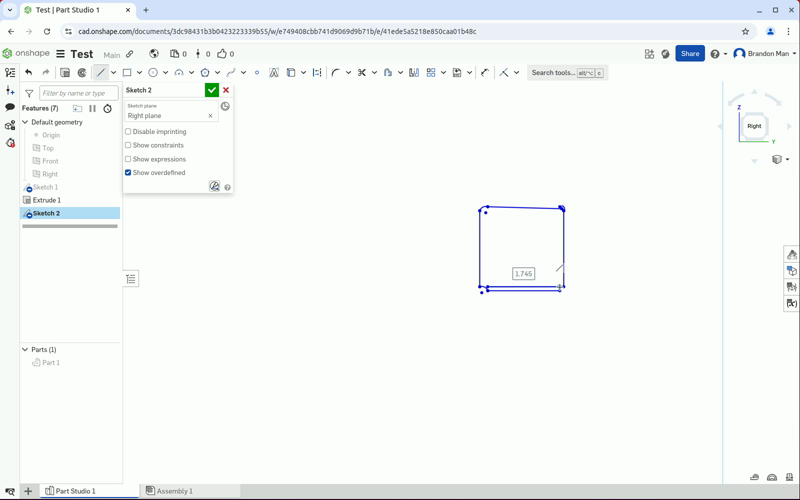
scroll(-6)
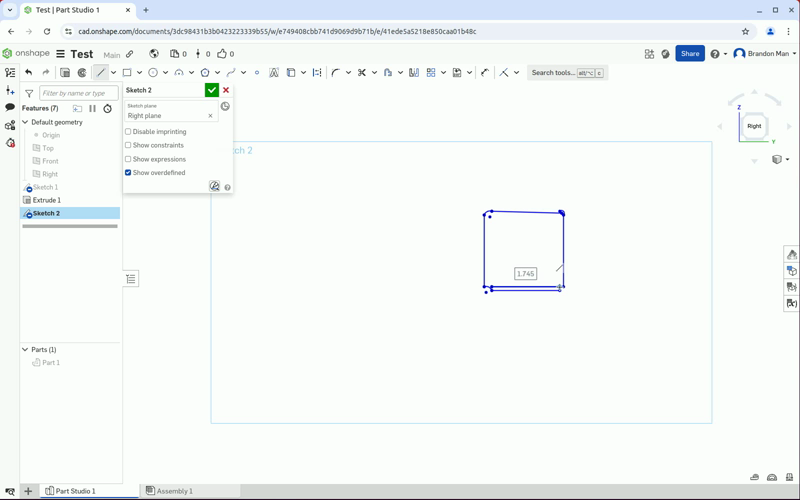
scroll(-6)
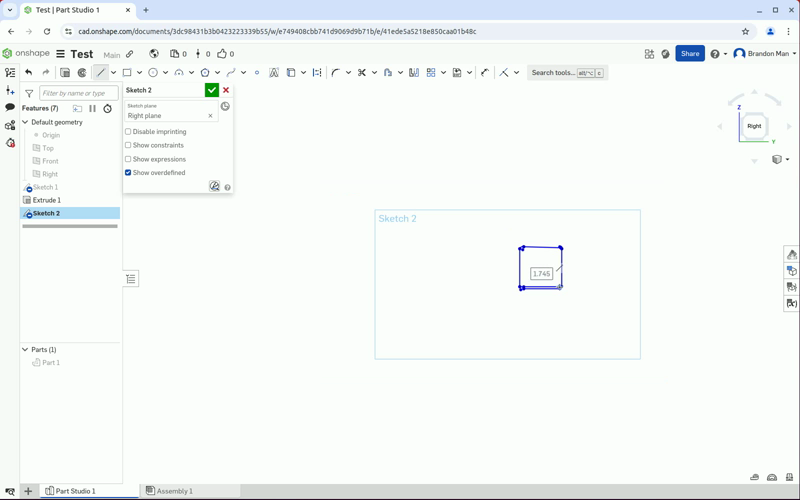
scroll(-6)
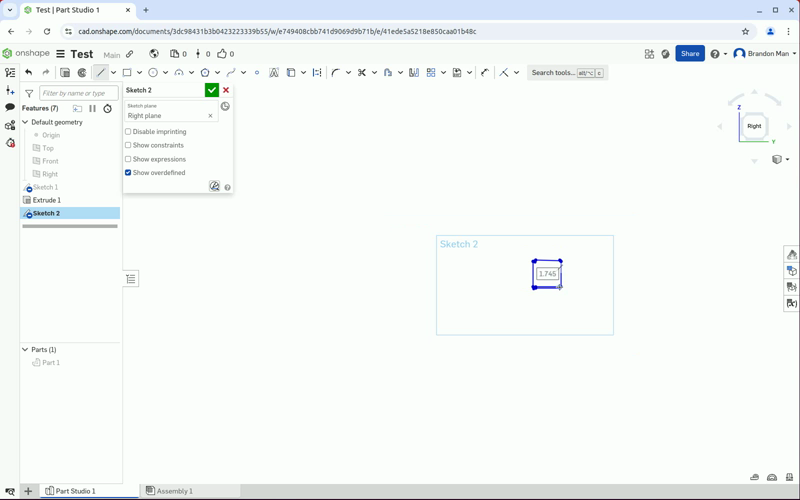
scroll(-6)
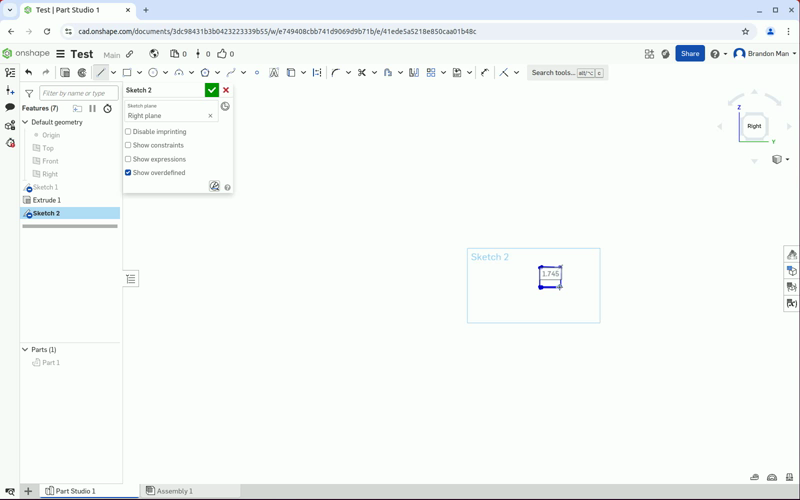
scroll(-6)
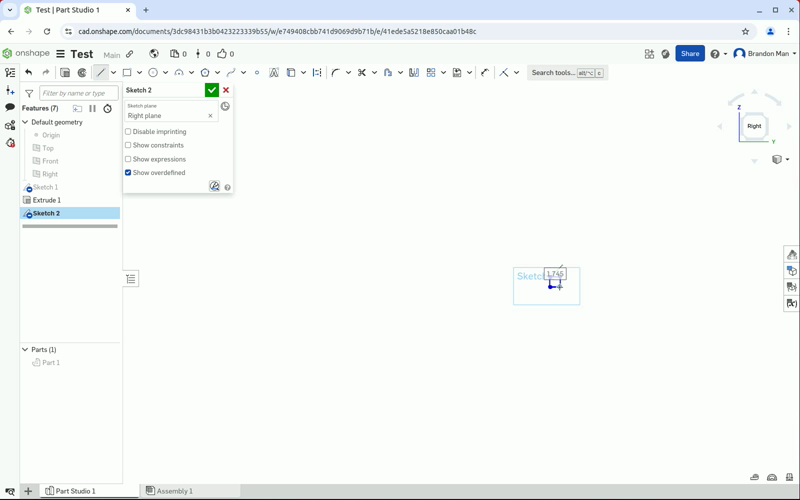
key_up(shift)
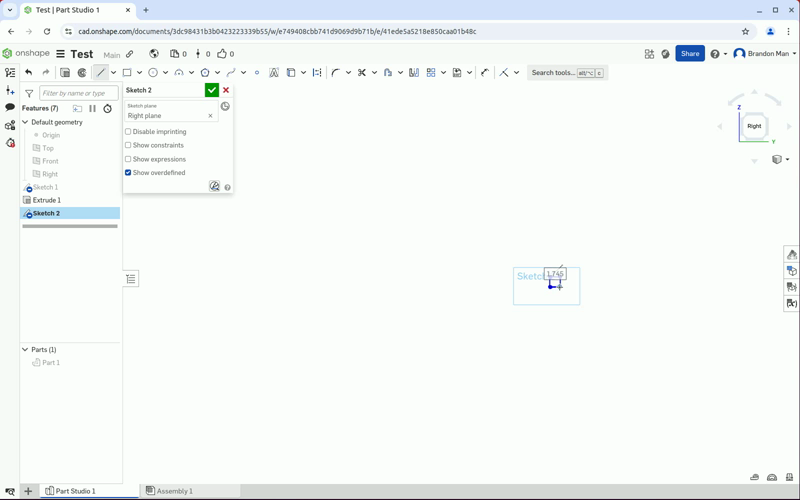
key_down(shift)
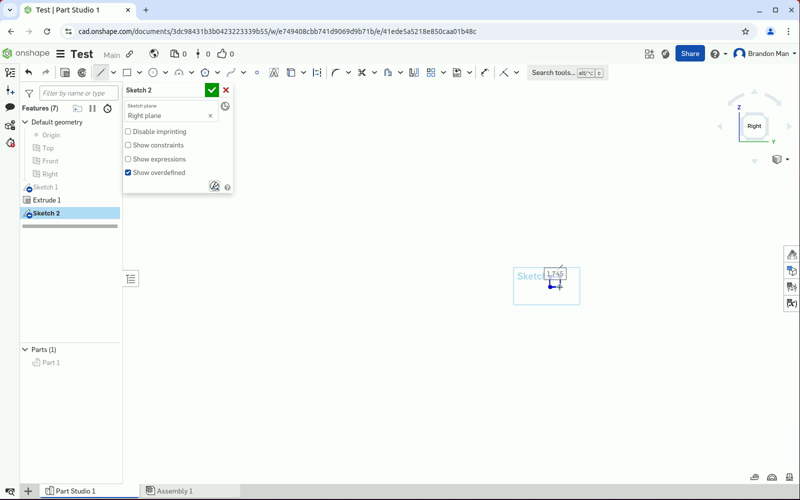
mouse_move(589, 286)
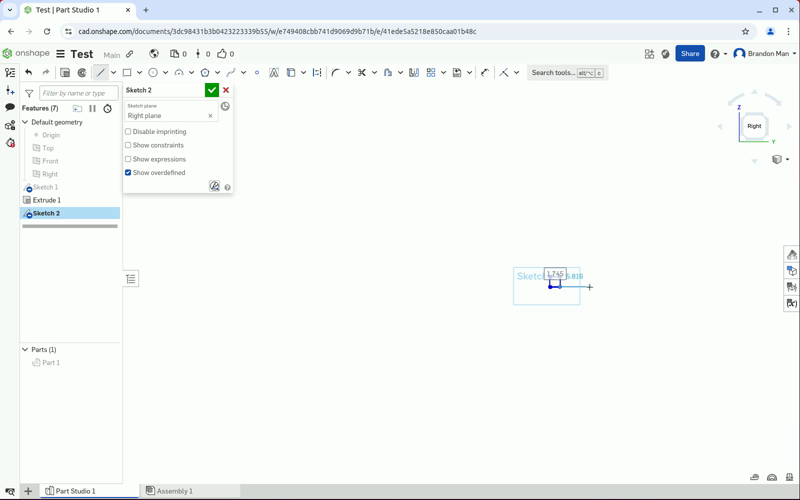
mouse_move(559, 277)
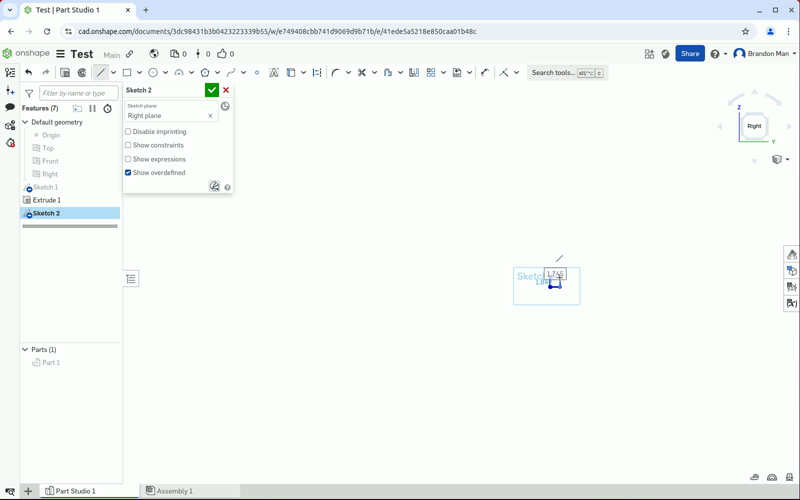
scroll(6)
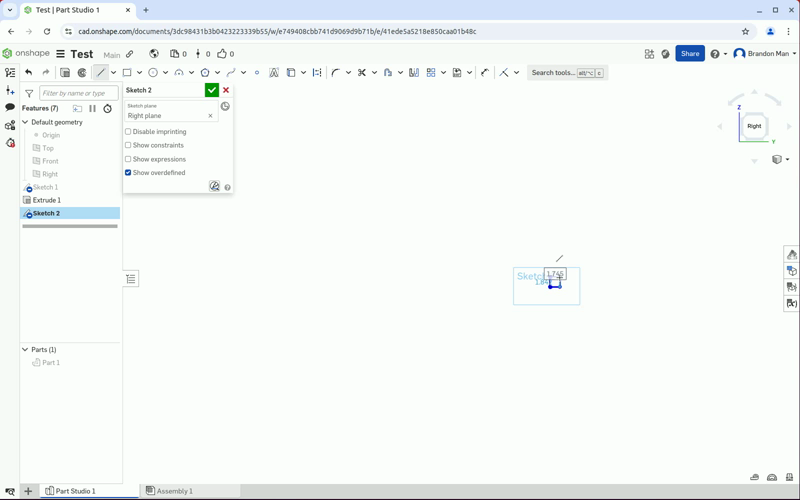
scroll(6)
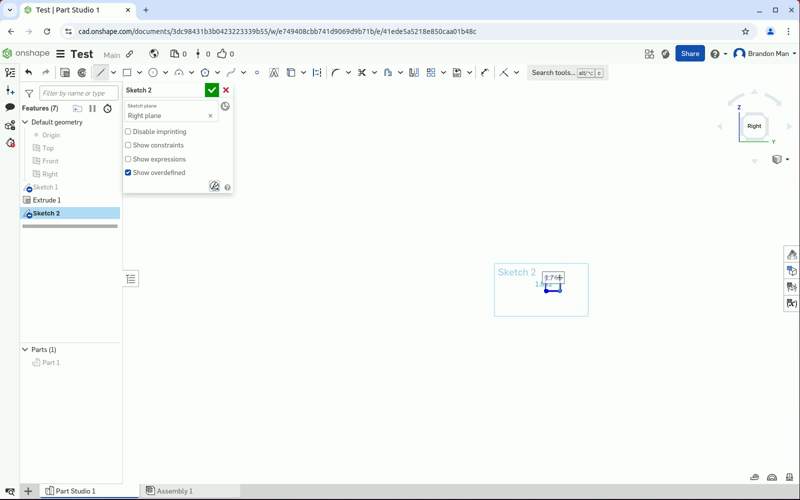
scroll(6)
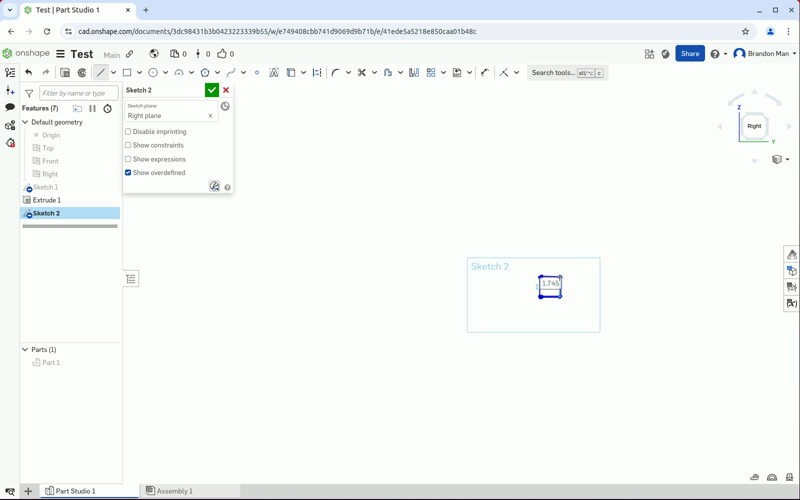
scroll(6)
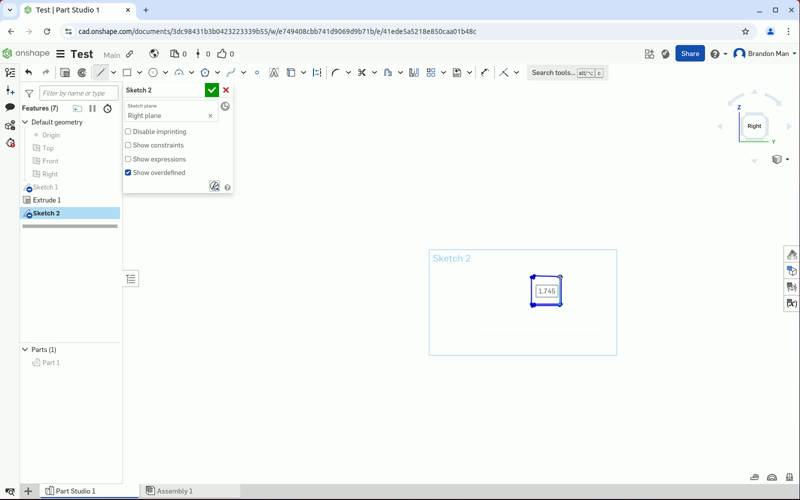
scroll(6)
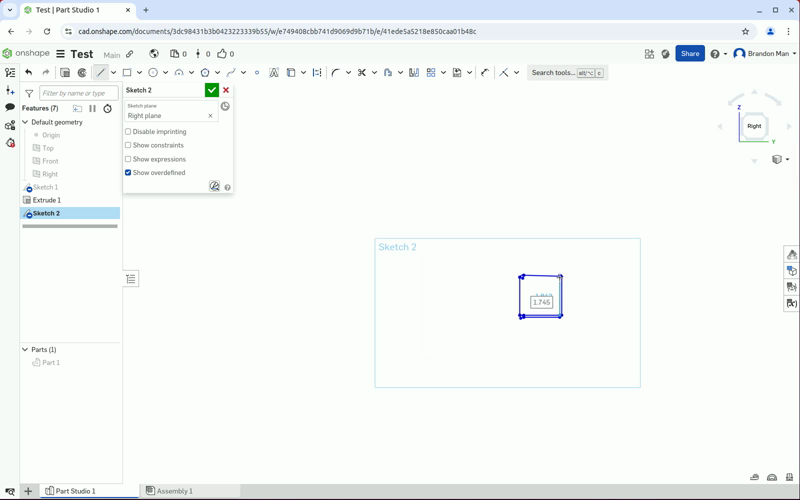
scroll(6)
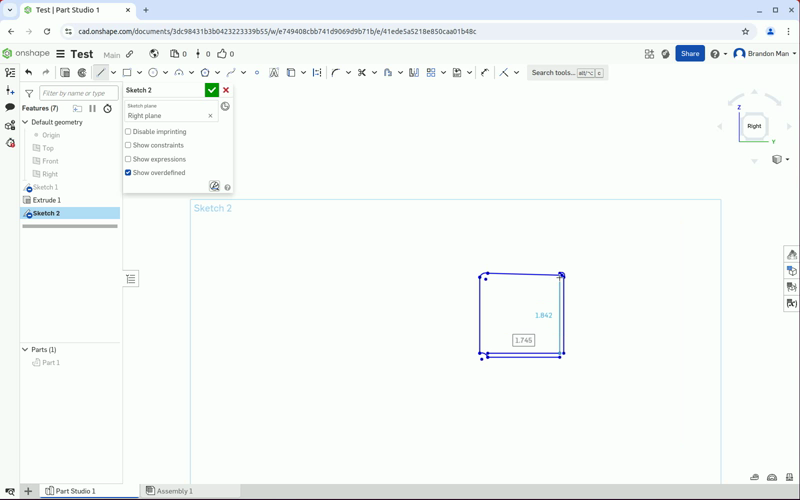
scroll(6)
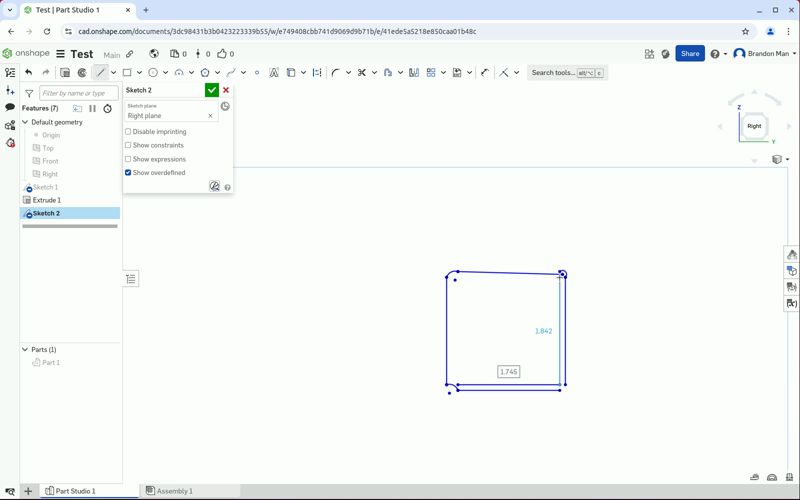
click(559, 277)
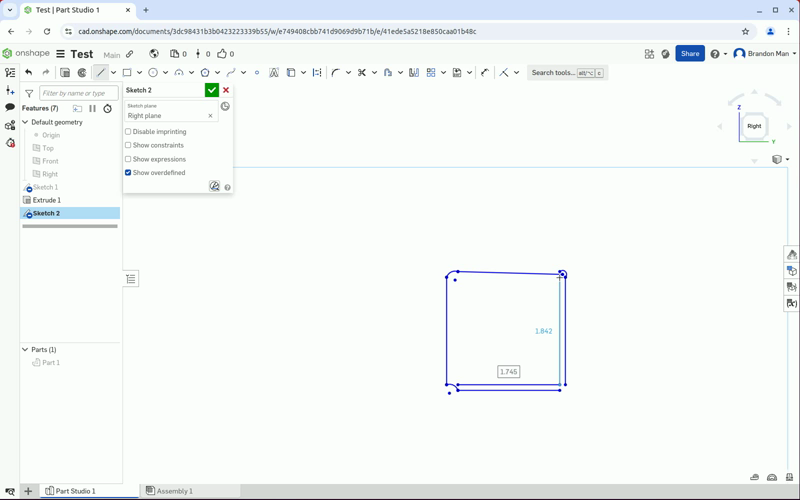
scroll(-6)
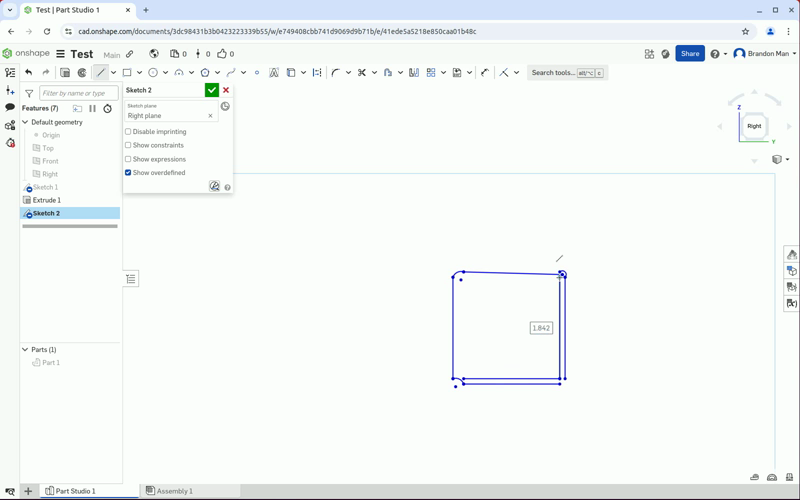
scroll(-6)
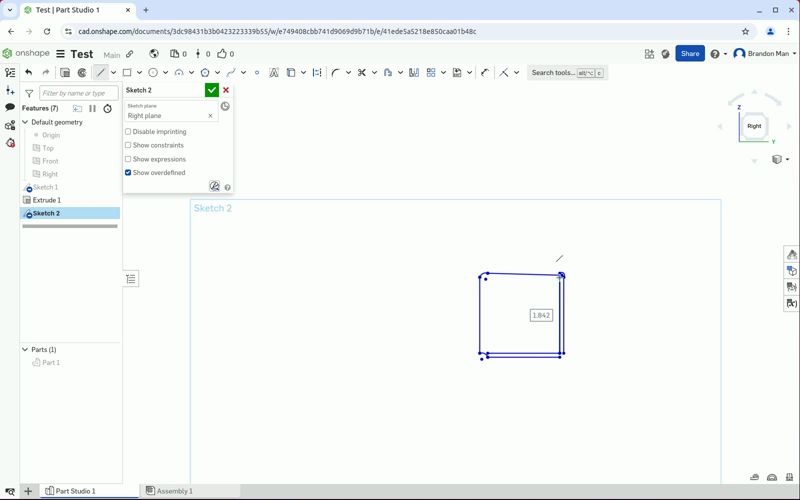
scroll(-6)
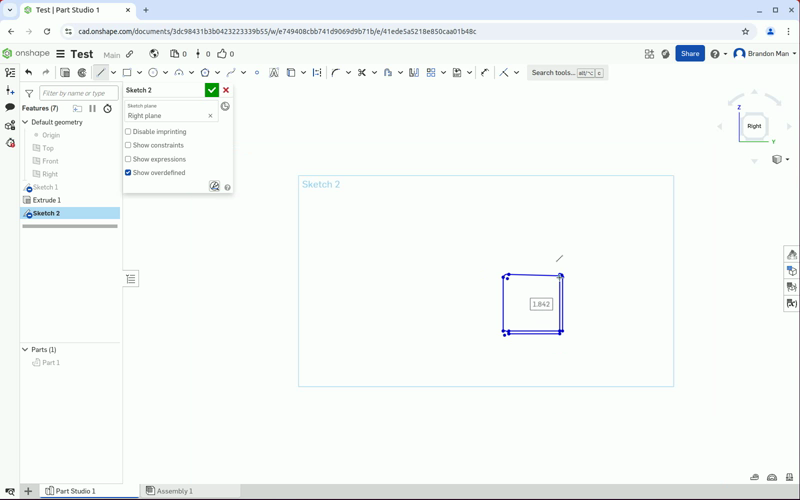
scroll(-6)
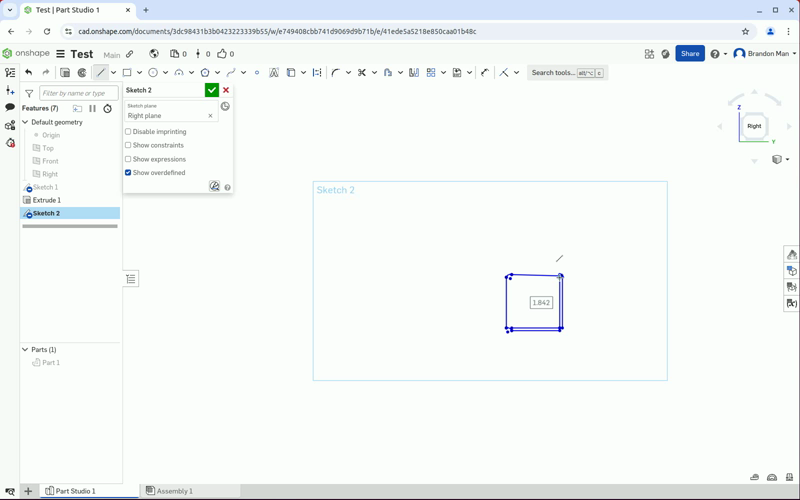
scroll(-6)
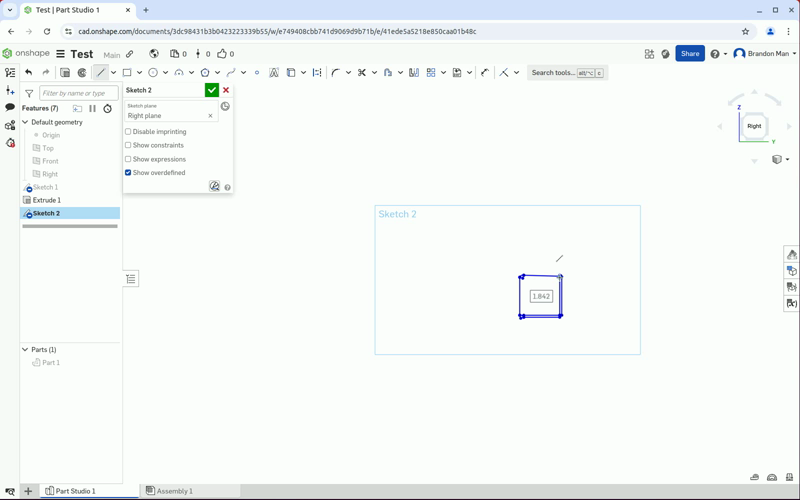
scroll(-6)
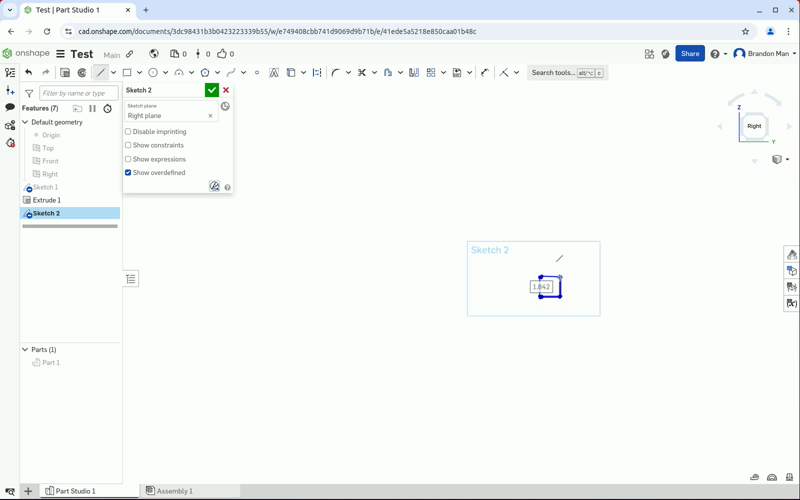
scroll(-6)
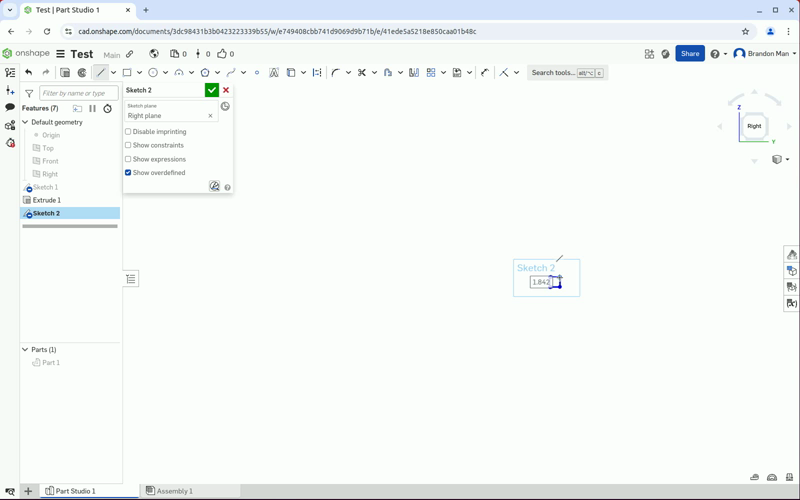
key_up(shift)
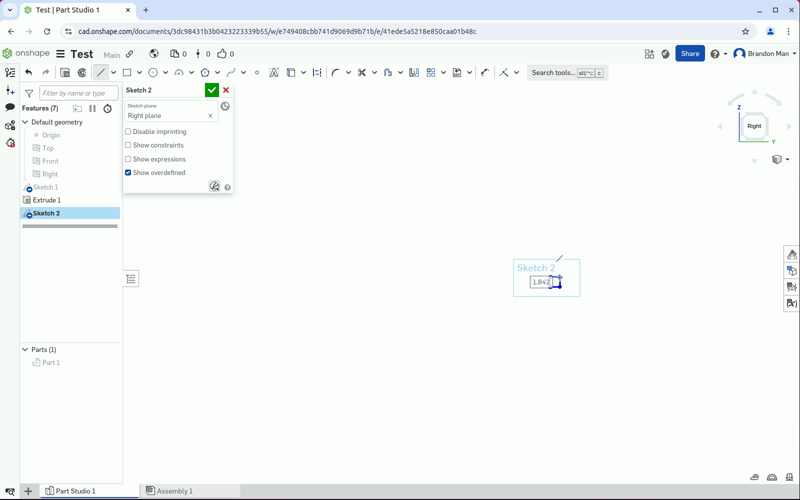
key_down(shift)
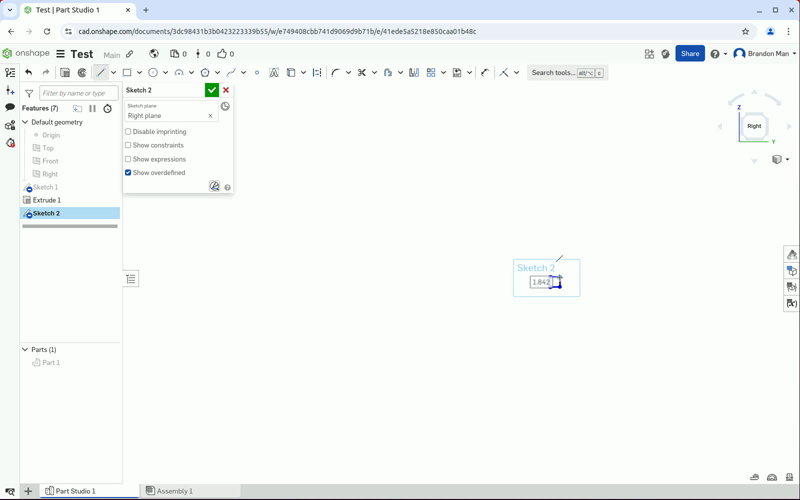
mouse_move(589, 277)
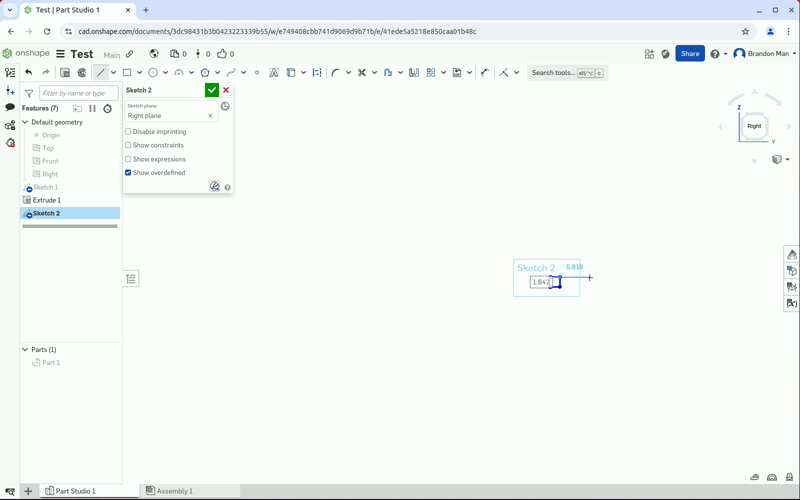
mouse_move(550, 277)
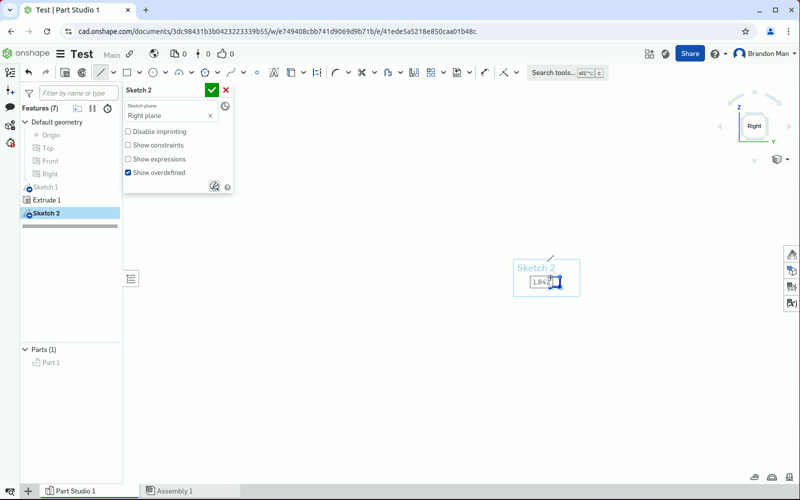
scroll(6)
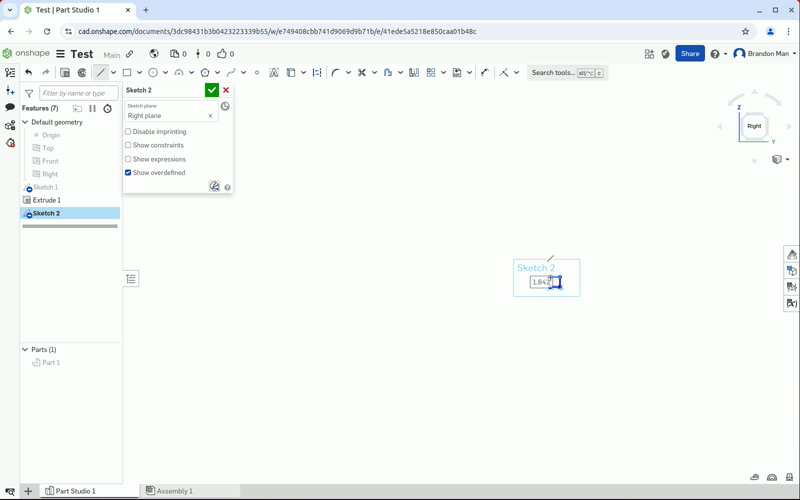
scroll(6)
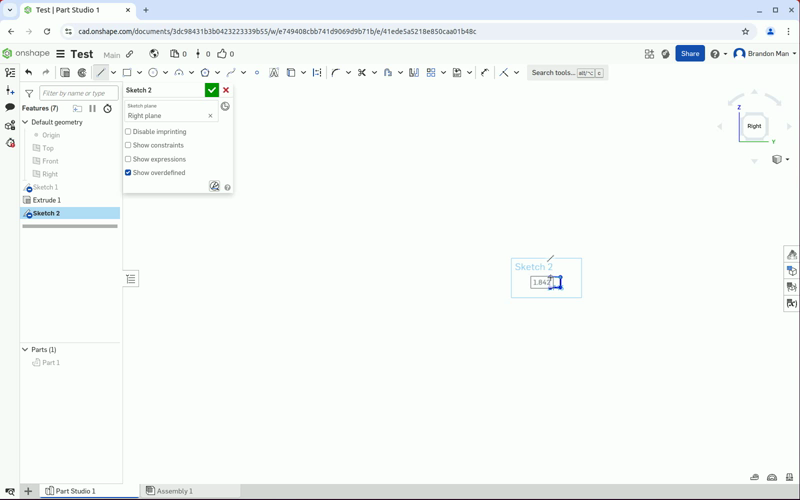
scroll(6)
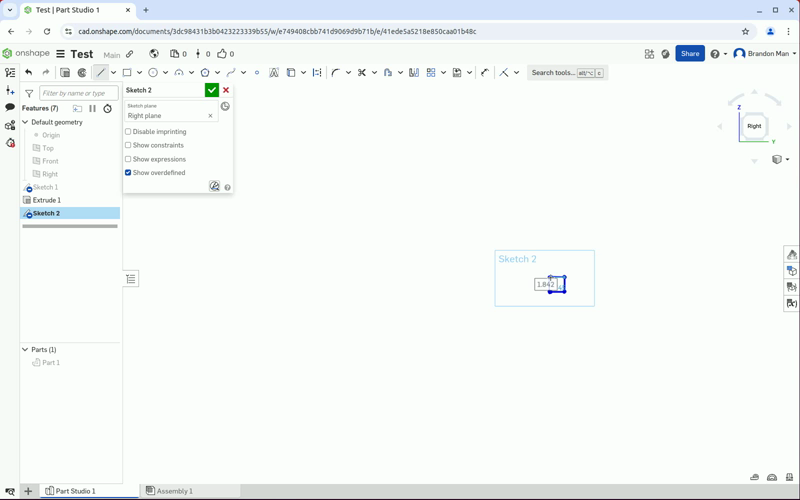
scroll(6)
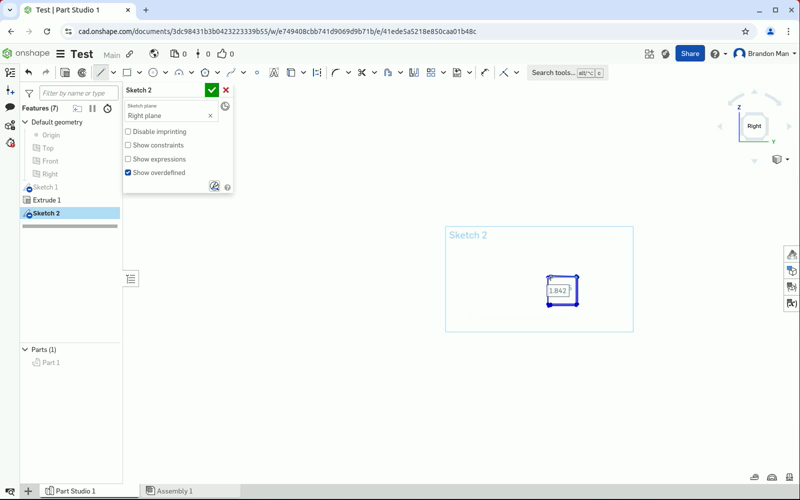
scroll(6)
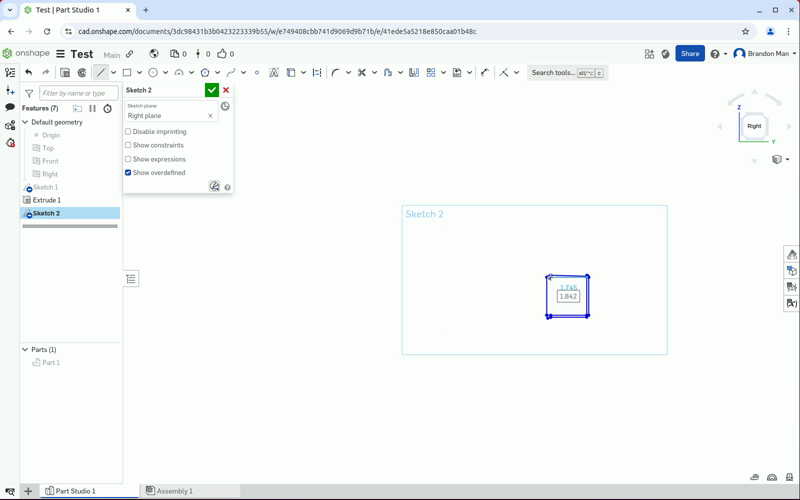
scroll(6)
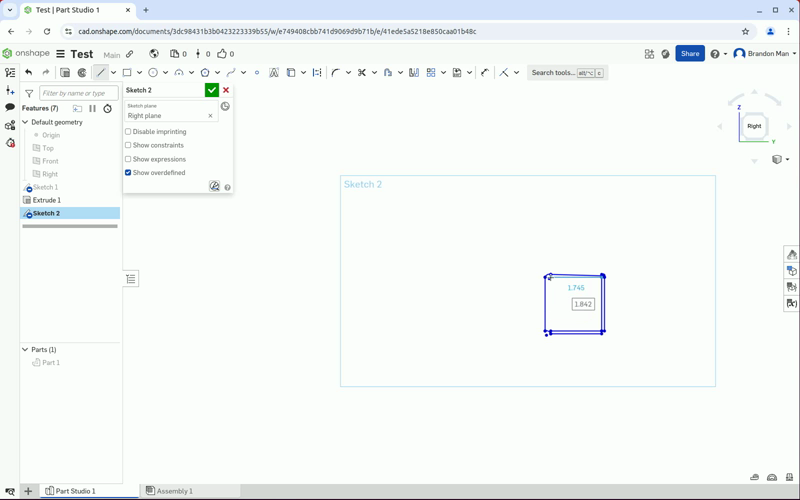
scroll(6)
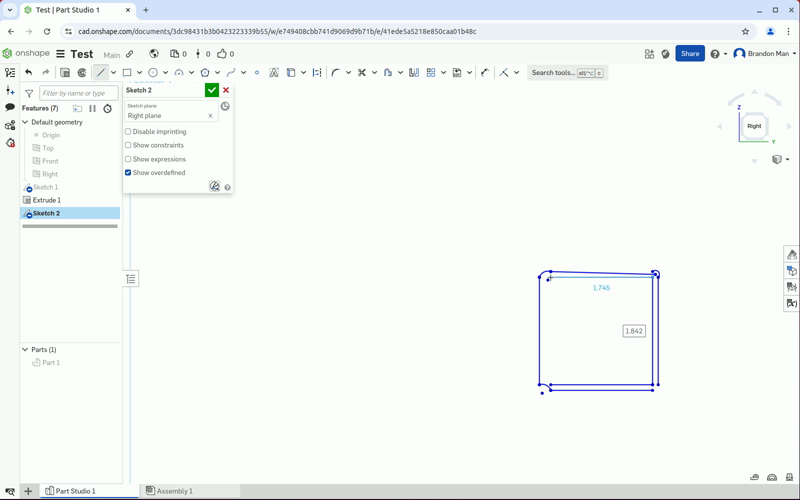
click(550, 277)
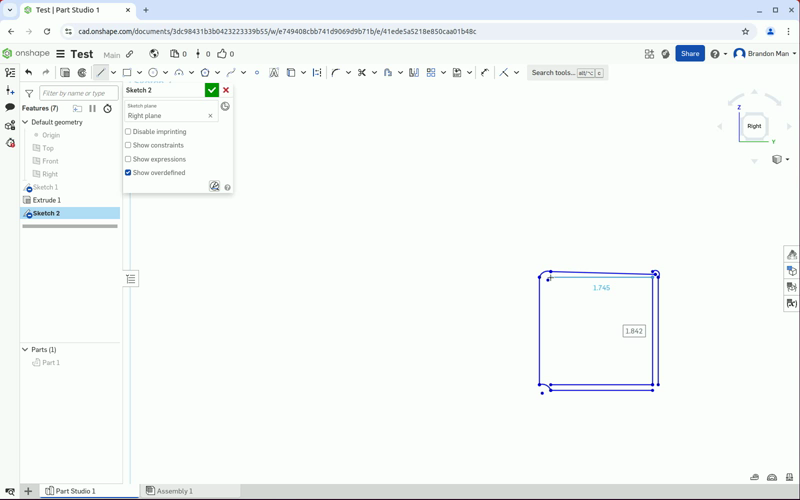
scroll(-6)
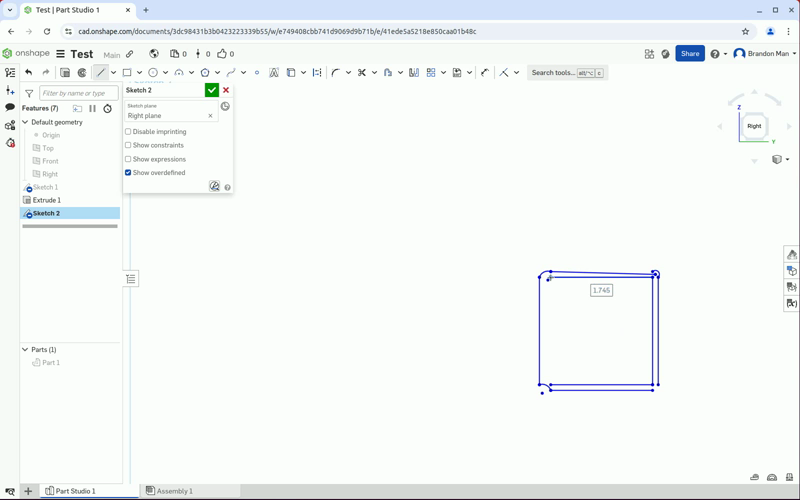
scroll(-6)
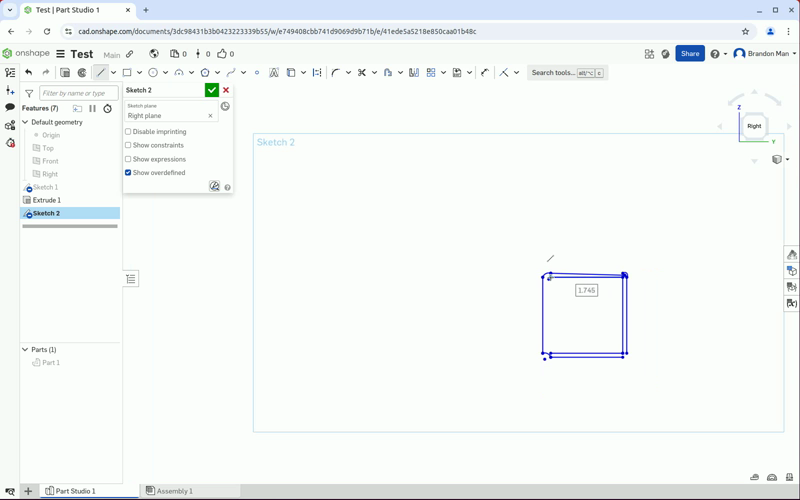
scroll(-6)
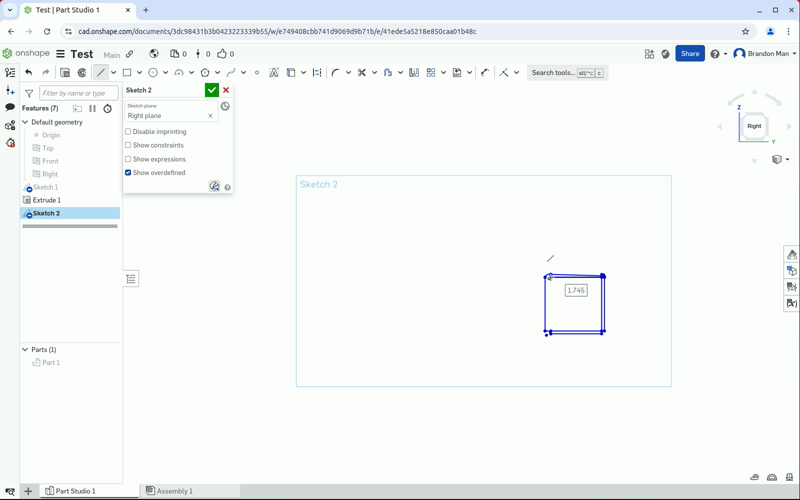
scroll(-6)
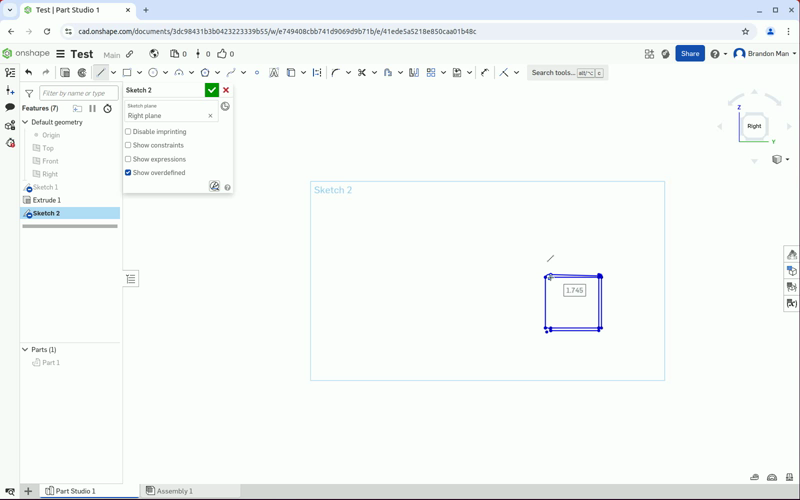
scroll(-6)
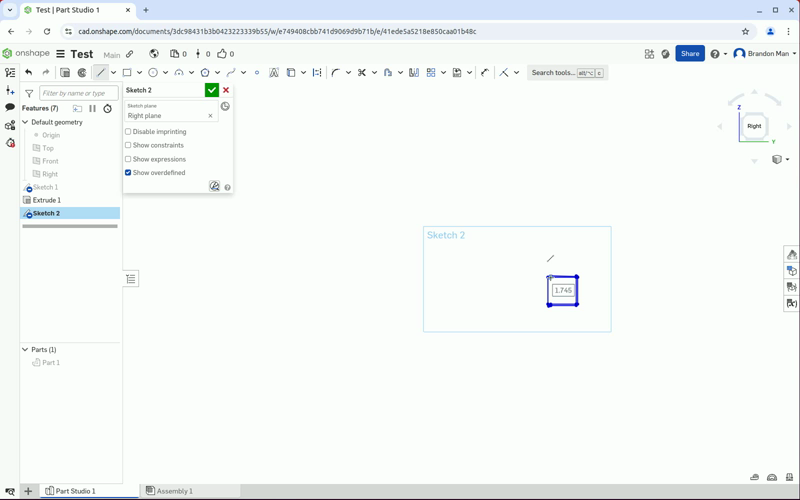
scroll(-6)
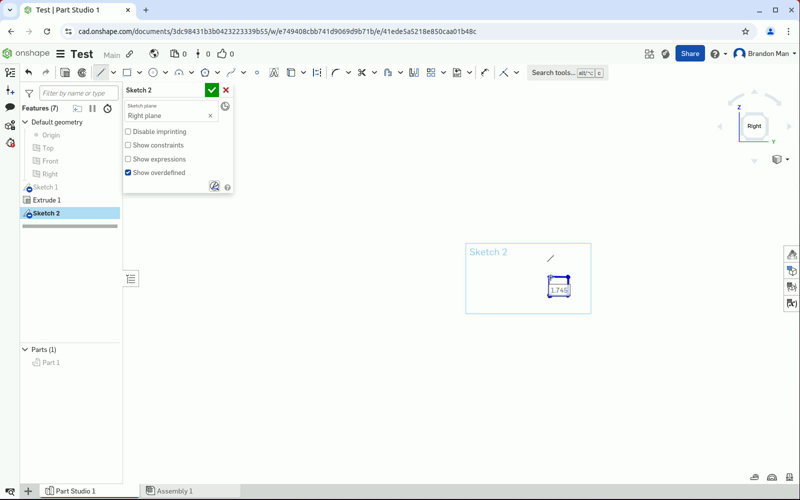
scroll(-6)
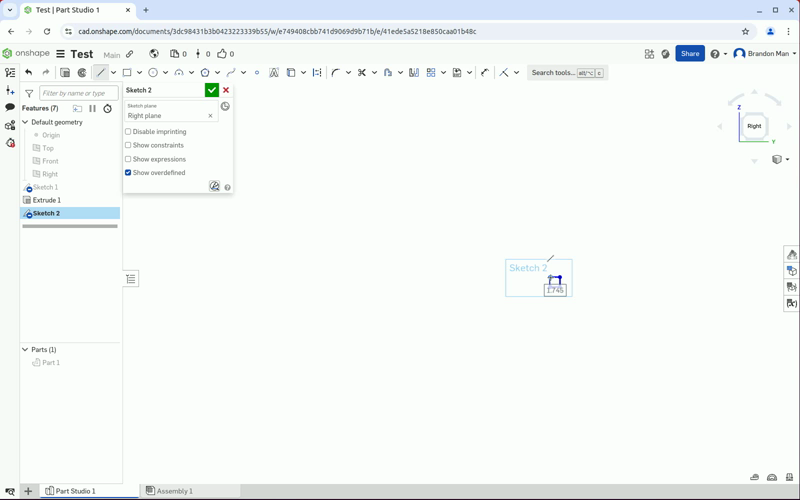
key_up(shift)
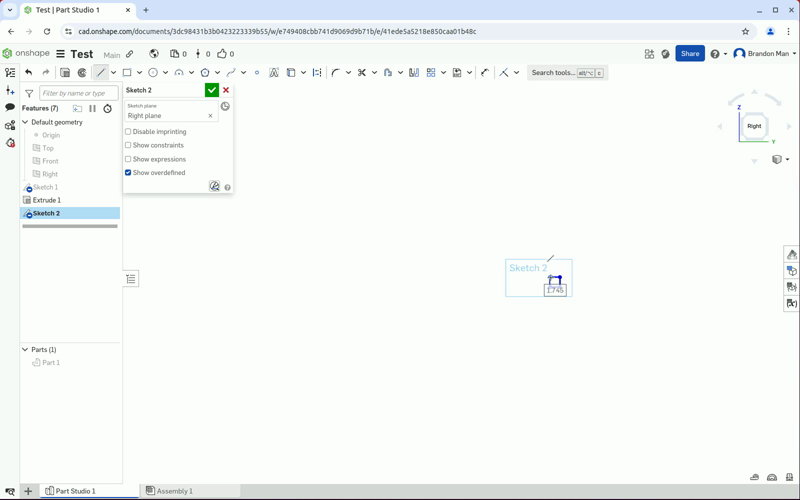
mouse_move(580, 277)
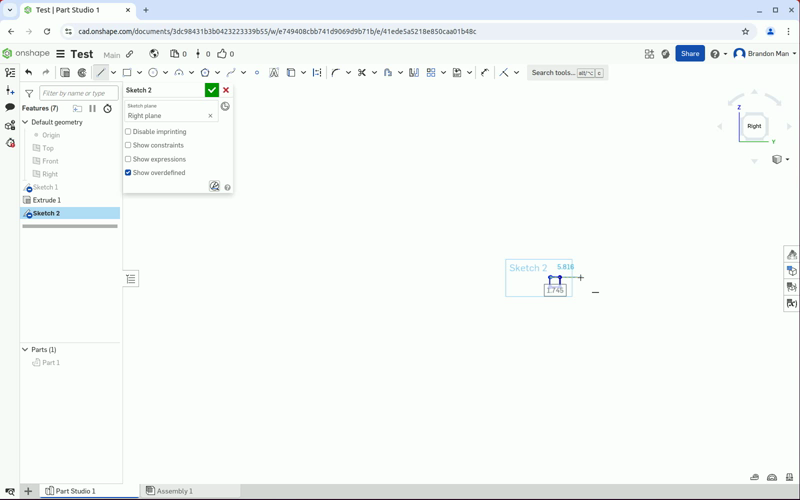
key_down(shift)
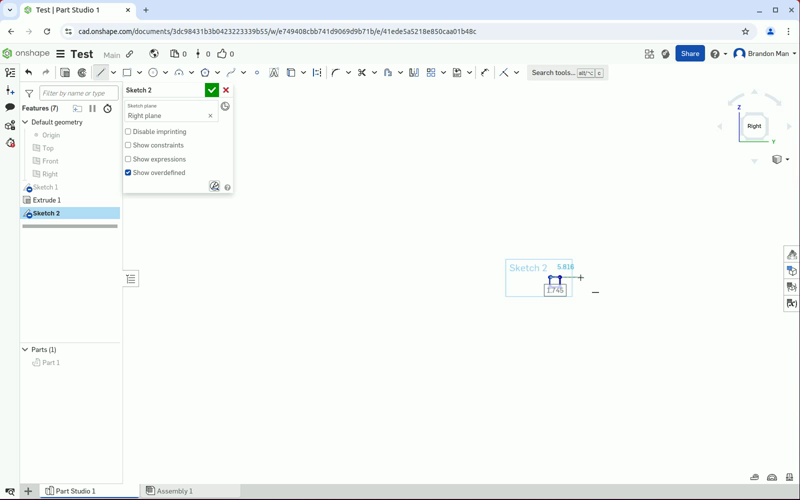
mouse_move(550, 286)
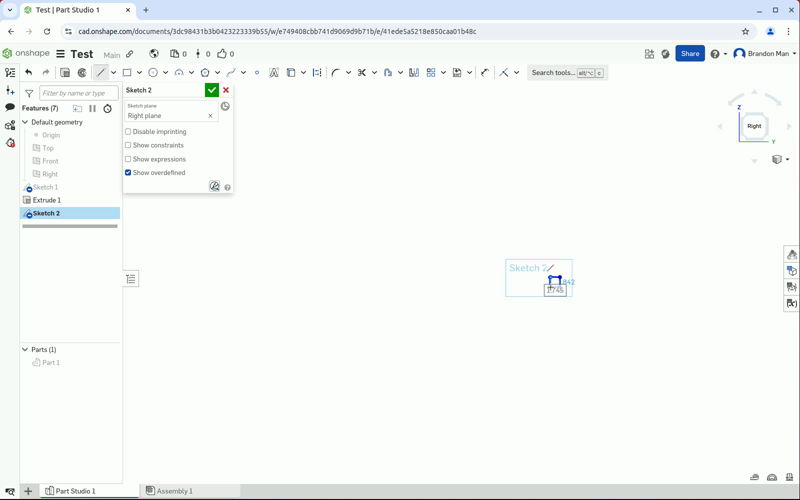
scroll(6)
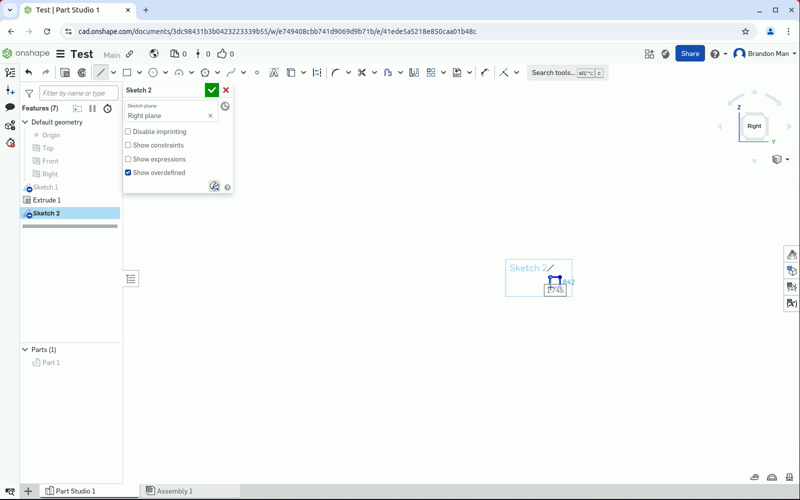
scroll(6)
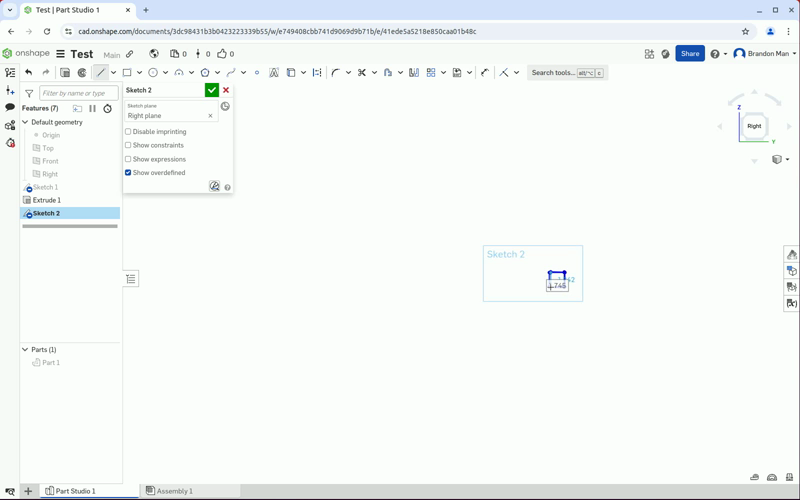
scroll(6)
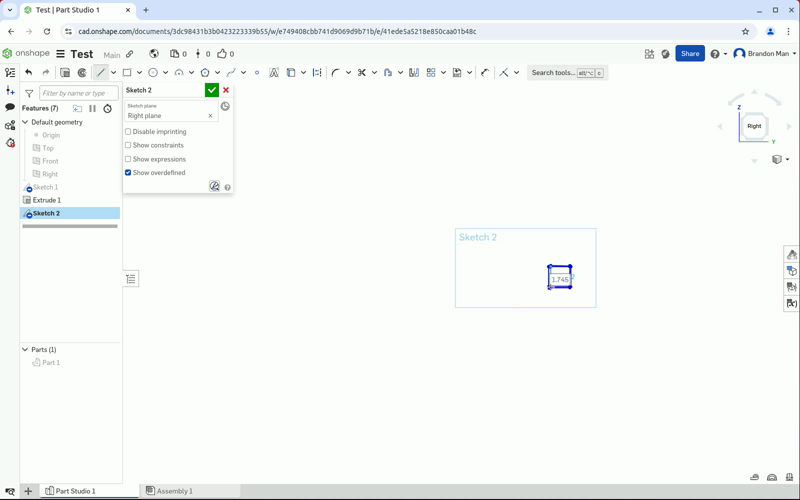
scroll(6)
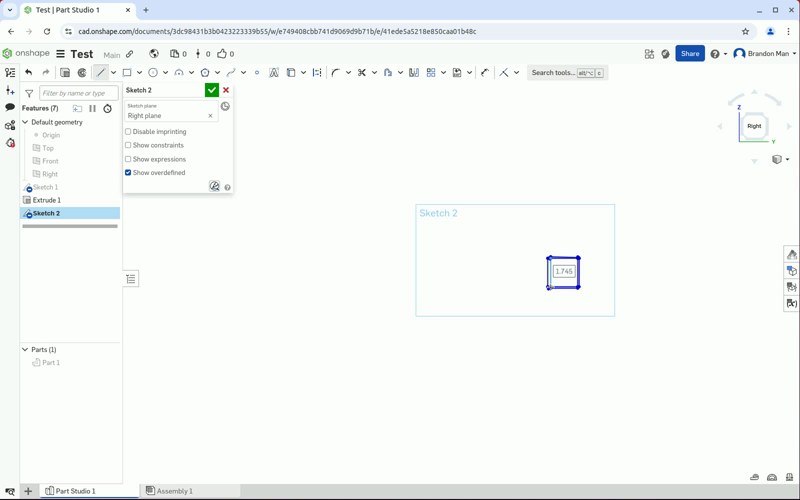
scroll(6)
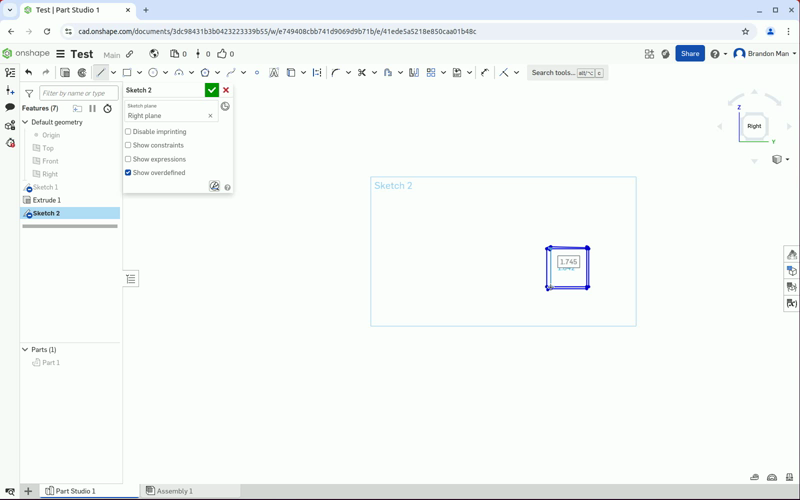
scroll(6)
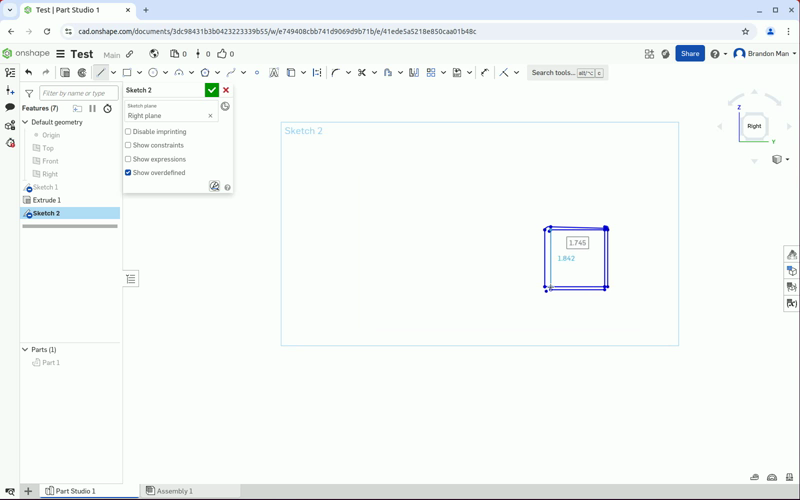
scroll(6)
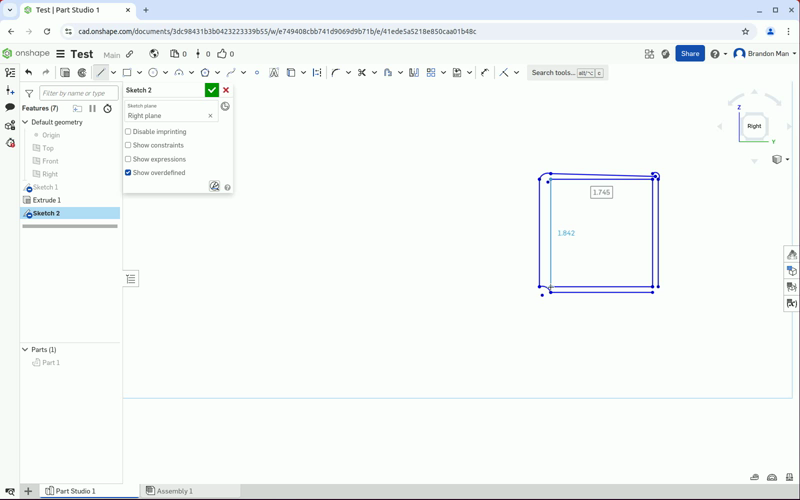
key_up(shift)
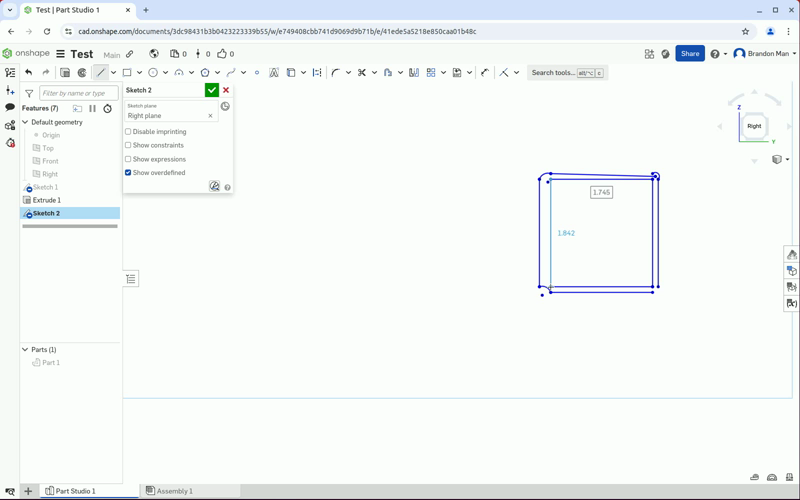
click(550, 286)
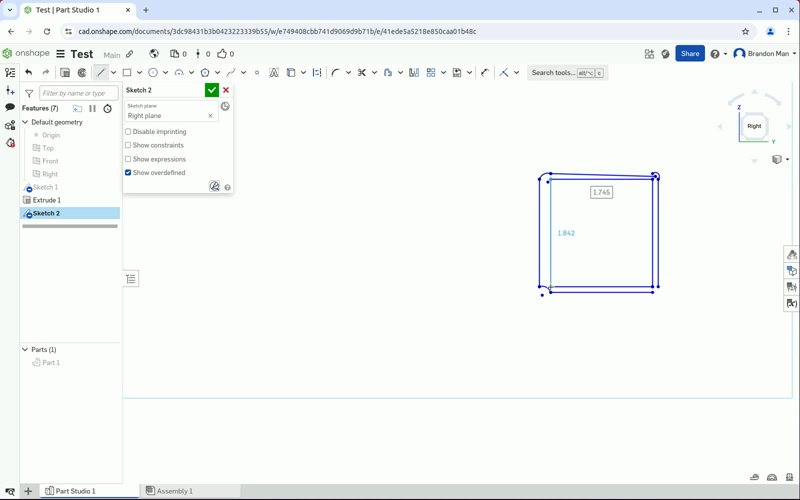
scroll(-6)
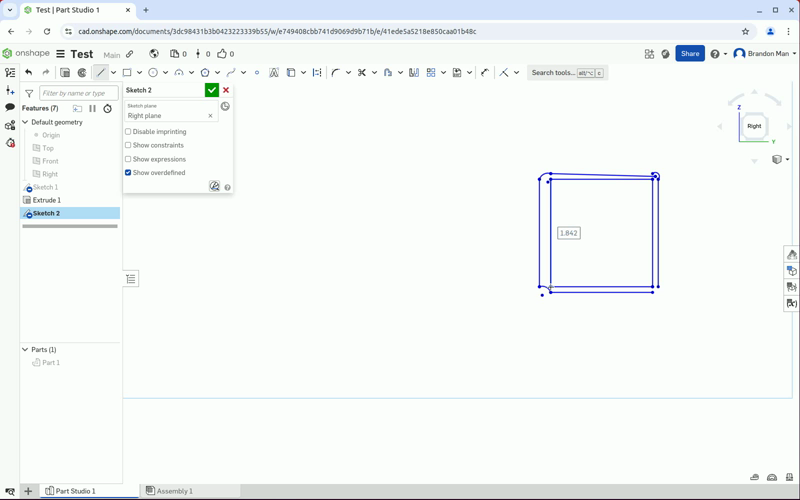
scroll(-6)
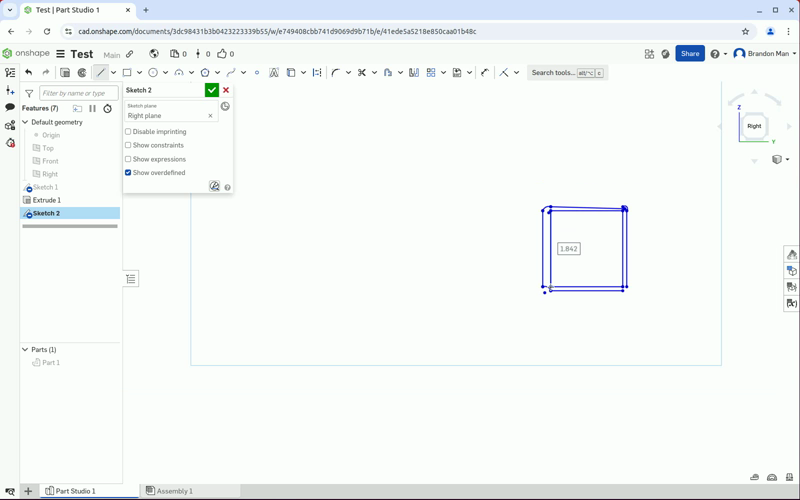
scroll(-6)
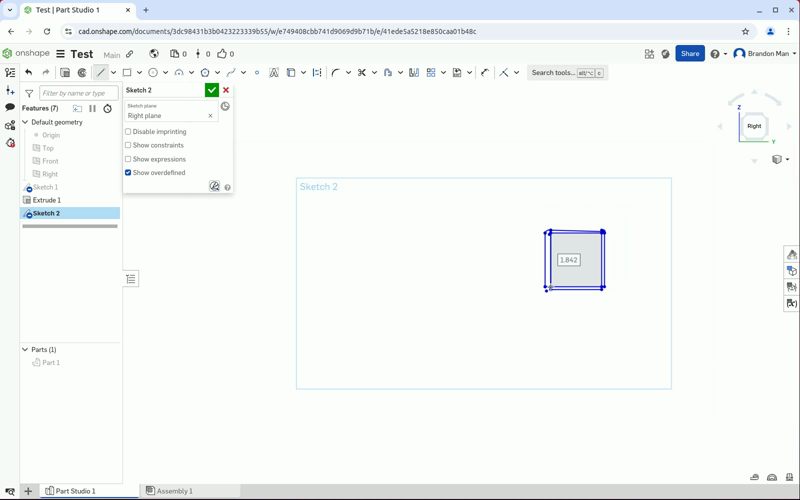
scroll(-6)
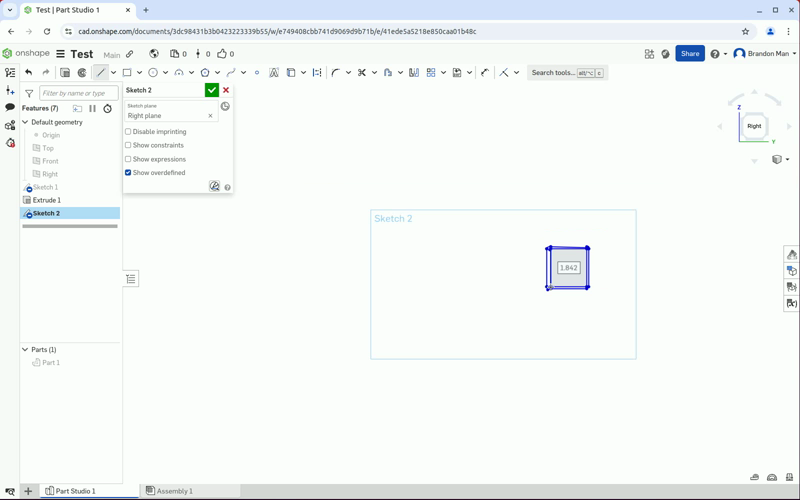
scroll(-6)
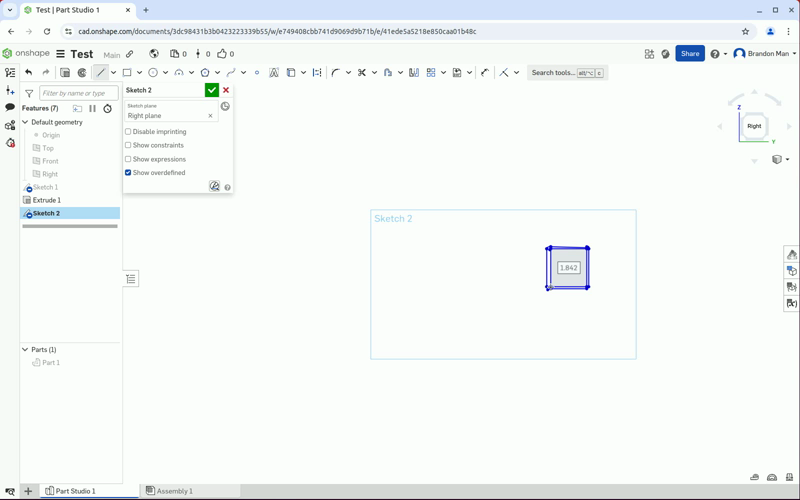
scroll(-6)
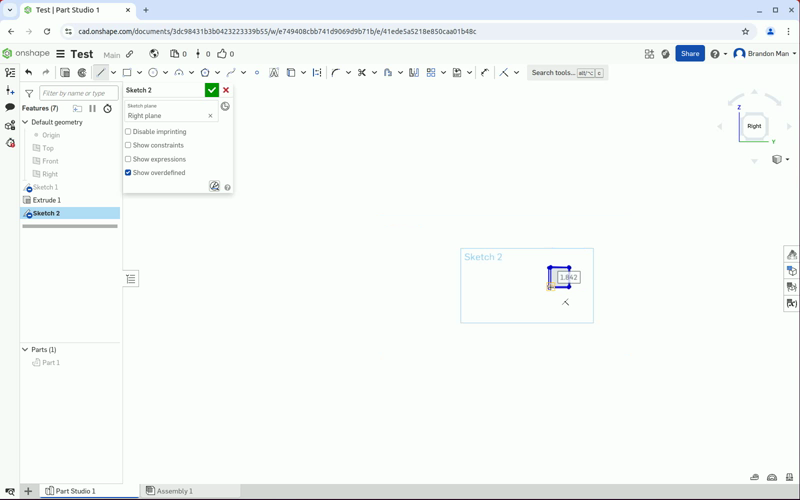
scroll(-6)
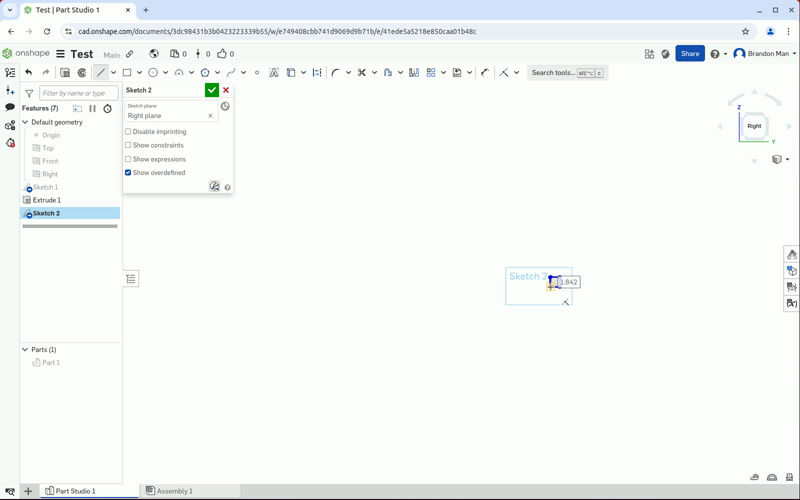
key(esc)
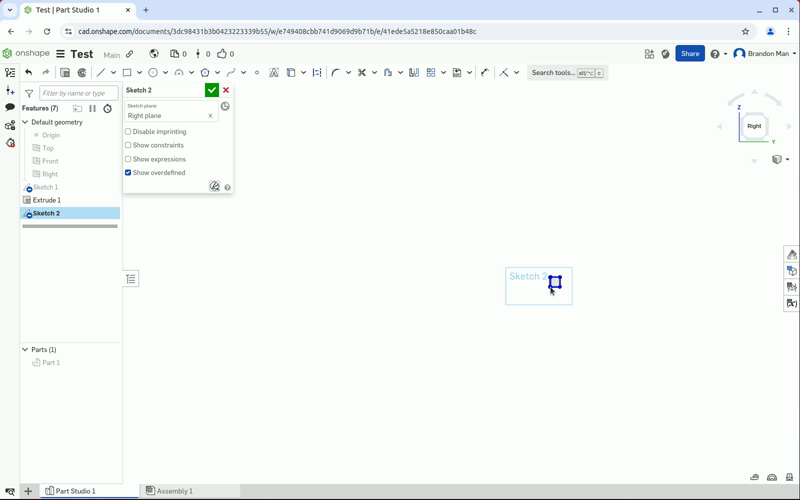
mouse_move(559, 285)
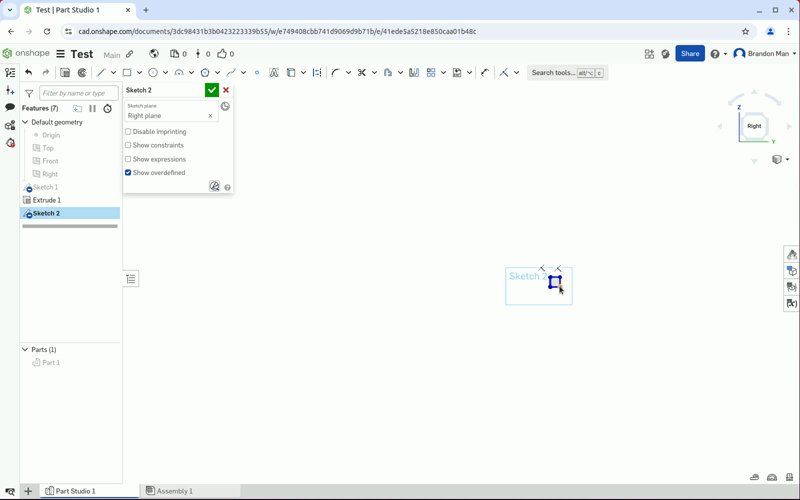
scroll(6)
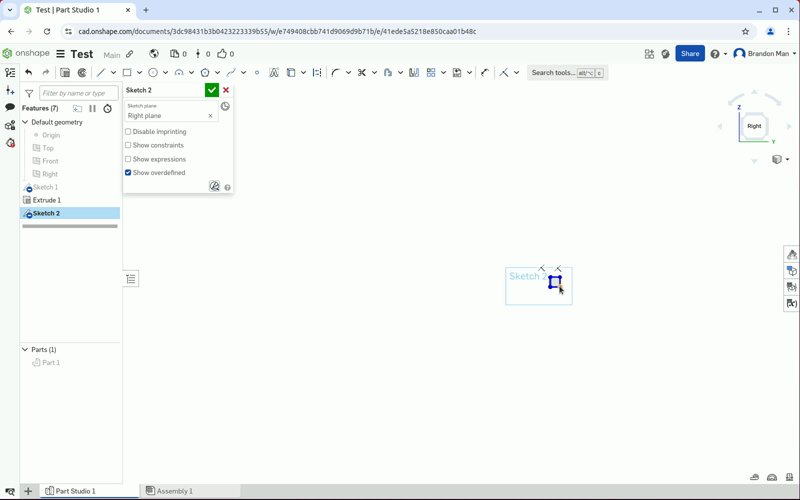
scroll(6)
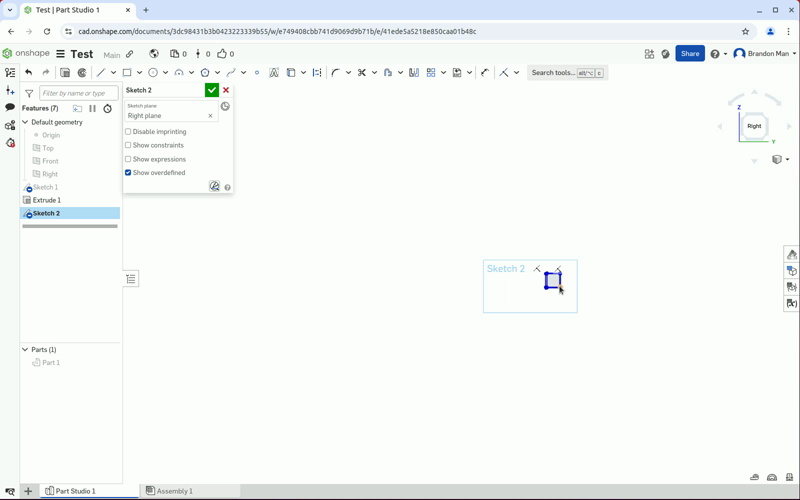
scroll(6)
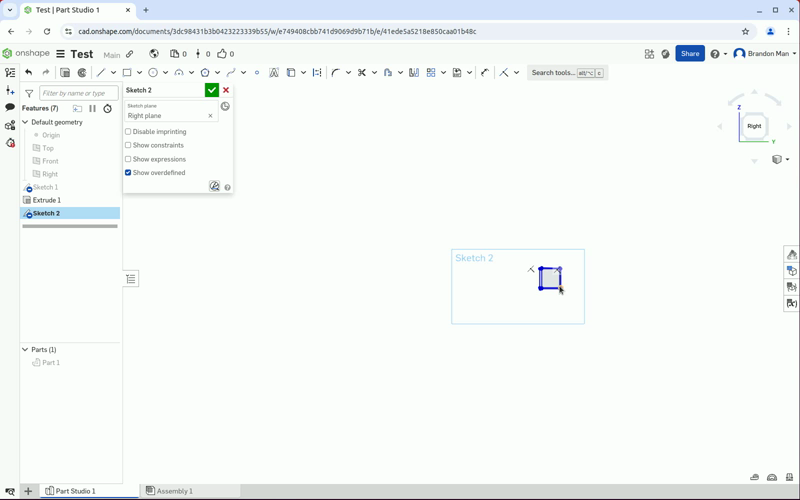
scroll(6)
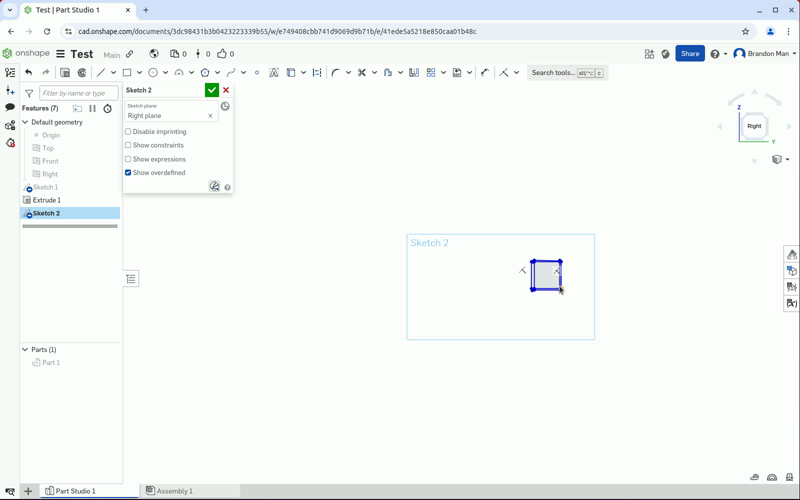
scroll(6)
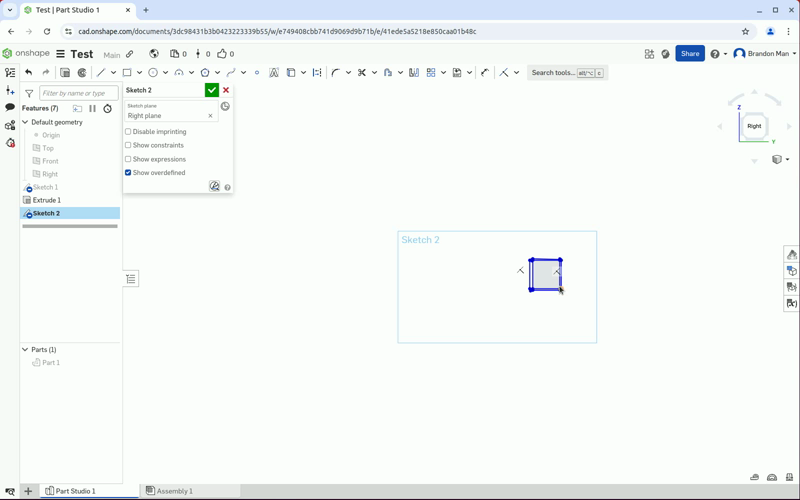
scroll(6)
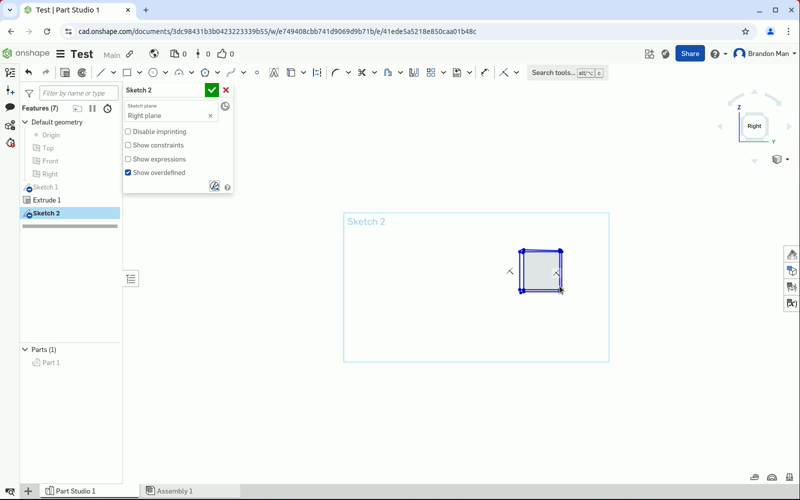
scroll(6)
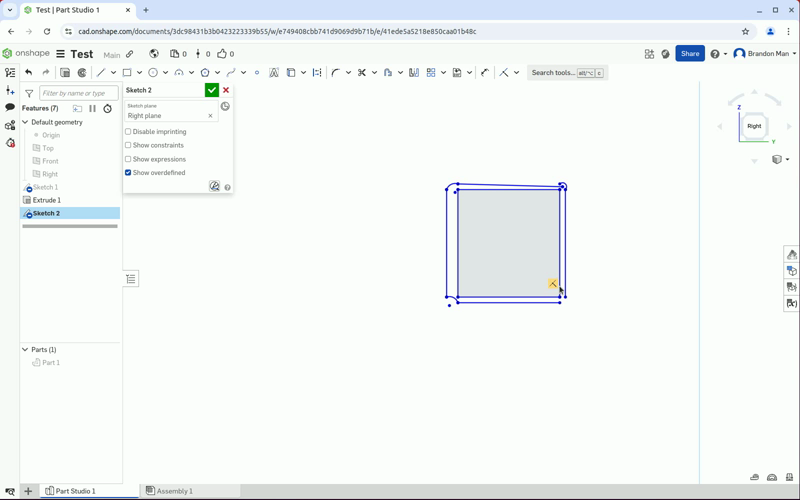
click(559, 285)
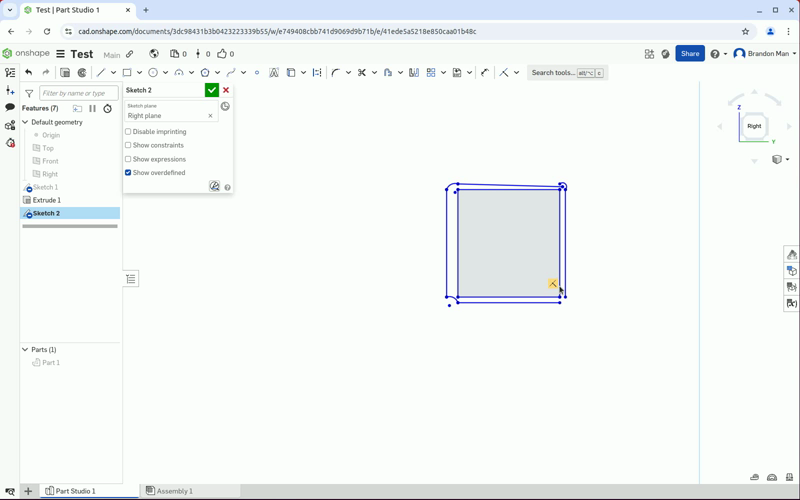
scroll(-6)
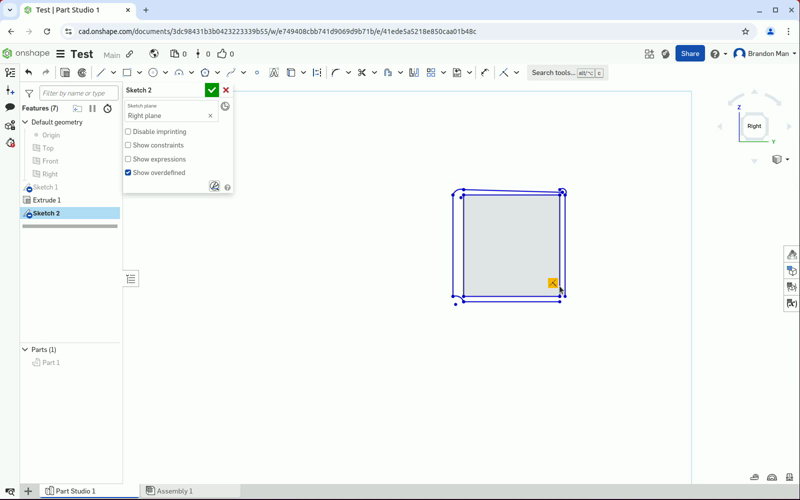
scroll(-6)
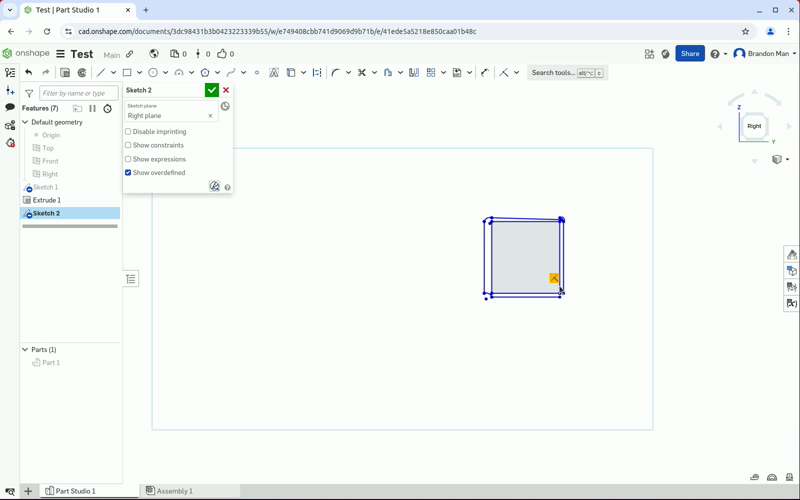
scroll(-6)
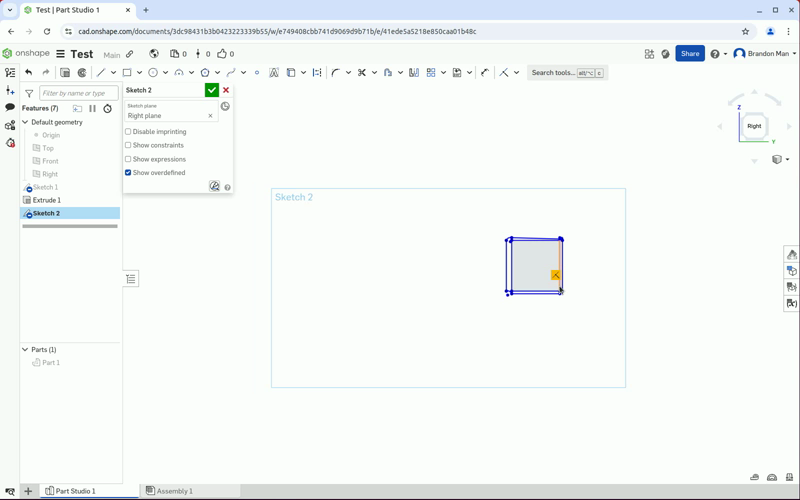
scroll(-6)
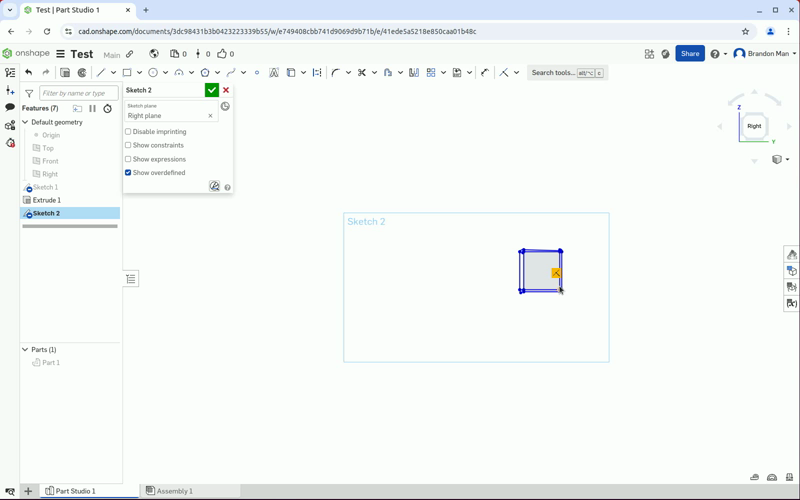
scroll(-6)
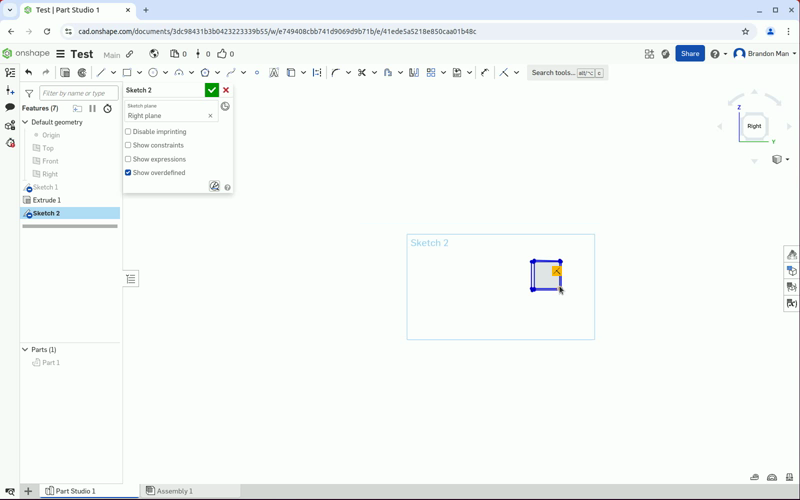
scroll(-6)
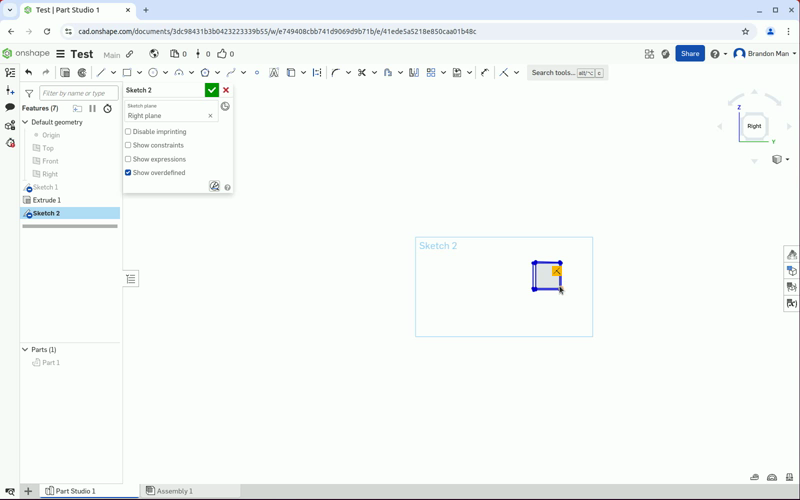
scroll(-6)
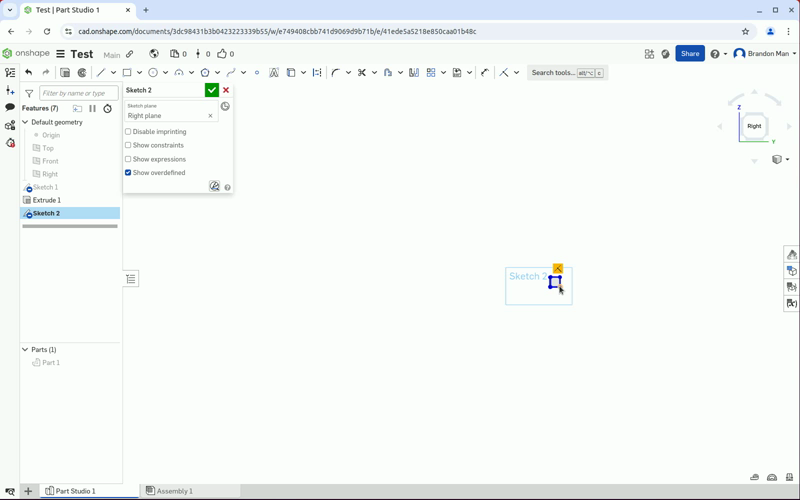
mouse_move(73, 352)
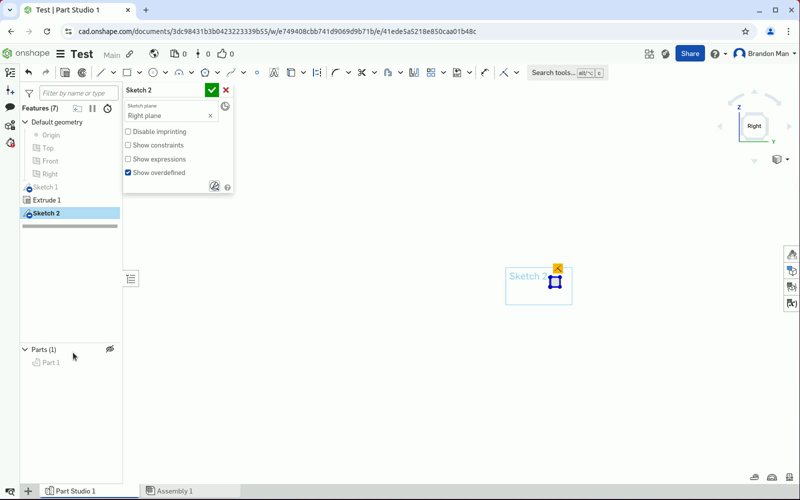
key(shift+y)
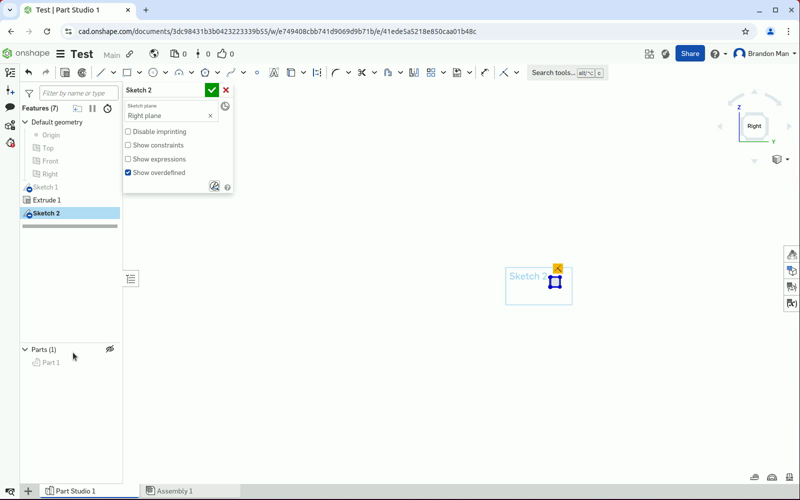
key(shift+e)
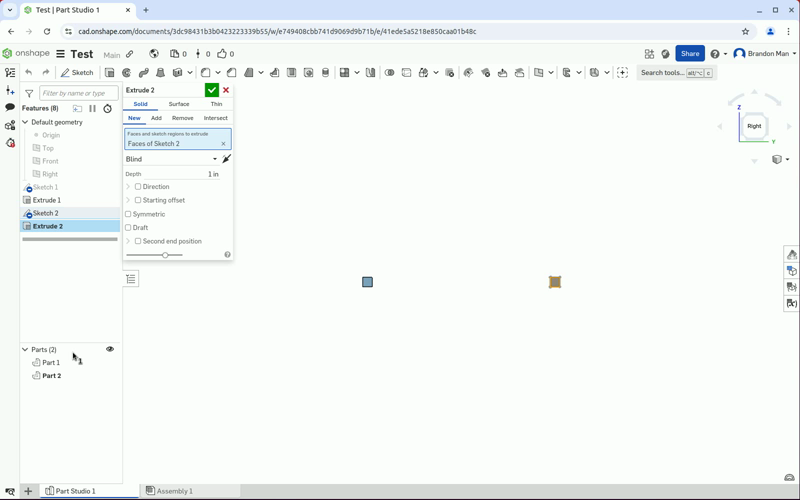
mouse_move(143, 106)
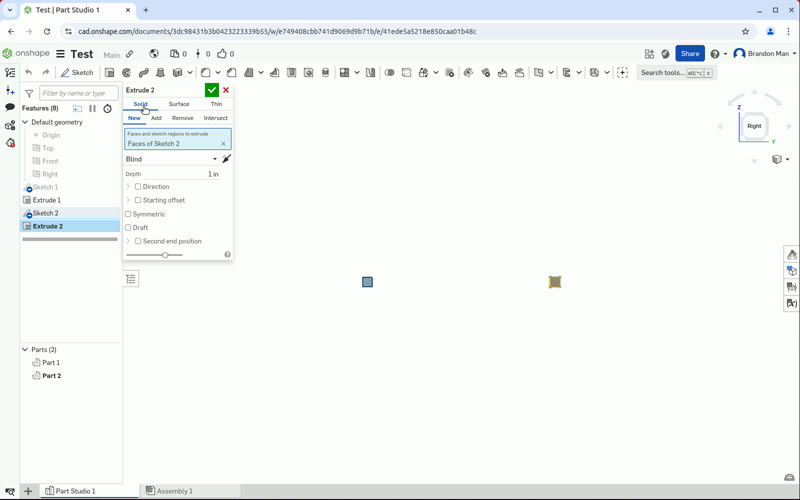
click(143, 106)
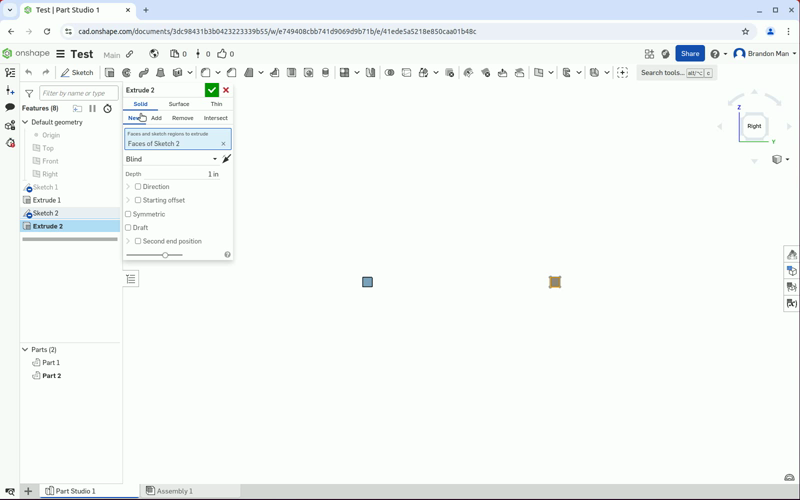
mouse_move(137, 120)
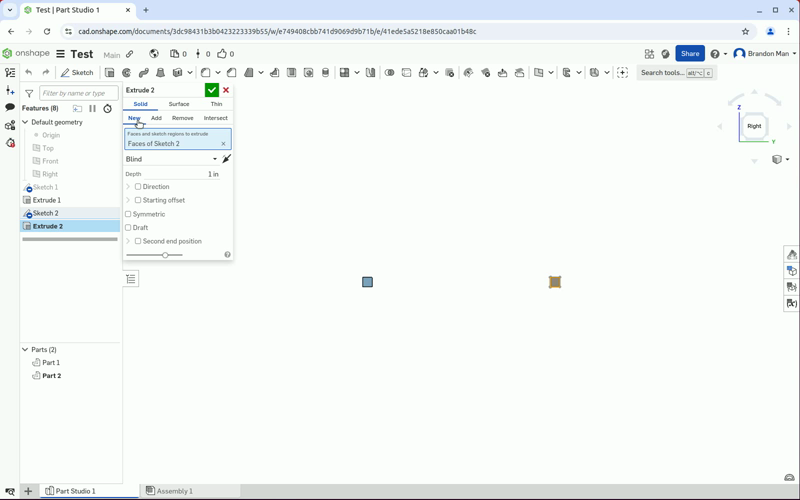
click(137, 120)
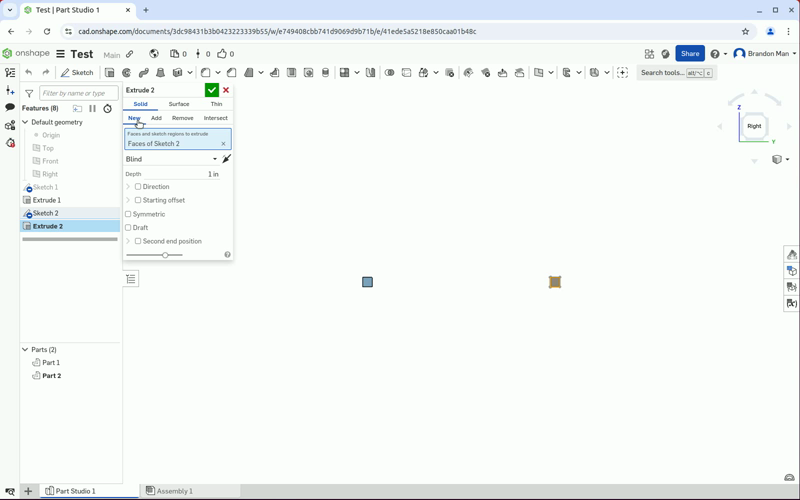
key(tab, 4)
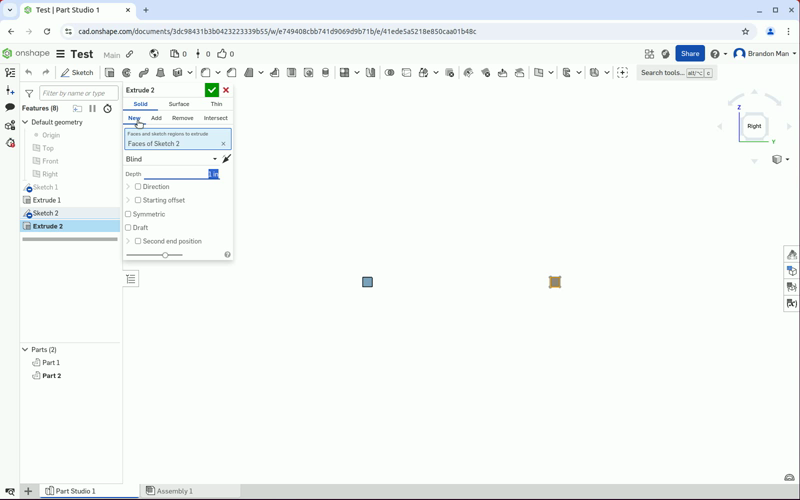
text(46.216)
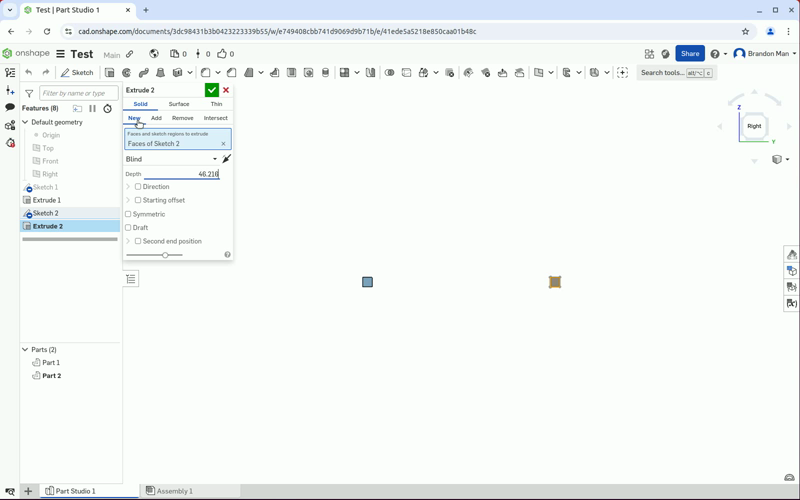
key(tab, 3)
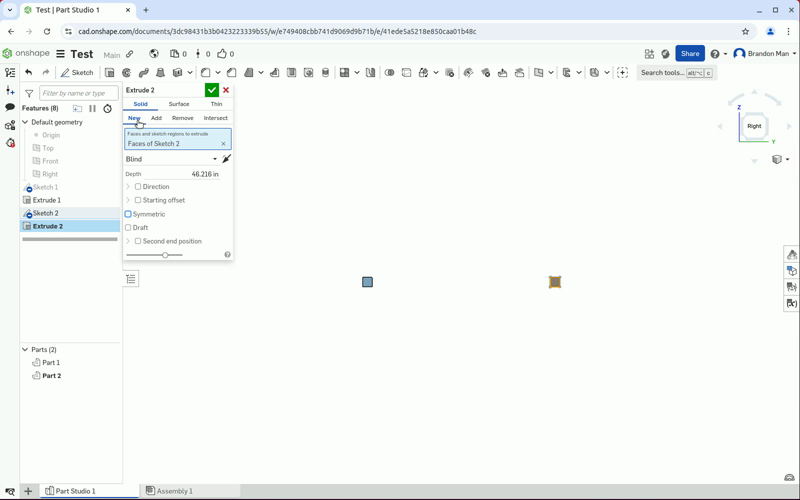
key(space)
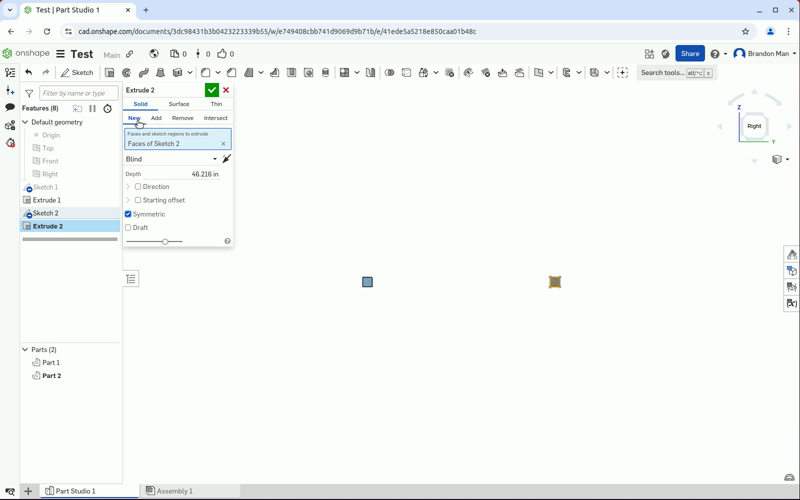
key(enter)
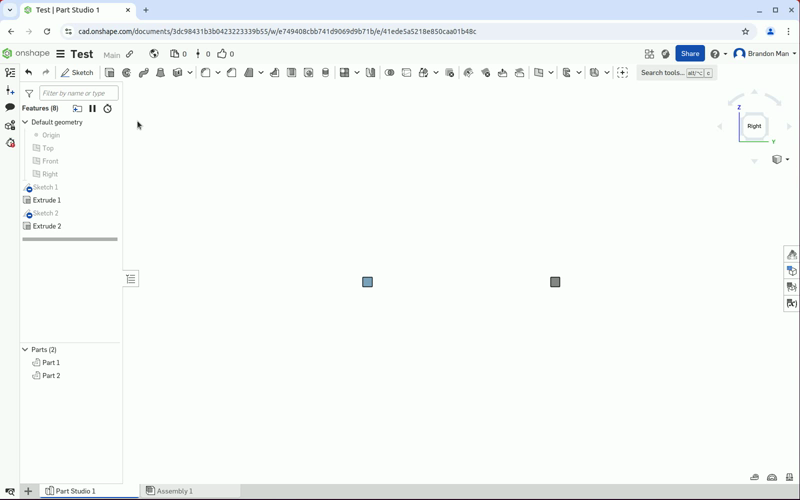
key(shift+h)
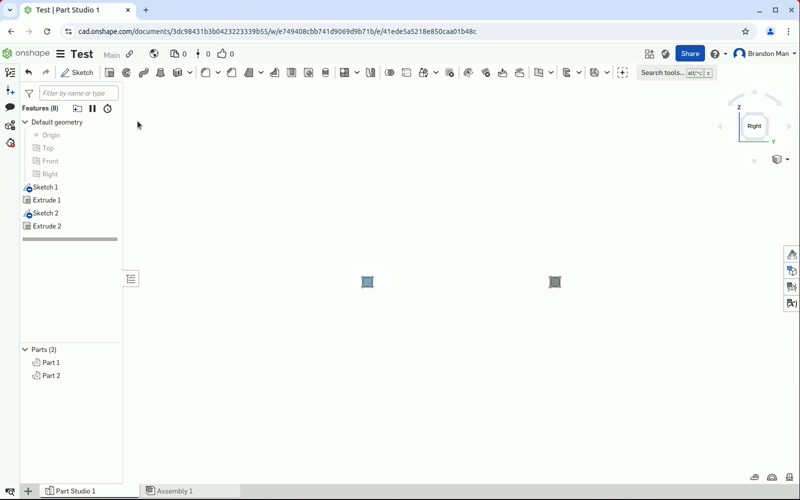
key(shift+h)
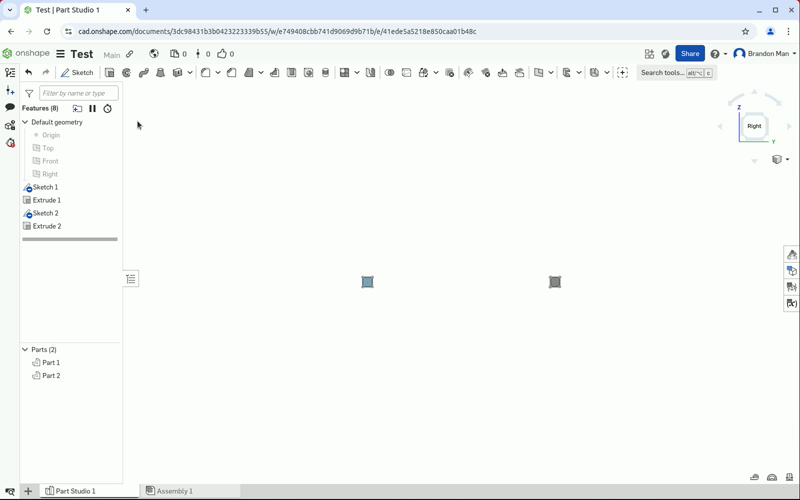
key(shift+7)
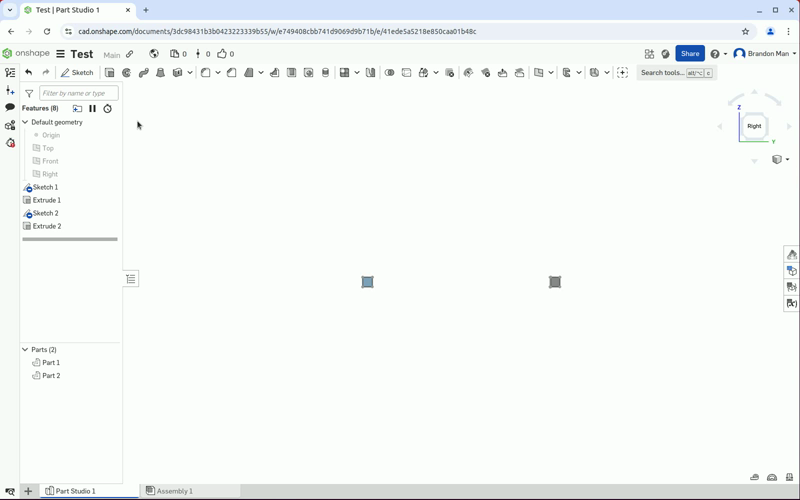
key(right, 2)
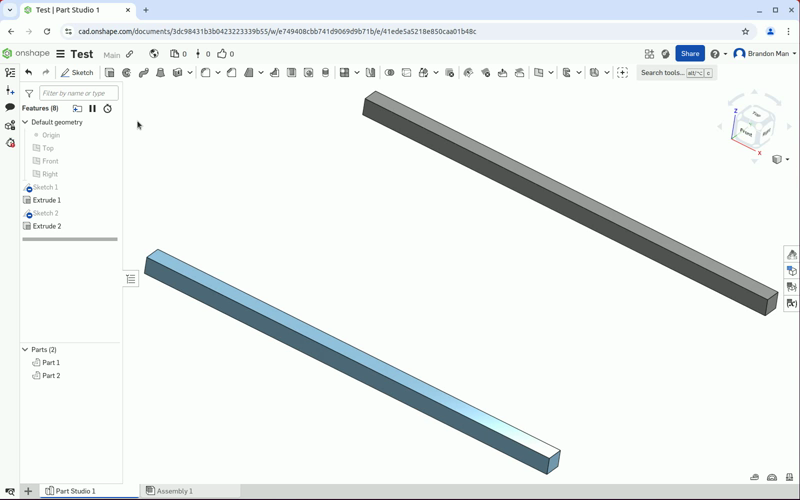
key(down, 2)
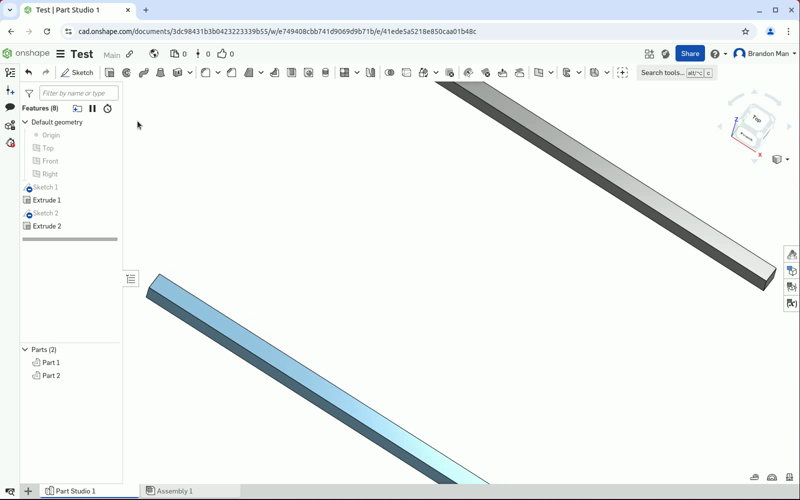
key(up, 2)
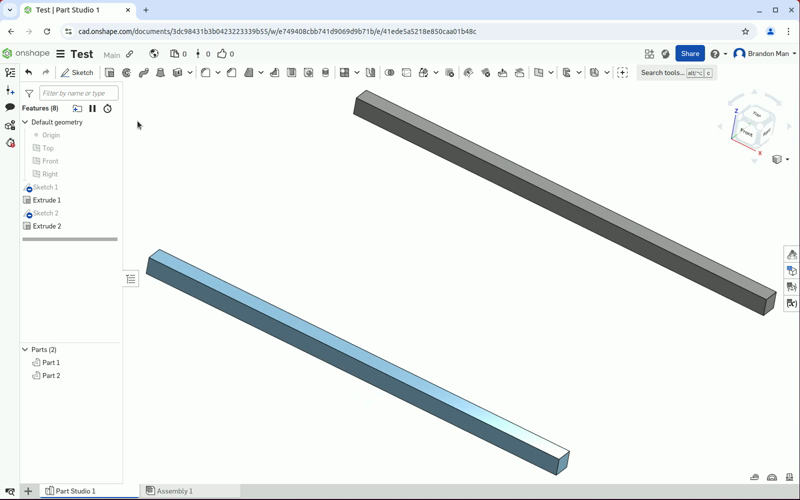
key(left, 2)
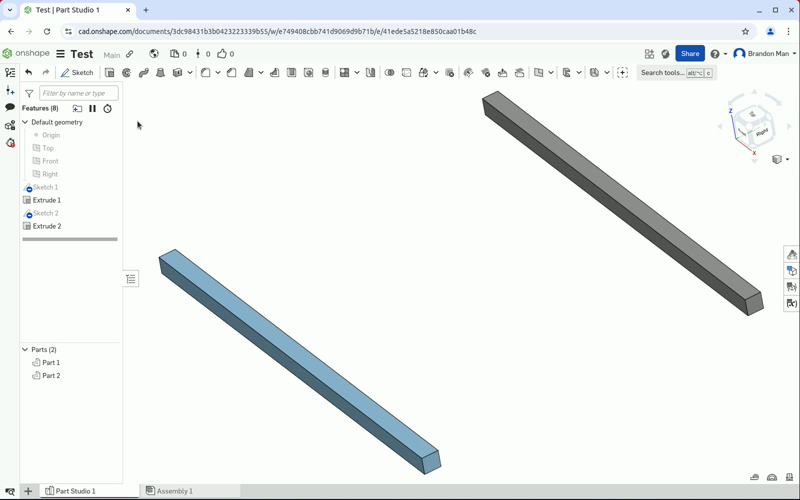
mouse_move(73, 189)
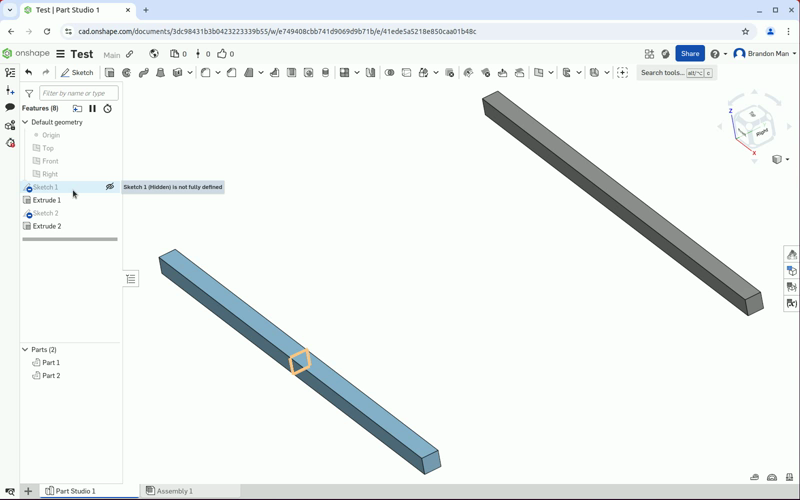
click(73, 189)